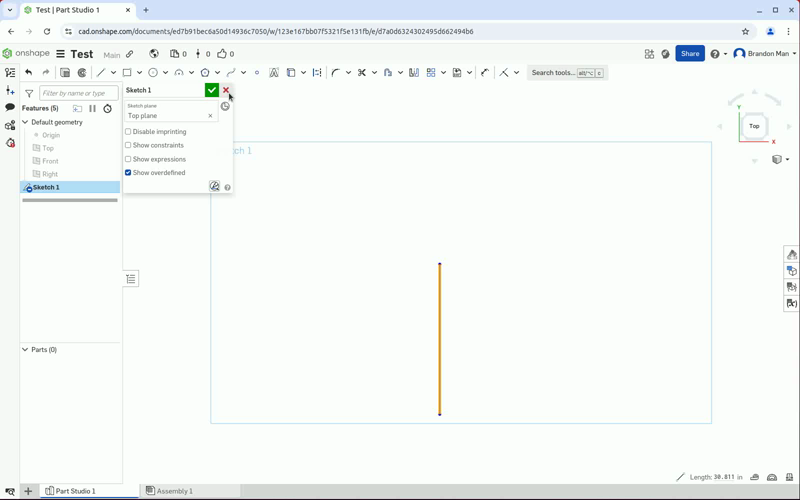
key(shift+h)
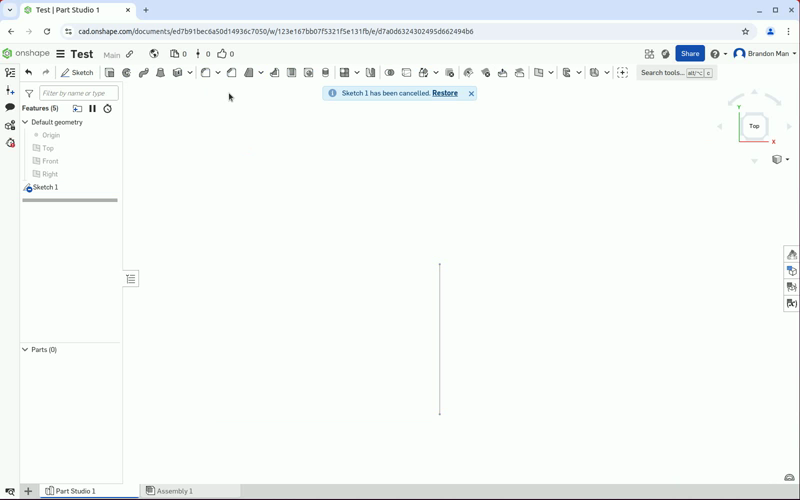
mouse_move(73, 352)
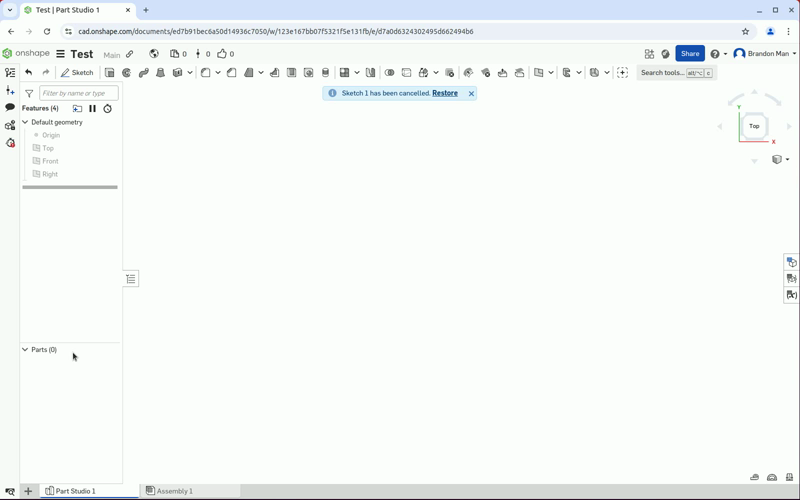
key(y)
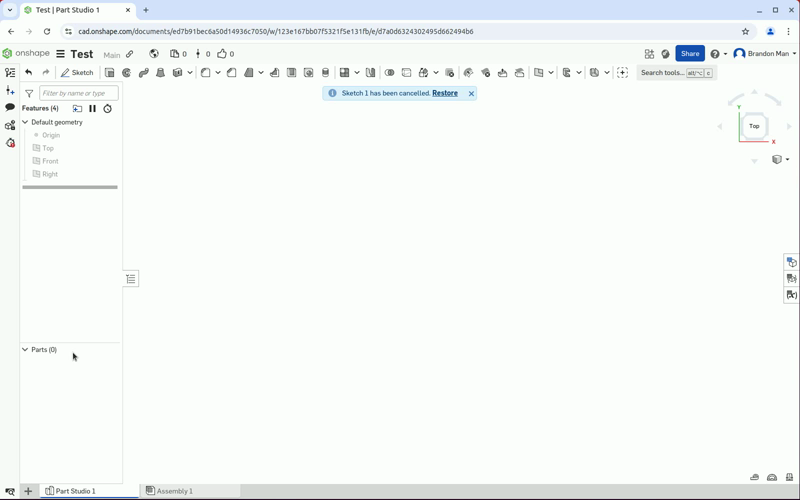
key(shift+p)
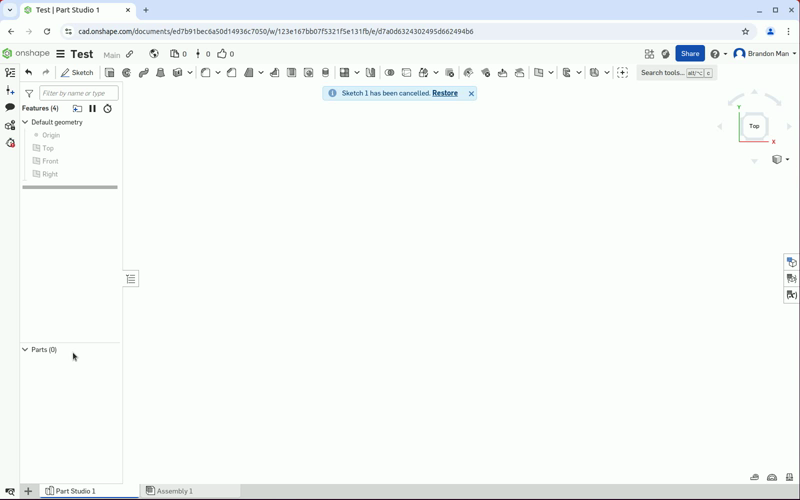
key(space)
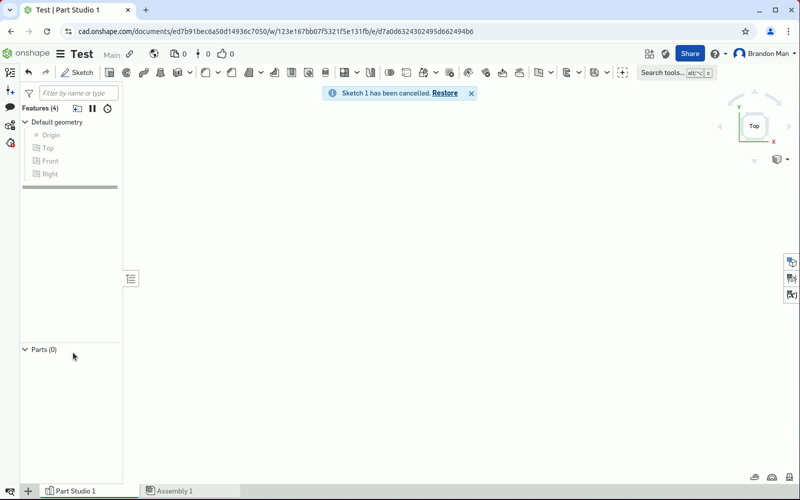
key_down(shift)
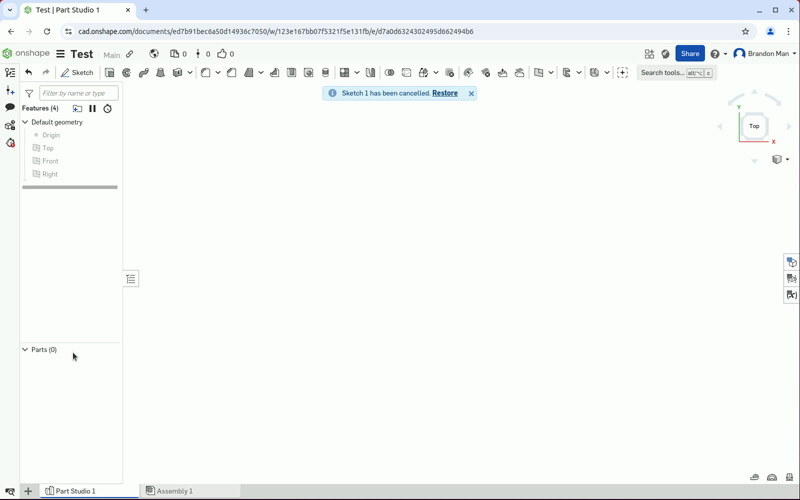
key(up)
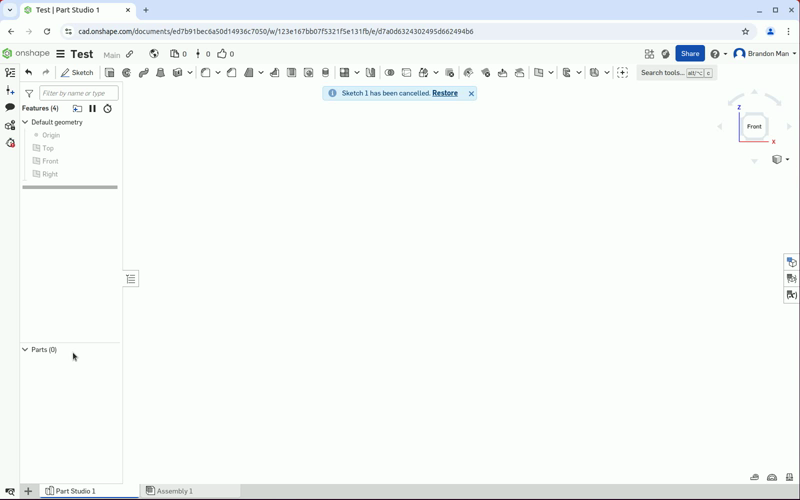
key_up(shift)
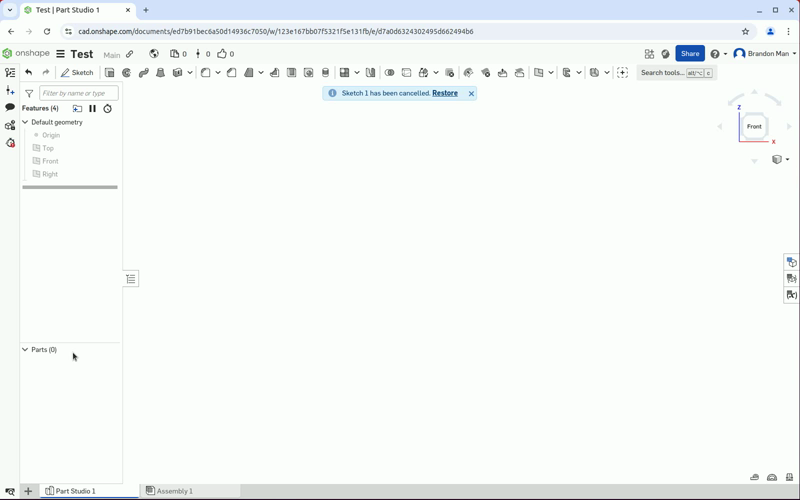
mouse_move(73, 352)
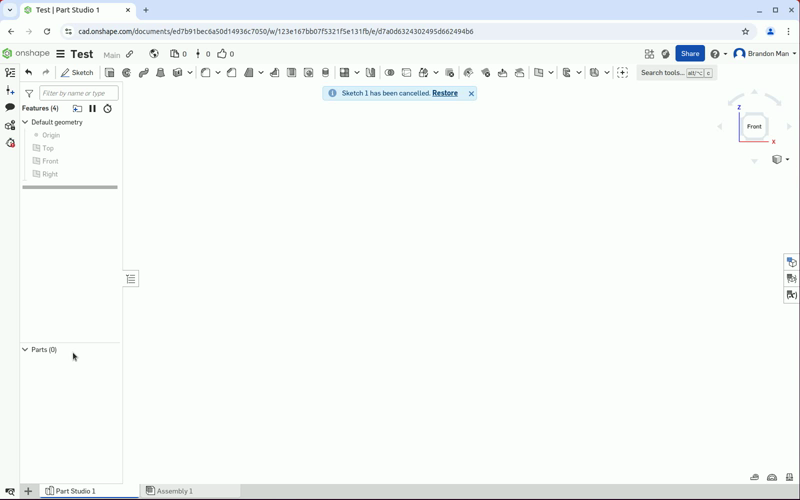
key(shift+y)
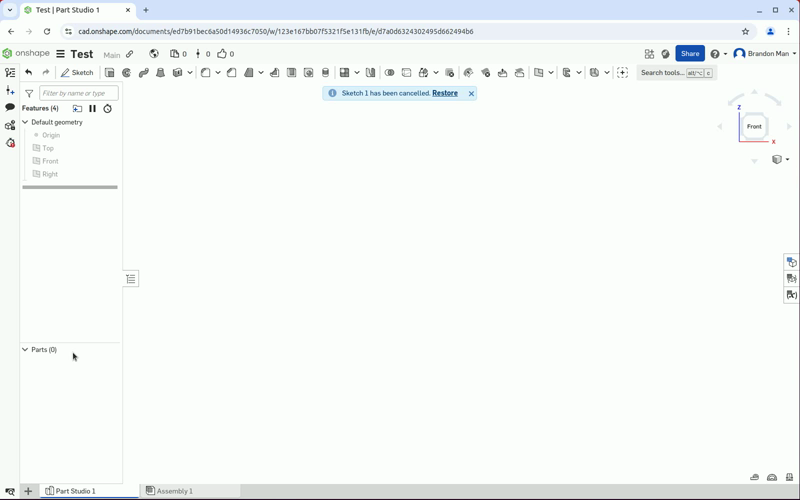
key(shift+s)
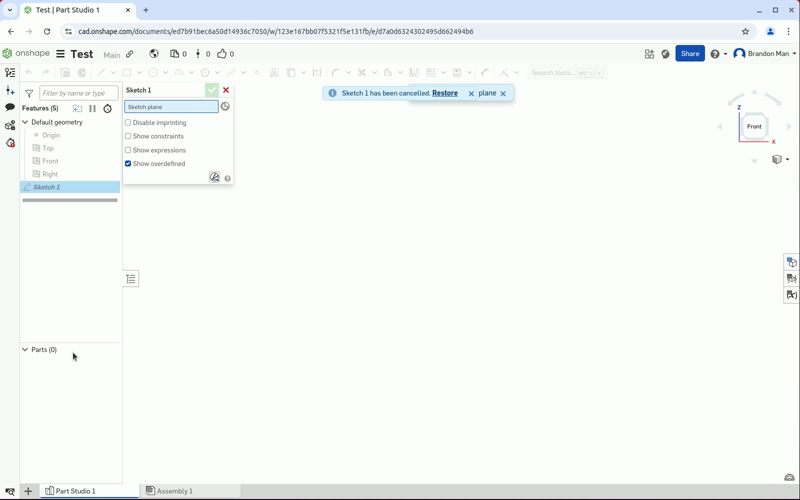
mouse_move(73, 163)
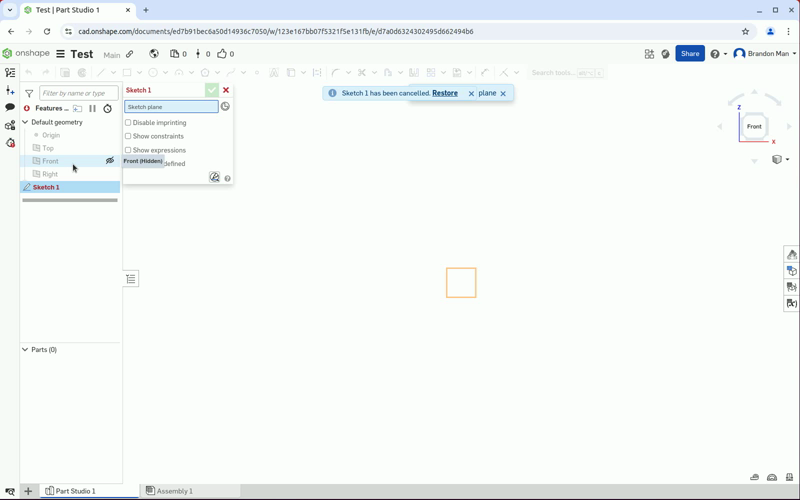
click(73, 163)
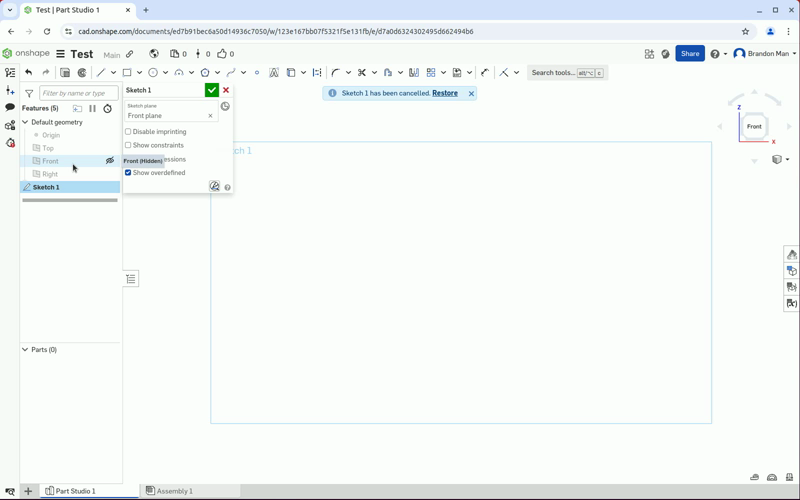
mouse_move(73, 352)
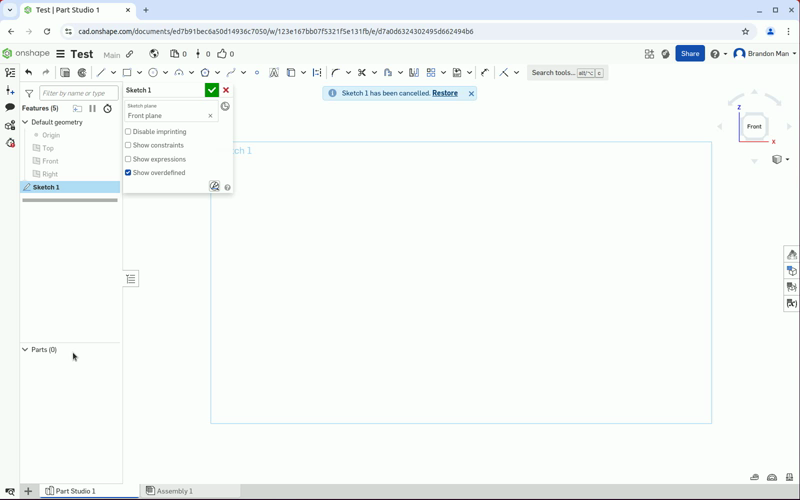
key(y)
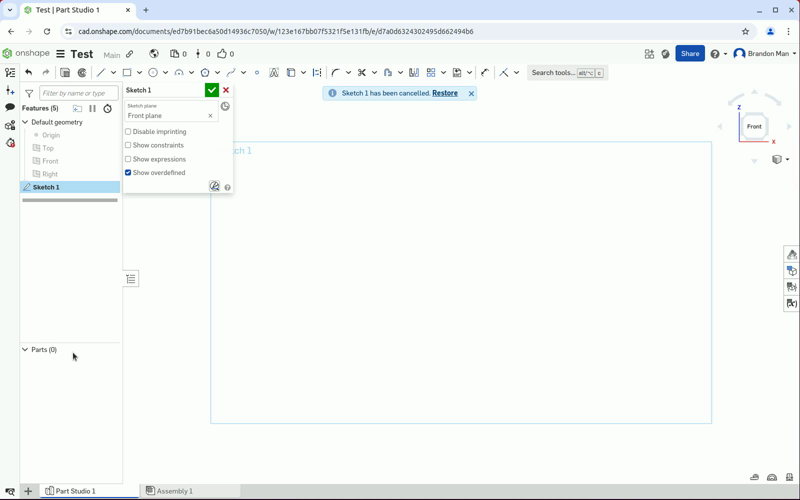
key(l)
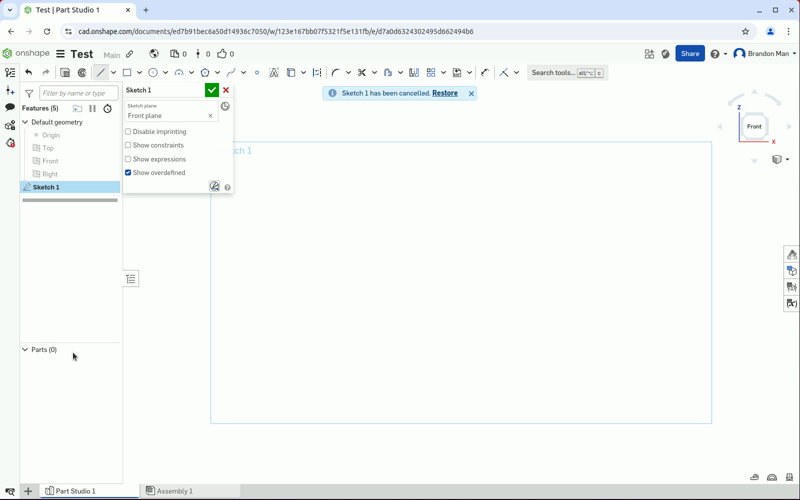
key_down(shift)
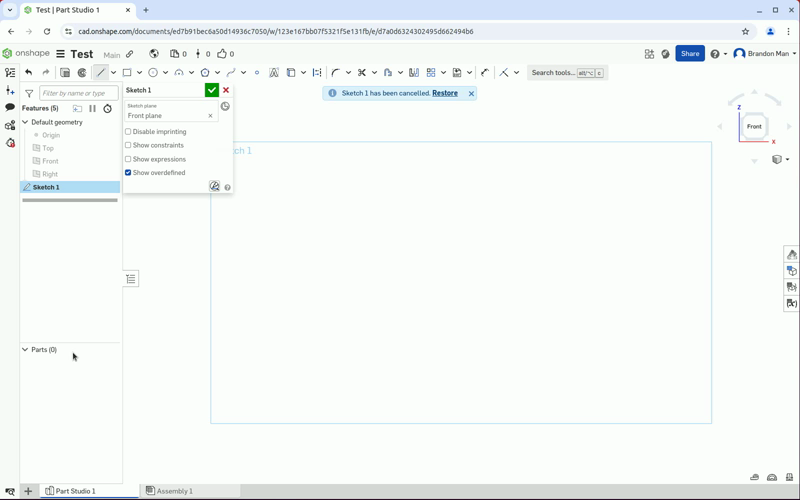
mouse_move(460, 282)
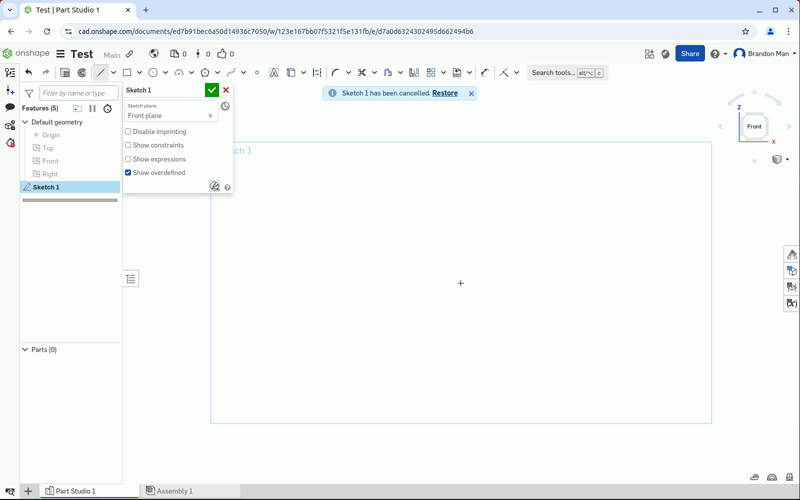
click(460, 282)
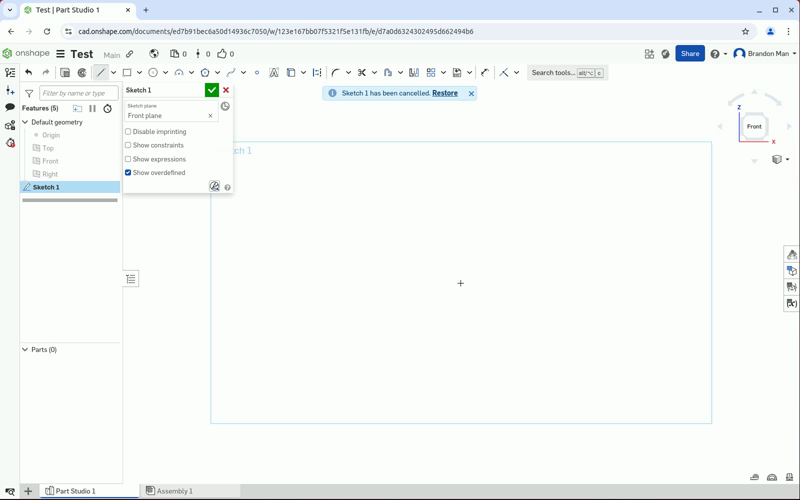
key_up(shift)
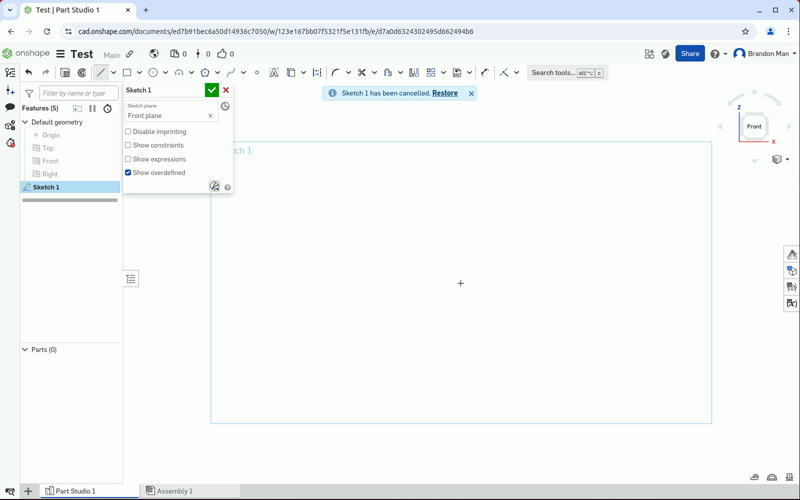
key_down(shift)
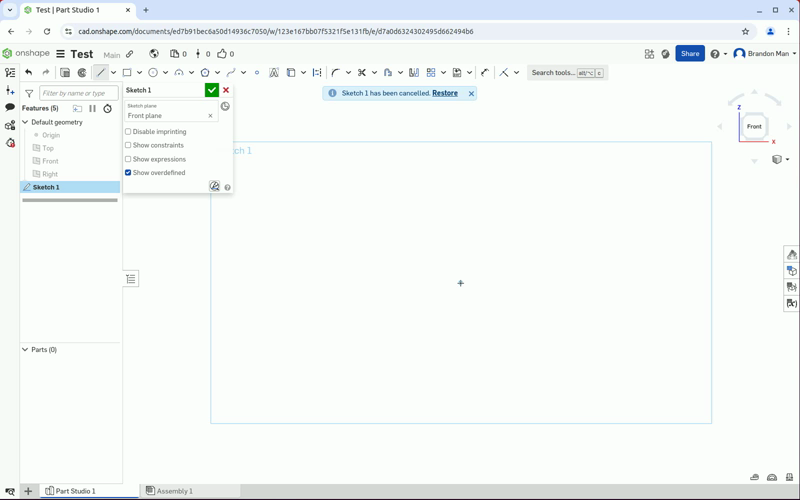
mouse_move(573, 282)
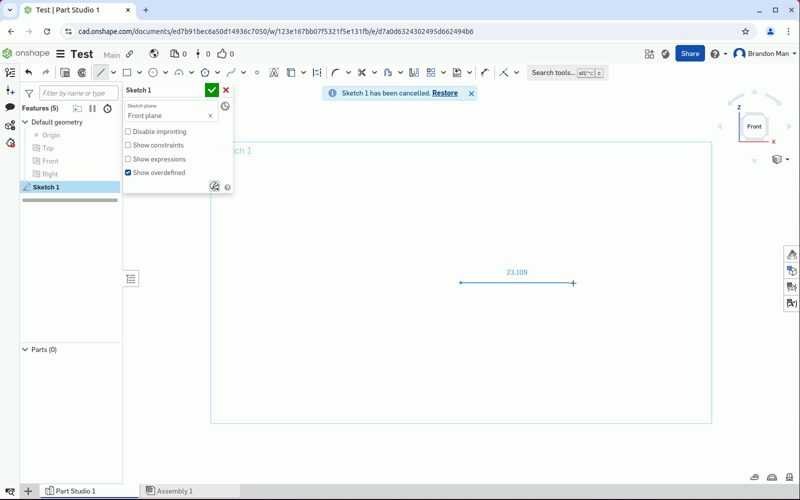
click(573, 282)
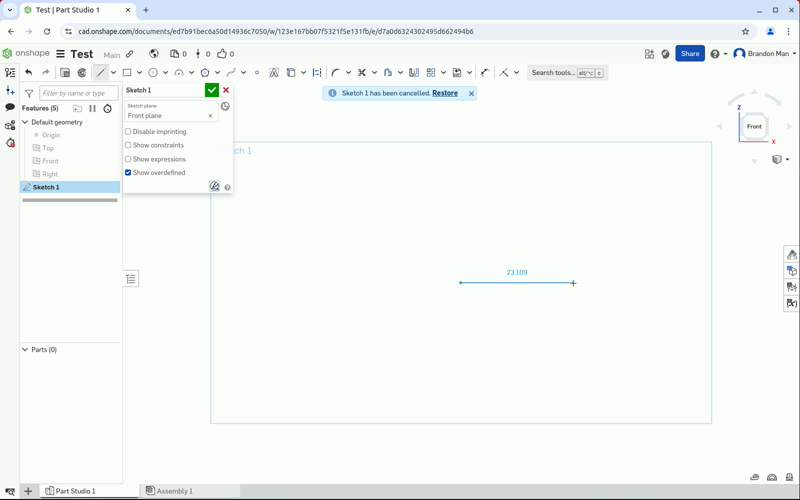
key_up(shift)
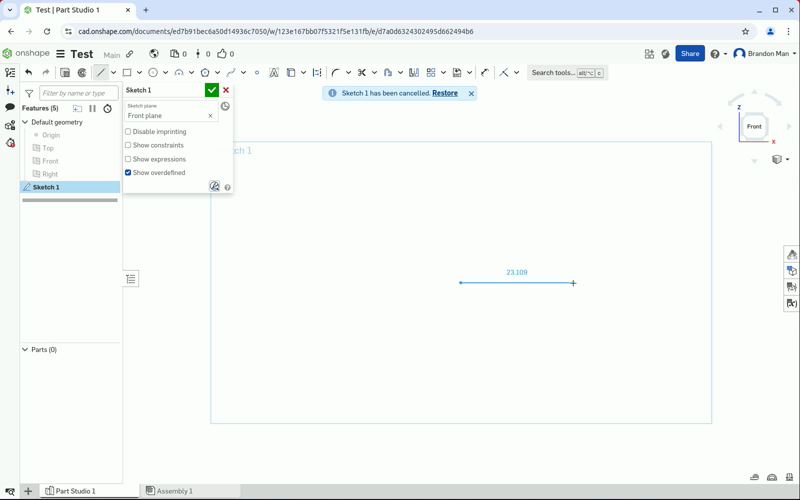
key_down(shift)
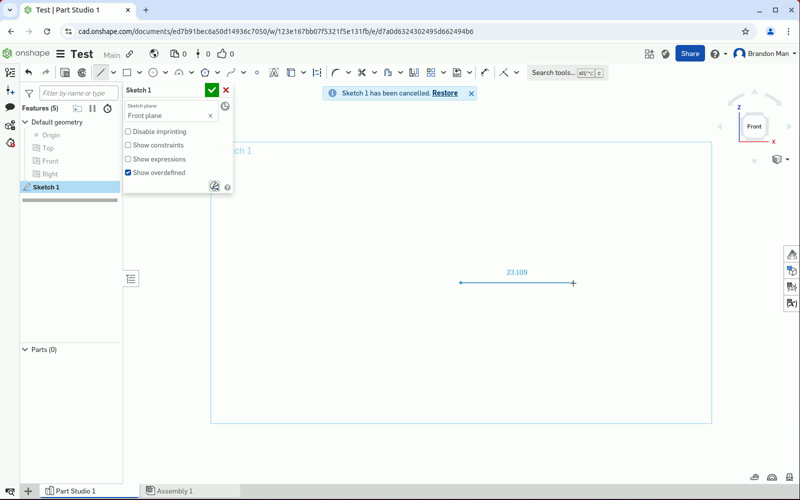
mouse_move(573, 184)
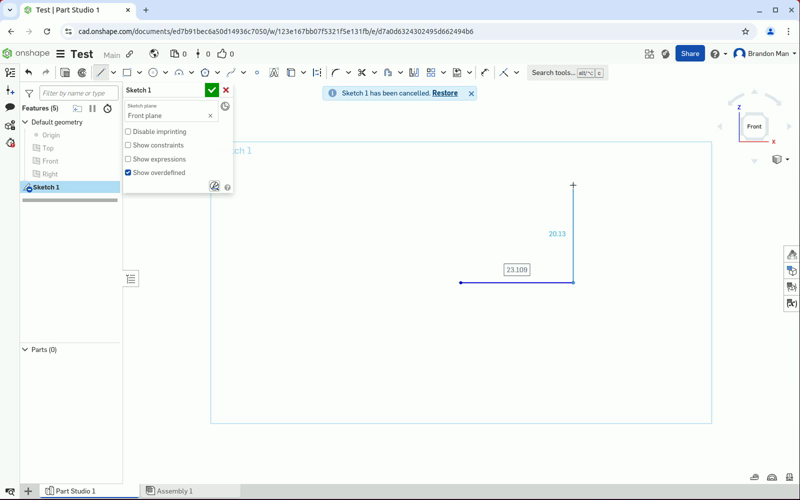
click(573, 184)
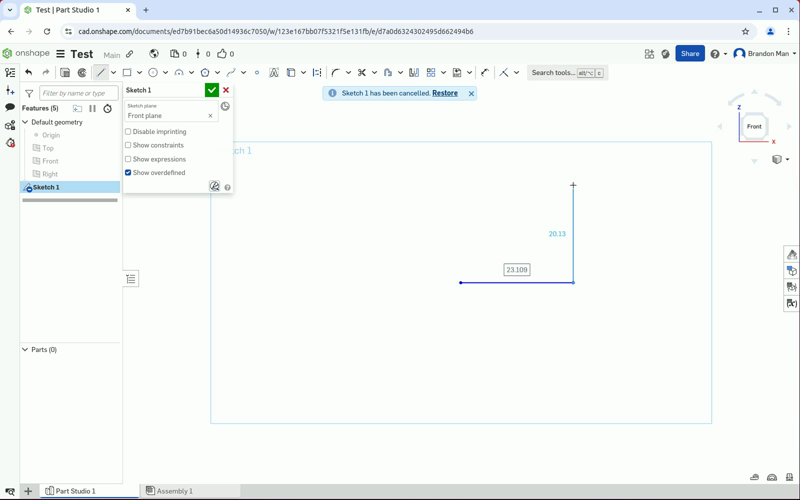
key_up(shift)
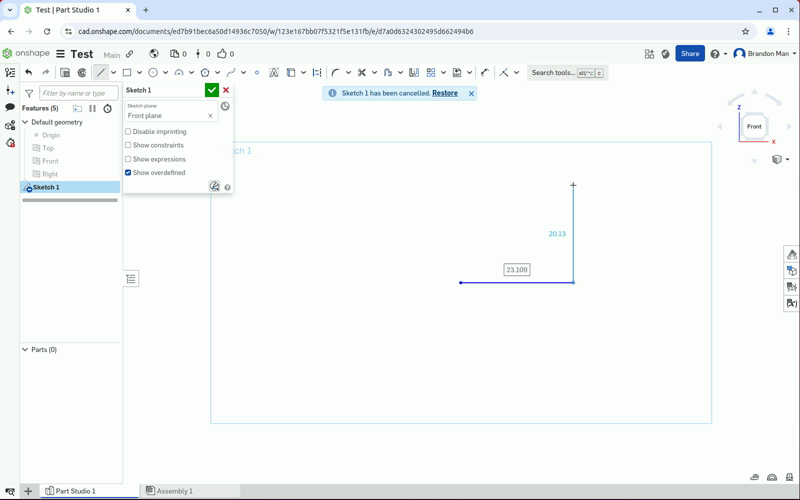
key_down(shift)
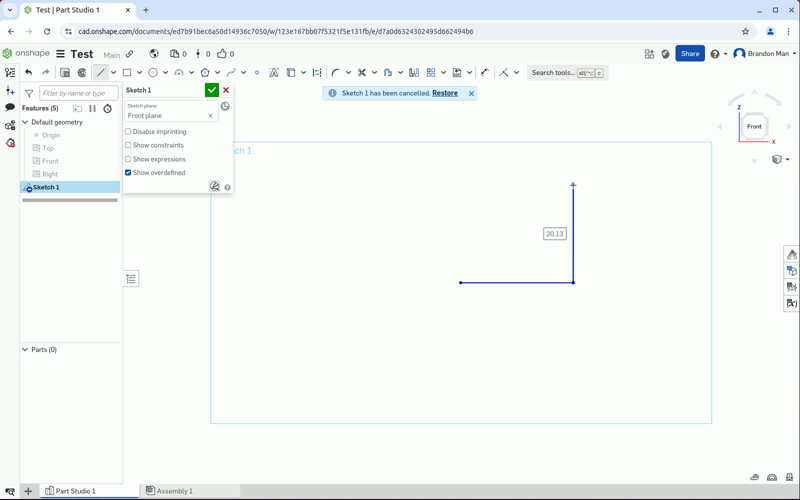
mouse_move(460, 184)
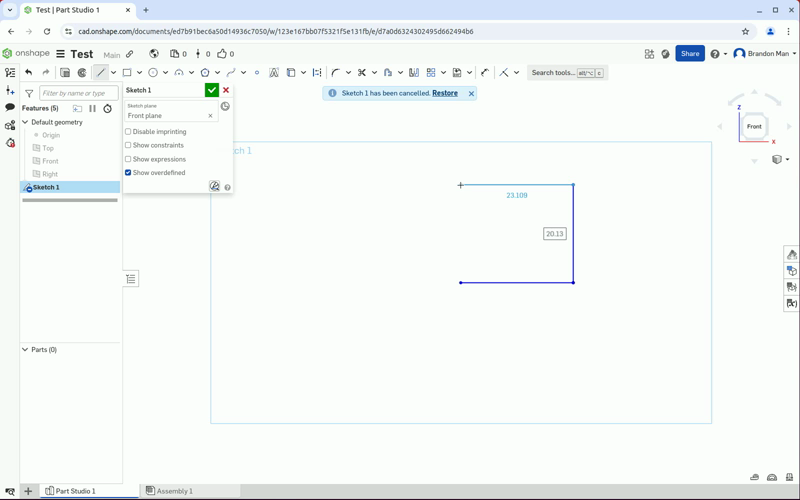
click(460, 184)
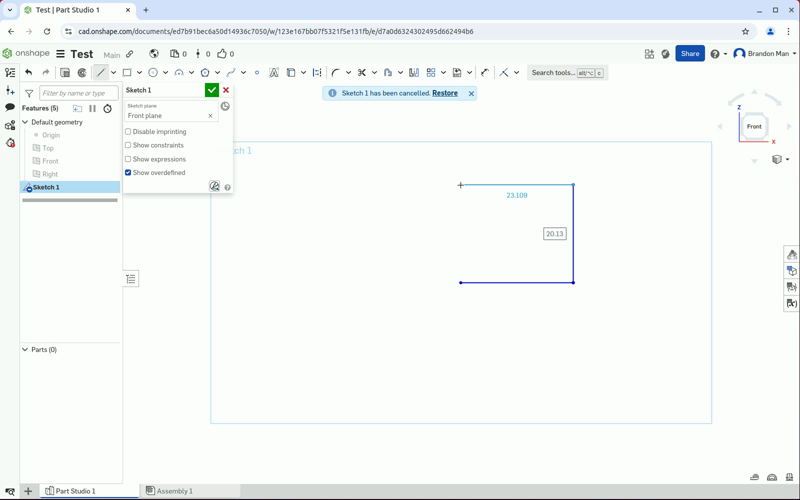
key_up(shift)
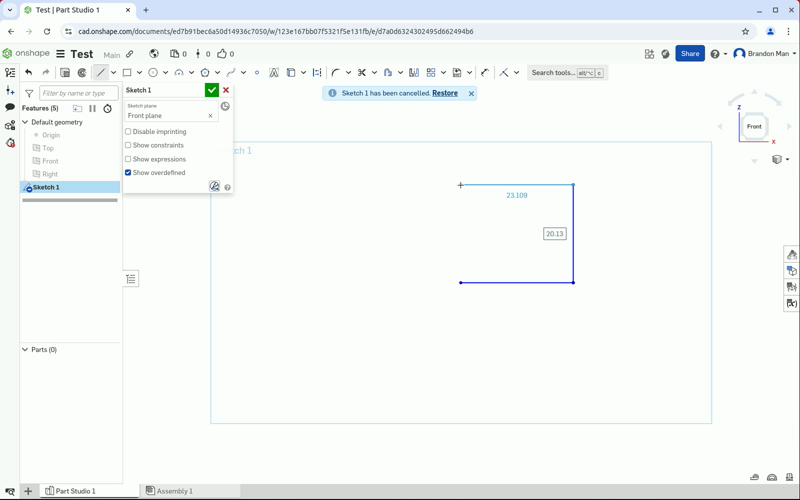
key_down(shift)
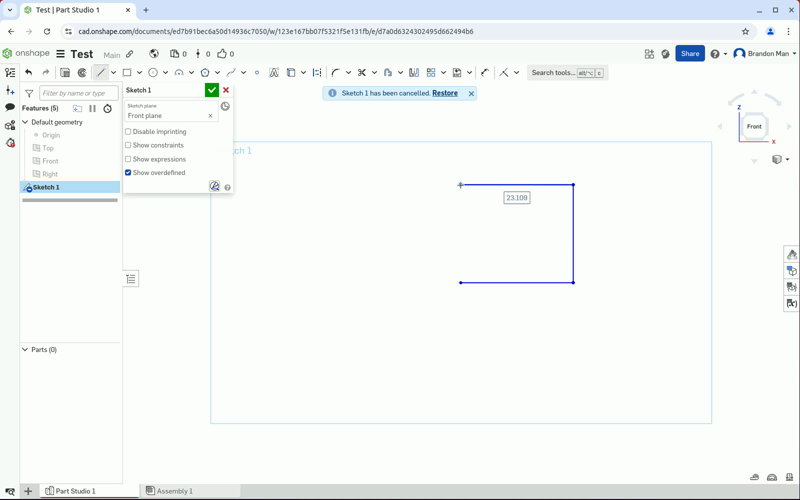
mouse_move(460, 282)
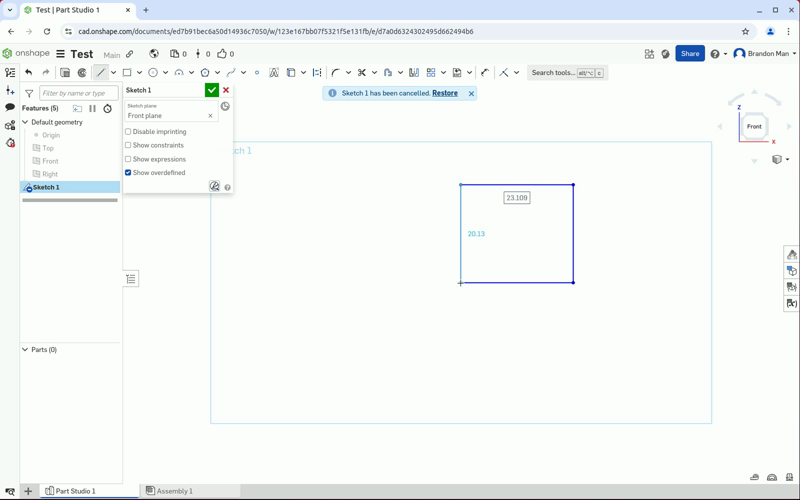
key_up(shift)
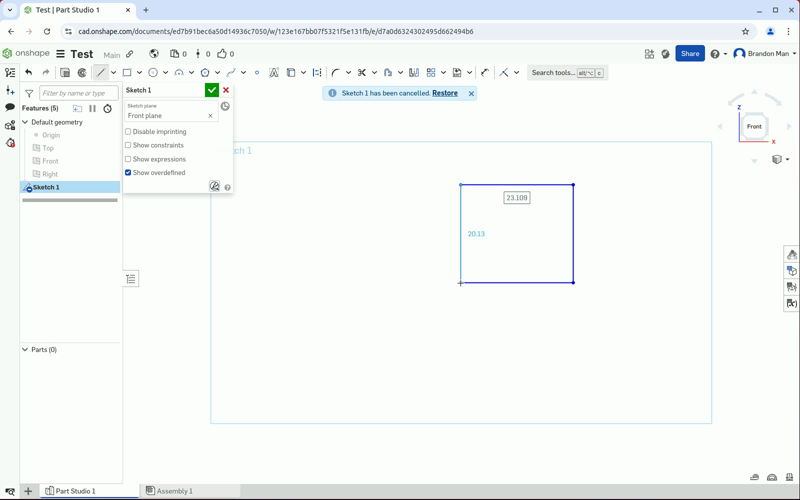
click(460, 282)
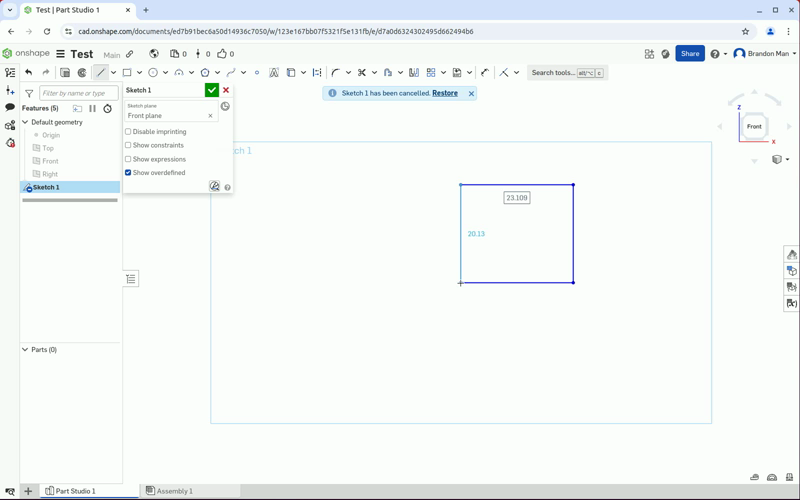
key(esc)
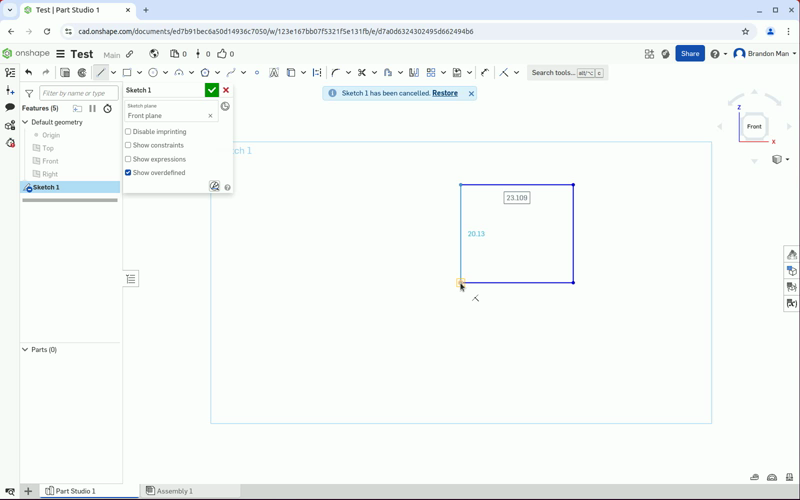
mouse_move(542, 245)
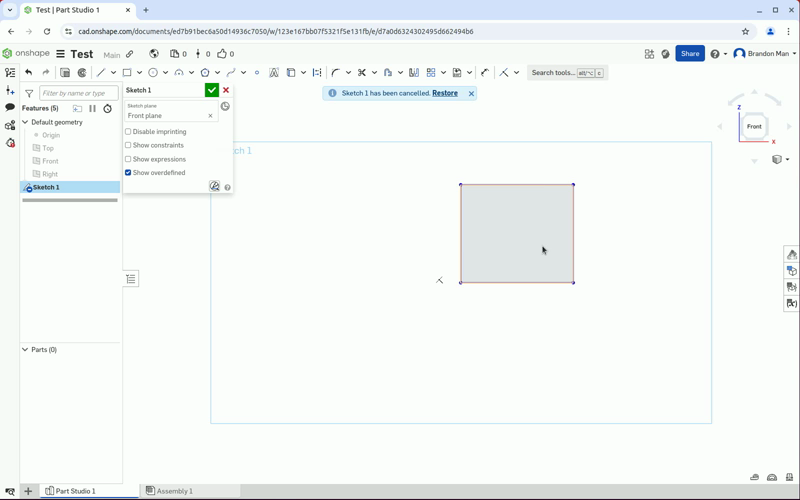
click(542, 245)
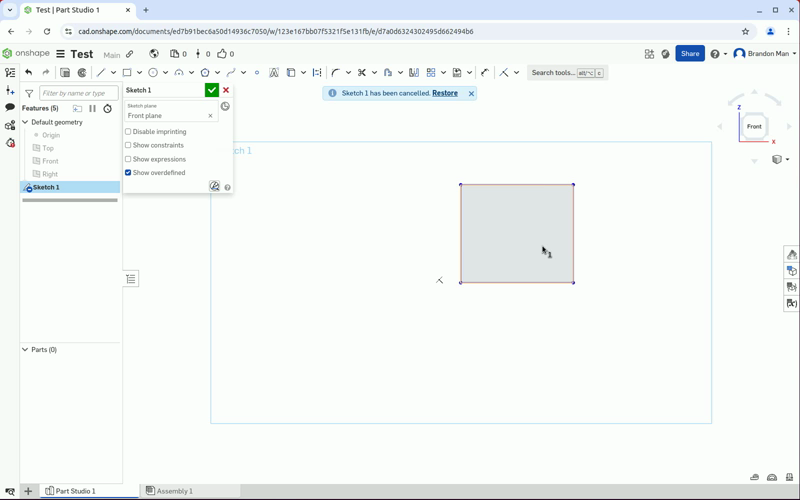
mouse_move(73, 352)
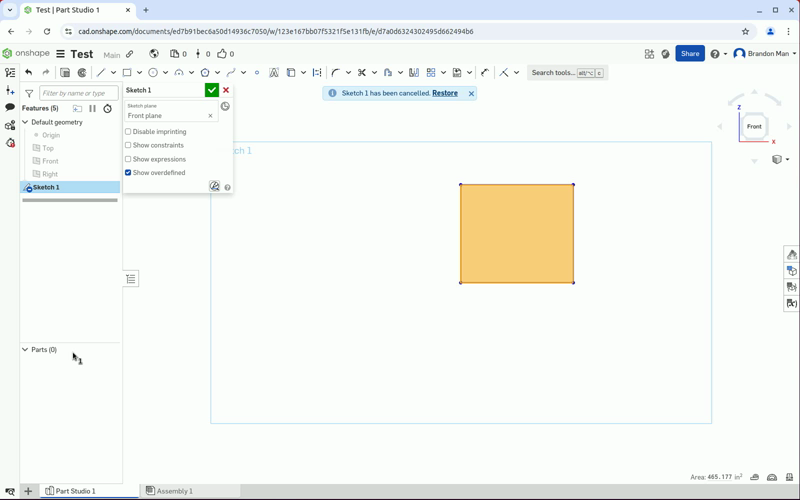
key(shift+y)
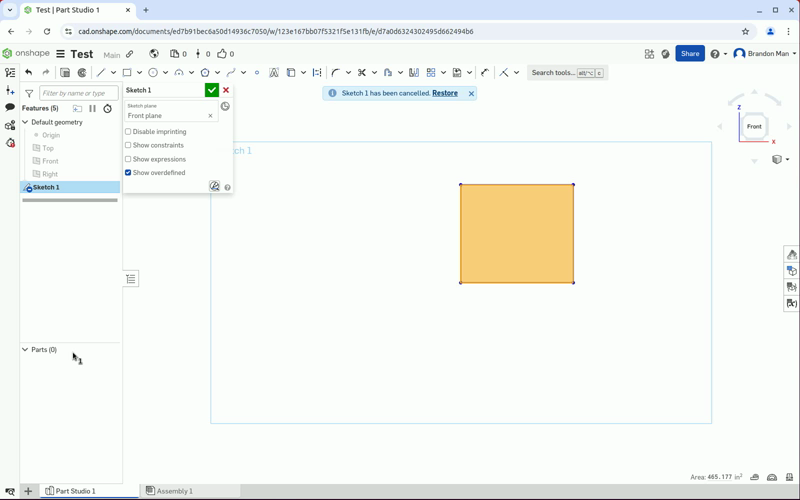
key(shift+e)
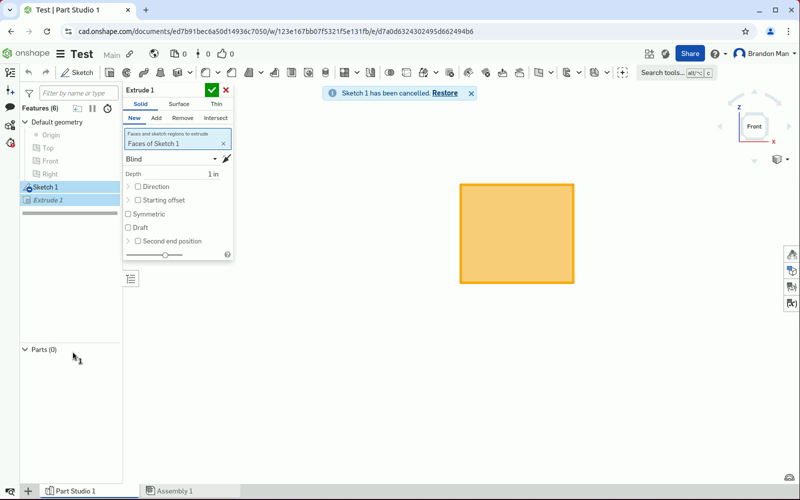
mouse_move(143, 106)
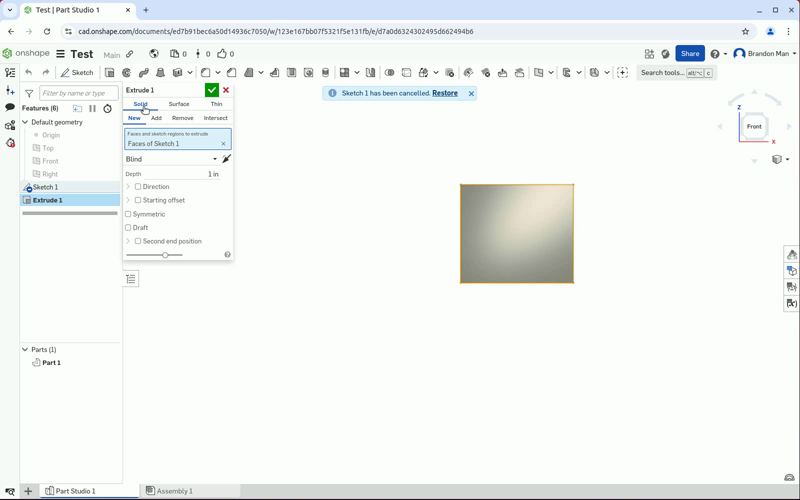
click(143, 106)
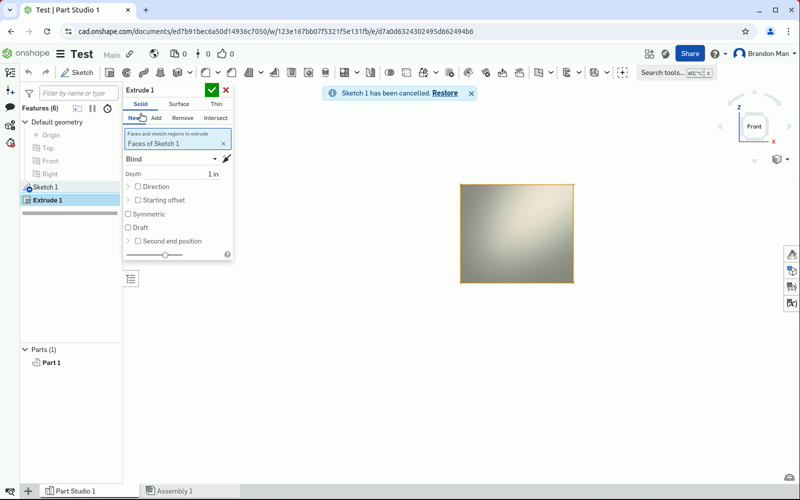
mouse_move(137, 120)
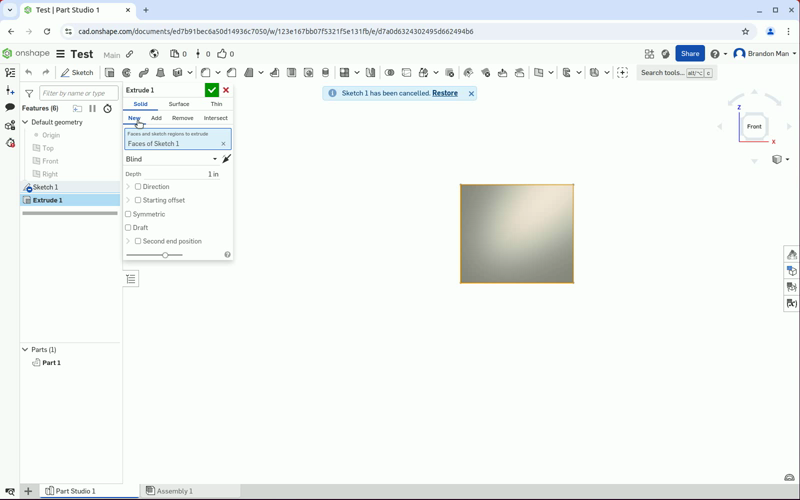
click(137, 120)
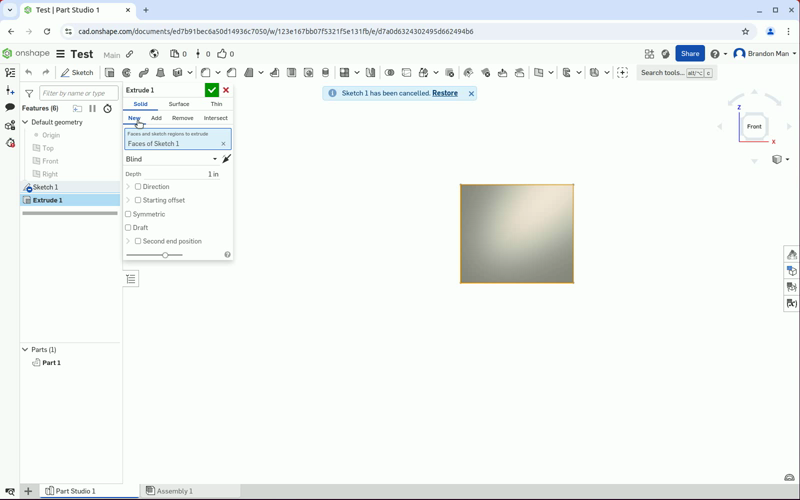
key(tab, 4)
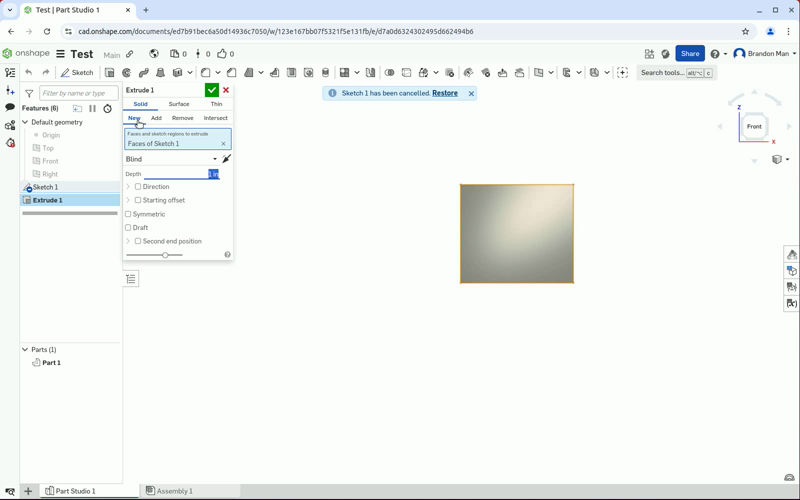
text(8.666)
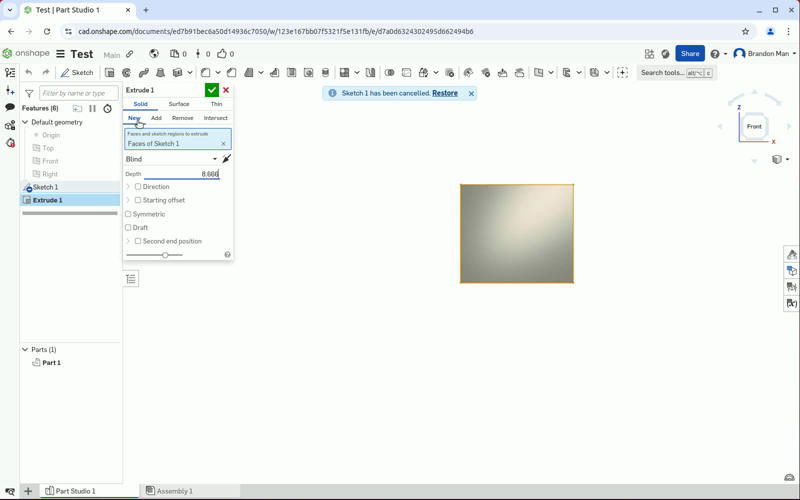
key(enter)
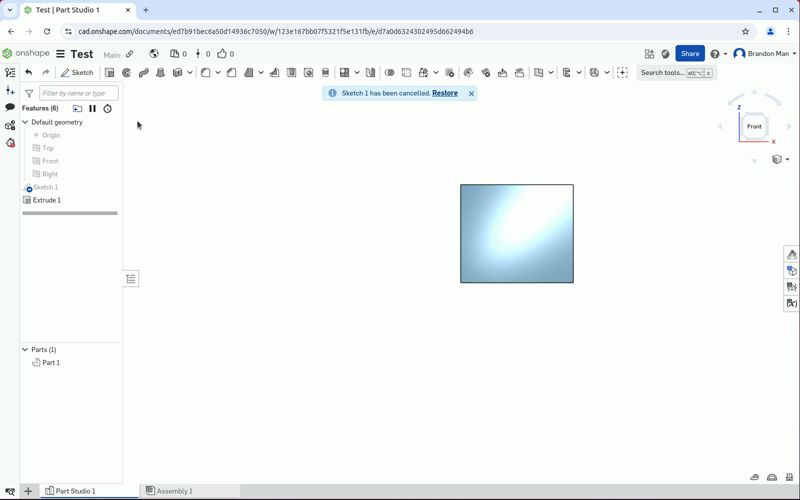
key(shift+h)
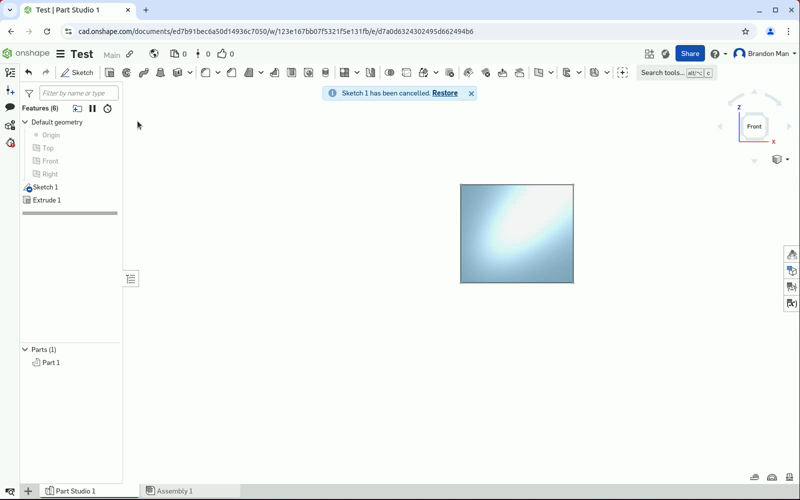
key(shift+h)
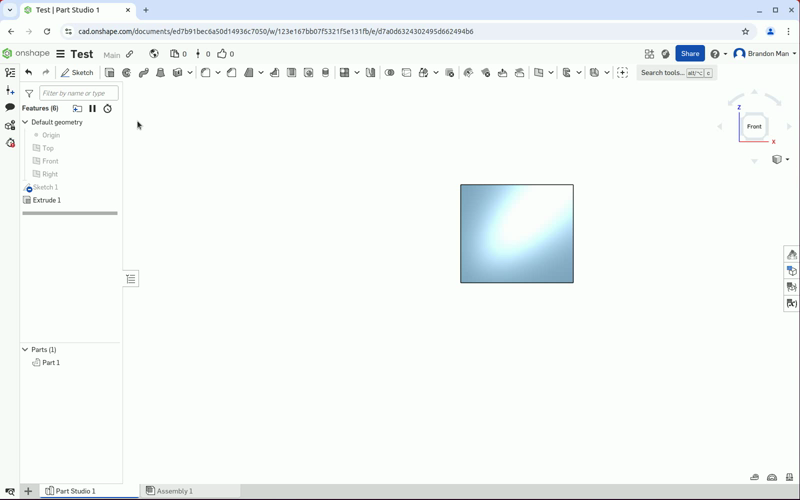
mouse_move(73, 189)
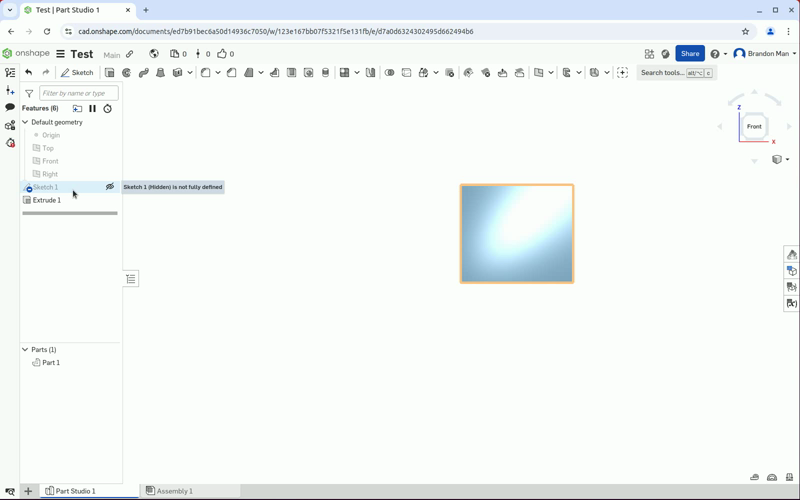
click(73, 189)
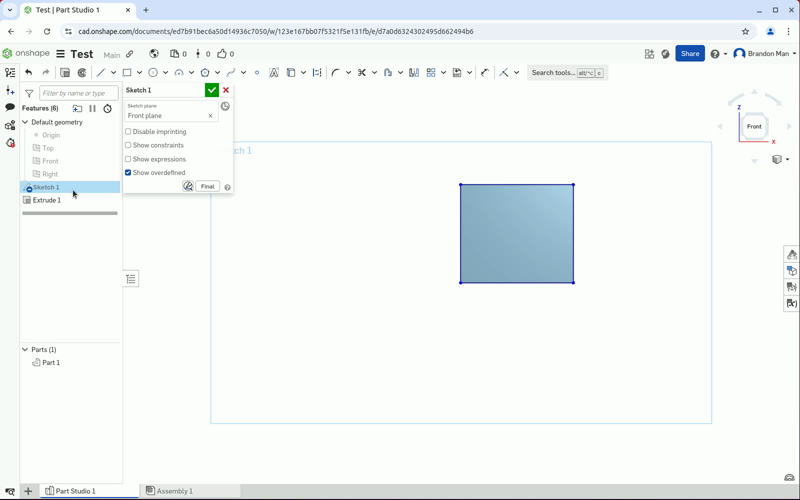
mouse_move(229, 92)
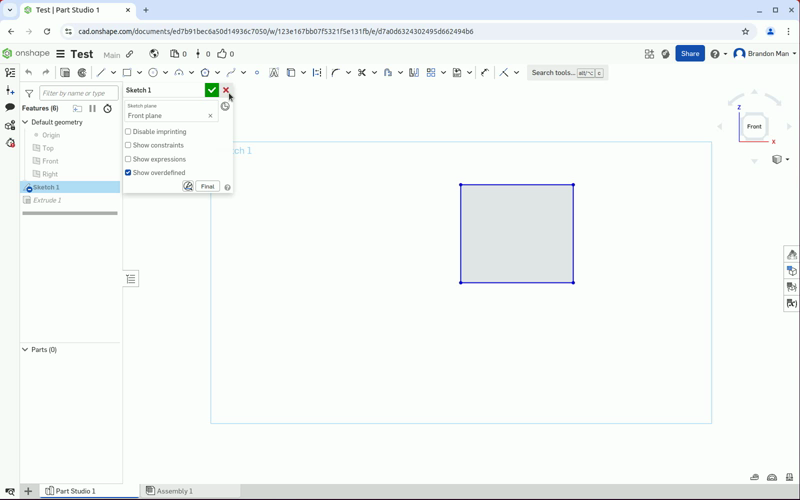
click(229, 92)
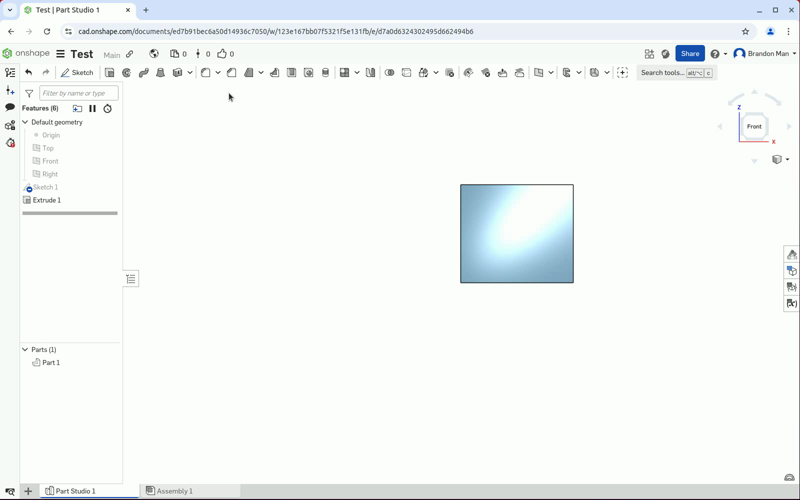
mouse_move(73, 352)
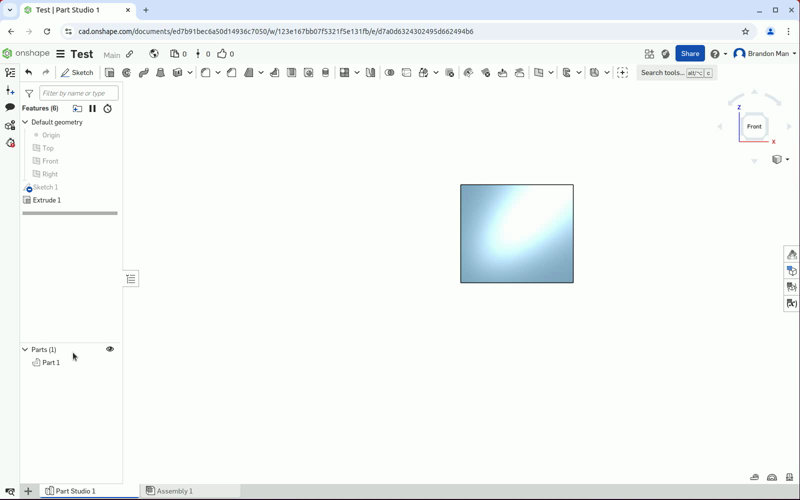
key(y)
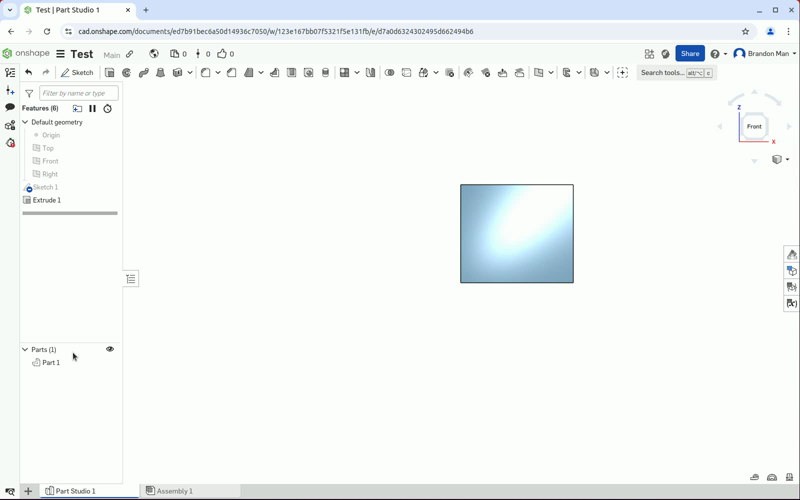
key(shift+p)
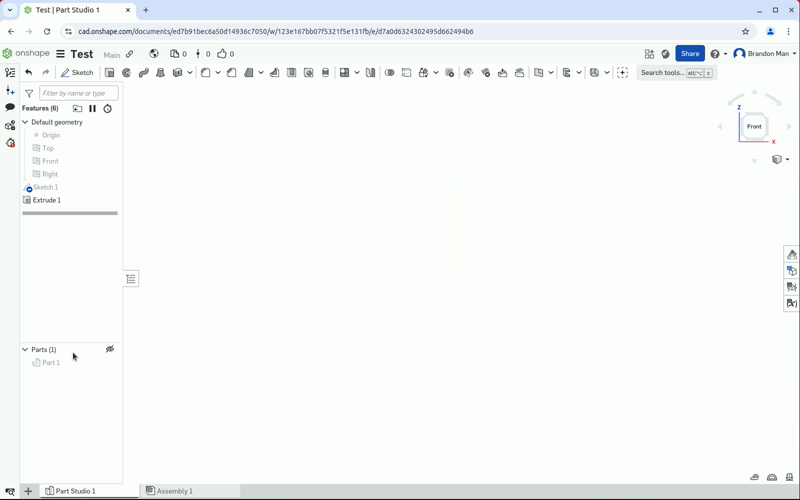
key(space)
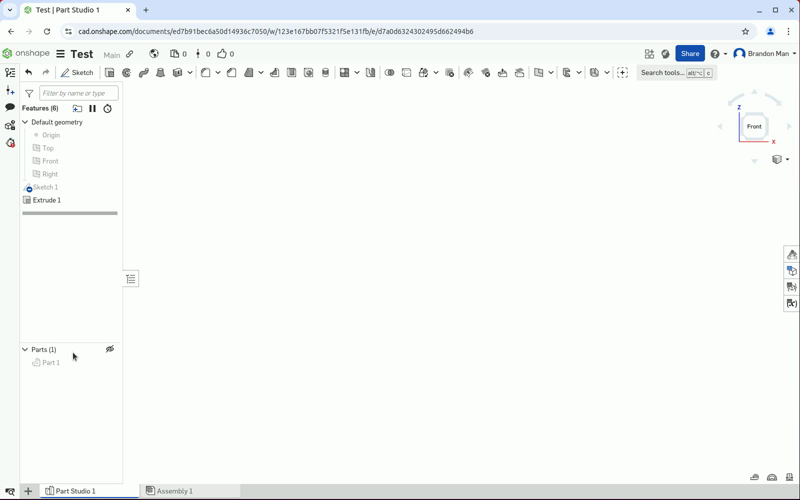
key_down(shift)
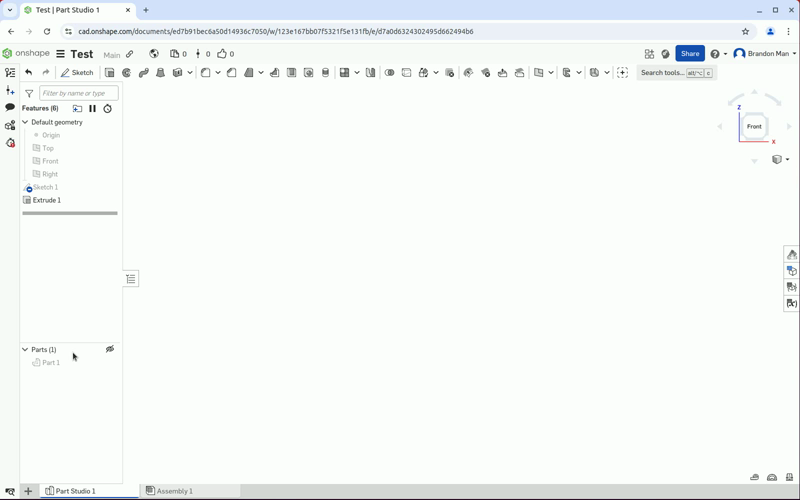
key(down)
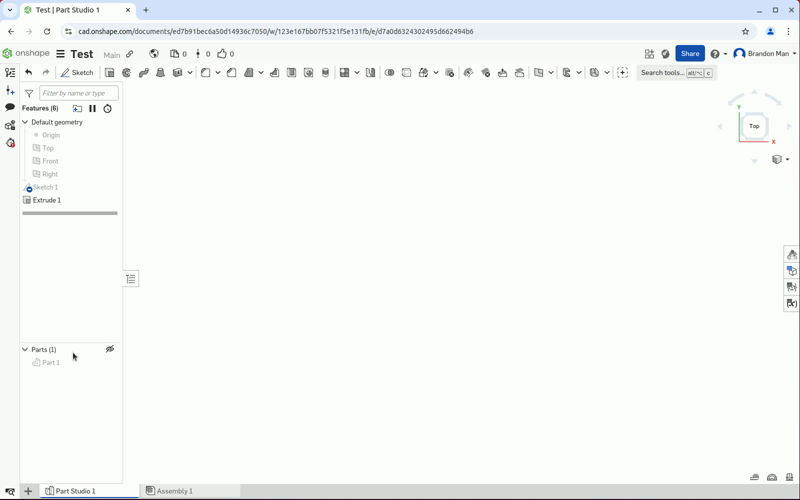
key_up(shift)
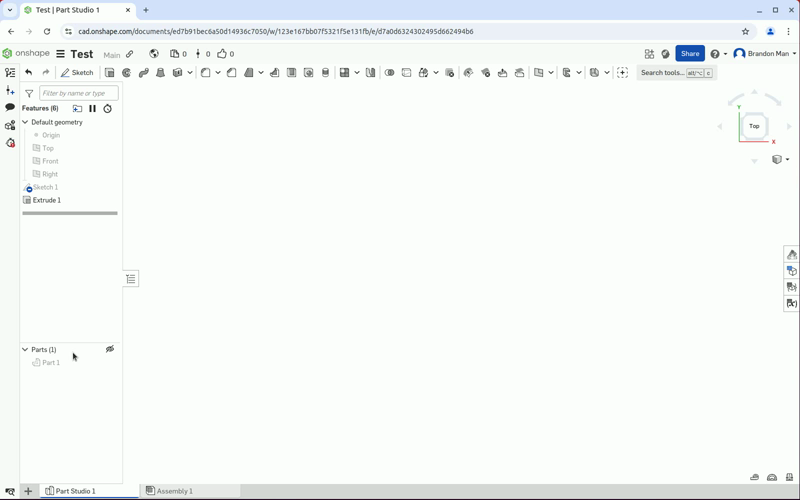
mouse_move(73, 352)
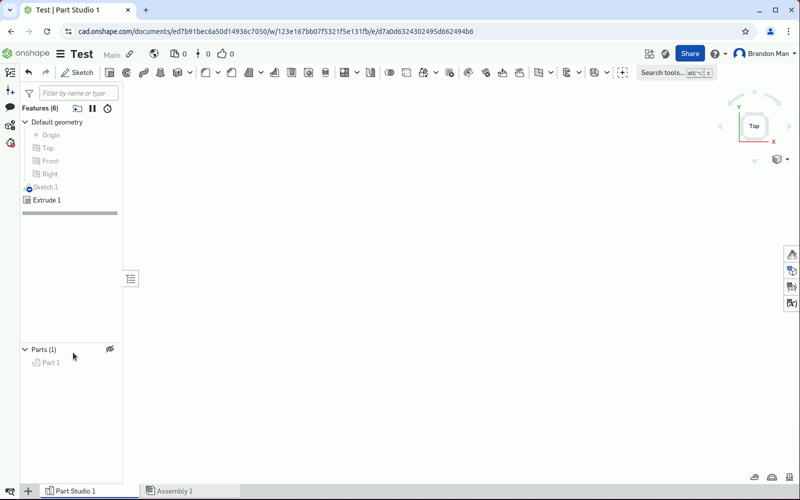
key(shift+y)
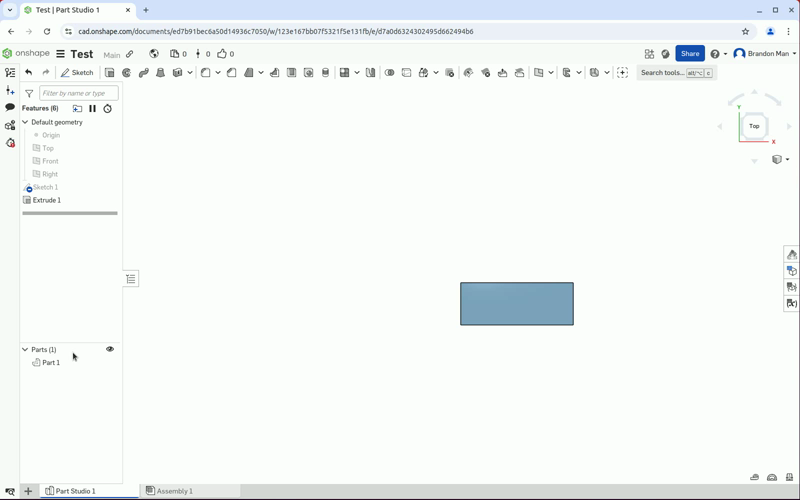
mouse_move(541, 75)
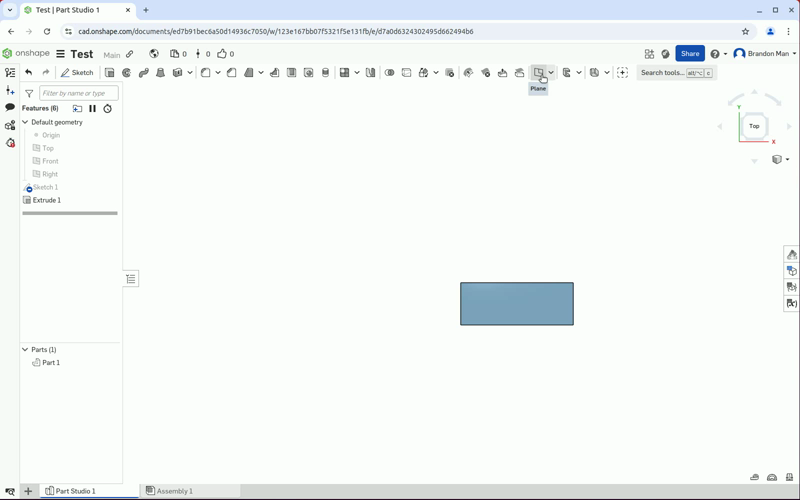
click(541, 75)
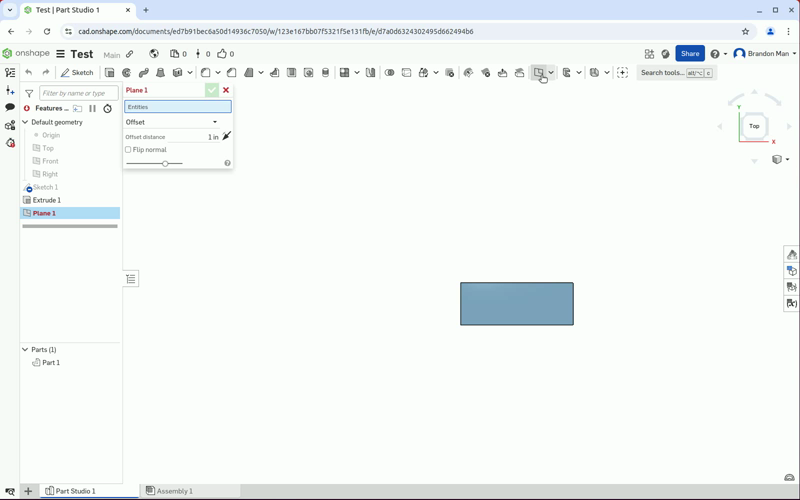
mouse_move(73, 150)
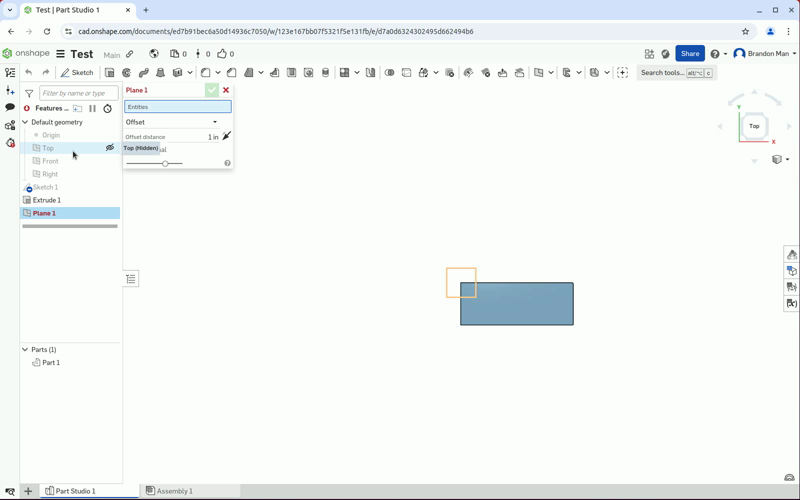
click(73, 150)
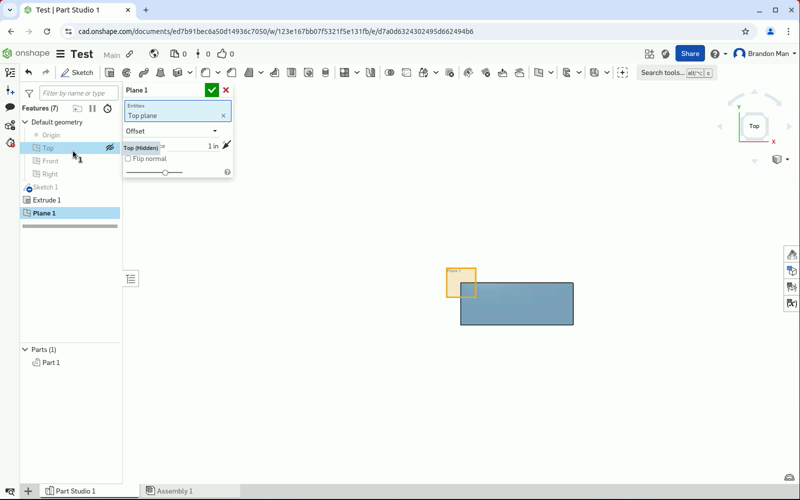
key(tab, 2)
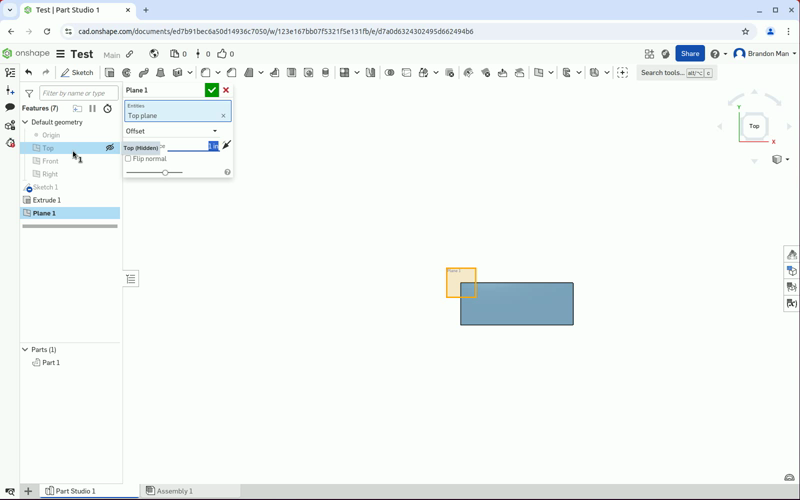
text(20.212)
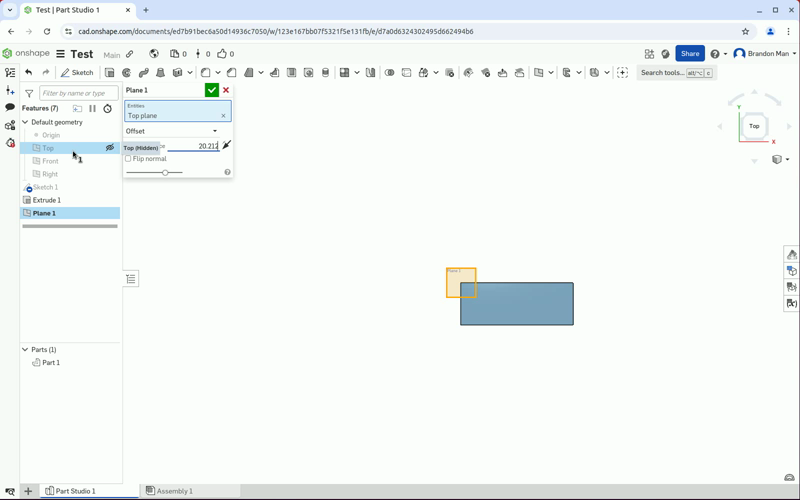
key(enter, 2)
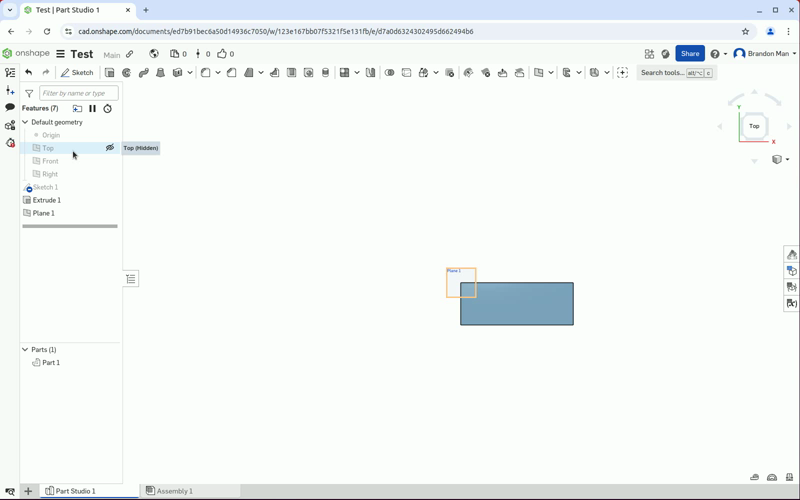
key(shift+s)
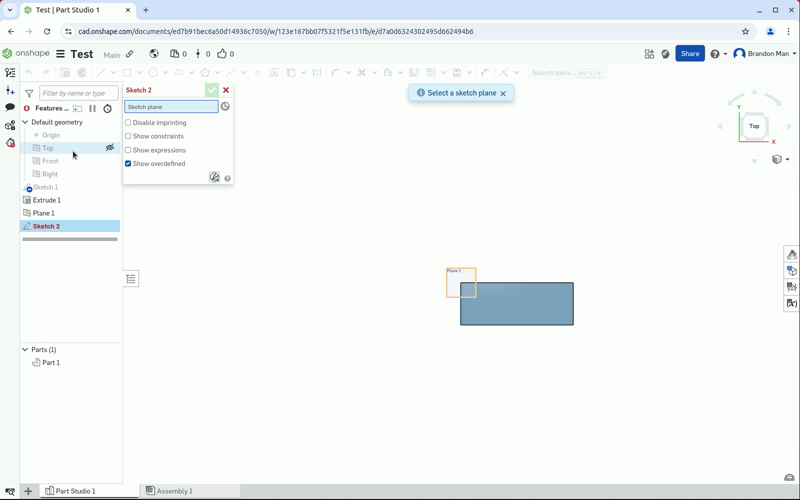
mouse_move(73, 215)
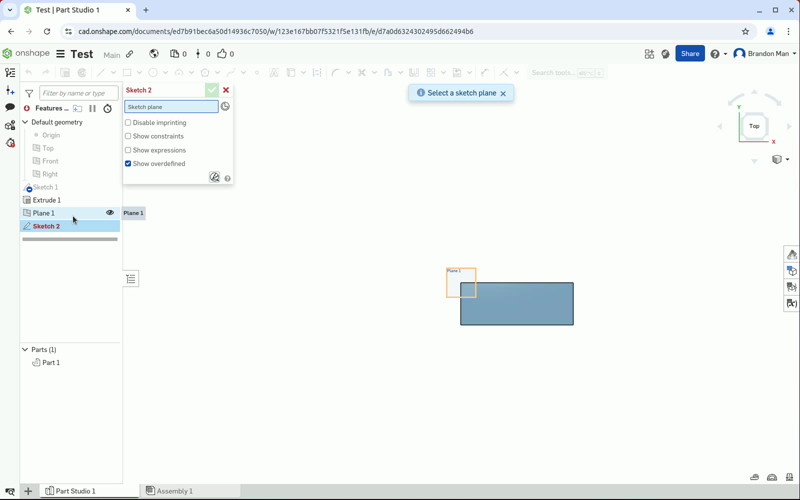
click(73, 215)
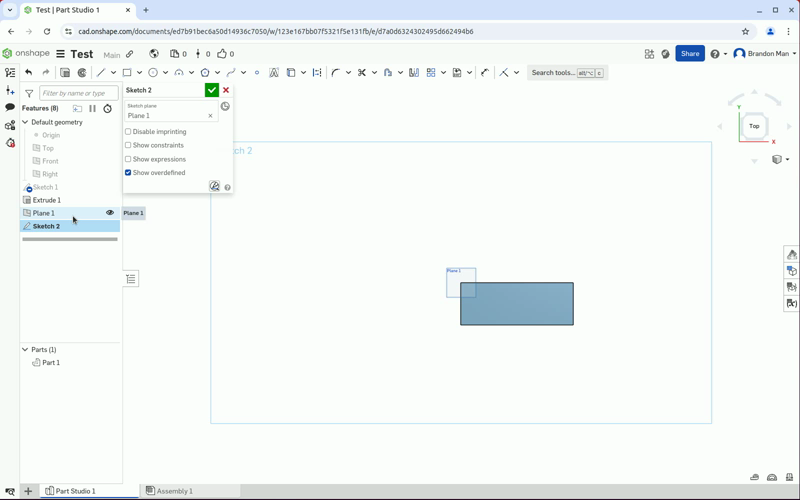
mouse_move(73, 352)
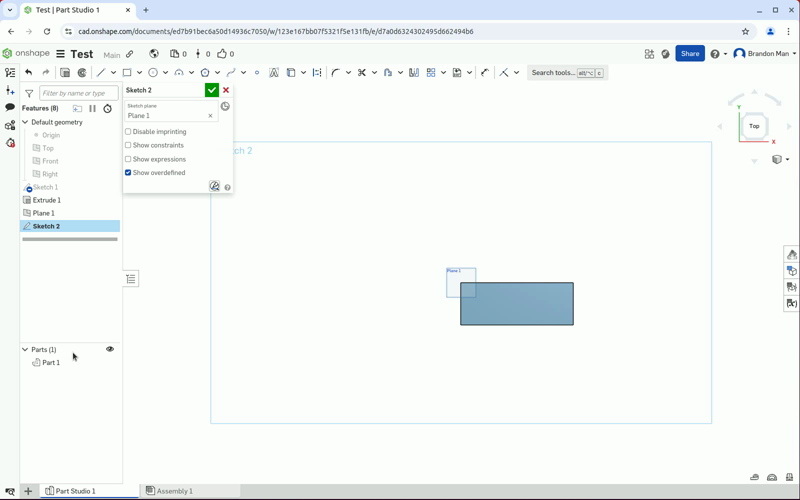
key(y)
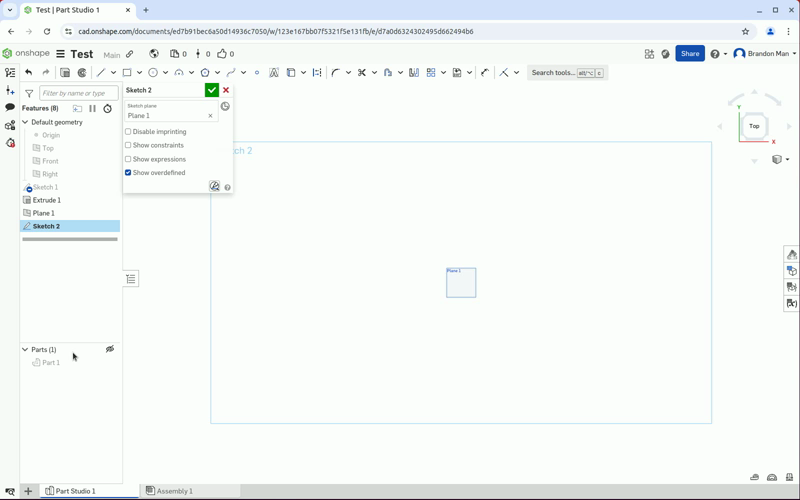
key(l)
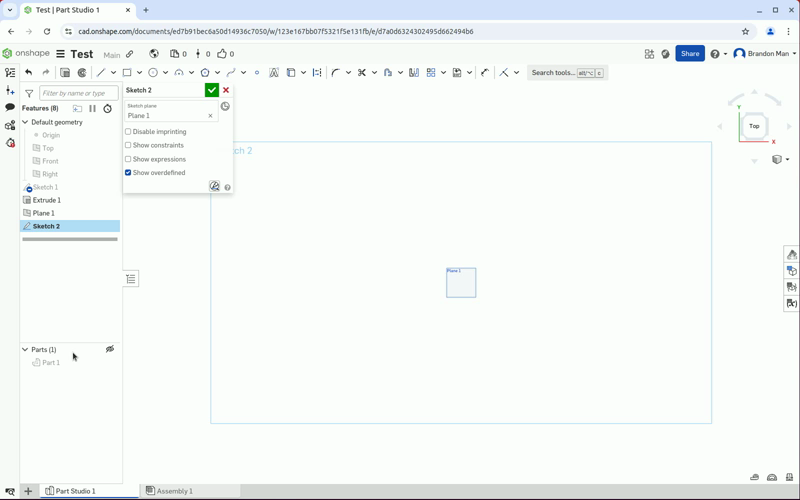
key_down(shift)
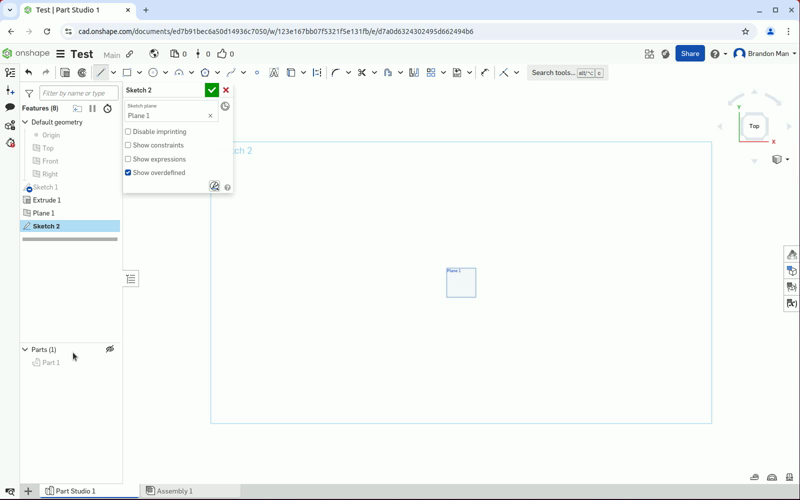
mouse_move(501, 319)
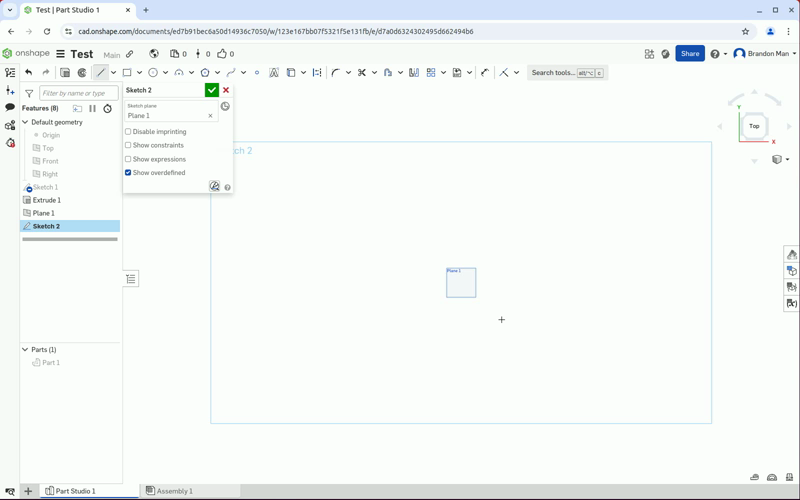
click(501, 319)
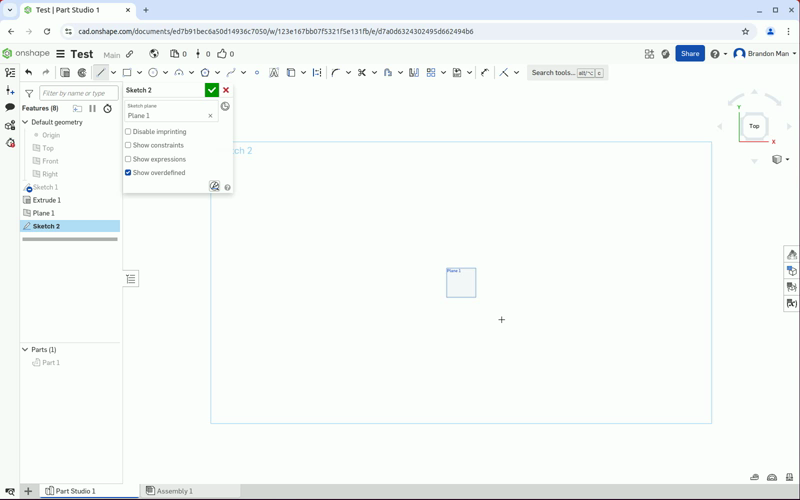
key_up(shift)
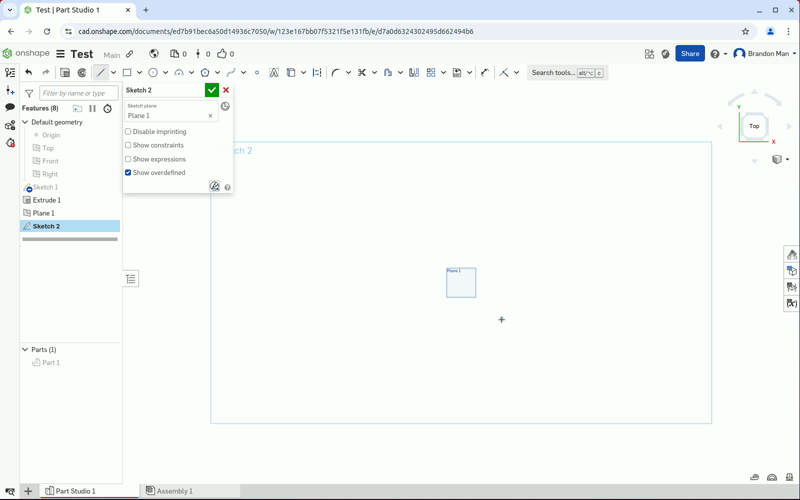
key_down(shift)
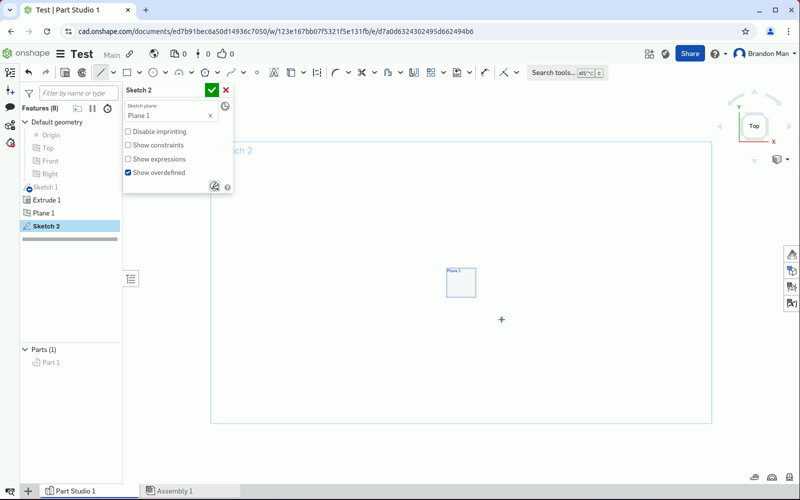
mouse_move(531, 319)
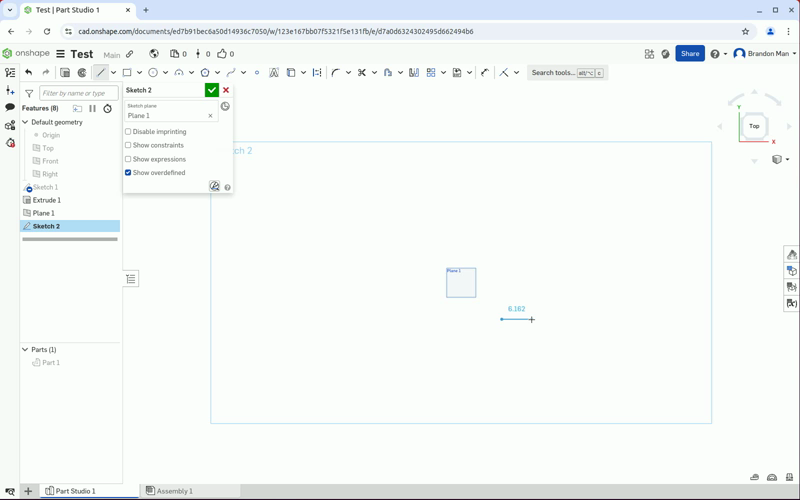
mouse_move(503, 319)
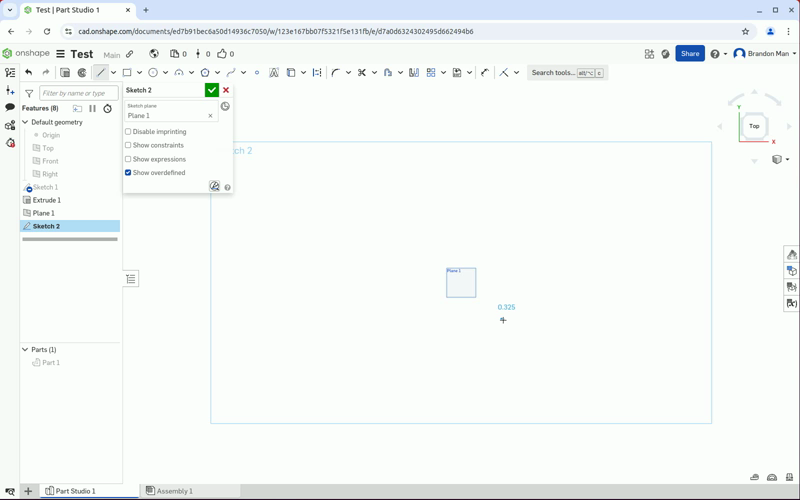
scroll(6)
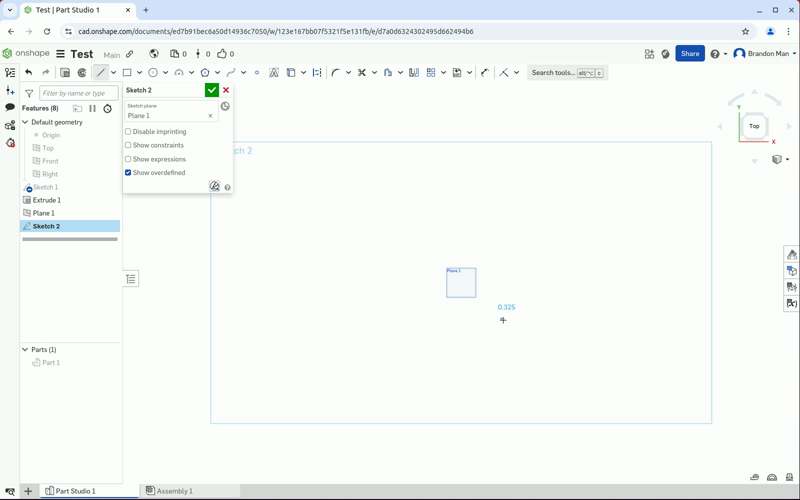
scroll(6)
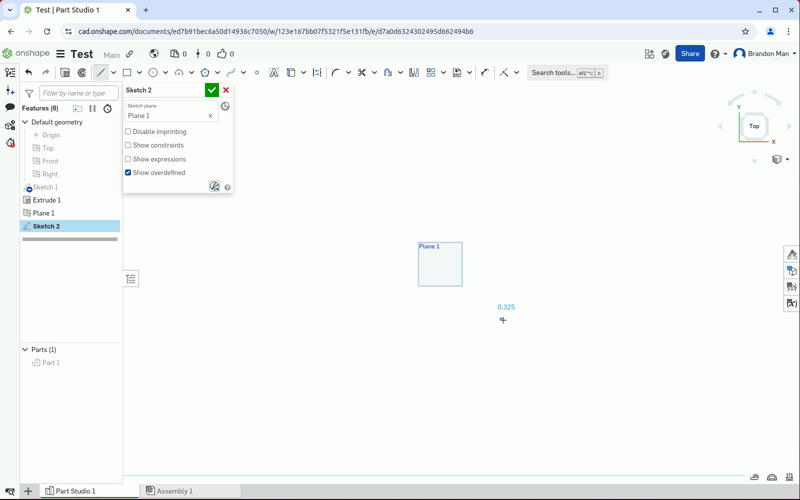
scroll(6)
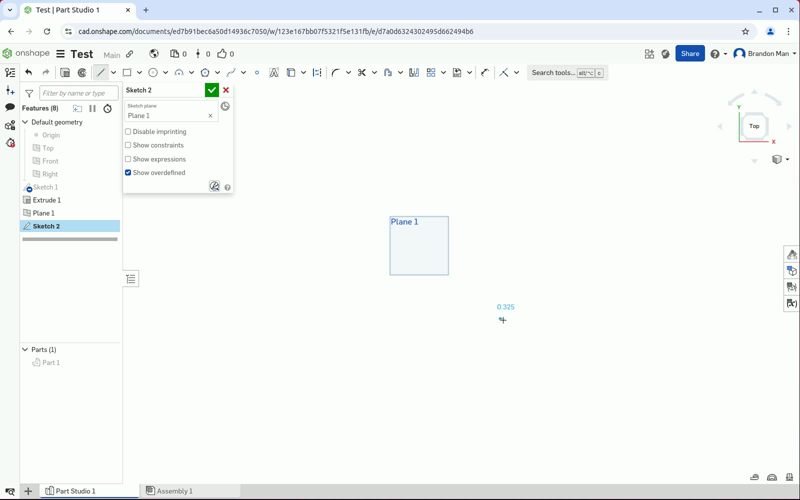
scroll(6)
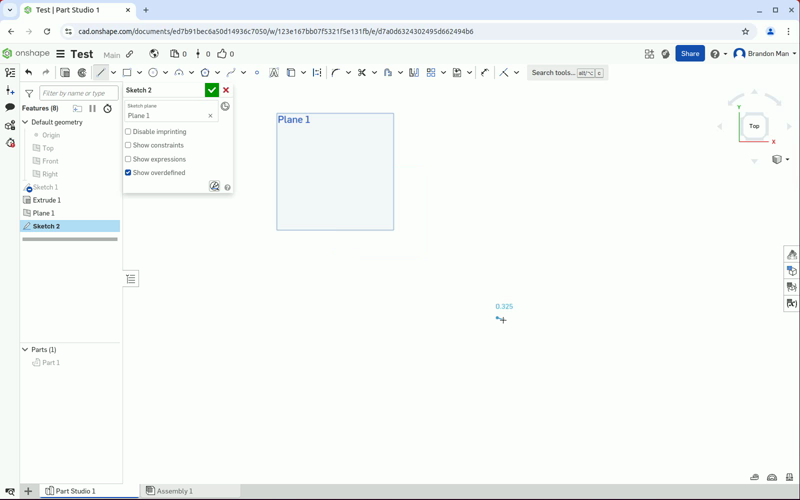
scroll(6)
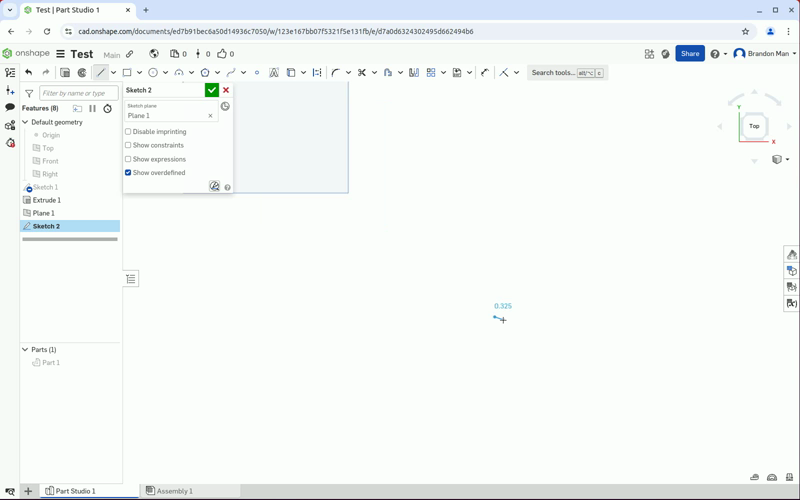
scroll(6)
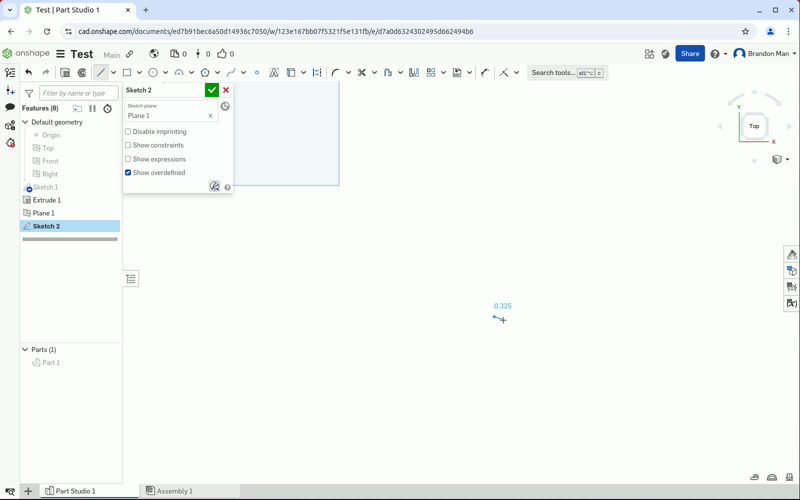
scroll(6)
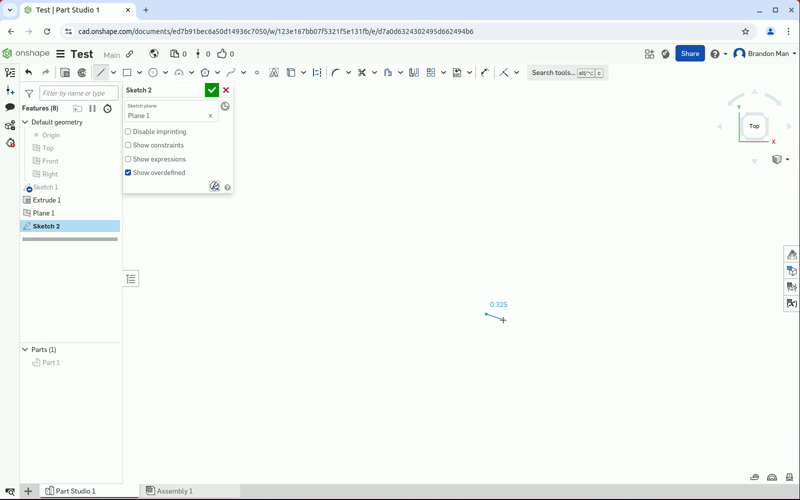
click(503, 319)
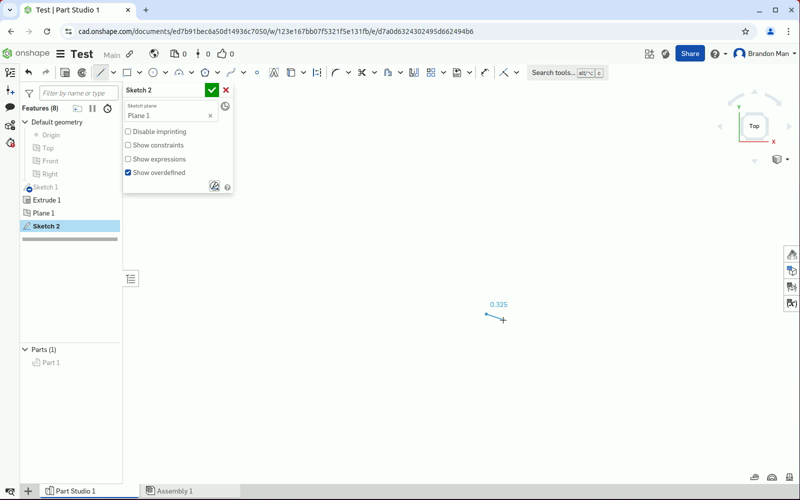
scroll(-6)
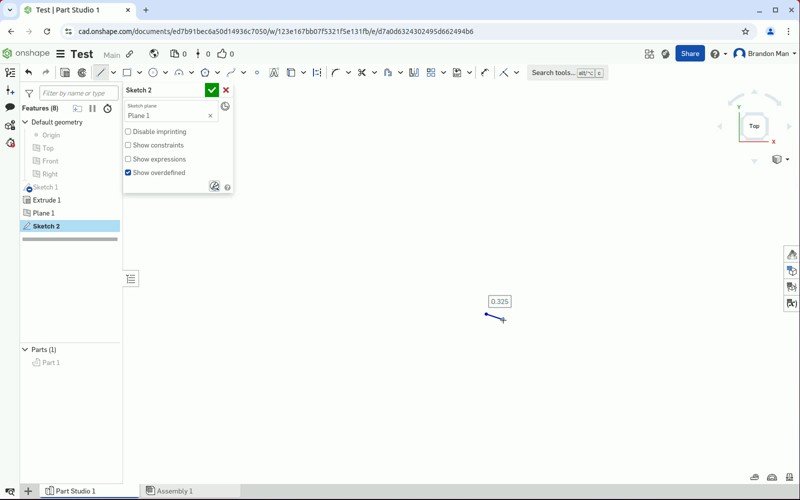
scroll(-6)
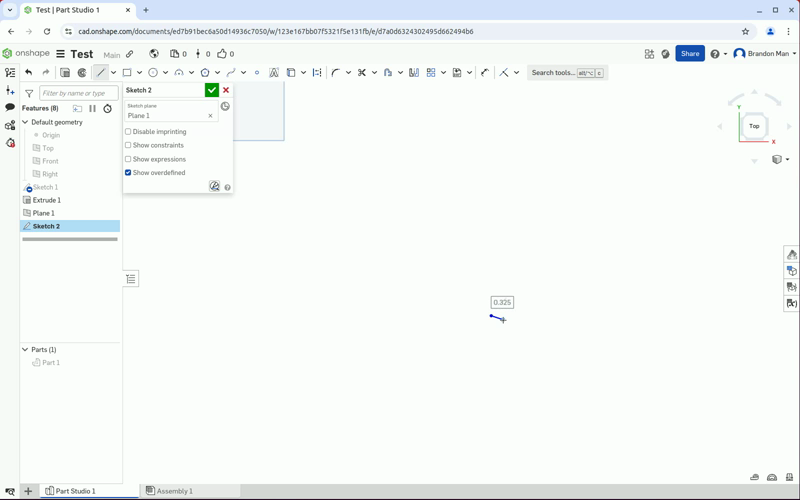
scroll(-6)
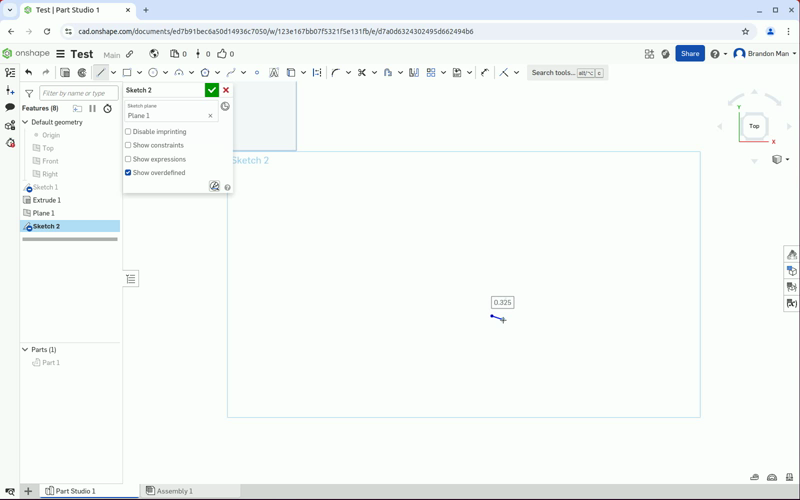
scroll(-6)
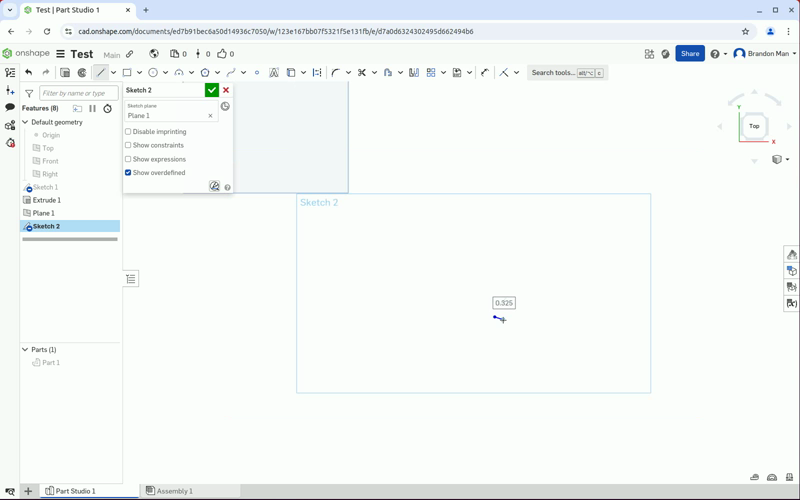
scroll(-6)
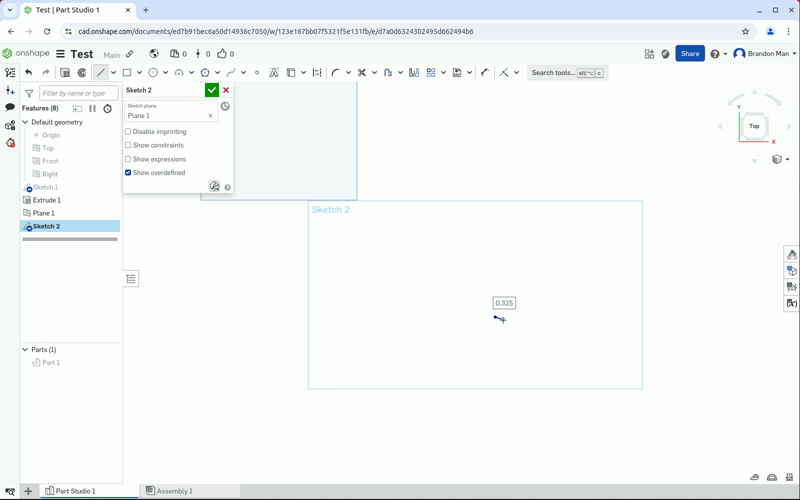
scroll(-6)
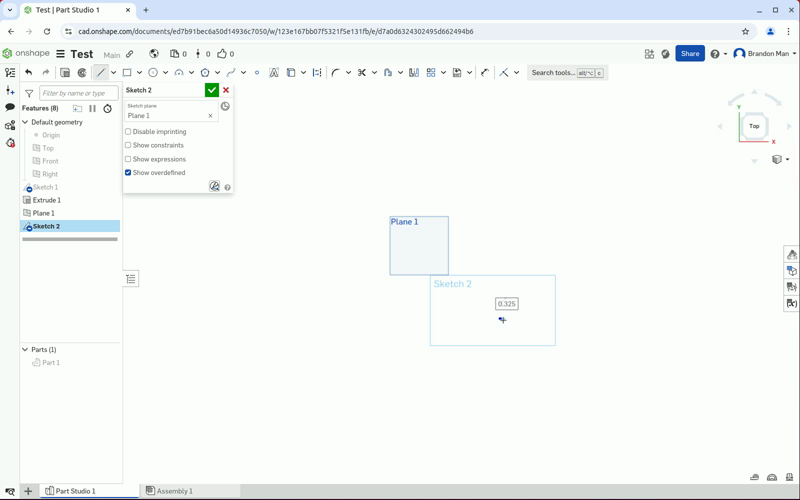
scroll(-6)
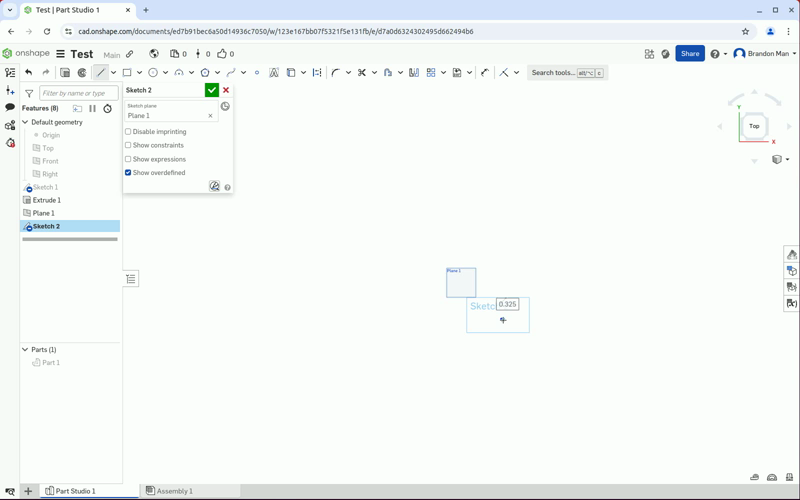
key_up(shift)
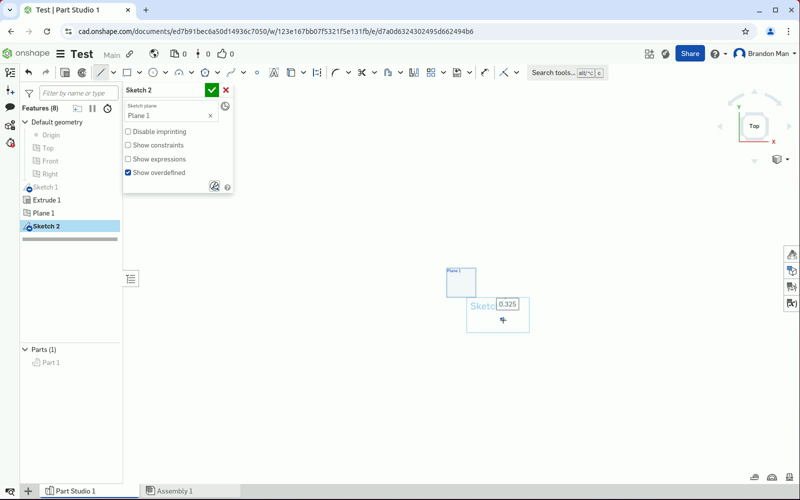
key_down(shift)
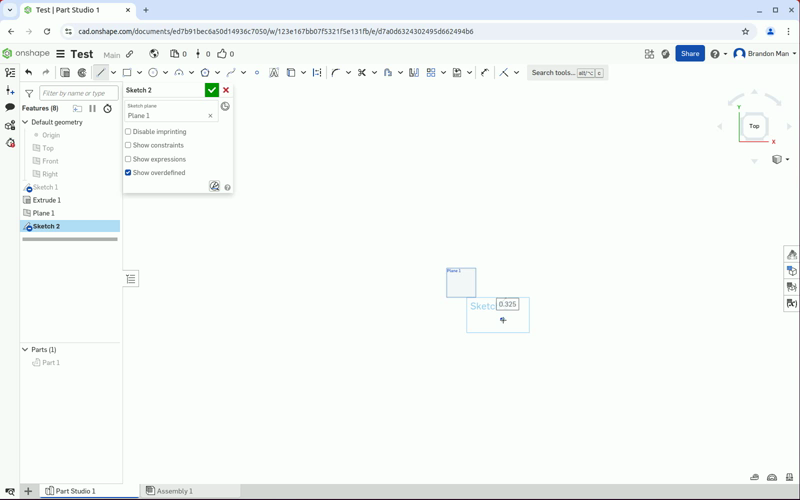
mouse_move(533, 319)
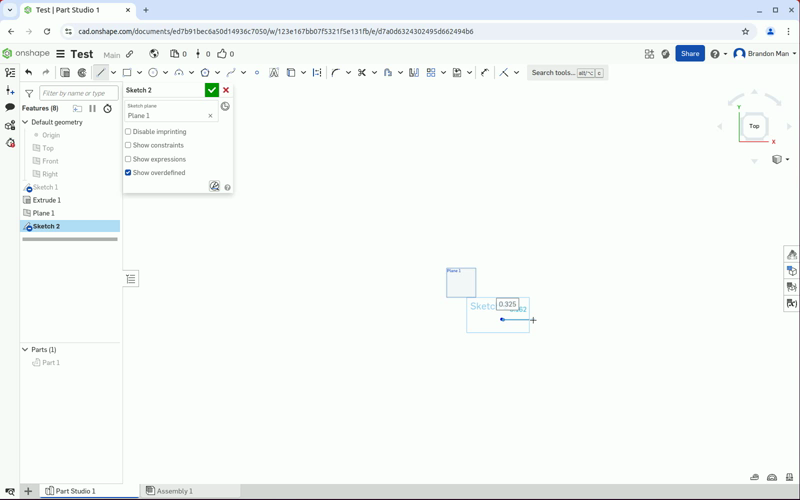
mouse_move(509, 308)
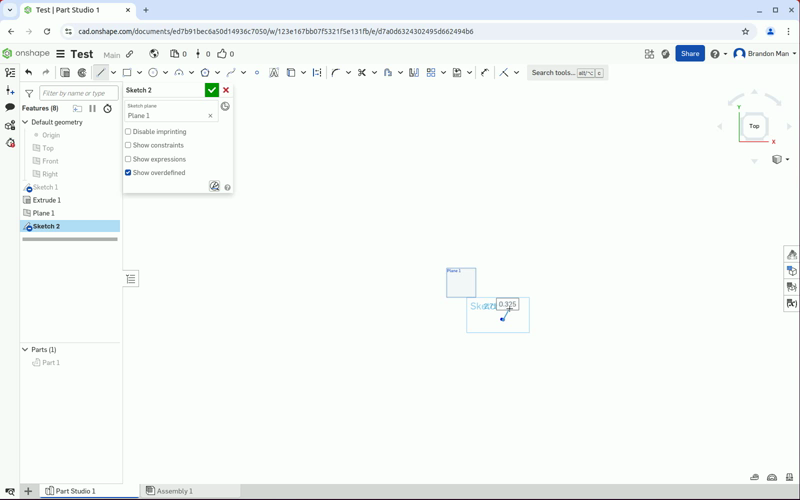
click(509, 308)
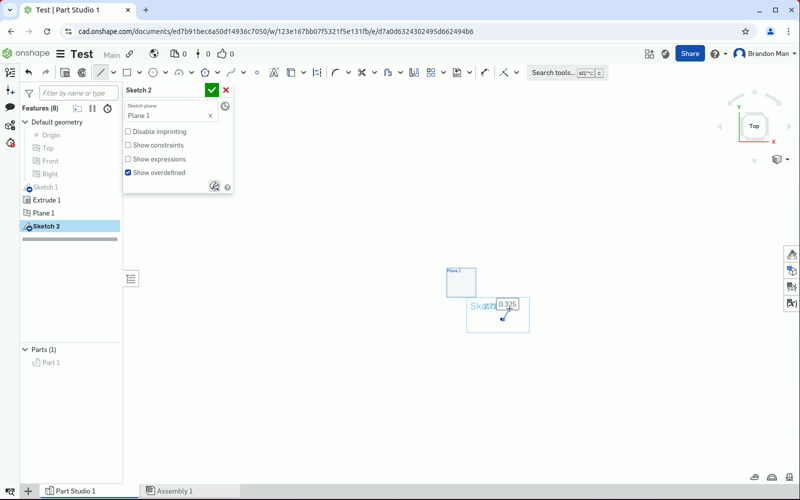
key_up(shift)
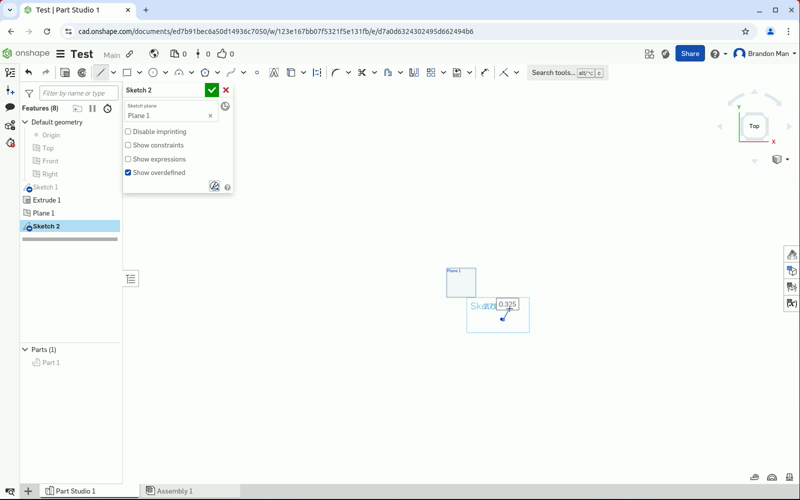
key_down(shift)
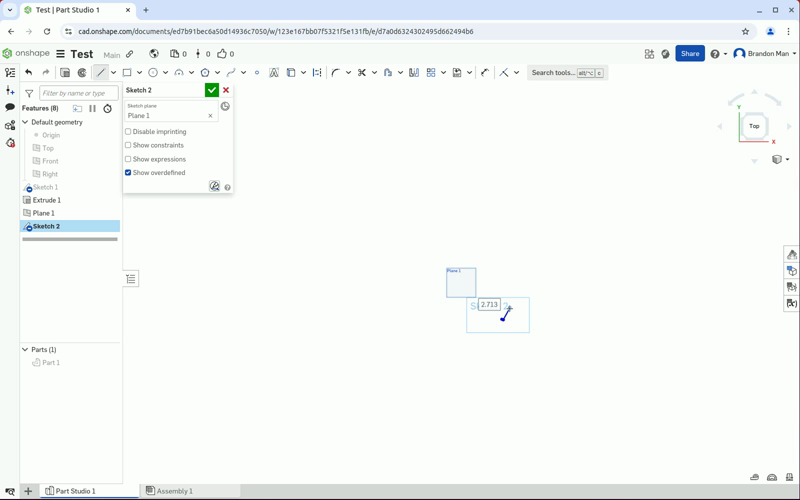
mouse_move(539, 308)
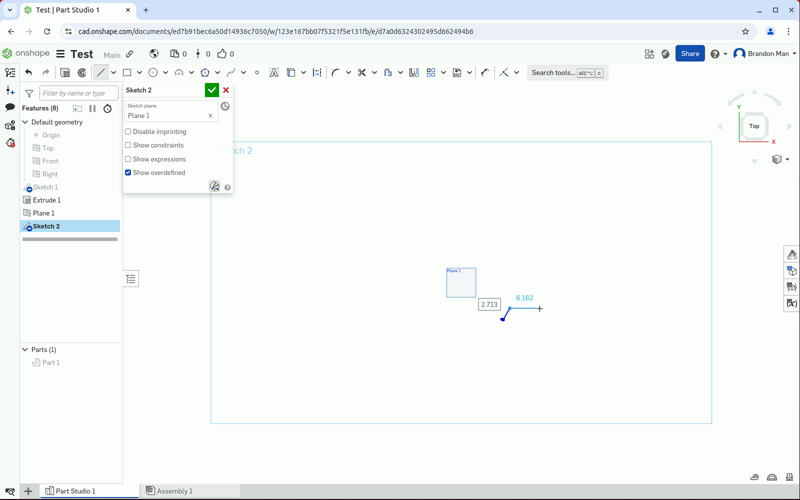
mouse_move(514, 311)
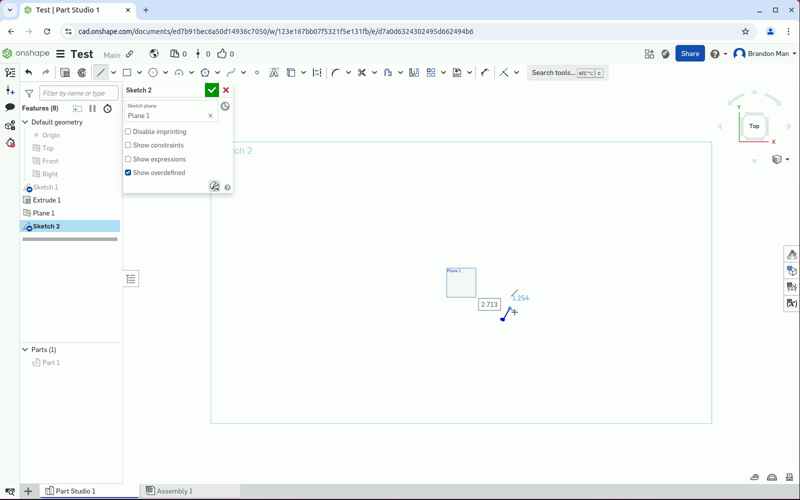
scroll(6)
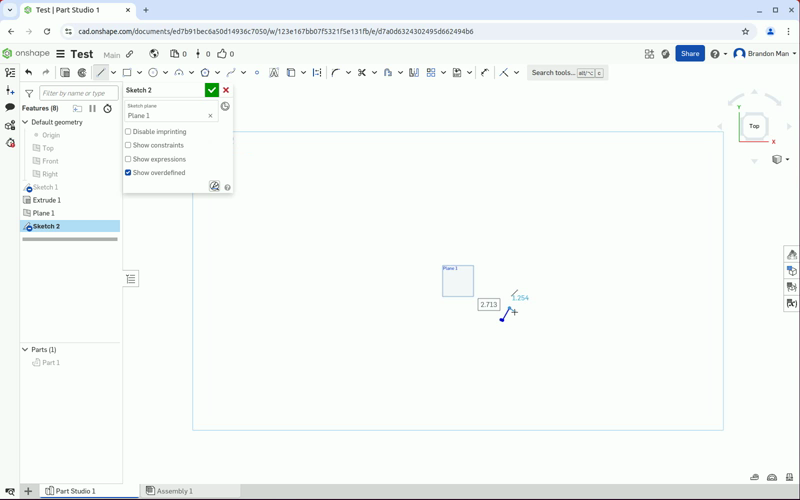
scroll(6)
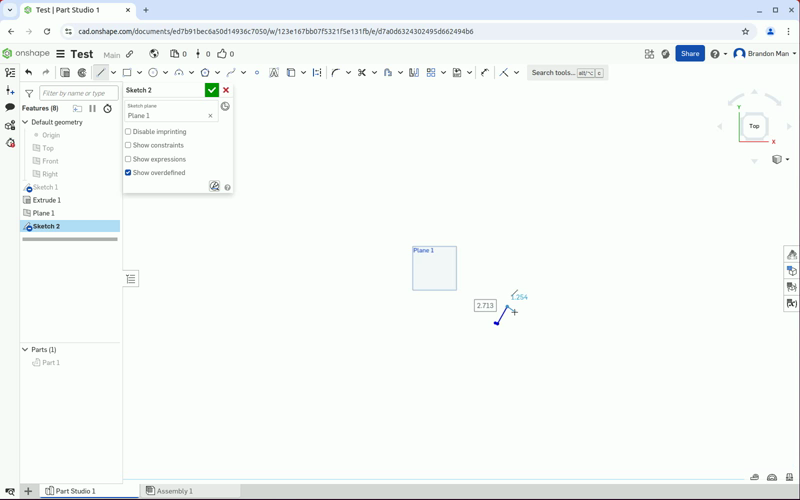
scroll(6)
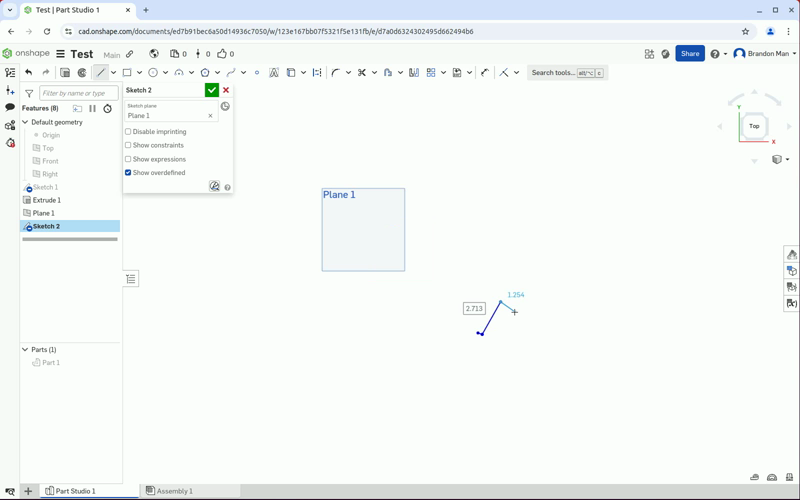
scroll(6)
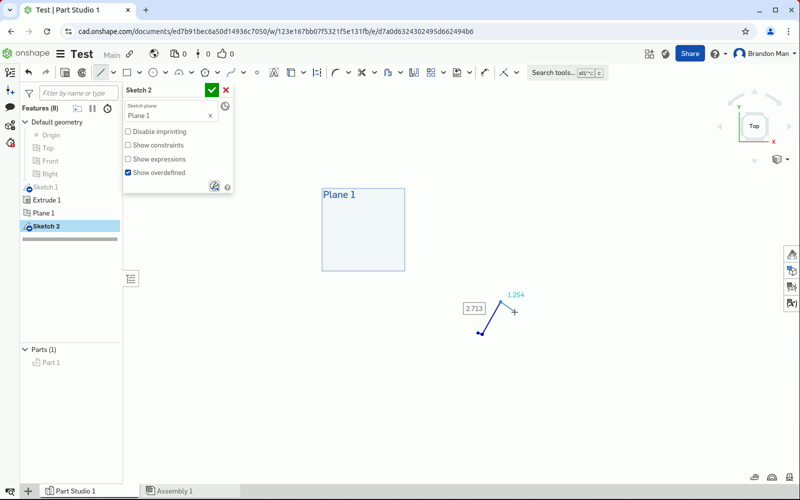
scroll(6)
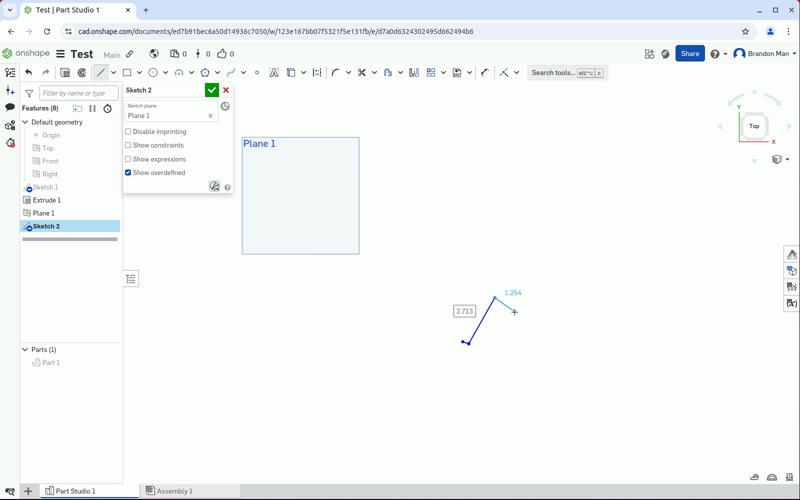
scroll(6)
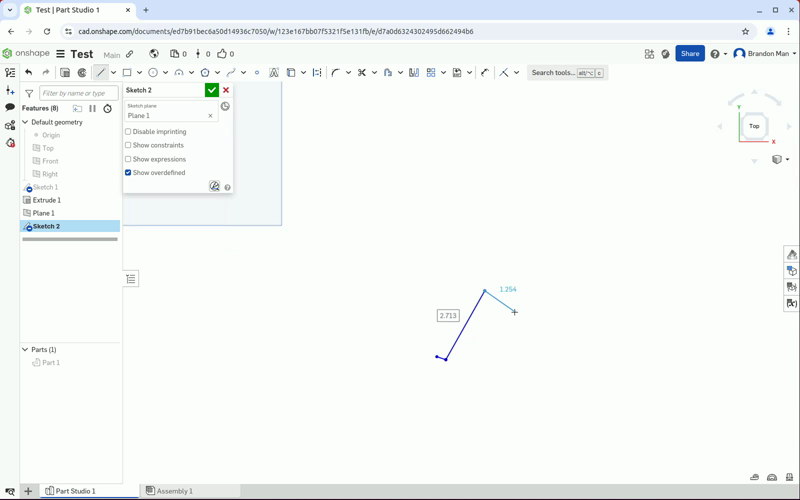
scroll(6)
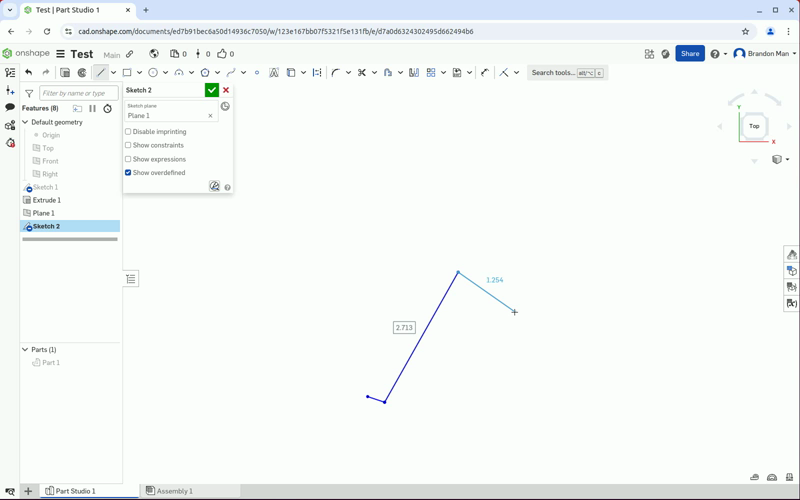
click(514, 311)
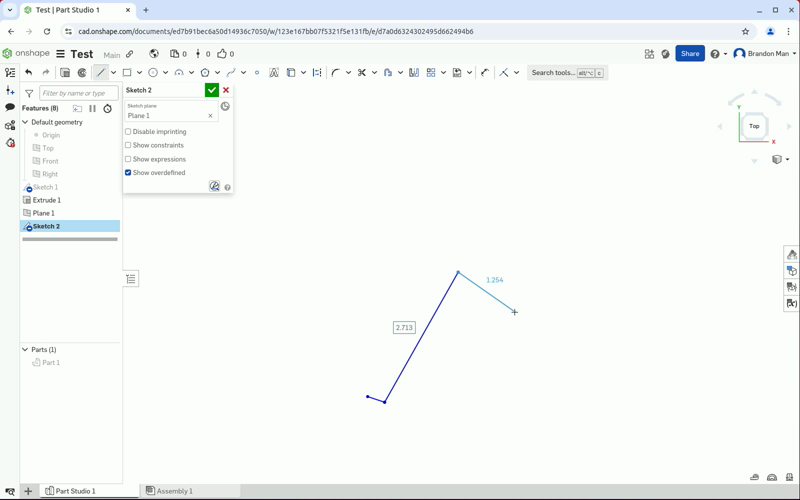
scroll(-6)
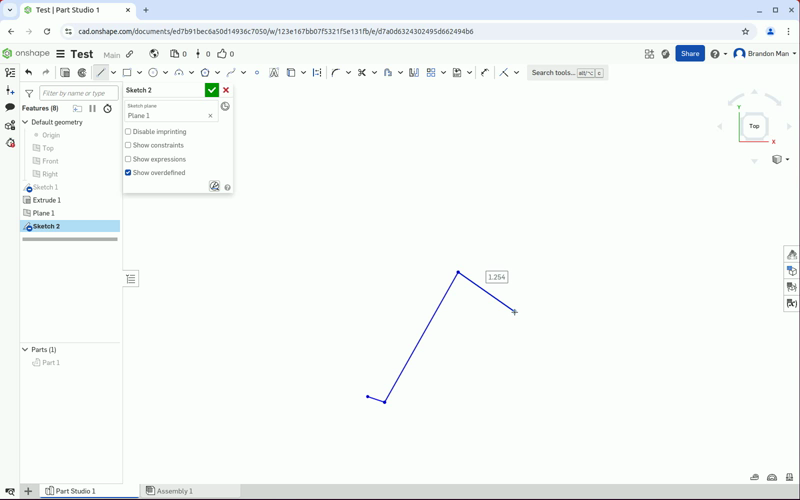
scroll(-6)
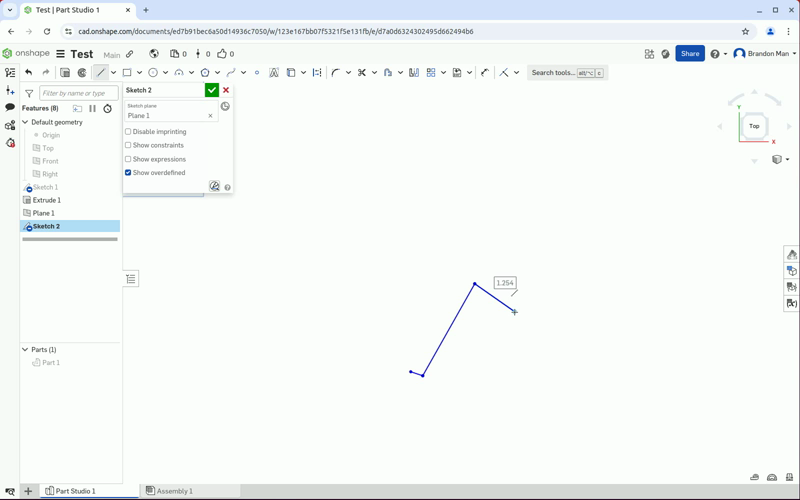
scroll(-6)
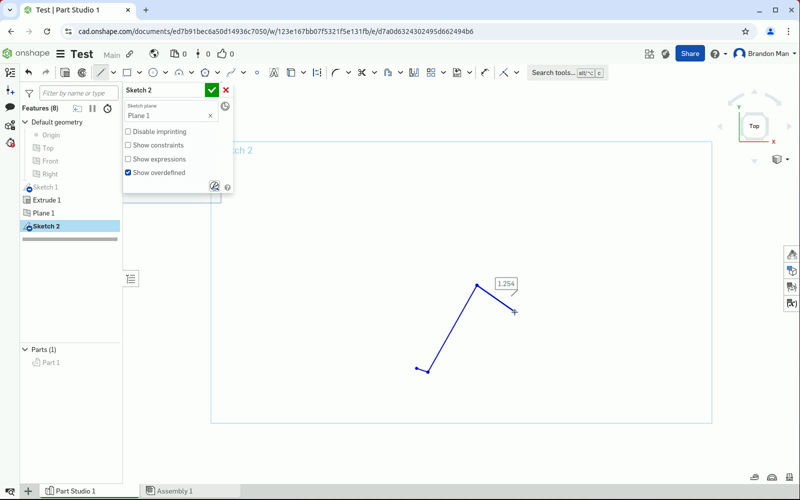
scroll(-6)
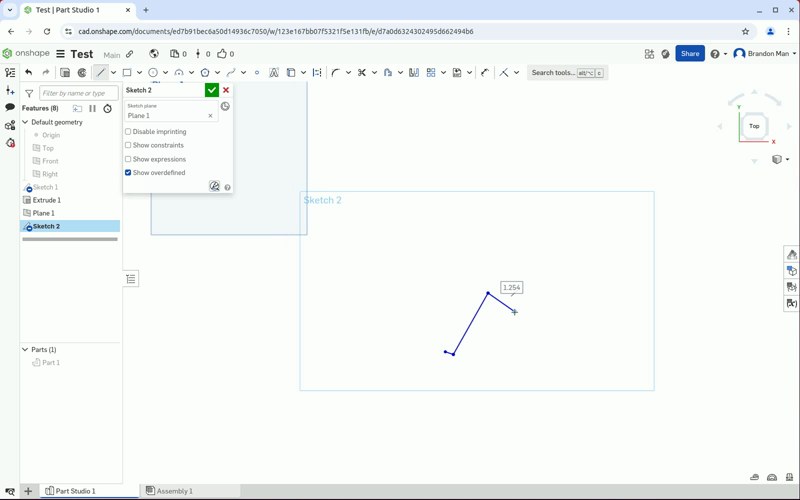
scroll(-6)
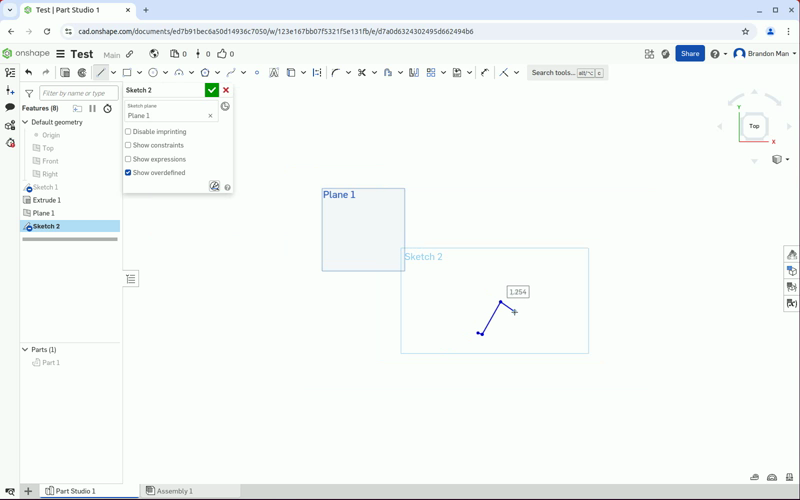
scroll(-6)
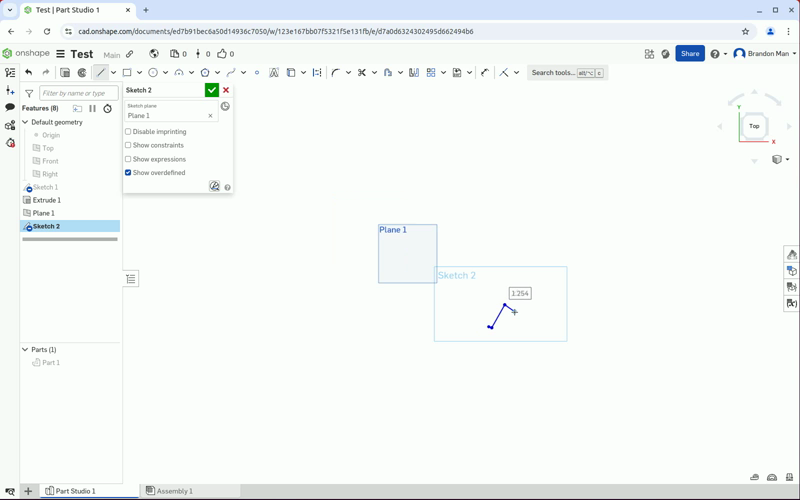
scroll(-6)
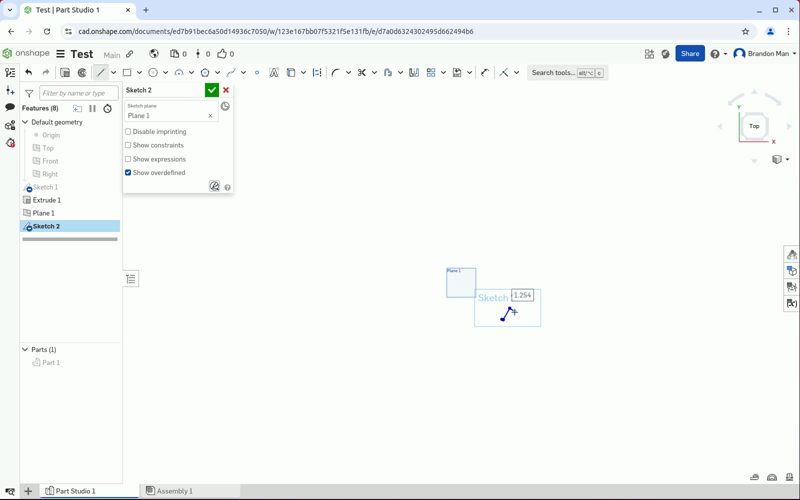
key_up(shift)
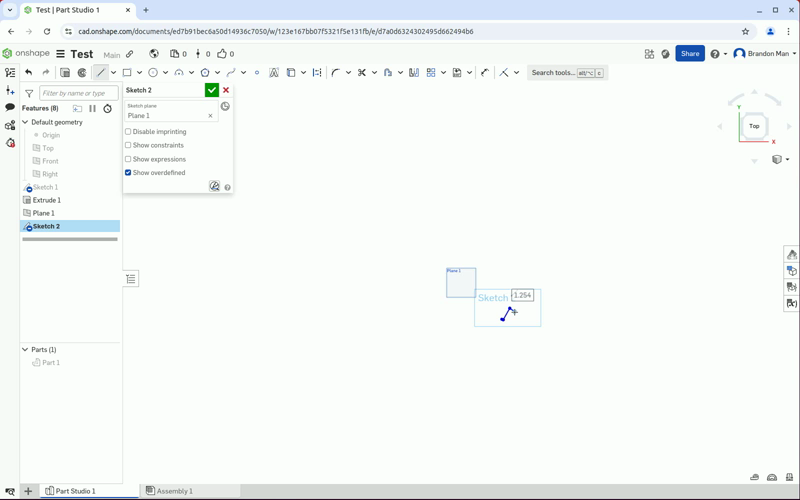
key_down(shift)
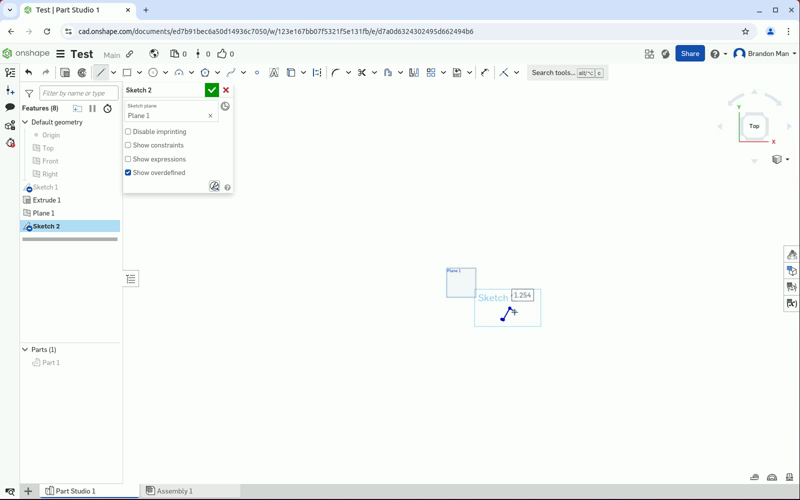
mouse_move(544, 311)
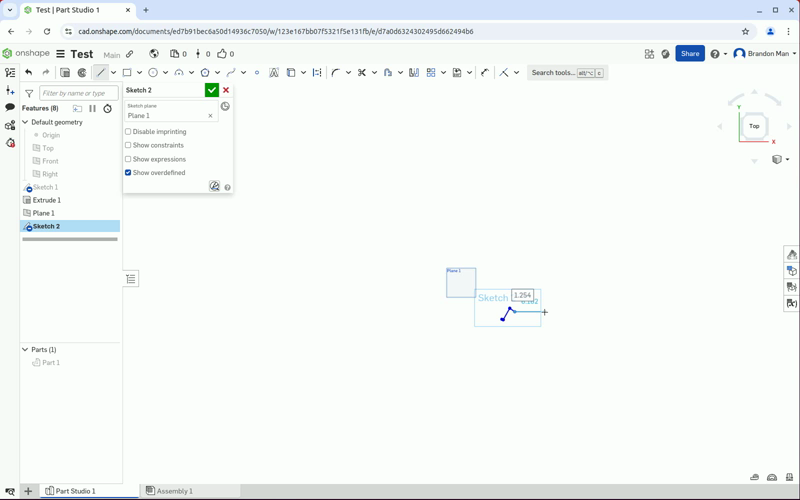
mouse_move(524, 295)
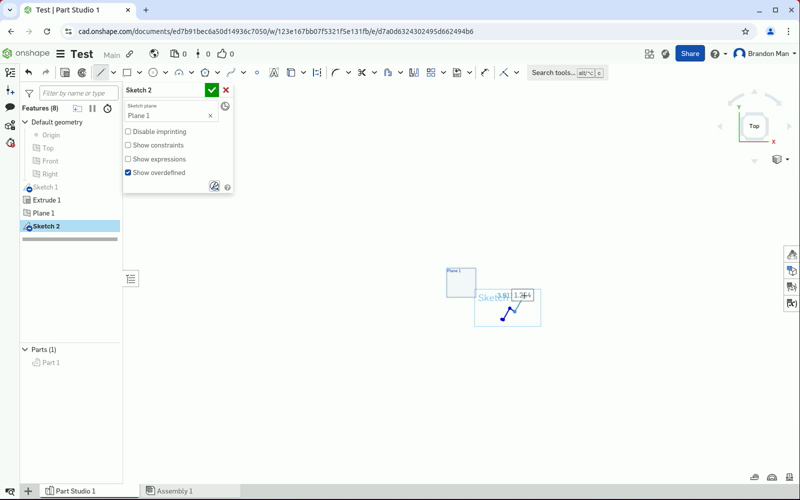
click(524, 295)
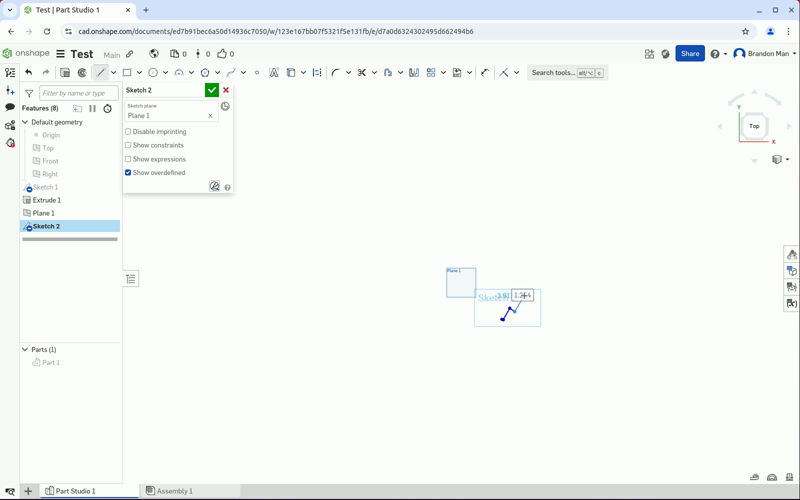
key_up(shift)
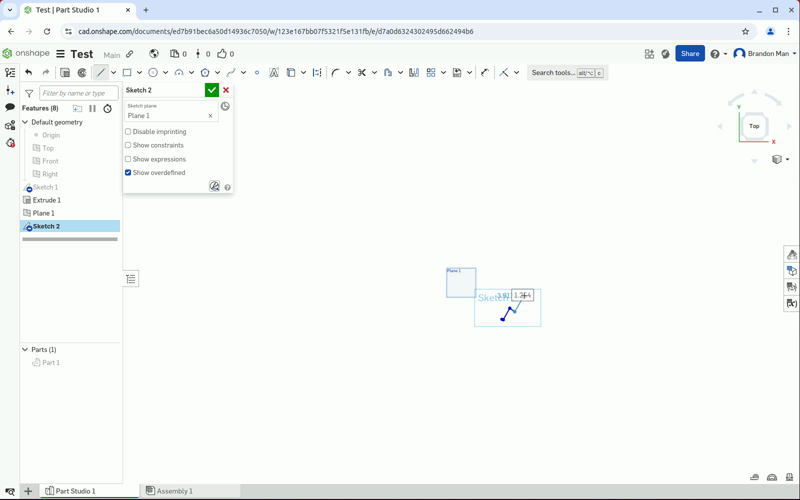
key_down(shift)
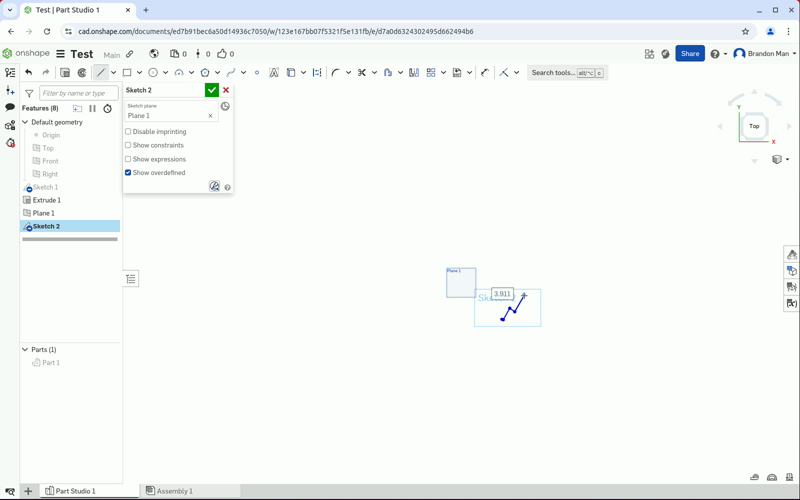
mouse_move(554, 295)
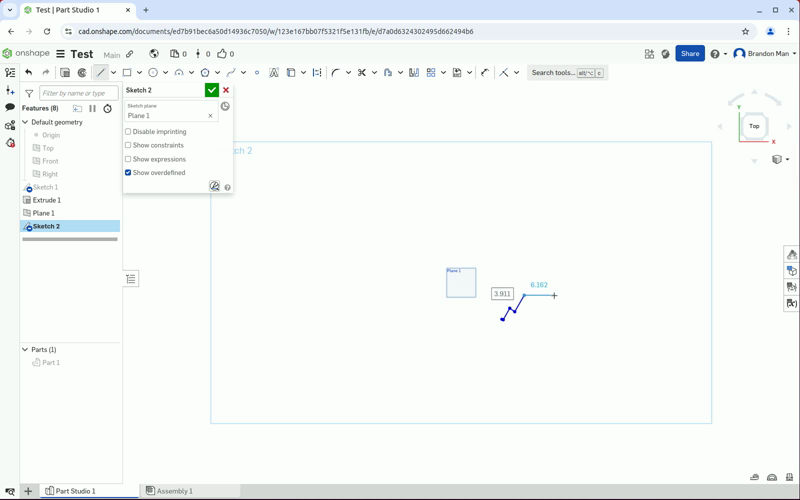
mouse_move(526, 296)
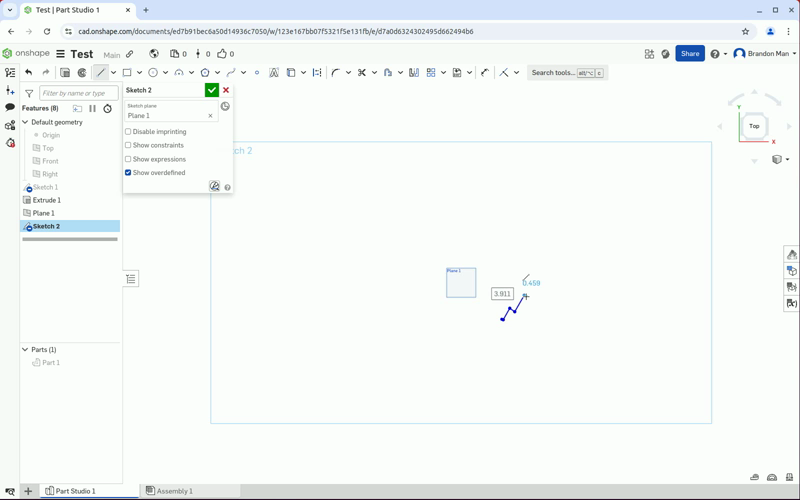
scroll(6)
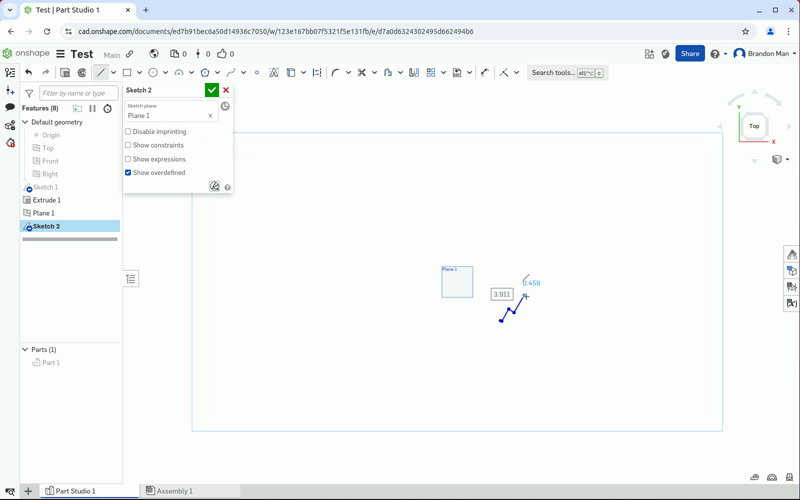
scroll(6)
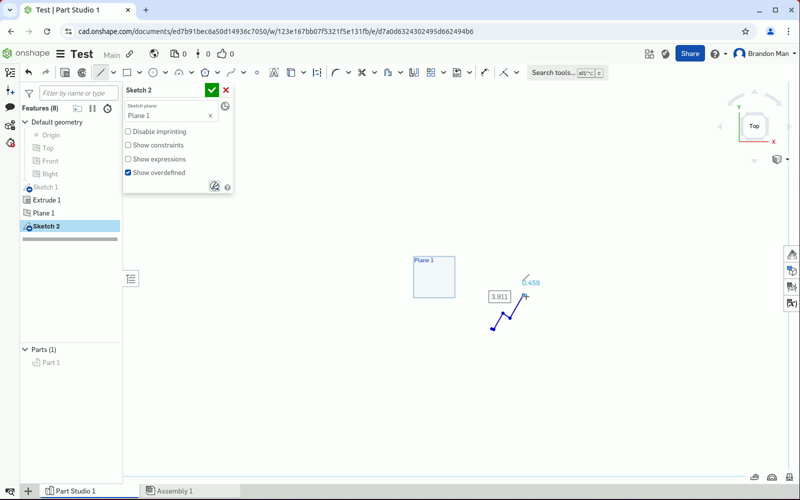
scroll(6)
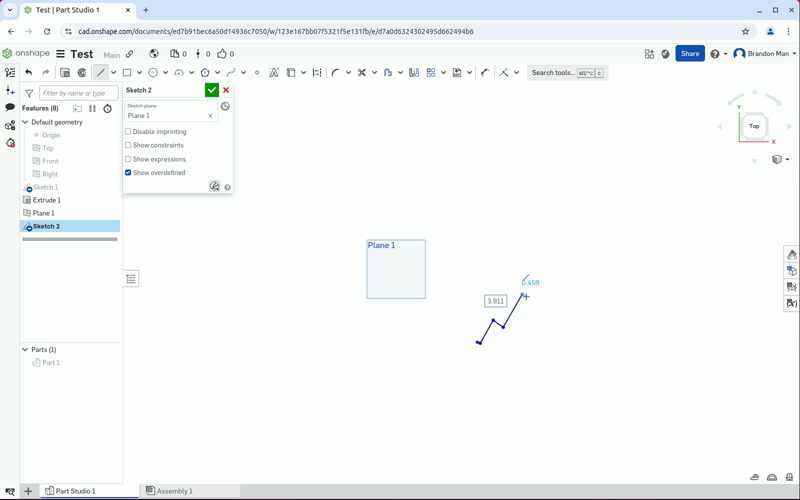
scroll(6)
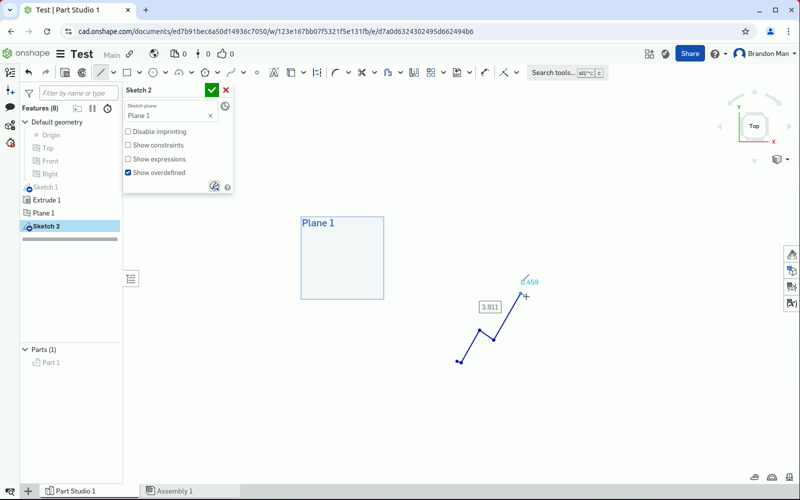
scroll(6)
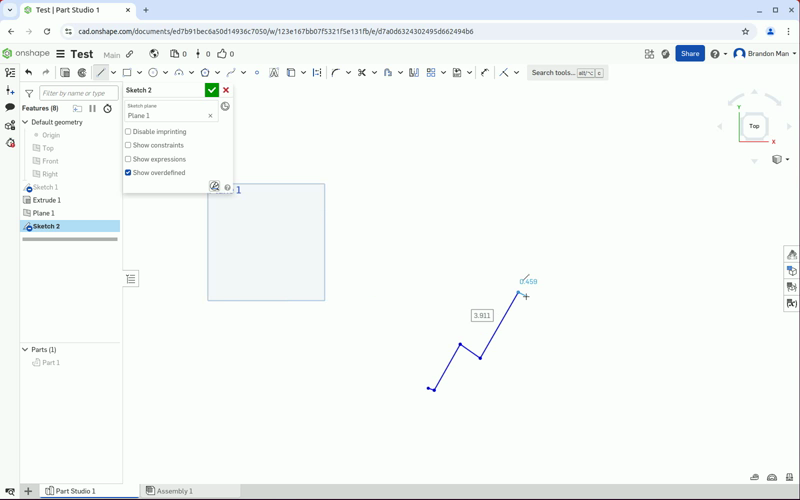
scroll(6)
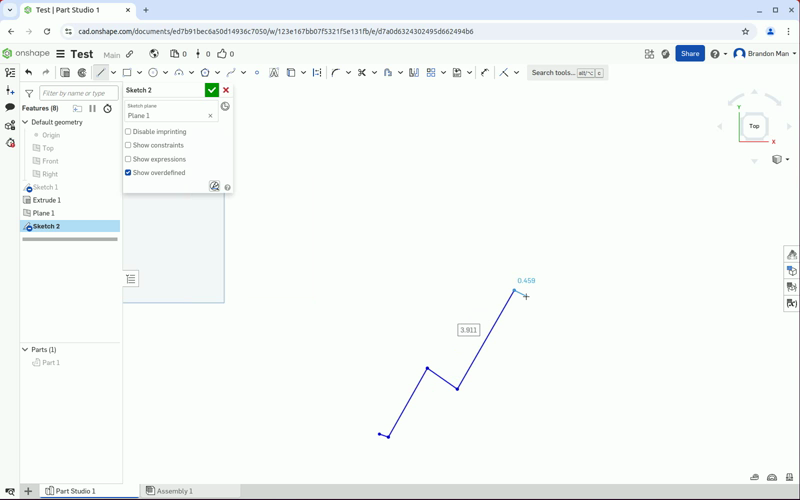
scroll(6)
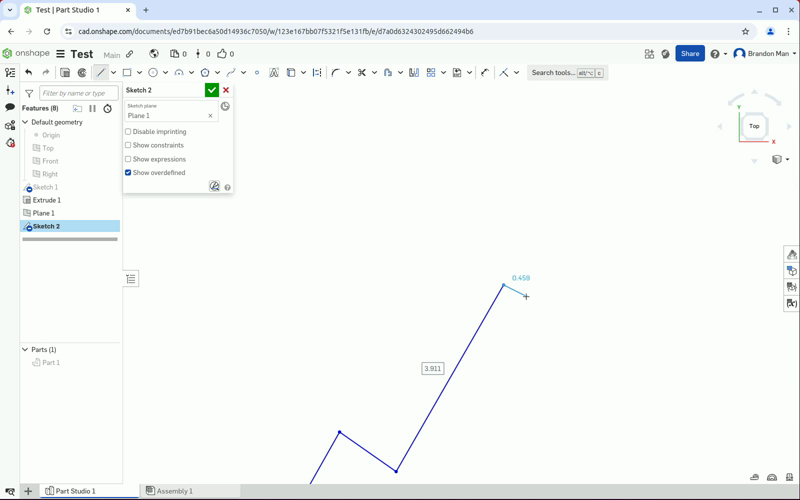
click(526, 296)
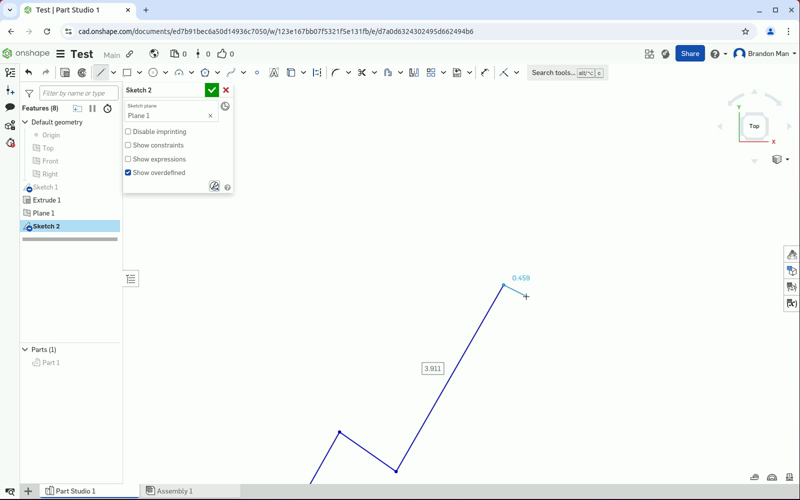
scroll(-6)
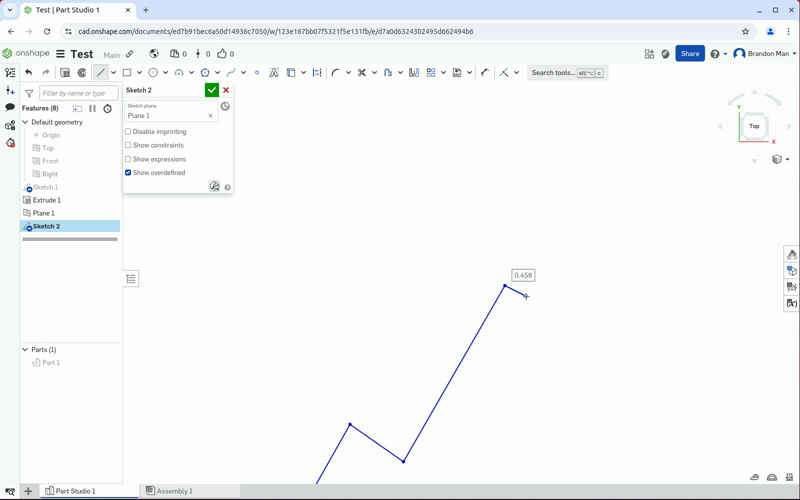
scroll(-6)
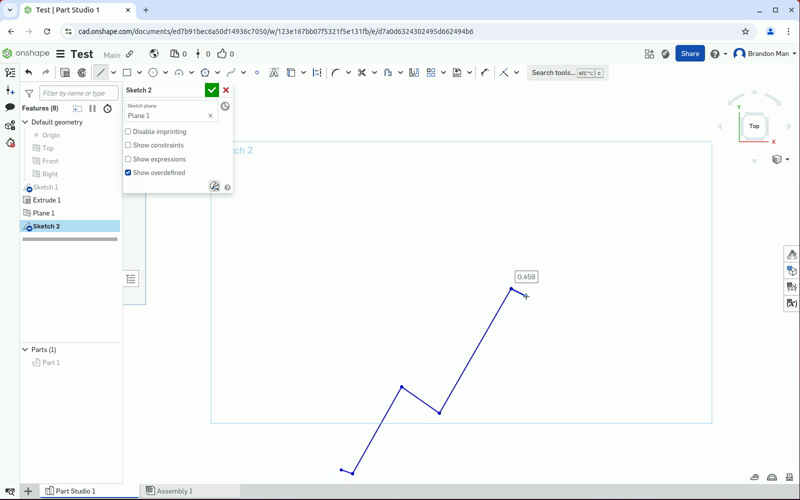
scroll(-6)
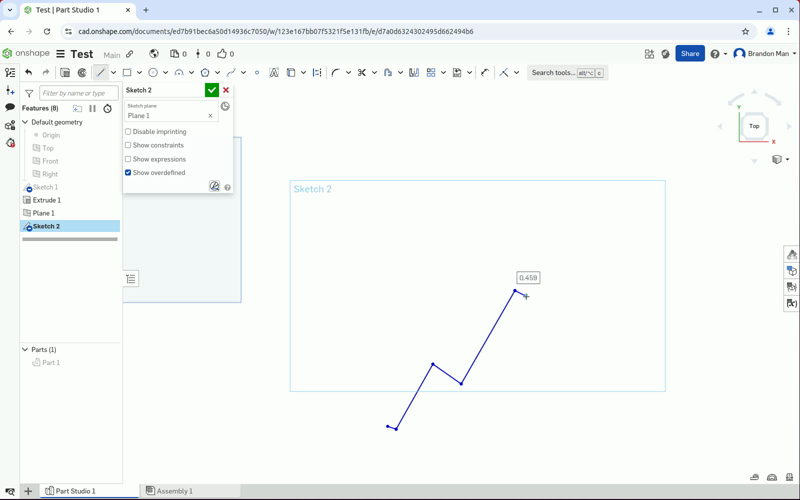
scroll(-6)
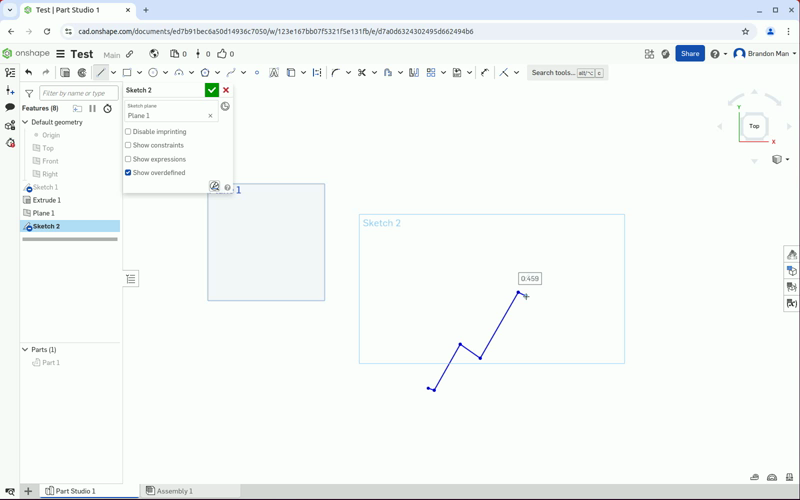
scroll(-6)
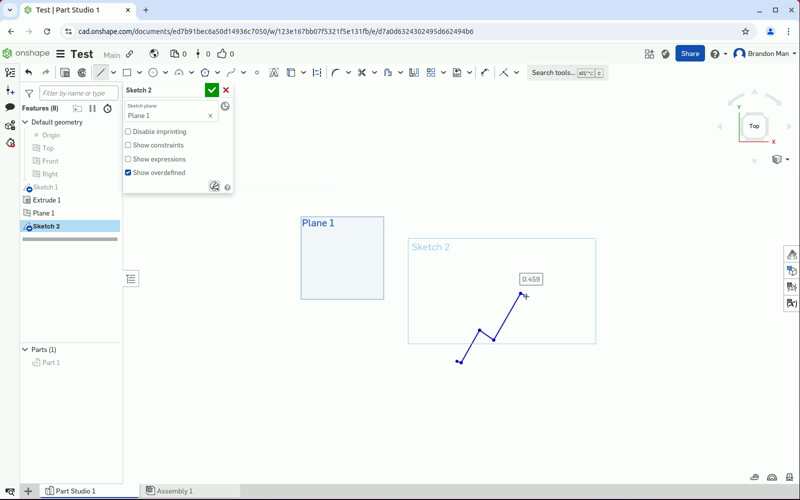
scroll(-6)
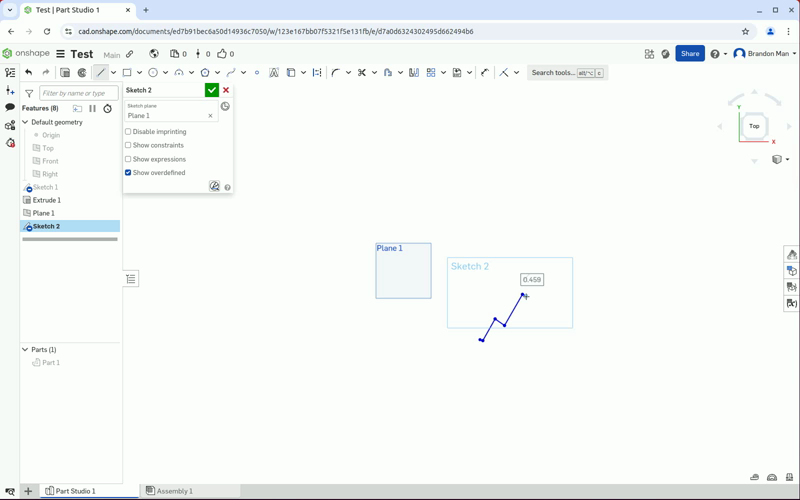
scroll(-6)
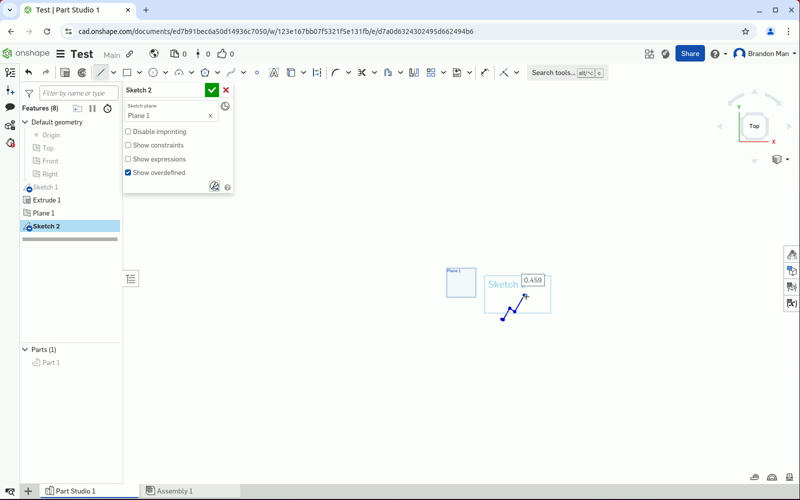
key_up(shift)
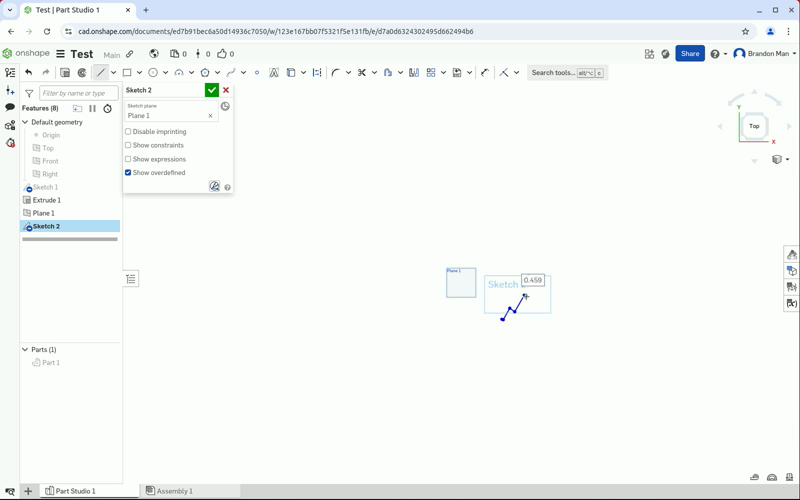
key_down(shift)
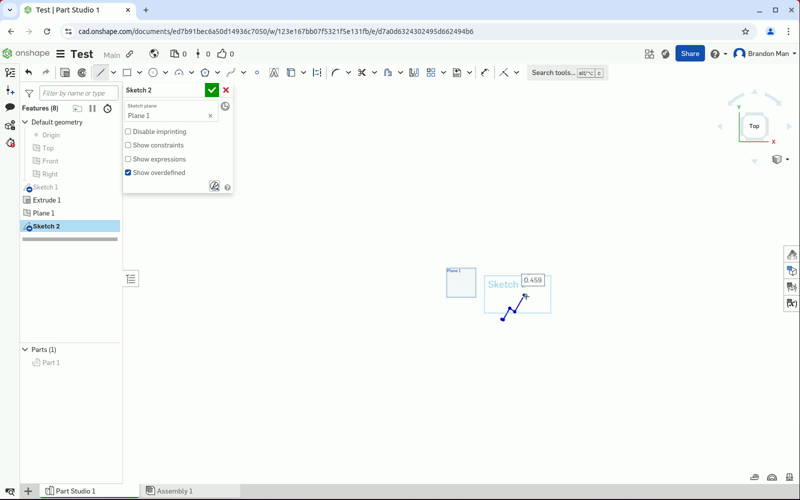
mouse_move(556, 296)
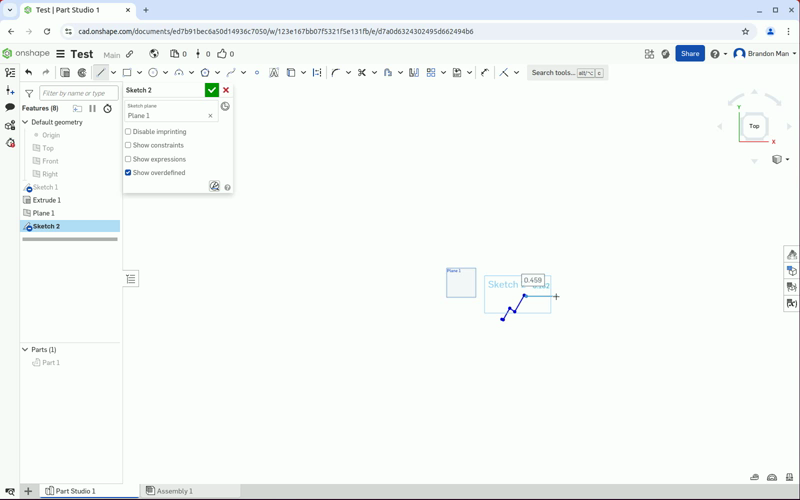
mouse_move(526, 290)
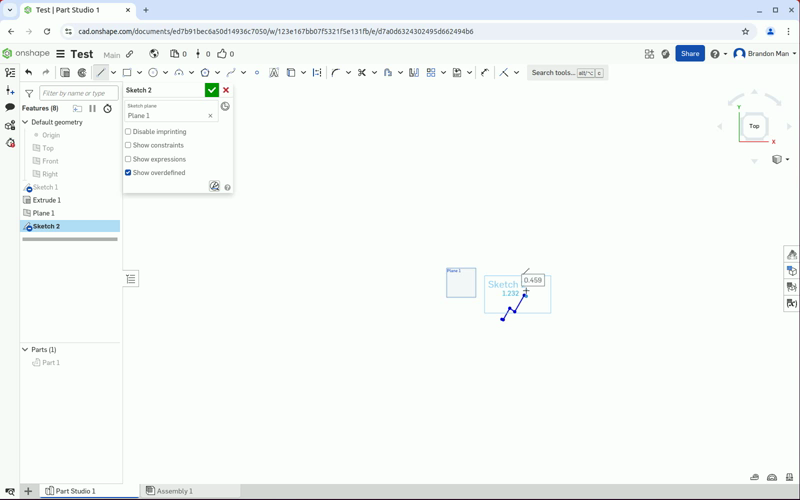
scroll(6)
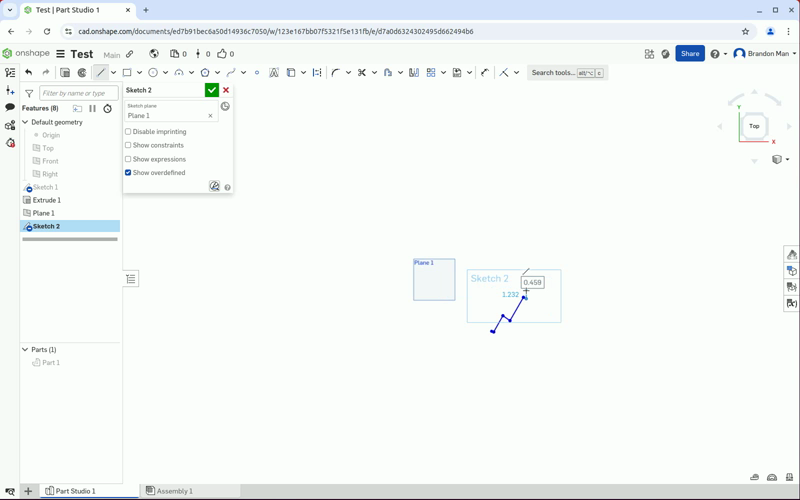
scroll(6)
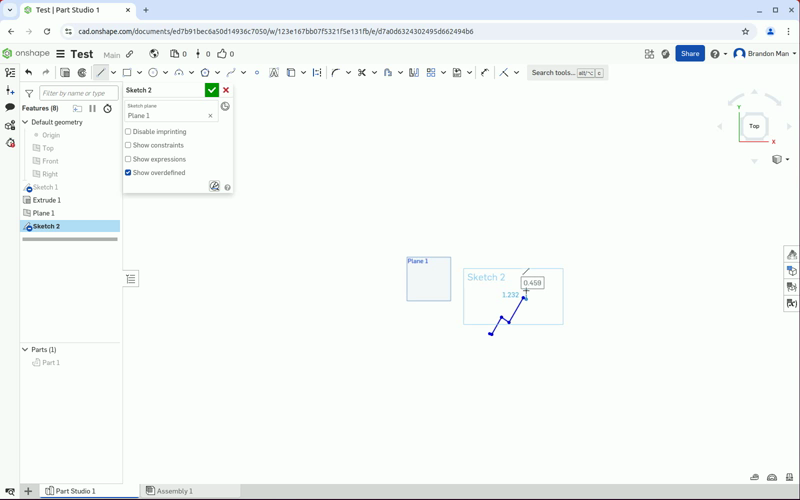
scroll(6)
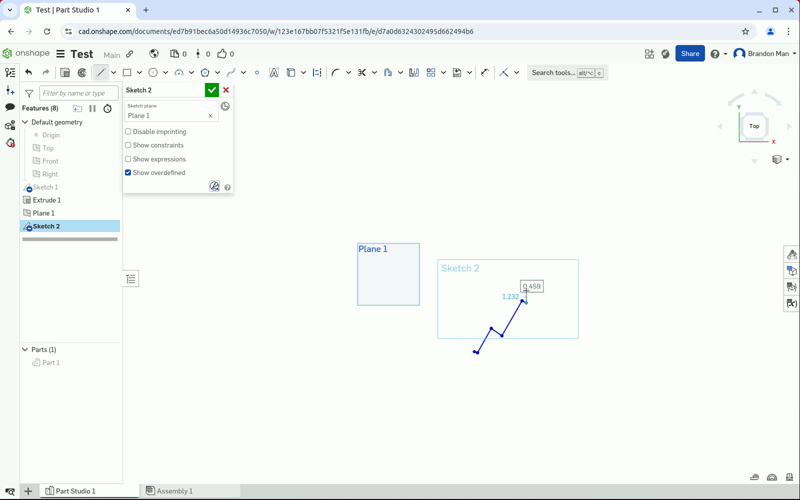
scroll(6)
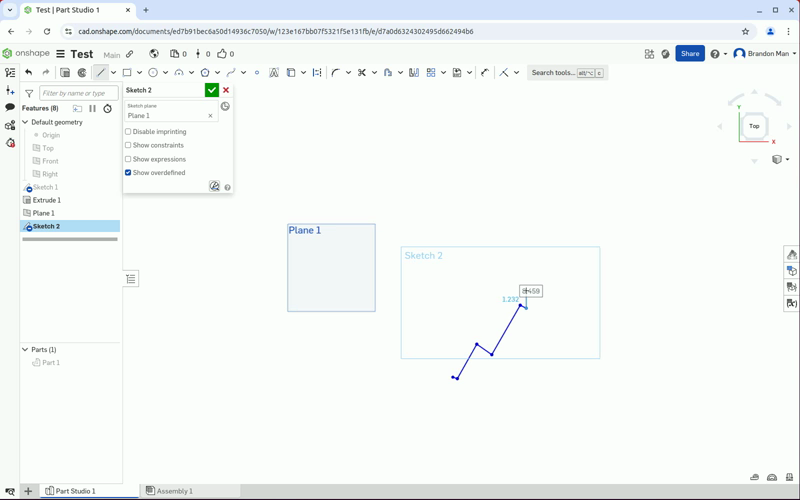
scroll(6)
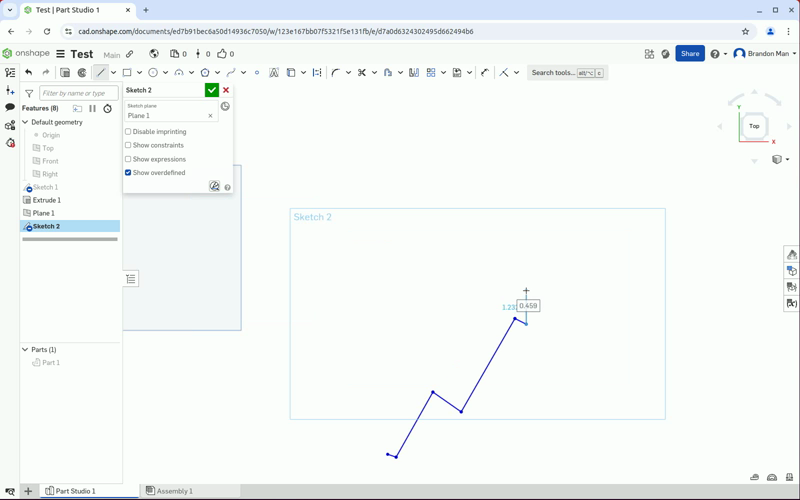
scroll(6)
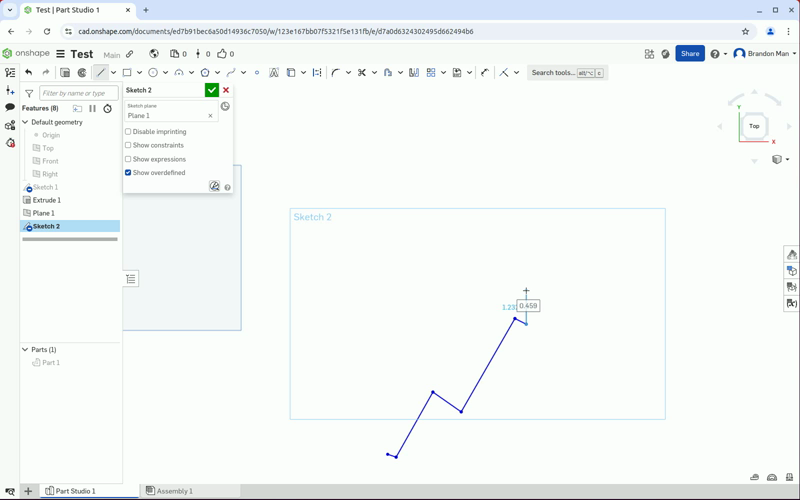
scroll(6)
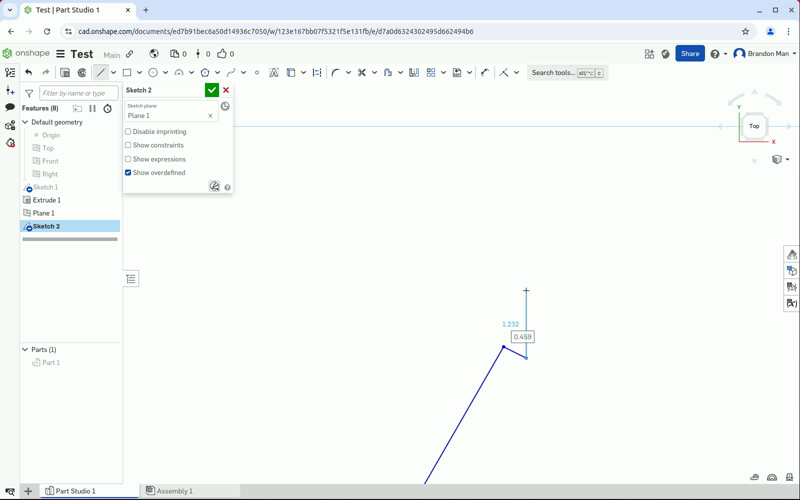
click(526, 290)
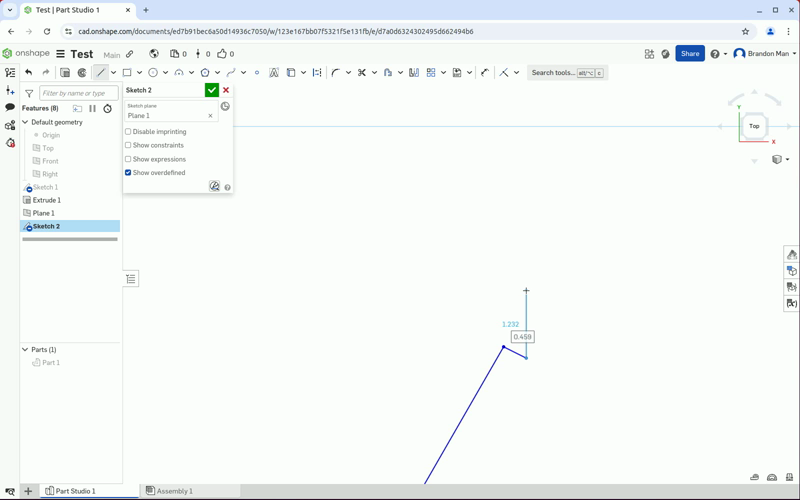
scroll(-6)
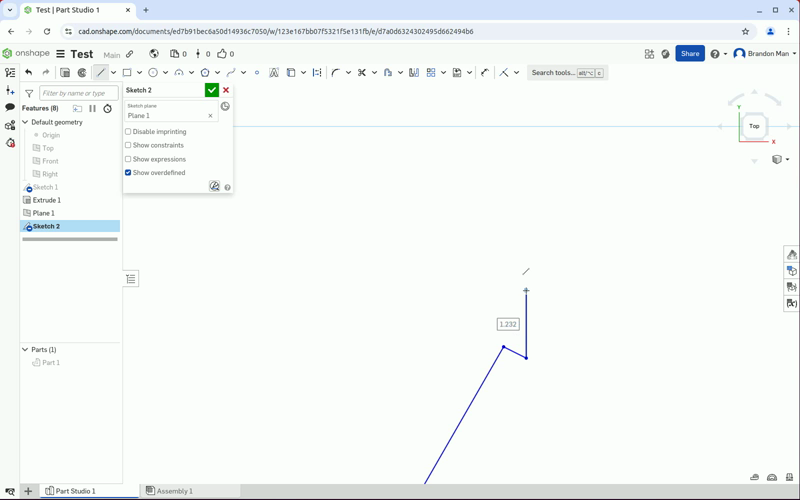
scroll(-6)
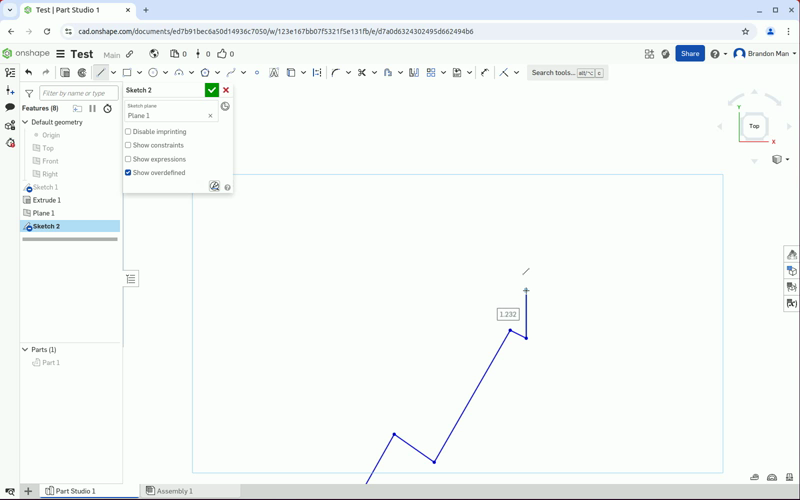
scroll(-6)
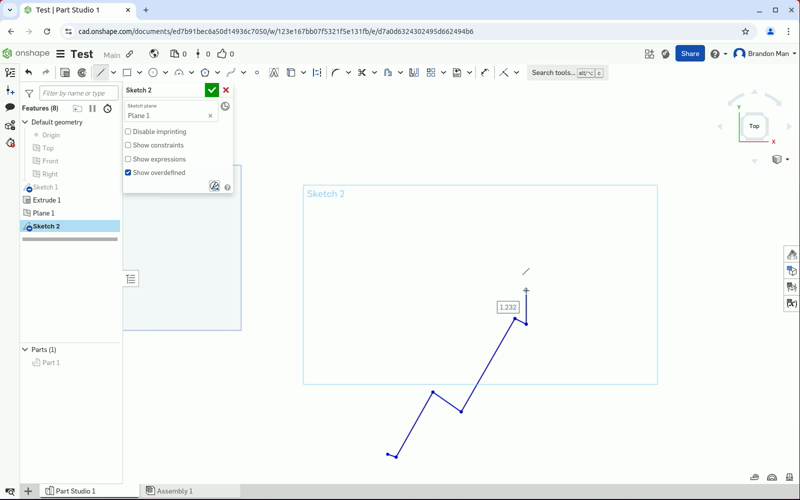
scroll(-6)
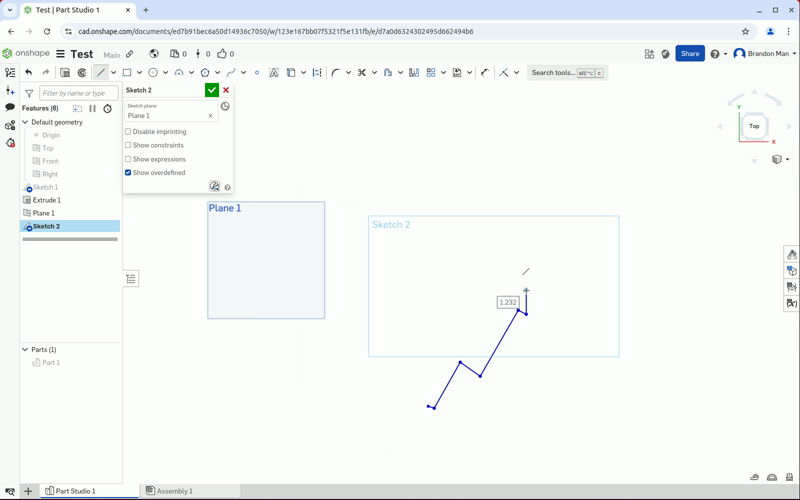
scroll(-6)
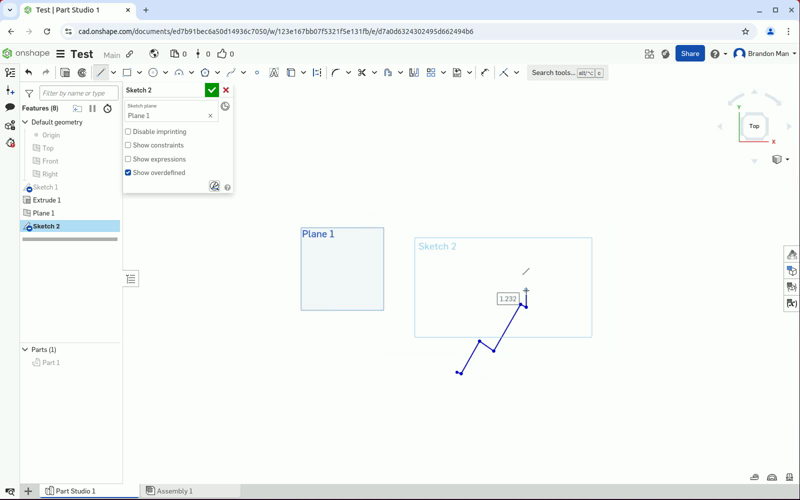
scroll(-6)
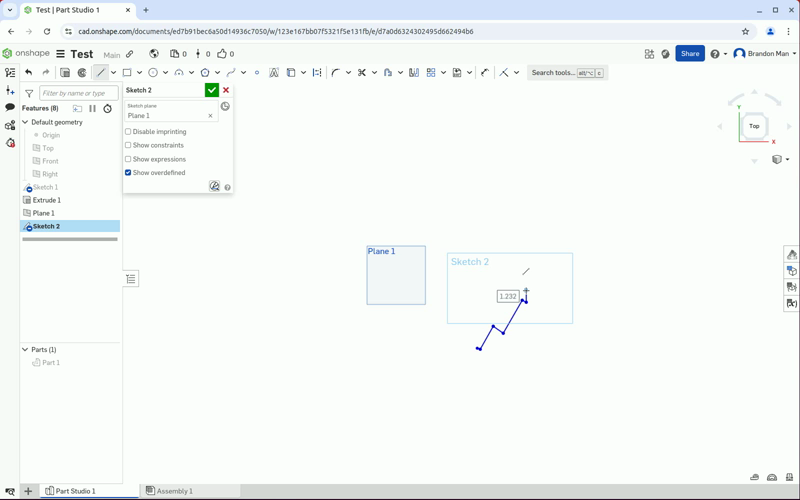
scroll(-6)
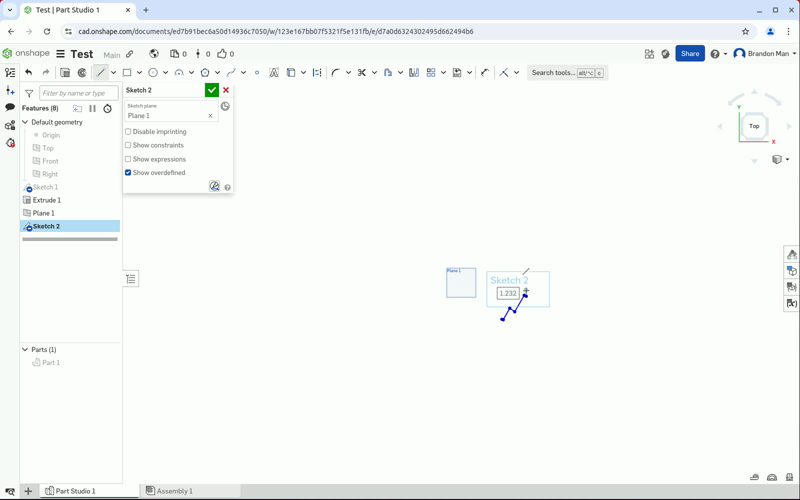
key_up(shift)
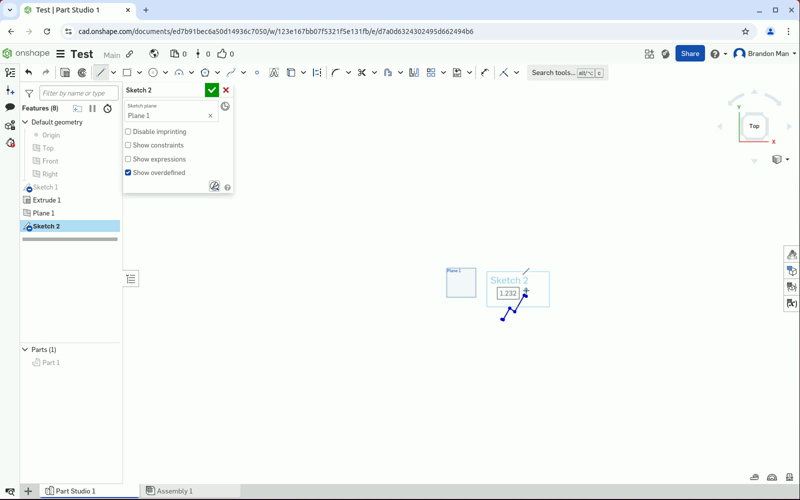
key_down(shift)
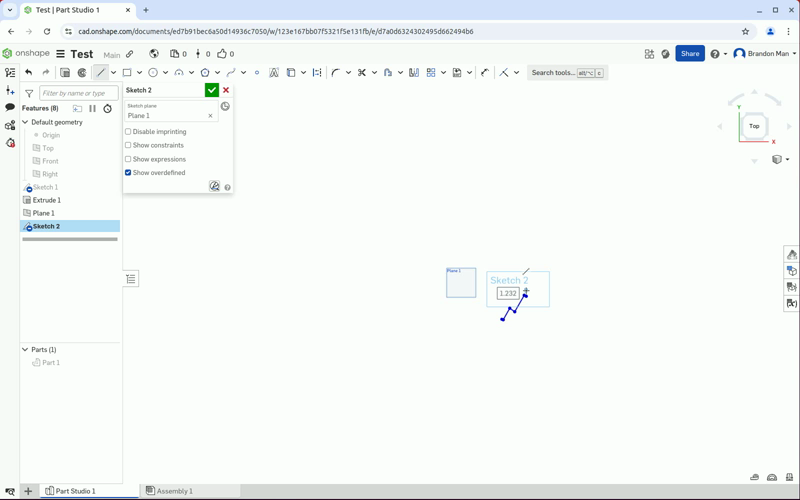
mouse_move(556, 290)
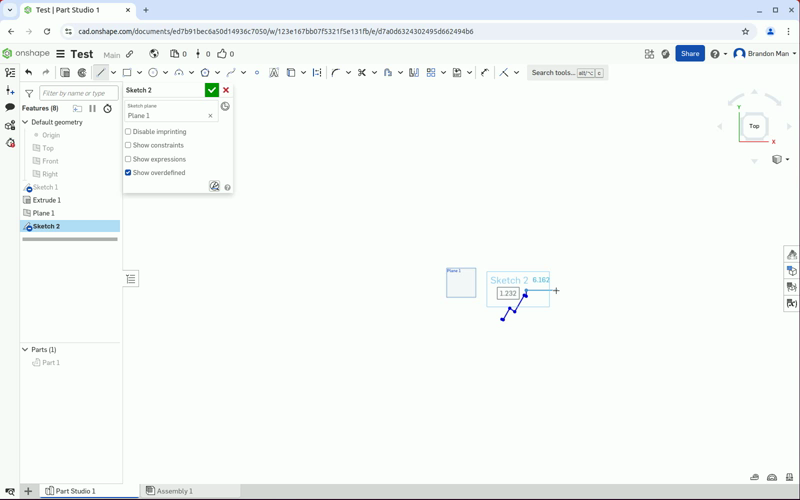
mouse_move(521, 293)
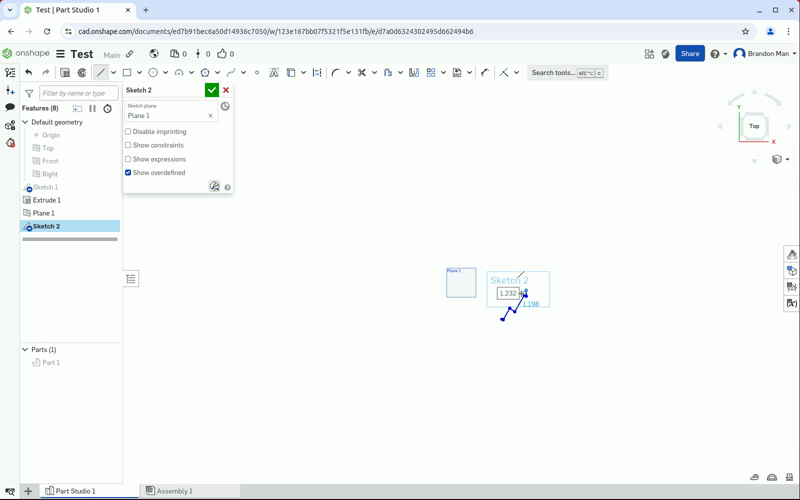
scroll(6)
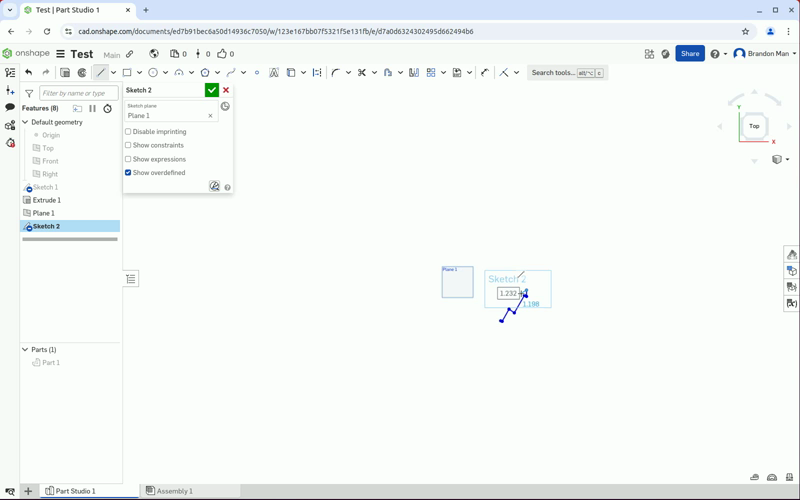
scroll(6)
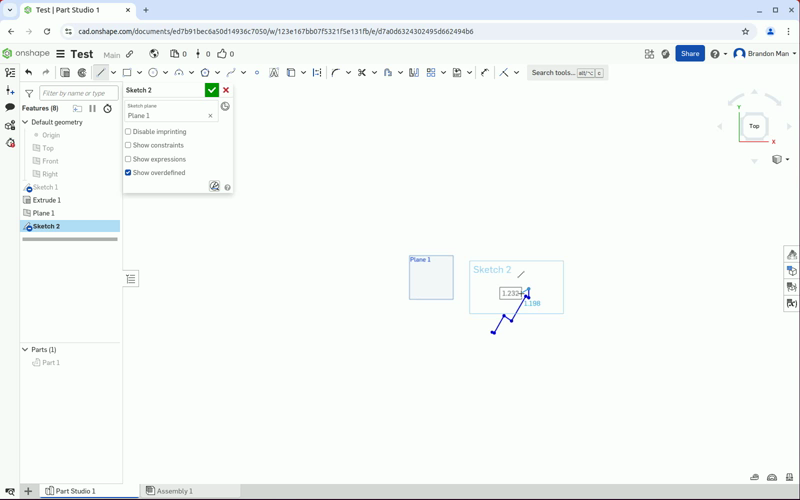
scroll(6)
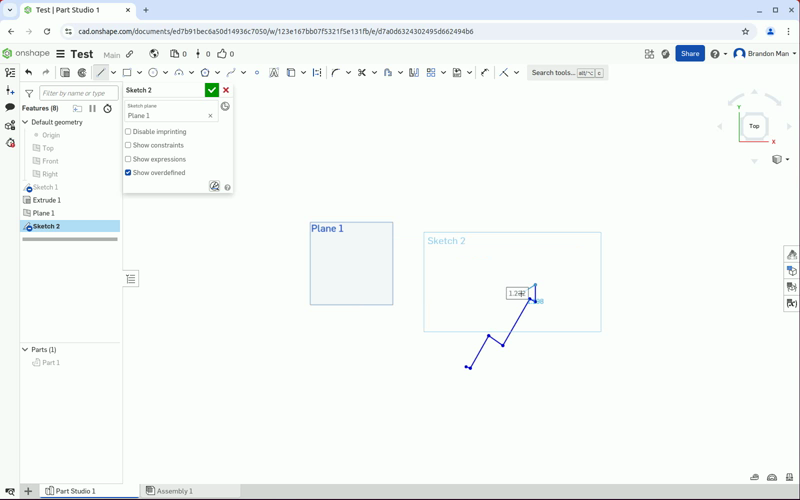
scroll(6)
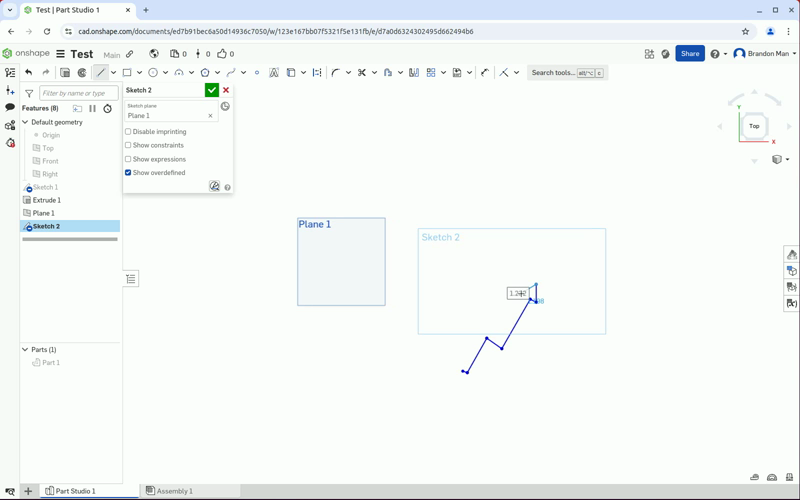
scroll(6)
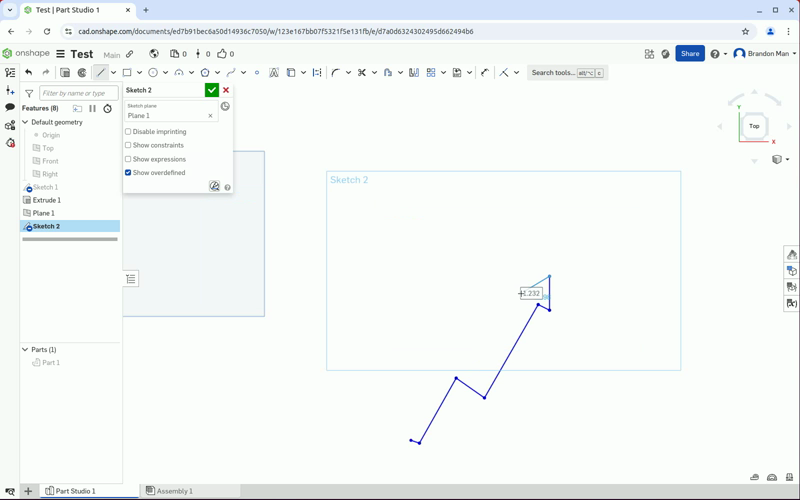
scroll(6)
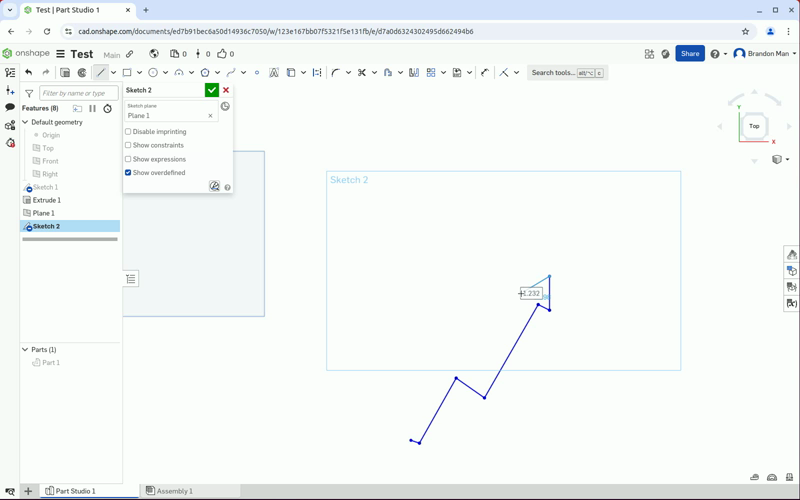
scroll(6)
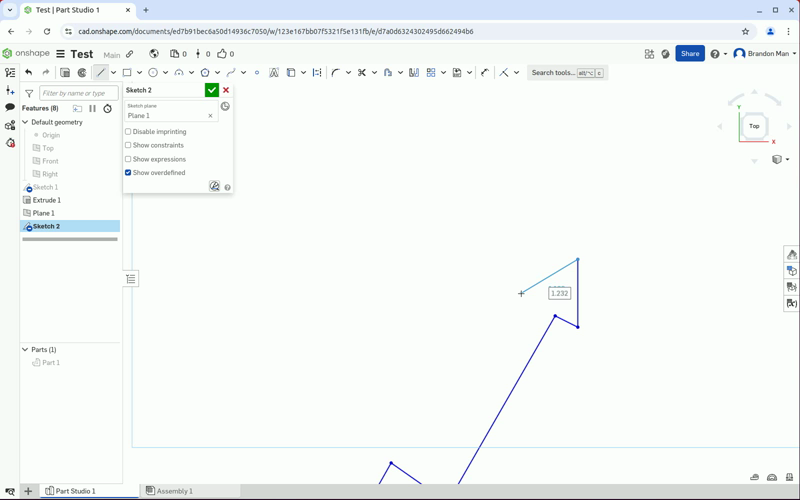
click(521, 293)
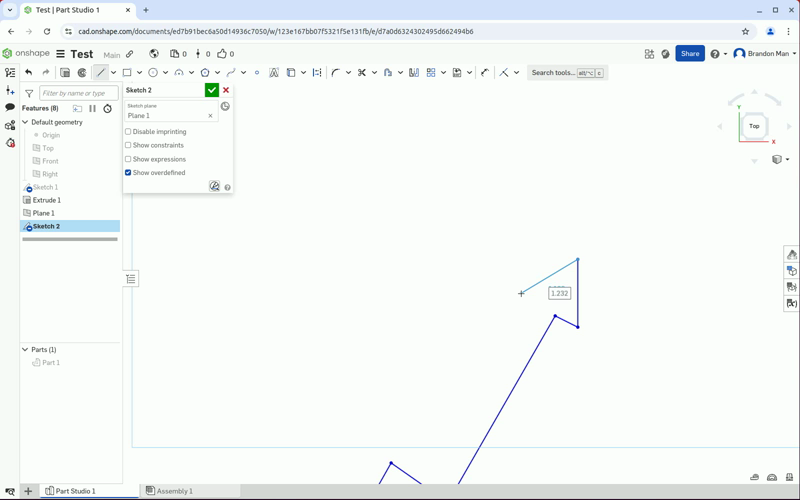
scroll(-6)
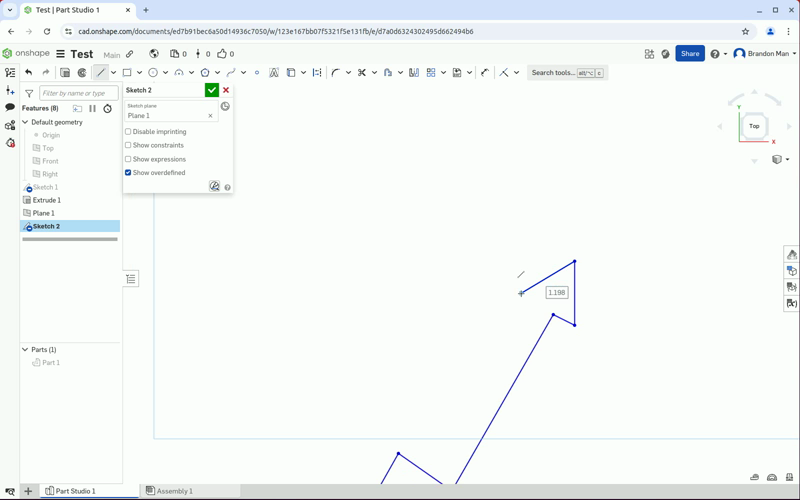
scroll(-6)
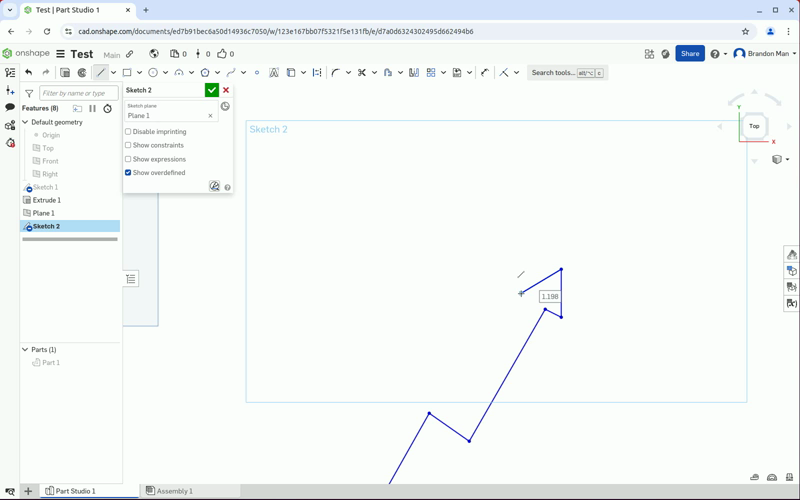
scroll(-6)
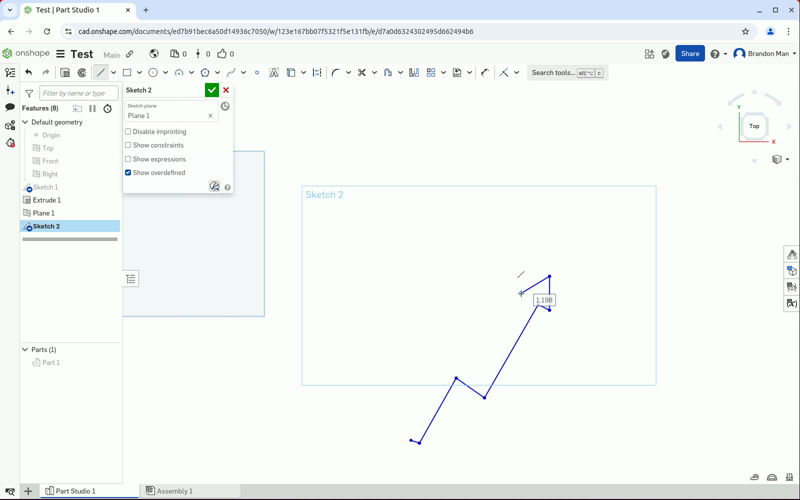
scroll(-6)
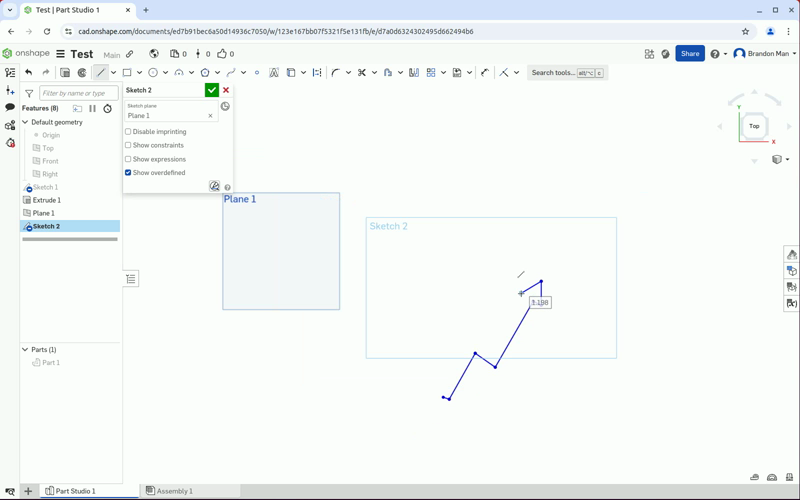
scroll(-6)
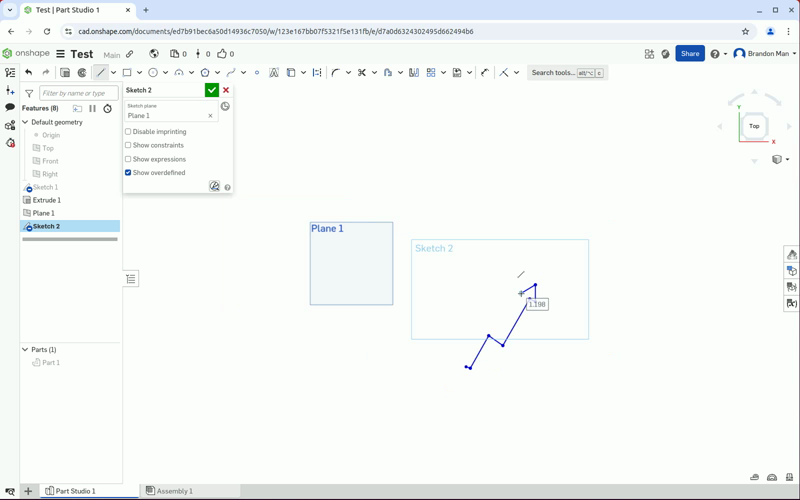
scroll(-6)
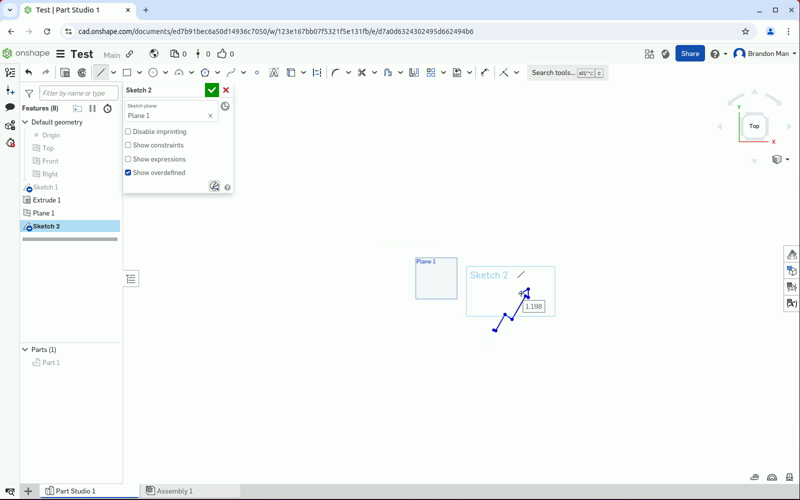
scroll(-6)
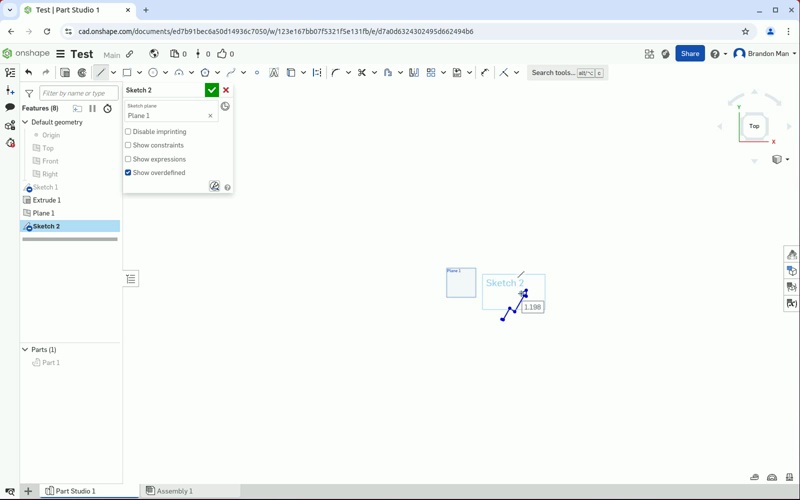
key_up(shift)
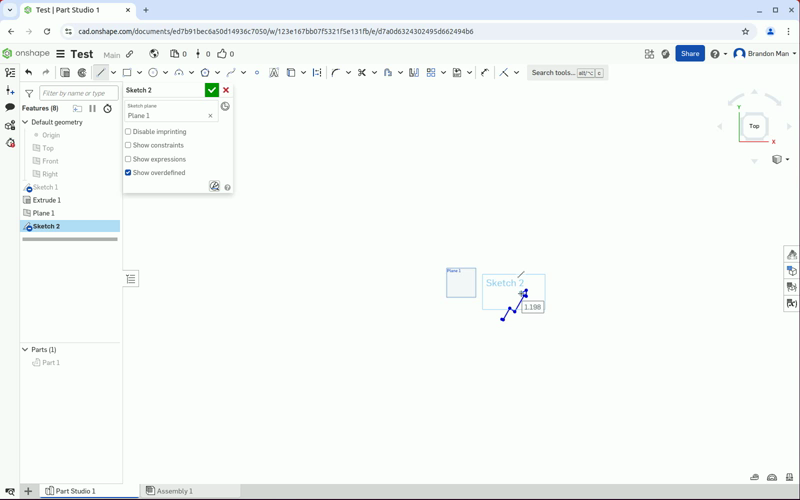
key_down(shift)
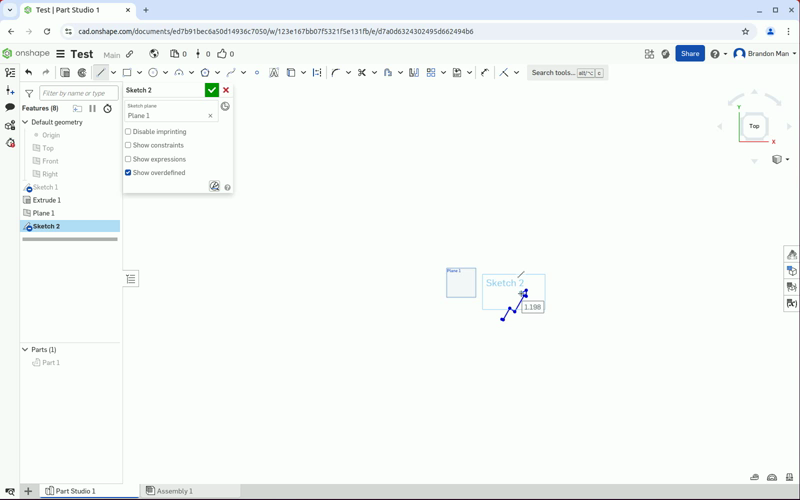
mouse_move(551, 293)
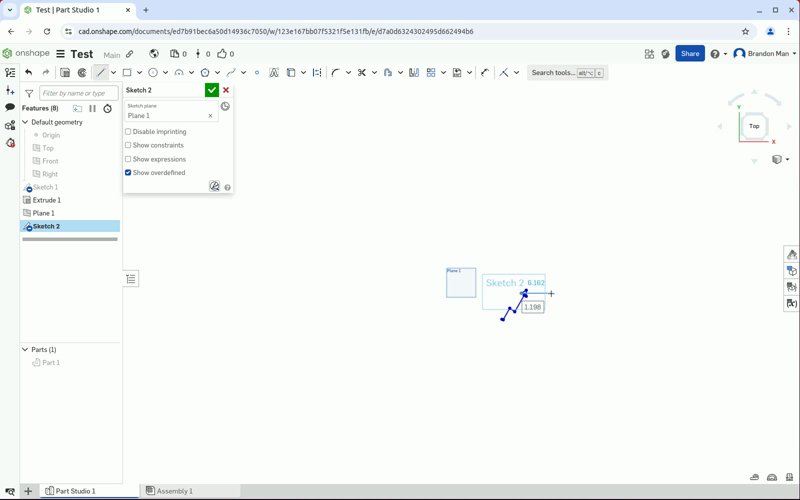
mouse_move(522, 294)
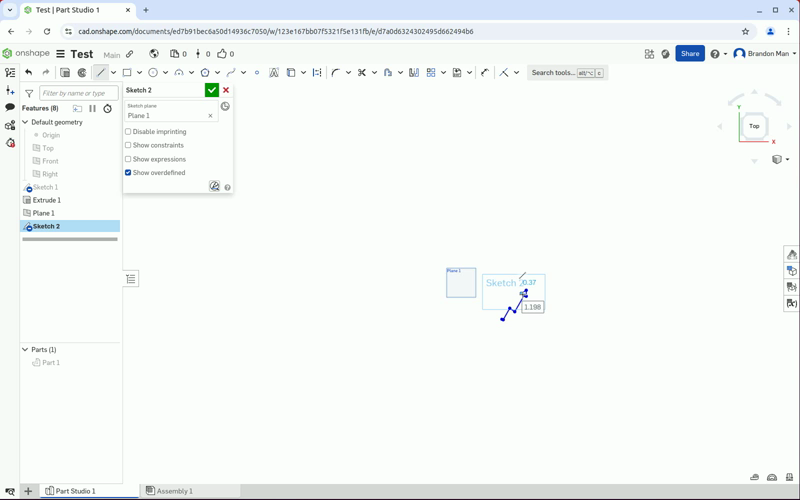
scroll(6)
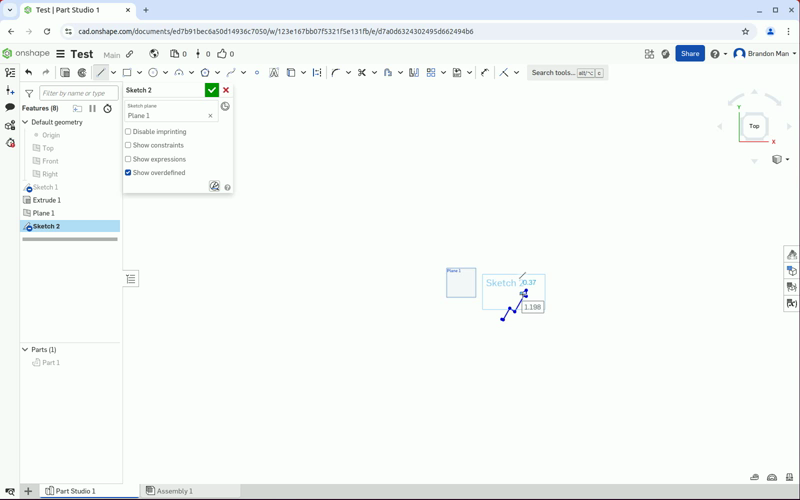
scroll(6)
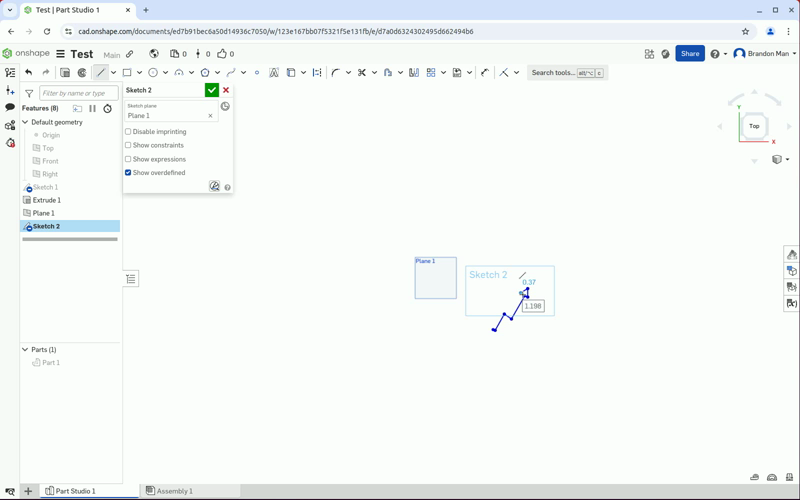
scroll(6)
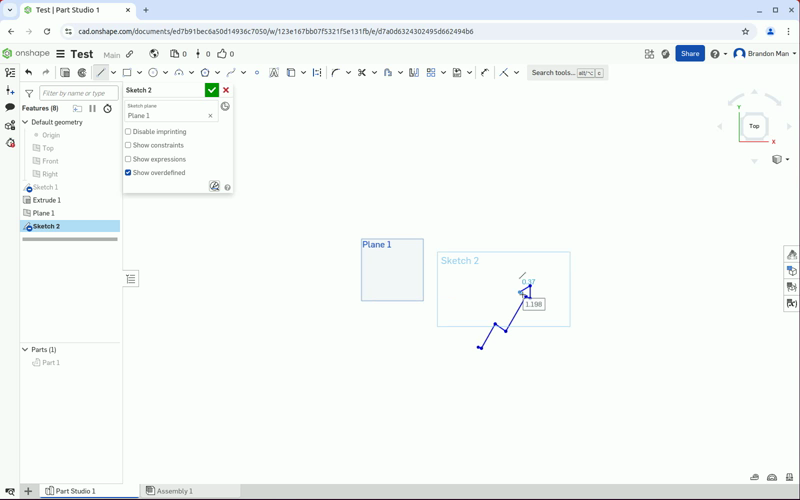
scroll(6)
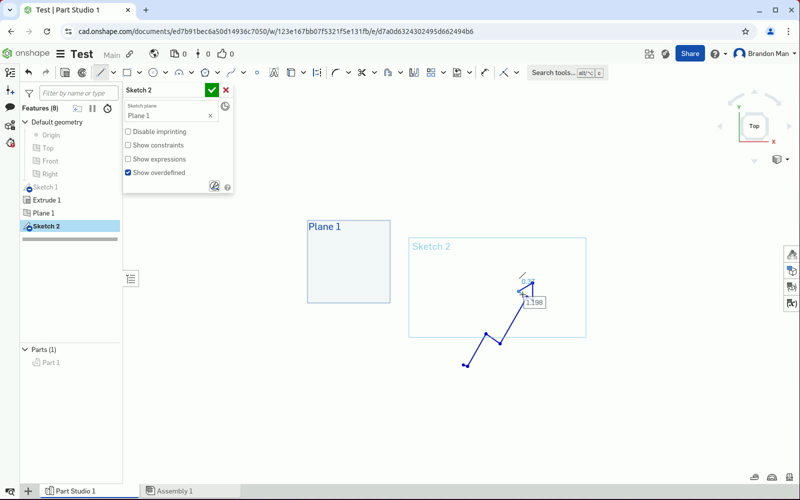
scroll(6)
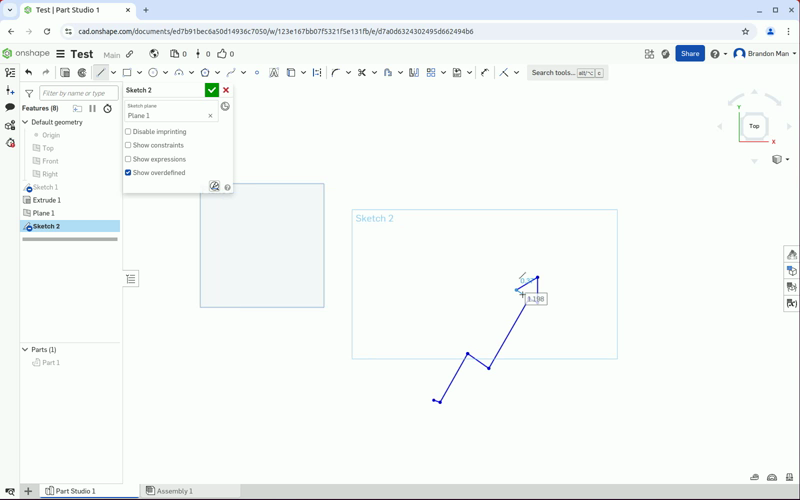
scroll(6)
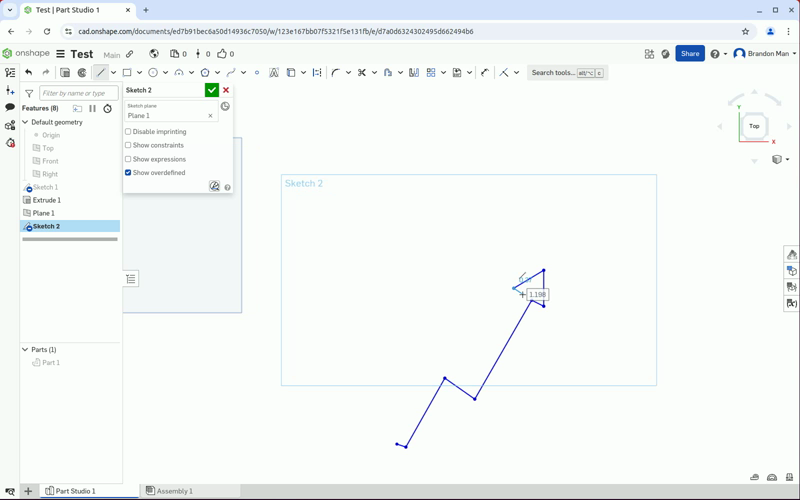
scroll(6)
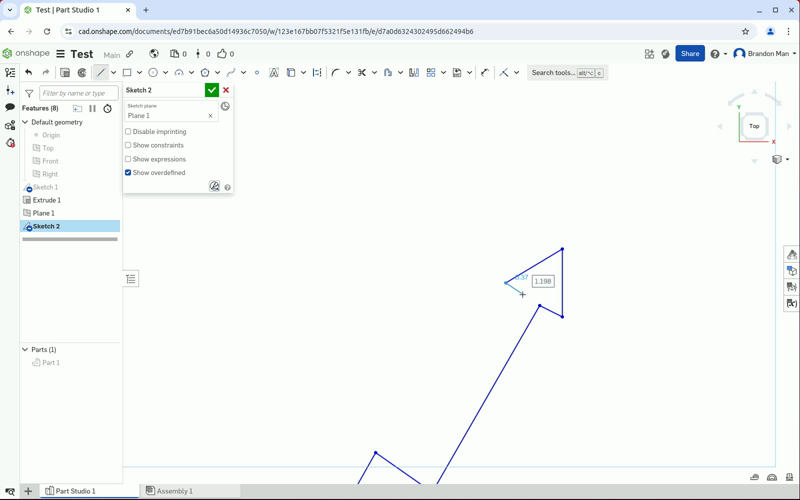
click(522, 294)
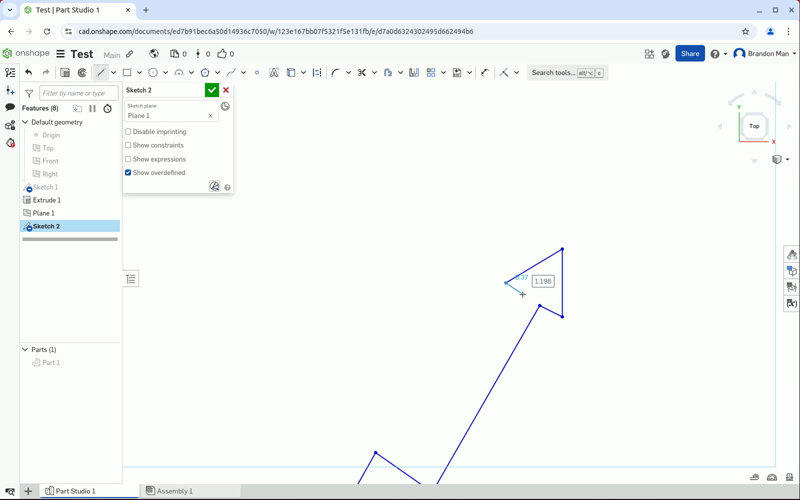
scroll(-6)
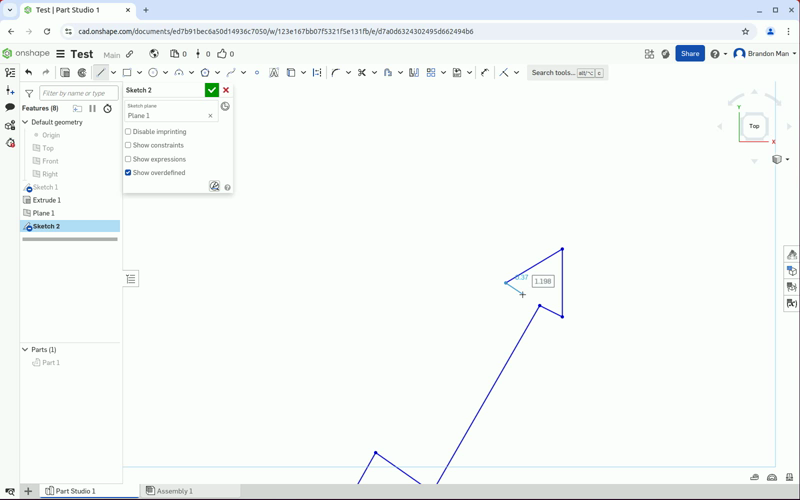
scroll(-6)
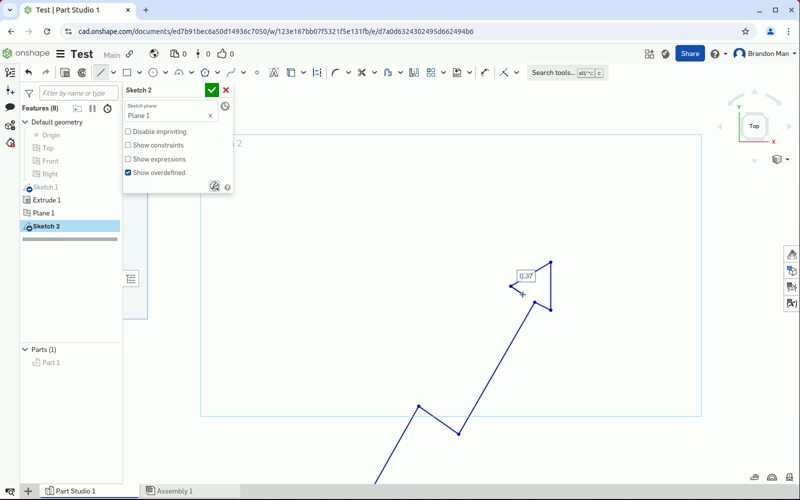
scroll(-6)
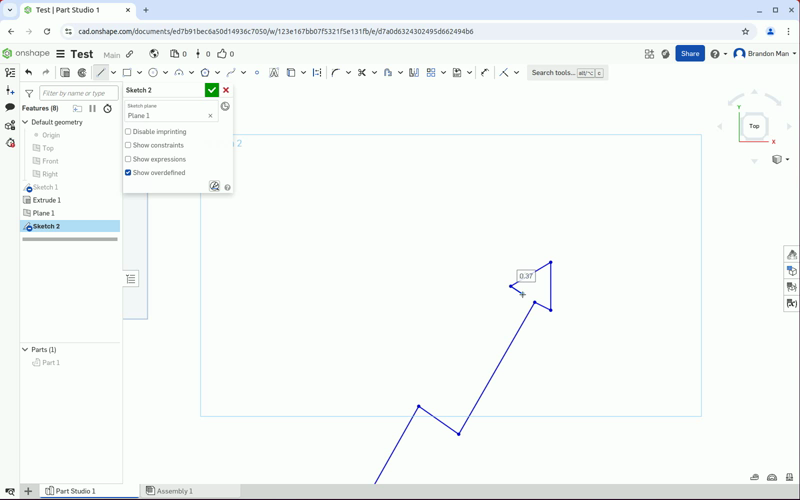
scroll(-6)
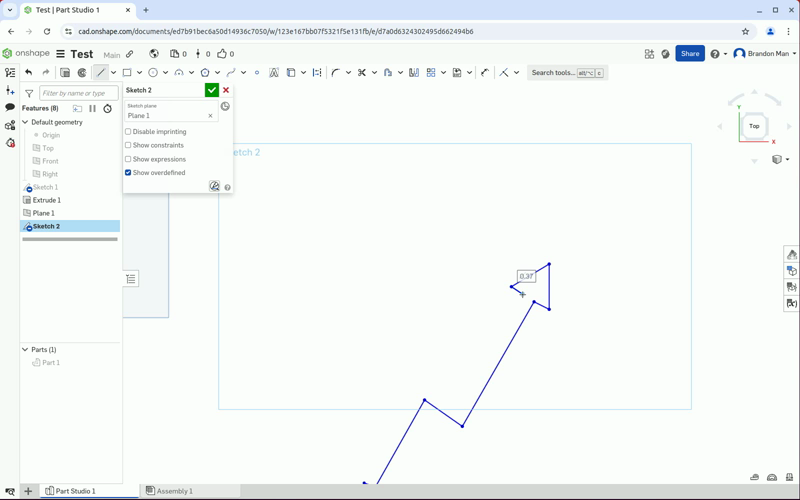
scroll(-6)
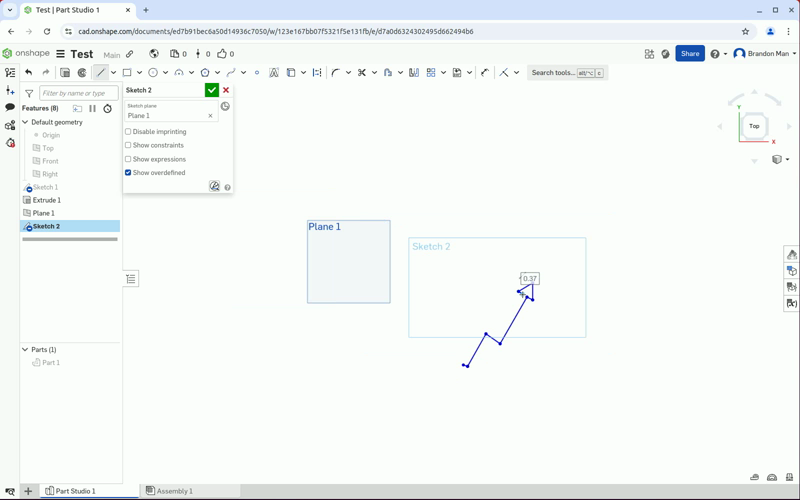
scroll(-6)
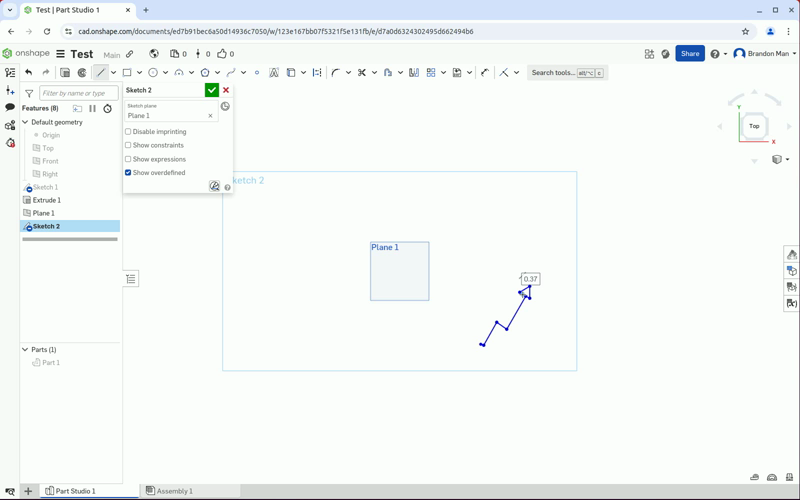
scroll(-6)
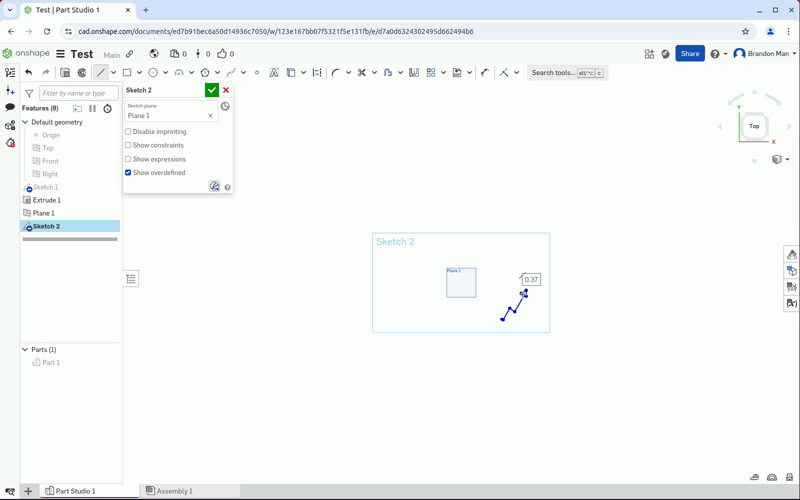
key_up(shift)
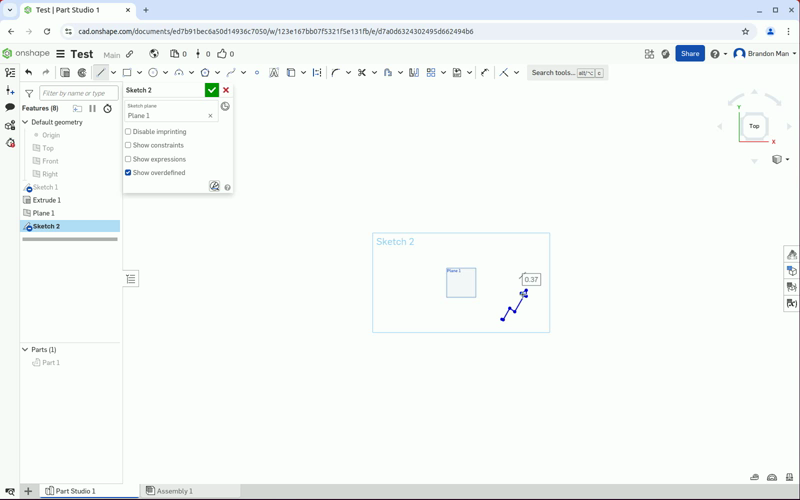
key_down(shift)
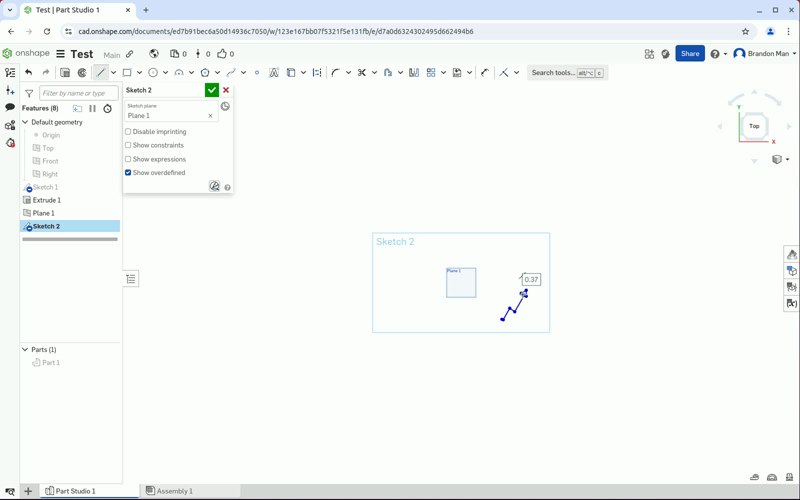
mouse_move(552, 294)
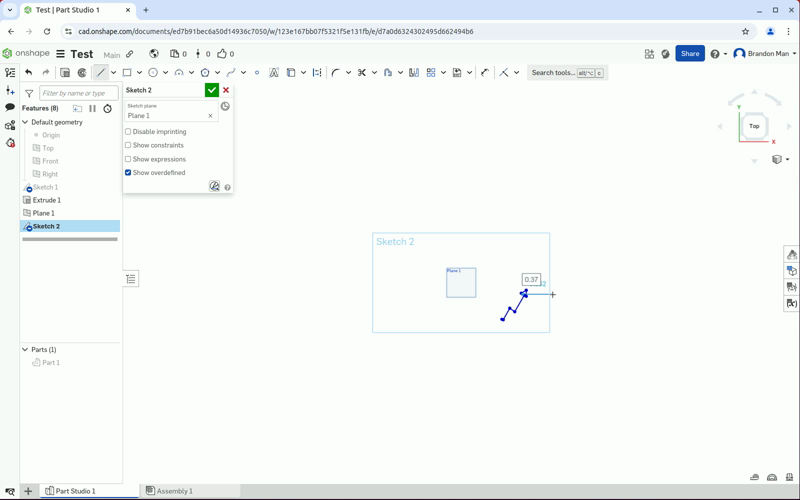
mouse_move(514, 309)
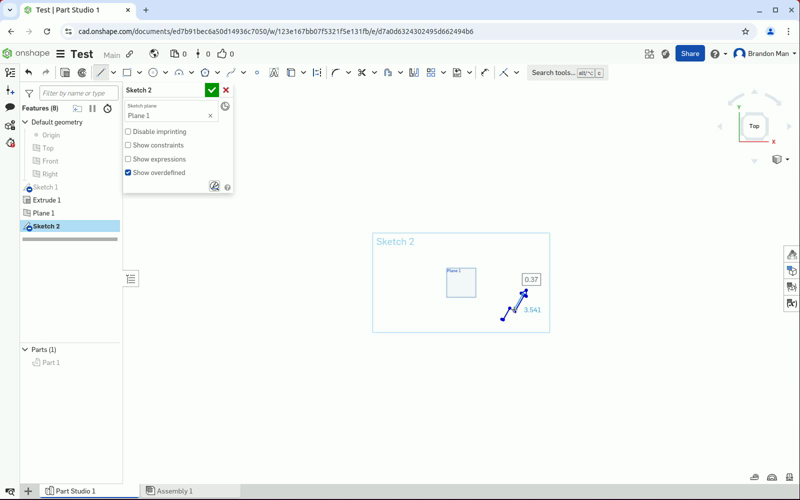
scroll(6)
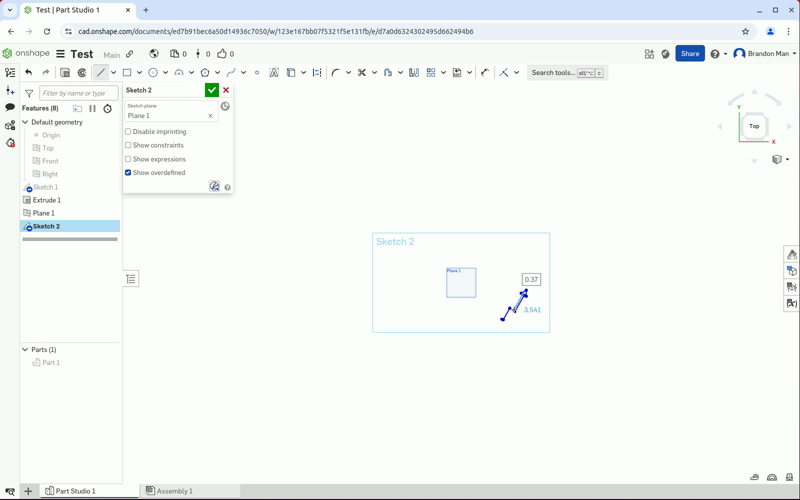
scroll(6)
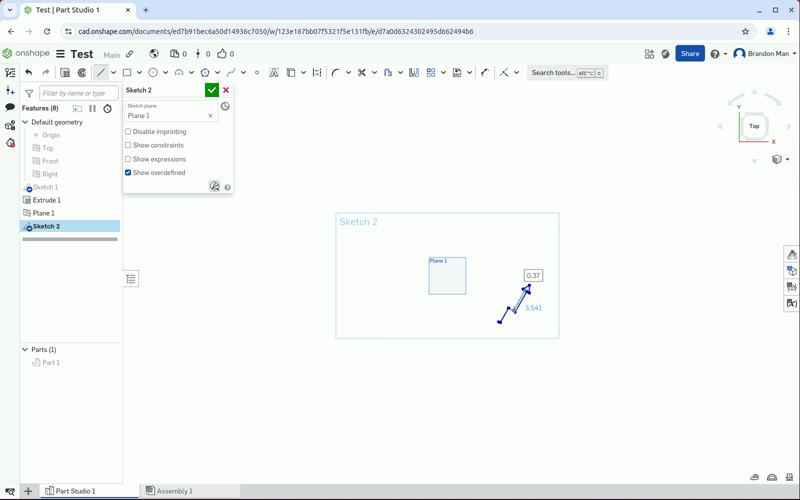
scroll(6)
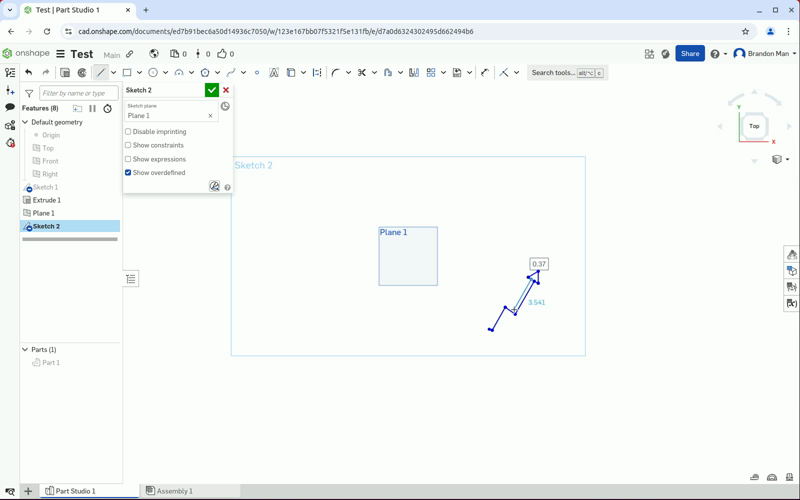
scroll(6)
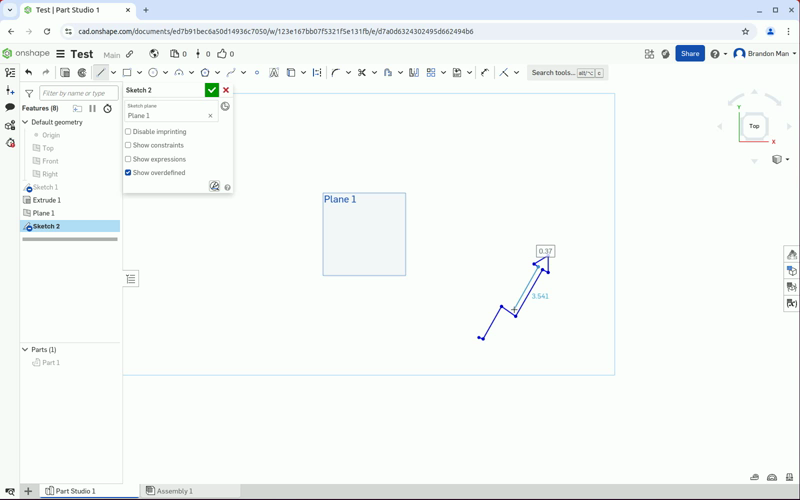
scroll(6)
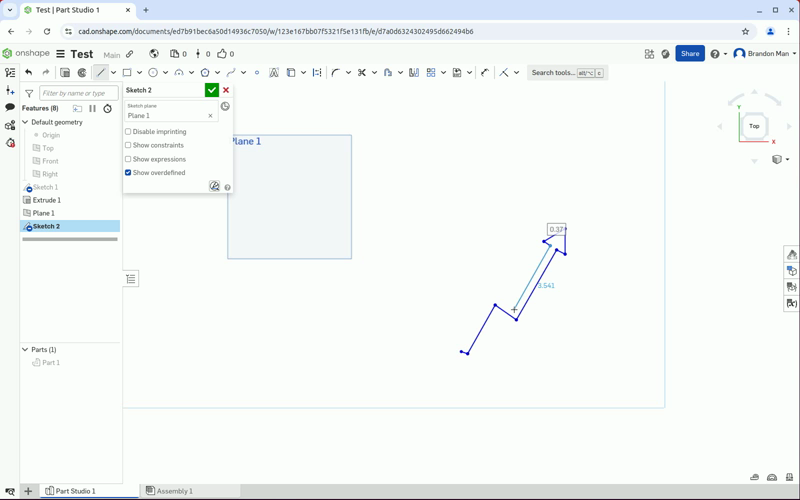
scroll(6)
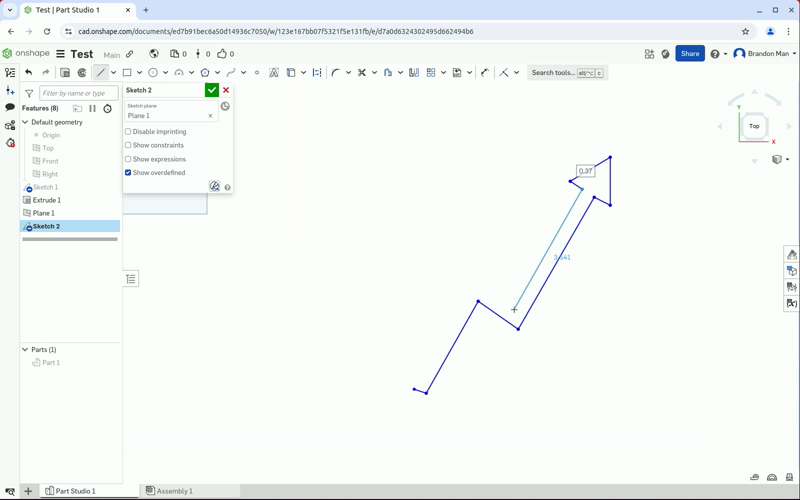
scroll(6)
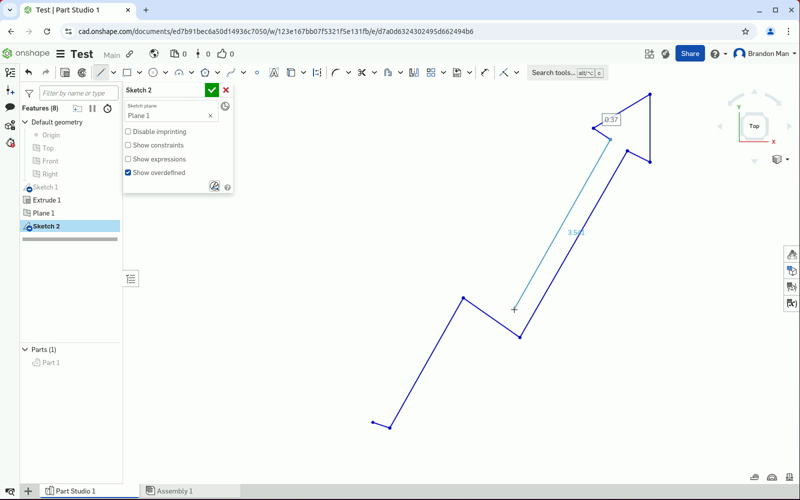
click(514, 309)
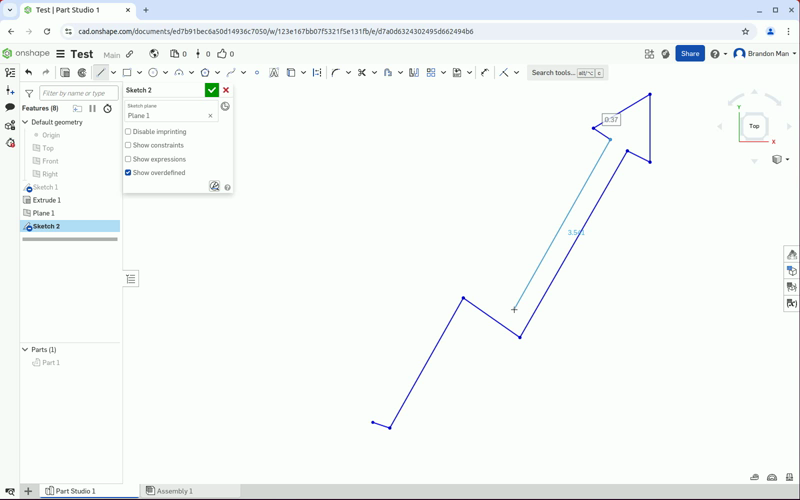
scroll(-6)
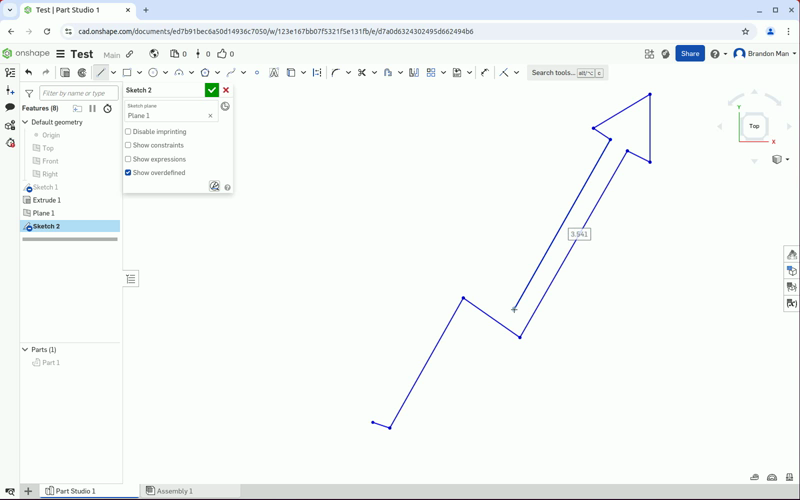
scroll(-6)
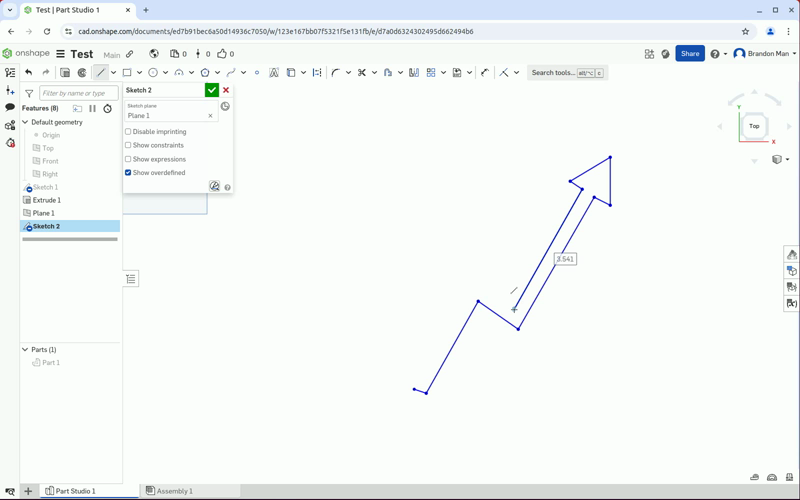
scroll(-6)
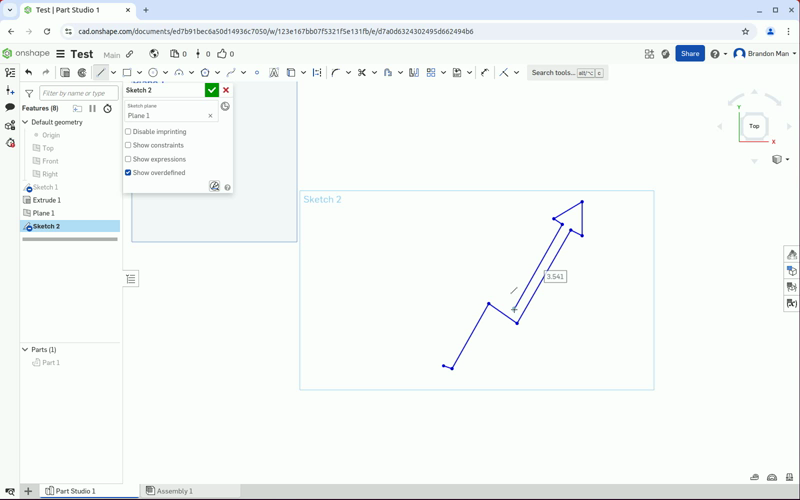
scroll(-6)
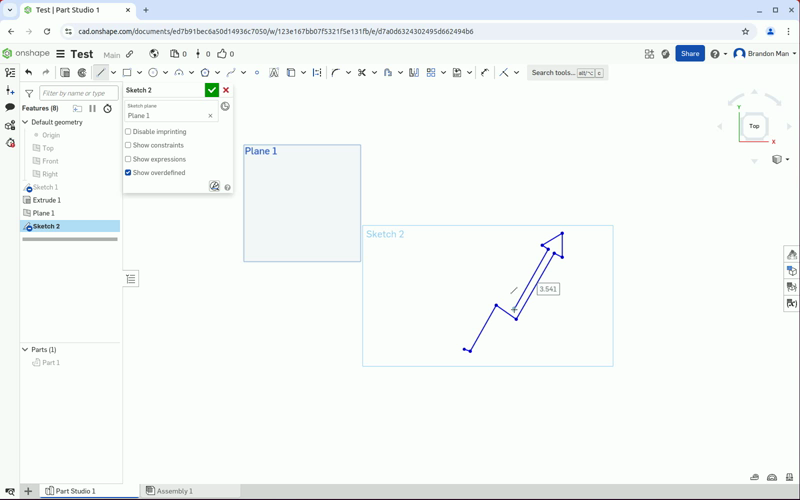
scroll(-6)
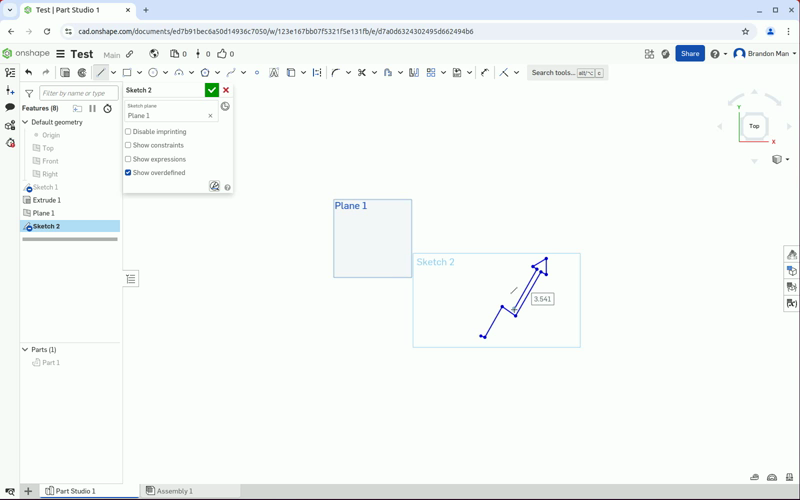
scroll(-6)
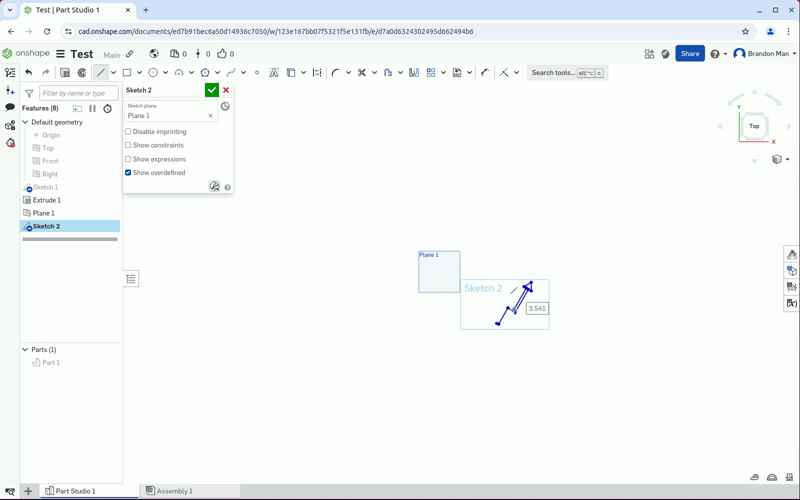
scroll(-6)
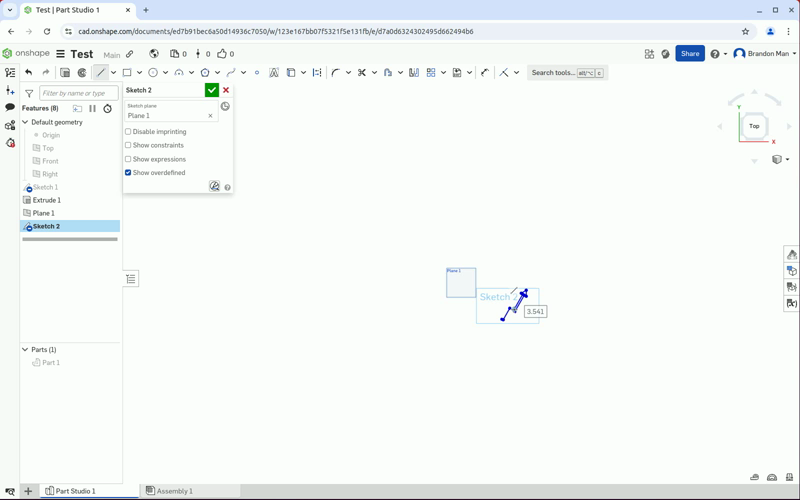
key_up(shift)
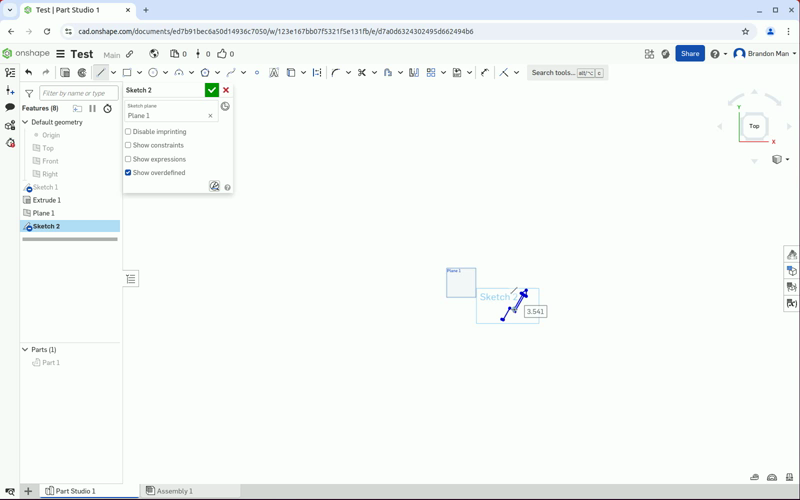
key_down(shift)
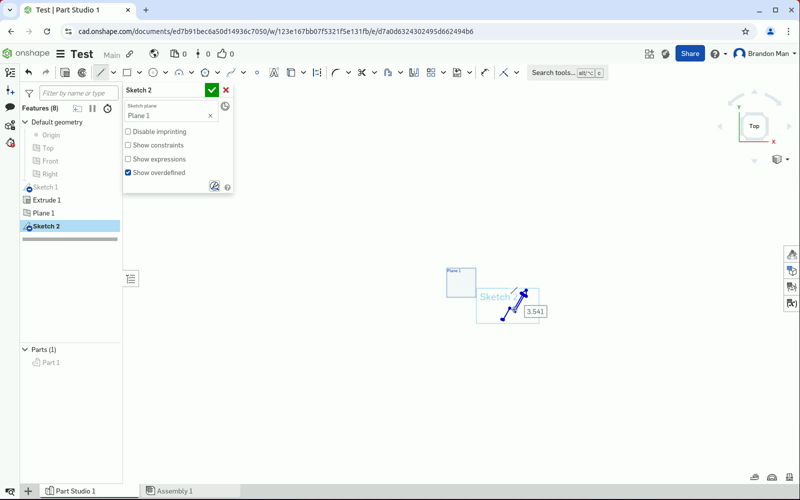
mouse_move(544, 309)
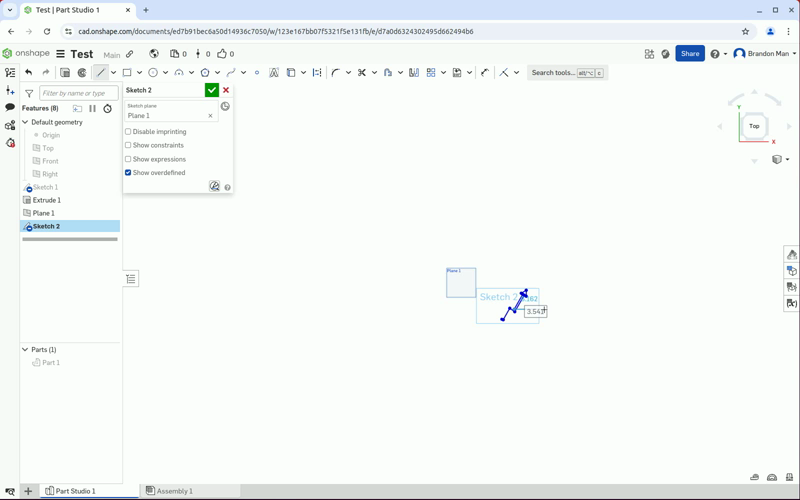
mouse_move(509, 306)
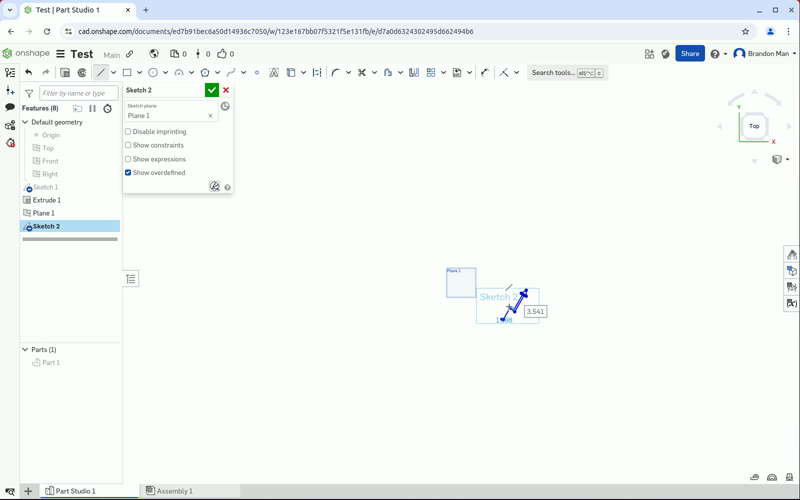
scroll(6)
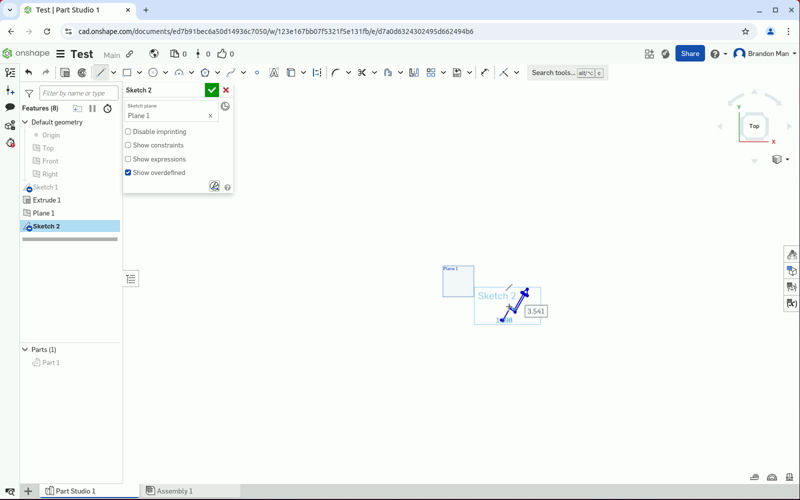
scroll(6)
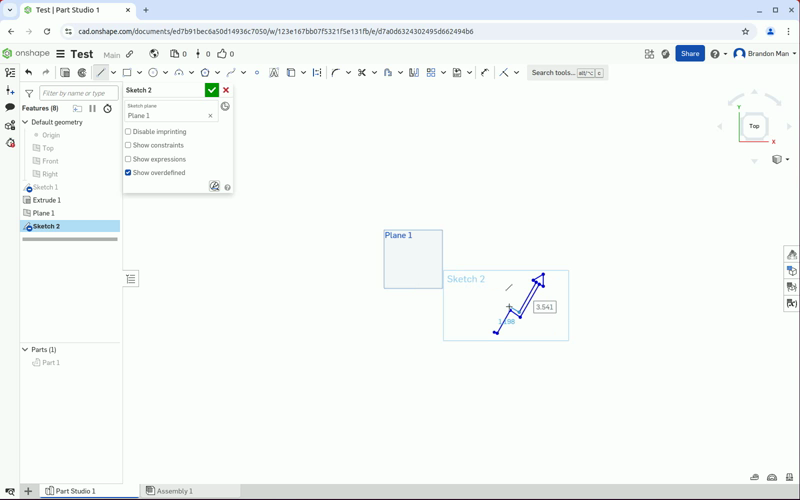
scroll(6)
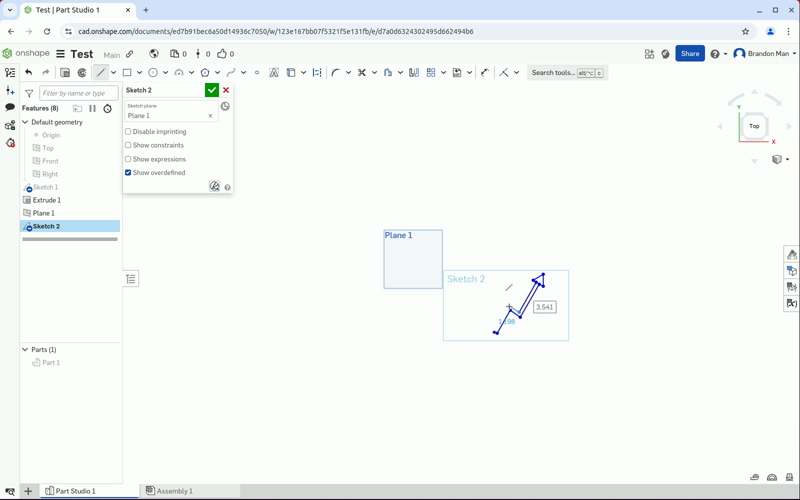
scroll(6)
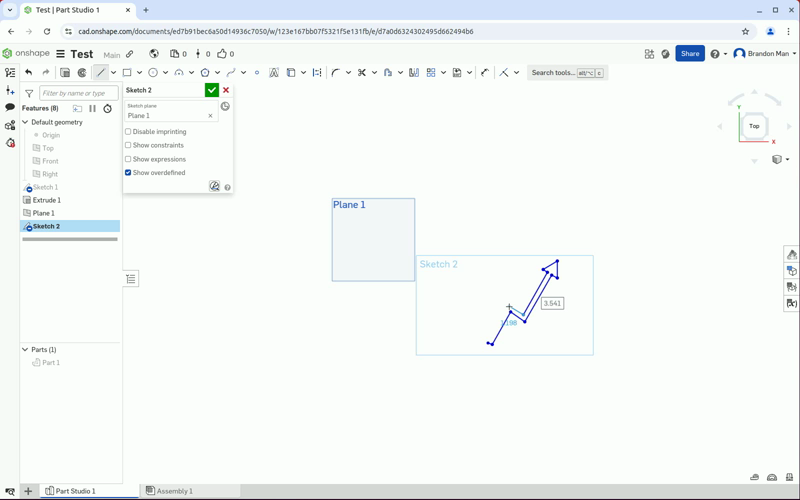
scroll(6)
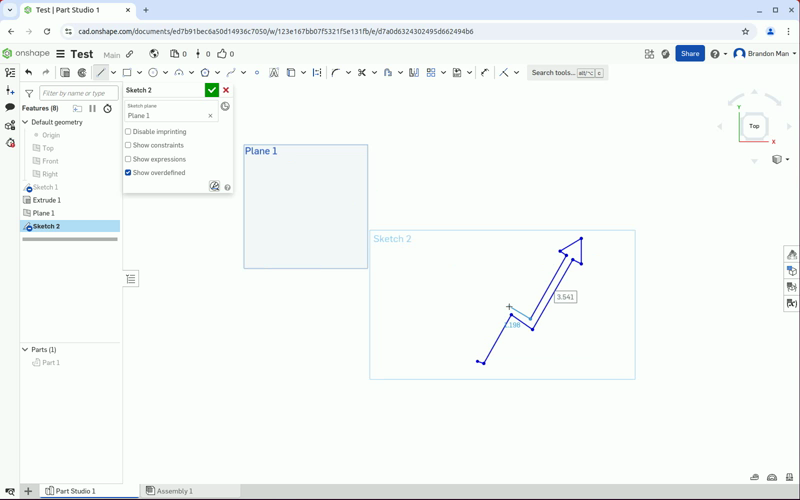
scroll(6)
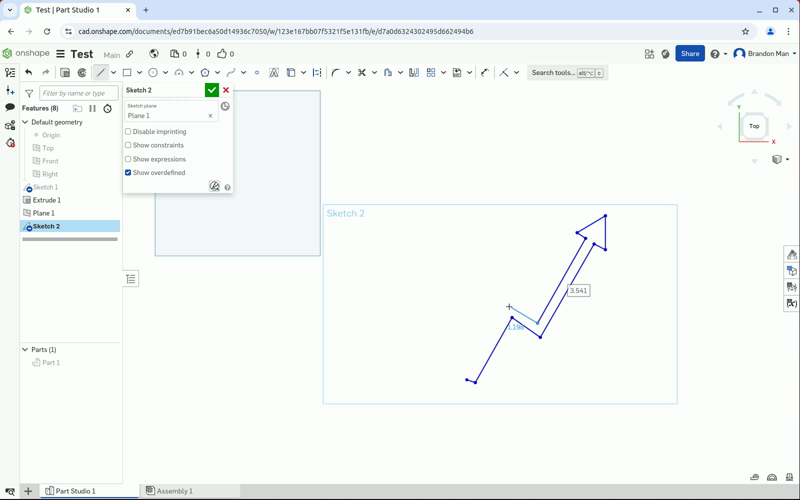
scroll(6)
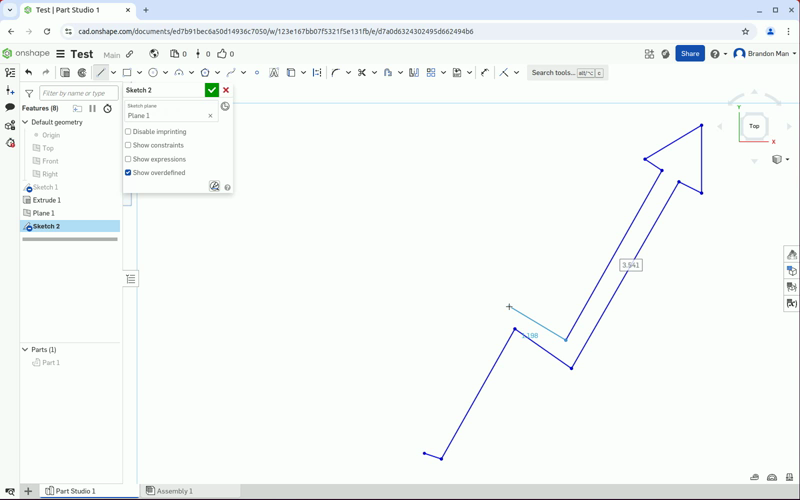
click(509, 306)
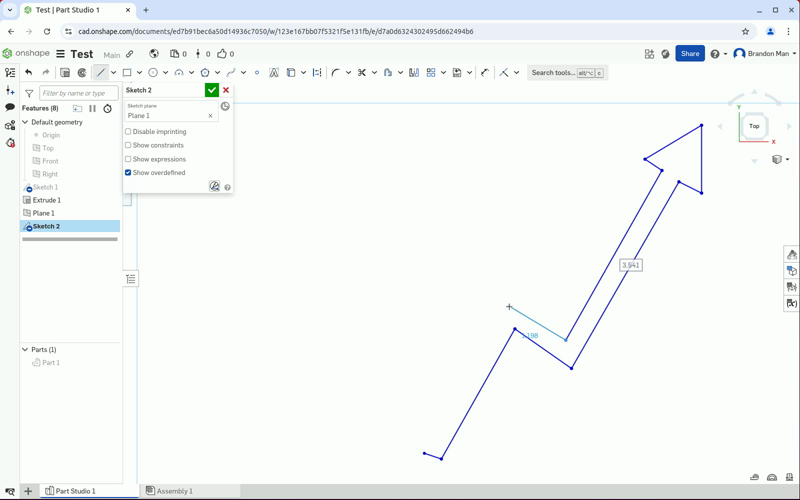
scroll(-6)
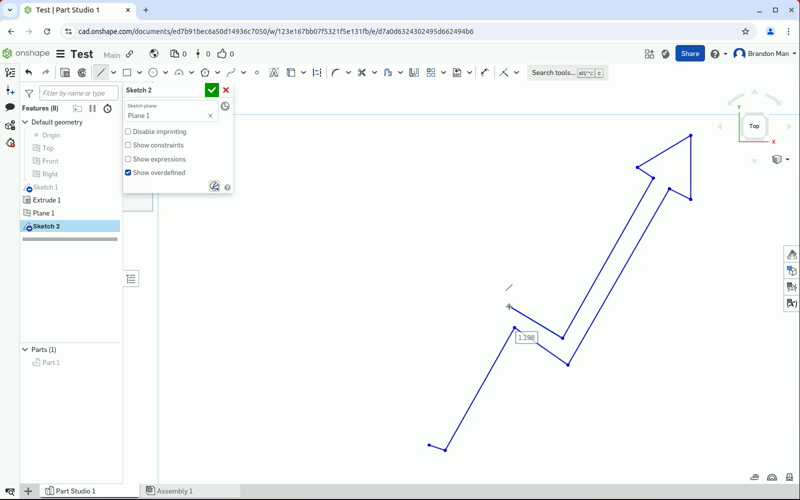
scroll(-6)
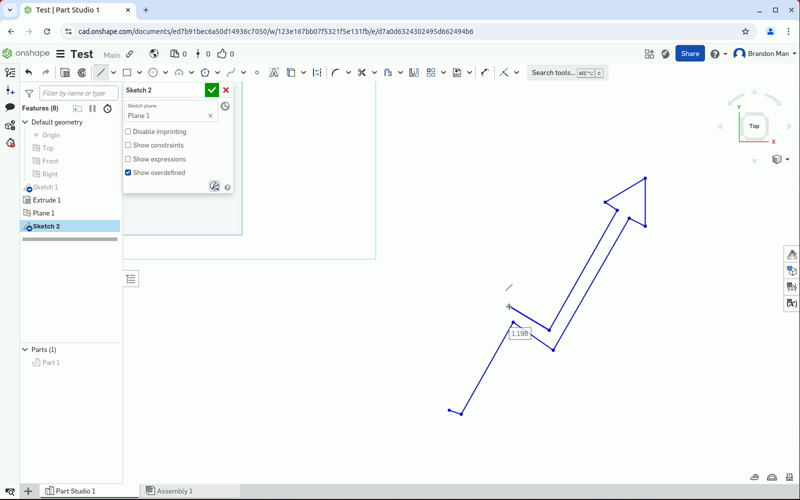
scroll(-6)
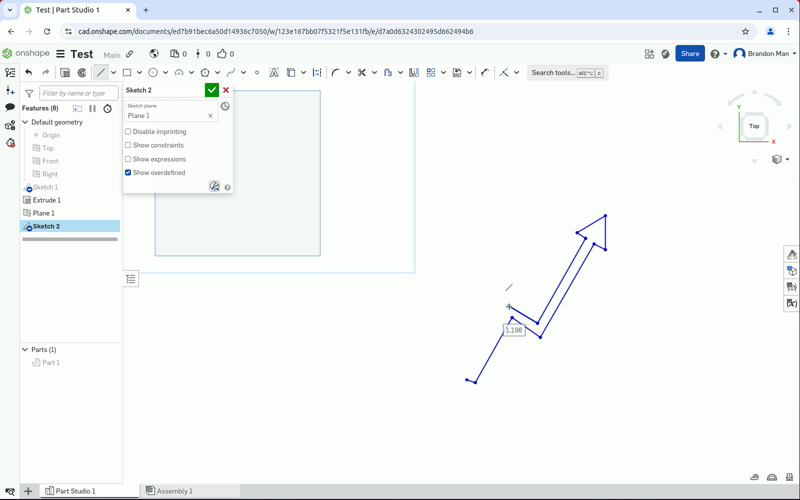
scroll(-6)
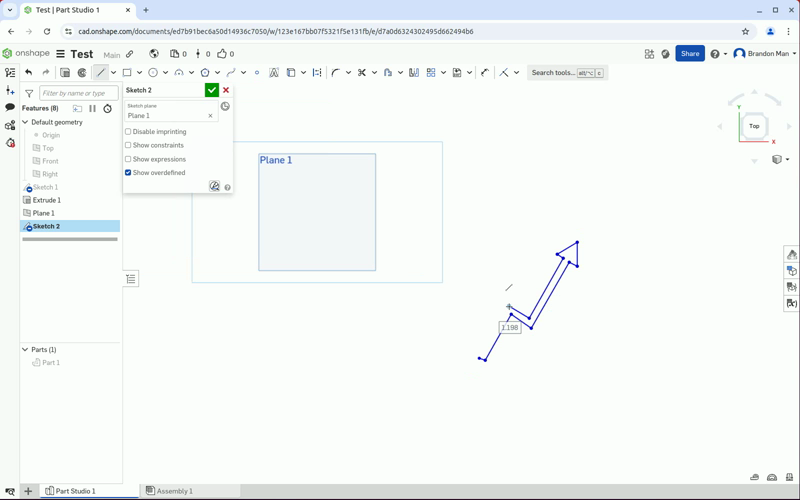
scroll(-6)
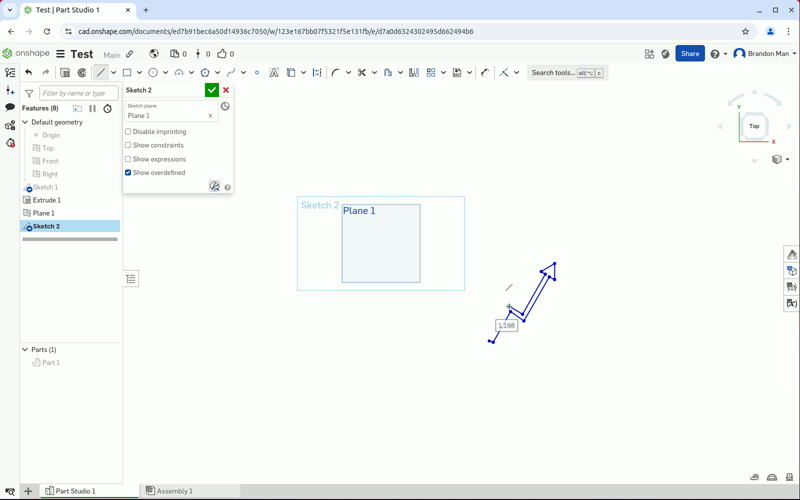
scroll(-6)
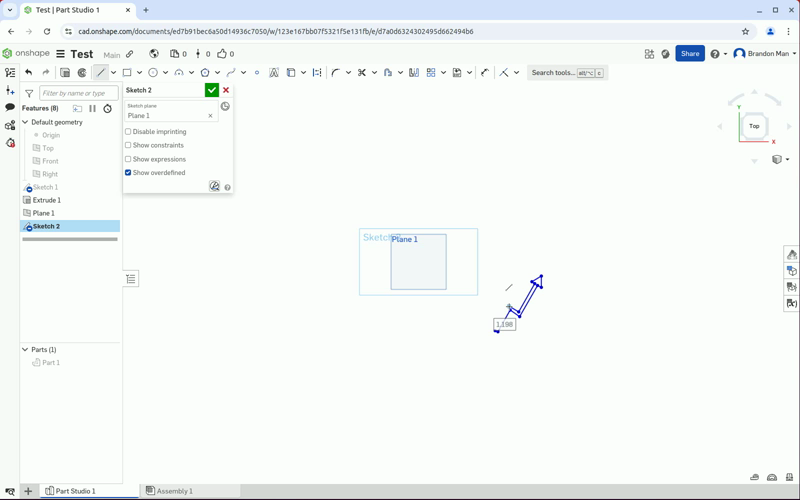
scroll(-6)
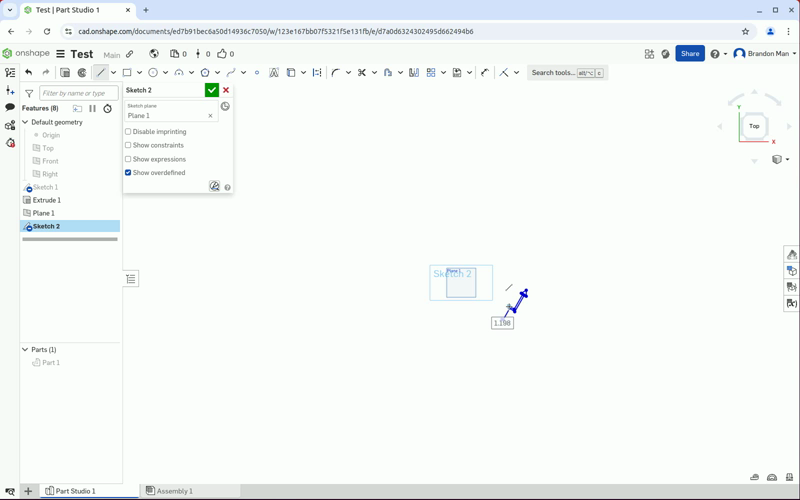
key_up(shift)
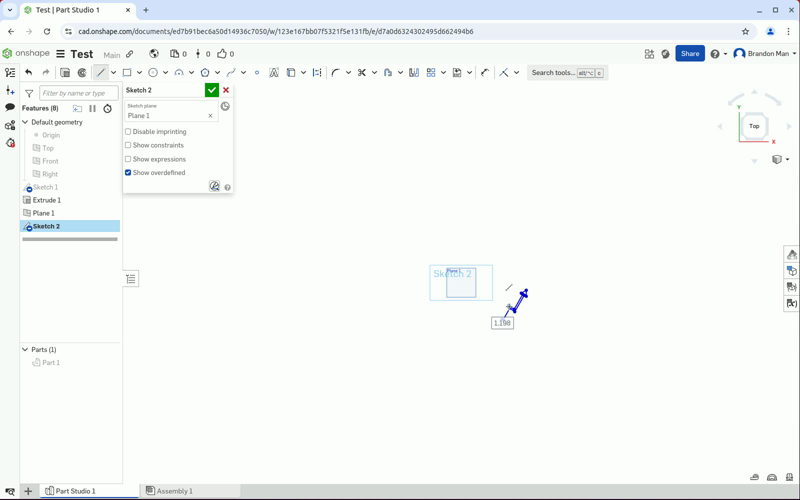
mouse_move(539, 306)
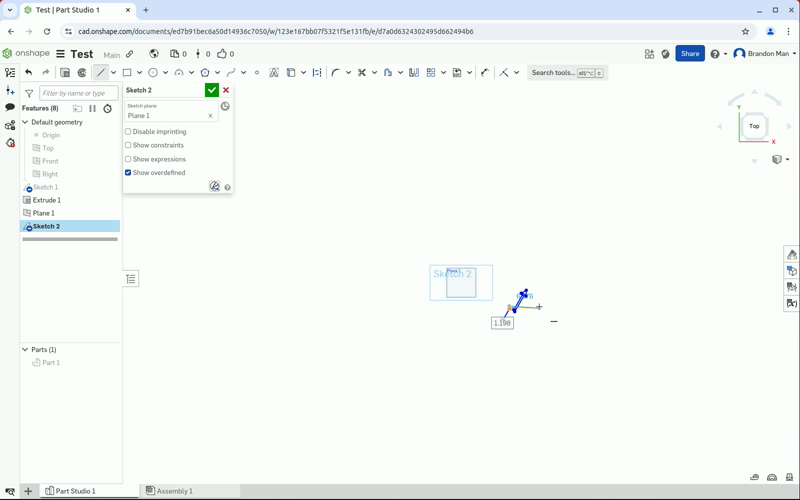
key_down(shift)
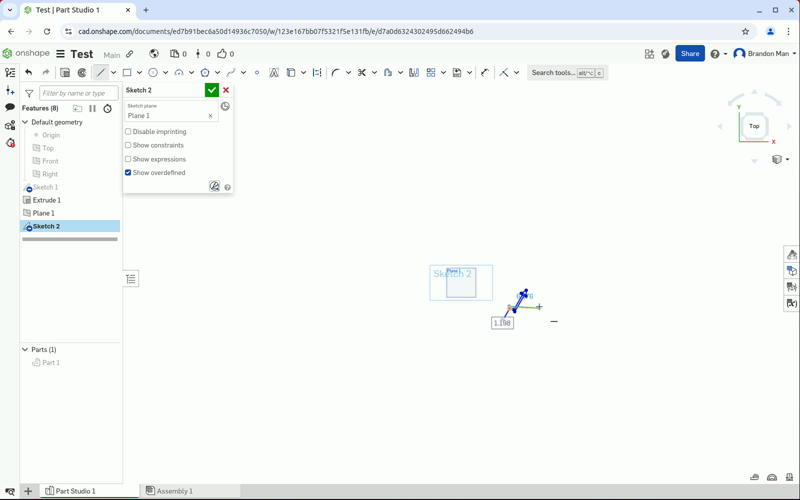
mouse_move(501, 319)
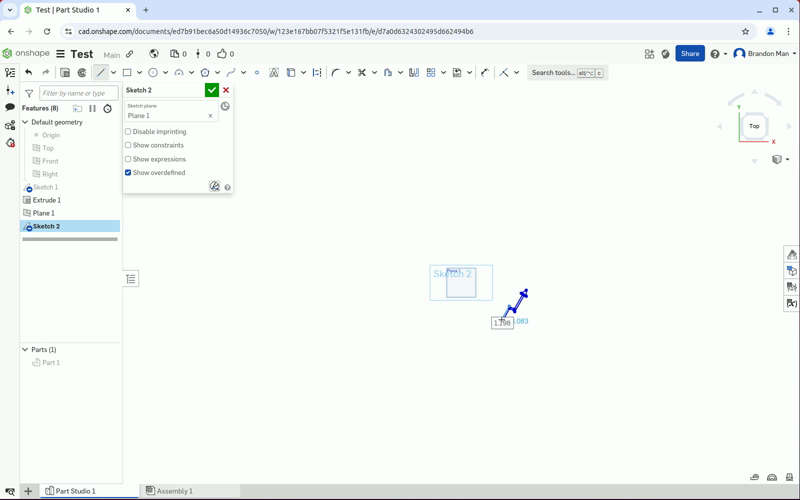
scroll(6)
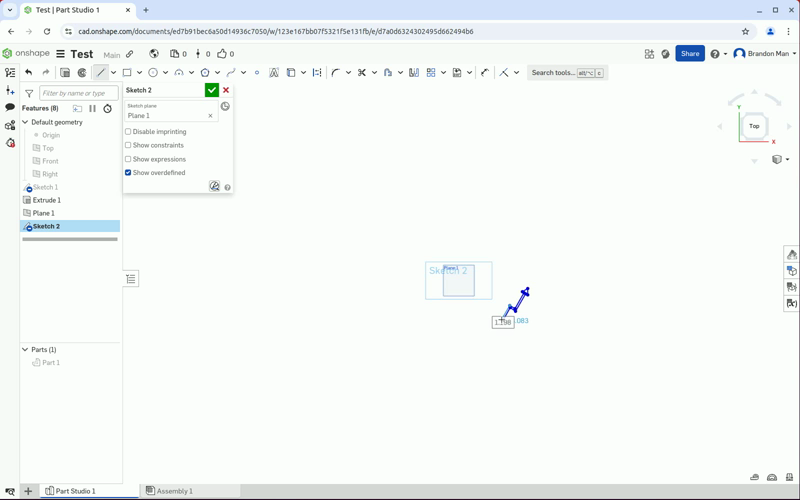
scroll(6)
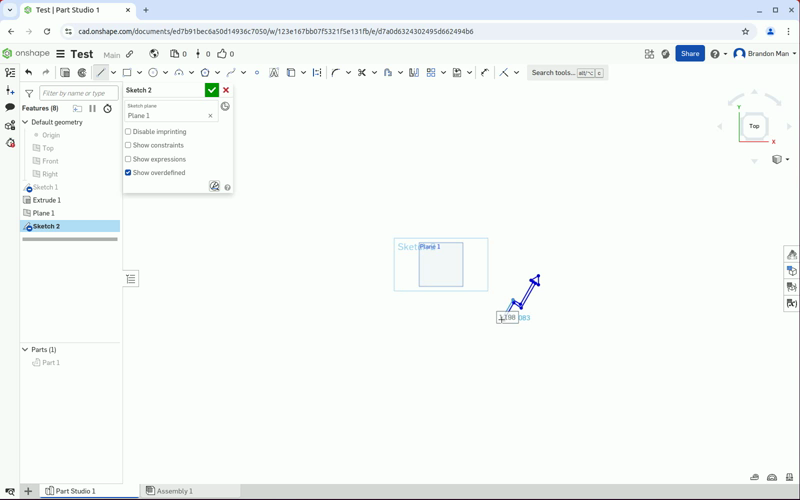
scroll(6)
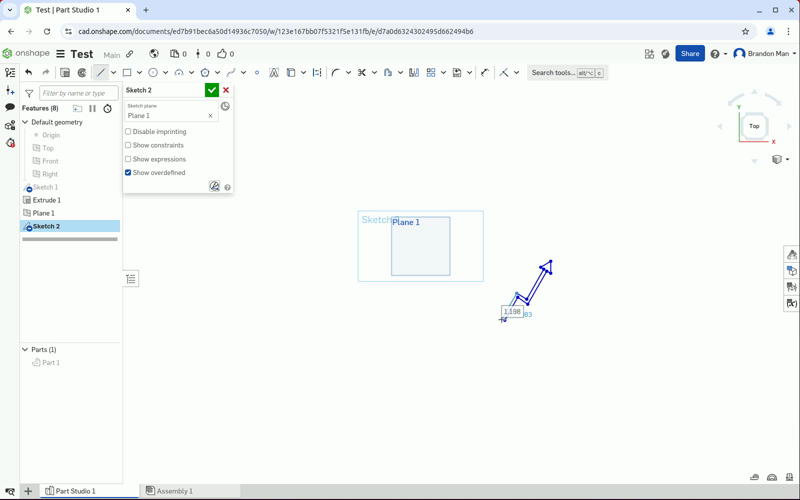
scroll(6)
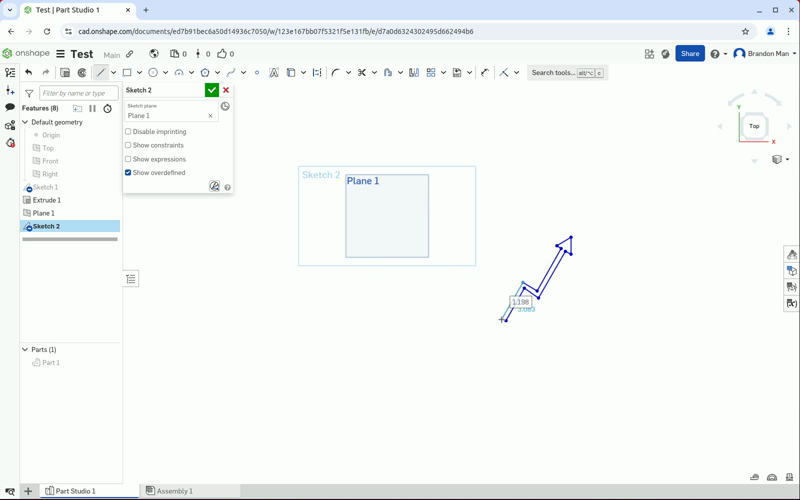
scroll(6)
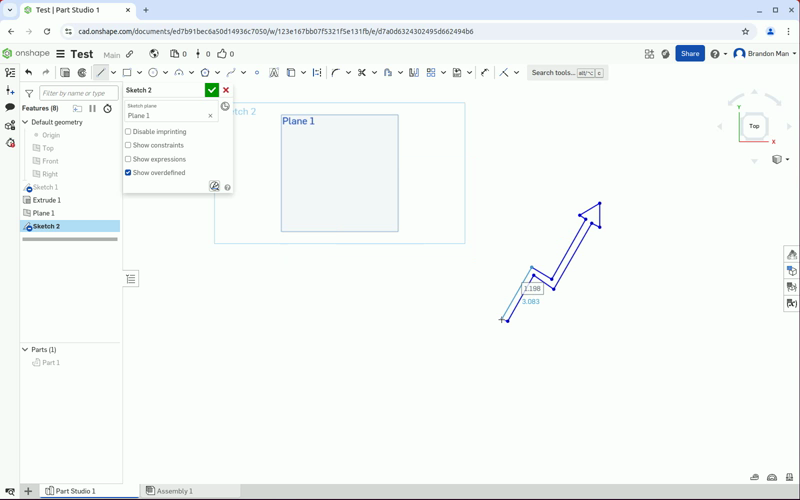
scroll(6)
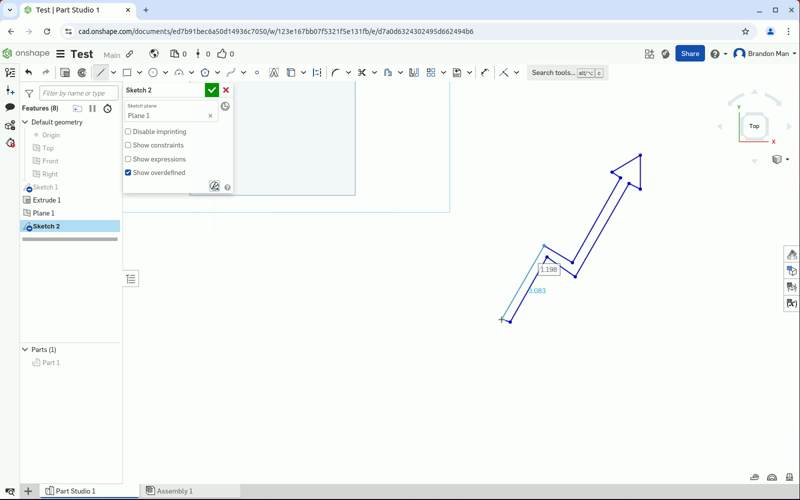
scroll(6)
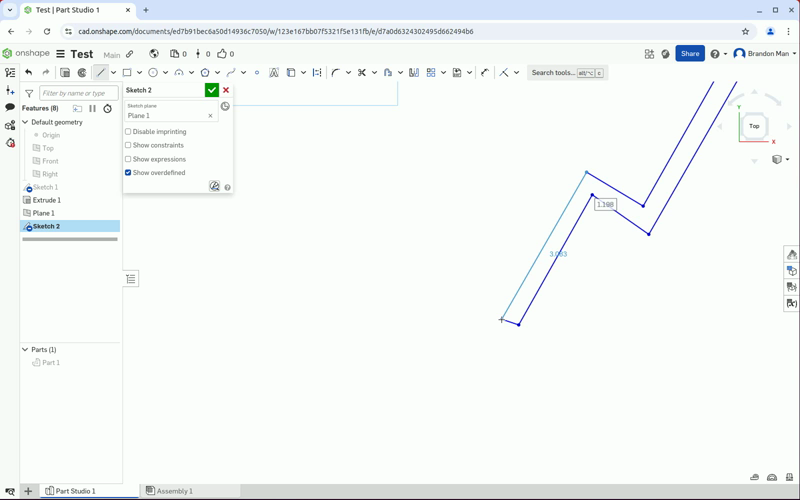
key_up(shift)
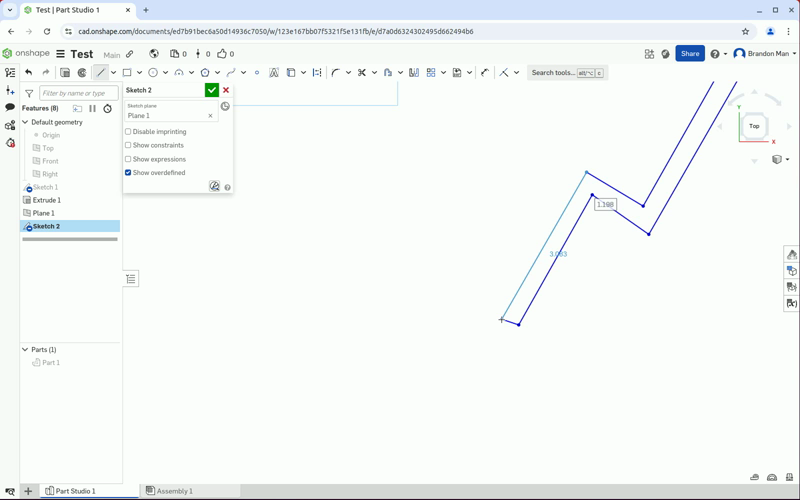
click(501, 319)
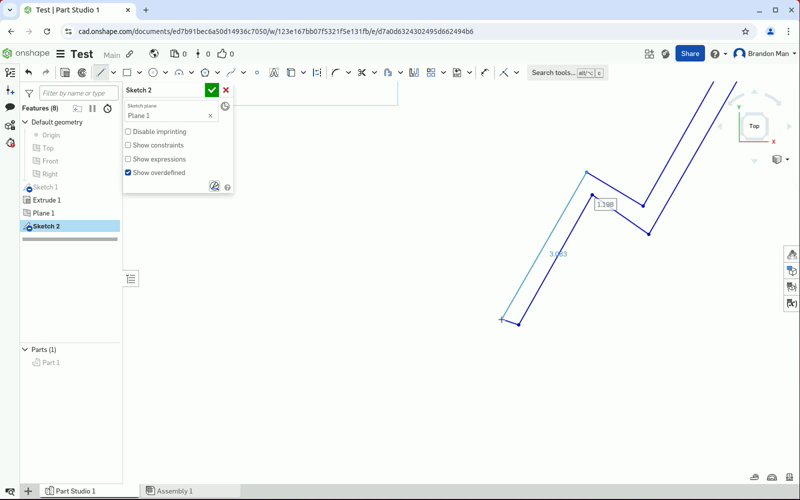
scroll(-6)
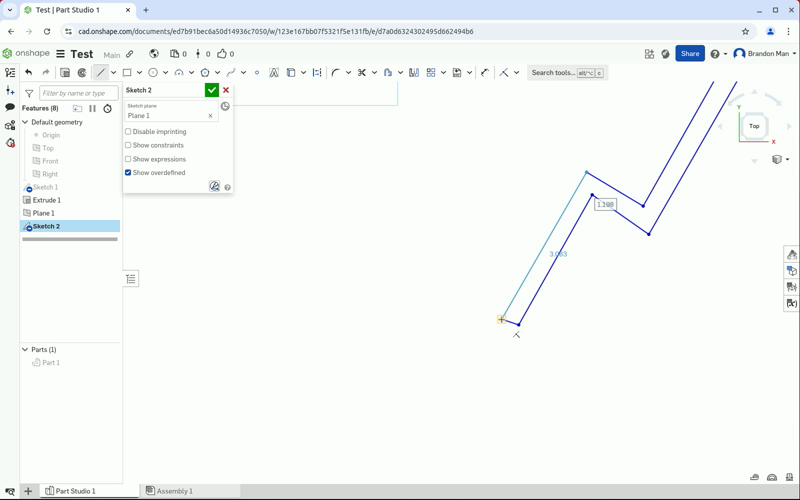
scroll(-6)
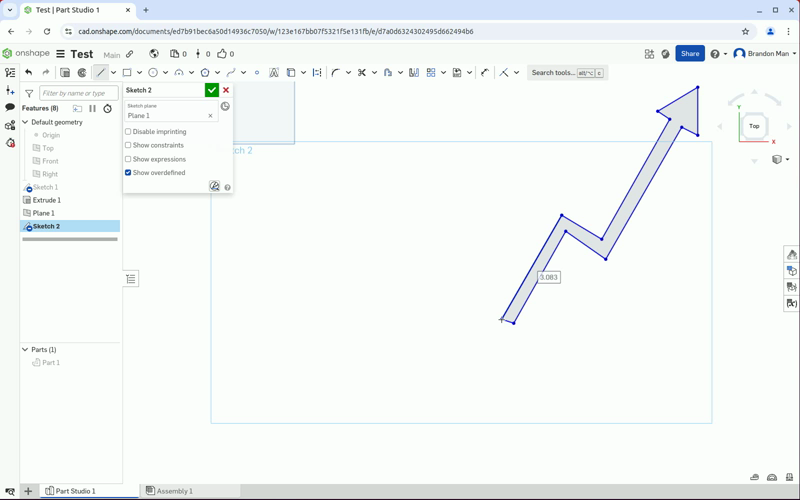
scroll(-6)
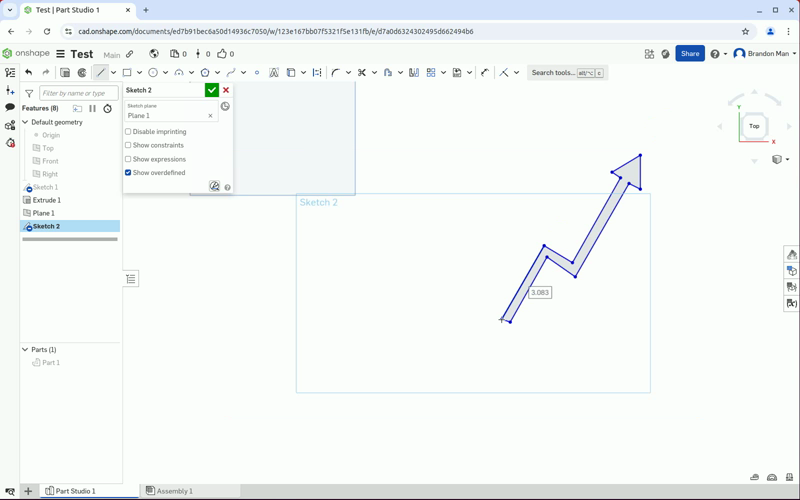
scroll(-6)
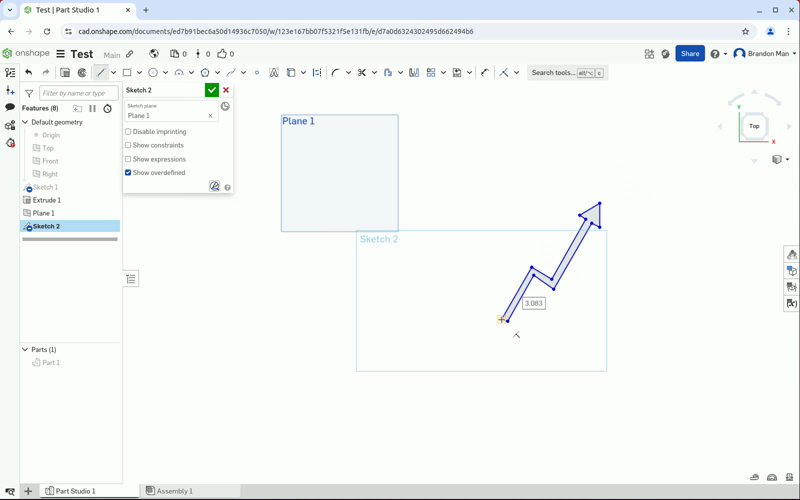
scroll(-6)
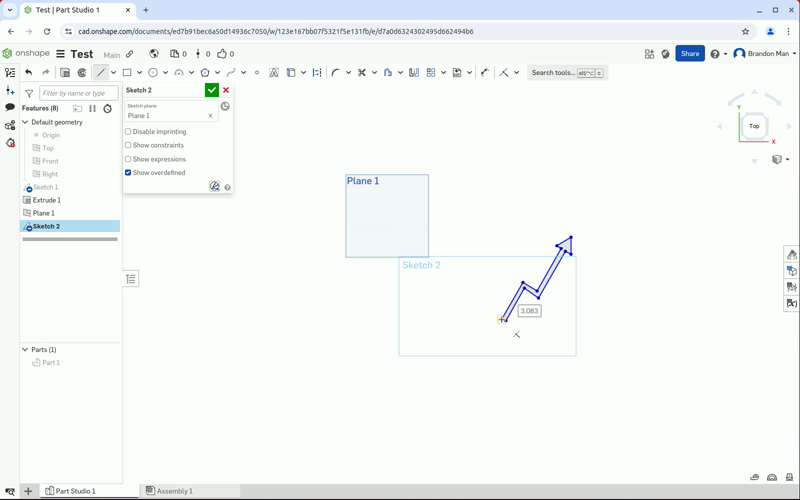
scroll(-6)
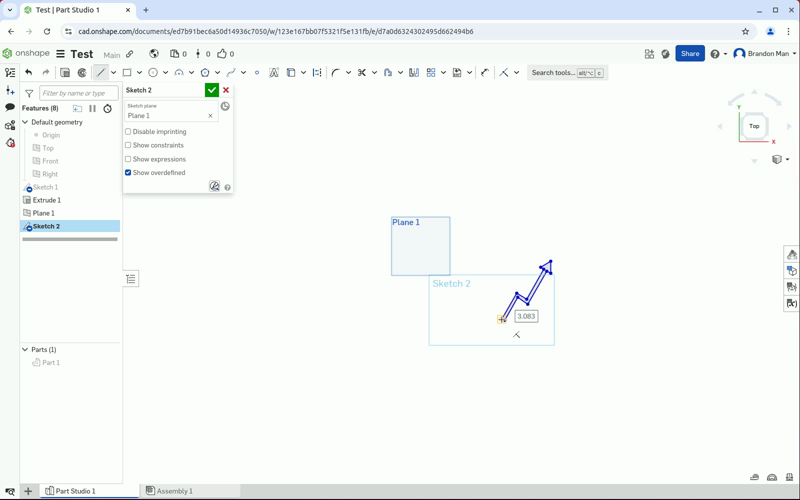
scroll(-6)
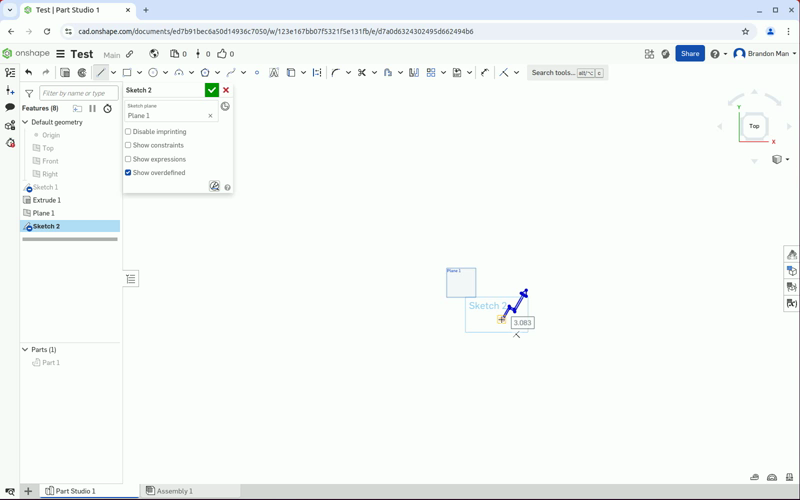
key(esc)
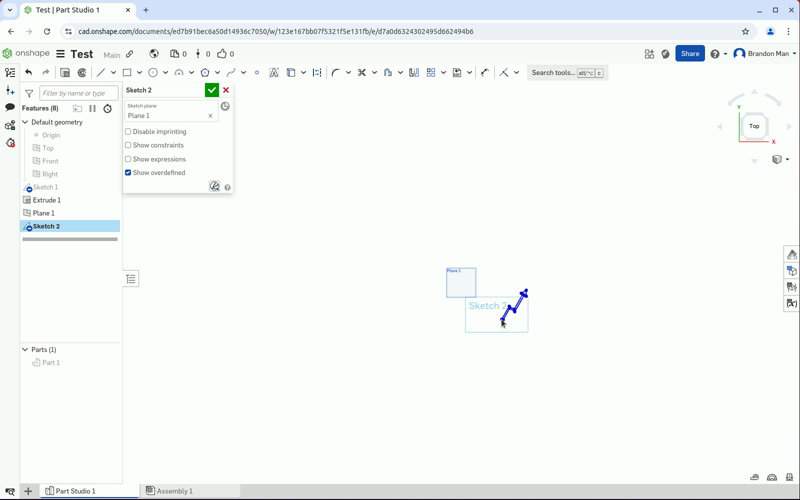
mouse_move(502, 317)
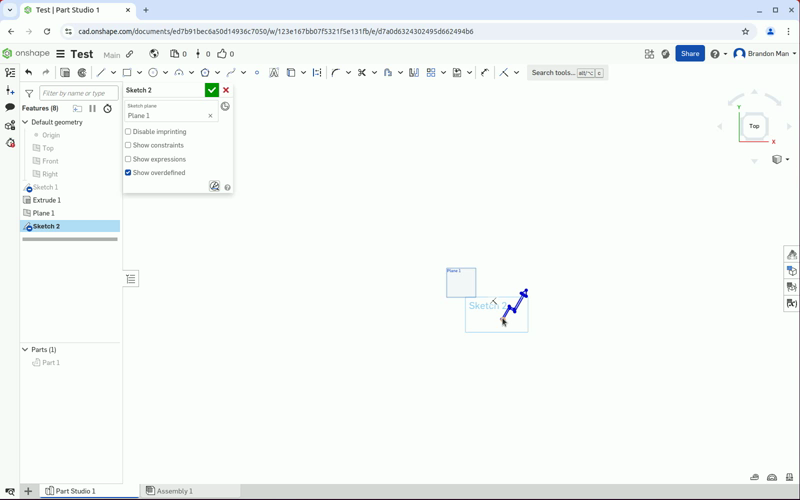
scroll(6)
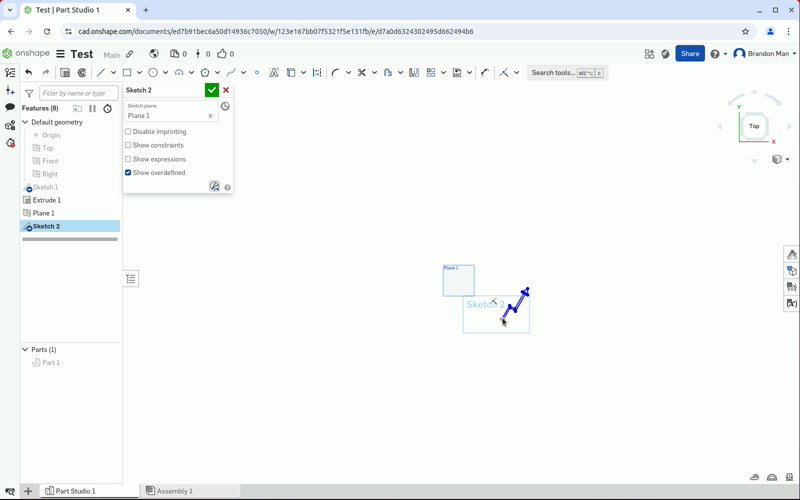
scroll(6)
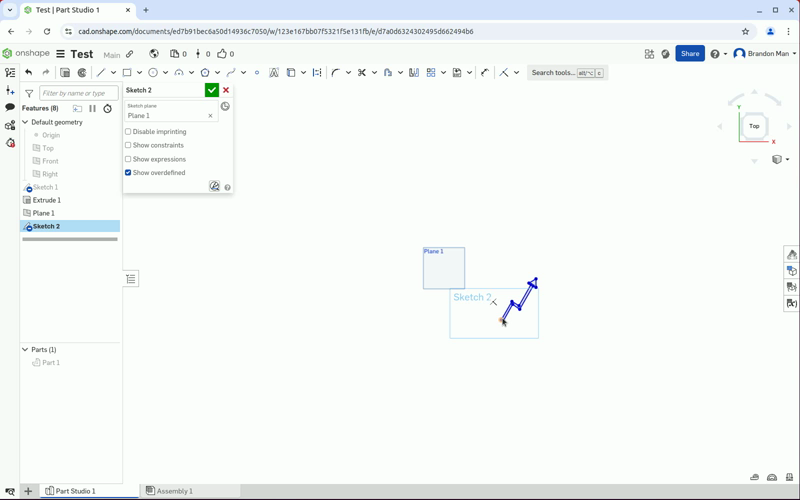
scroll(6)
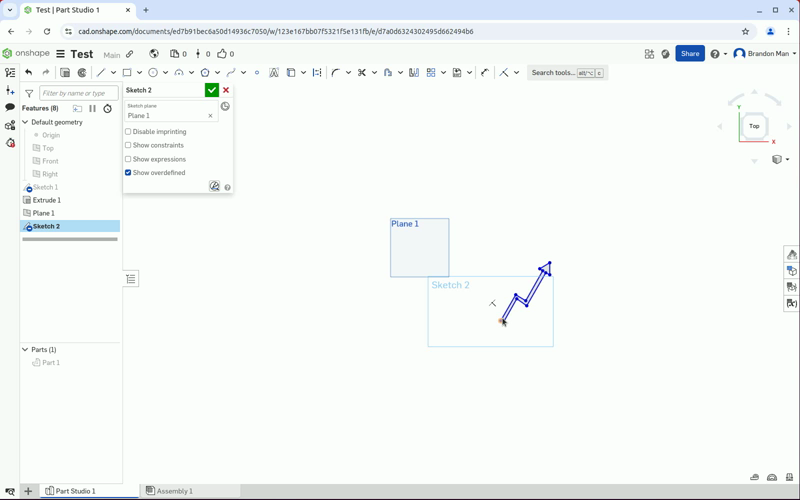
scroll(6)
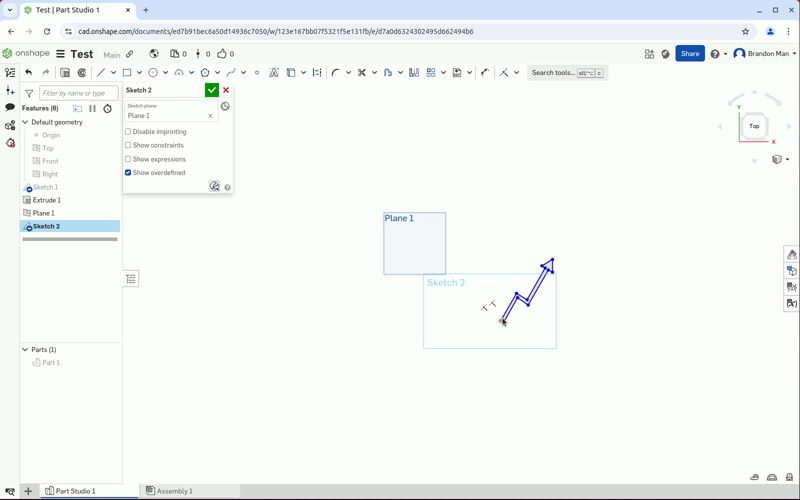
scroll(6)
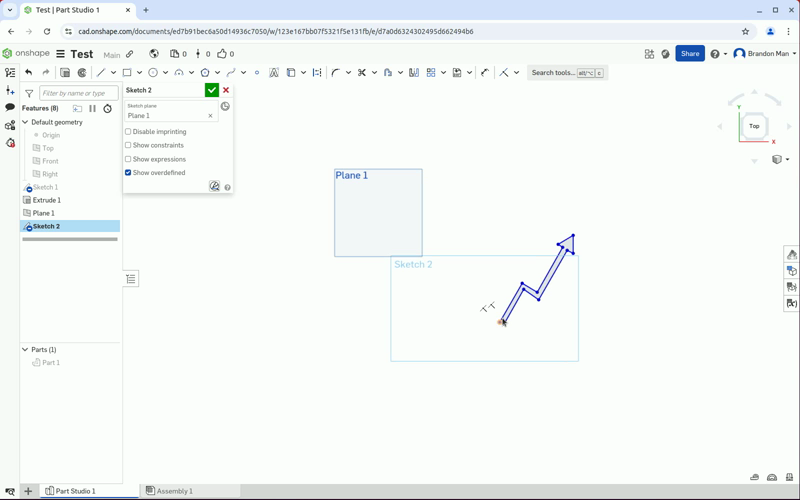
scroll(6)
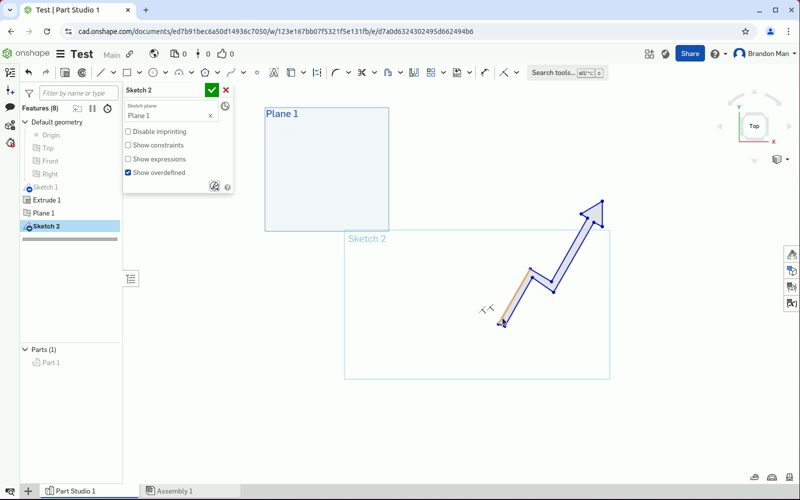
scroll(6)
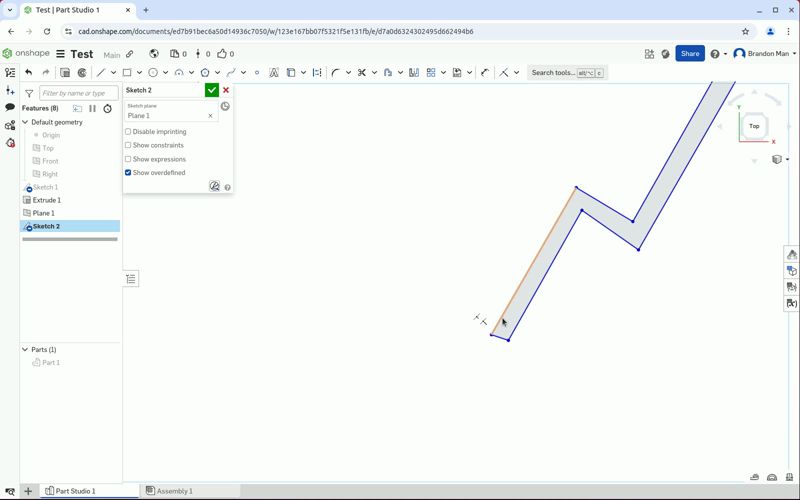
click(502, 317)
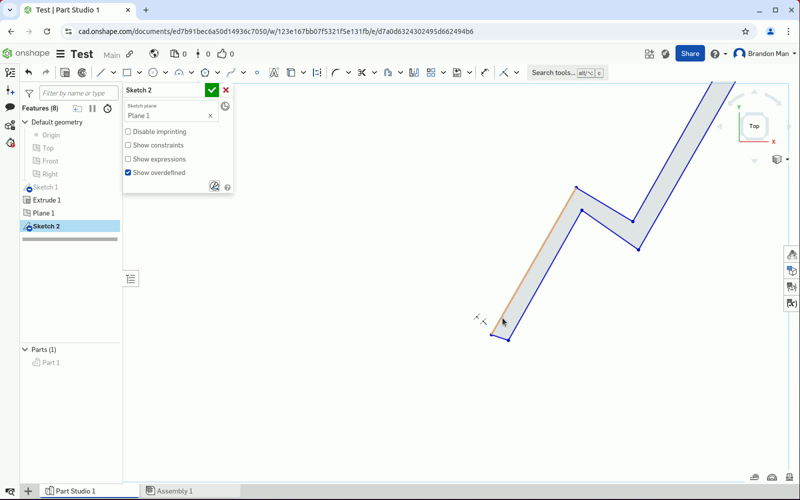
scroll(-6)
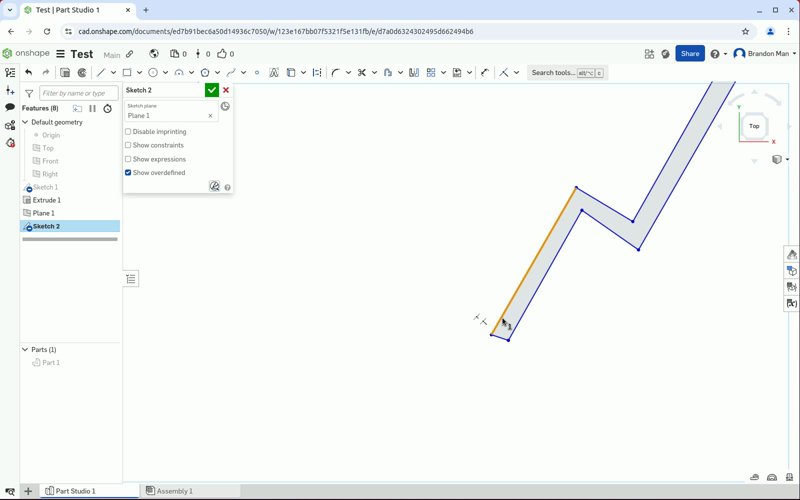
scroll(-6)
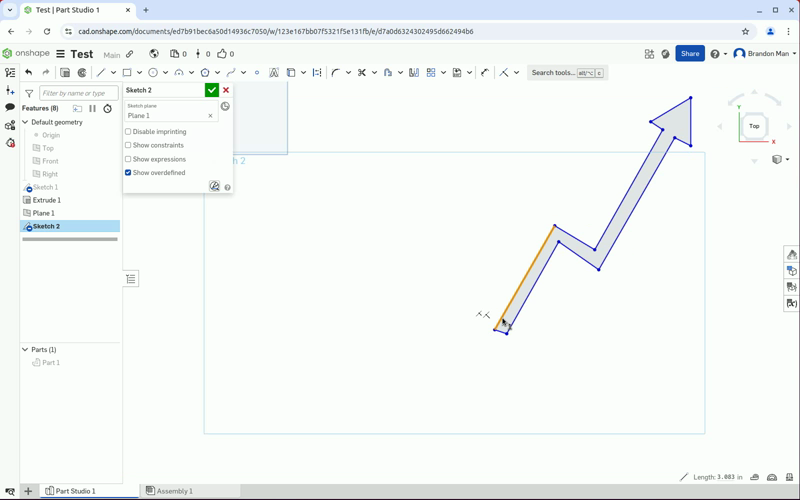
scroll(-6)
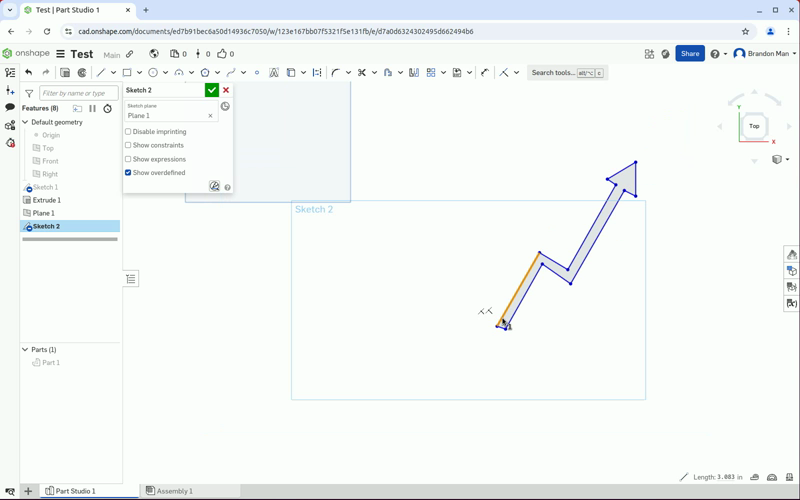
scroll(-6)
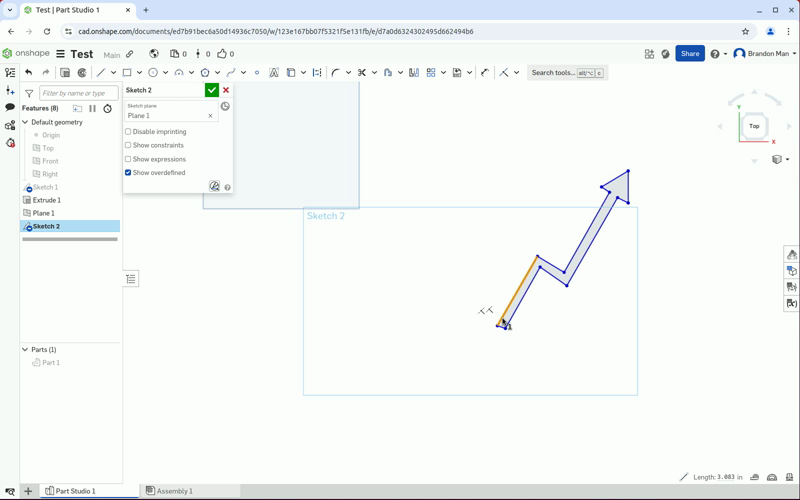
scroll(-6)
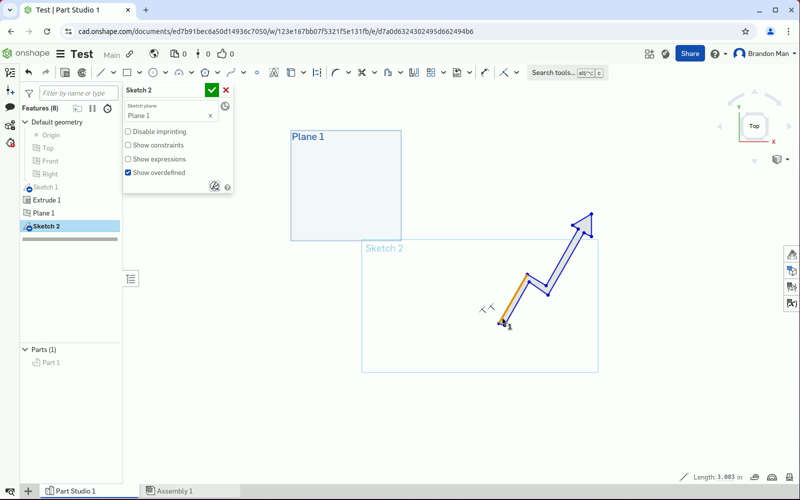
scroll(-6)
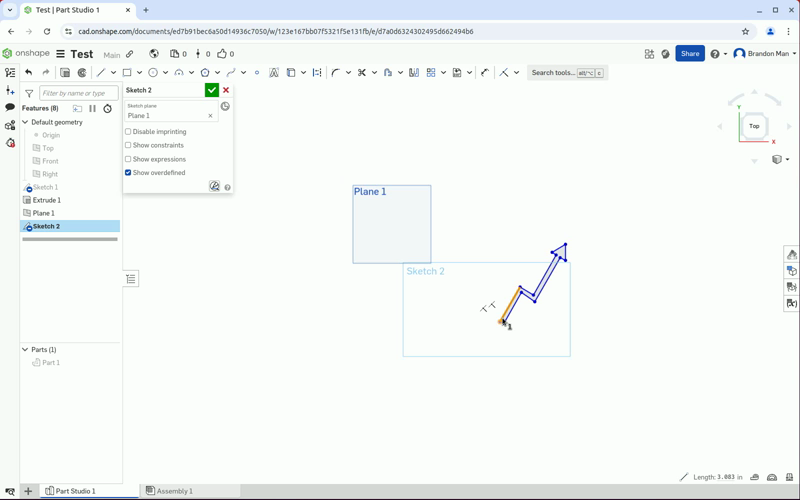
scroll(-6)
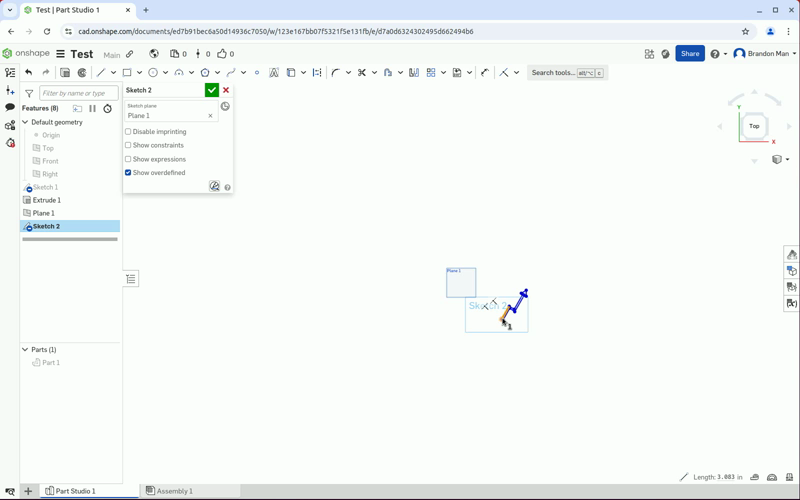
mouse_move(73, 352)
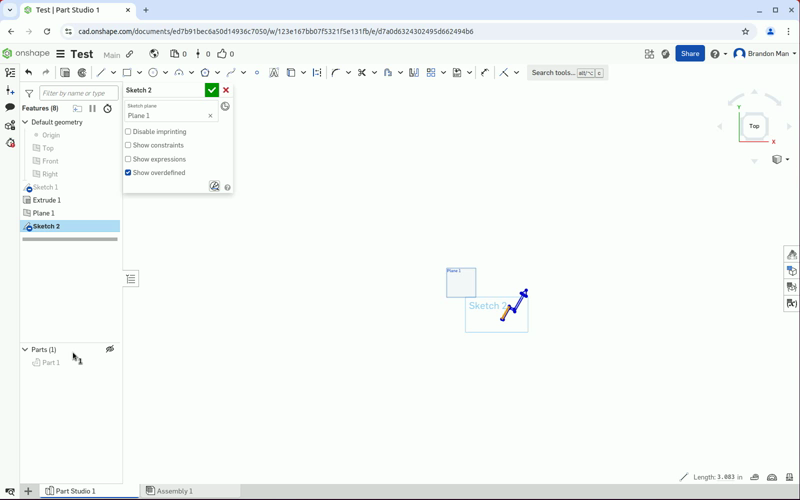
key(shift+y)
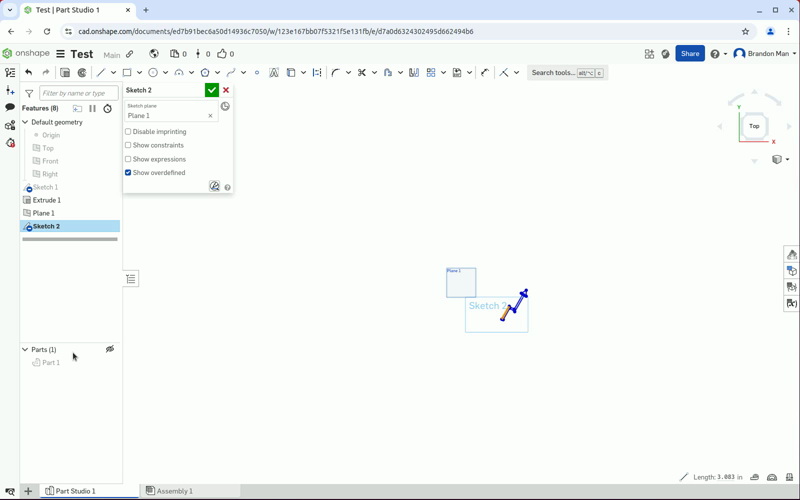
key(shift+e)
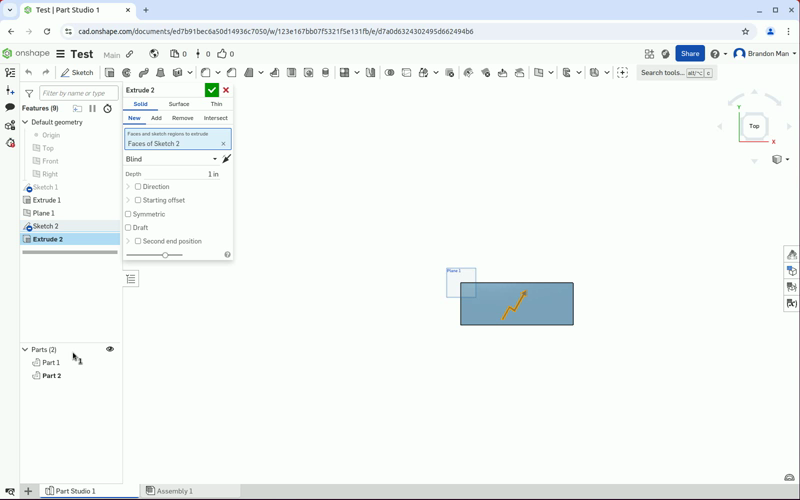
mouse_move(143, 106)
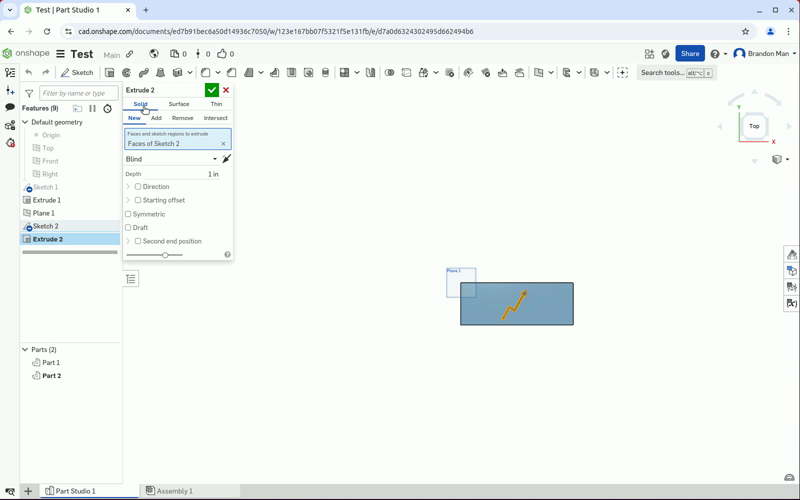
click(143, 106)
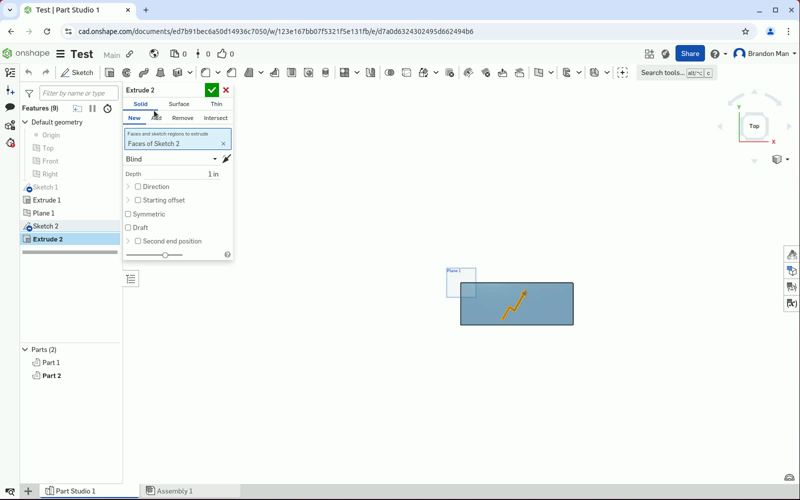
mouse_move(186, 120)
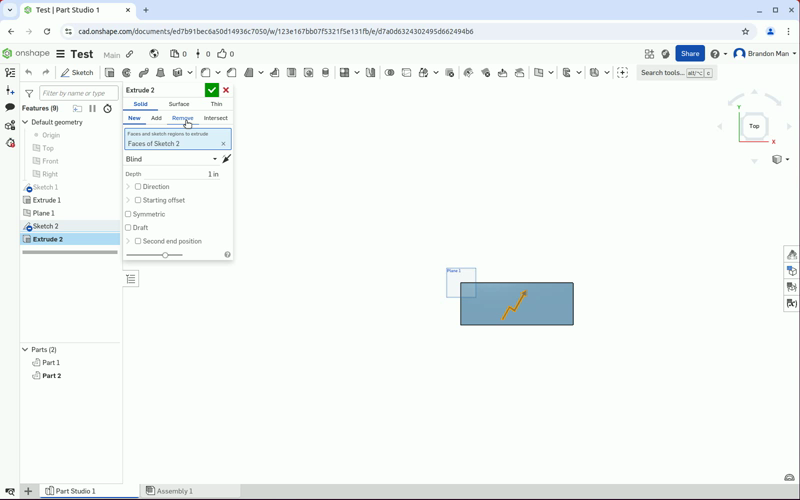
click(186, 120)
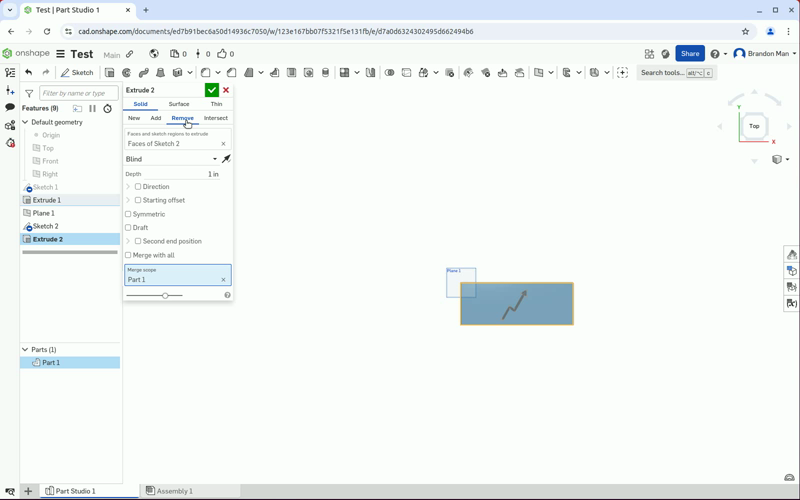
key(tab, 4)
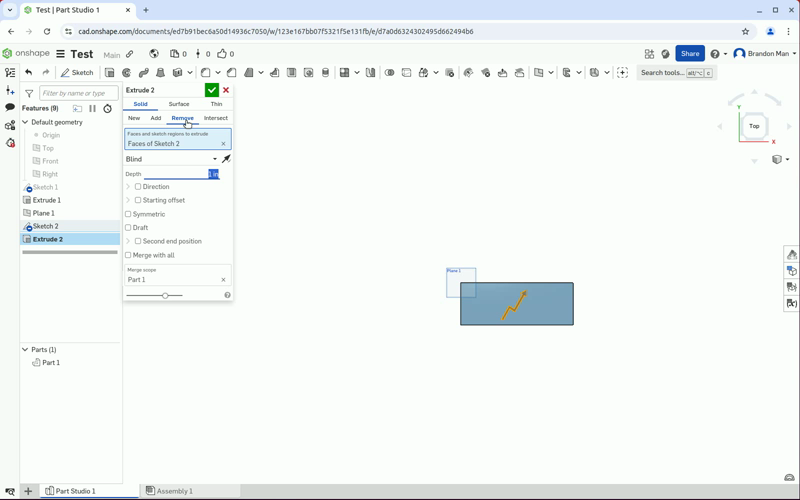
text(0.241)
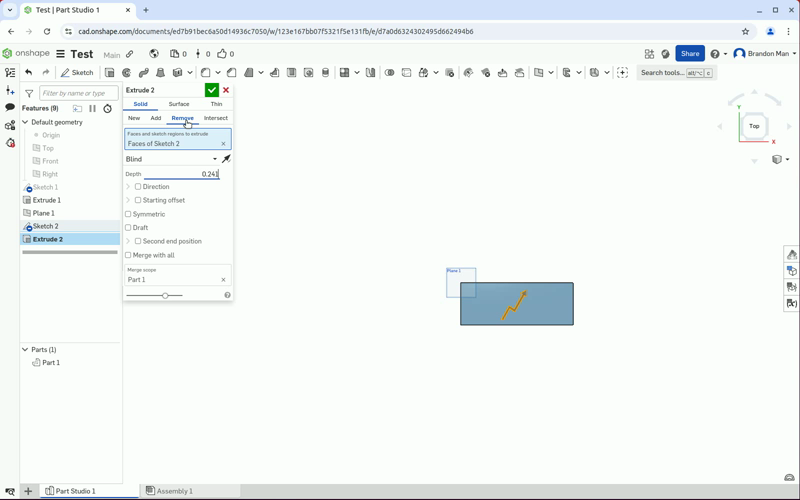
key(tab, 6)
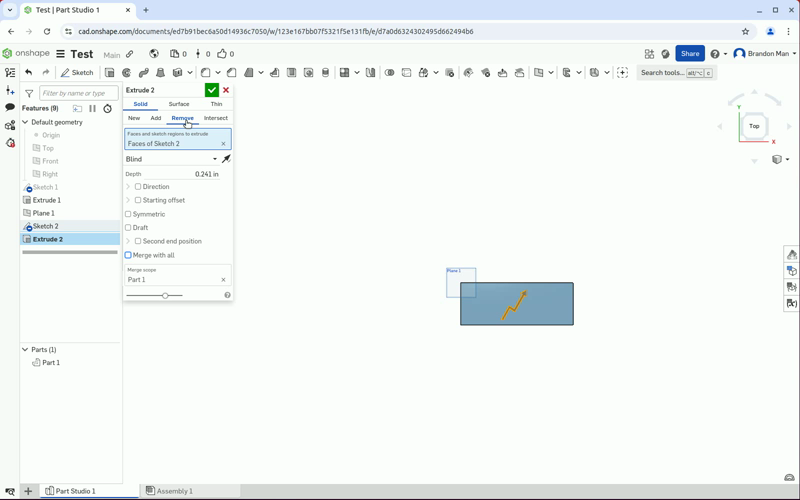
key(space)
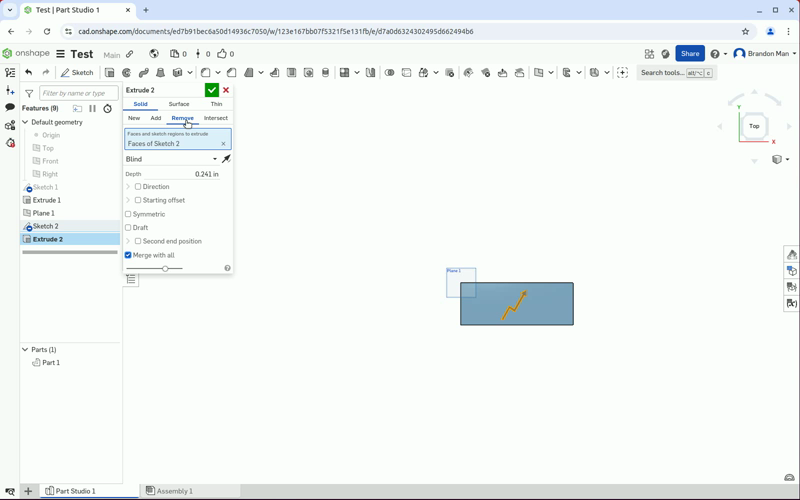
key(enter)
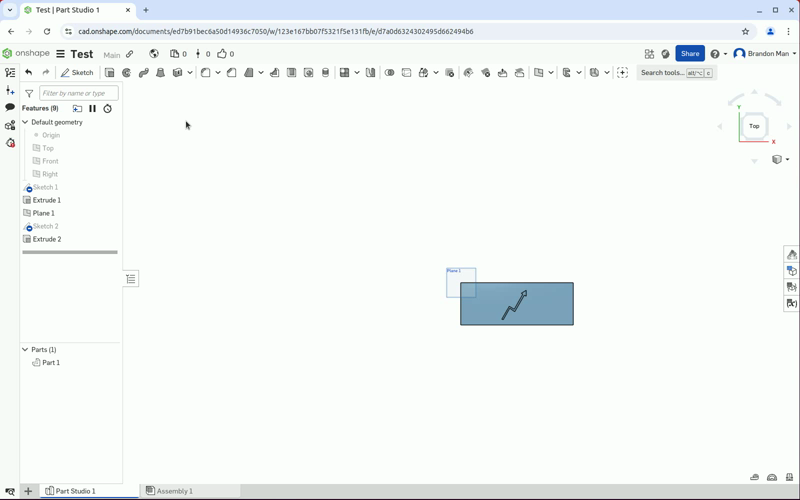
key(shift+h)
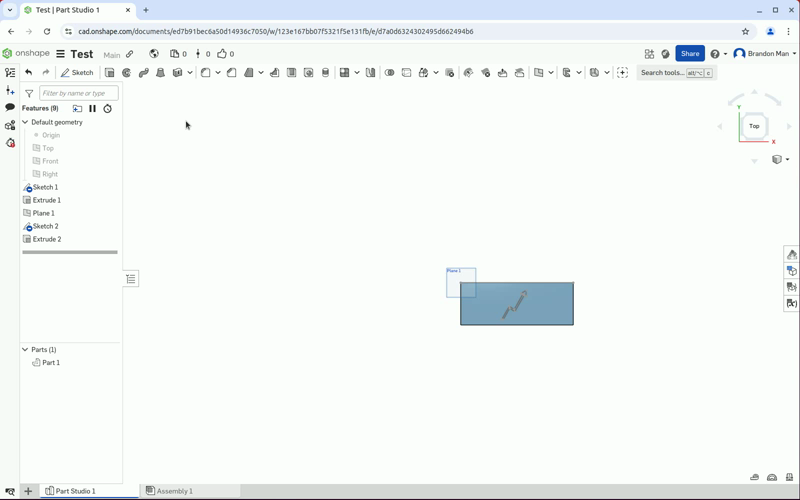
key(shift+h)
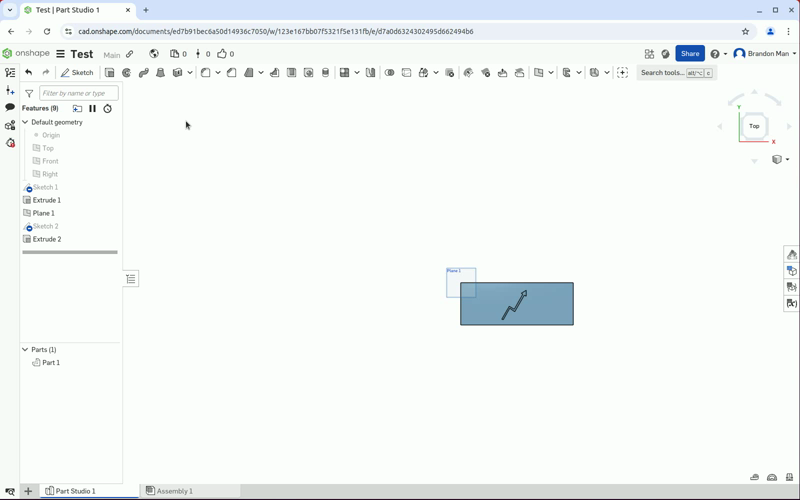
mouse_move(73, 189)
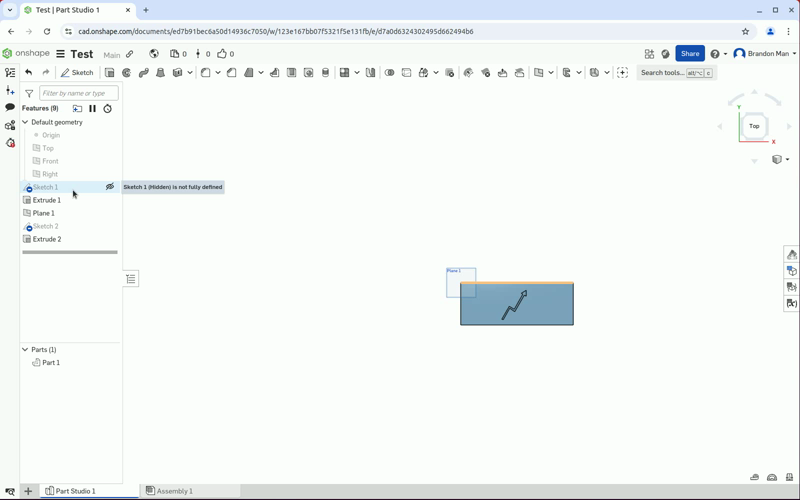
click(73, 189)
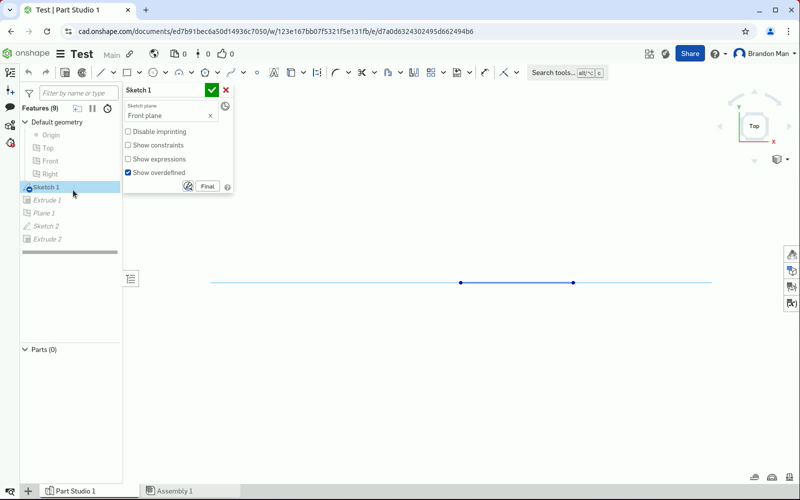
mouse_move(229, 92)
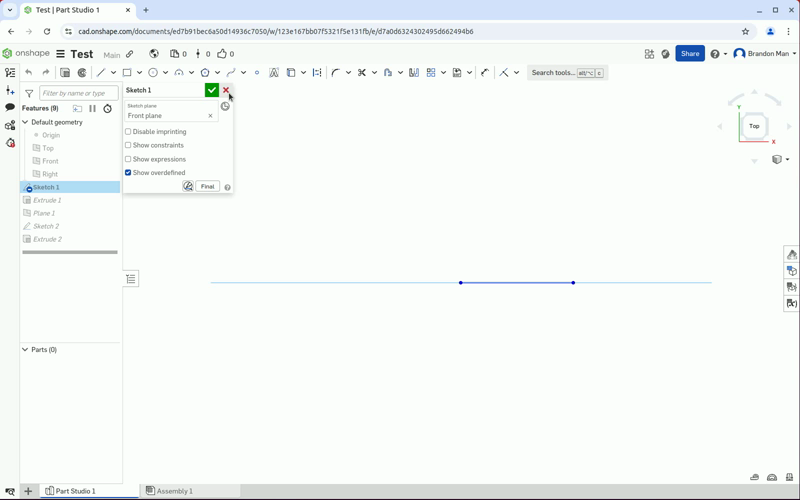
click(229, 92)
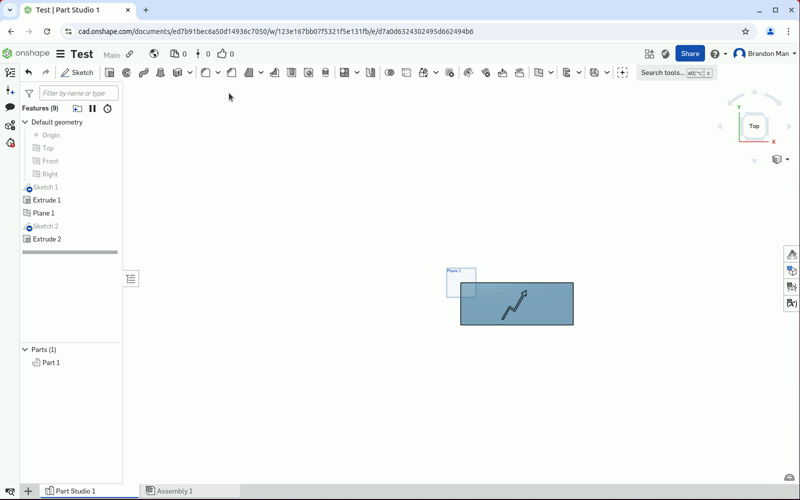
mouse_move(73, 352)
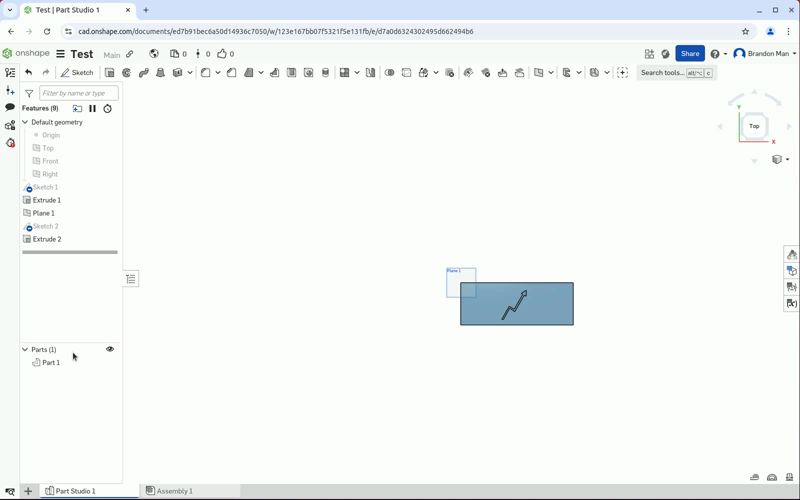
key(y)
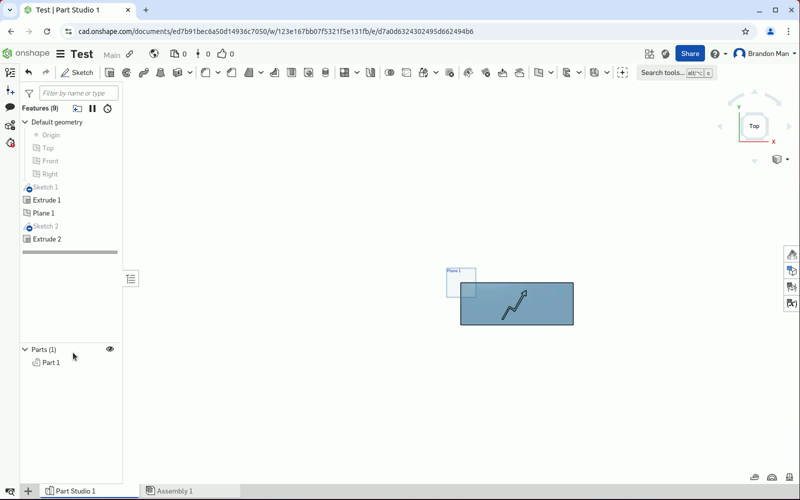
key(shift+p)
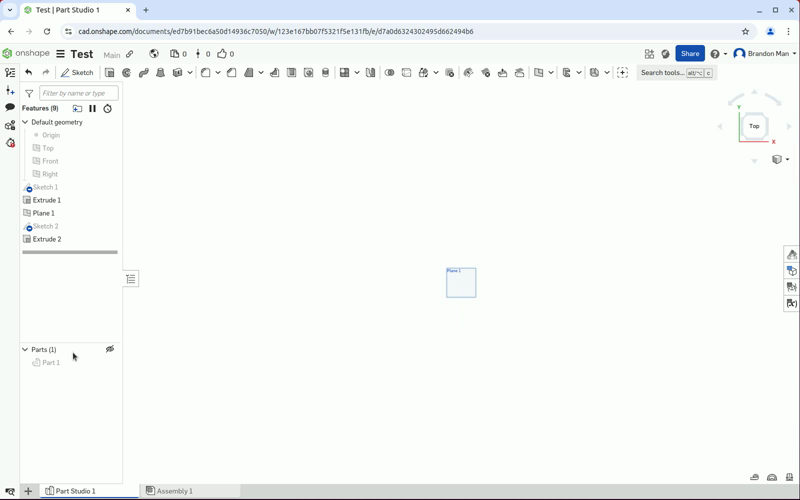
key(space)
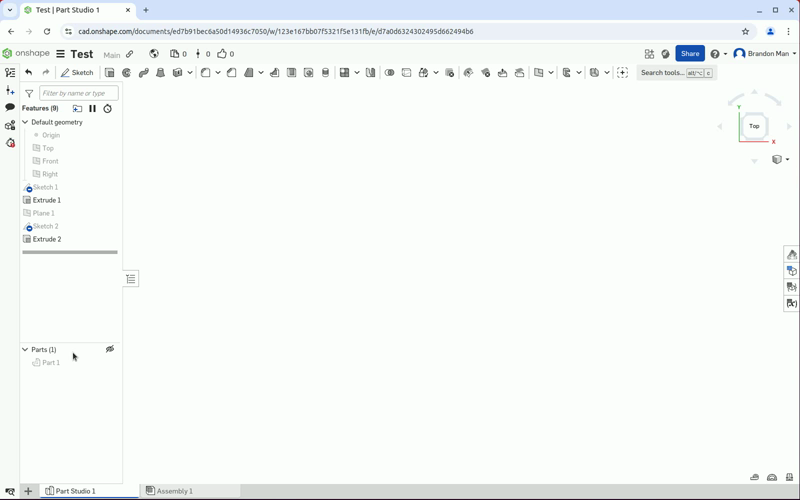
key_down(shift)
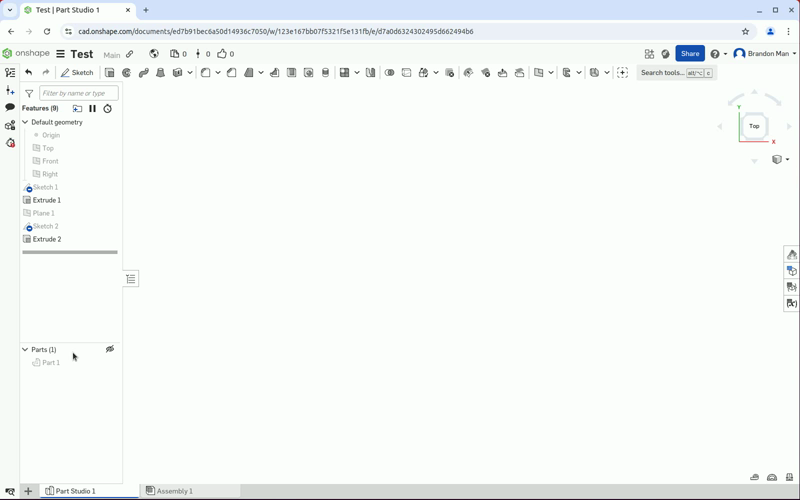
key(up)
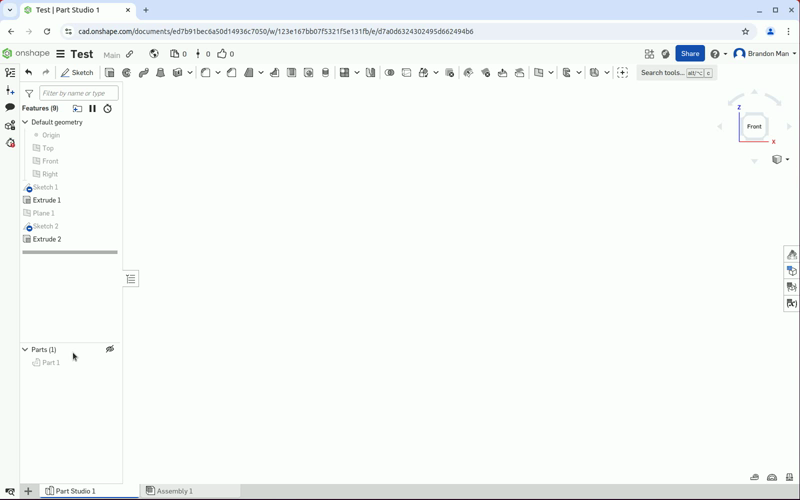
key_up(shift)
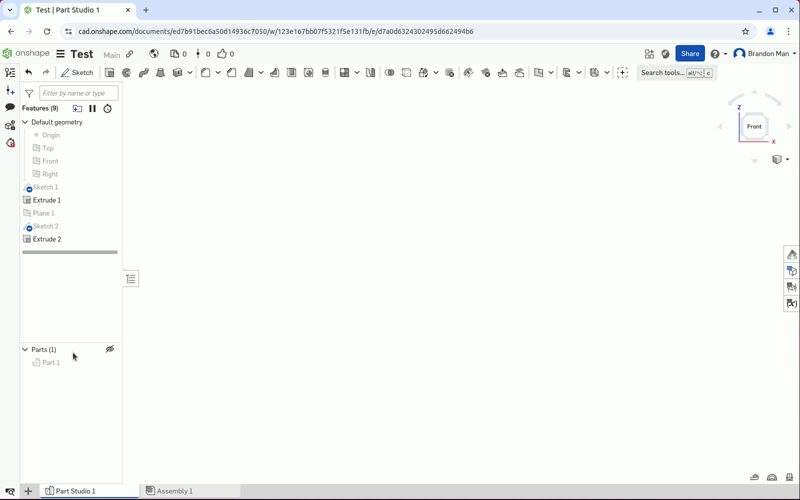
mouse_move(73, 352)
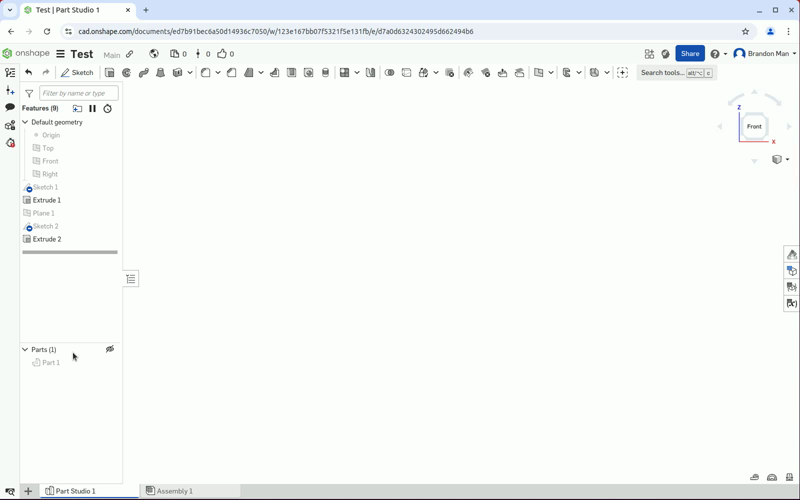
key(shift+y)
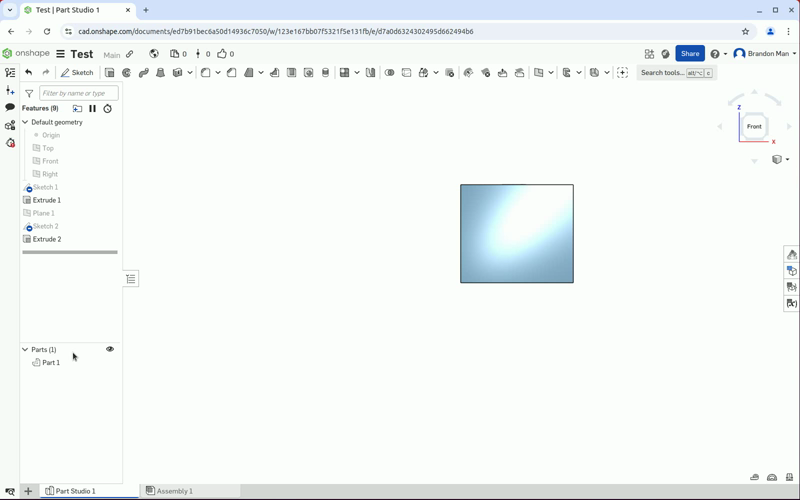
mouse_move(541, 75)
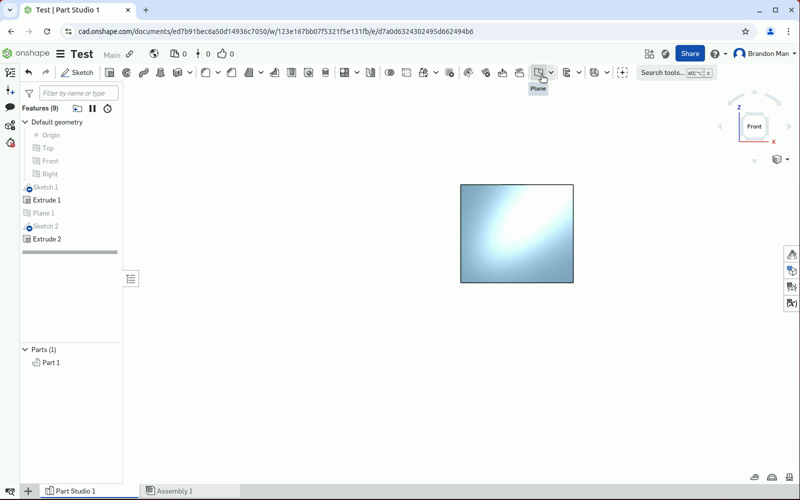
click(541, 75)
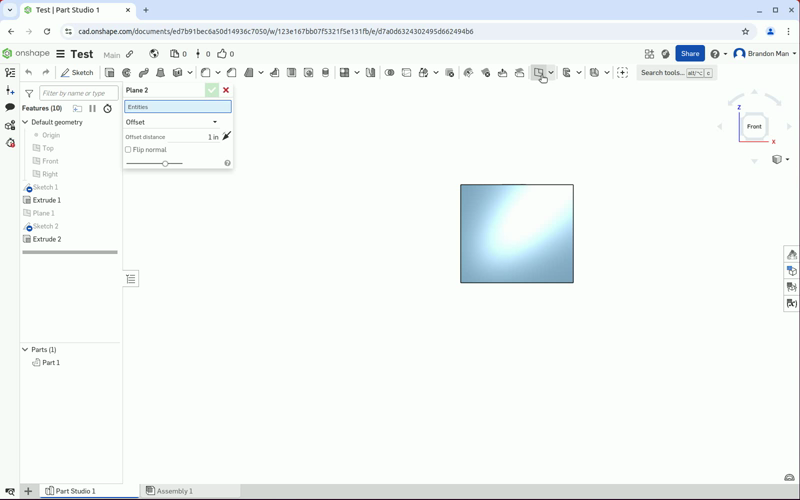
mouse_move(73, 163)
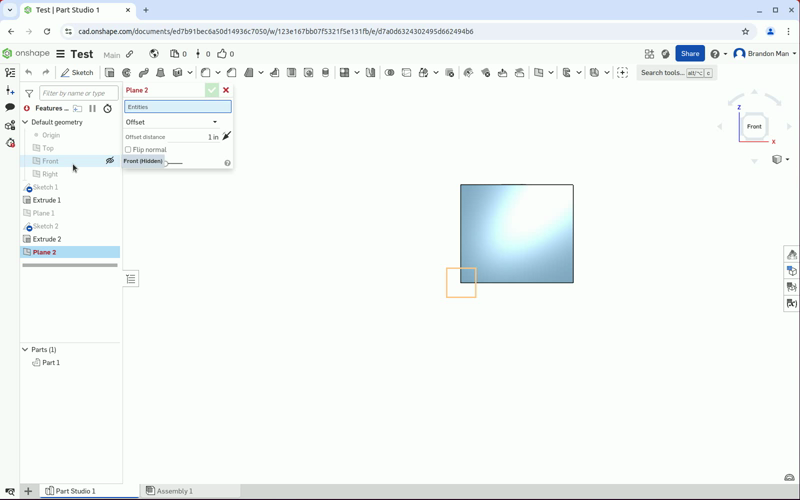
click(73, 163)
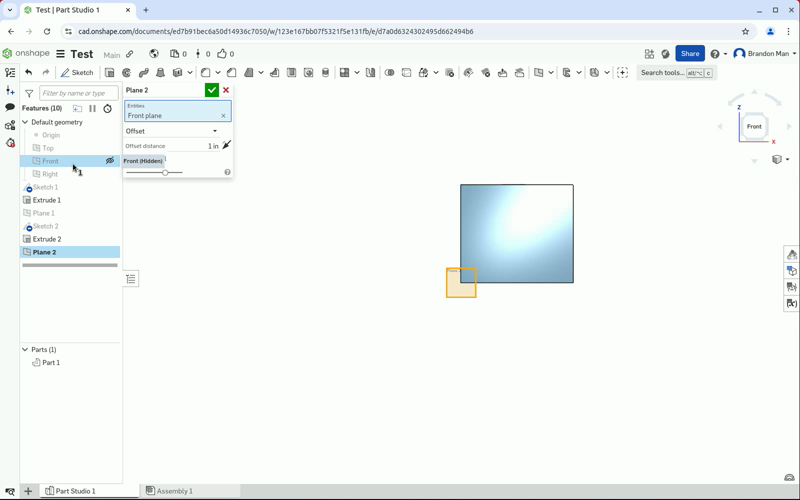
key(tab, 2)
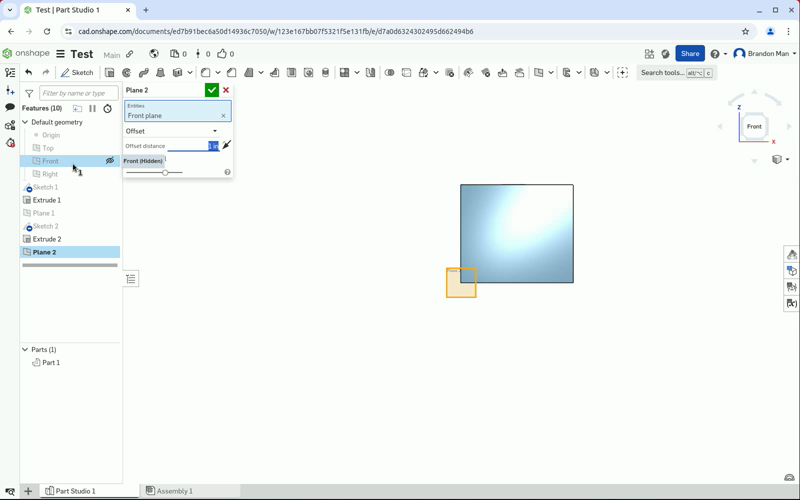
text(8.658)
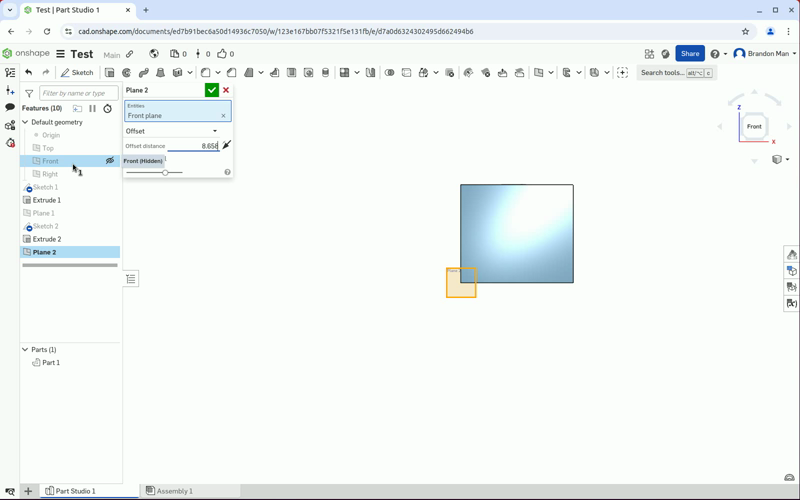
key(enter, 2)
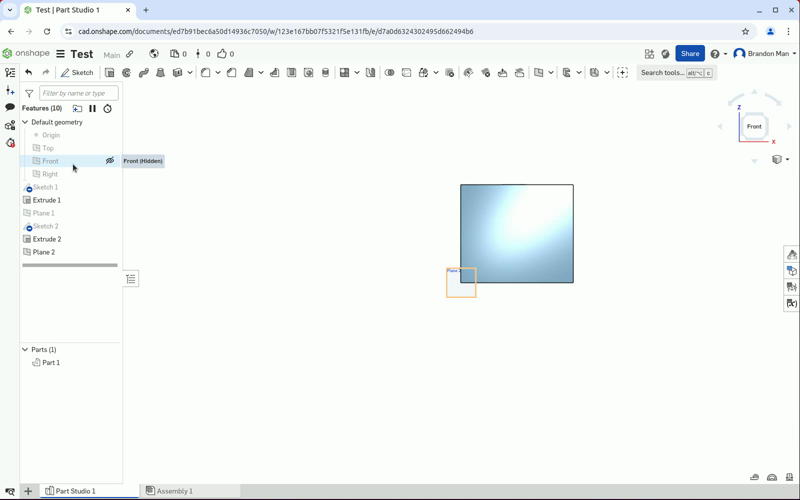
key(shift+s)
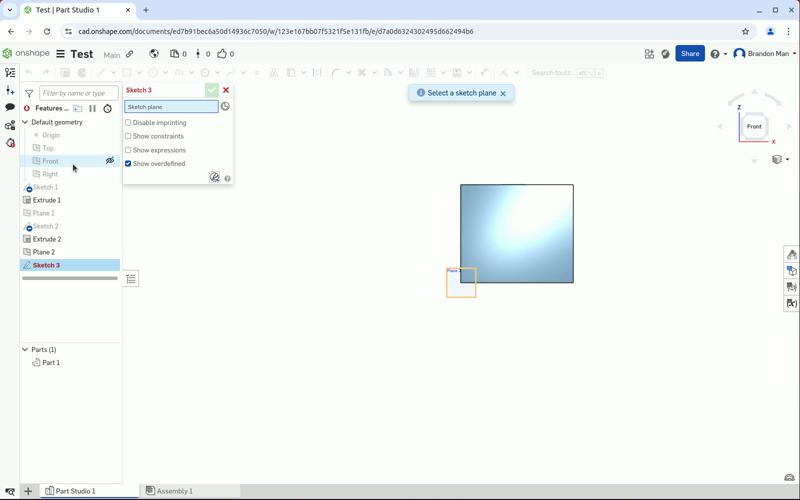
mouse_move(73, 254)
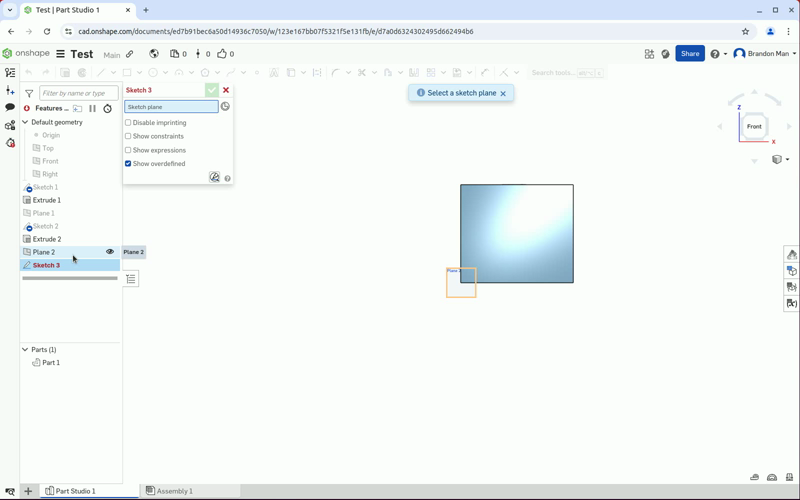
click(73, 254)
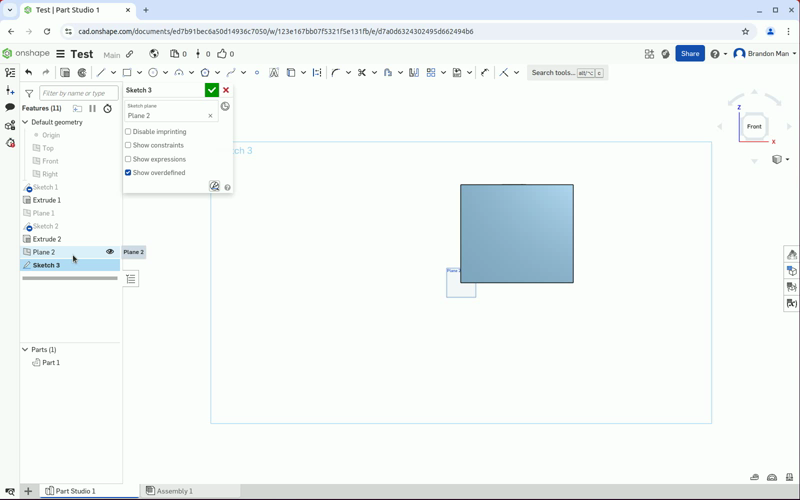
mouse_move(73, 352)
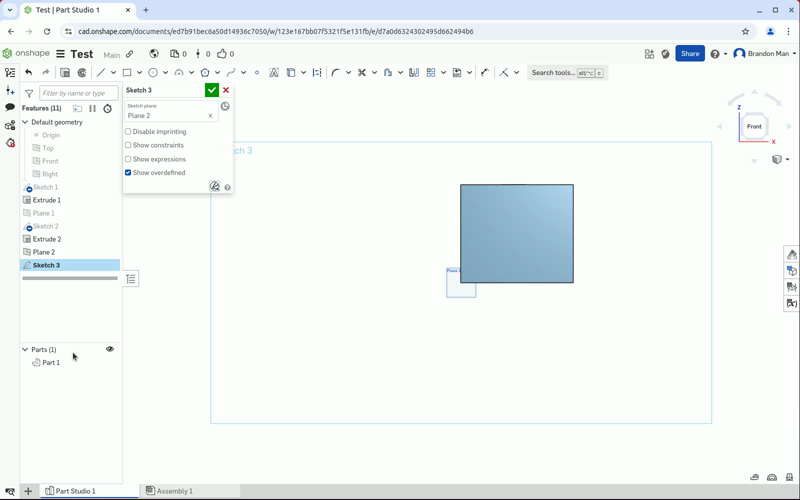
key(y)
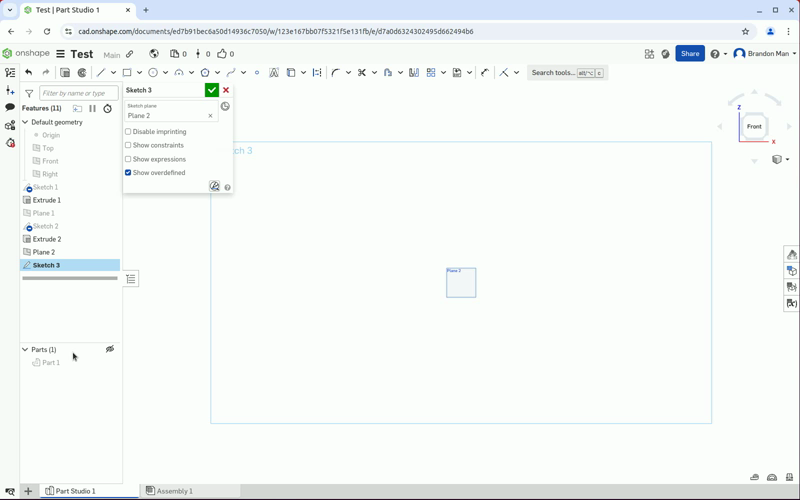
key(l)
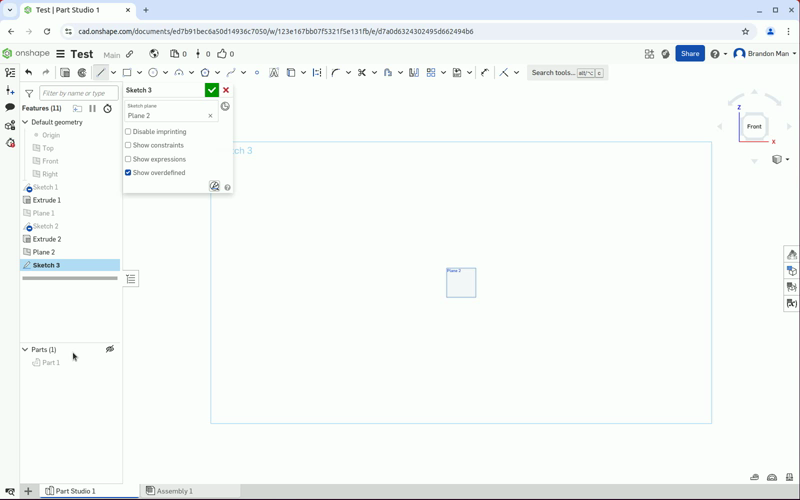
key_down(shift)
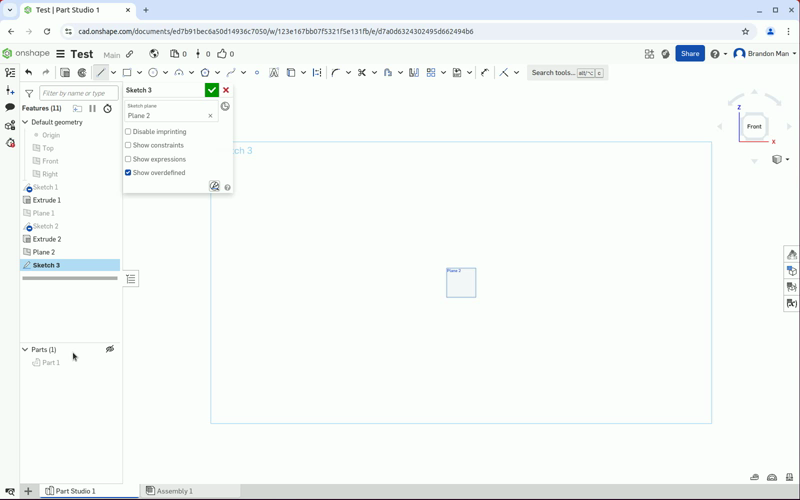
mouse_move(501, 253)
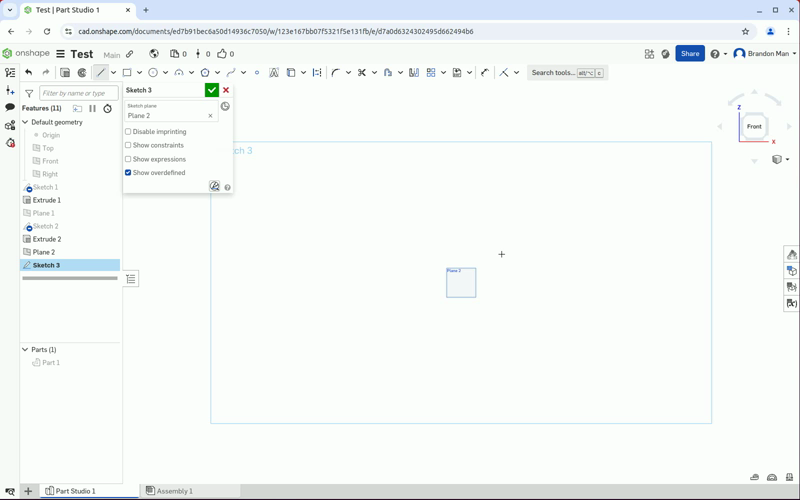
click(501, 253)
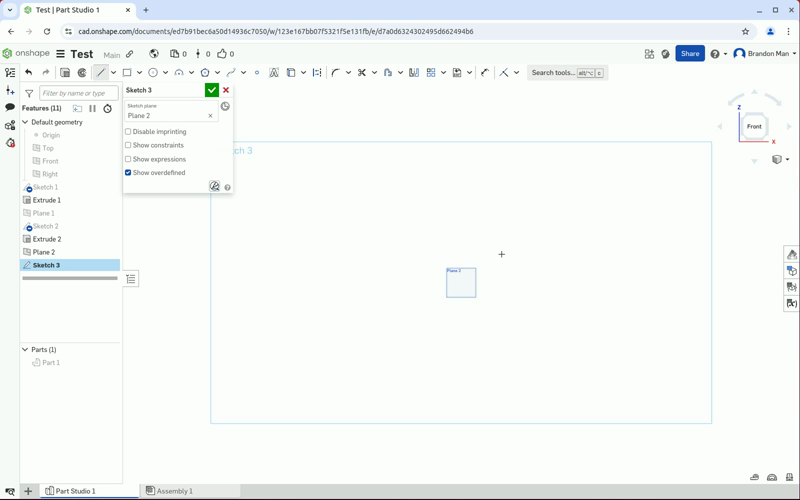
key_up(shift)
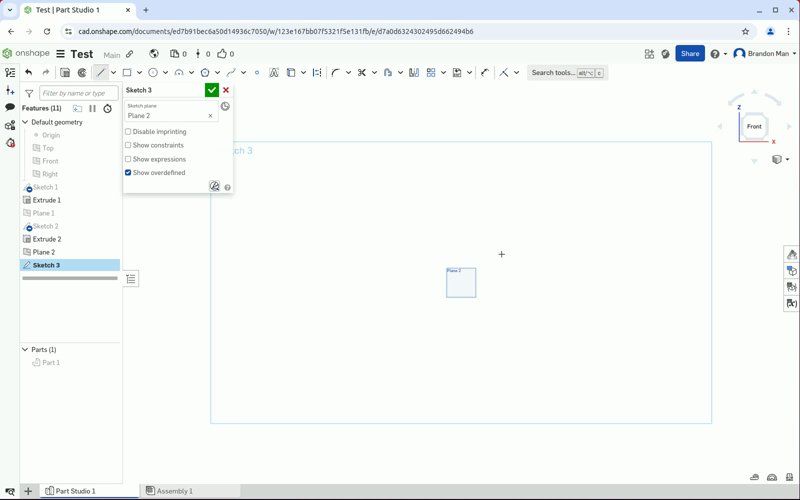
key_down(shift)
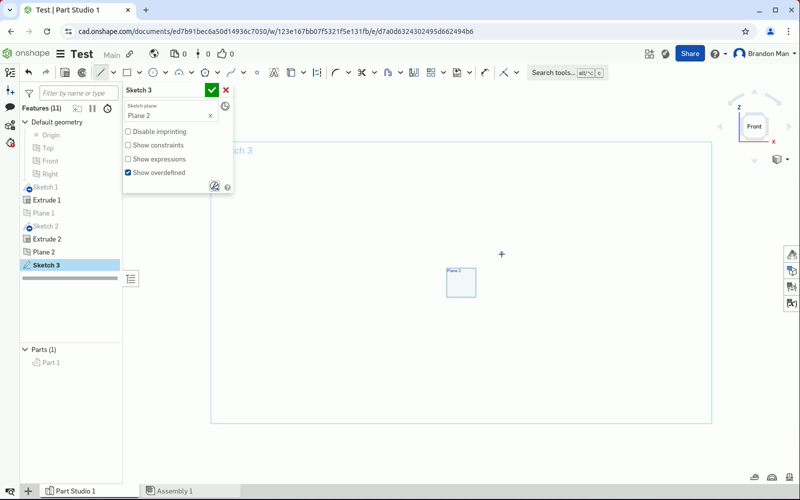
mouse_move(531, 253)
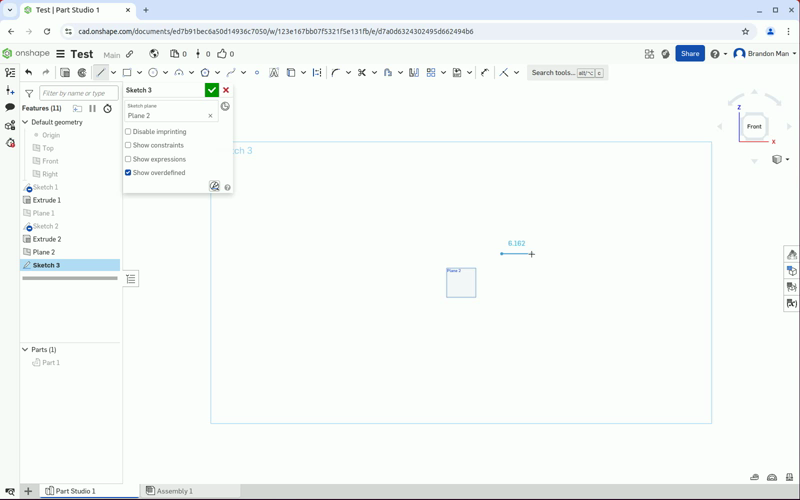
mouse_move(503, 254)
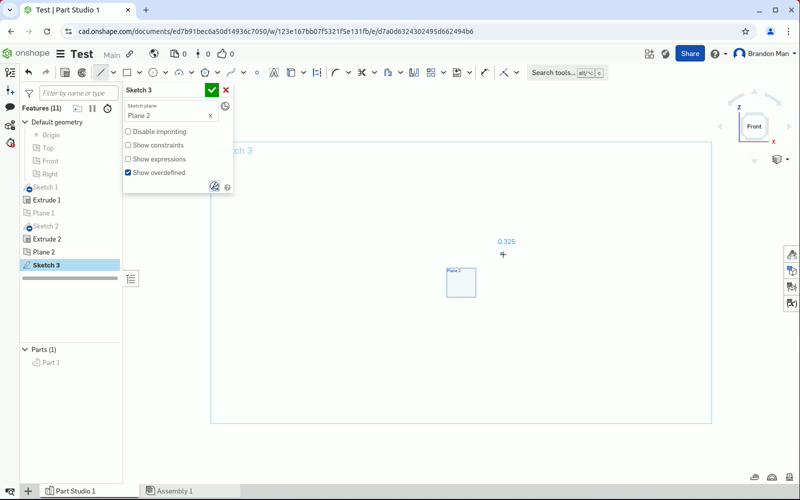
scroll(6)
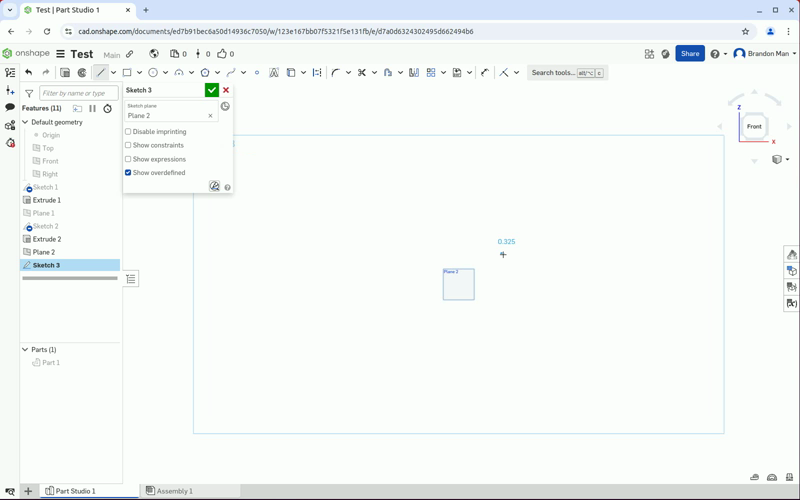
scroll(6)
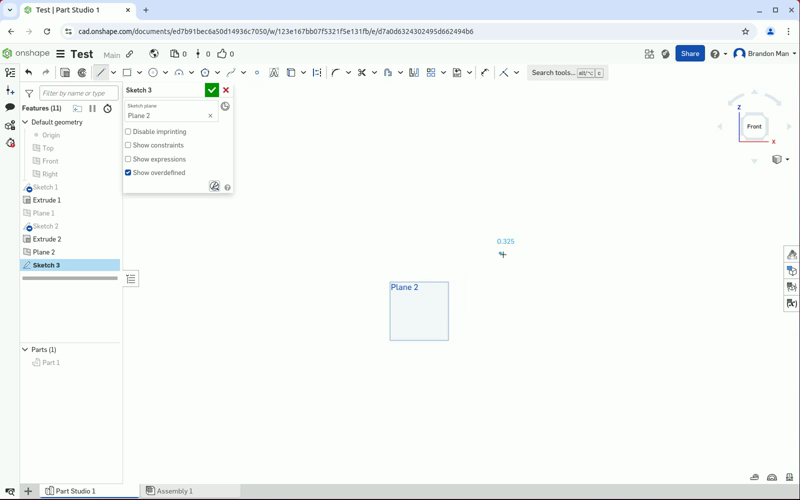
scroll(6)
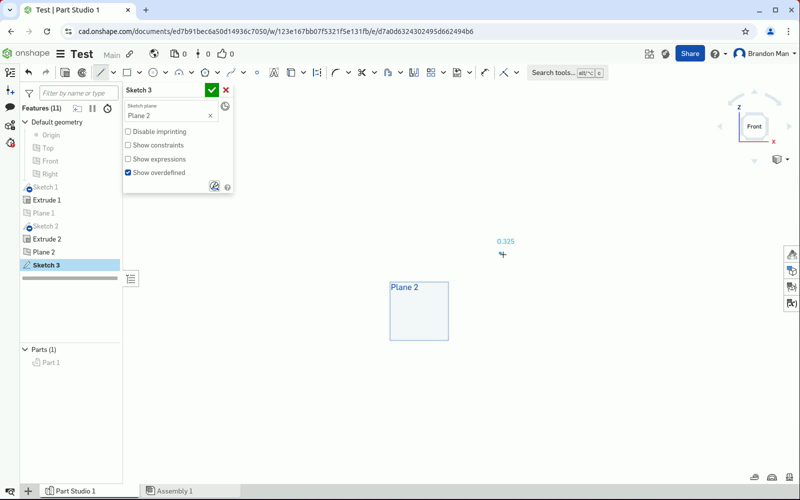
scroll(6)
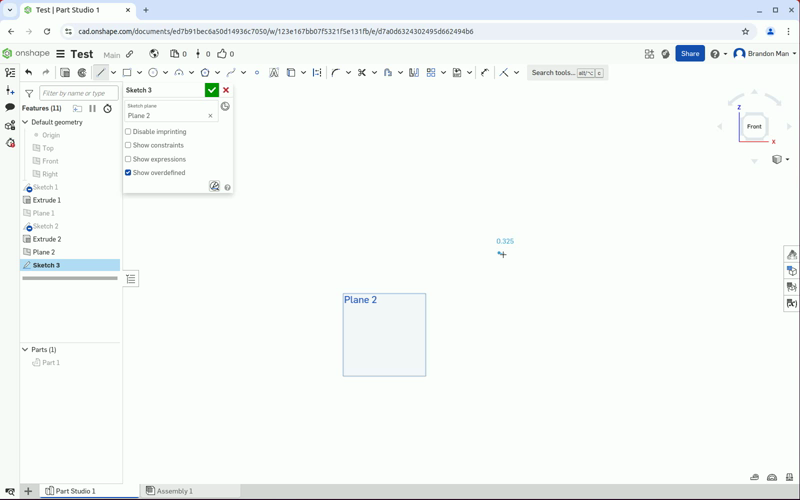
scroll(6)
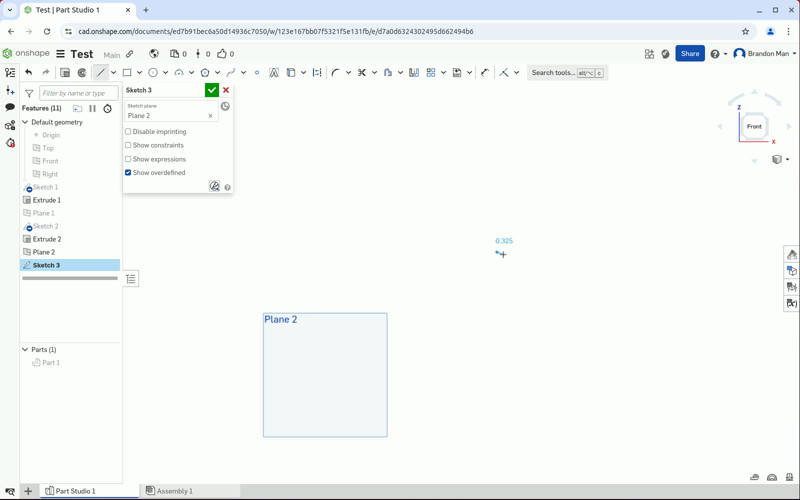
scroll(6)
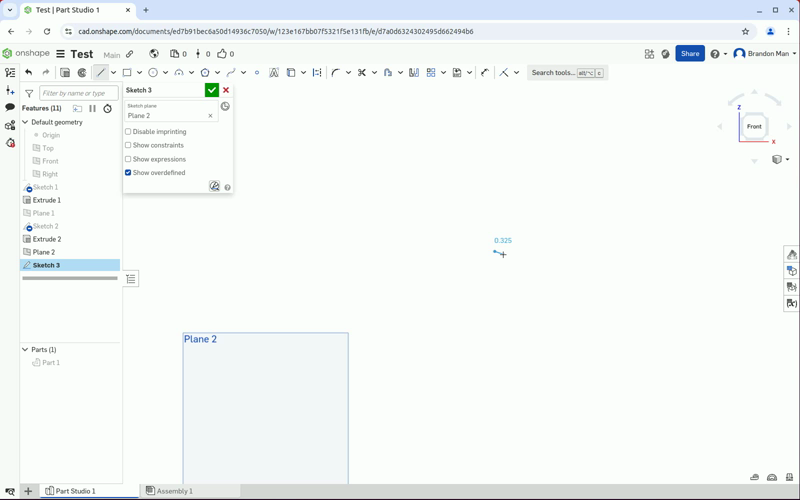
scroll(6)
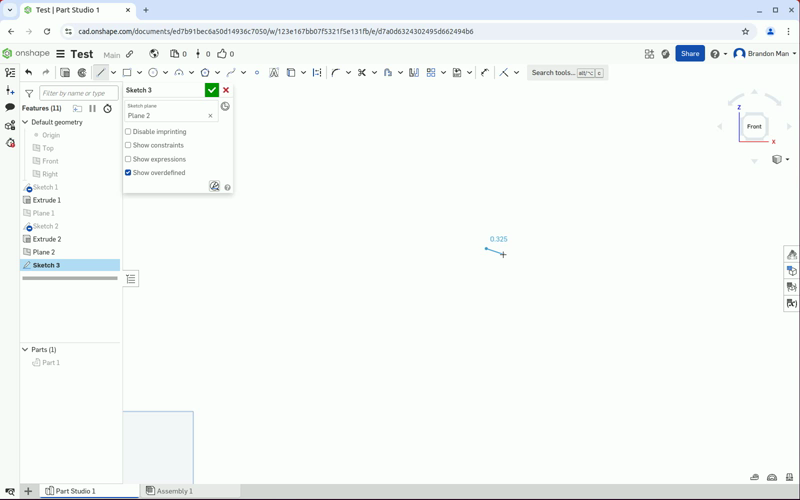
click(503, 254)
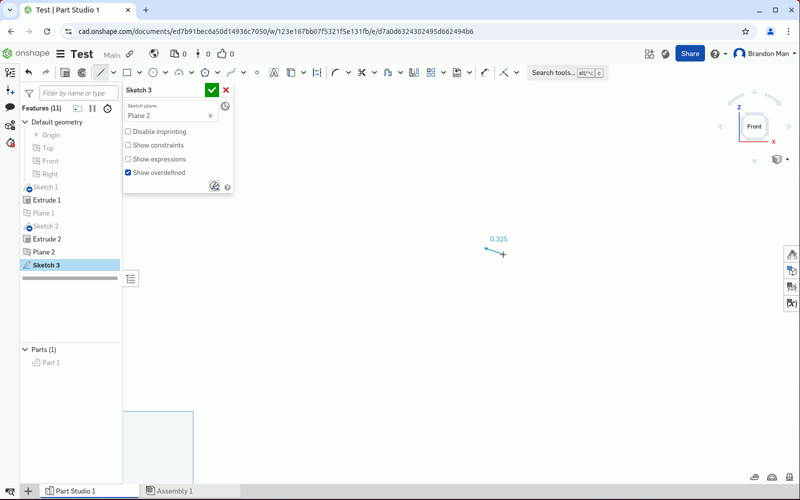
scroll(-6)
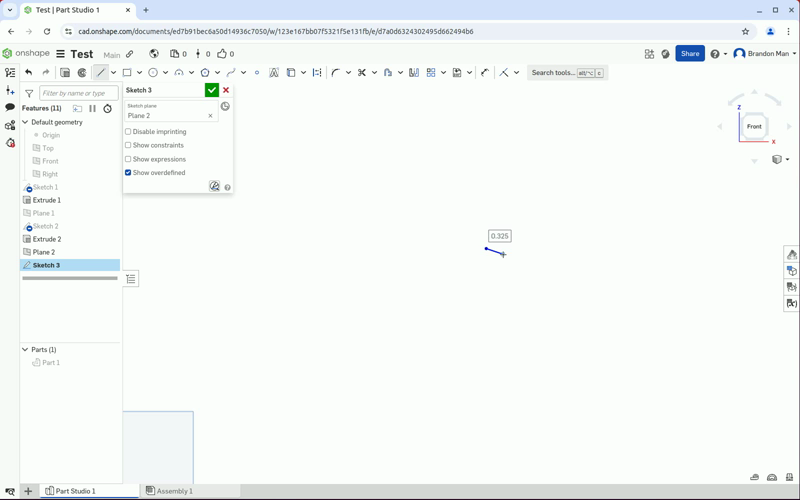
scroll(-6)
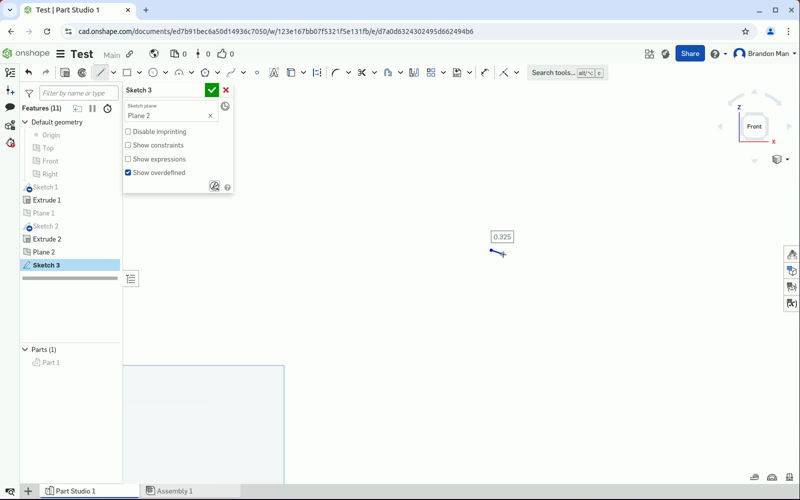
scroll(-6)
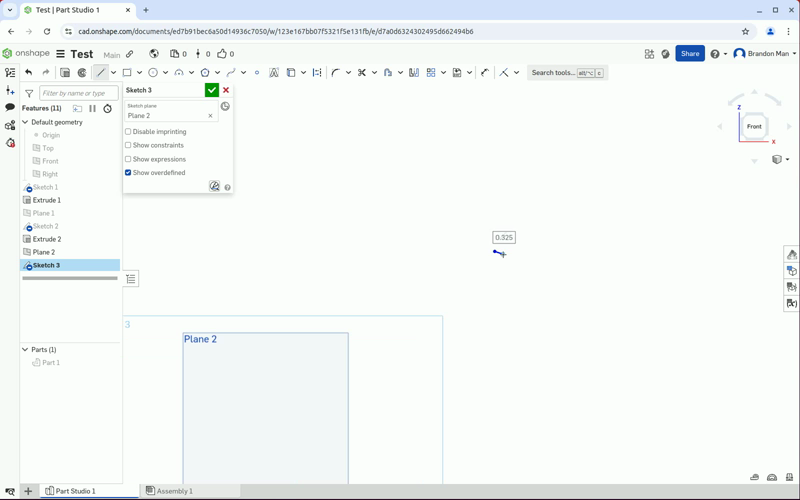
scroll(-6)
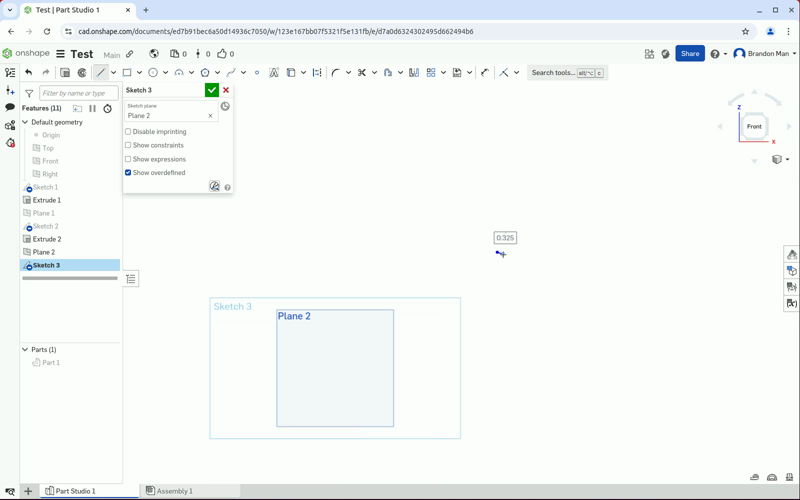
scroll(-6)
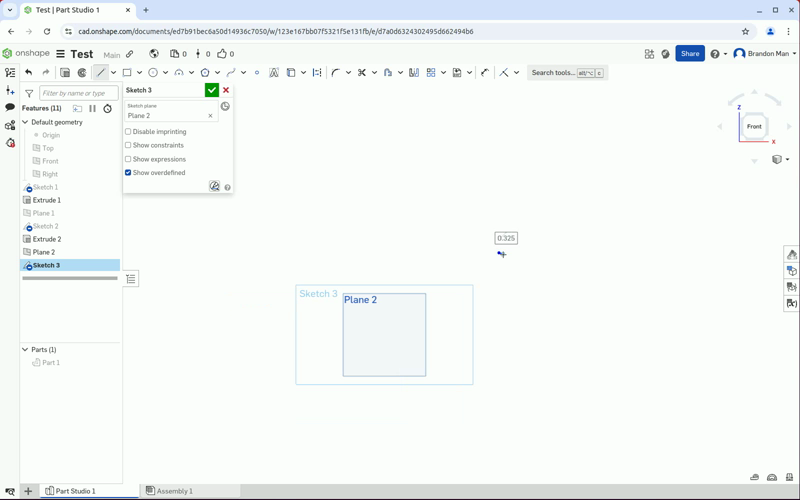
scroll(-6)
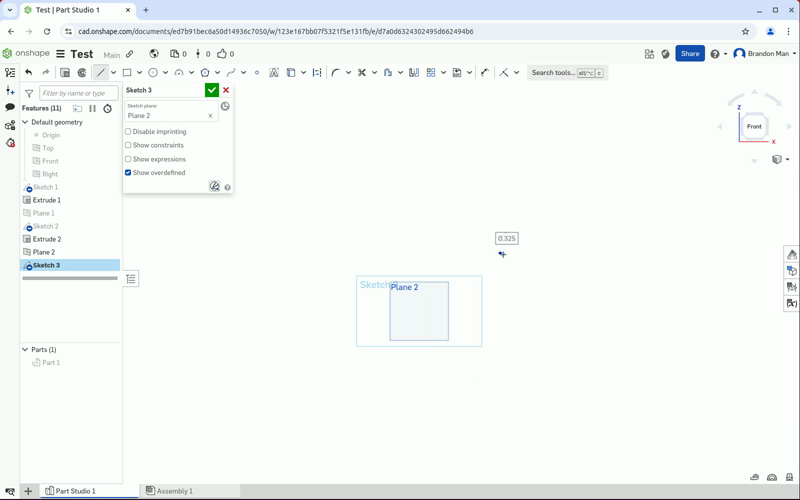
scroll(-6)
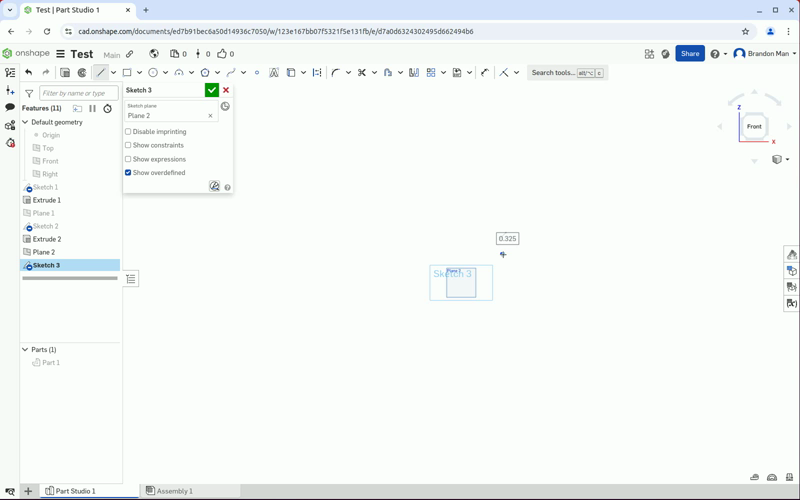
key_up(shift)
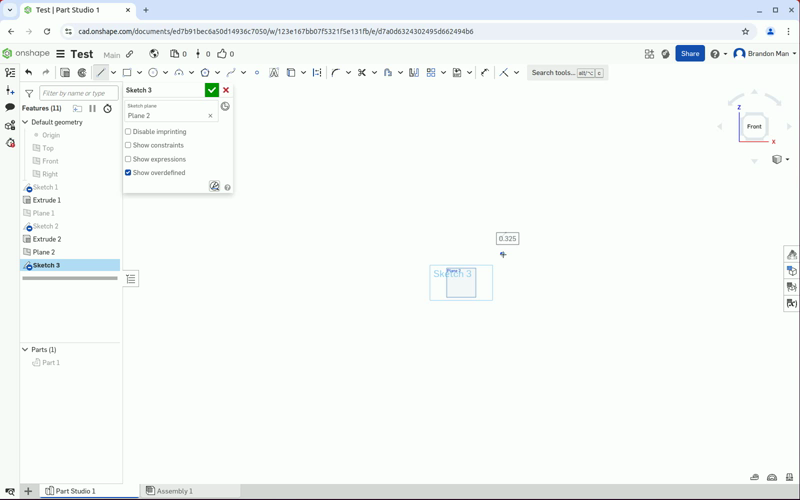
key_down(shift)
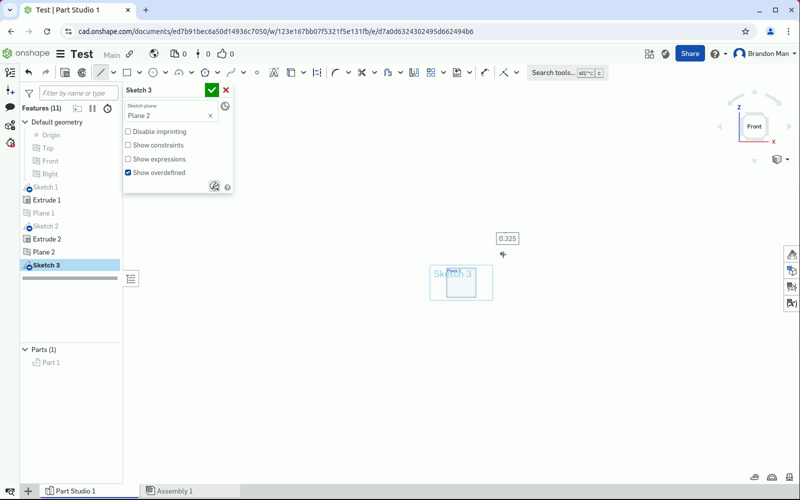
mouse_move(533, 254)
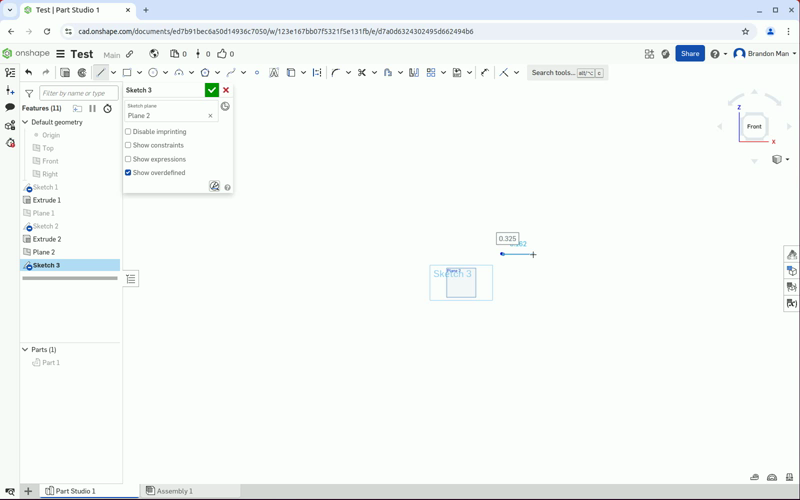
mouse_move(509, 243)
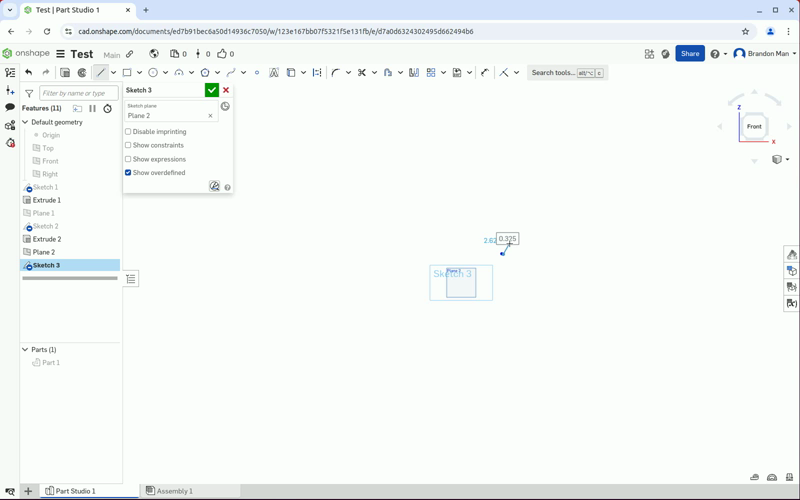
click(509, 243)
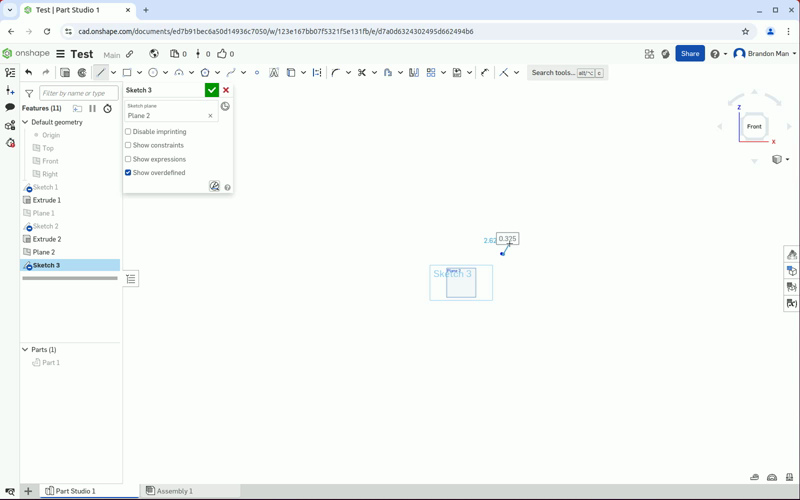
key_up(shift)
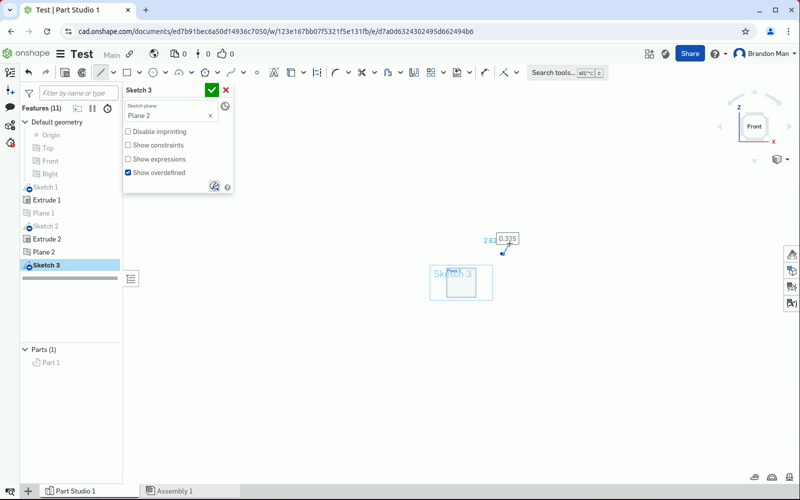
key_down(shift)
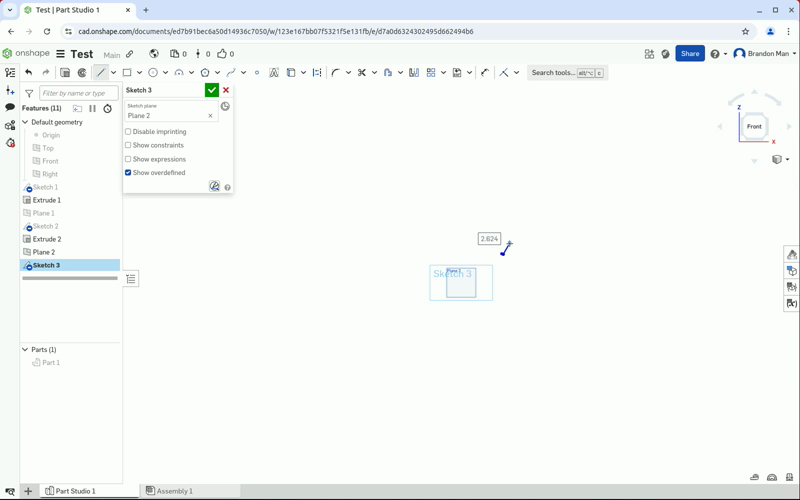
mouse_move(539, 243)
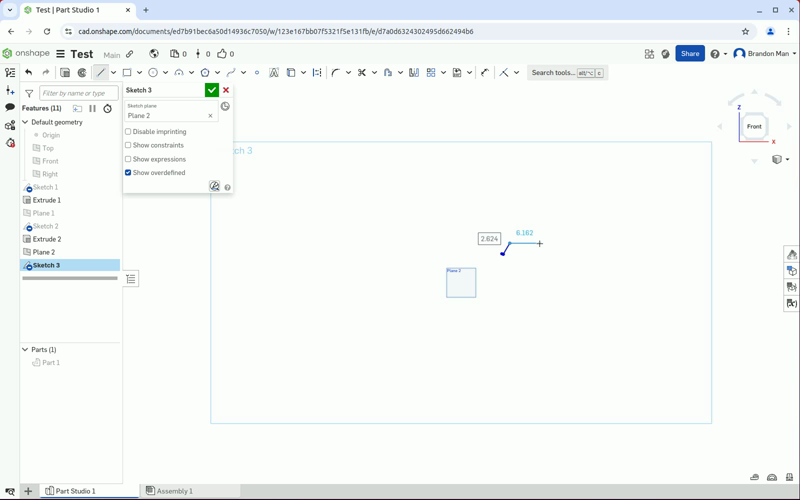
mouse_move(514, 246)
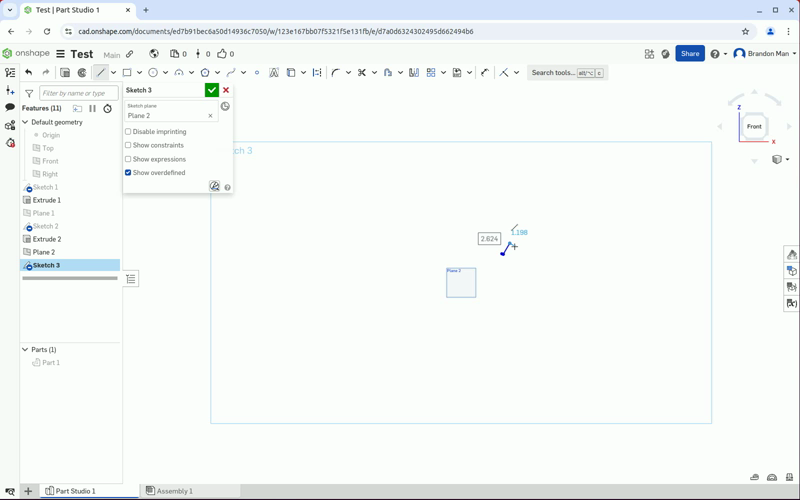
scroll(6)
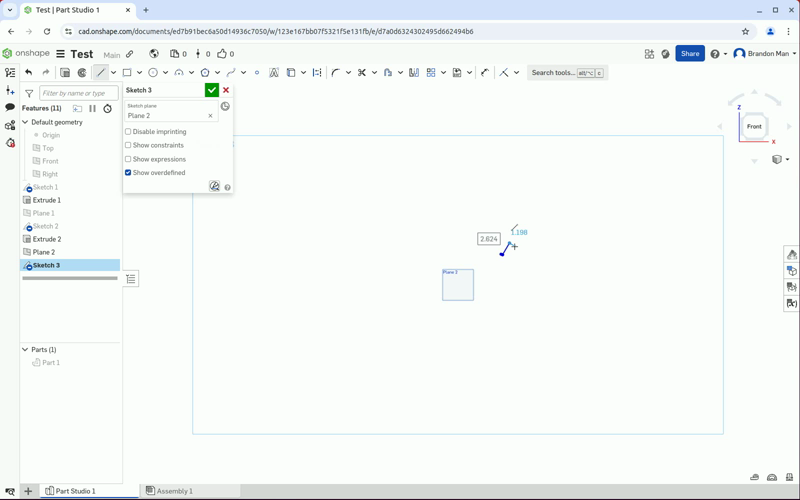
scroll(6)
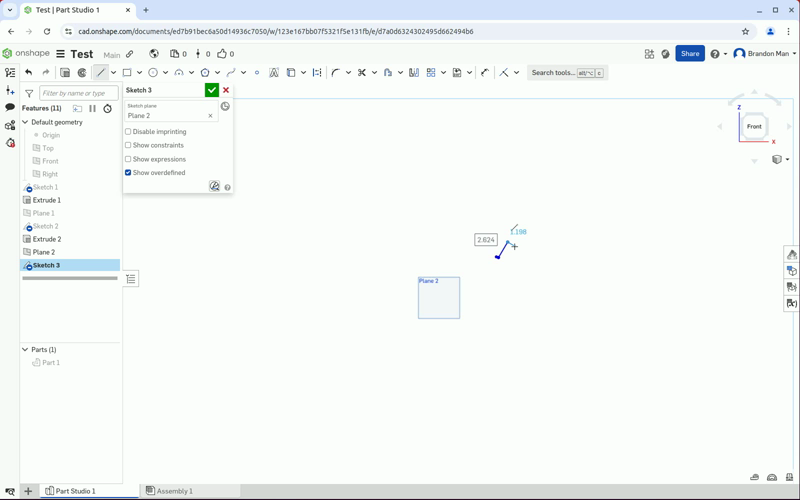
scroll(6)
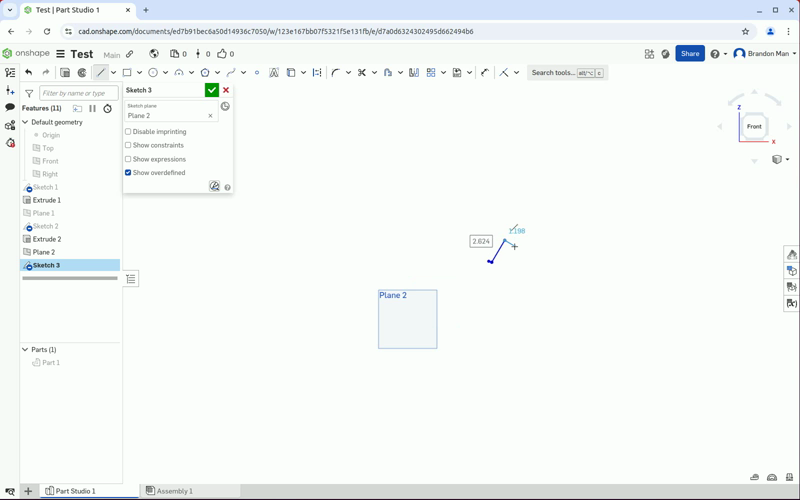
scroll(6)
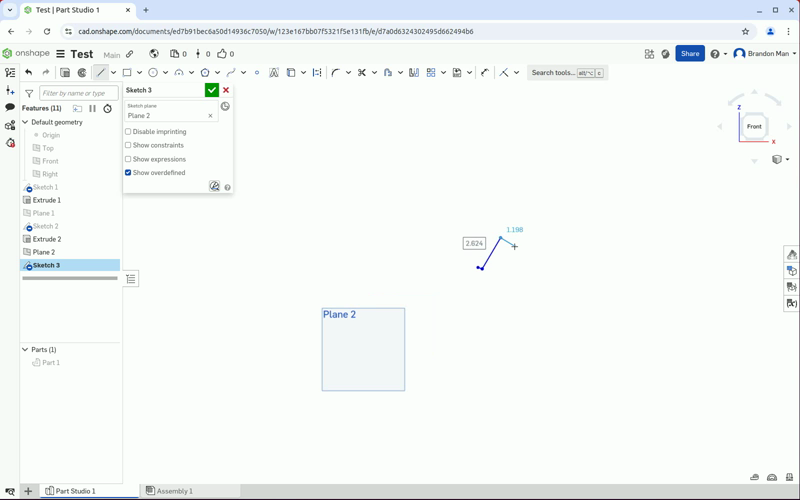
scroll(6)
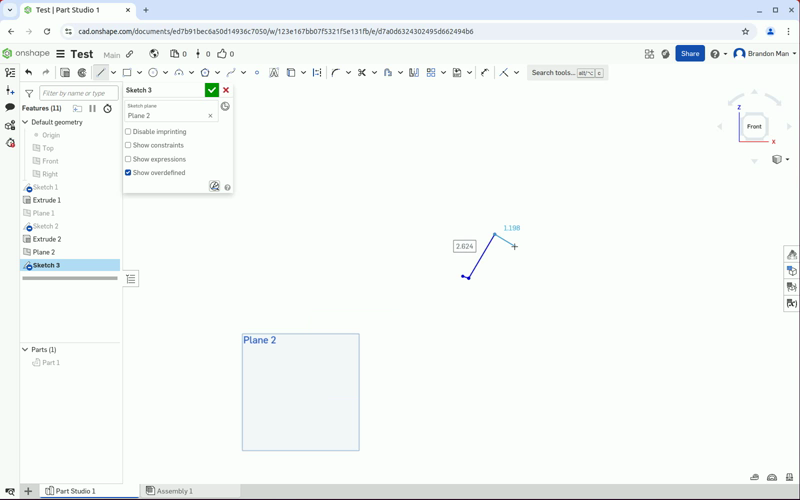
scroll(6)
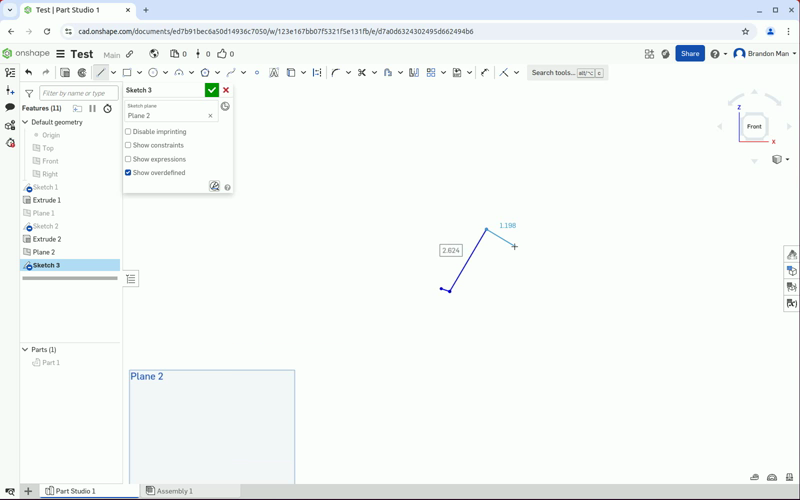
scroll(6)
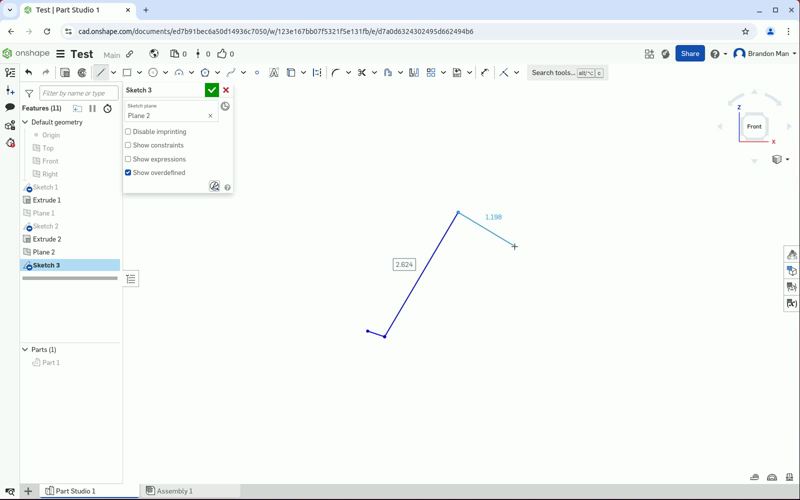
click(514, 246)
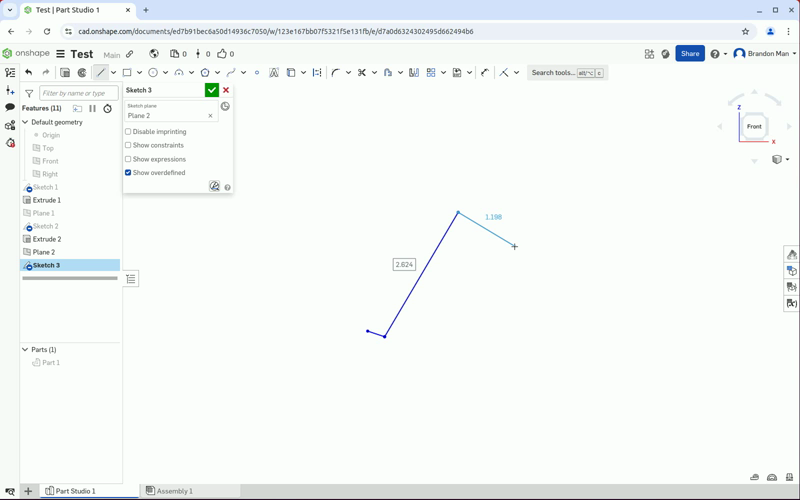
scroll(-6)
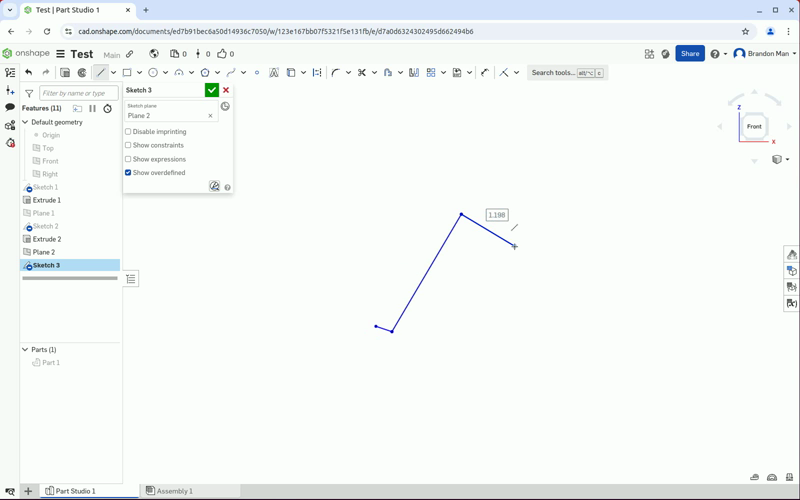
scroll(-6)
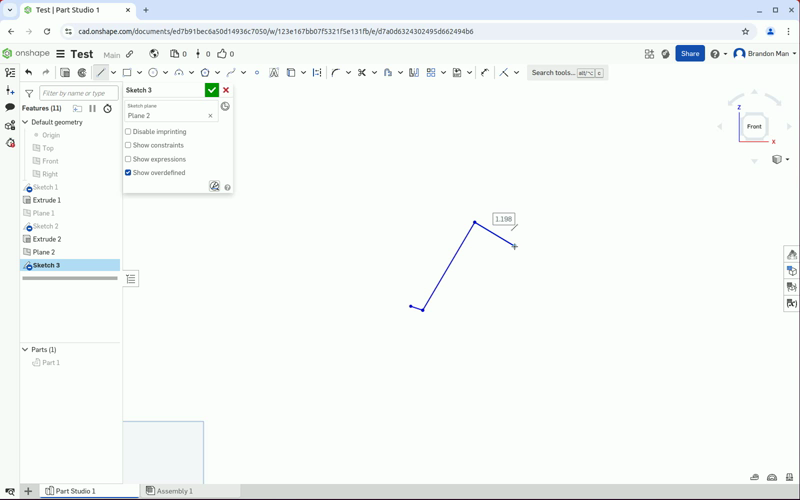
scroll(-6)
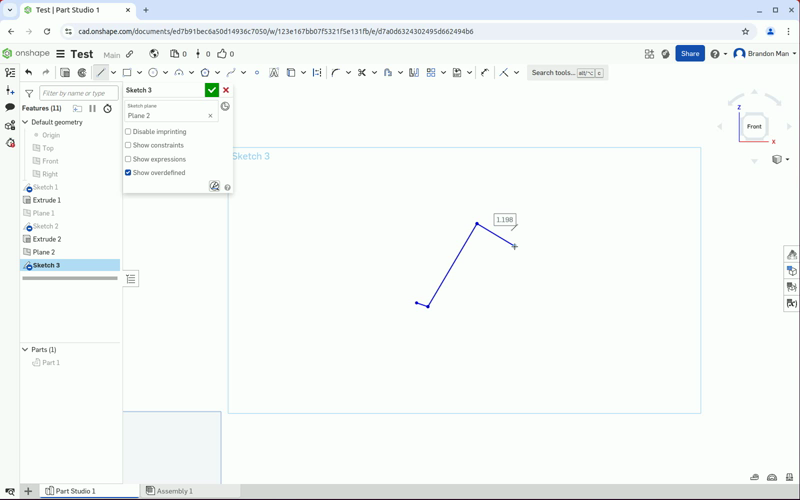
scroll(-6)
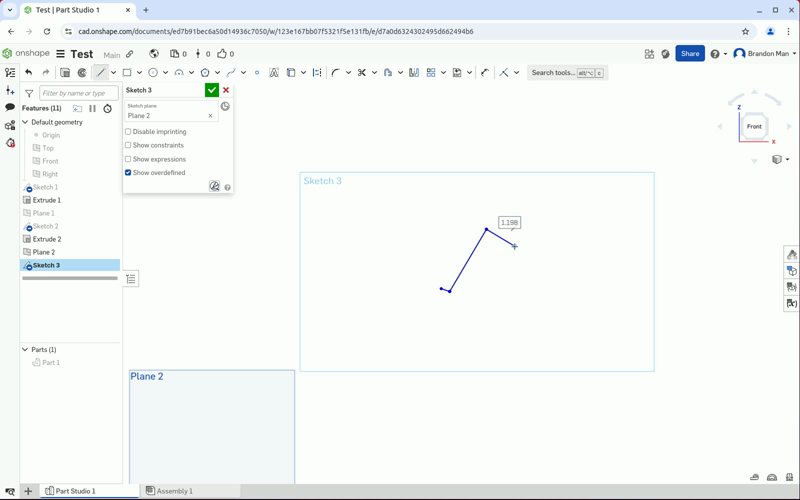
scroll(-6)
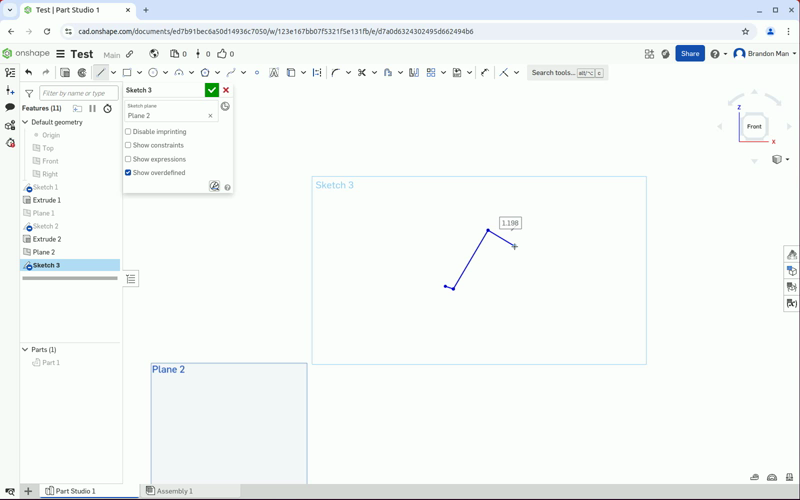
scroll(-6)
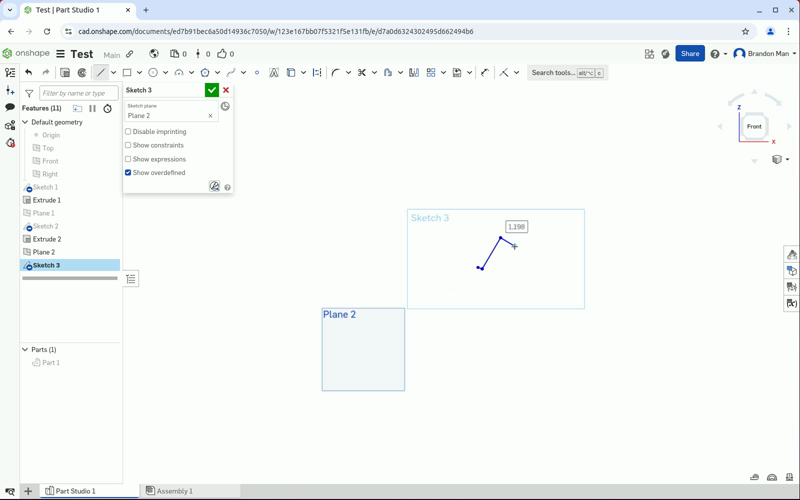
scroll(-6)
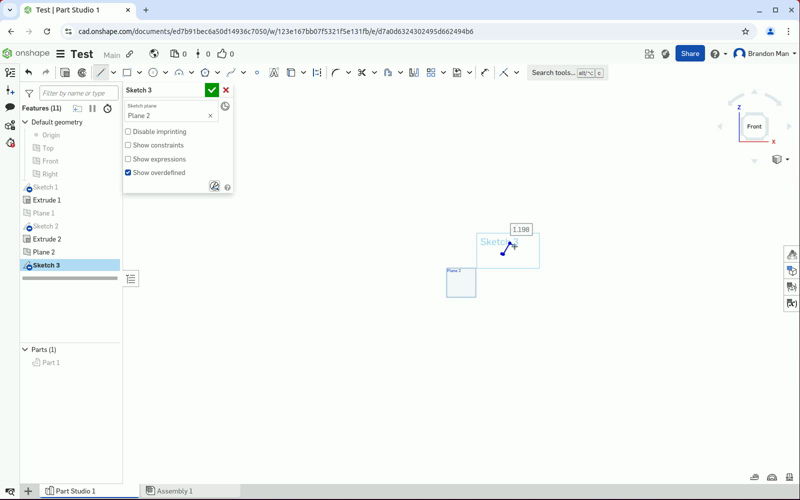
key_up(shift)
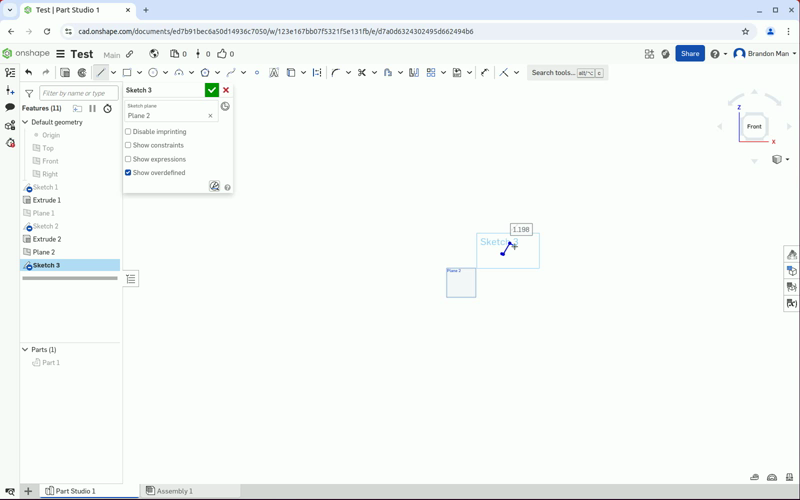
key_down(shift)
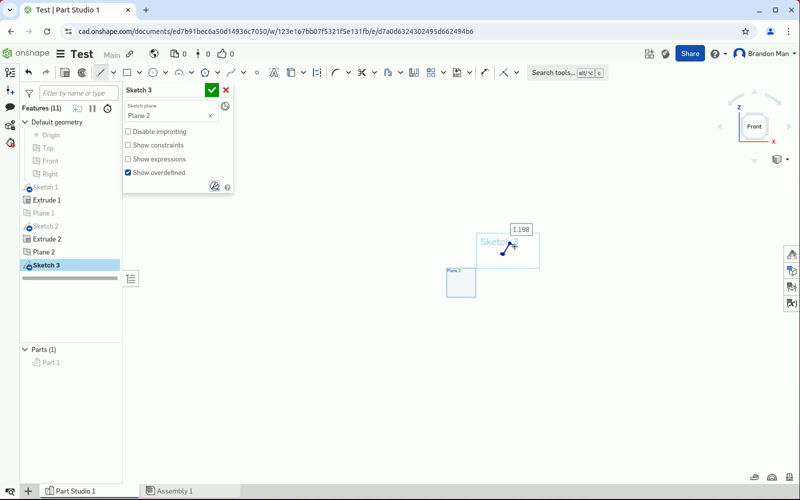
mouse_move(544, 246)
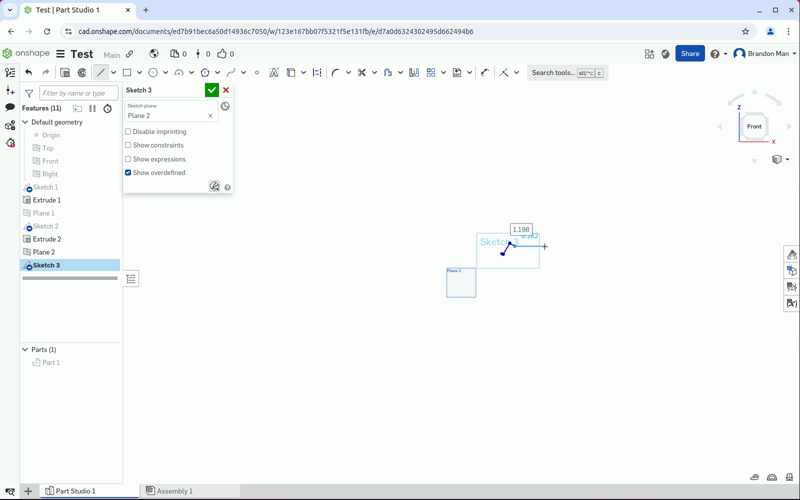
mouse_move(524, 229)
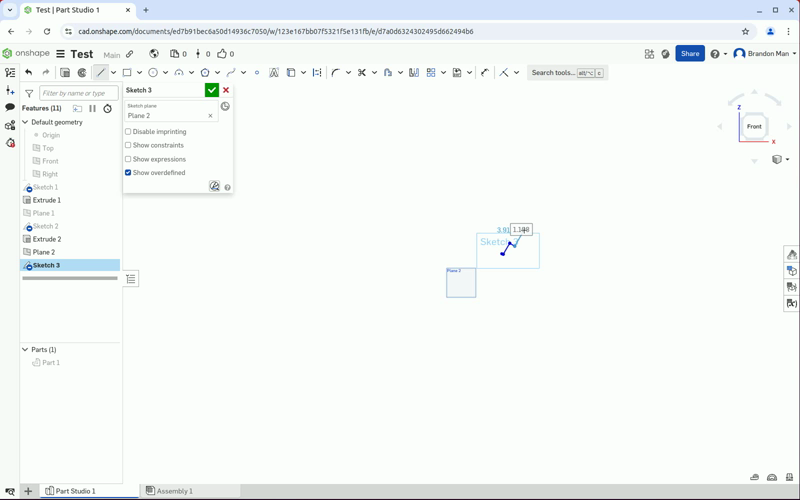
click(524, 229)
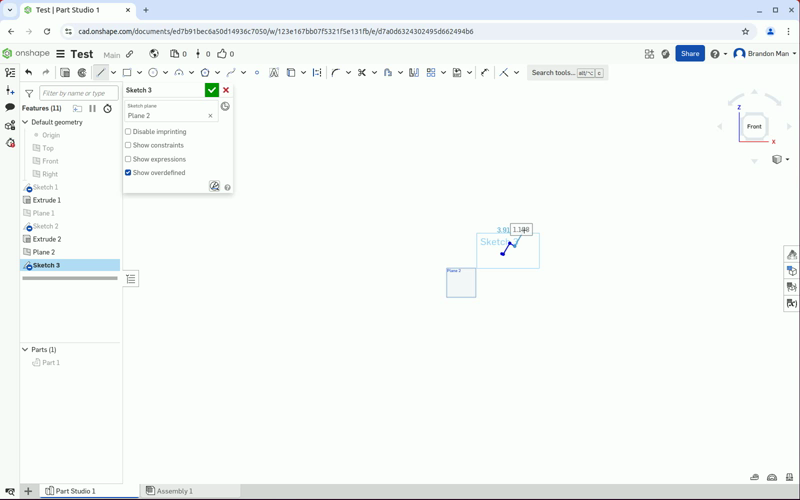
key_up(shift)
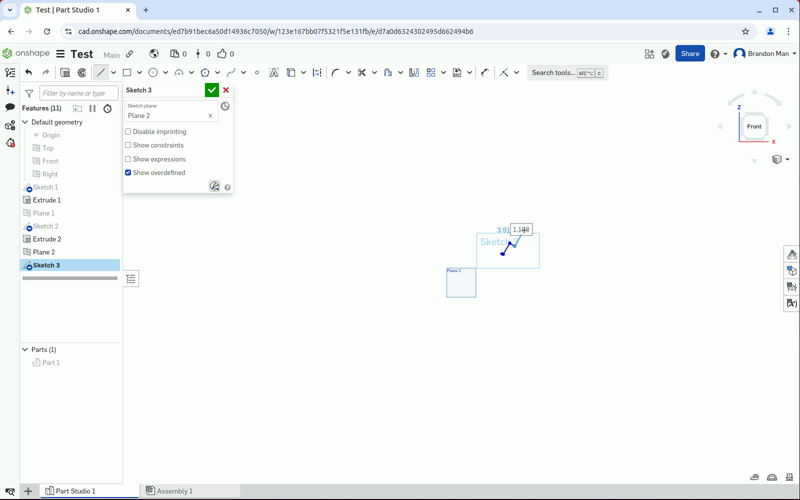
key_down(shift)
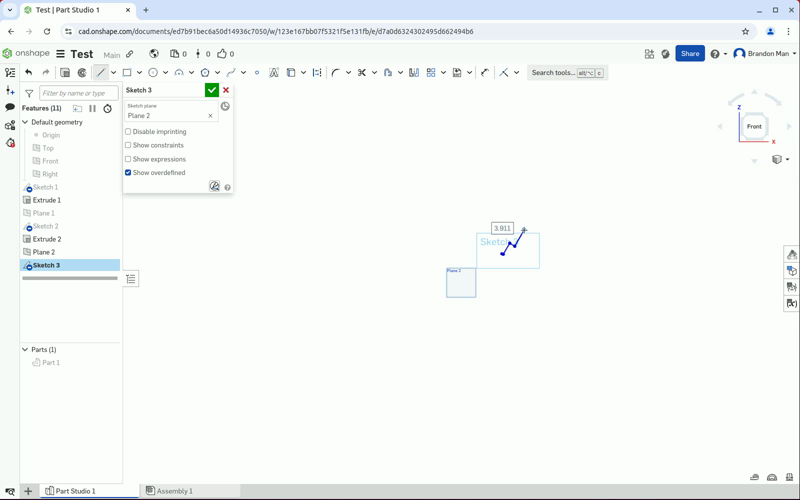
mouse_move(554, 229)
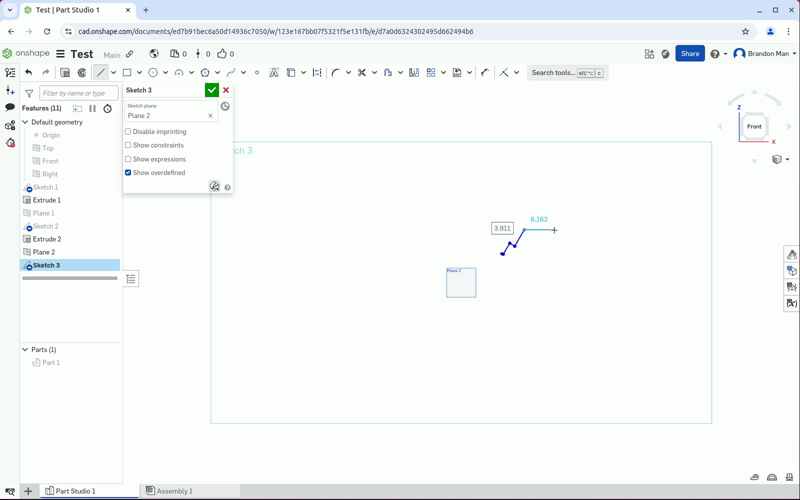
mouse_move(526, 230)
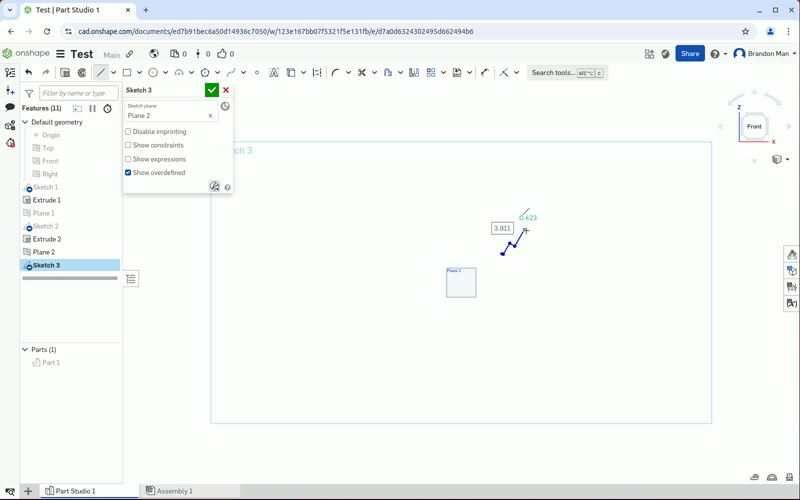
scroll(6)
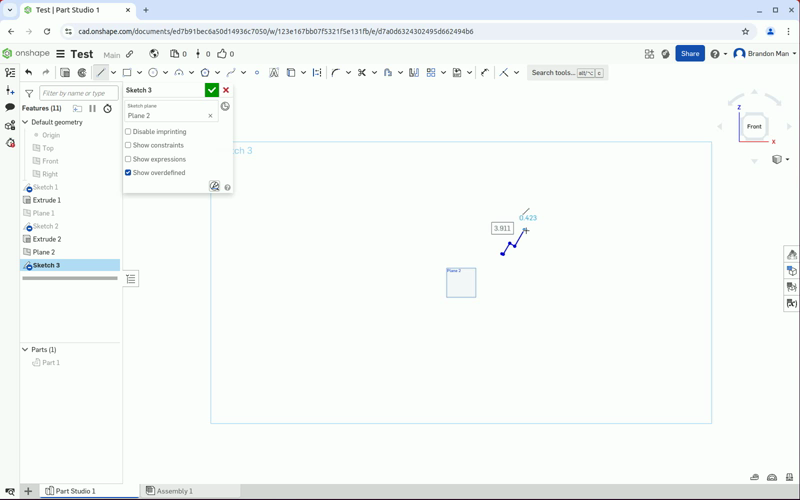
scroll(6)
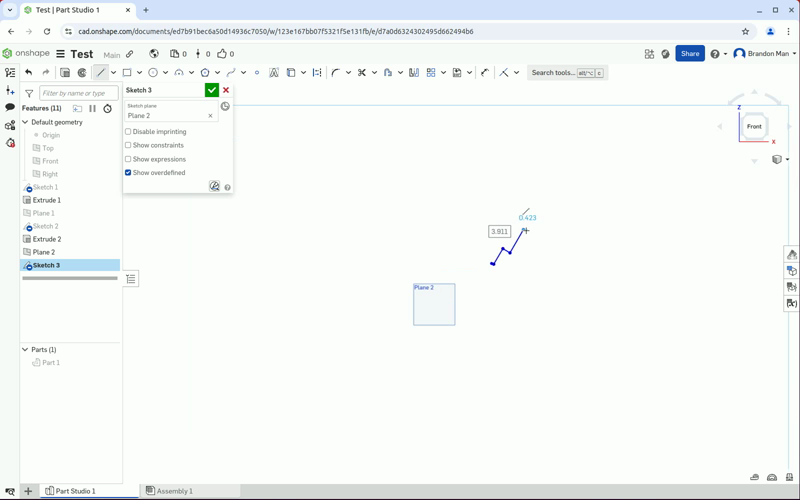
scroll(6)
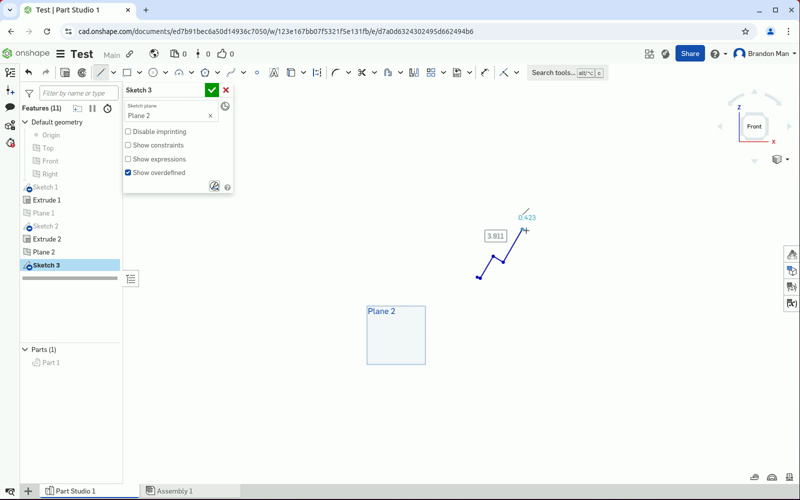
scroll(6)
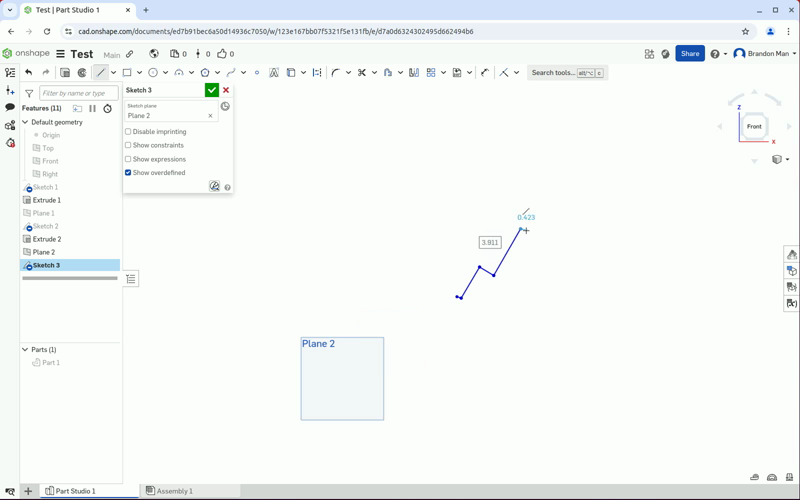
scroll(6)
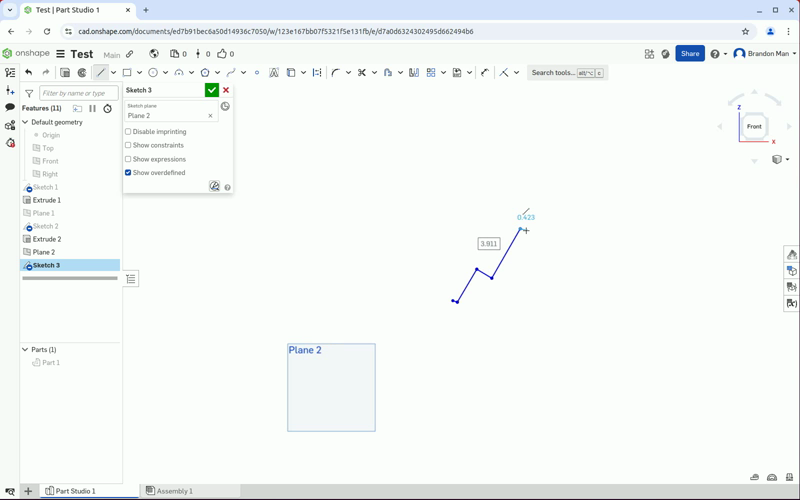
scroll(6)
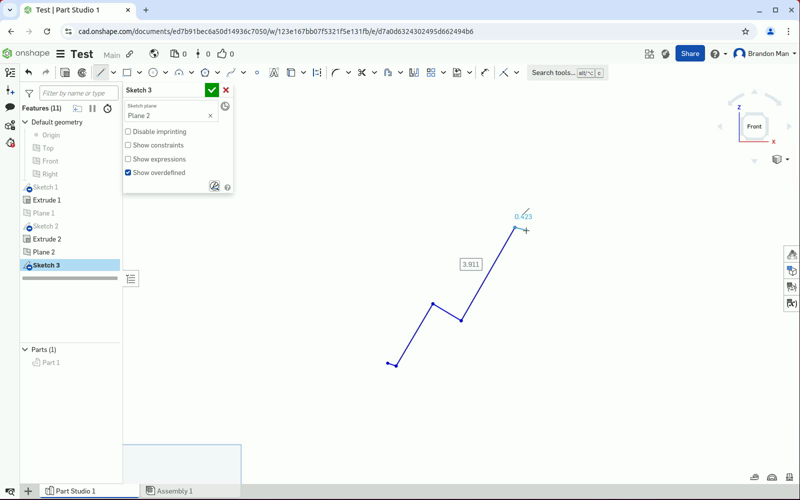
scroll(6)
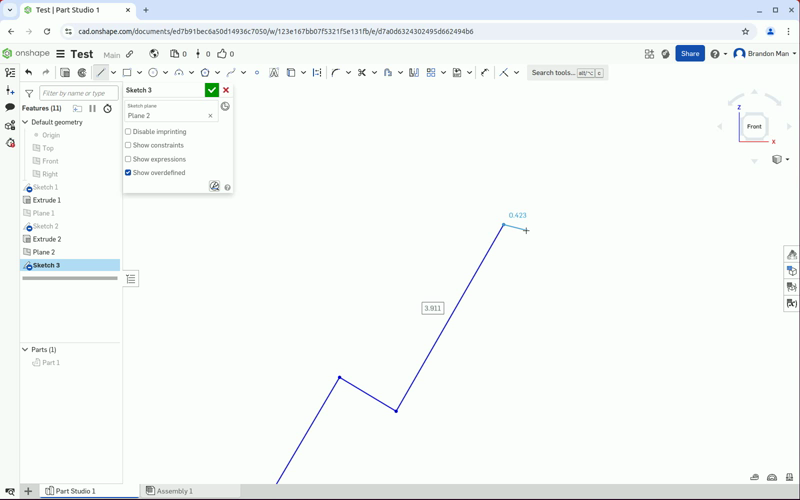
click(526, 230)
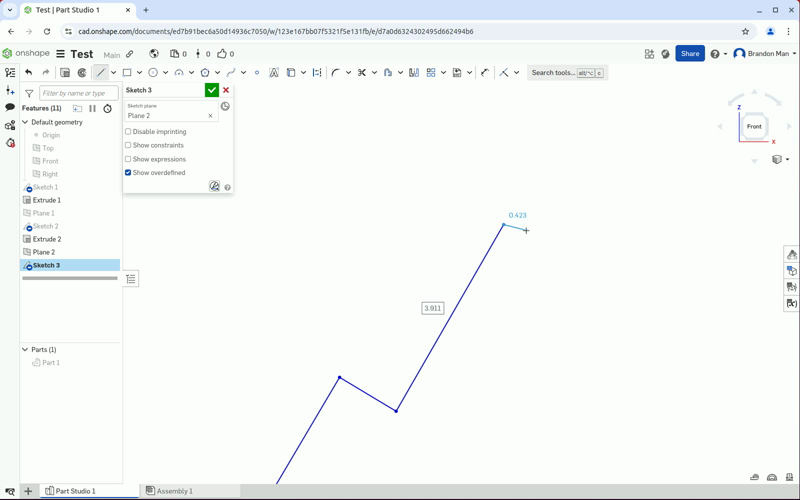
scroll(-6)
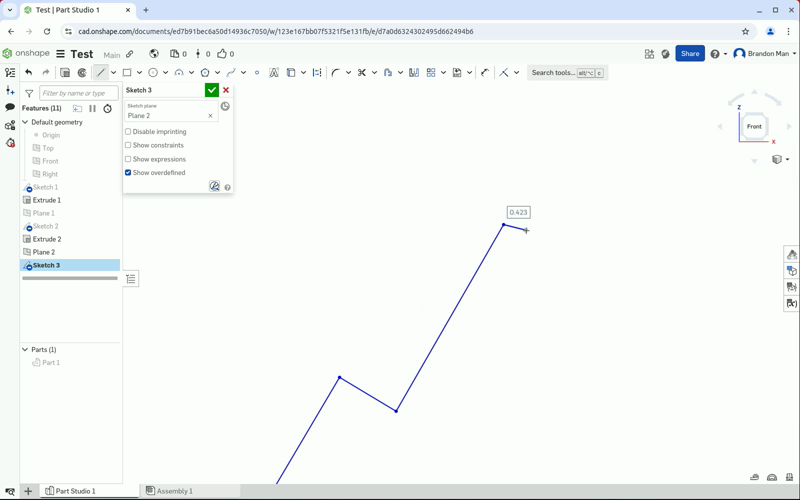
scroll(-6)
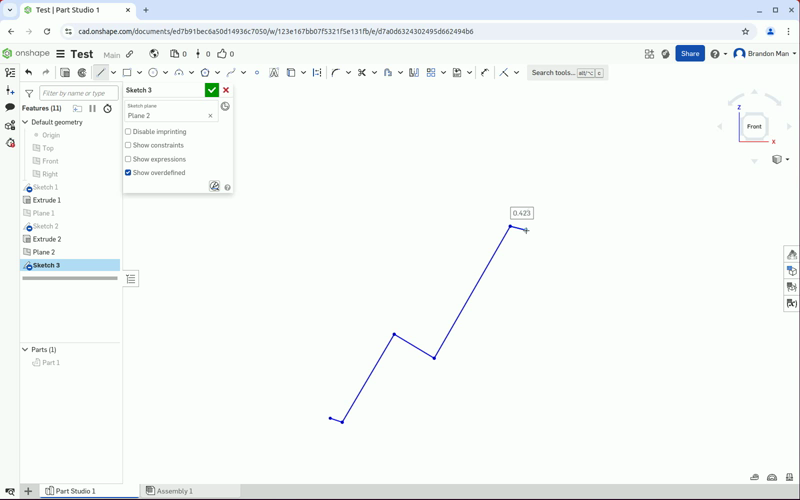
scroll(-6)
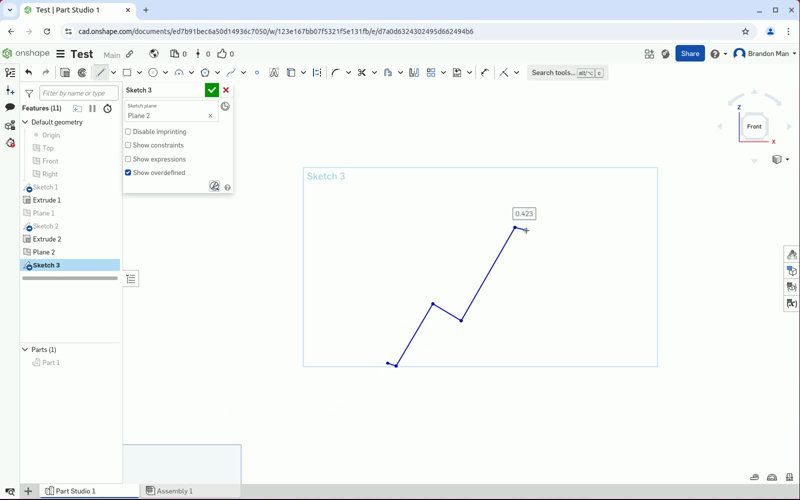
scroll(-6)
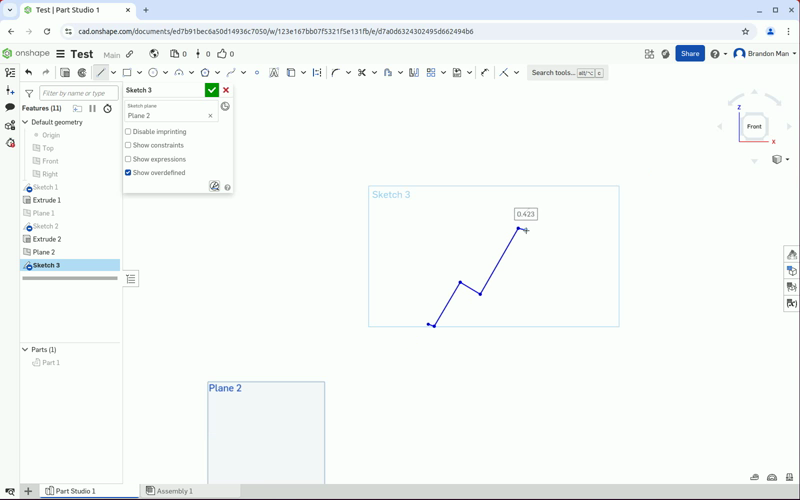
scroll(-6)
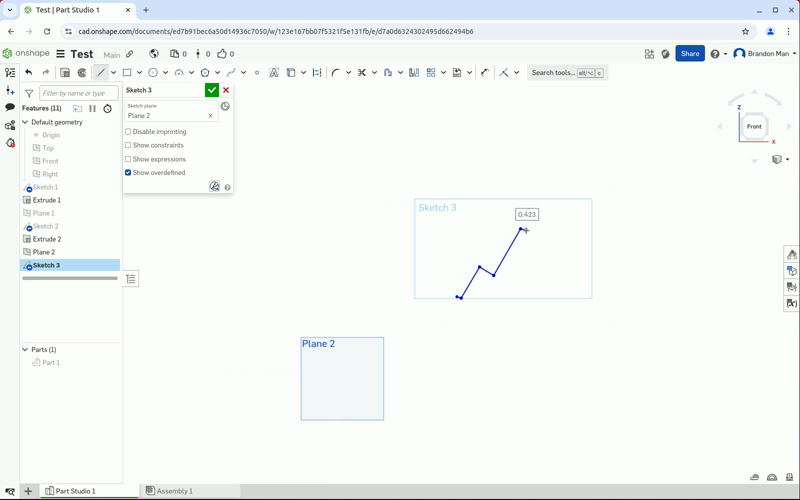
scroll(-6)
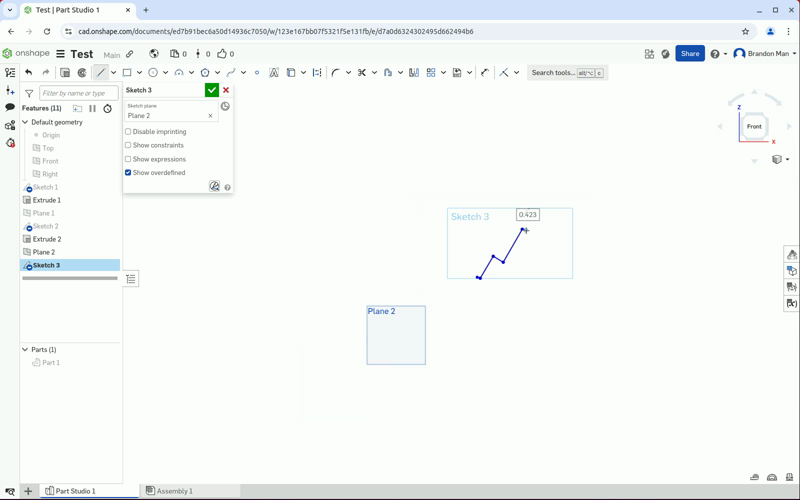
scroll(-6)
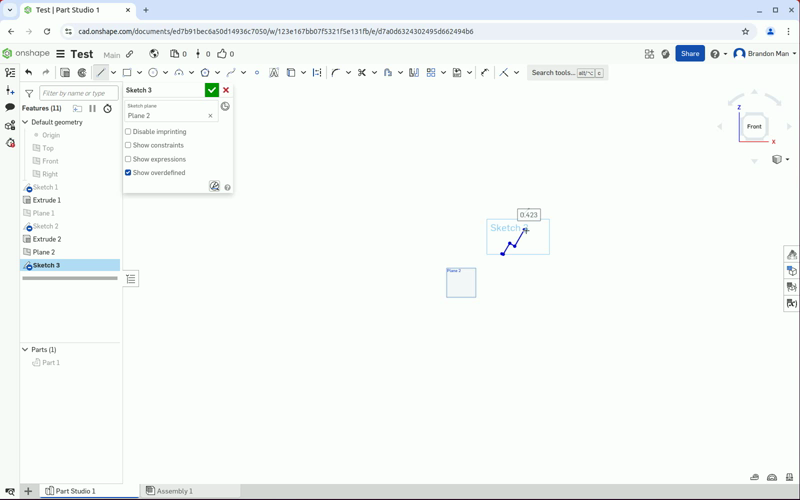
key_up(shift)
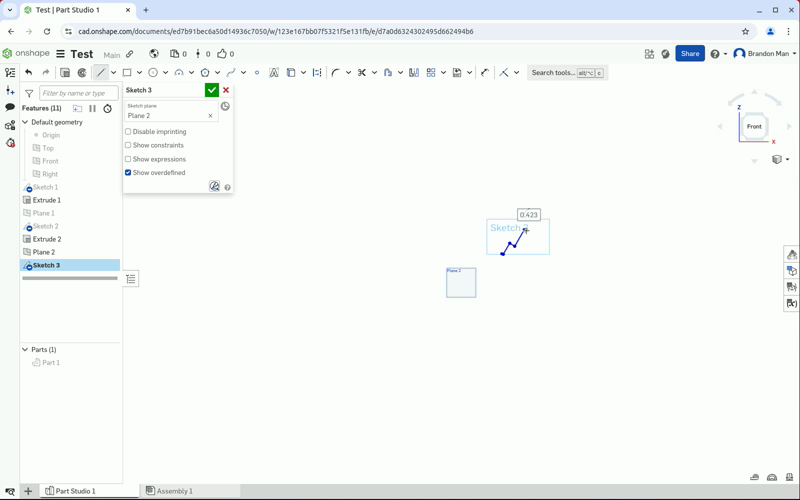
key_down(shift)
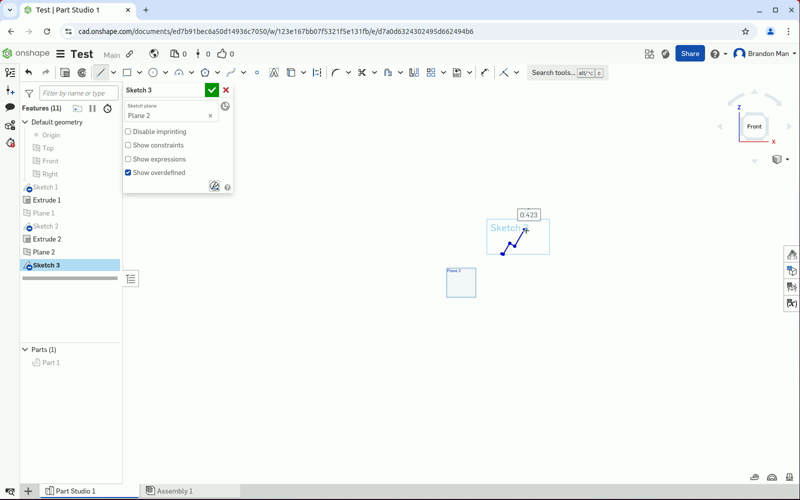
mouse_move(556, 230)
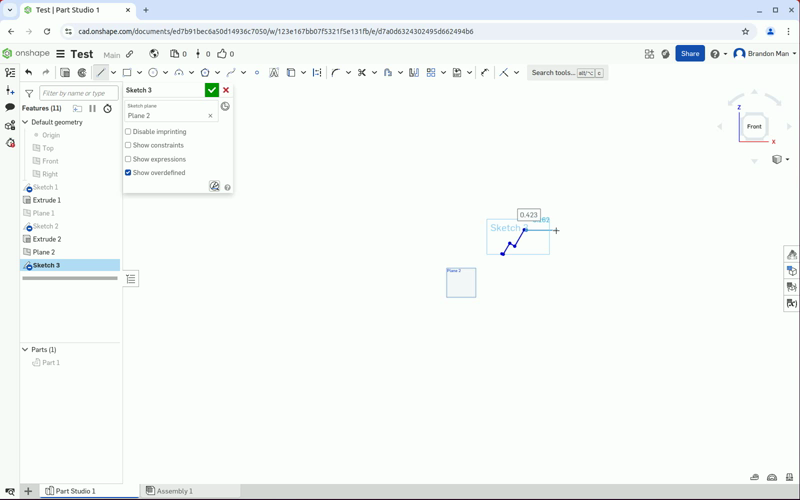
mouse_move(526, 224)
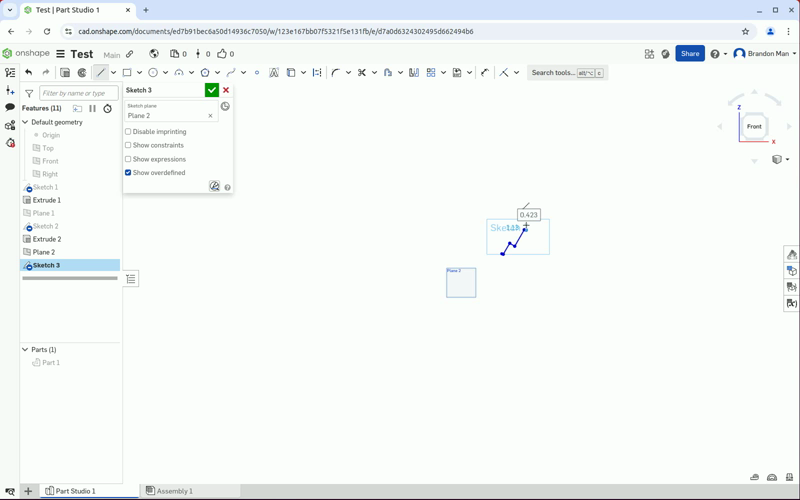
scroll(6)
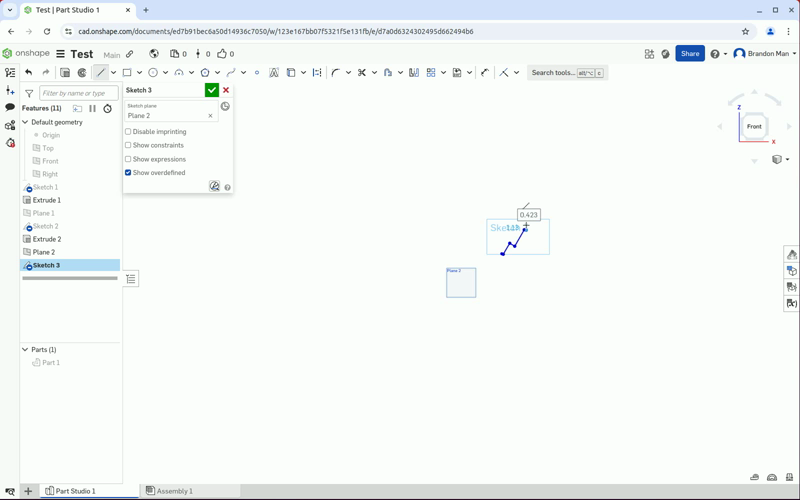
scroll(6)
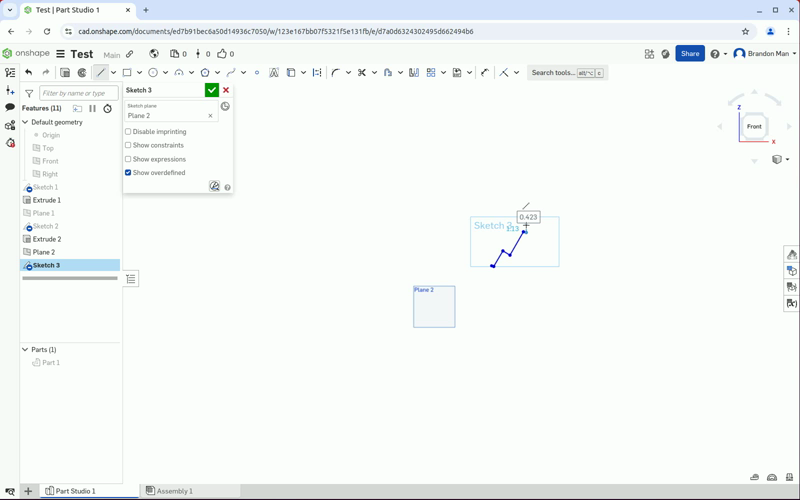
scroll(6)
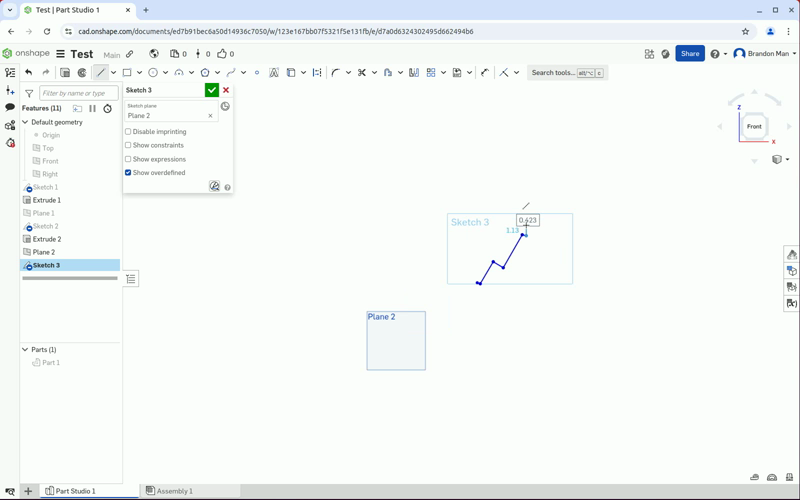
scroll(6)
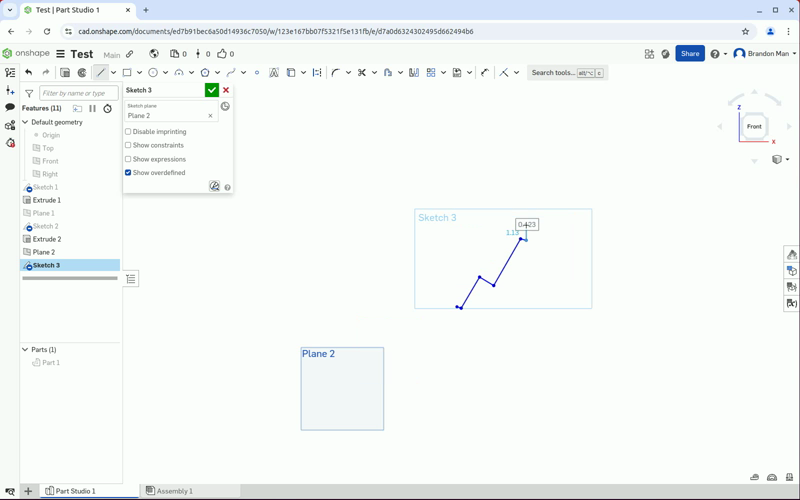
scroll(6)
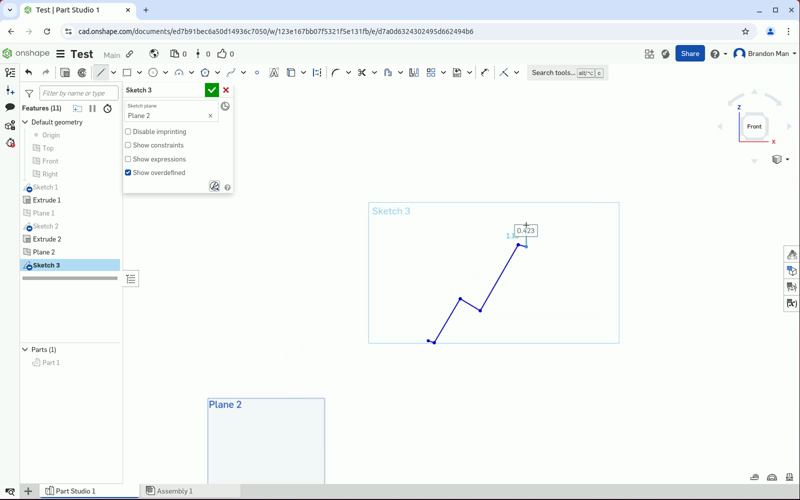
scroll(6)
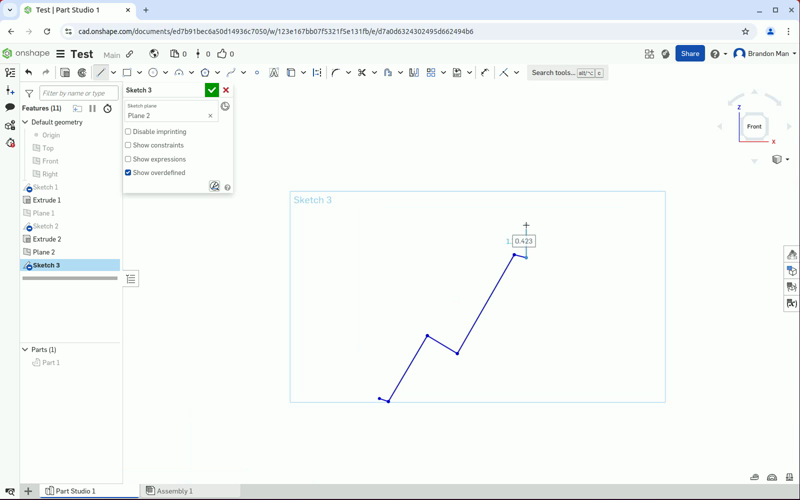
scroll(6)
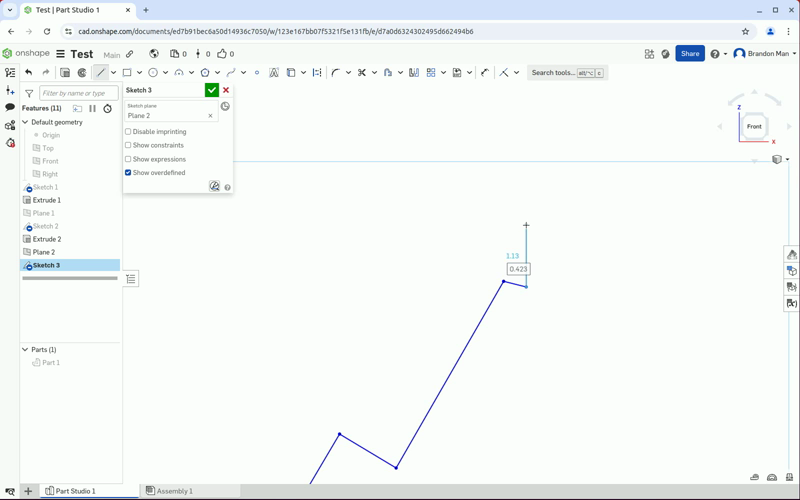
click(526, 224)
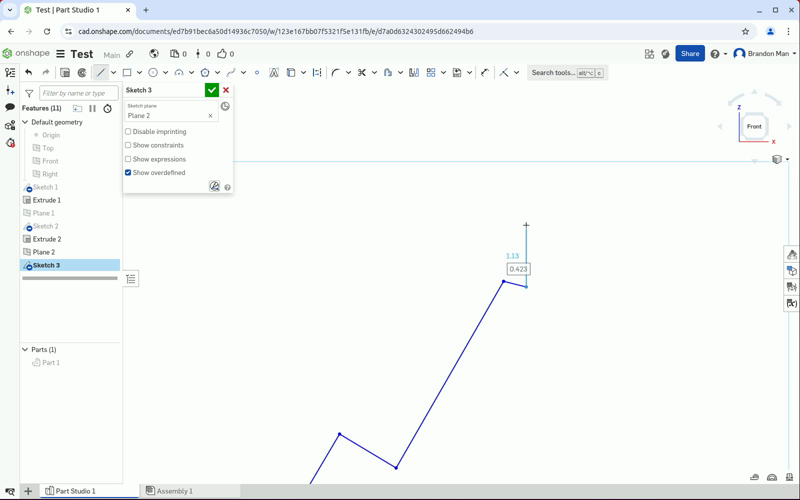
scroll(-6)
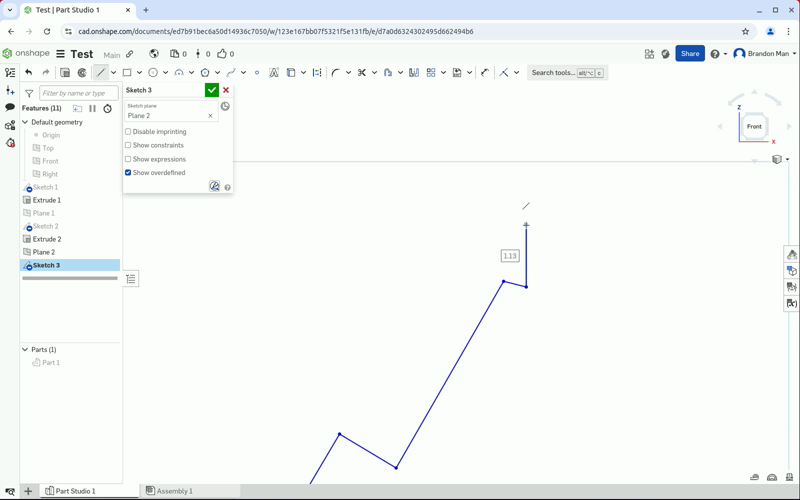
scroll(-6)
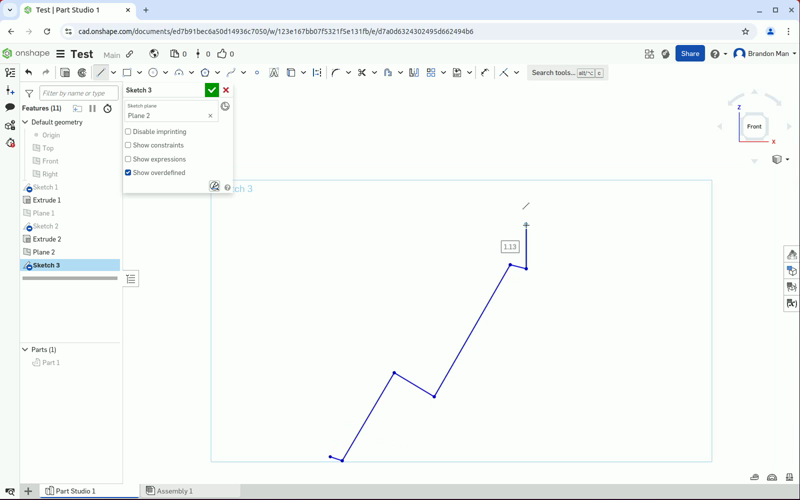
scroll(-6)
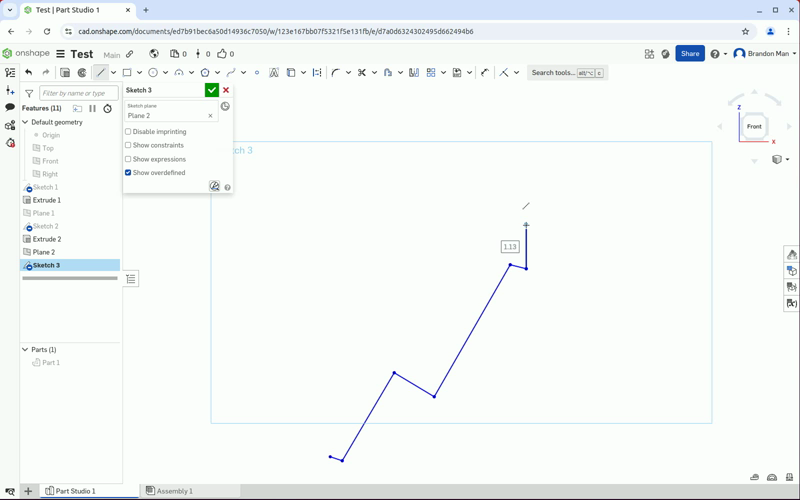
scroll(-6)
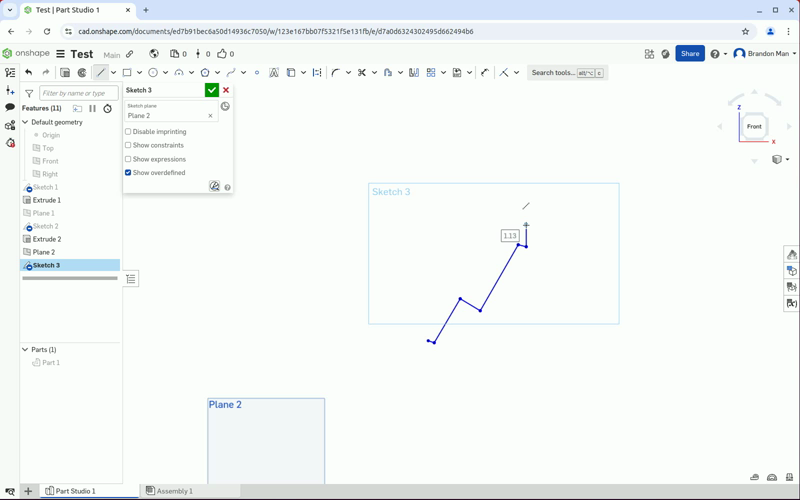
scroll(-6)
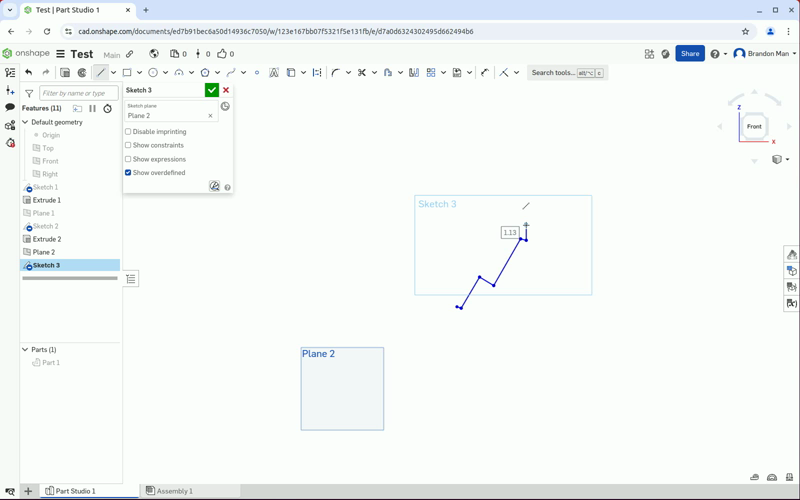
scroll(-6)
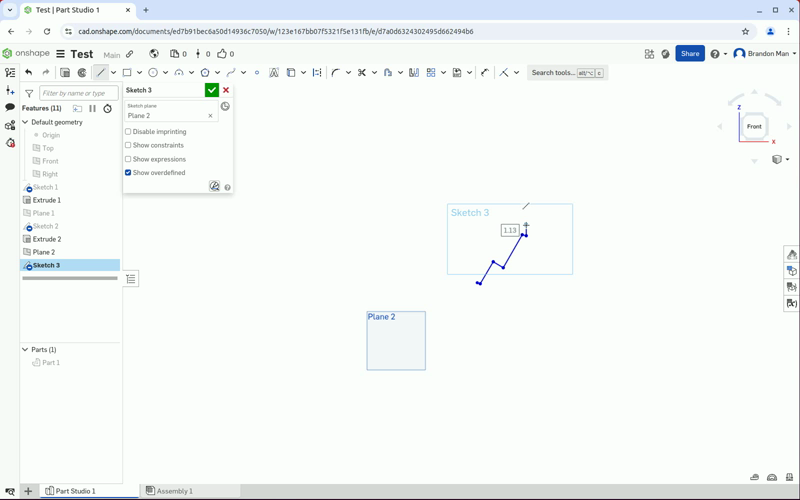
scroll(-6)
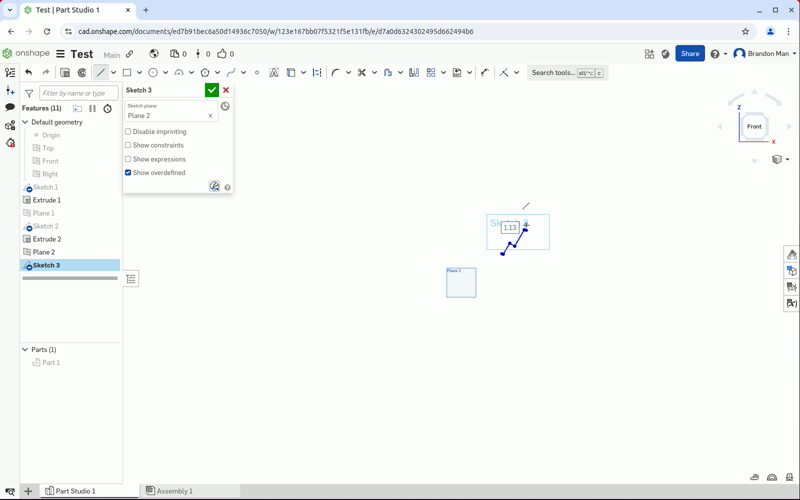
key_up(shift)
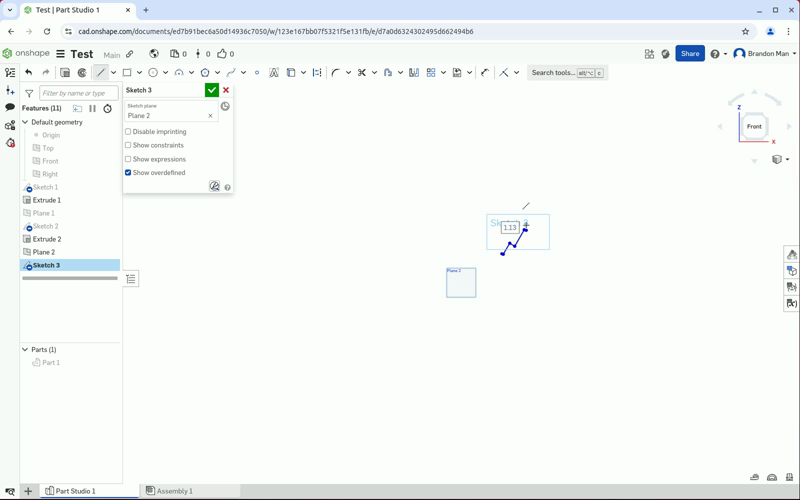
key_down(shift)
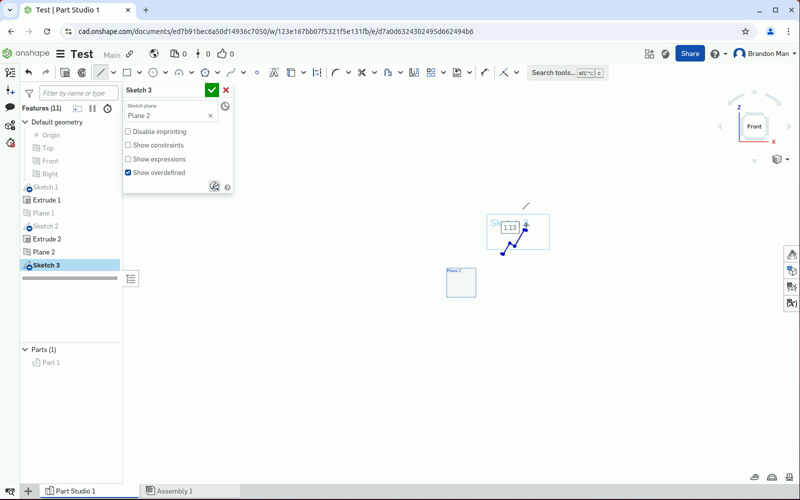
mouse_move(556, 224)
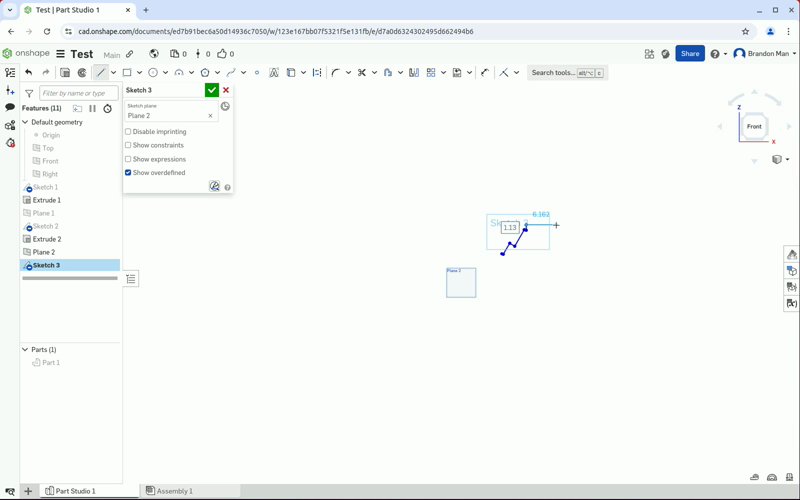
mouse_move(521, 227)
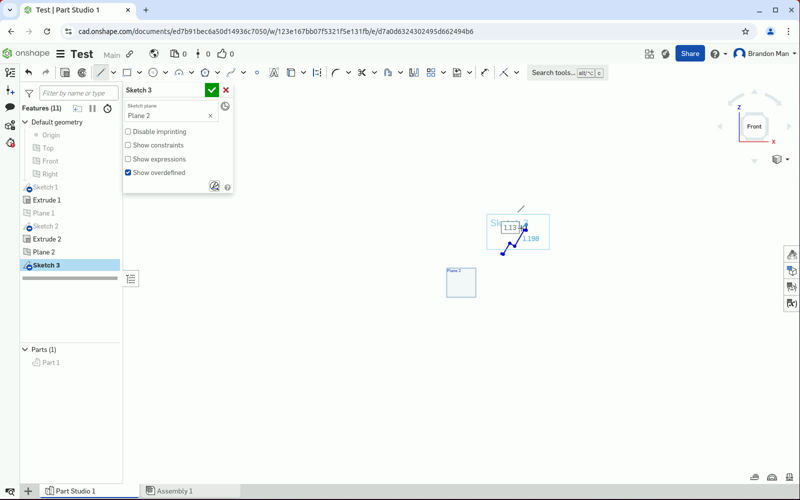
scroll(6)
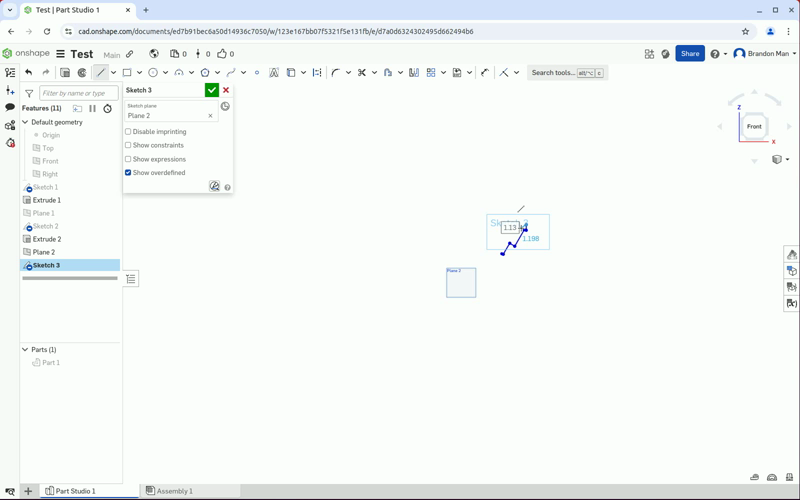
scroll(6)
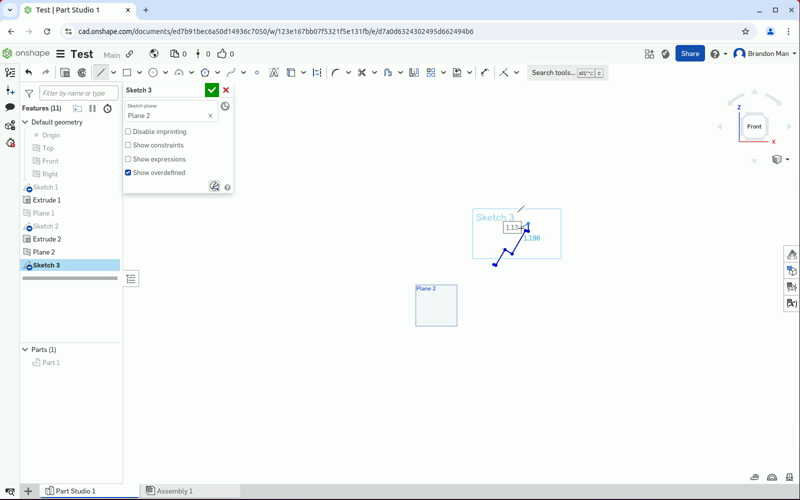
scroll(6)
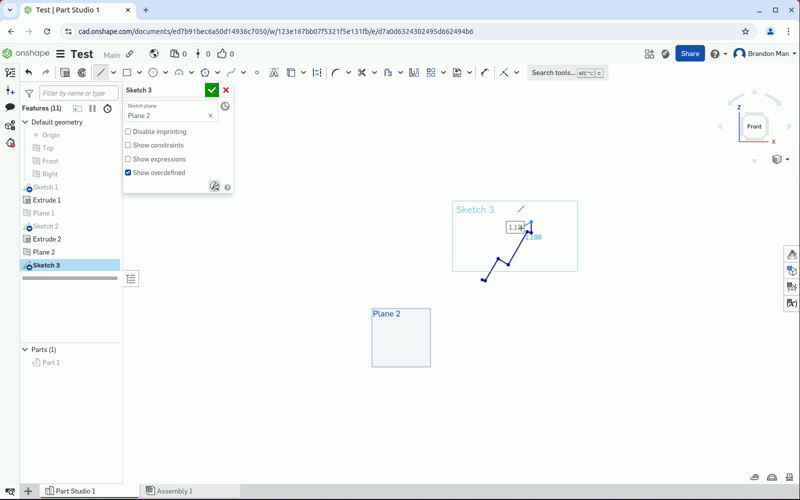
scroll(6)
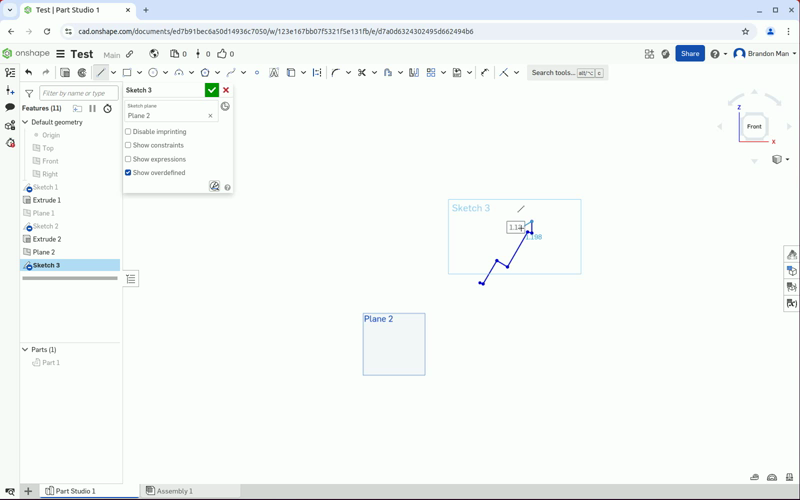
scroll(6)
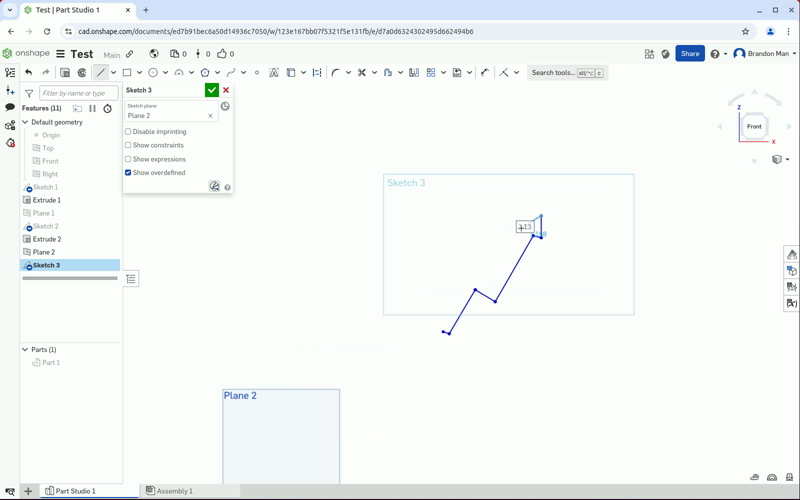
scroll(6)
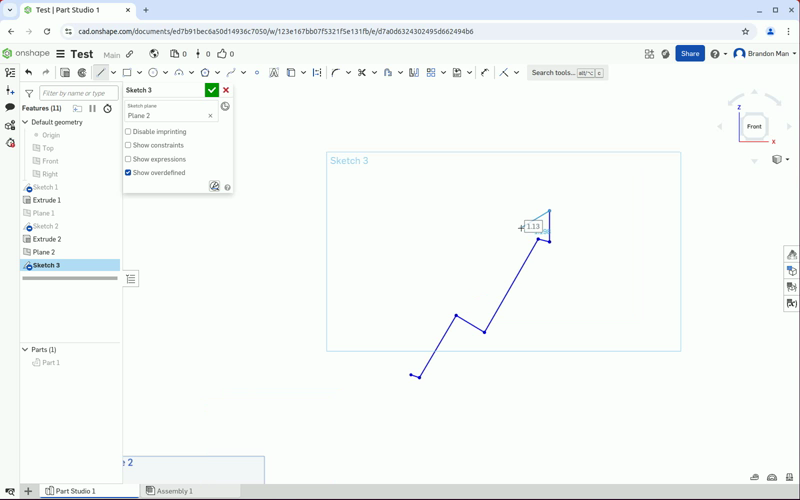
scroll(6)
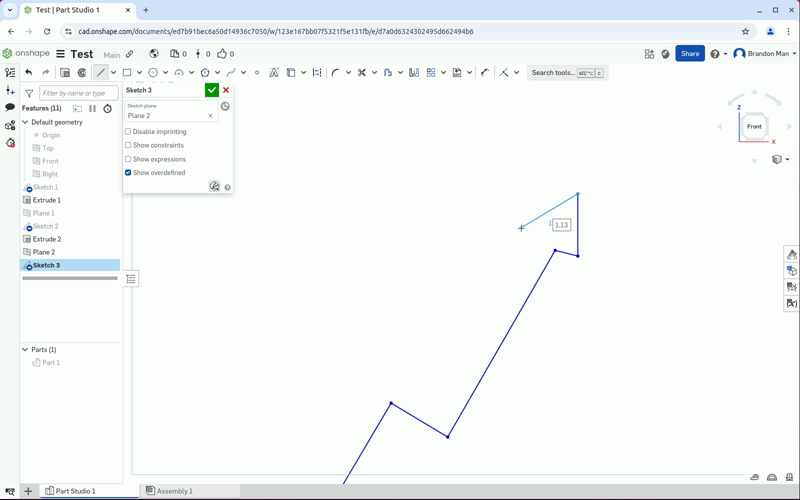
click(521, 227)
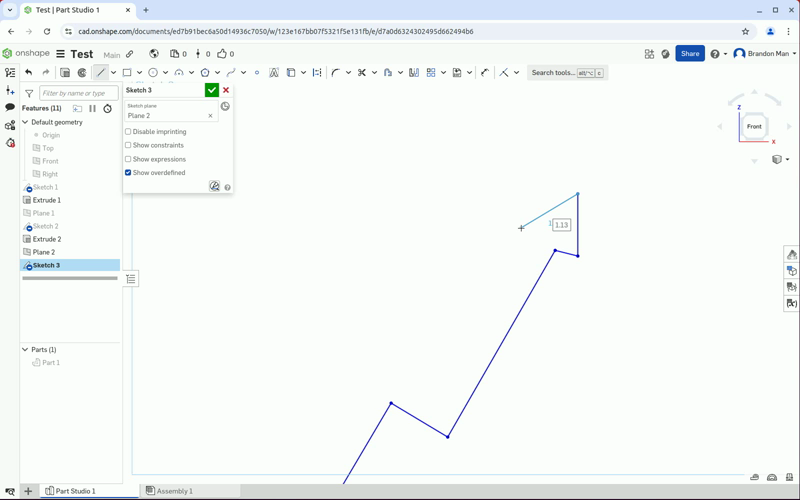
scroll(-6)
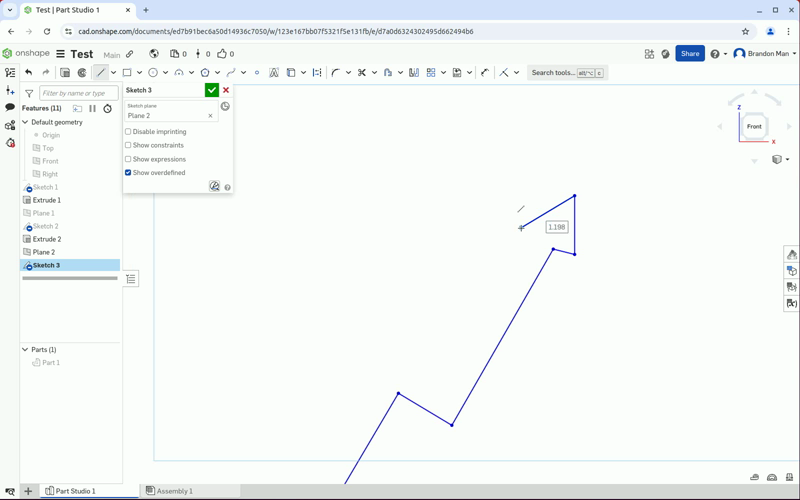
scroll(-6)
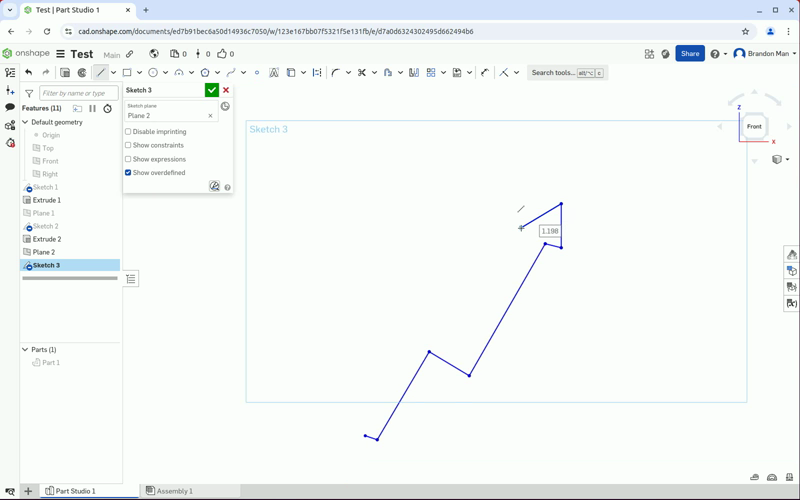
scroll(-6)
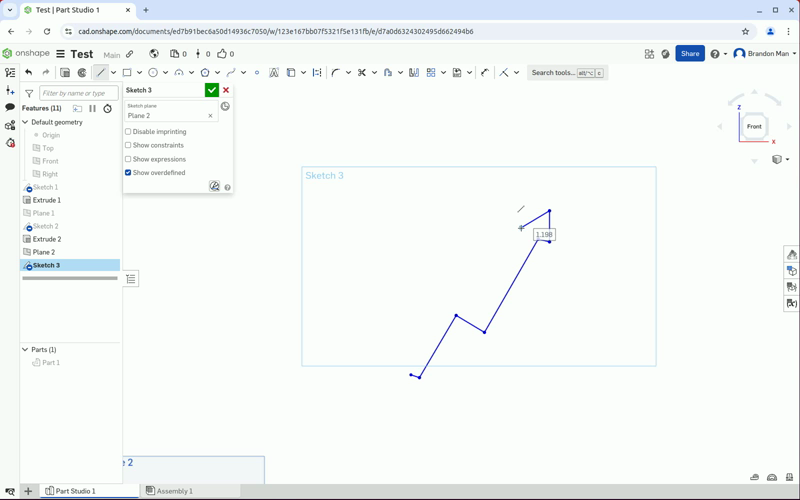
scroll(-6)
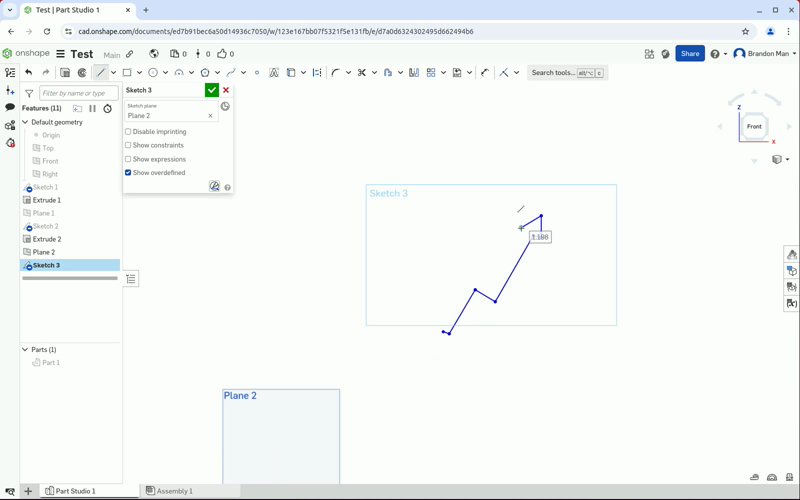
scroll(-6)
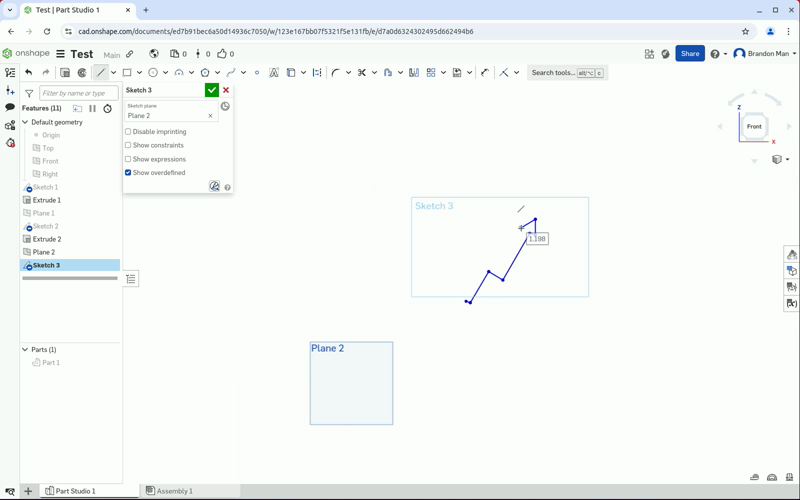
scroll(-6)
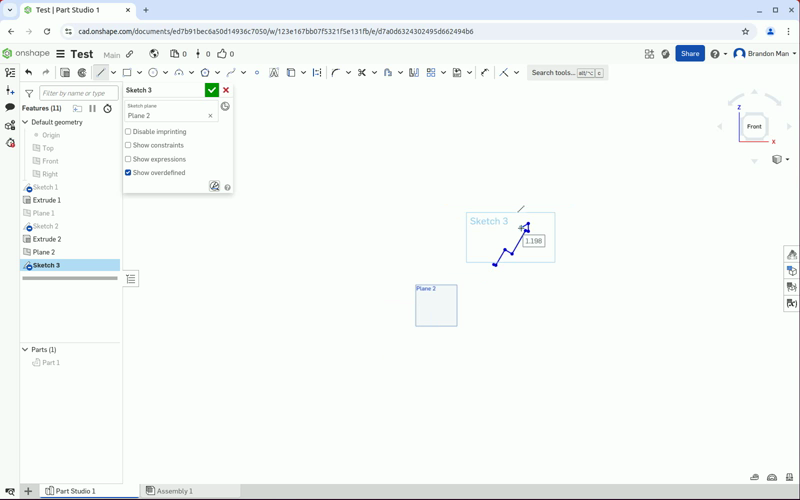
scroll(-6)
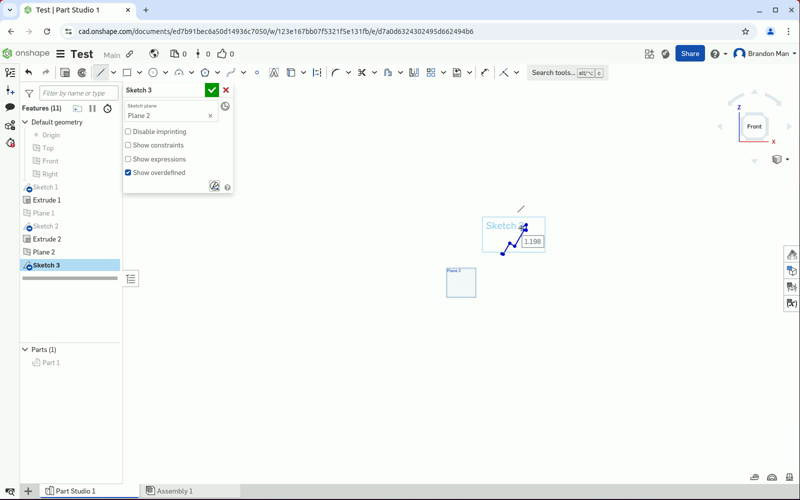
key_up(shift)
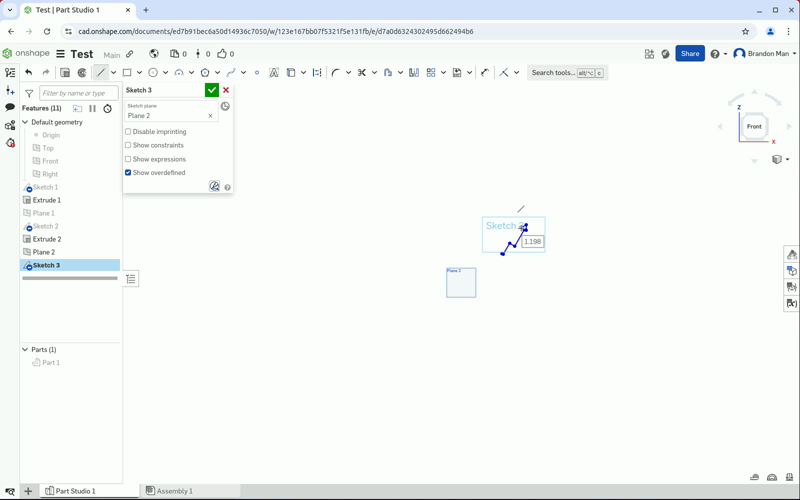
key_down(shift)
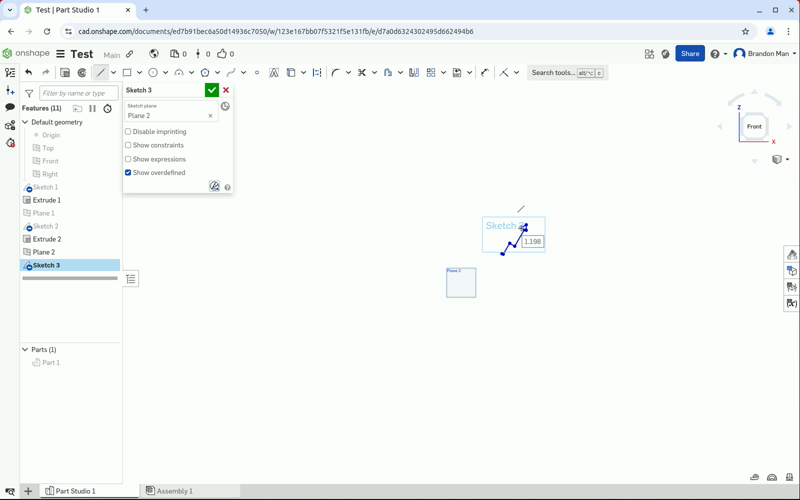
mouse_move(551, 227)
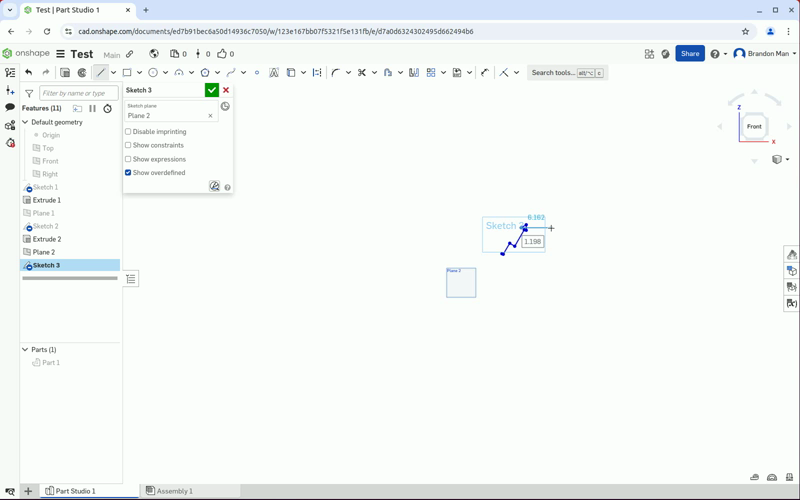
mouse_move(522, 228)
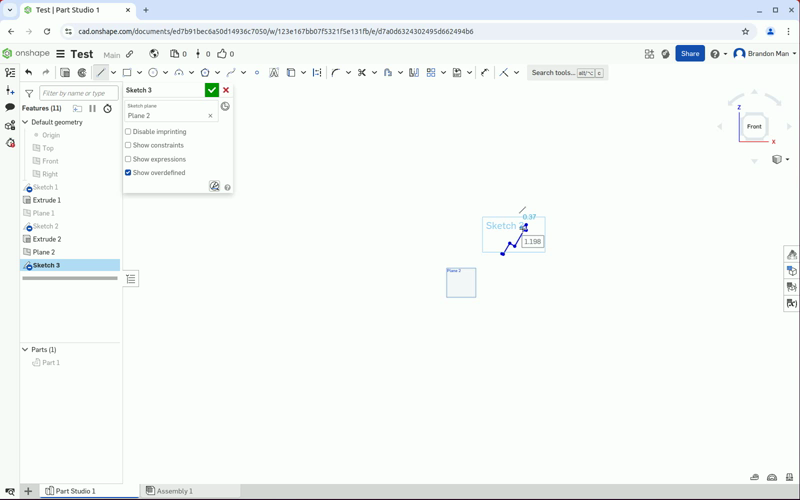
scroll(6)
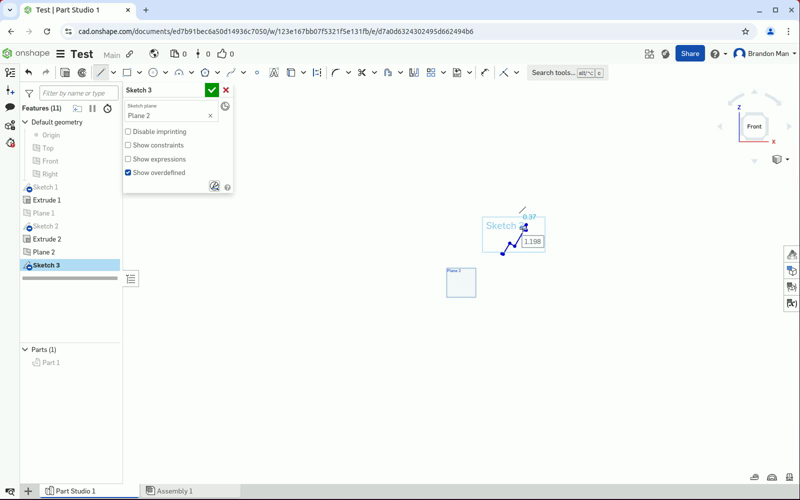
scroll(6)
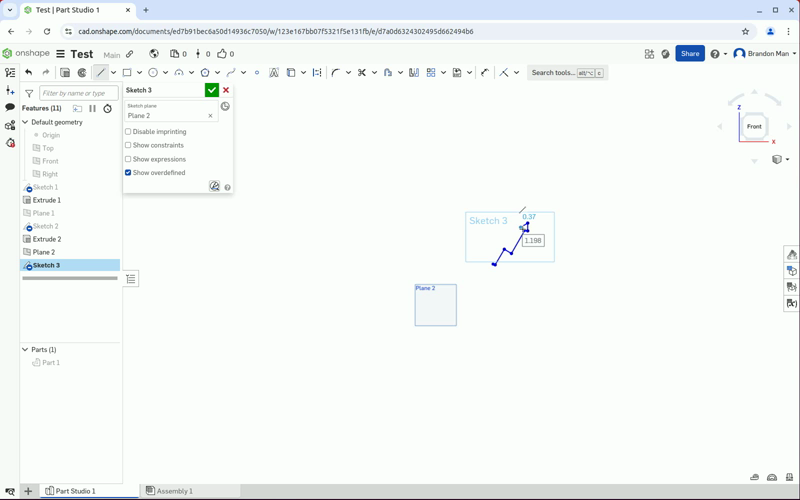
scroll(6)
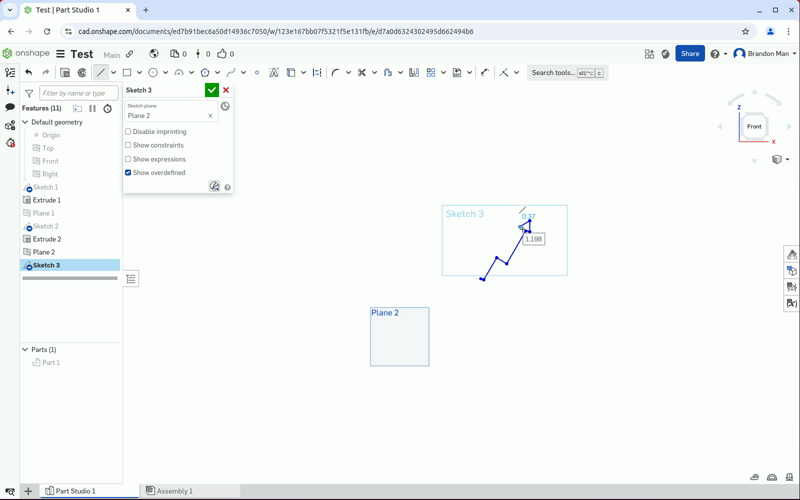
scroll(6)
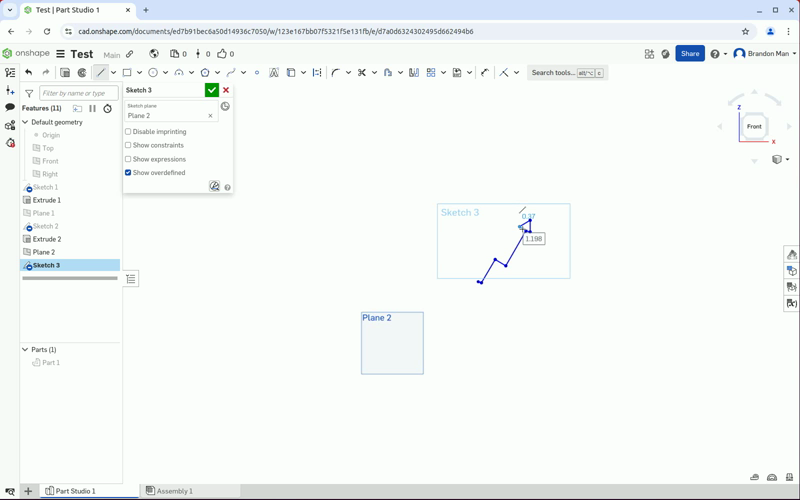
scroll(6)
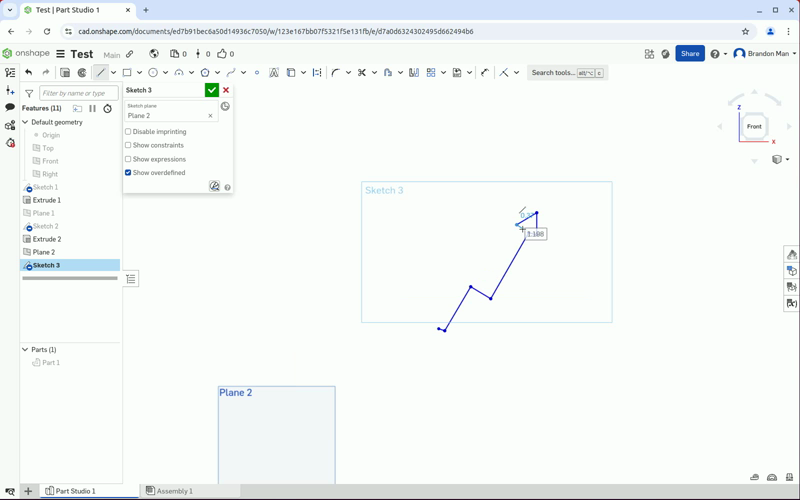
scroll(6)
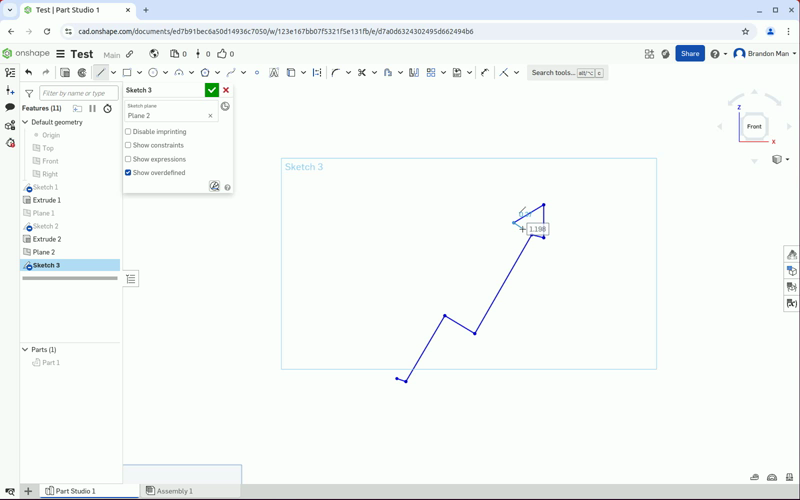
scroll(6)
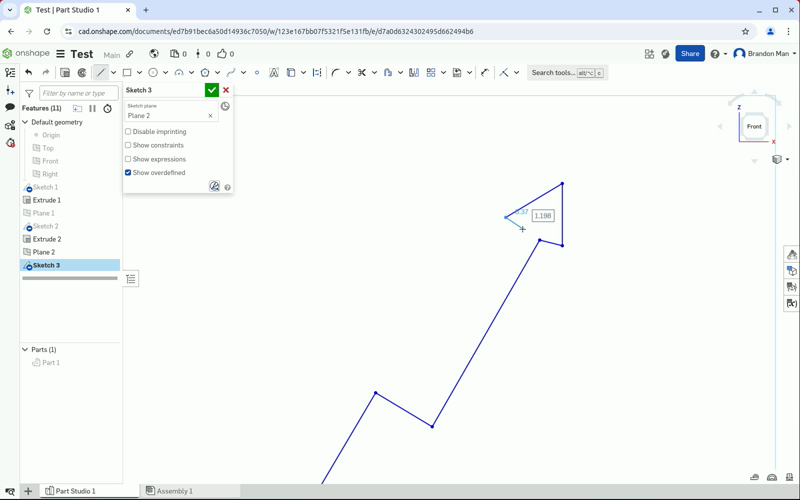
click(522, 228)
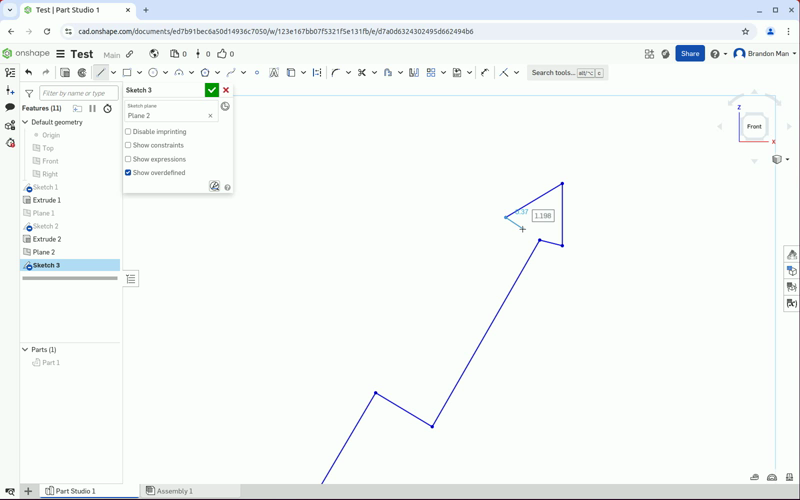
scroll(-6)
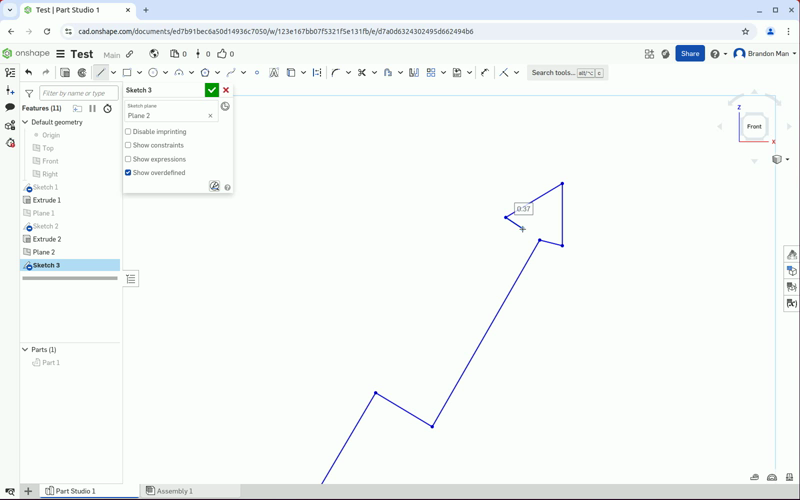
scroll(-6)
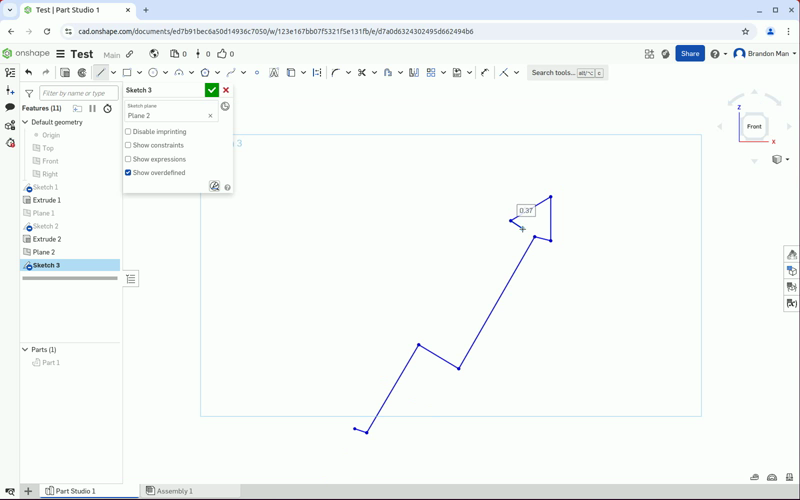
scroll(-6)
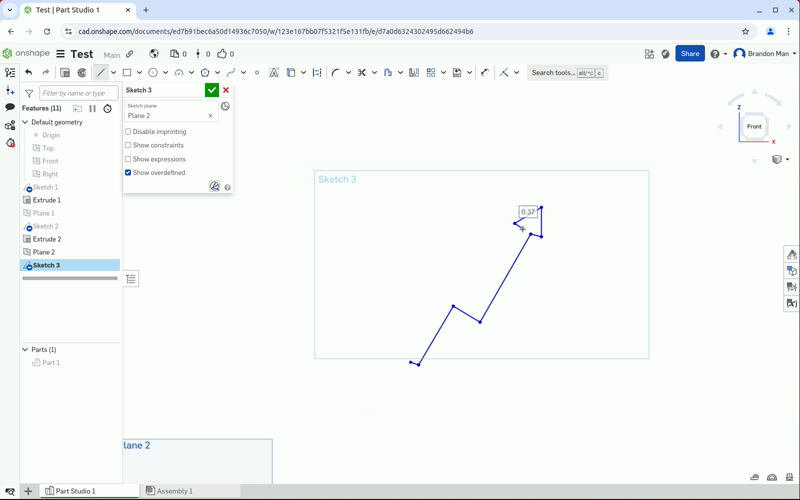
scroll(-6)
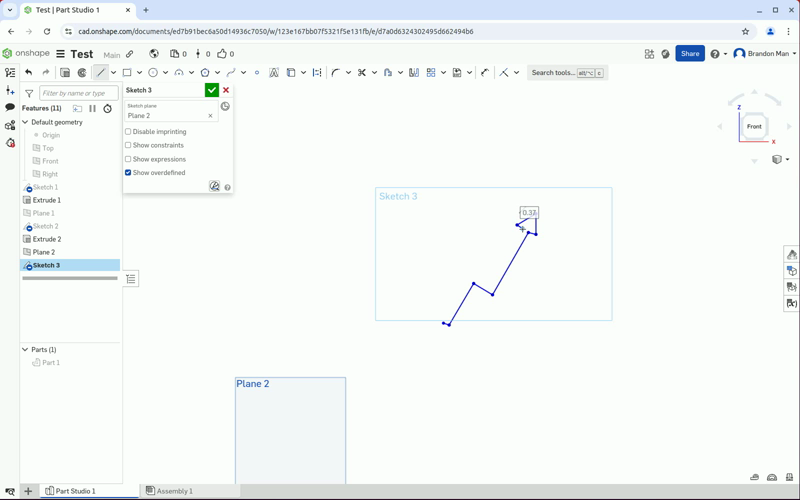
scroll(-6)
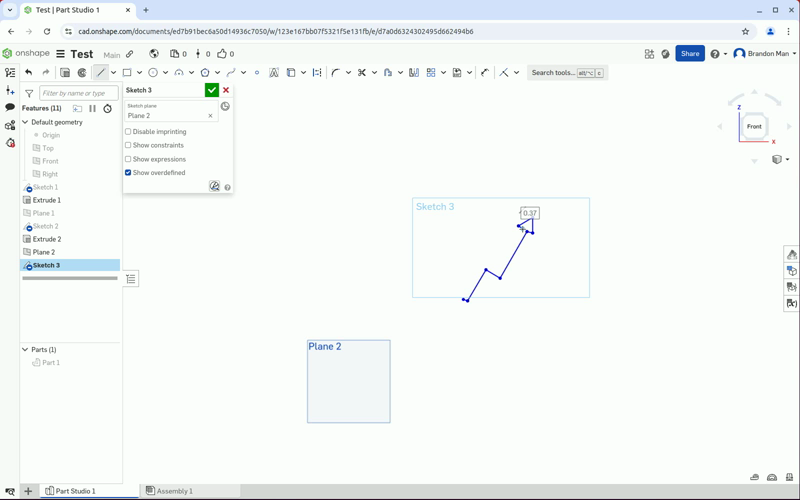
scroll(-6)
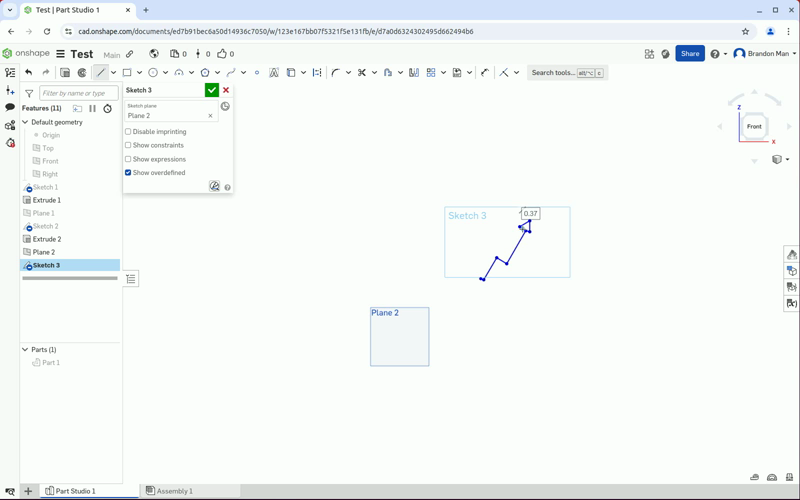
scroll(-6)
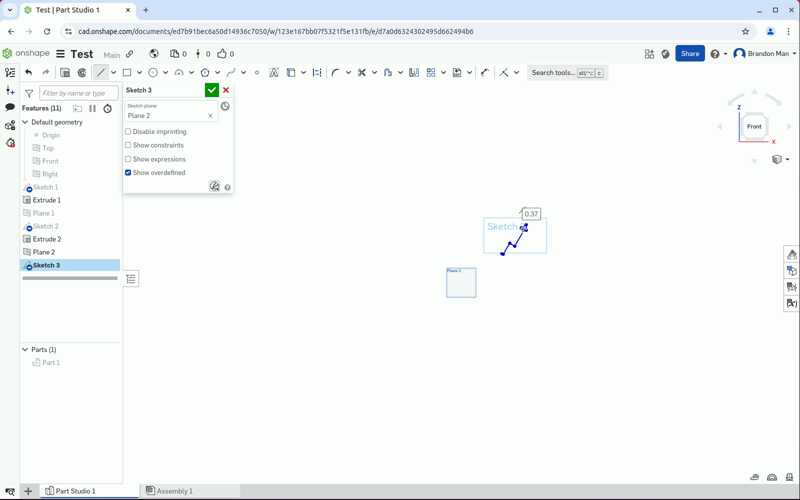
key_up(shift)
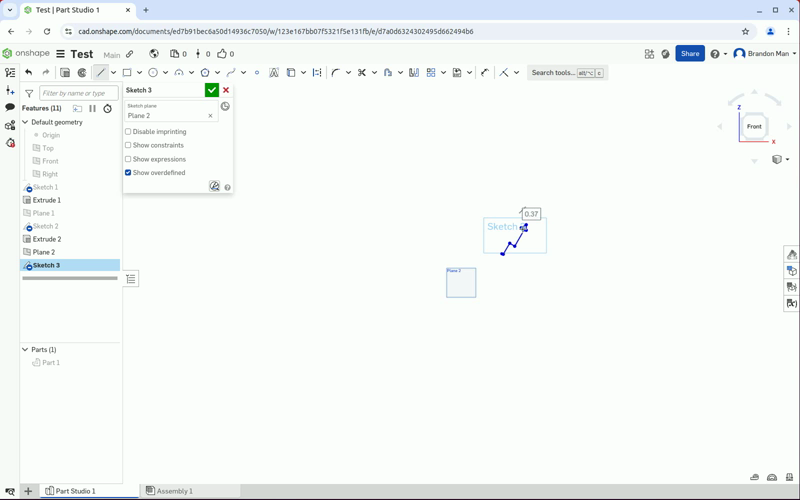
key_down(shift)
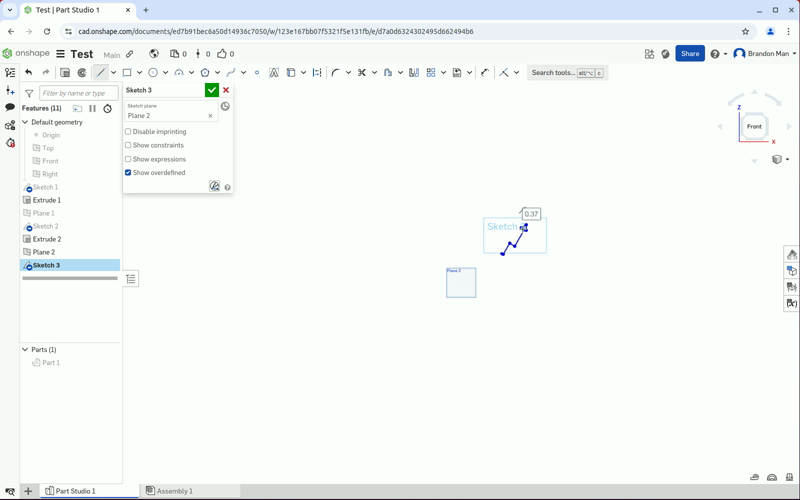
mouse_move(552, 228)
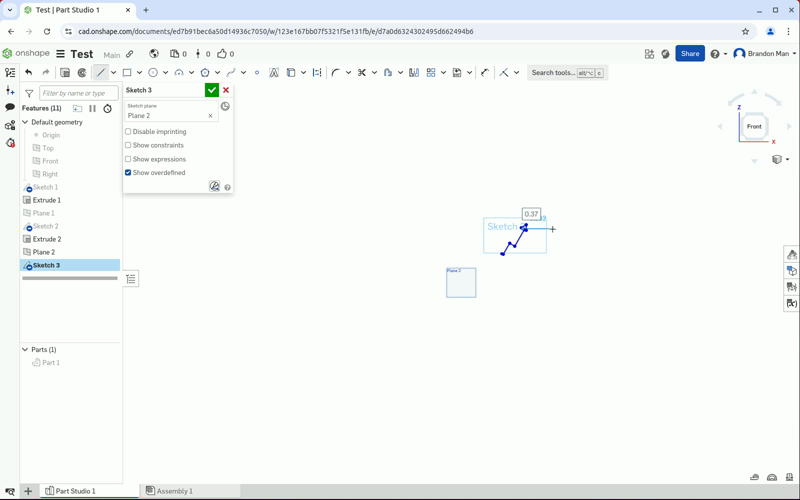
mouse_move(514, 243)
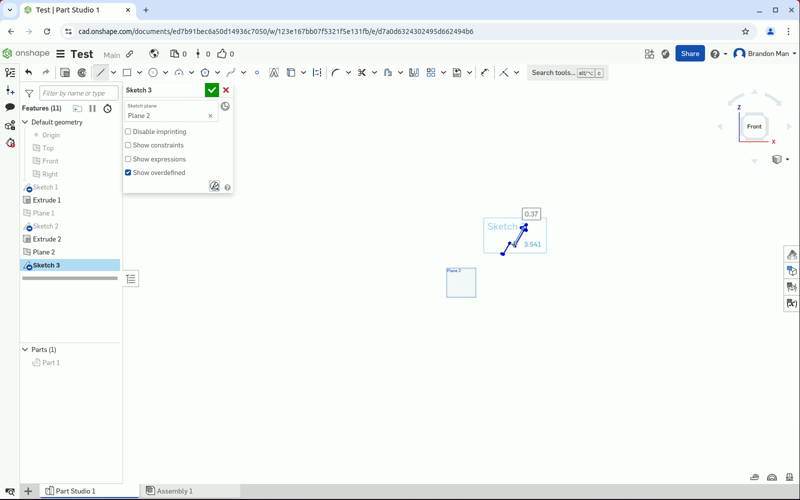
scroll(6)
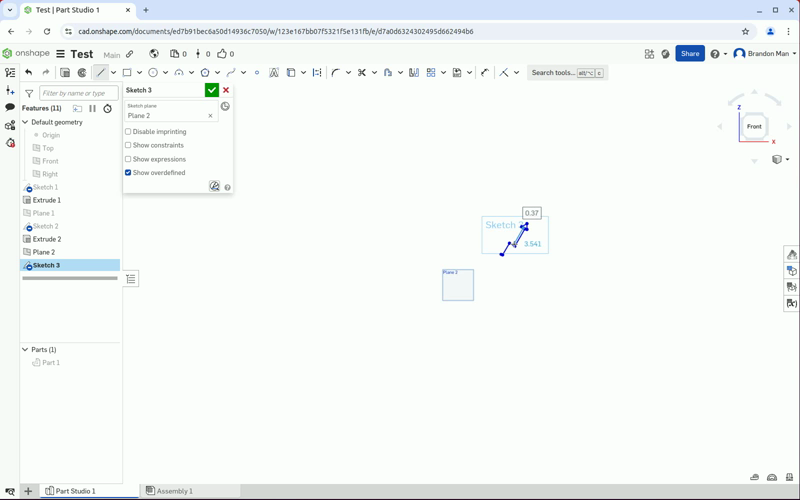
scroll(6)
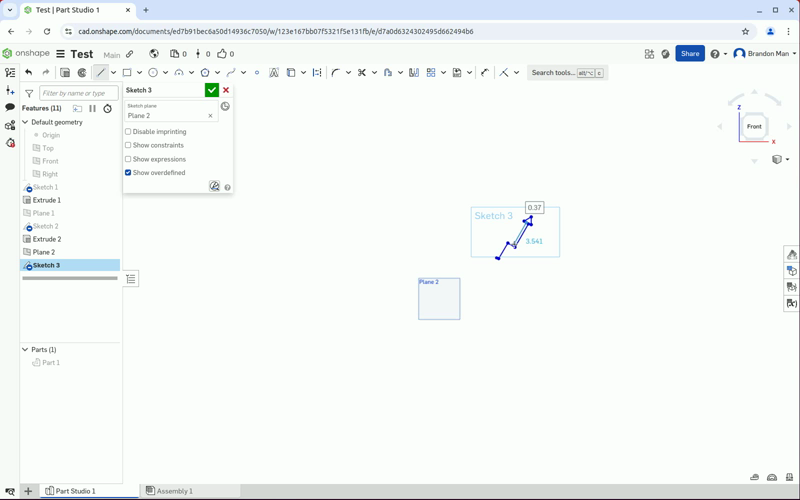
scroll(6)
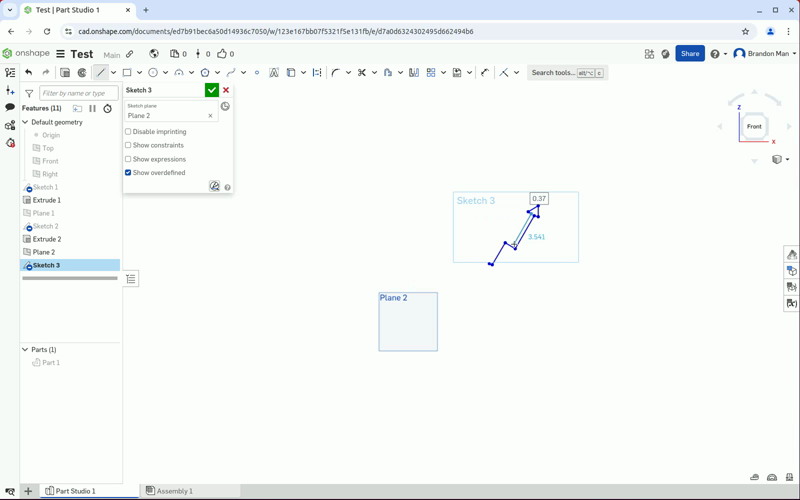
scroll(6)
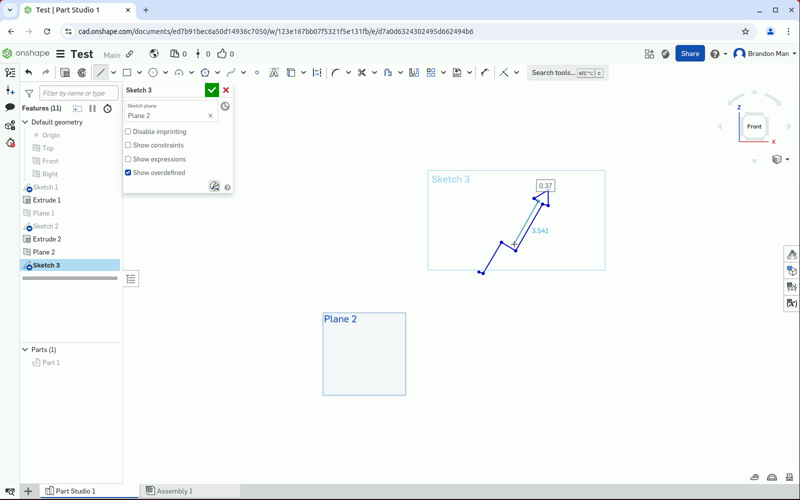
scroll(6)
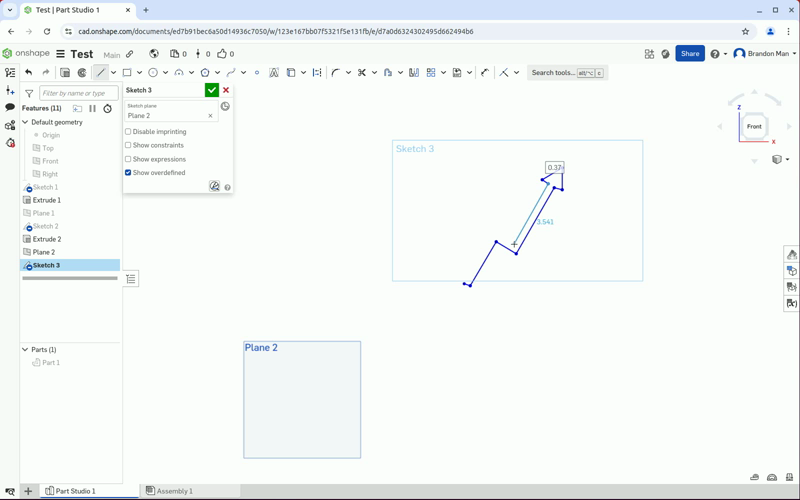
scroll(6)
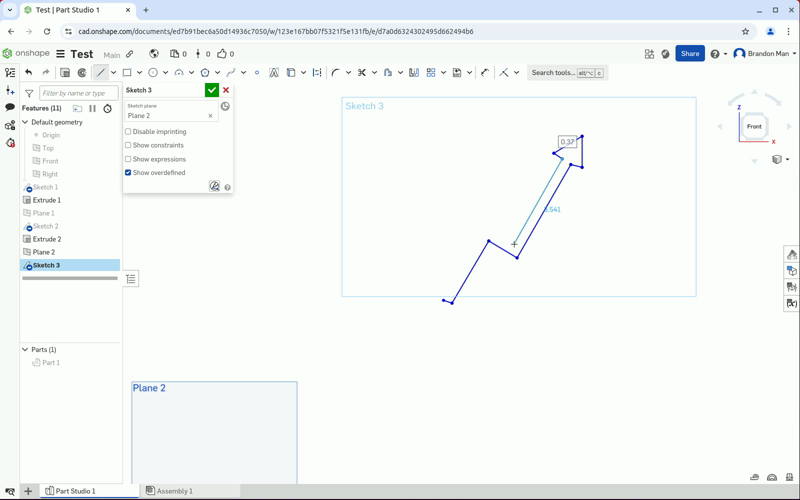
scroll(6)
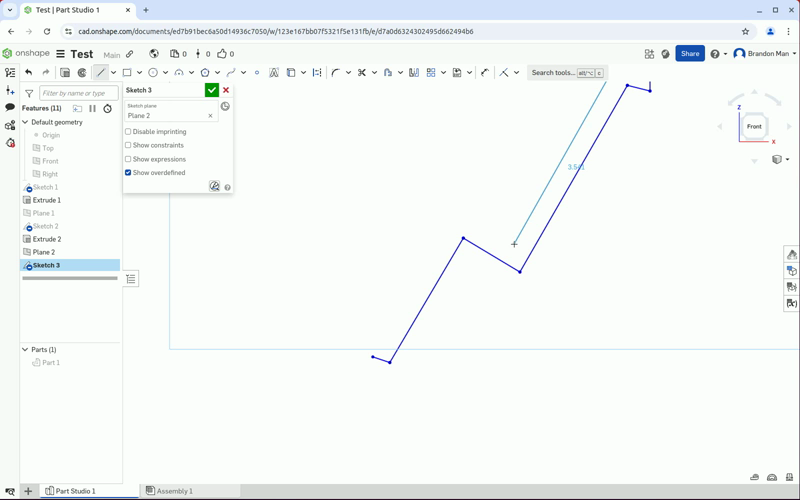
click(514, 243)
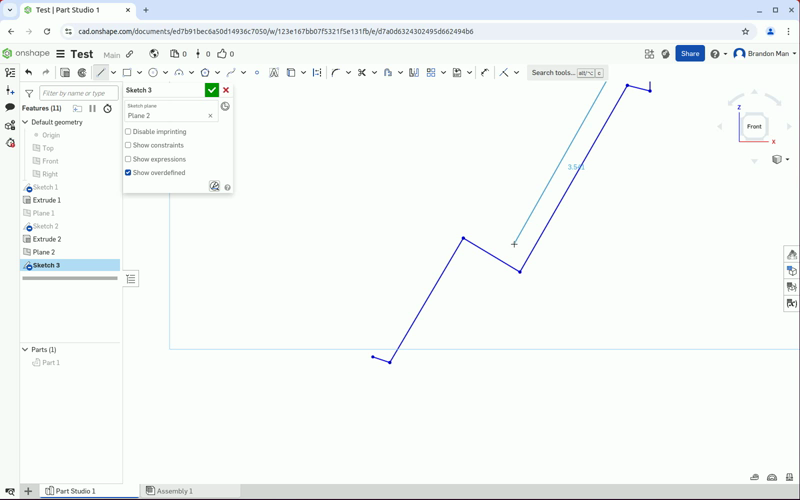
scroll(-6)
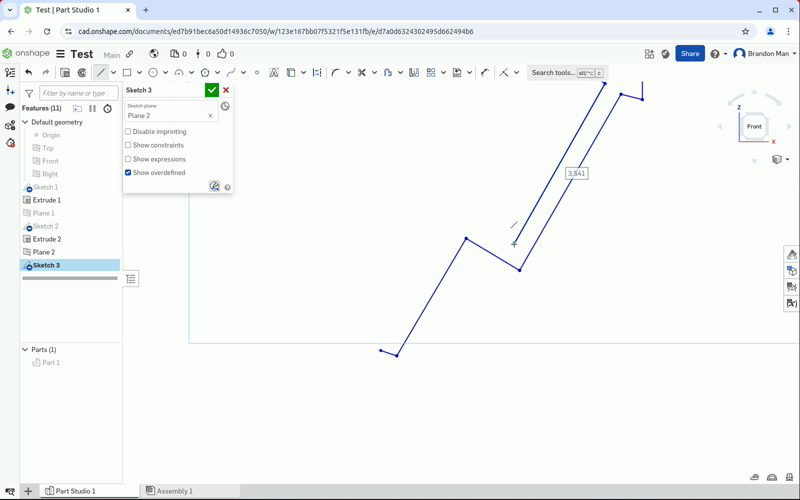
scroll(-6)
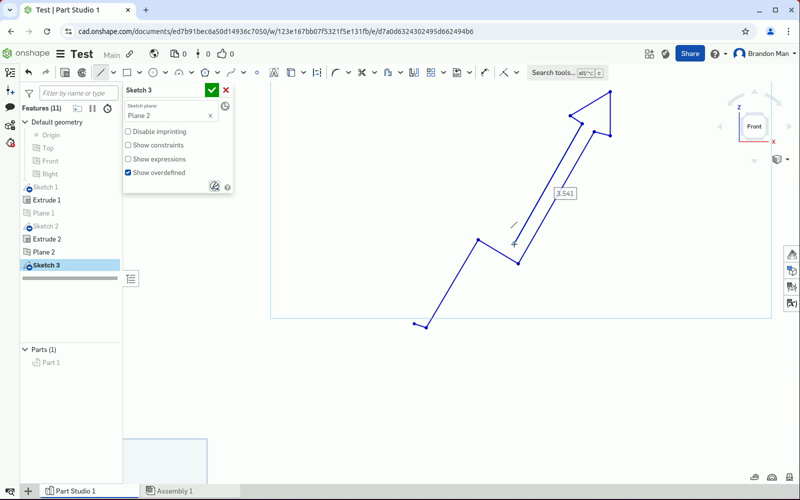
scroll(-6)
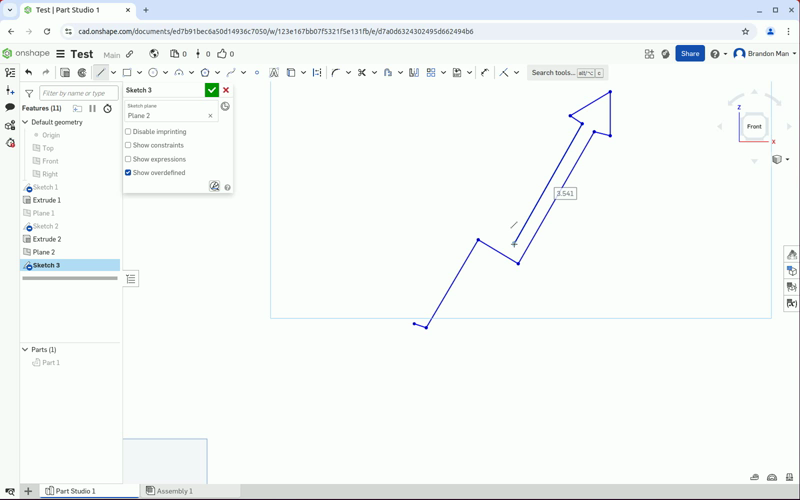
scroll(-6)
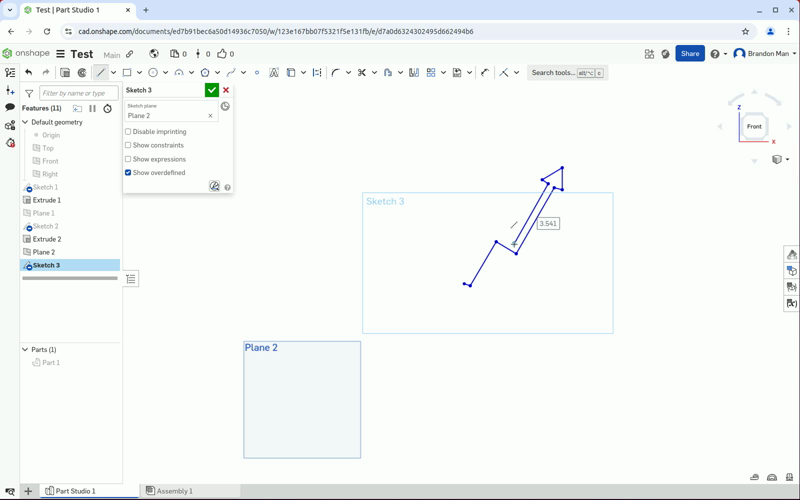
scroll(-6)
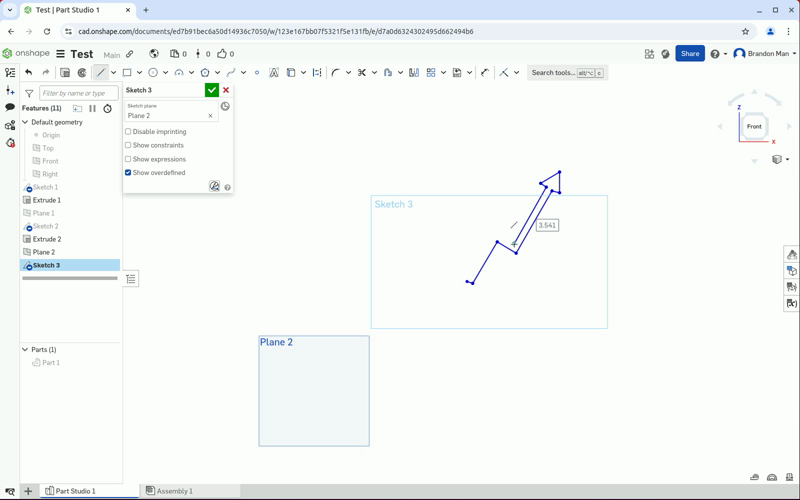
scroll(-6)
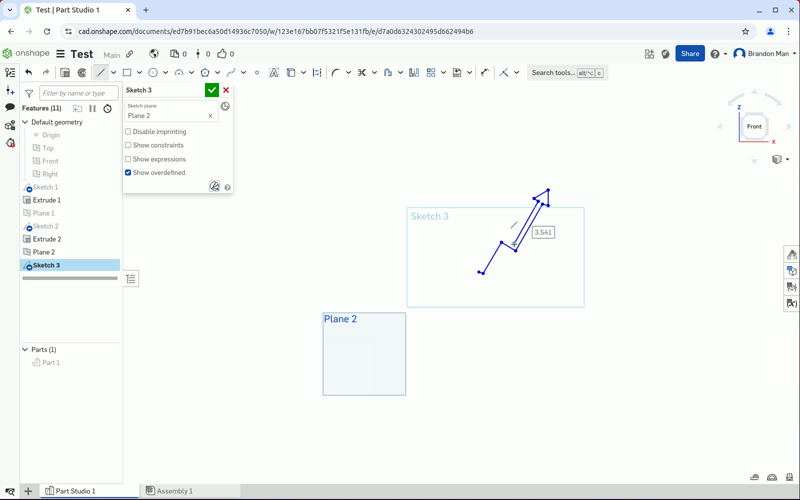
scroll(-6)
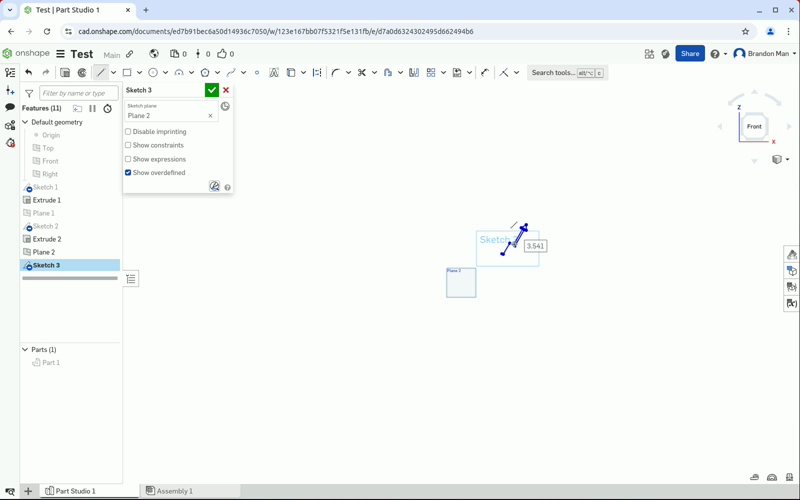
key_up(shift)
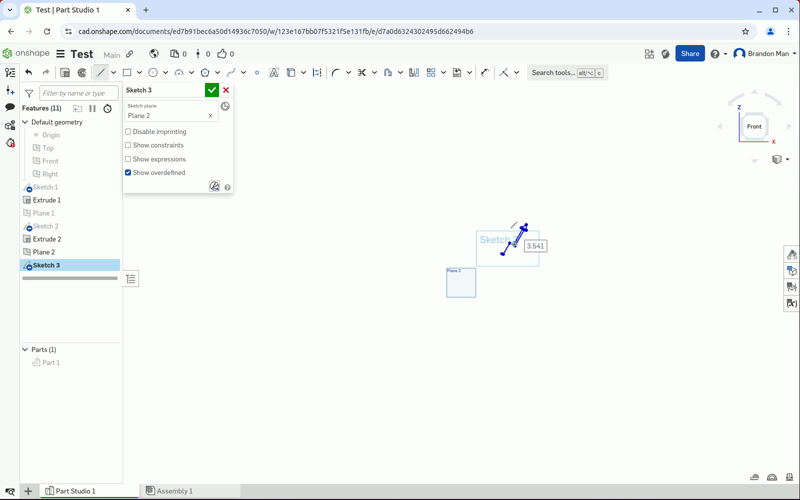
key_down(shift)
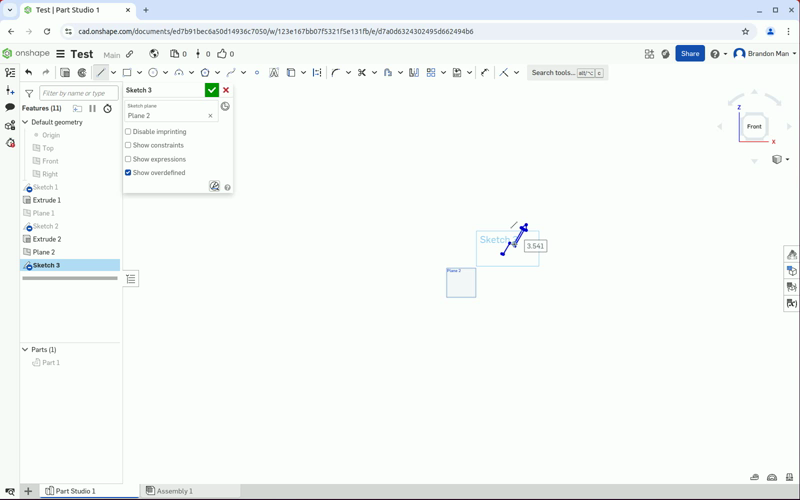
mouse_move(544, 243)
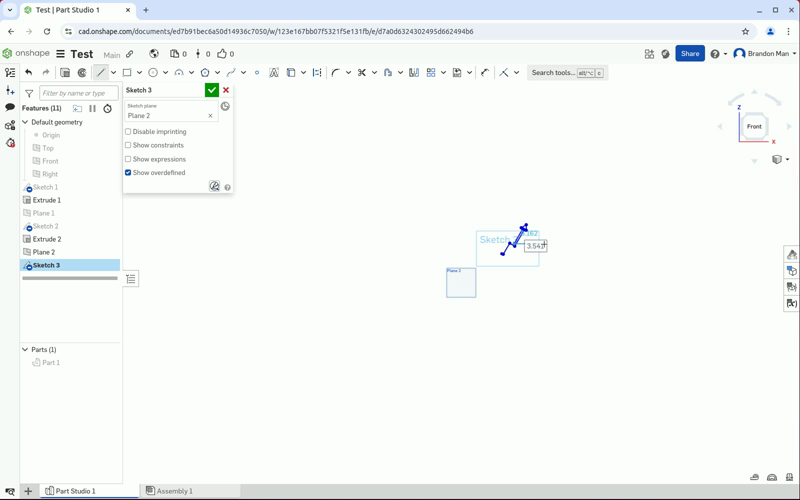
mouse_move(509, 240)
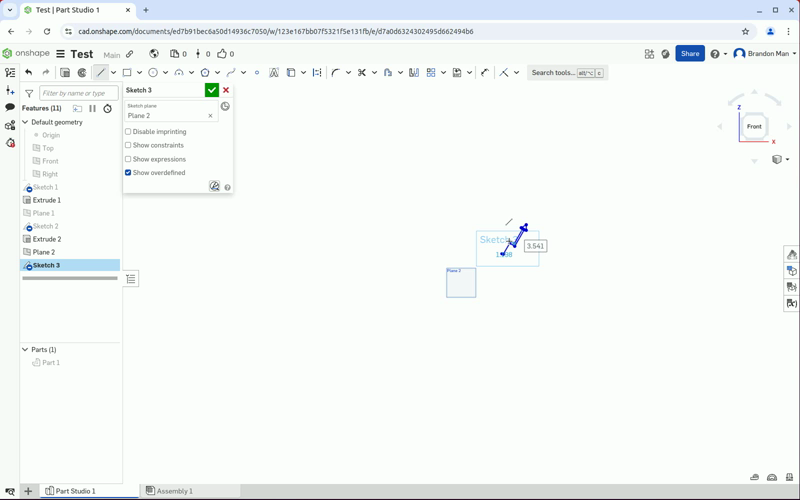
scroll(6)
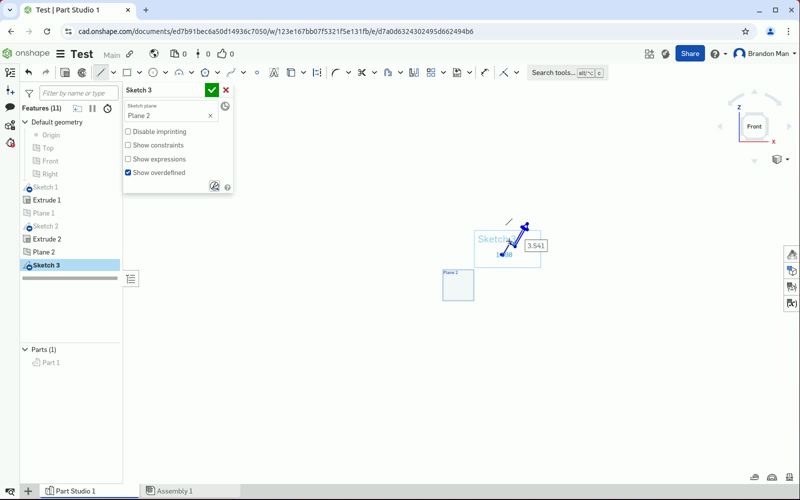
scroll(6)
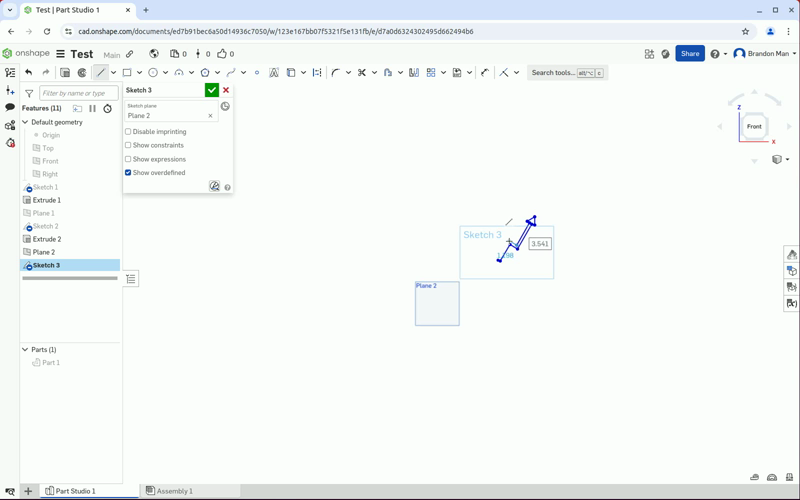
scroll(6)
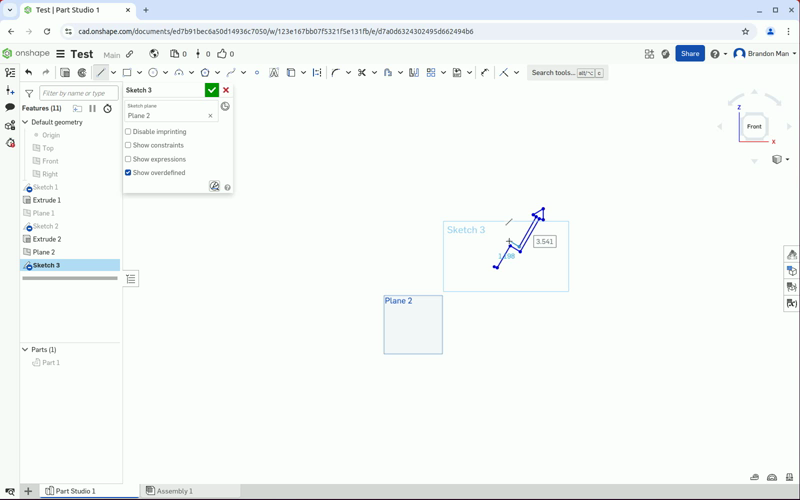
scroll(6)
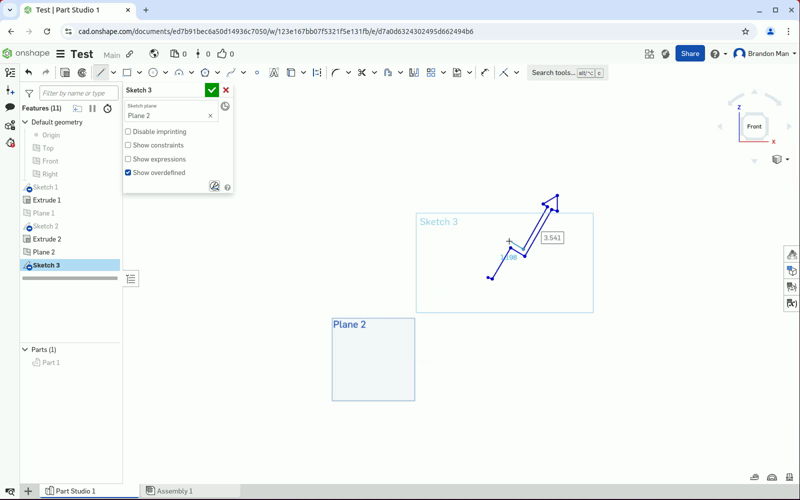
scroll(6)
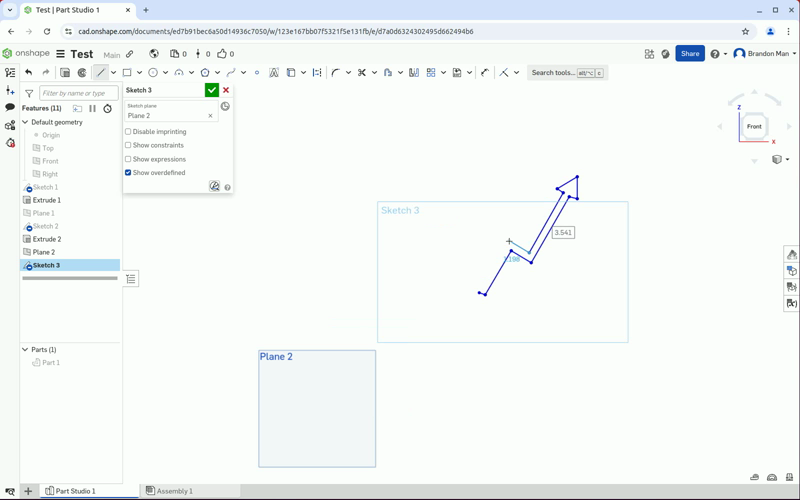
scroll(6)
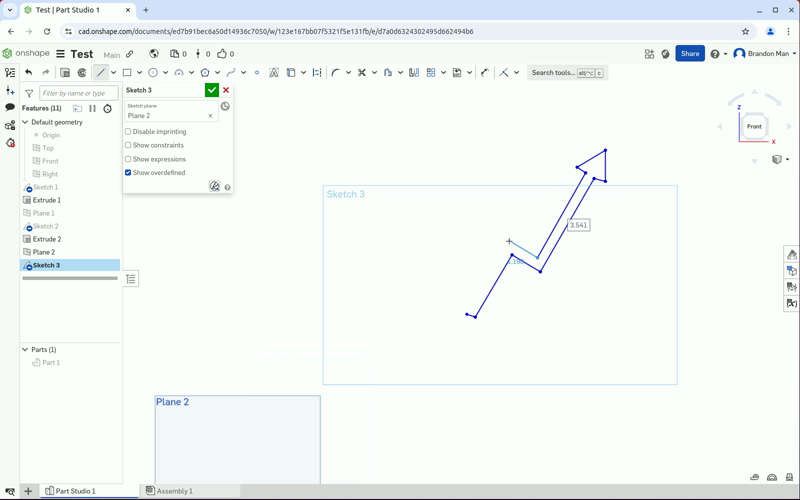
scroll(6)
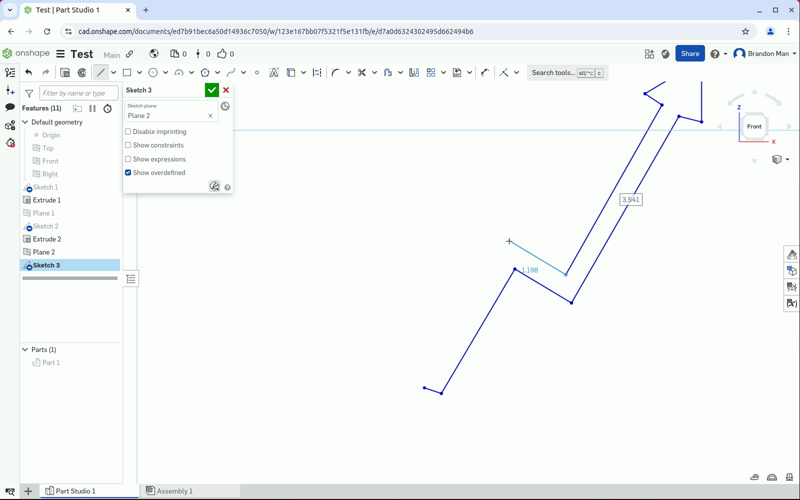
click(509, 240)
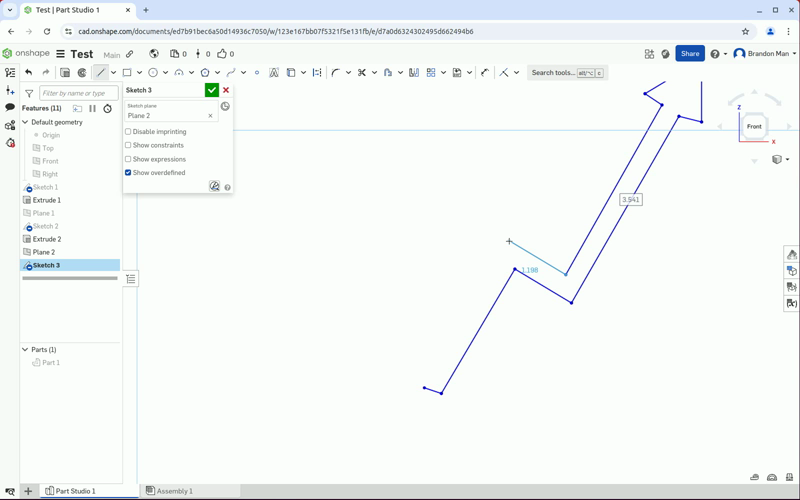
scroll(-6)
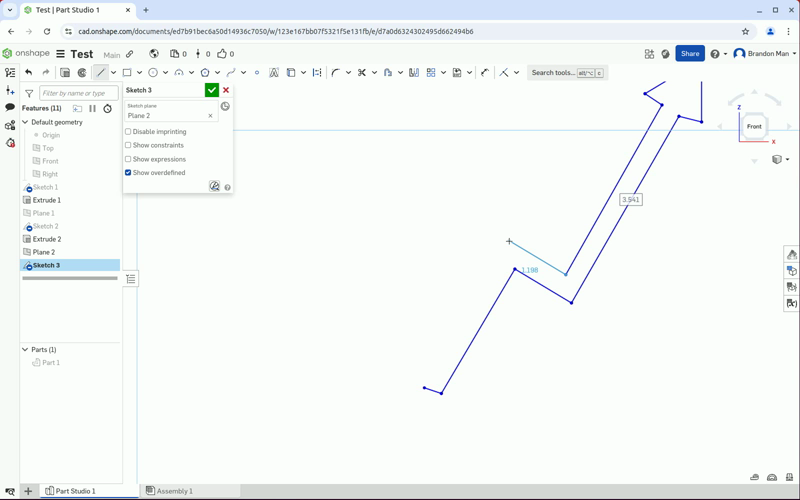
scroll(-6)
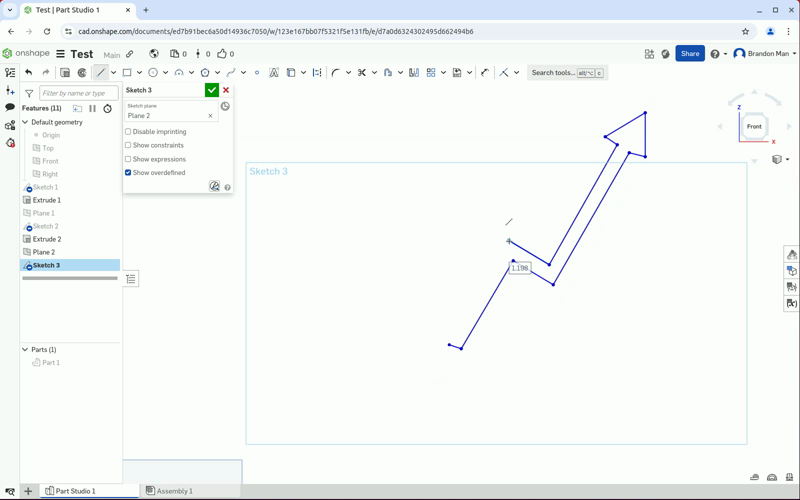
scroll(-6)
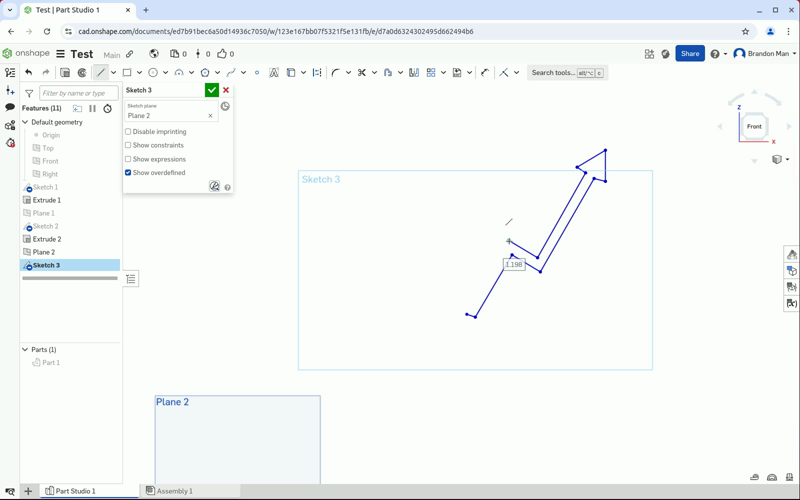
scroll(-6)
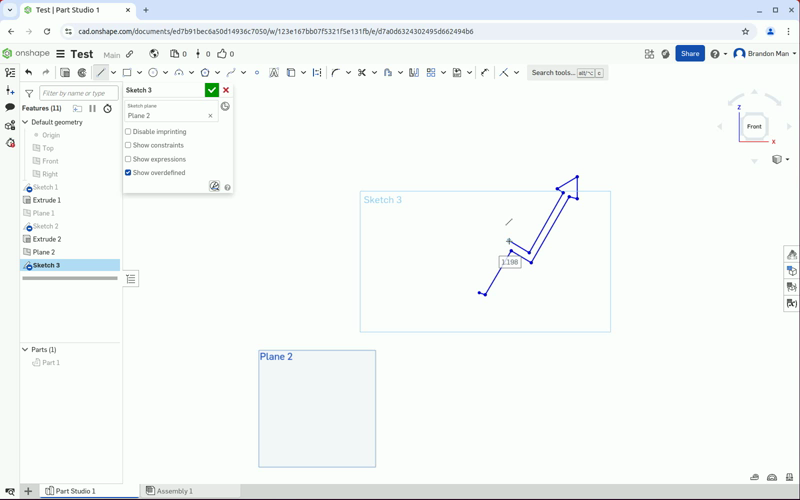
scroll(-6)
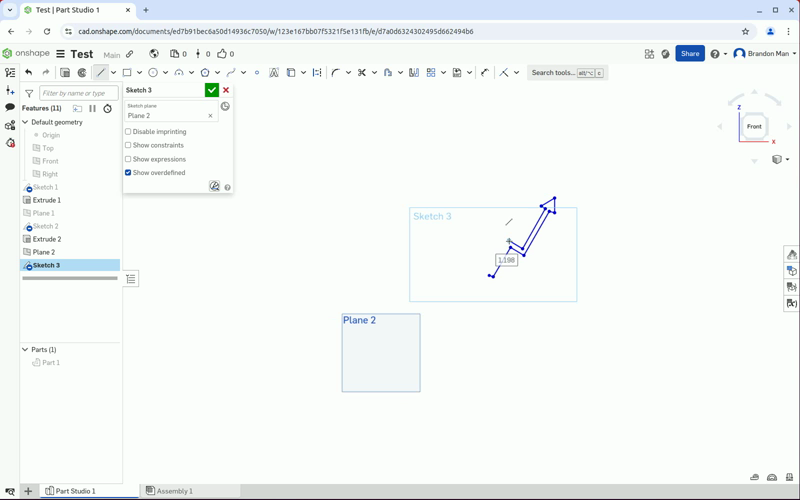
scroll(-6)
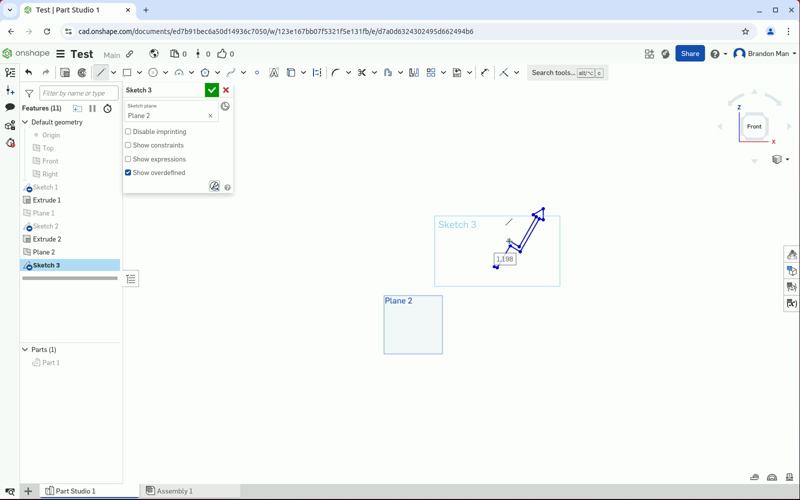
scroll(-6)
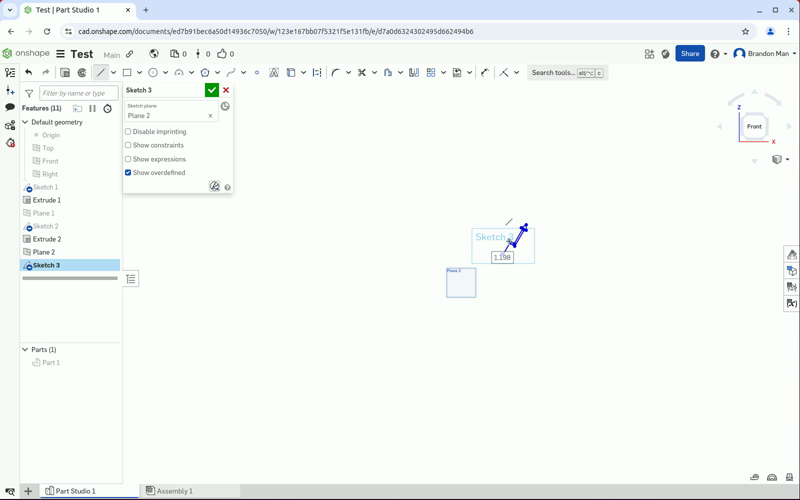
key_up(shift)
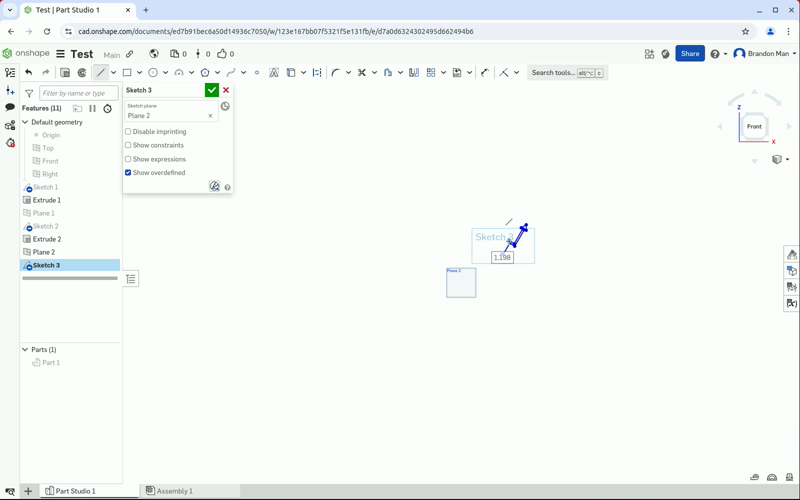
mouse_move(539, 240)
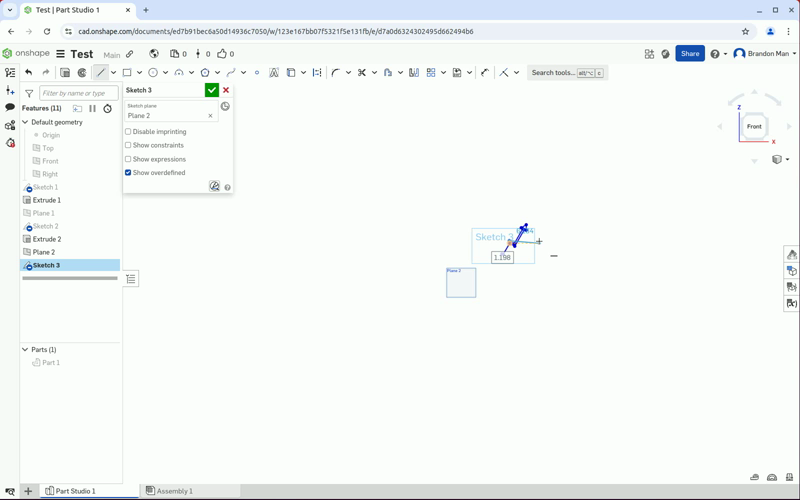
key_down(shift)
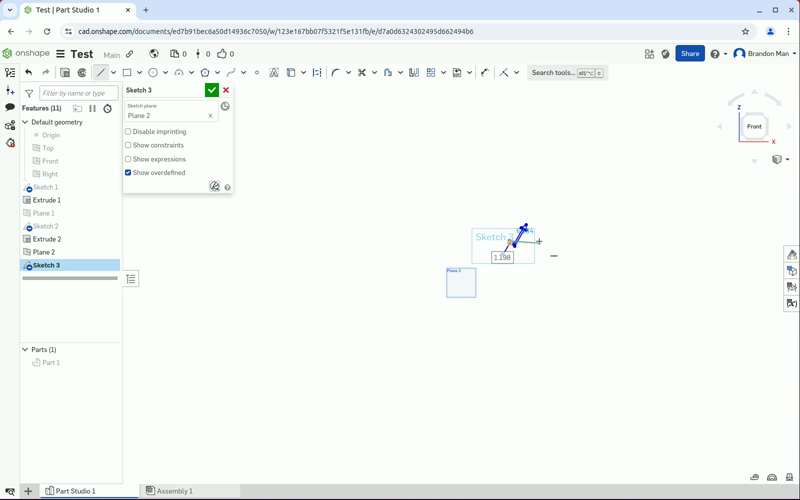
mouse_move(501, 253)
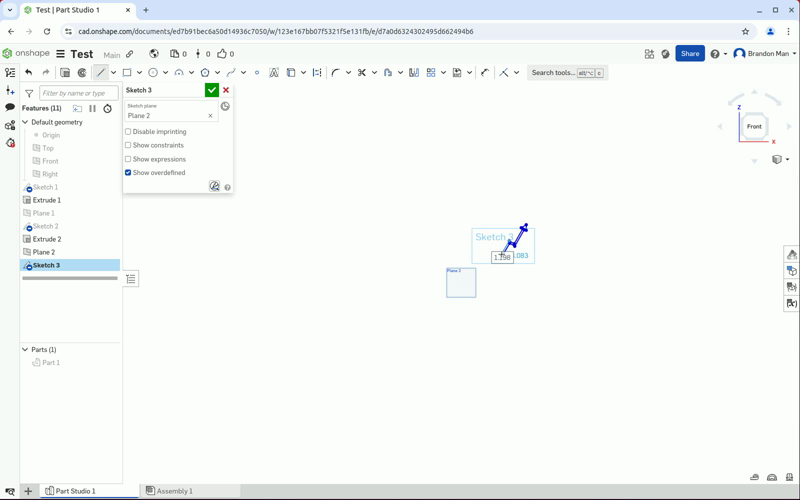
scroll(6)
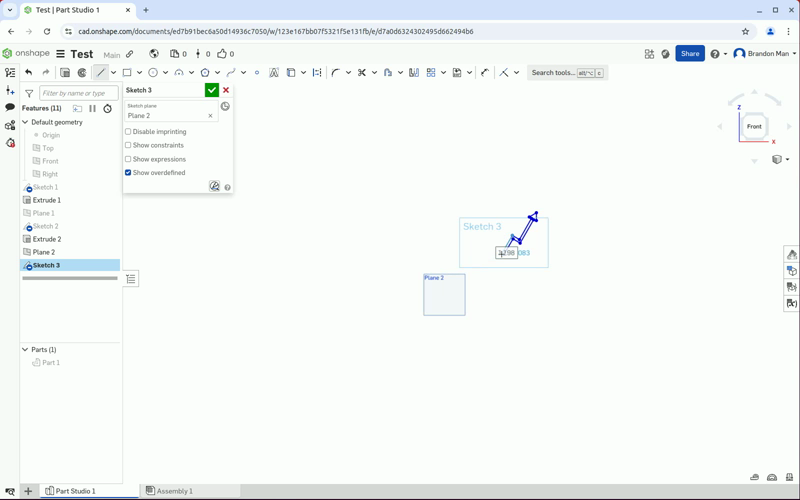
scroll(6)
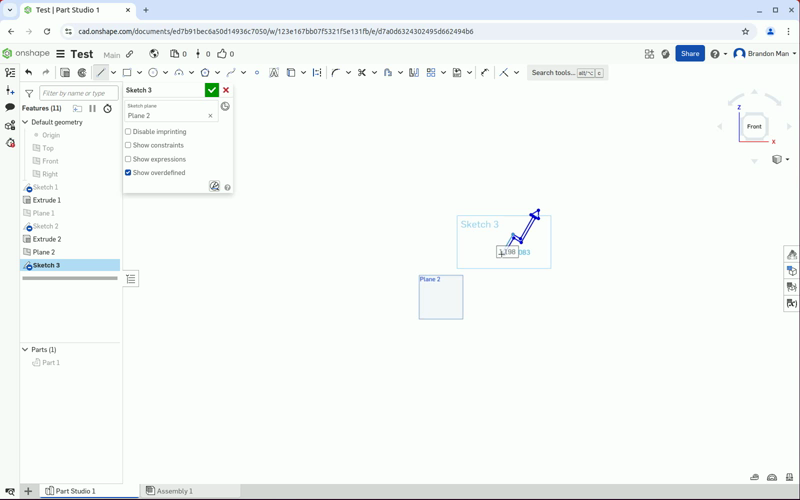
scroll(6)
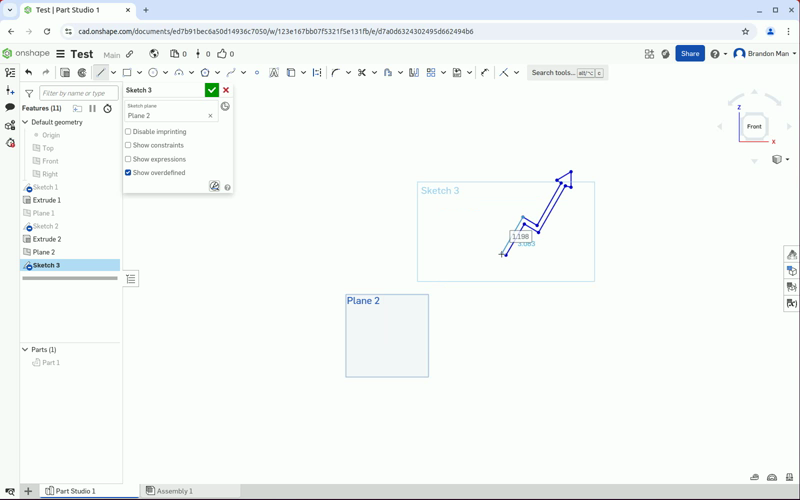
scroll(6)
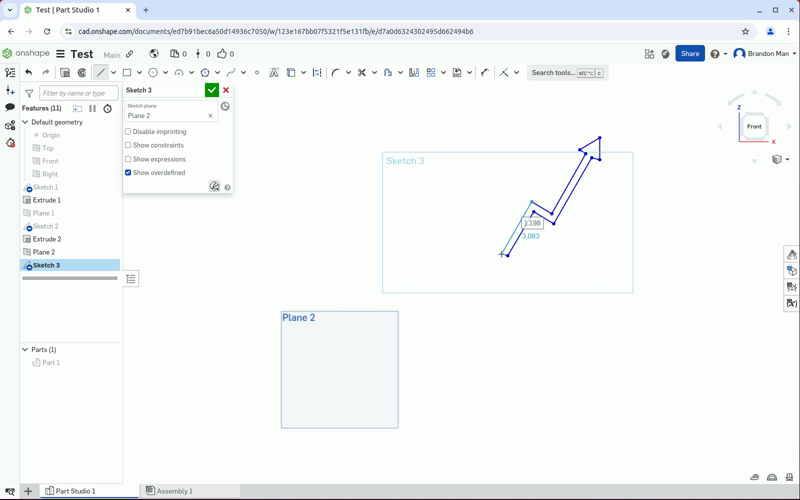
scroll(6)
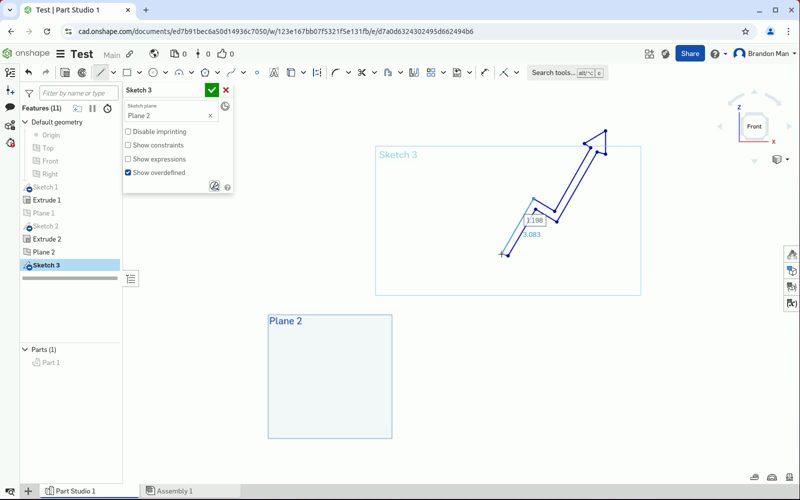
scroll(6)
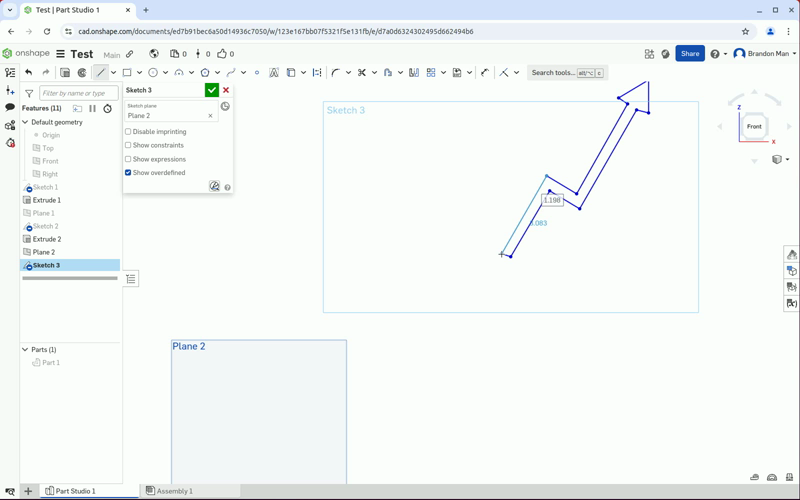
scroll(6)
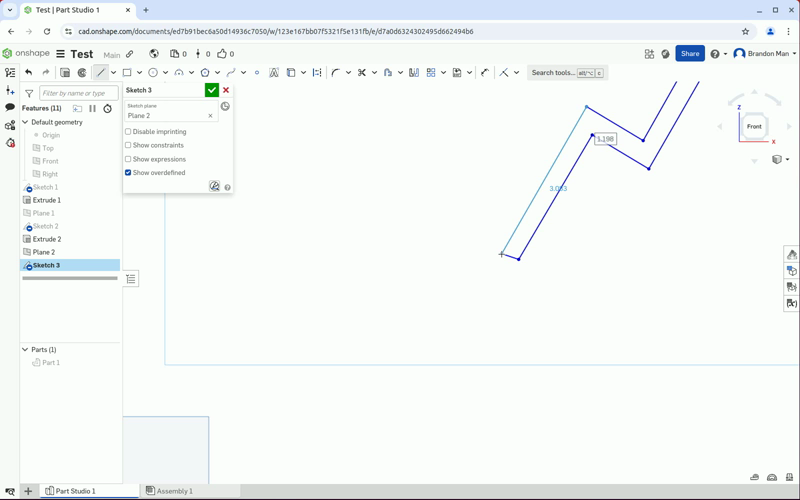
key_up(shift)
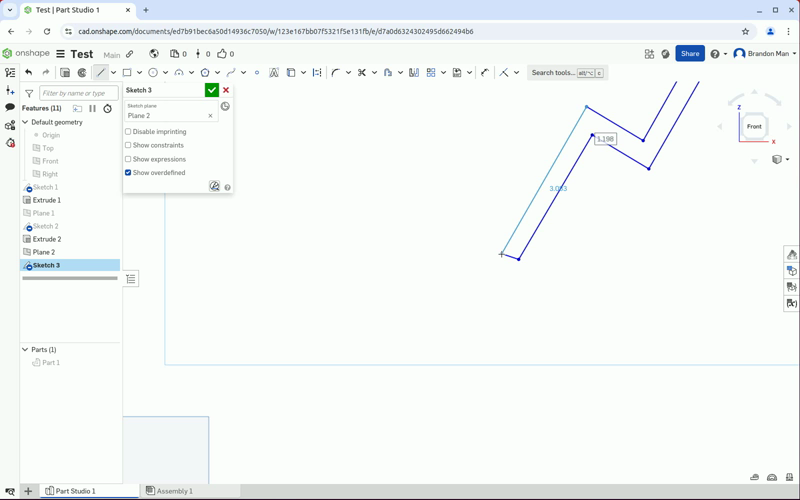
click(501, 253)
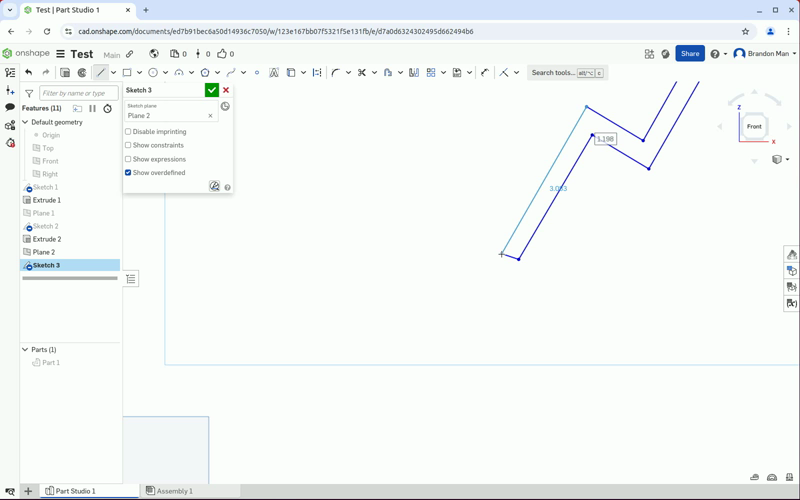
scroll(-6)
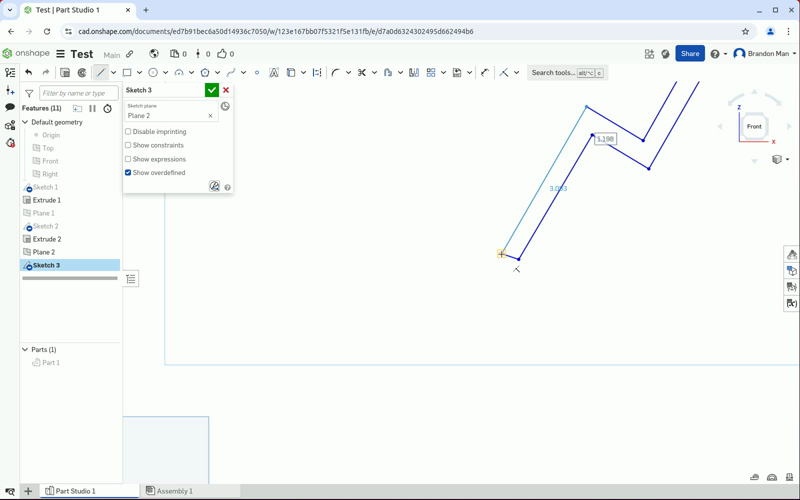
scroll(-6)
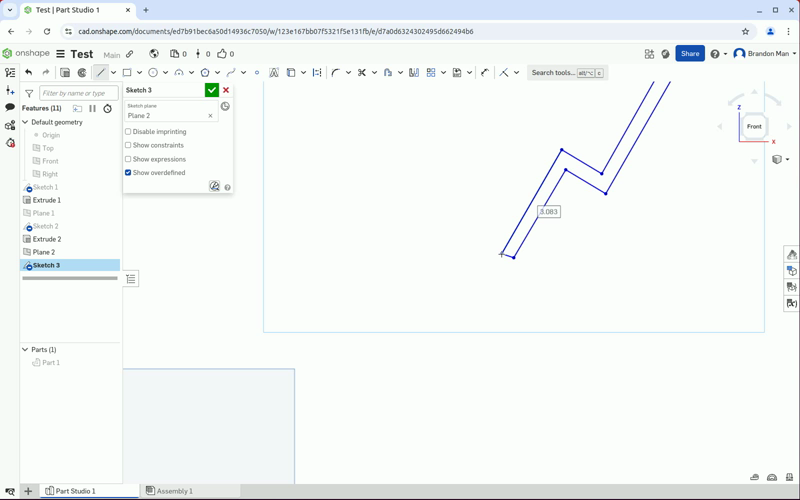
scroll(-6)
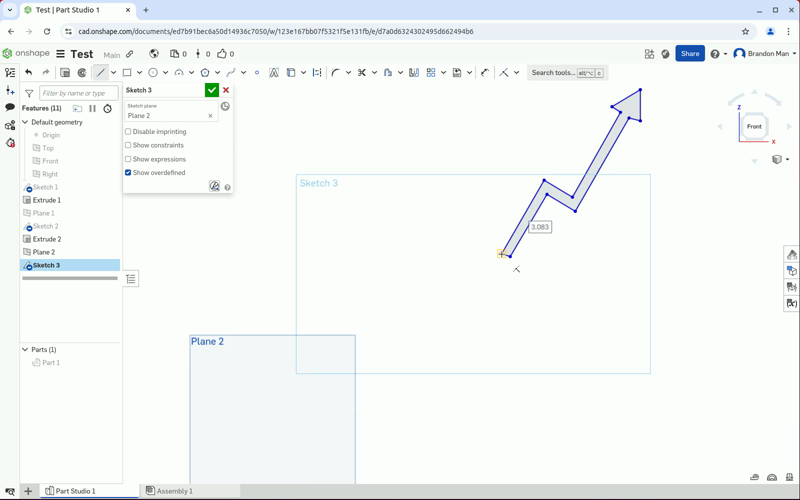
scroll(-6)
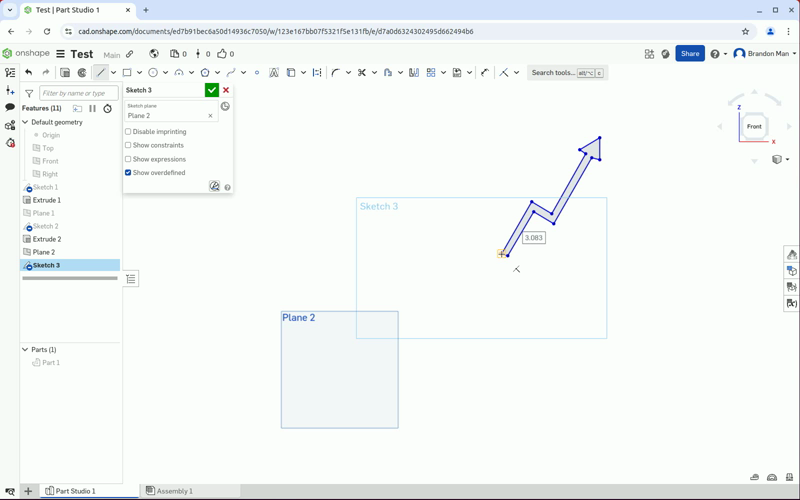
scroll(-6)
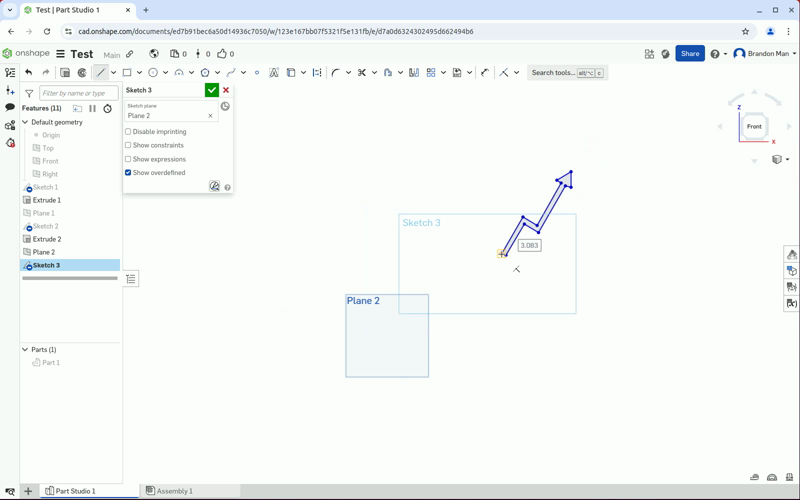
scroll(-6)
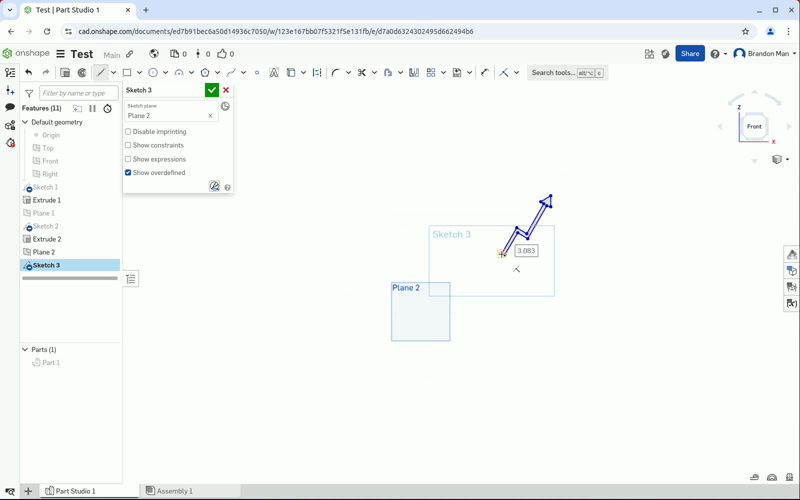
scroll(-6)
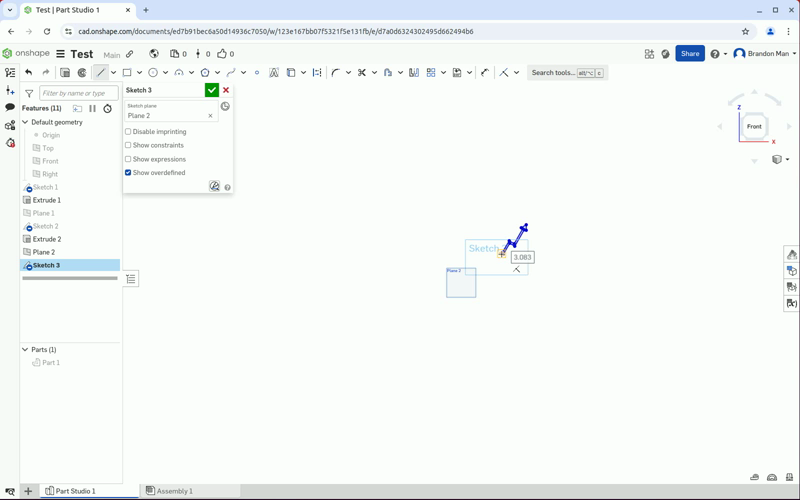
key(esc)
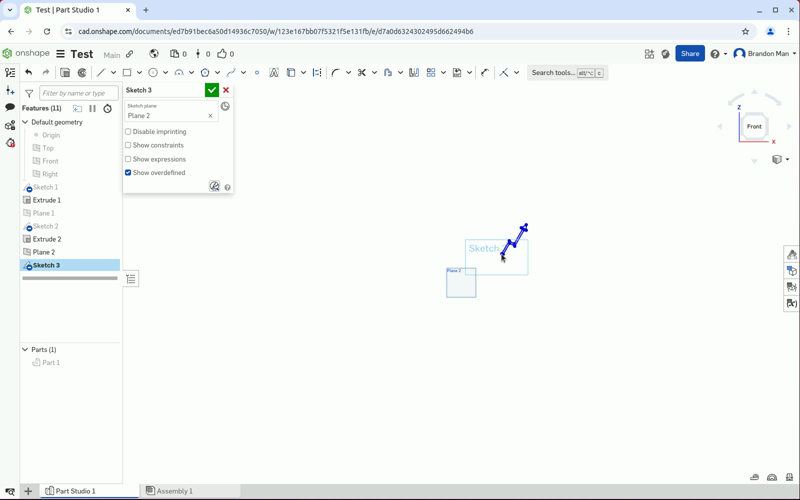
mouse_move(503, 251)
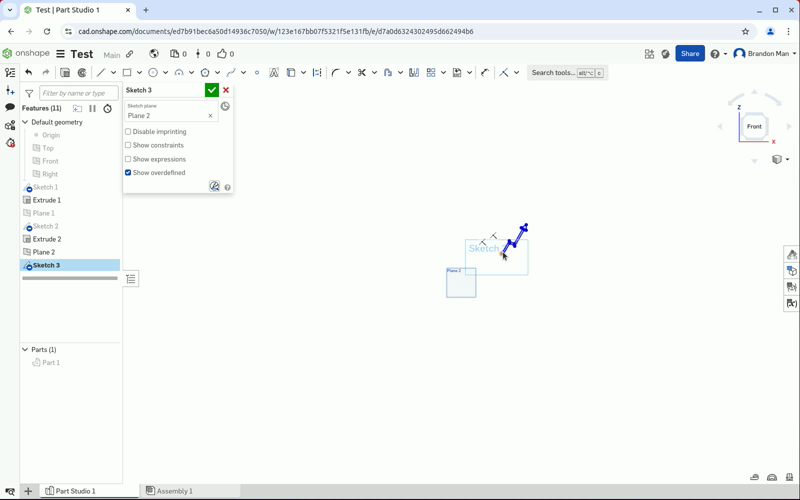
scroll(6)
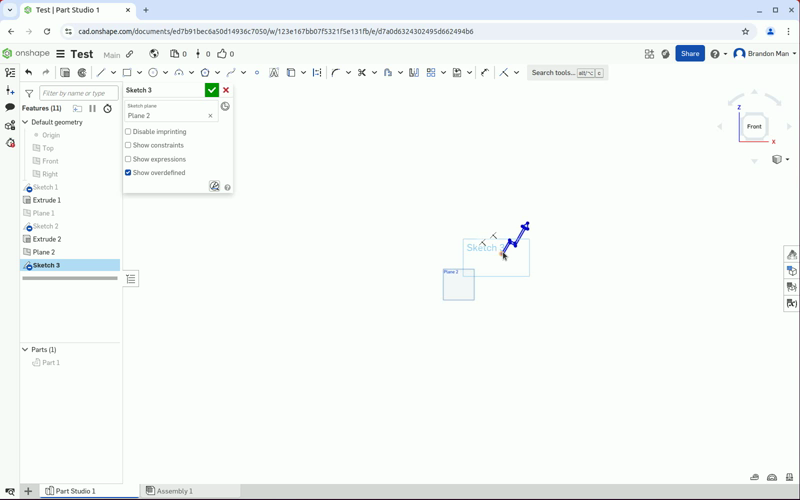
scroll(6)
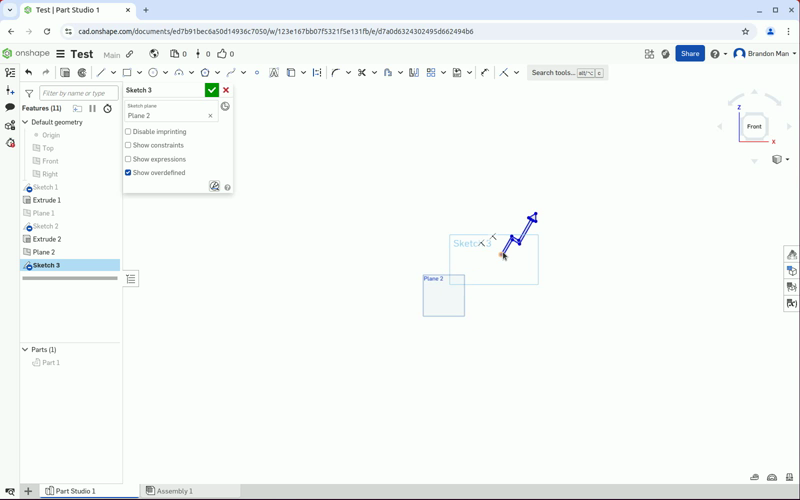
scroll(6)
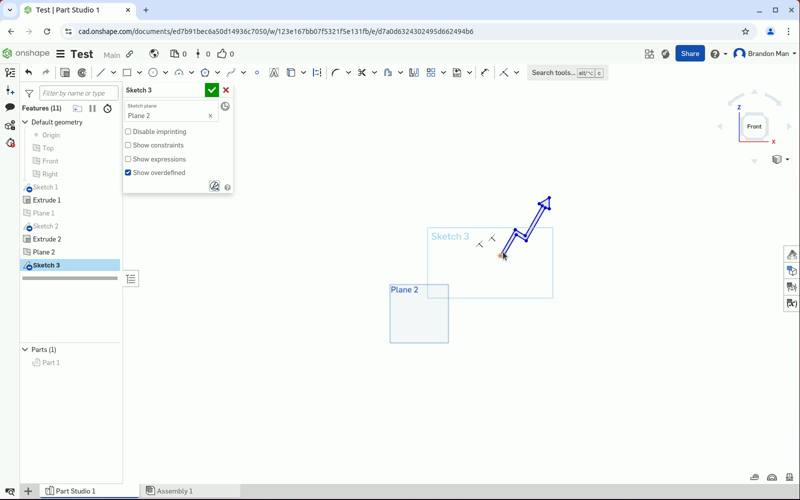
scroll(6)
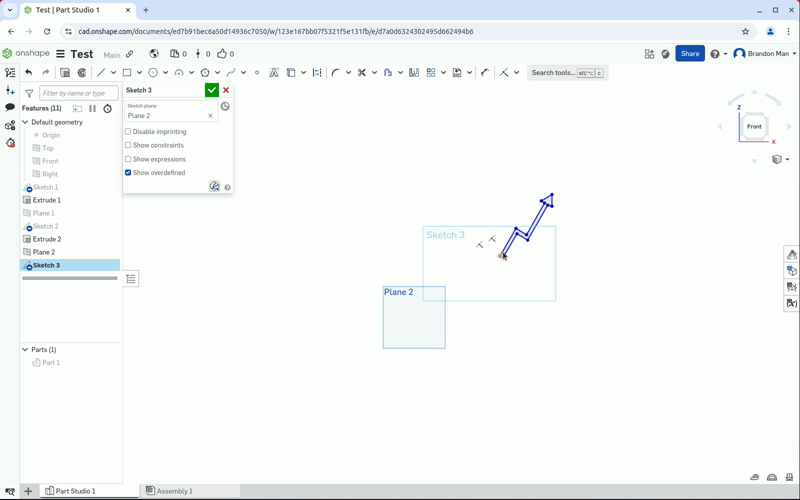
scroll(6)
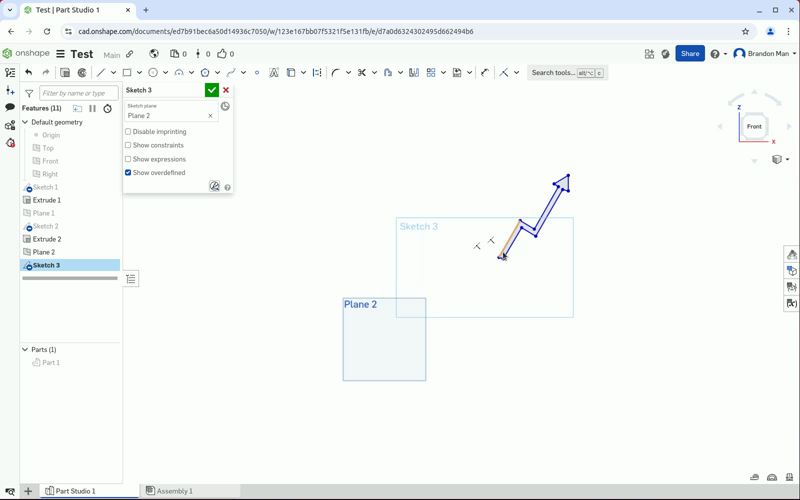
scroll(6)
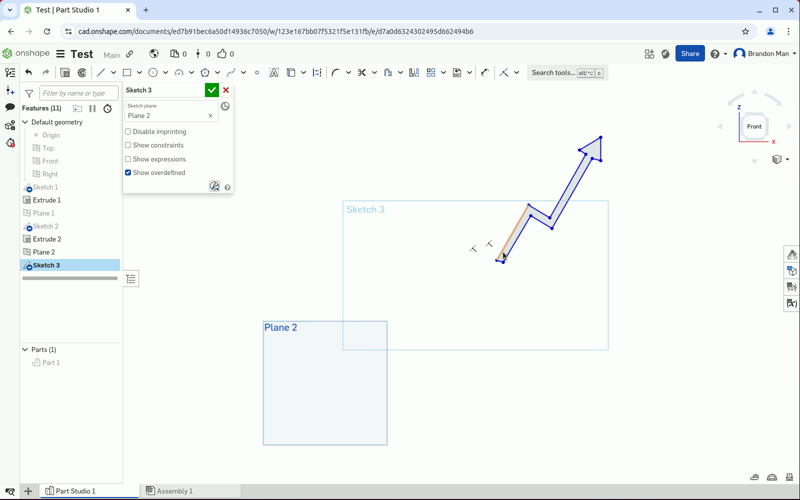
scroll(6)
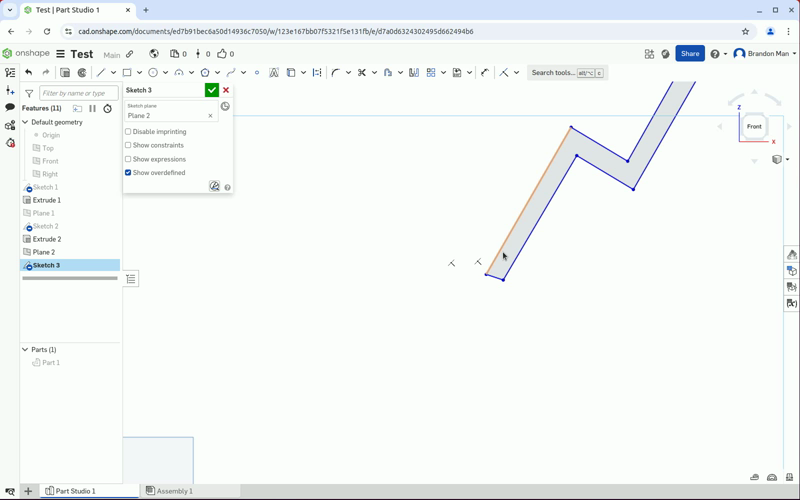
click(503, 251)
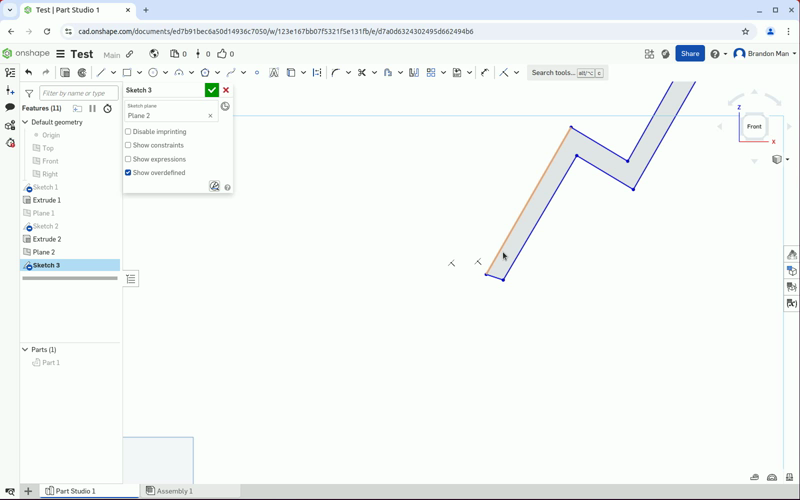
scroll(-6)
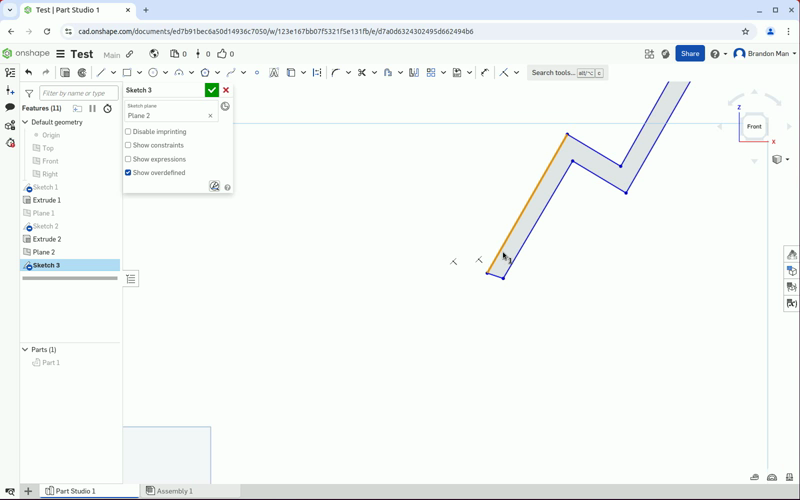
scroll(-6)
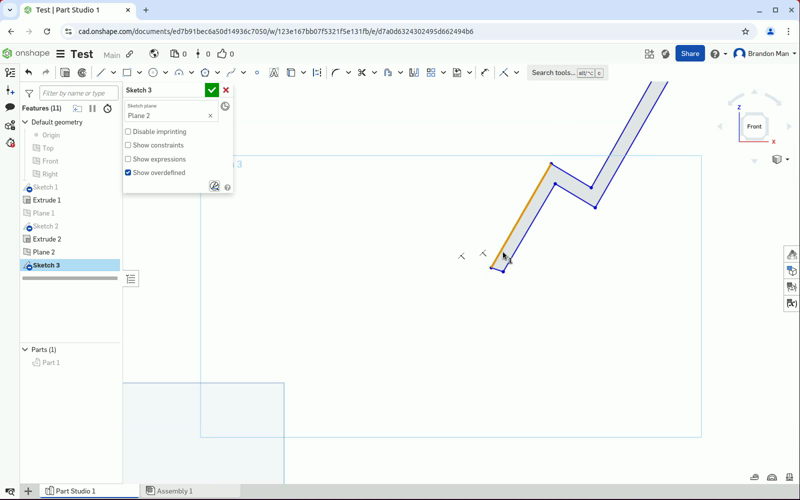
scroll(-6)
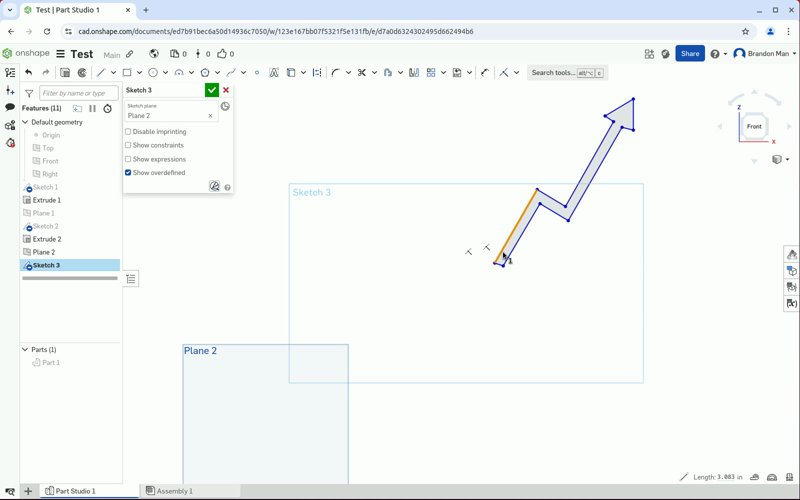
scroll(-6)
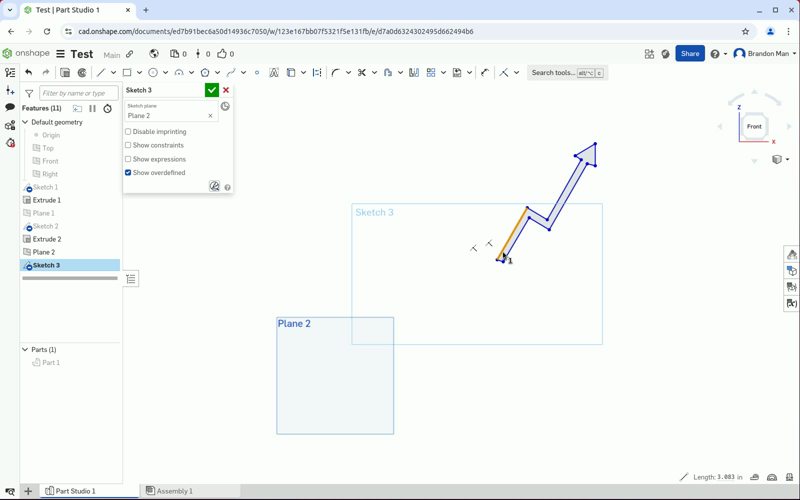
scroll(-6)
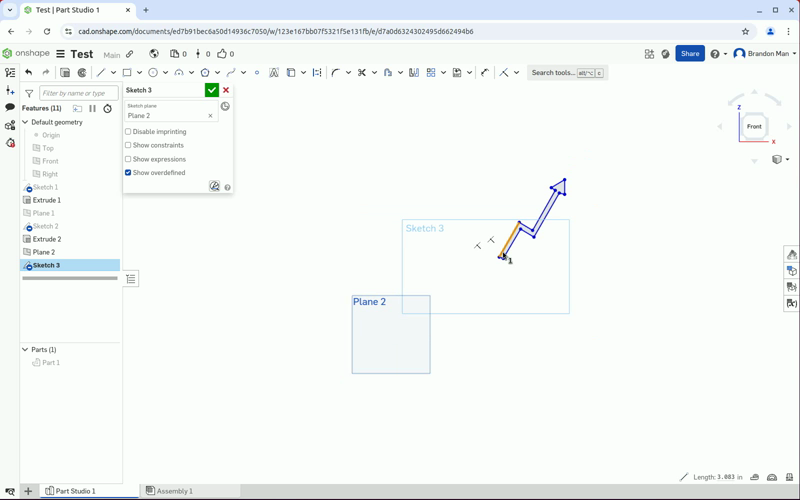
scroll(-6)
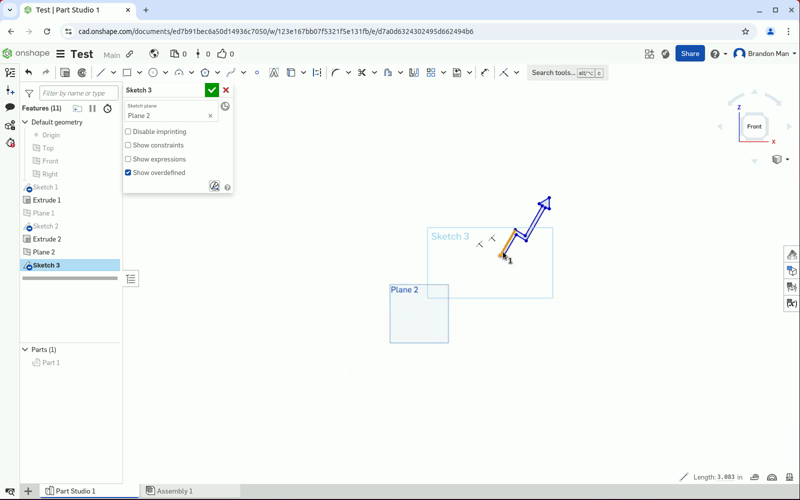
scroll(-6)
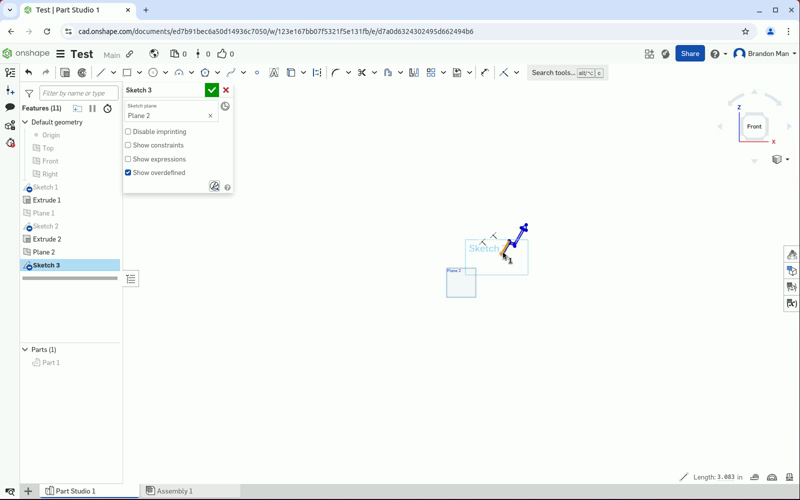
mouse_move(73, 352)
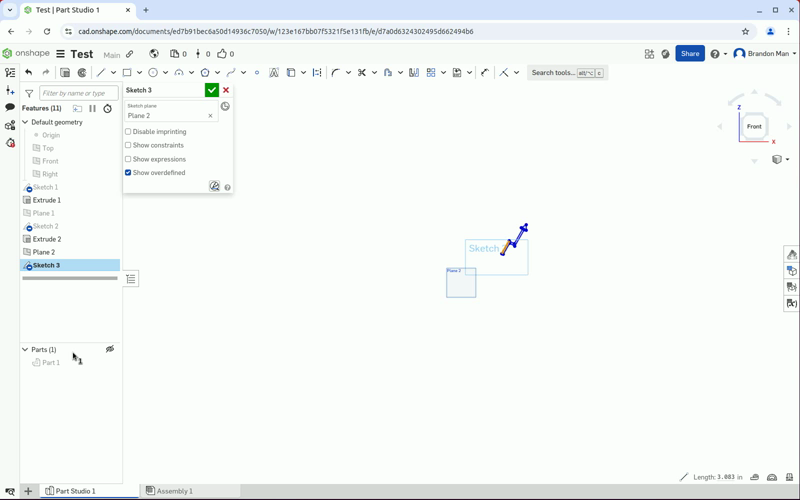
key(shift+y)
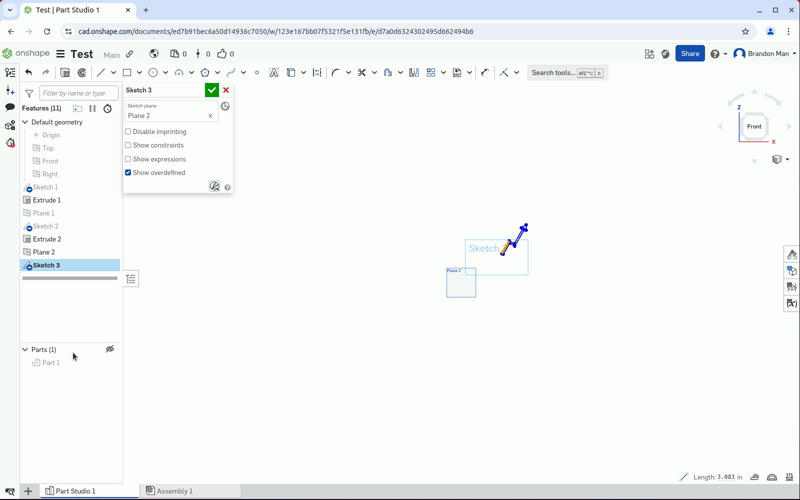
key(shift+e)
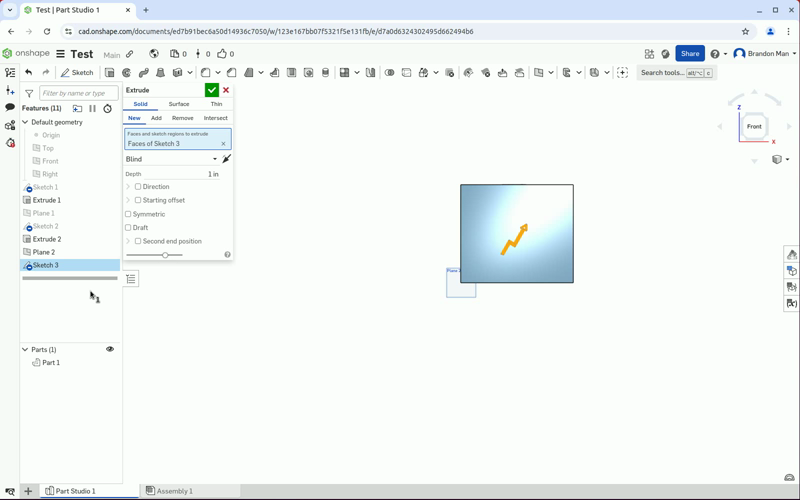
mouse_move(143, 106)
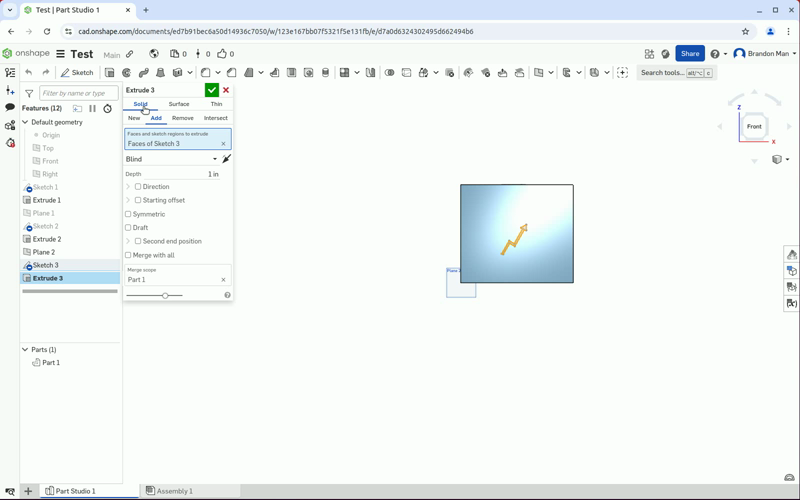
click(143, 106)
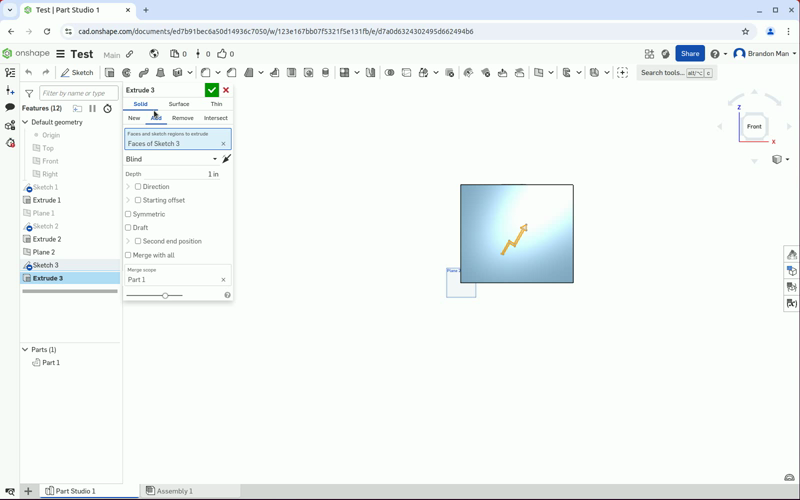
mouse_move(186, 120)
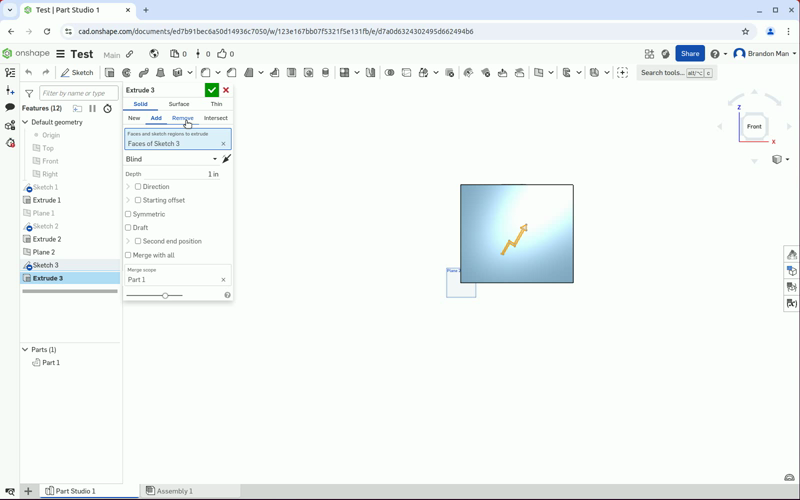
click(186, 120)
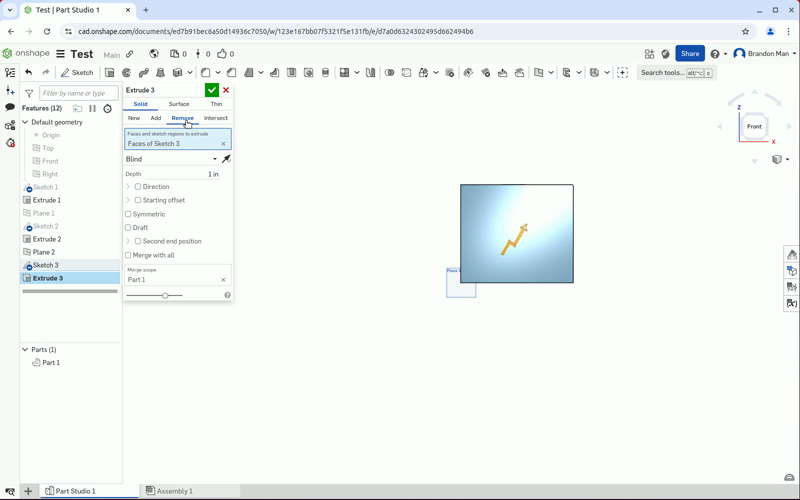
key(tab, 4)
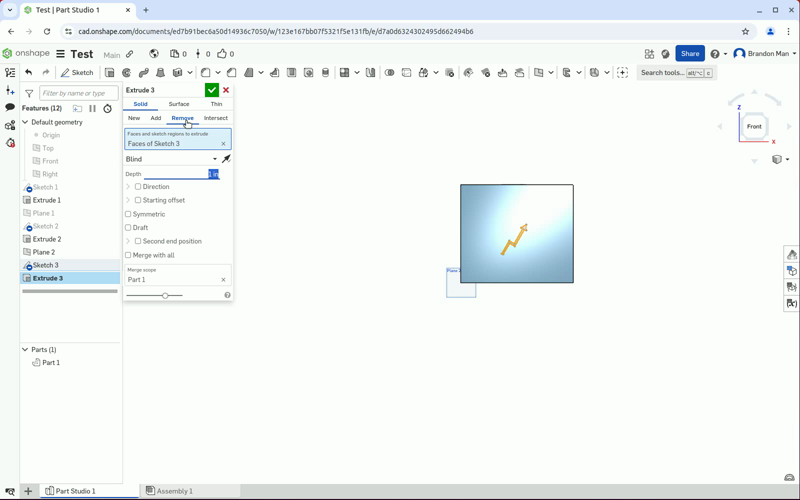
text(0.241)
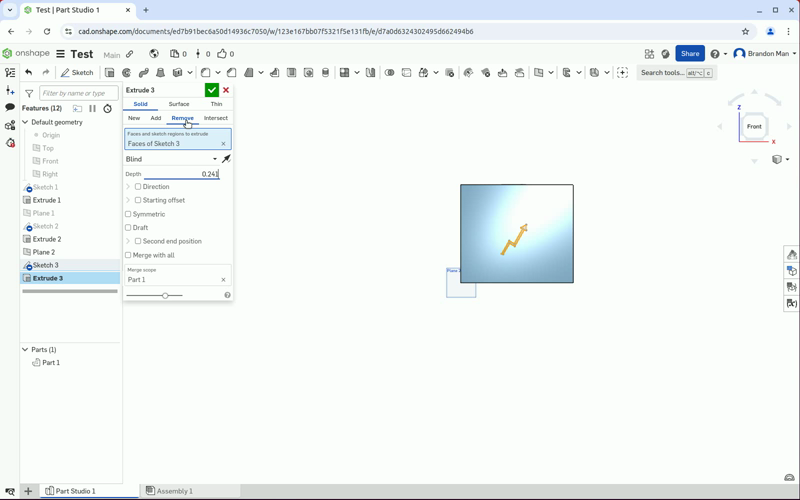
key(tab, 6)
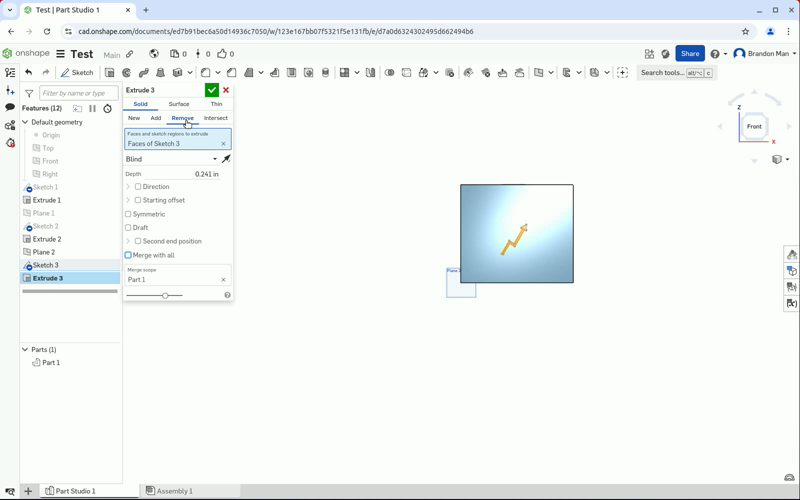
key(space)
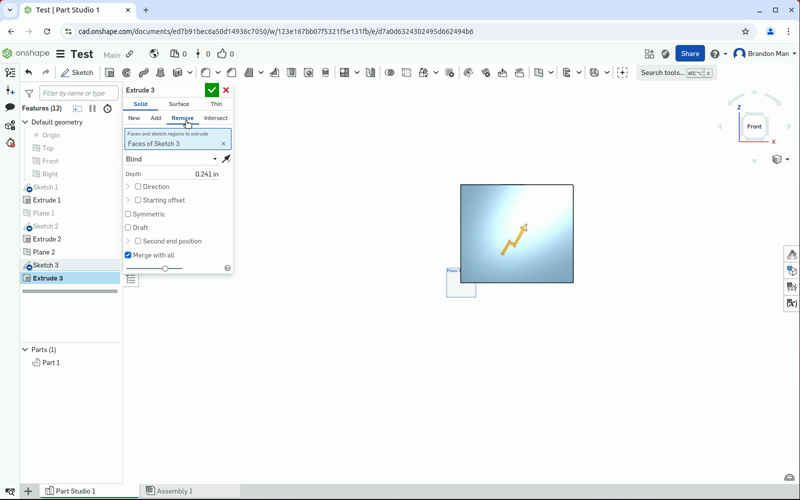
key(enter)
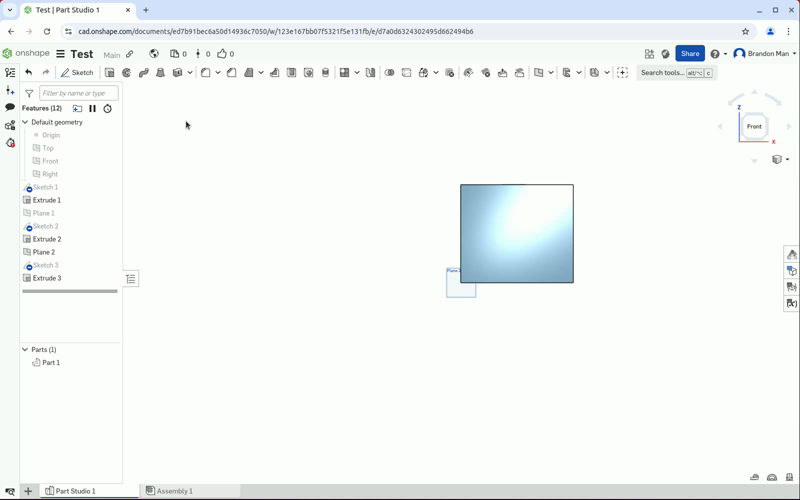
key(shift+h)
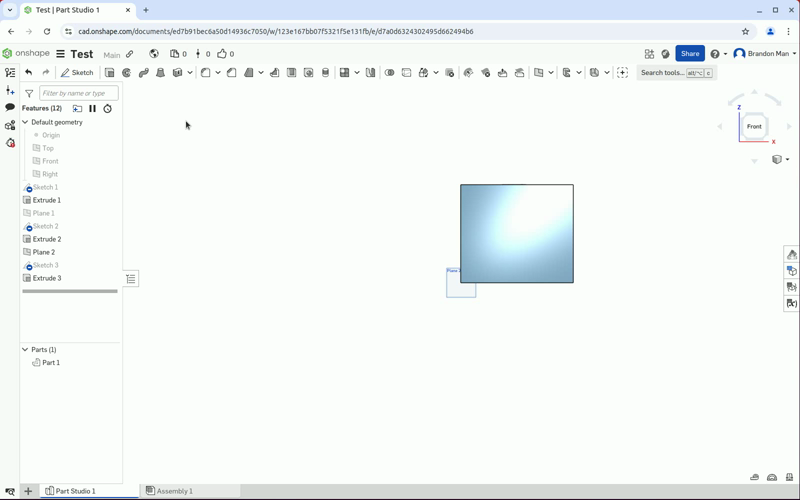
key(shift+h)
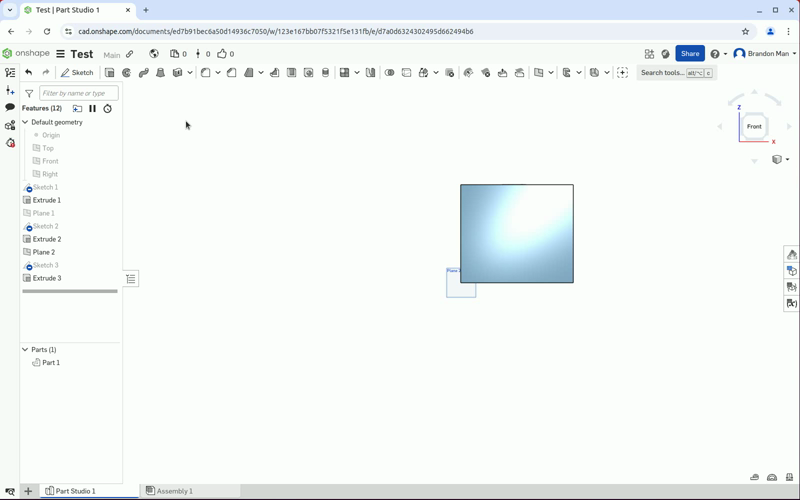
mouse_move(73, 189)
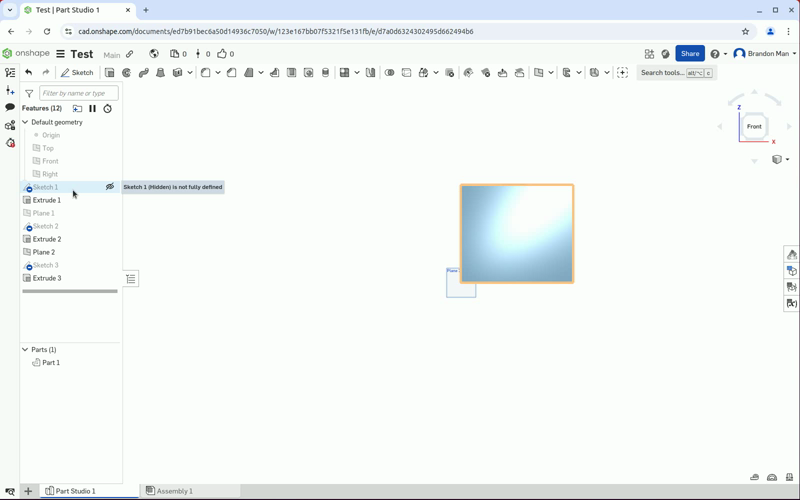
click(73, 189)
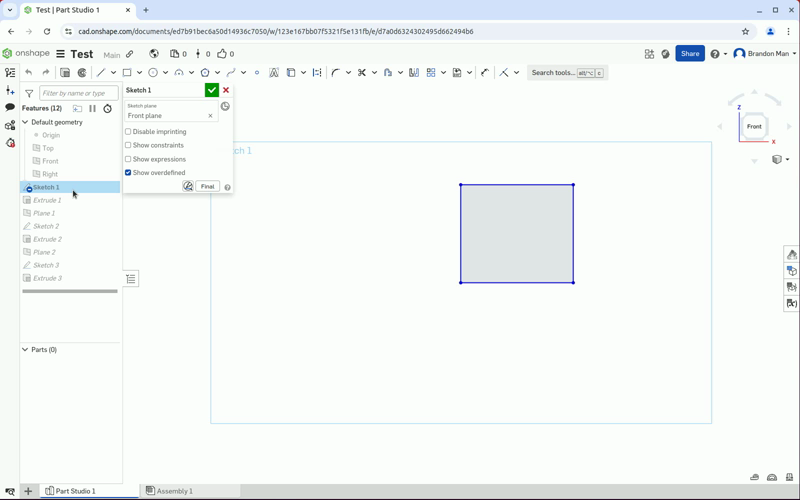
mouse_move(229, 92)
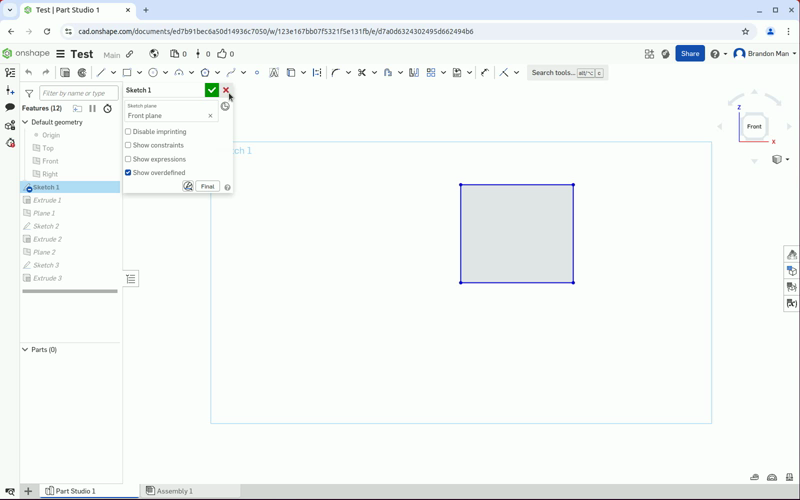
click(229, 92)
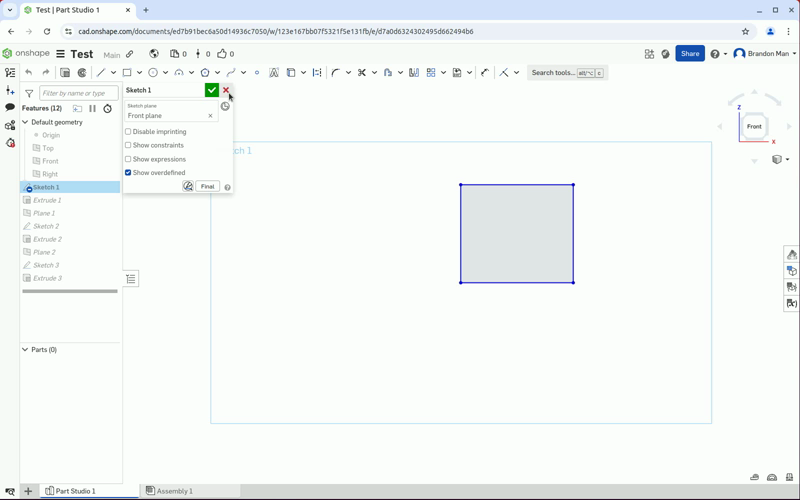
key(shift+s)
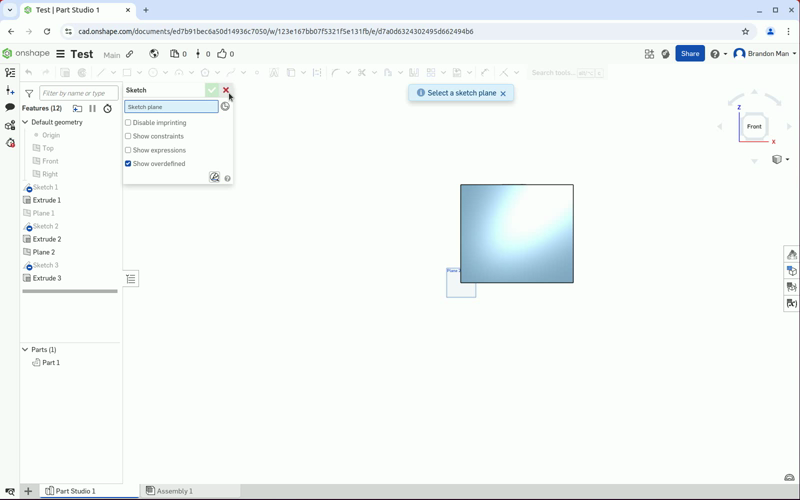
mouse_move(73, 163)
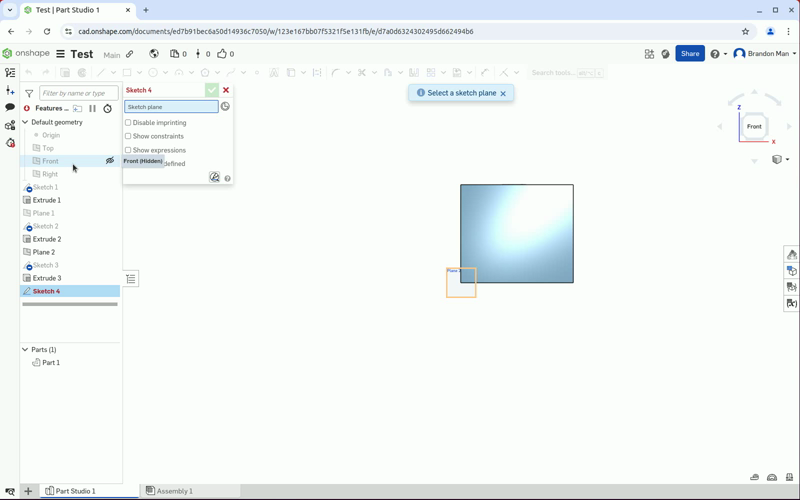
click(73, 163)
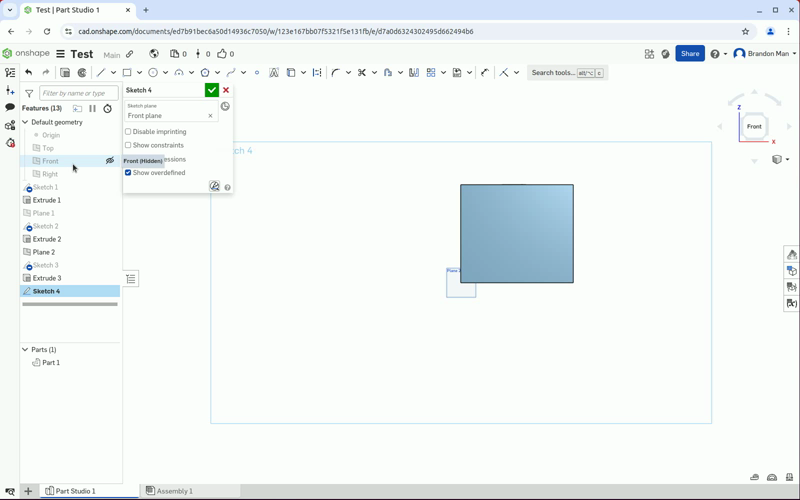
mouse_move(73, 352)
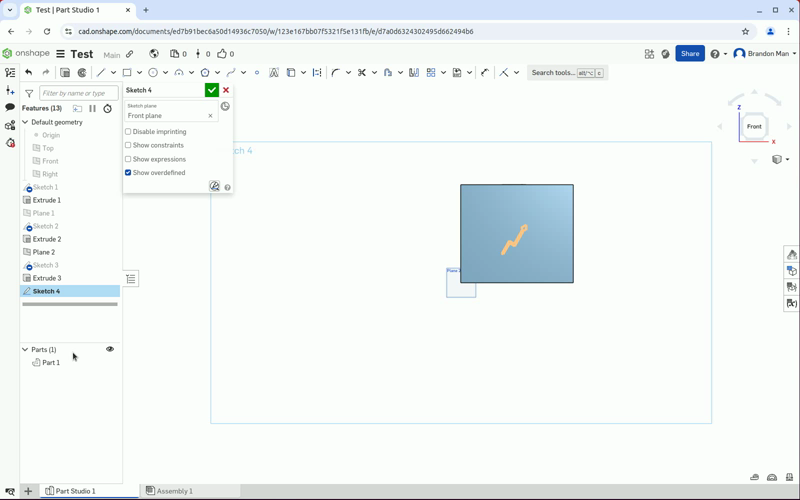
key(y)
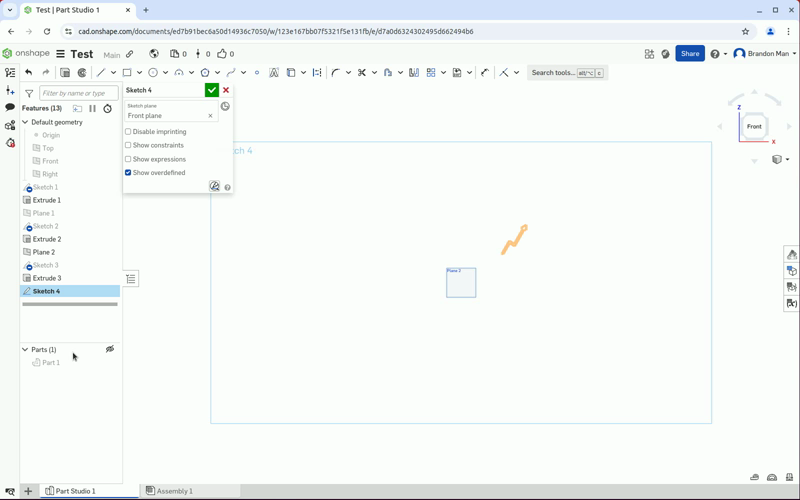
key(l)
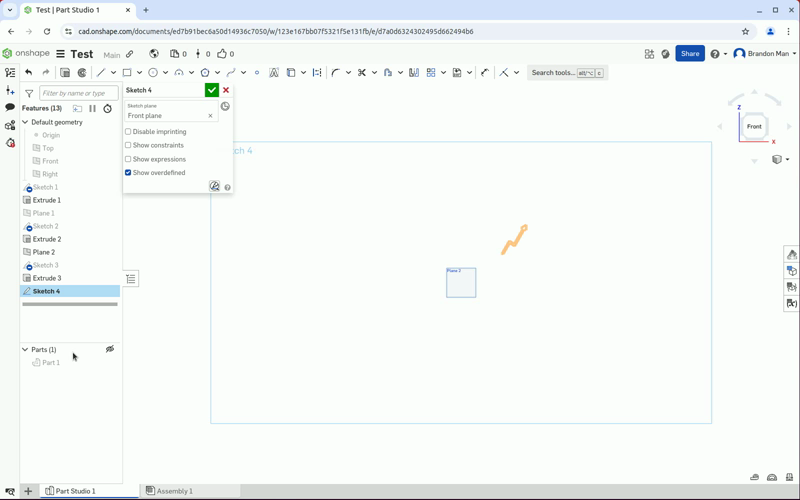
key_down(shift)
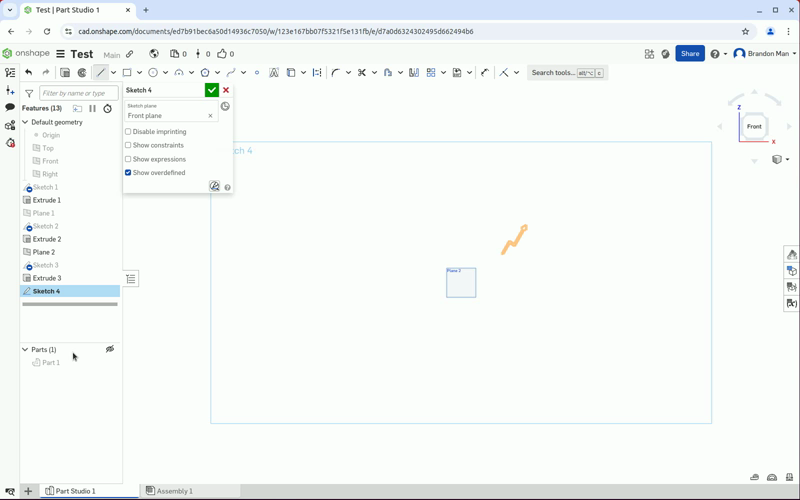
mouse_move(539, 325)
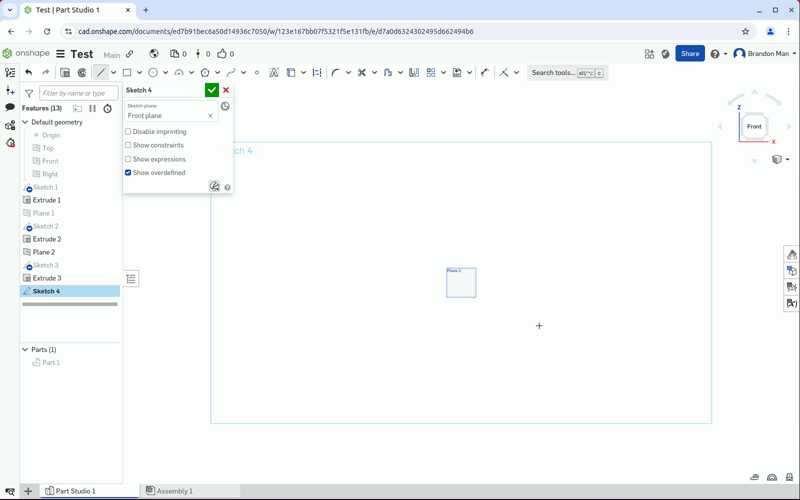
click(539, 325)
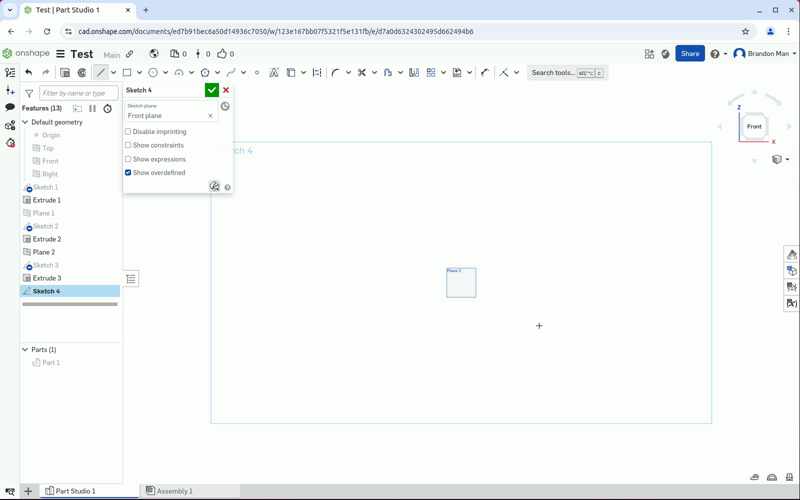
key_up(shift)
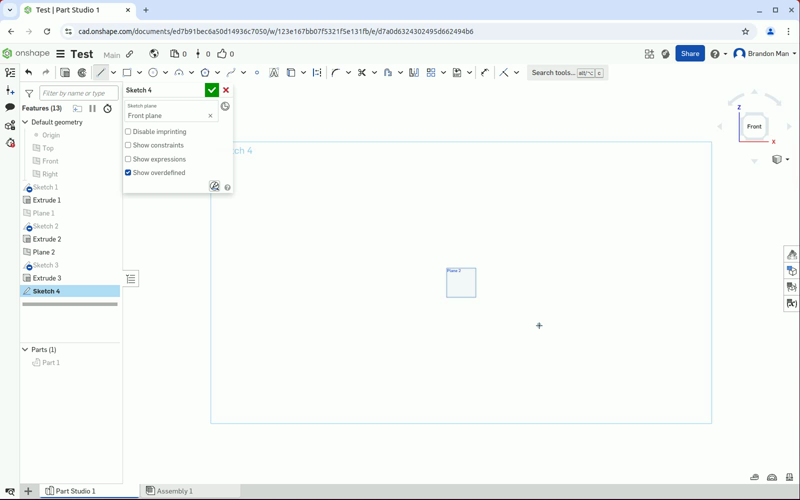
key_down(shift)
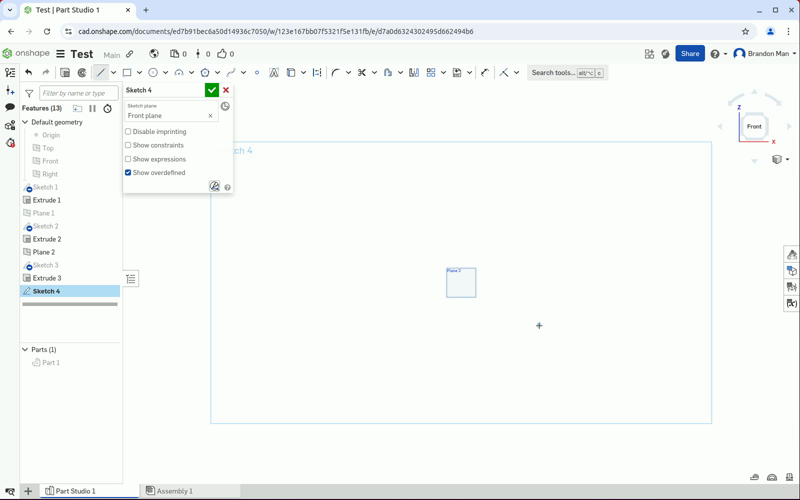
mouse_move(569, 325)
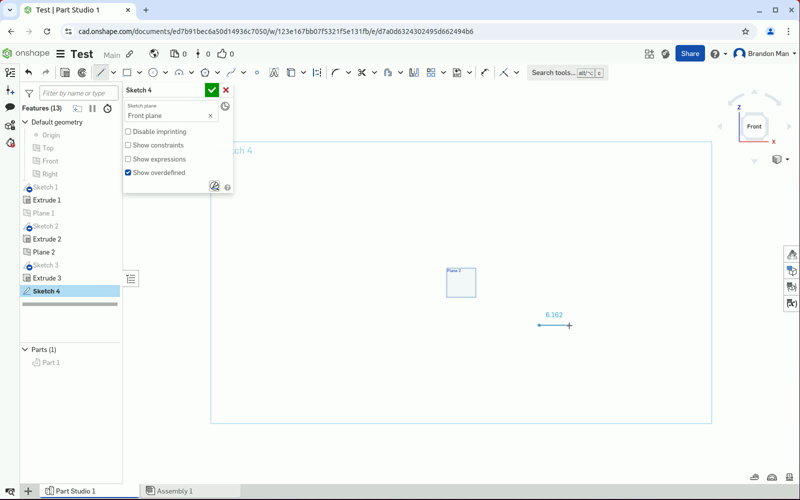
mouse_move(562, 325)
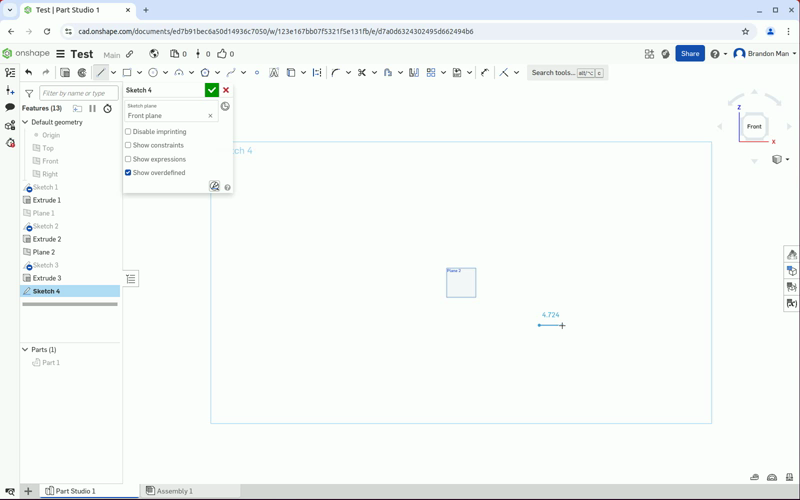
click(562, 325)
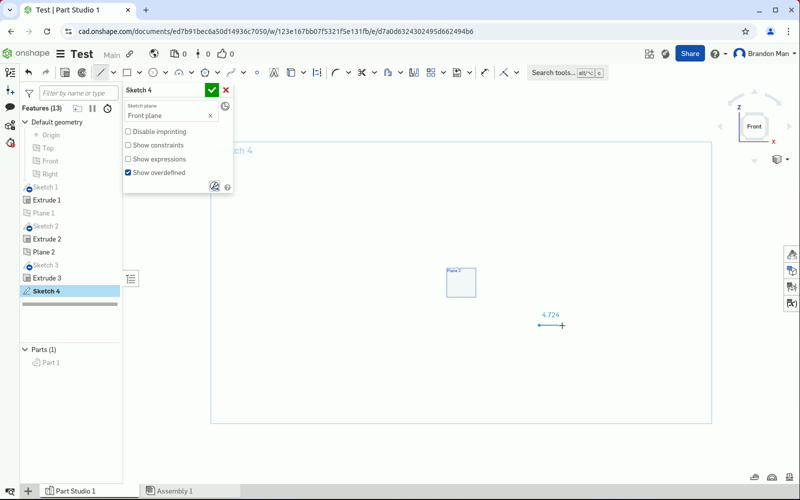
key_up(shift)
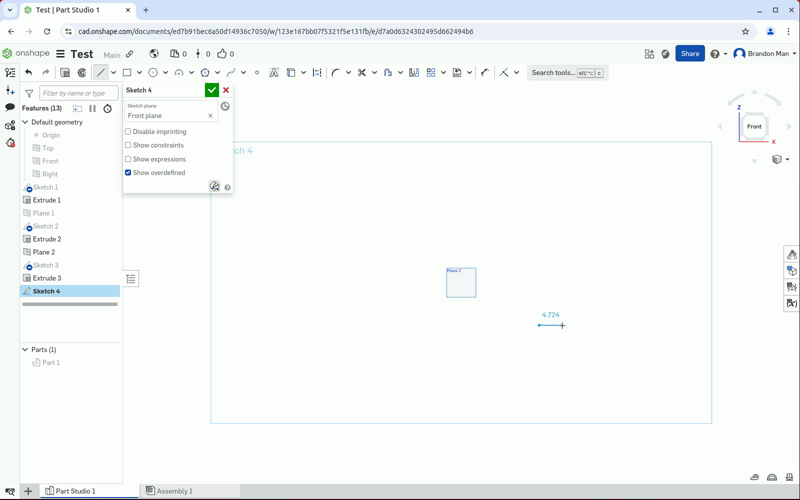
key_down(shift)
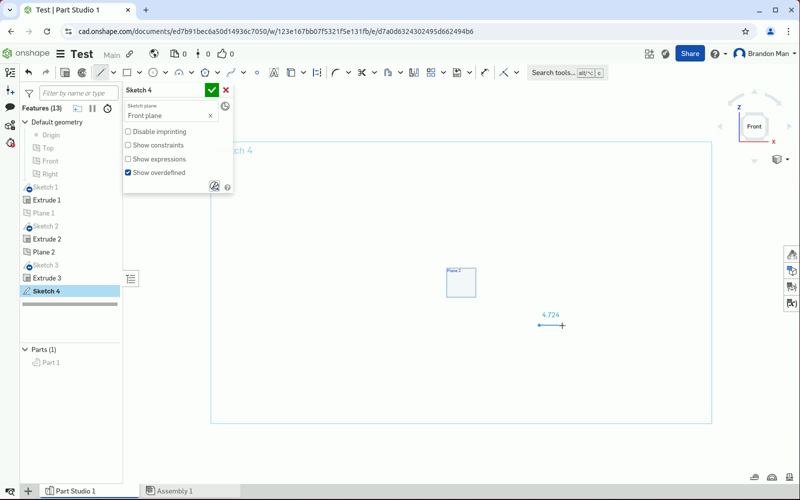
mouse_move(589, 325)
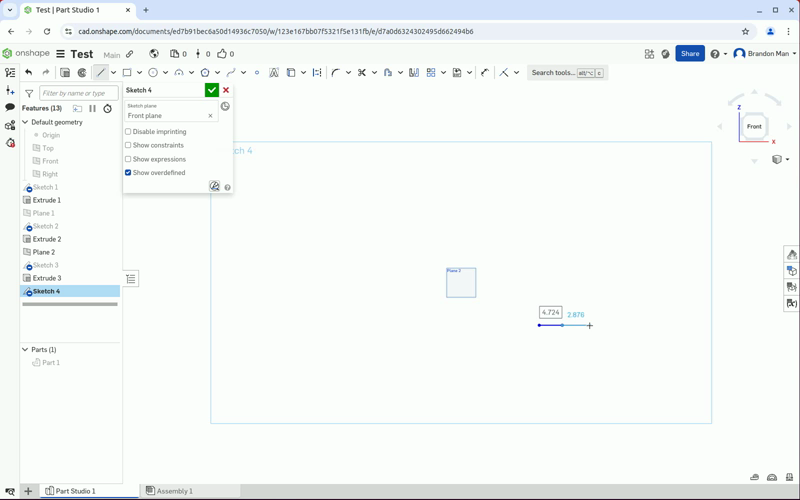
mouse_move(562, 282)
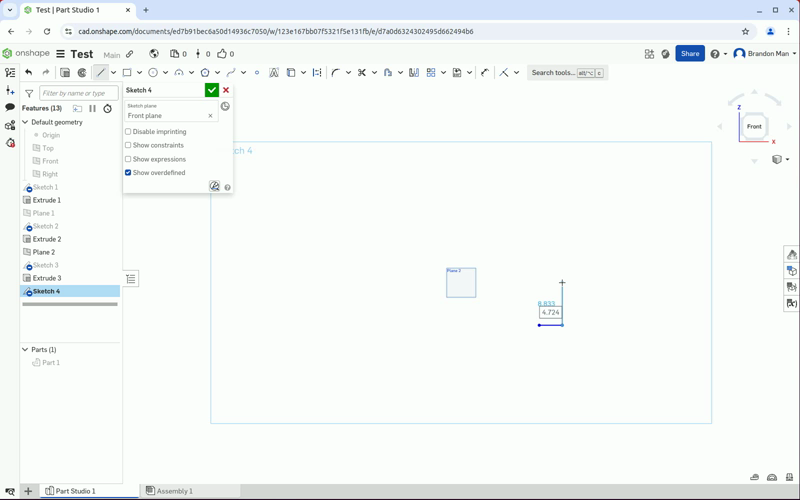
click(562, 282)
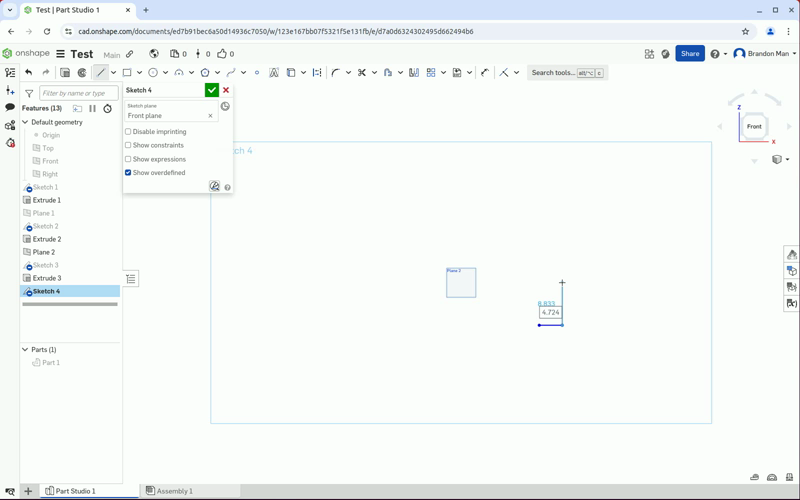
key_up(shift)
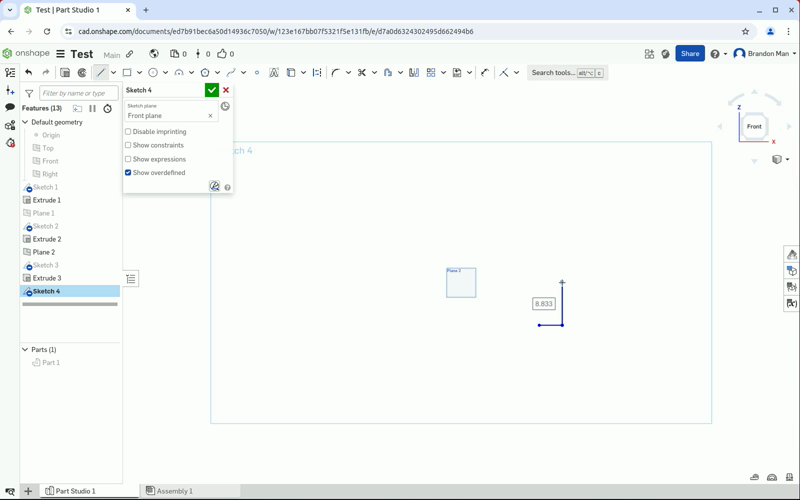
key_down(shift)
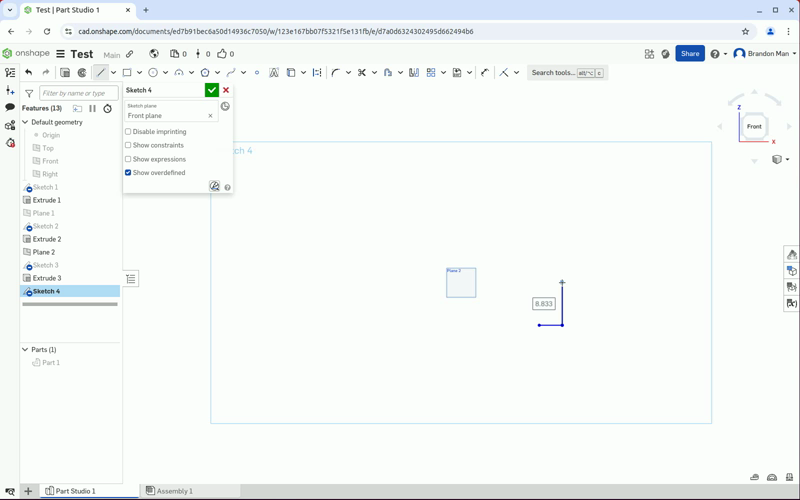
mouse_move(589, 282)
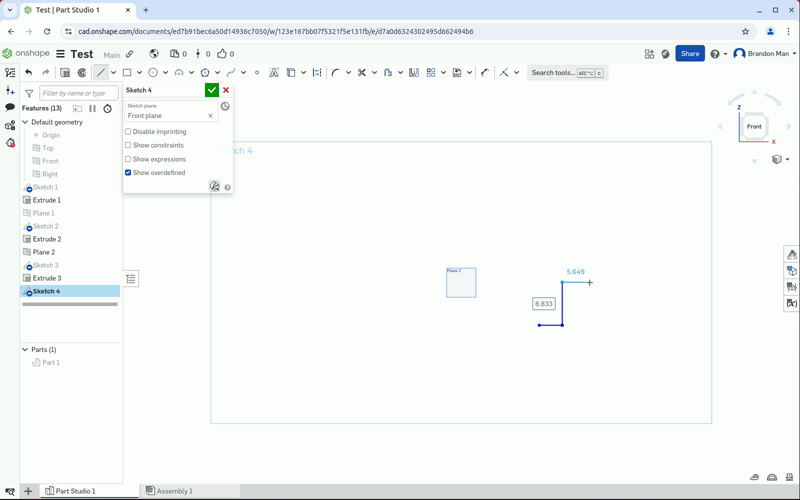
mouse_move(539, 282)
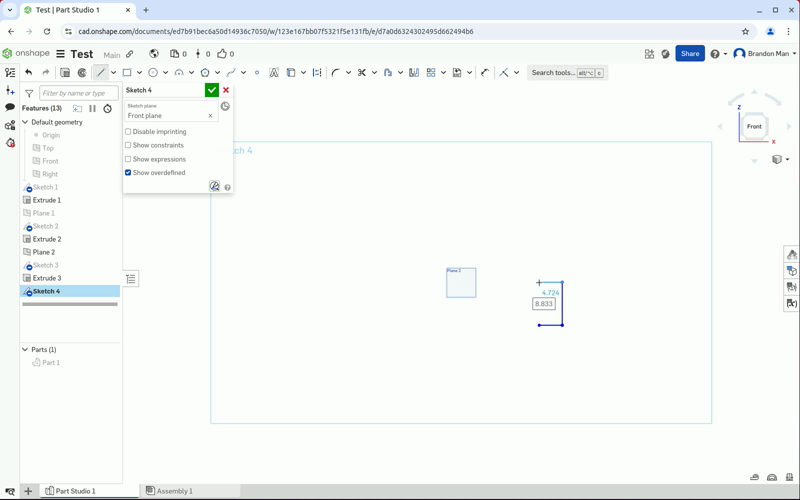
click(539, 282)
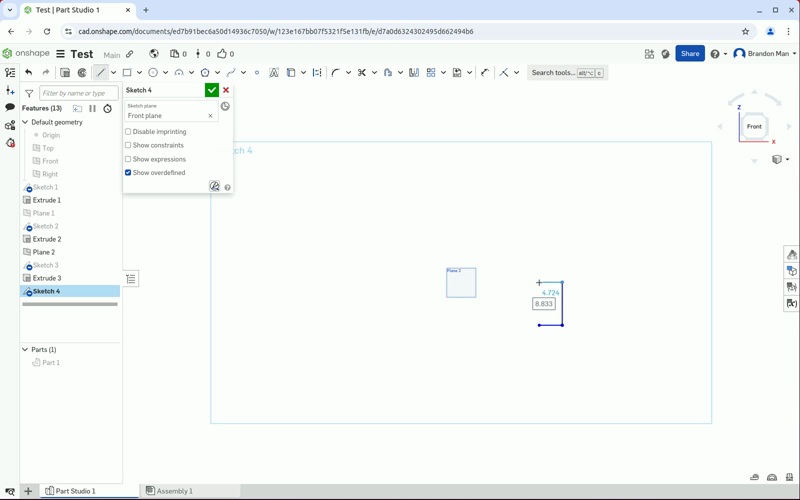
key_up(shift)
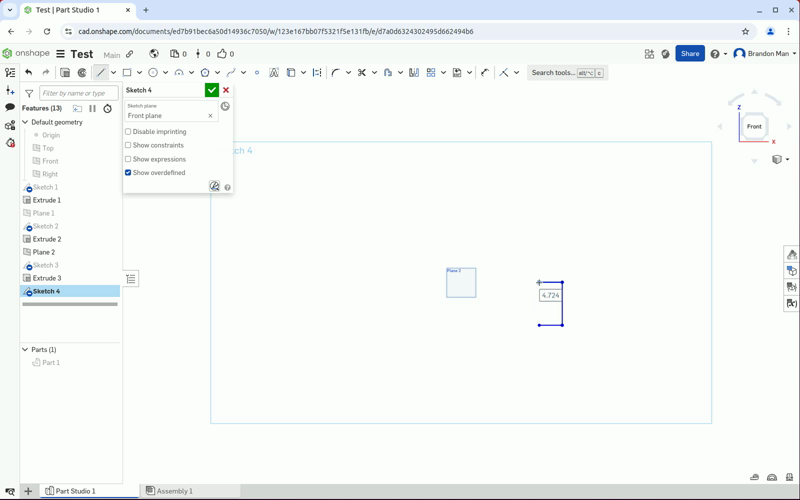
mouse_move(569, 282)
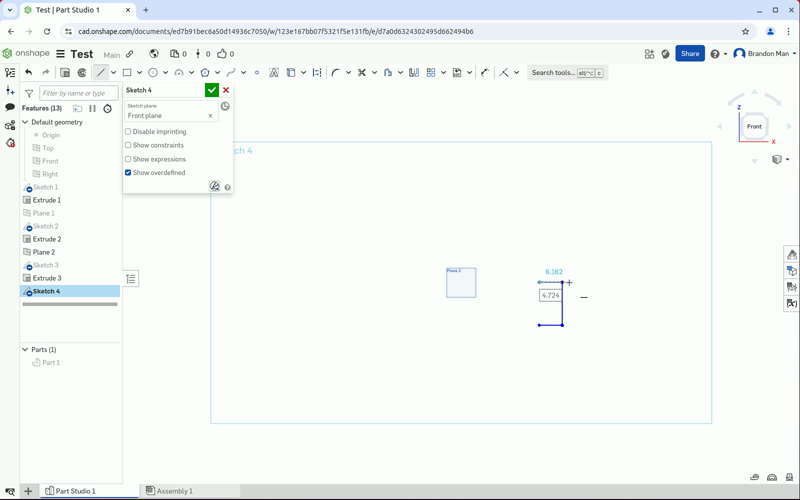
key_down(shift)
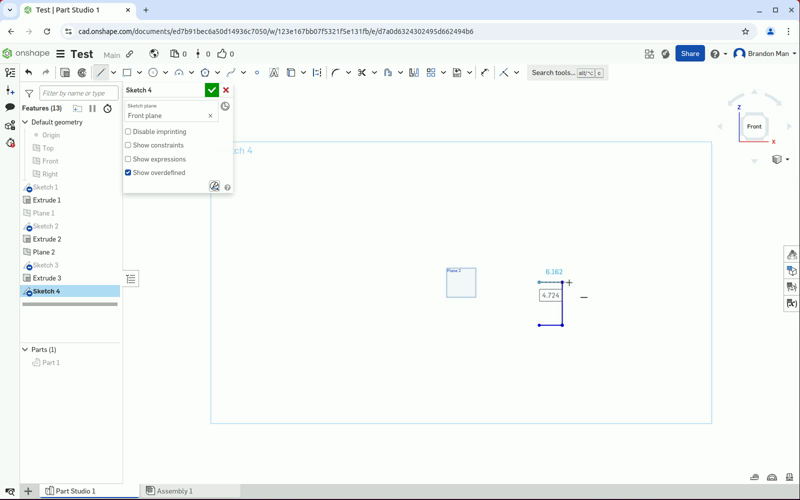
mouse_move(539, 325)
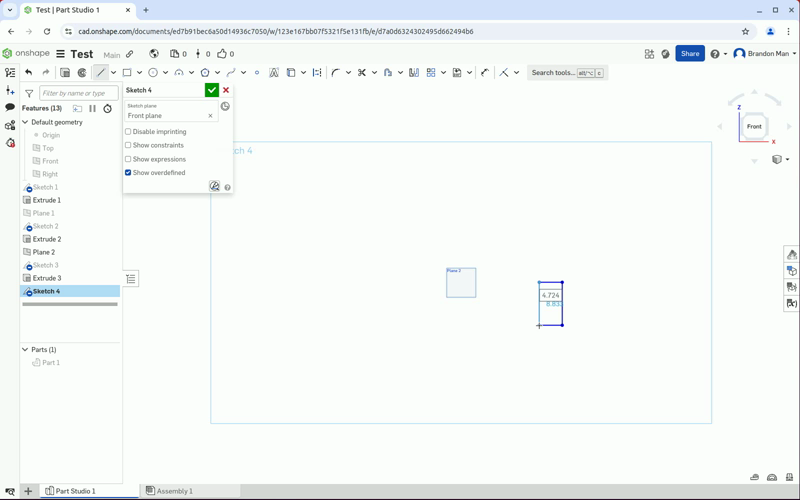
key_up(shift)
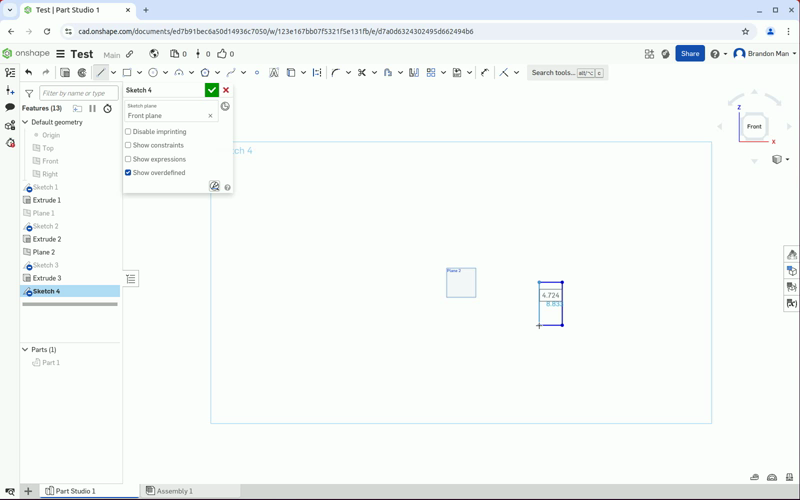
click(539, 325)
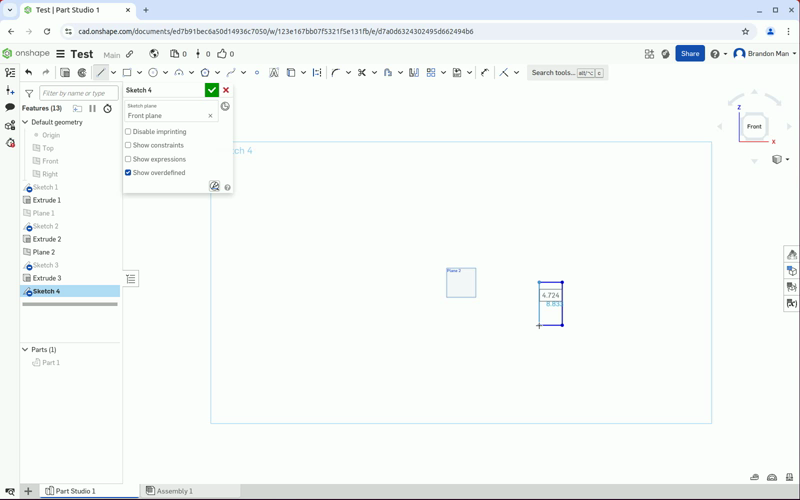
key(esc)
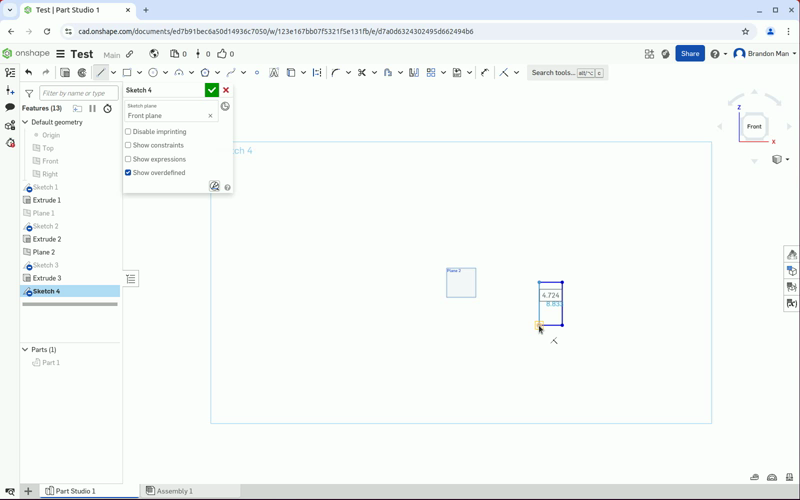
mouse_move(559, 291)
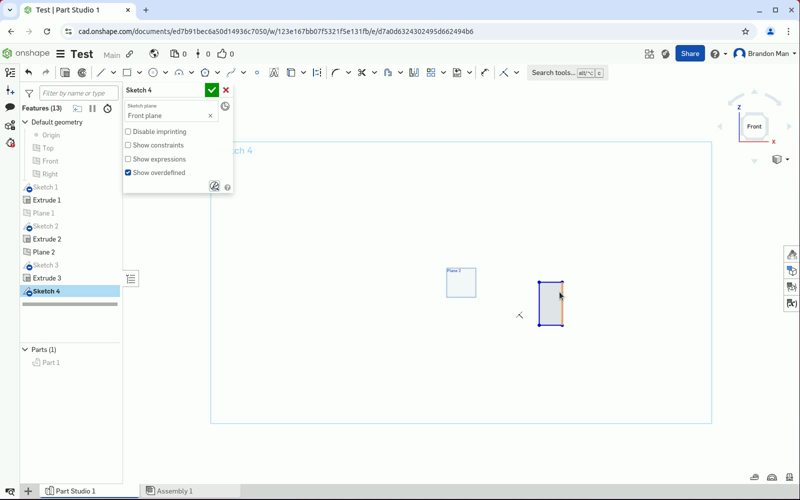
scroll(6)
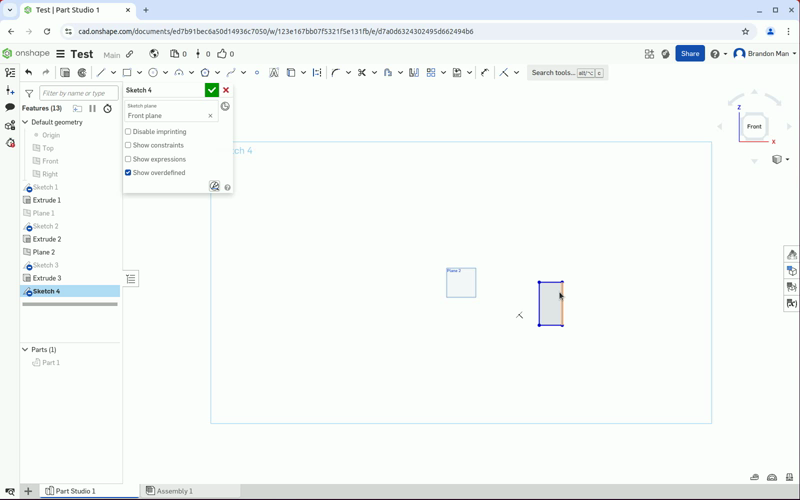
scroll(6)
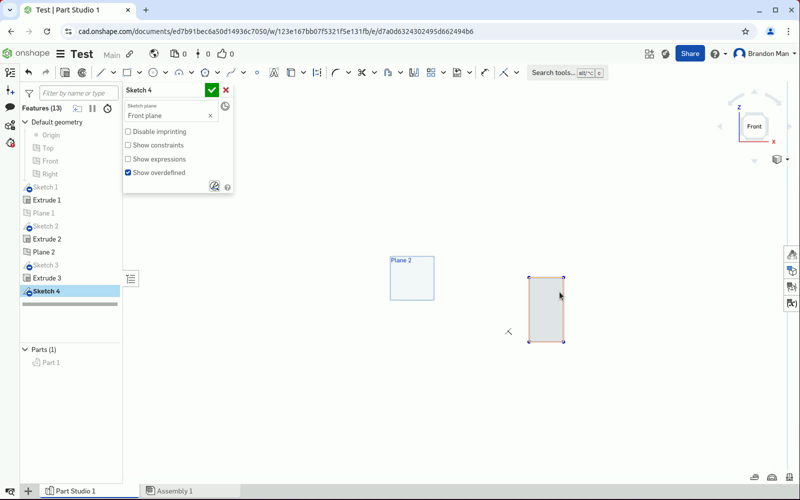
scroll(6)
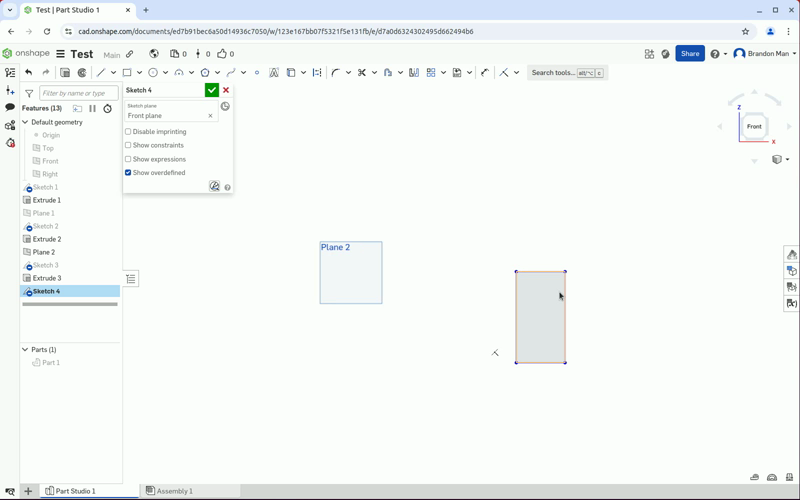
scroll(6)
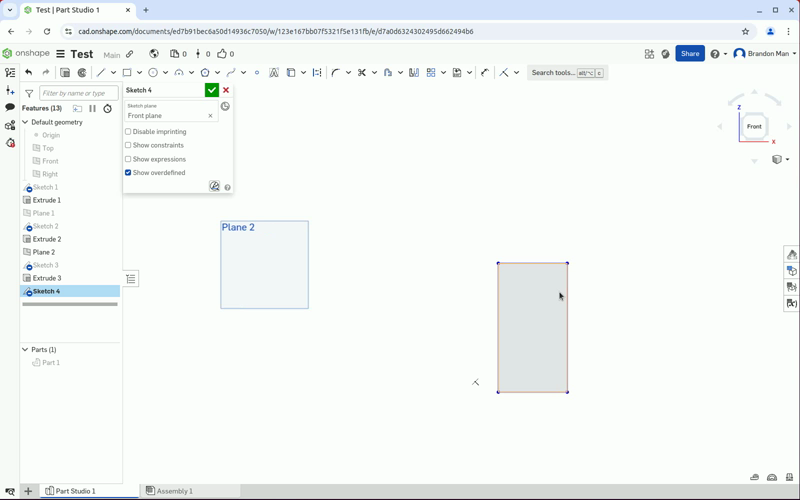
scroll(6)
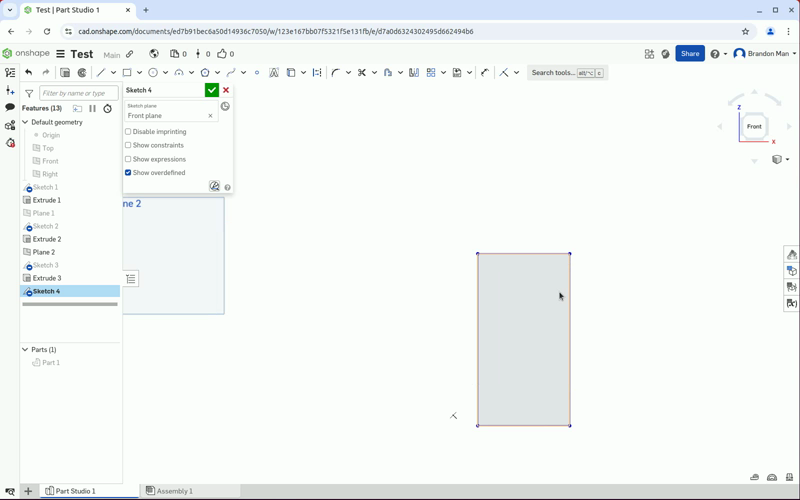
scroll(6)
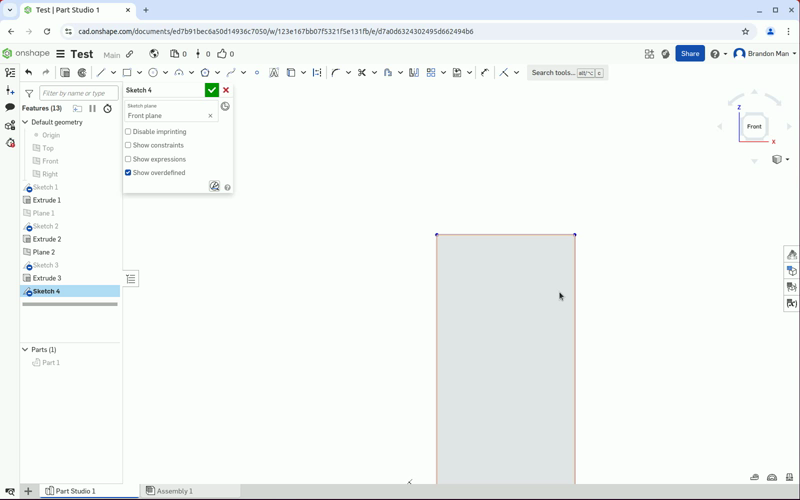
scroll(6)
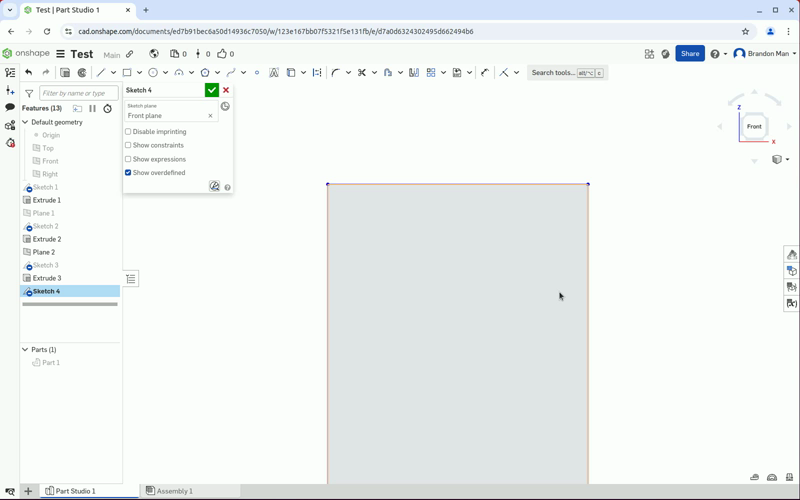
click(559, 291)
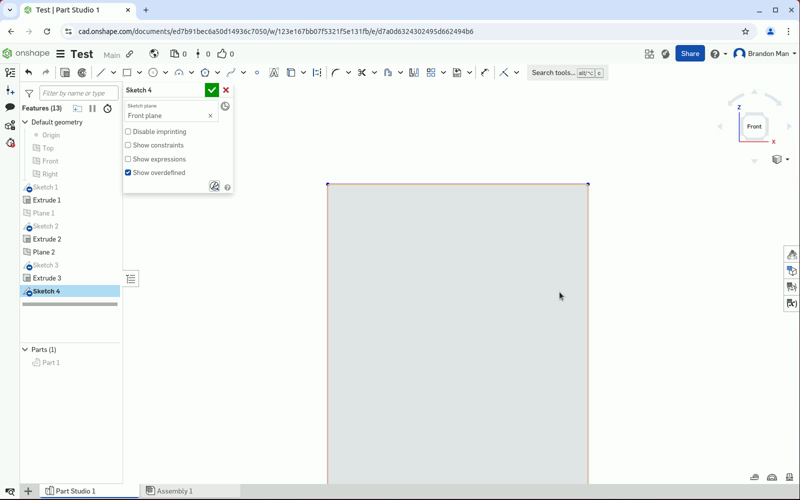
scroll(-6)
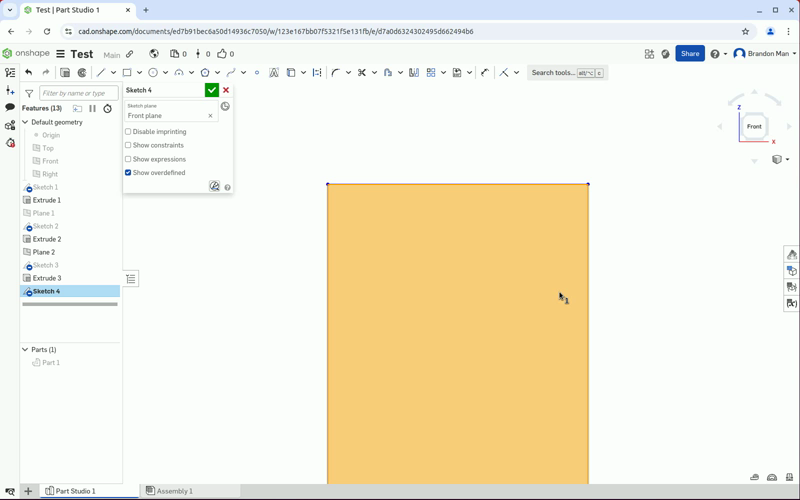
scroll(-6)
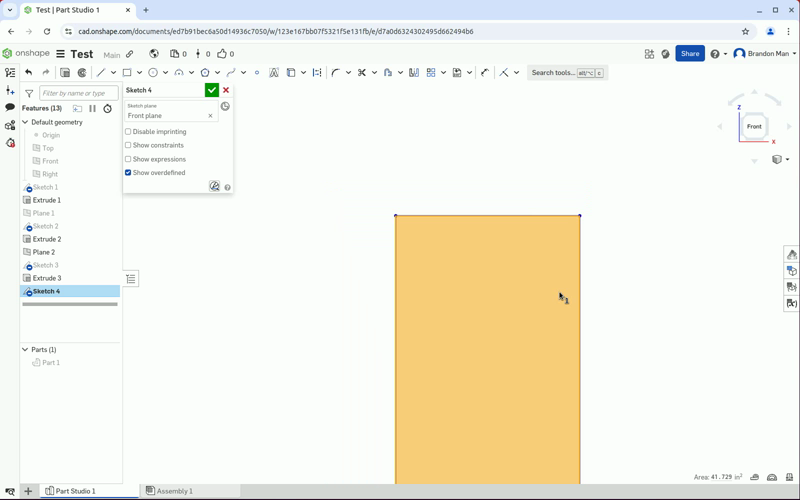
scroll(-6)
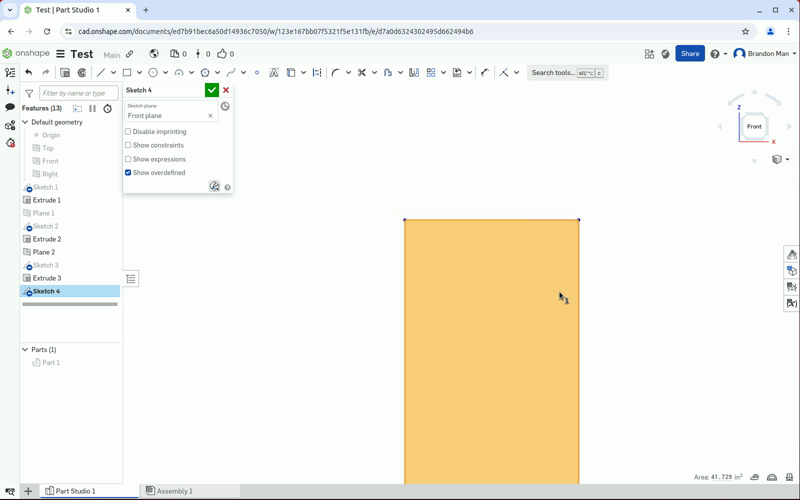
scroll(-6)
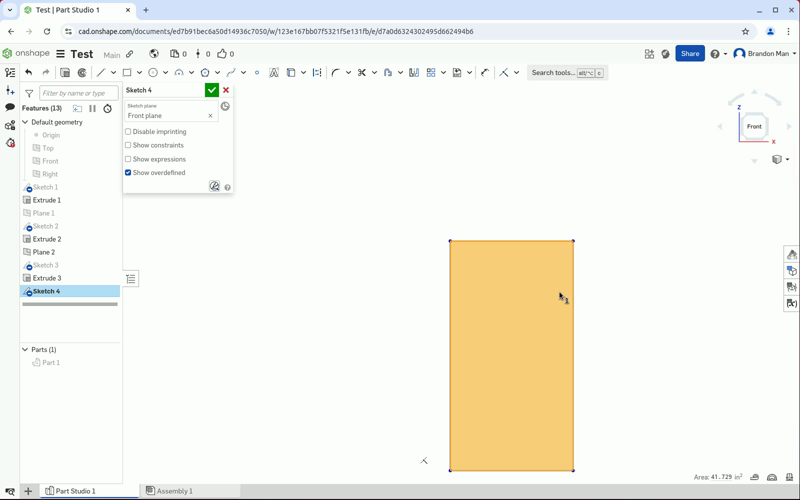
scroll(-6)
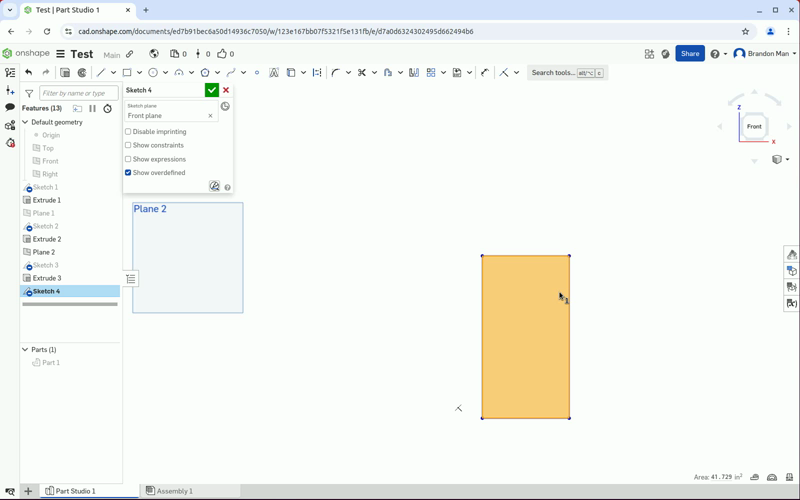
scroll(-6)
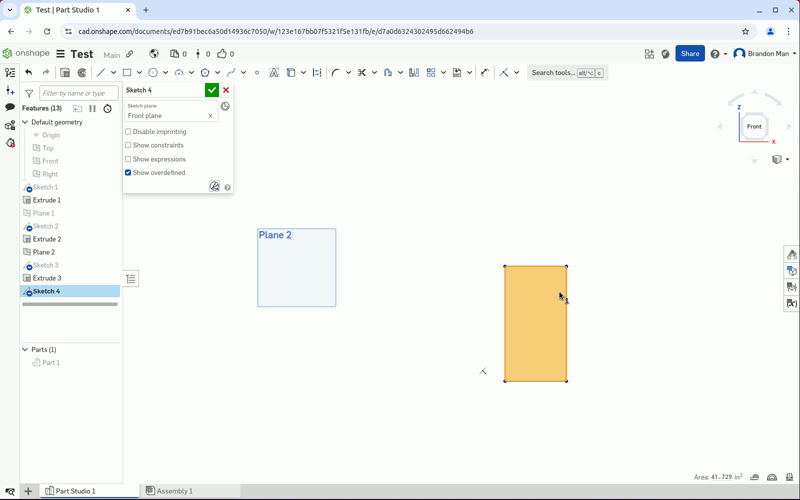
scroll(-6)
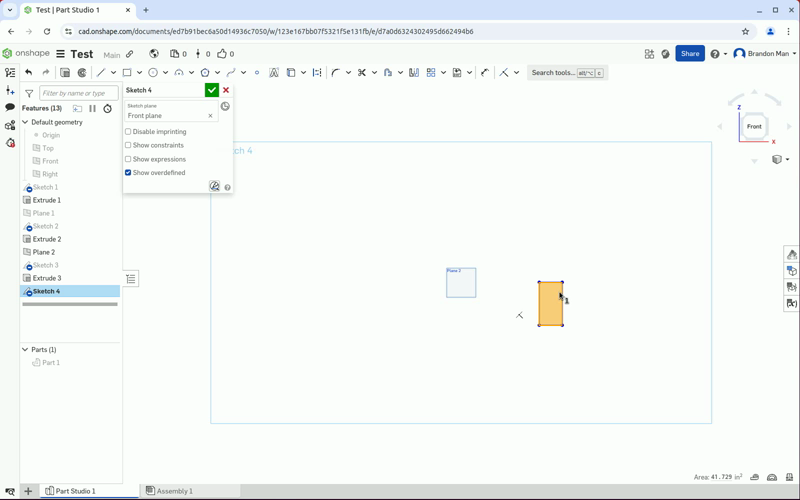
mouse_move(73, 352)
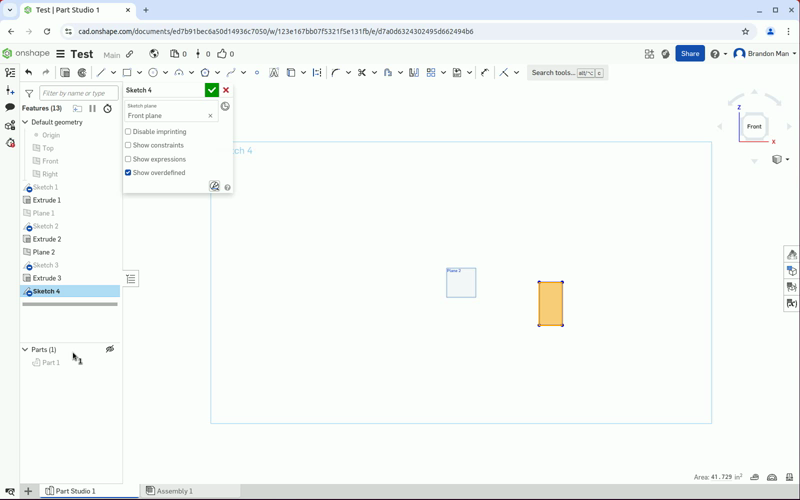
key(shift+y)
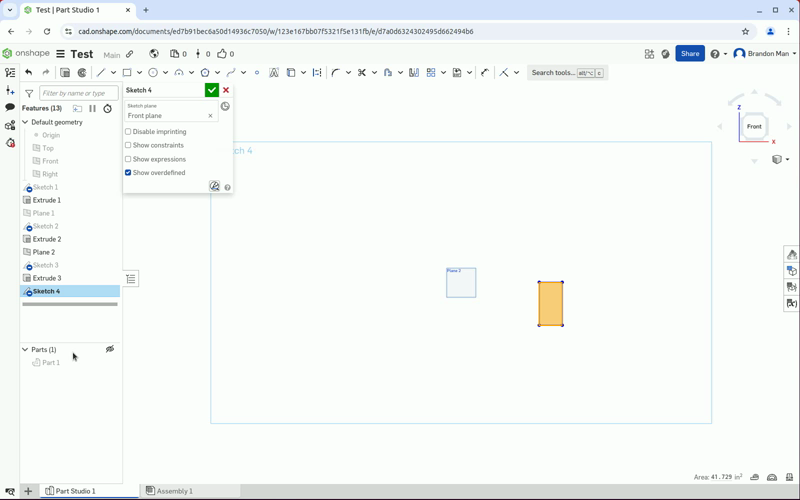
key(shift+e)
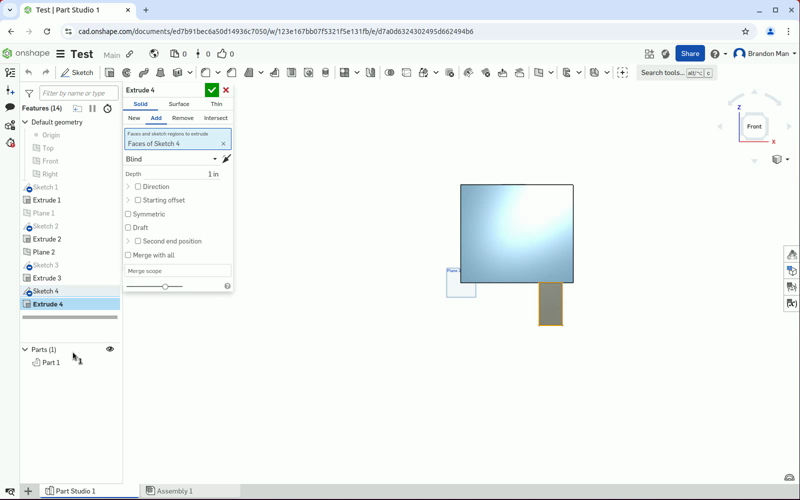
mouse_move(143, 106)
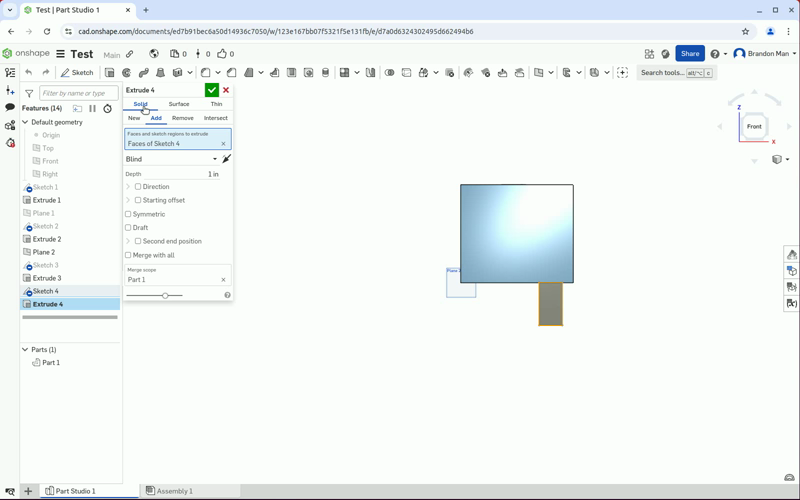
click(143, 106)
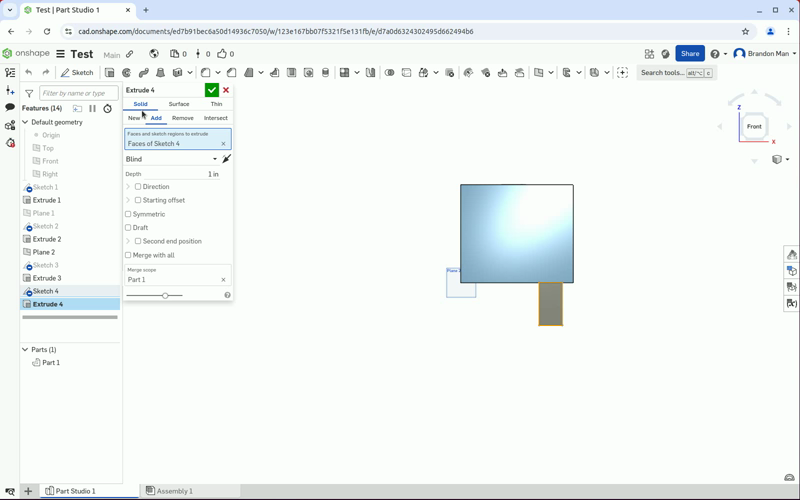
mouse_move(137, 120)
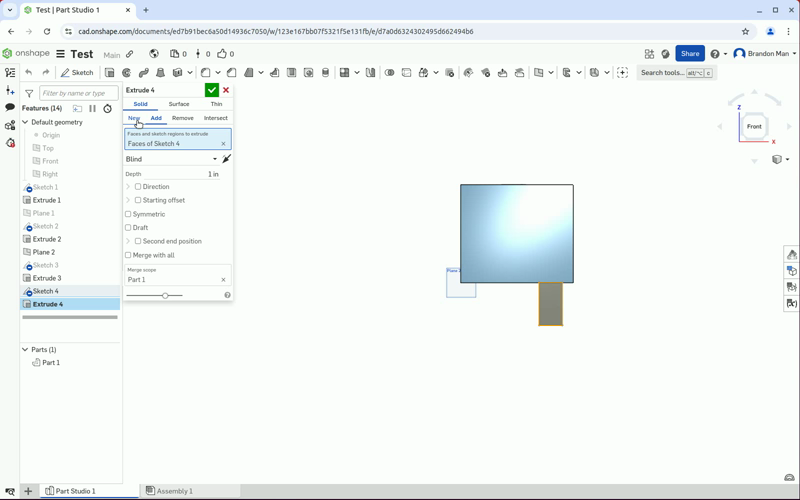
click(137, 120)
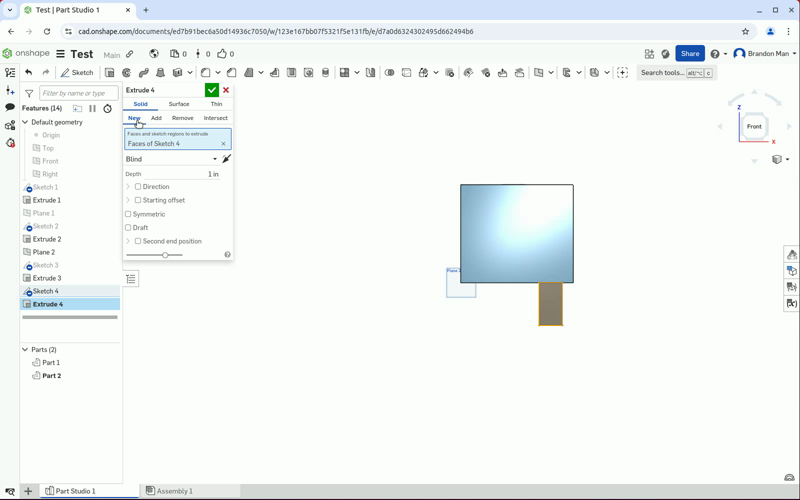
key(tab, 4)
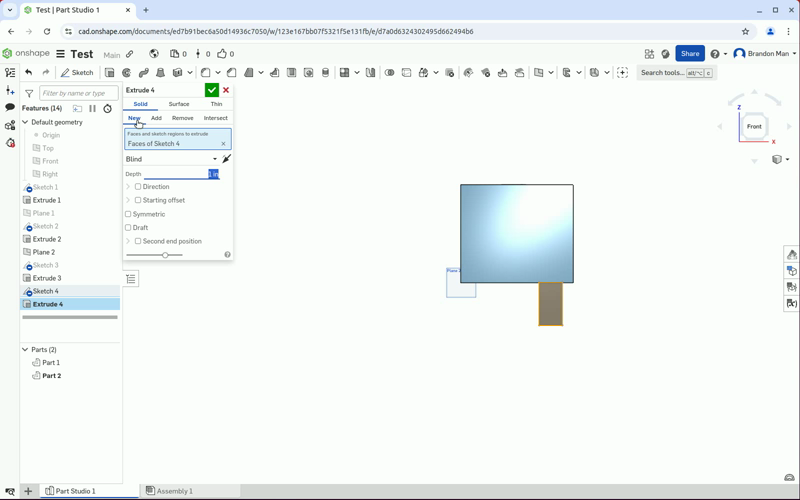
text(4.092)
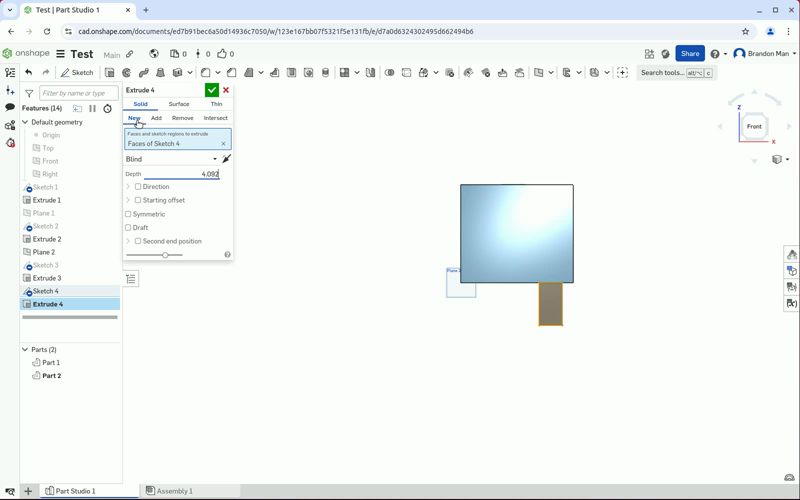
key(enter)
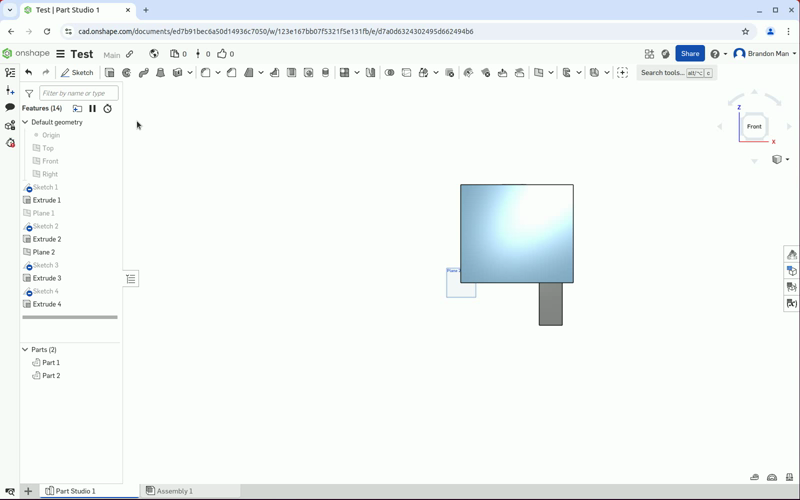
key(shift+h)
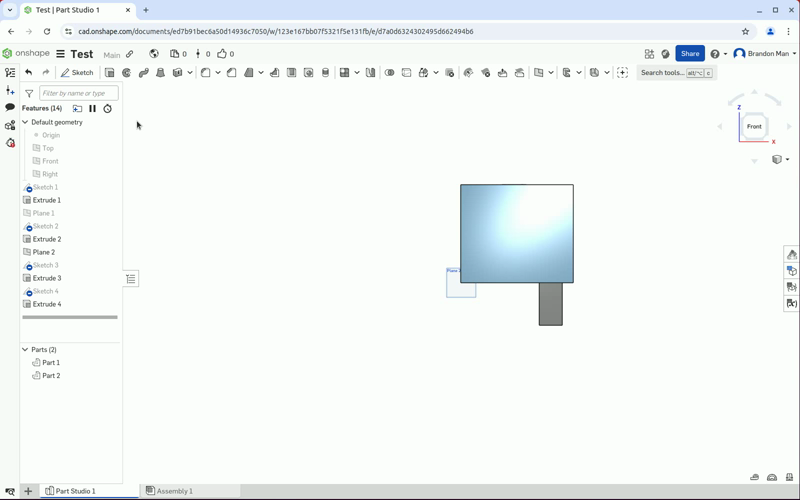
key(shift+h)
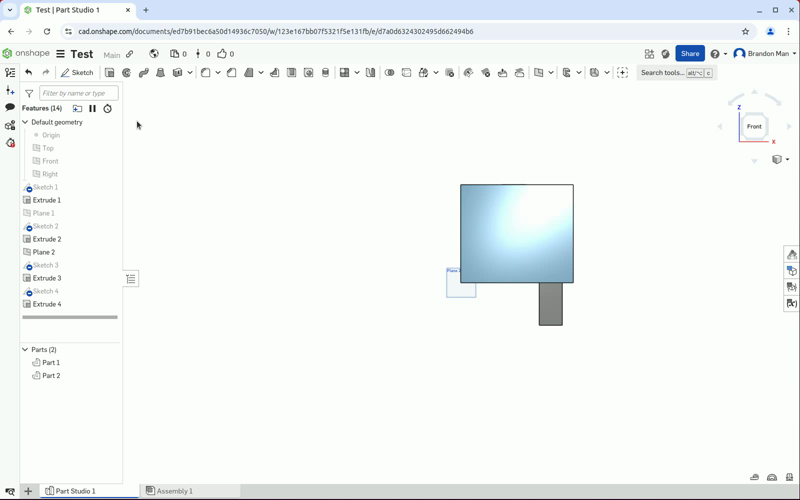
mouse_move(73, 189)
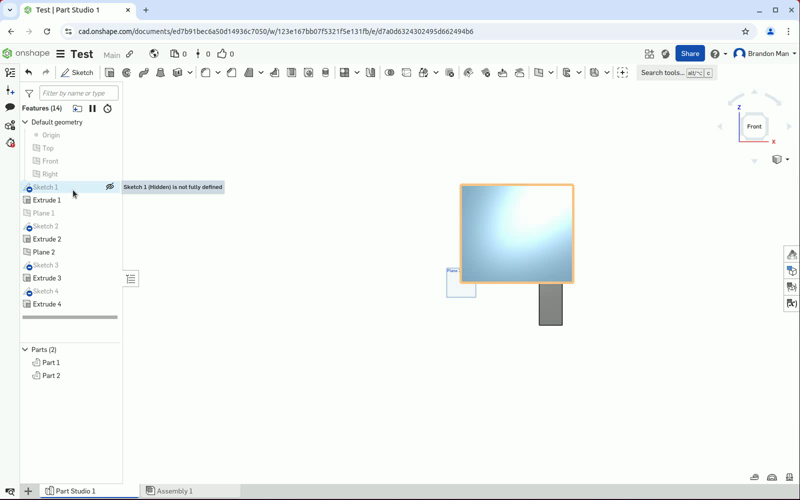
click(73, 189)
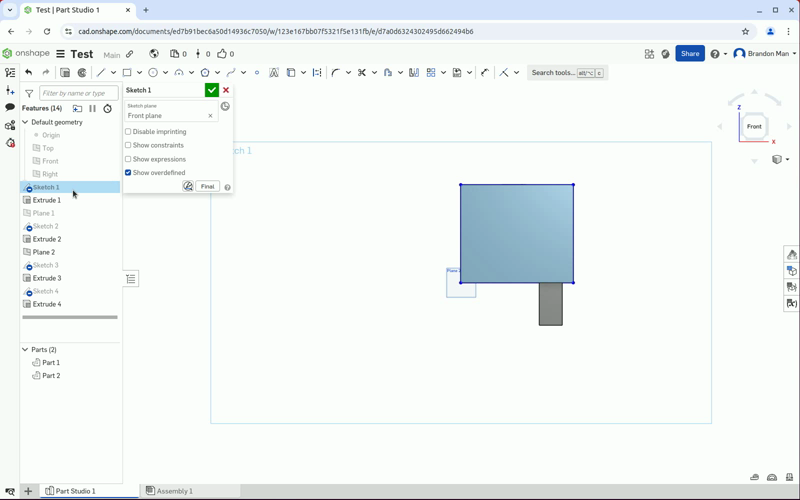
mouse_move(229, 92)
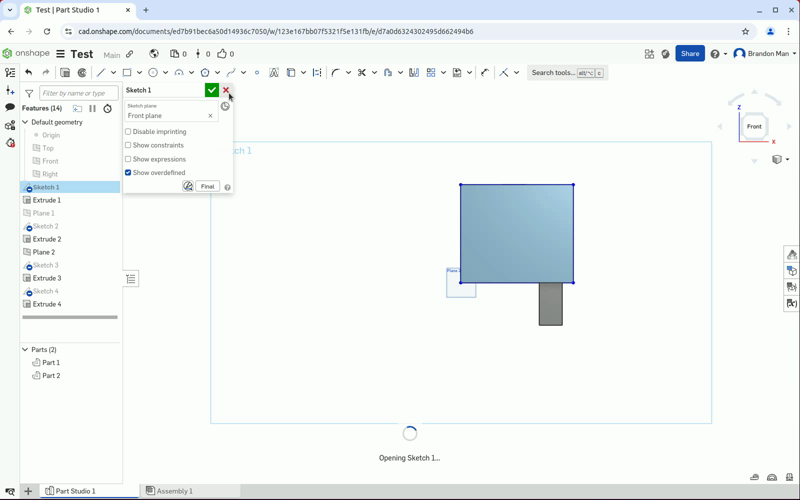
click(229, 92)
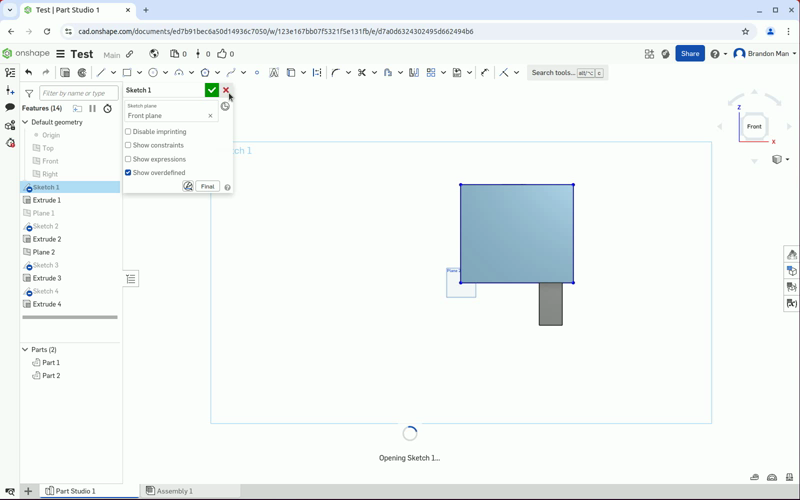
key(shift+s)
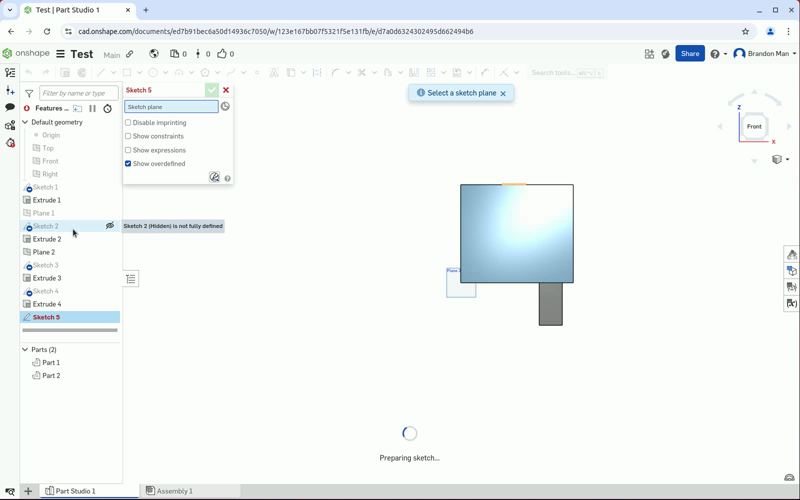
scroll(3)
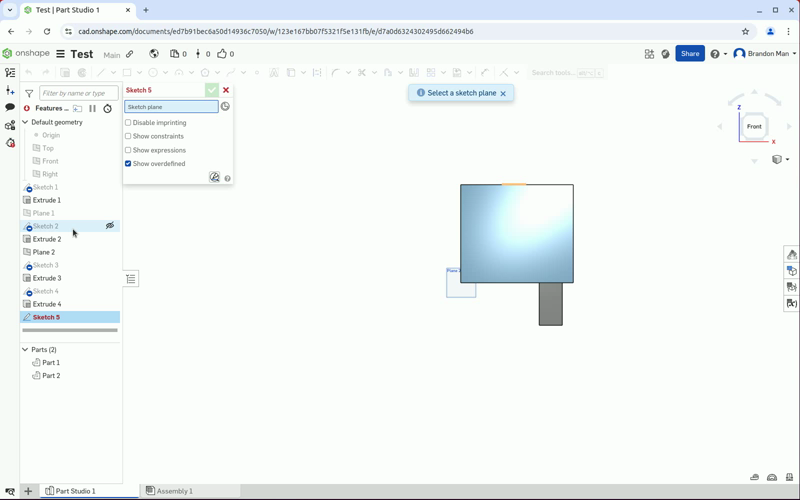
mouse_move(73, 163)
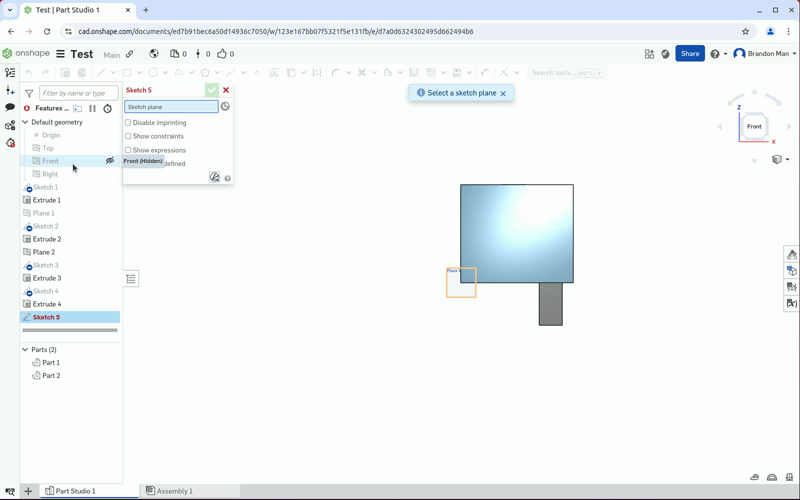
click(73, 163)
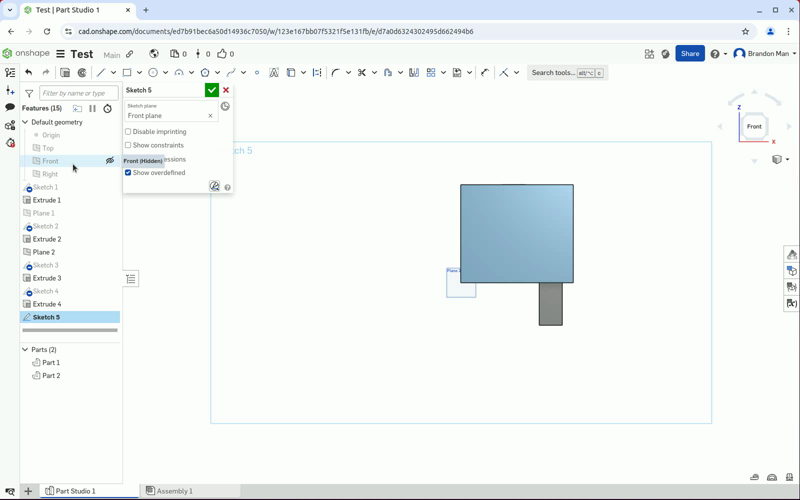
mouse_move(73, 352)
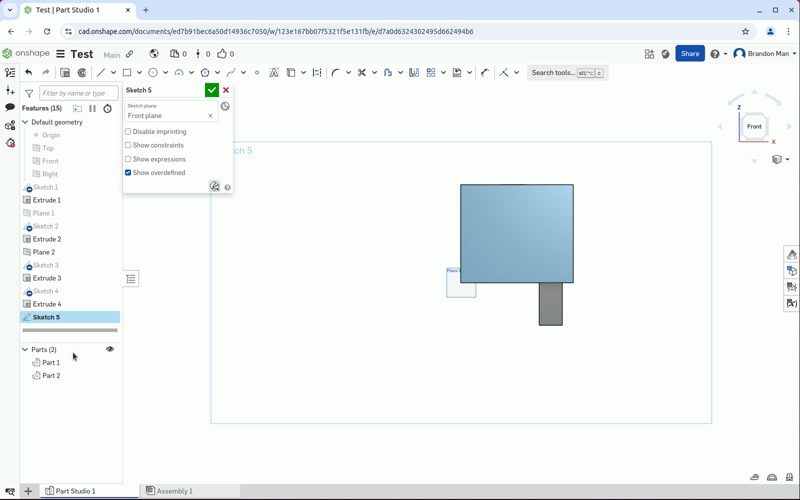
key(y)
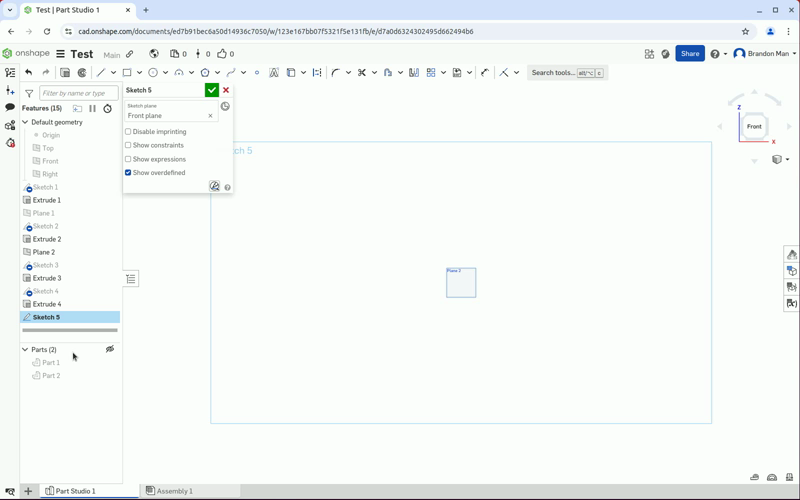
key(l)
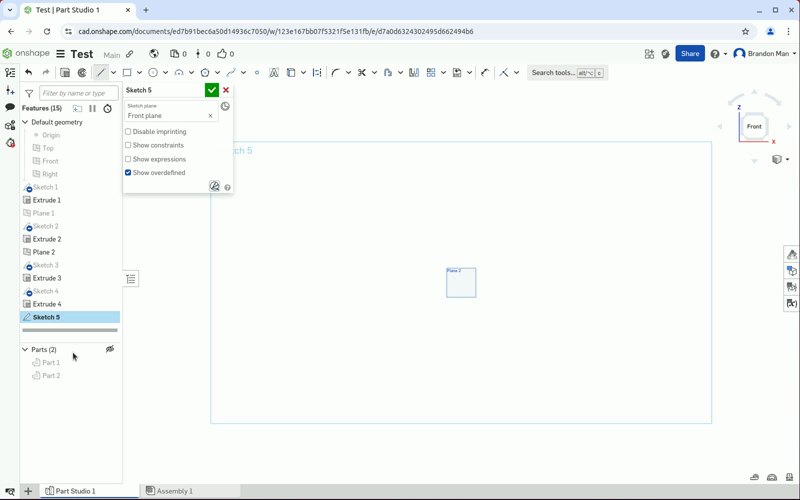
key_down(shift)
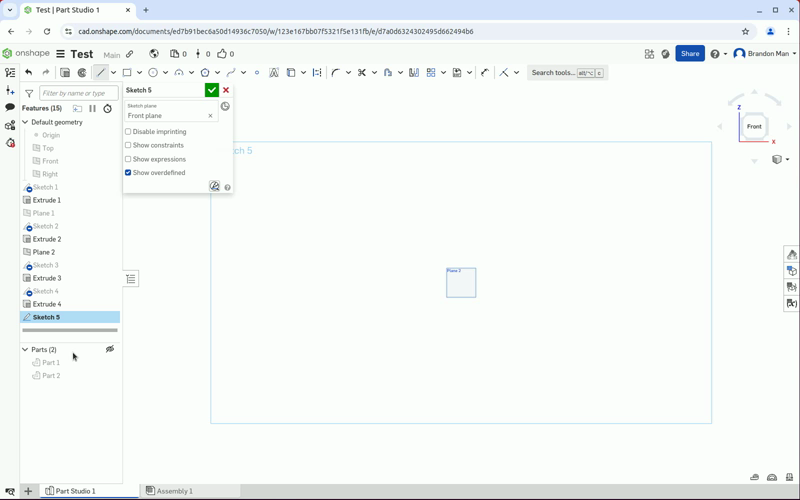
mouse_move(502, 381)
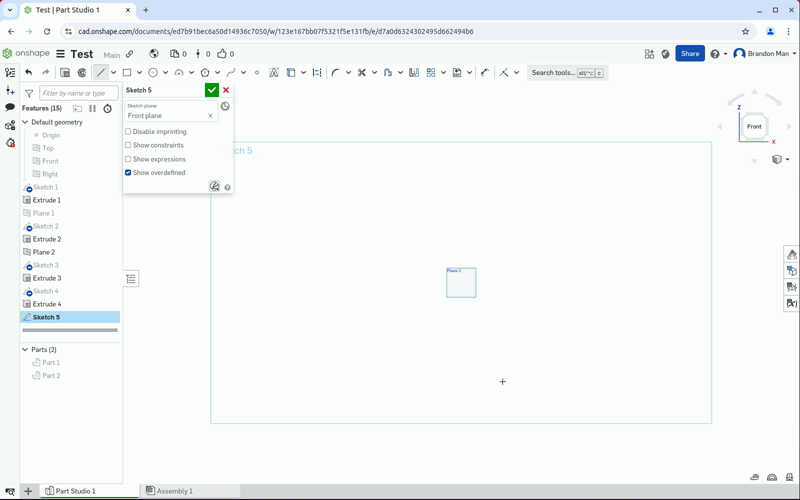
click(502, 381)
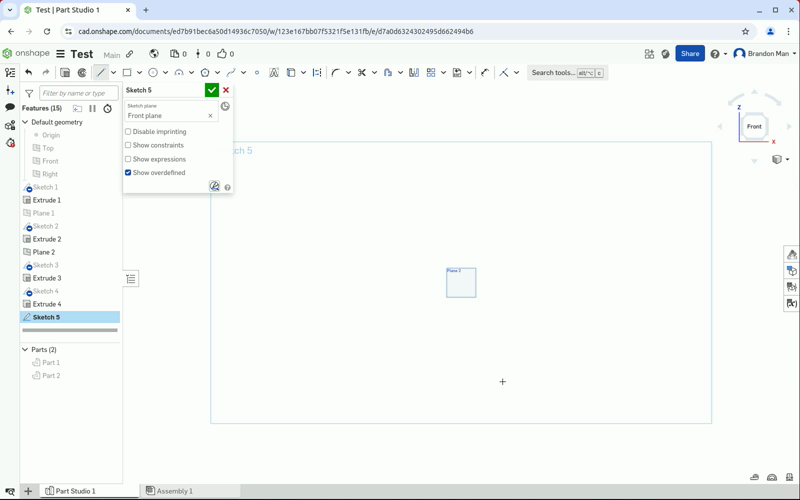
key_up(shift)
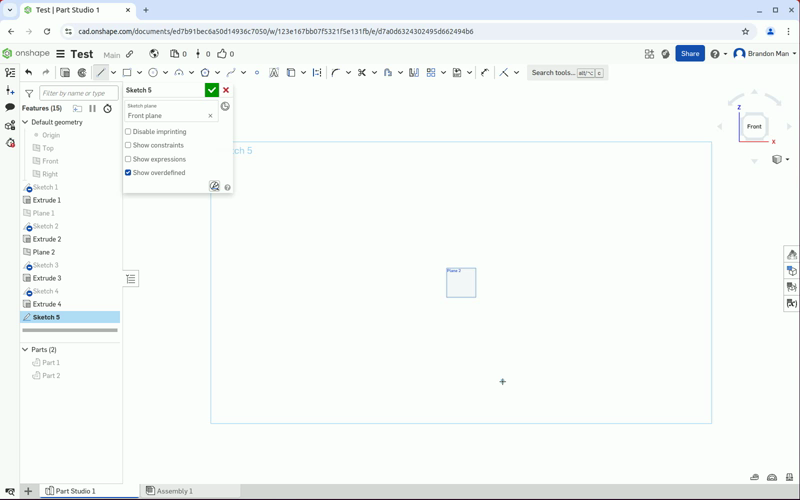
key_down(shift)
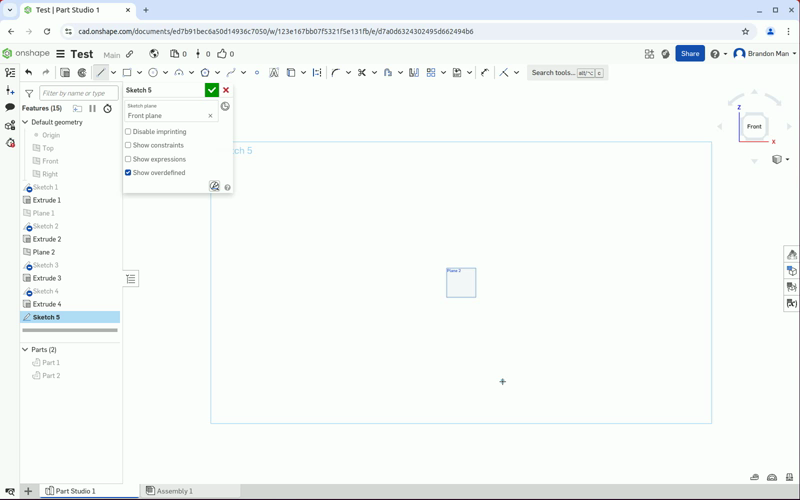
mouse_move(573, 381)
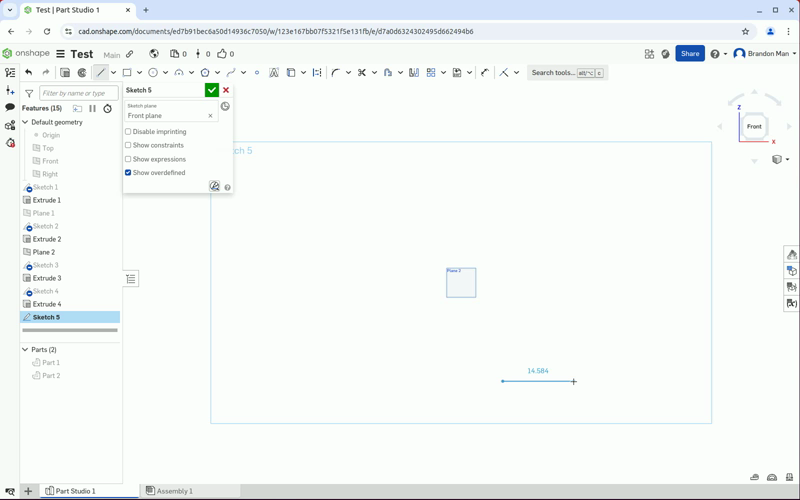
click(573, 381)
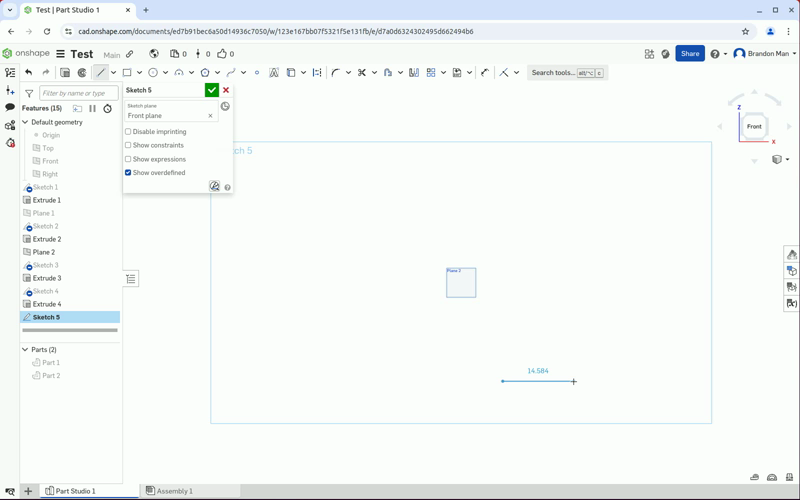
key_up(shift)
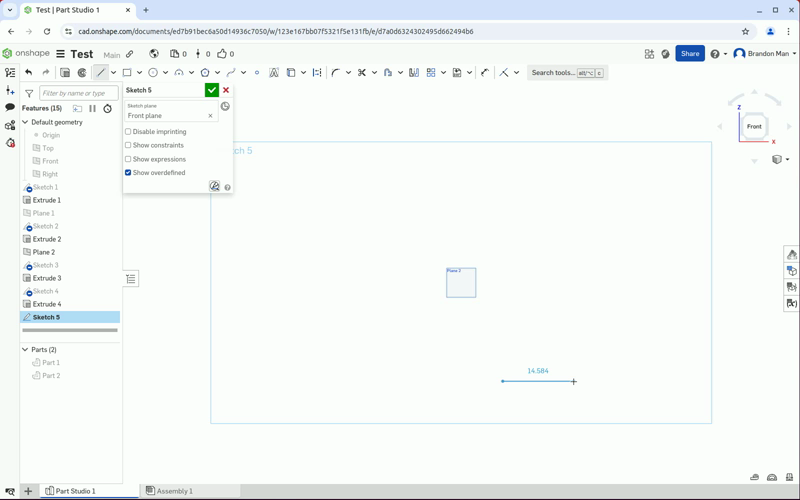
key_down(shift)
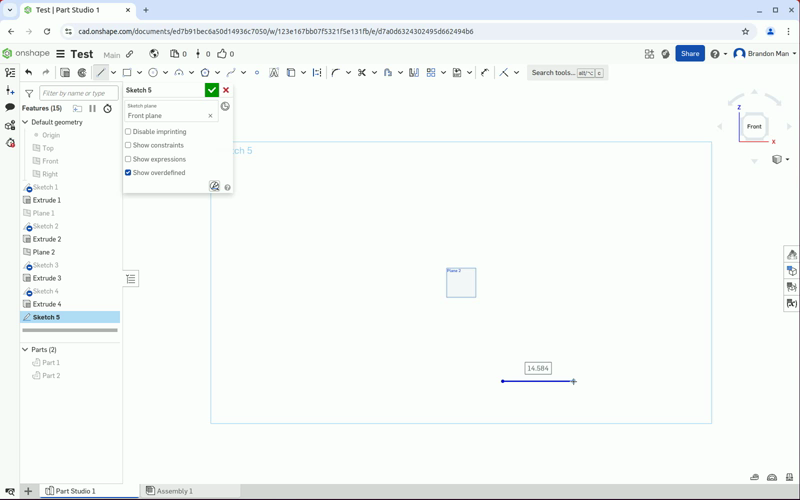
mouse_move(589, 381)
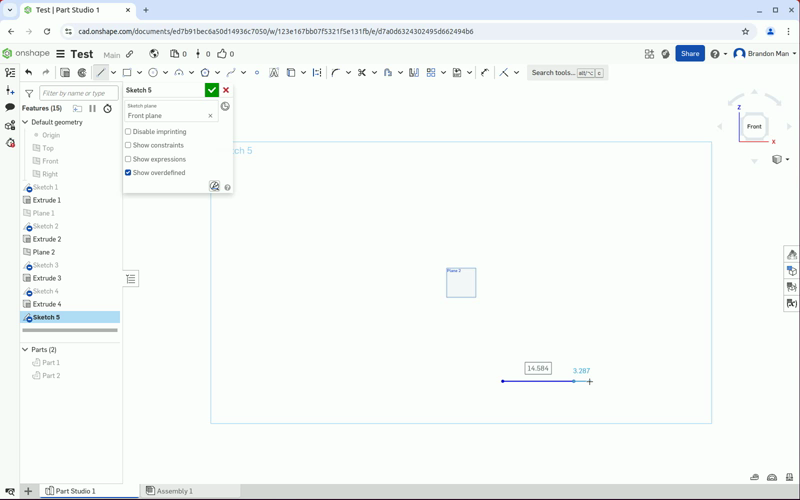
mouse_move(573, 324)
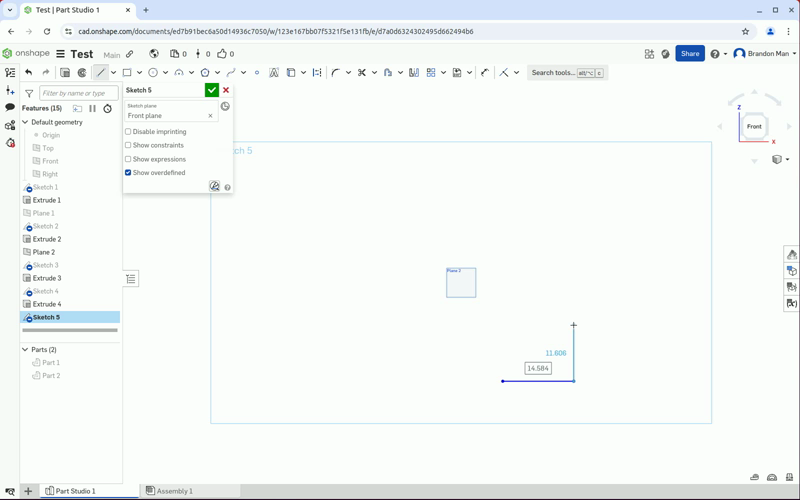
click(573, 324)
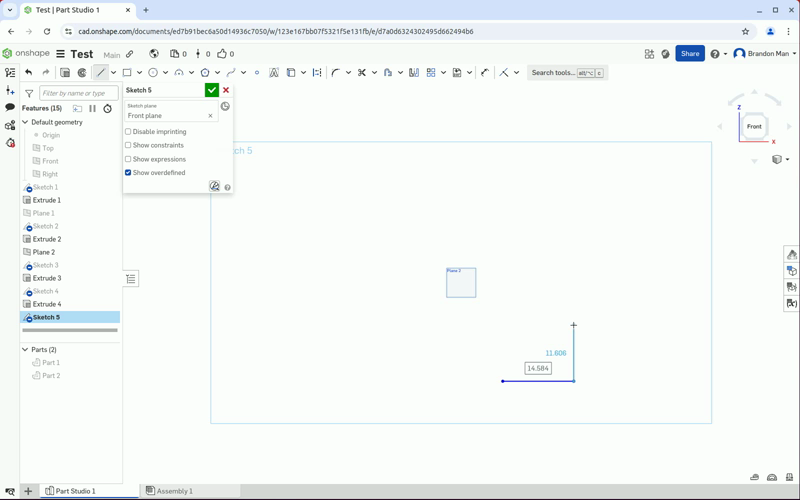
key_up(shift)
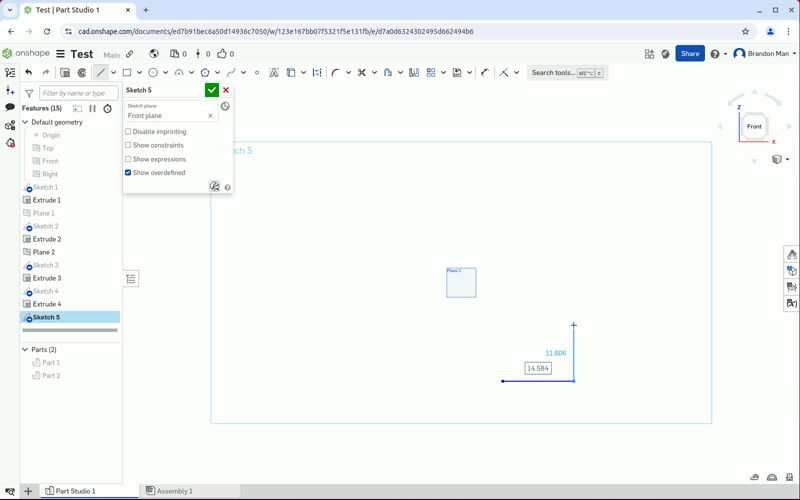
key_down(shift)
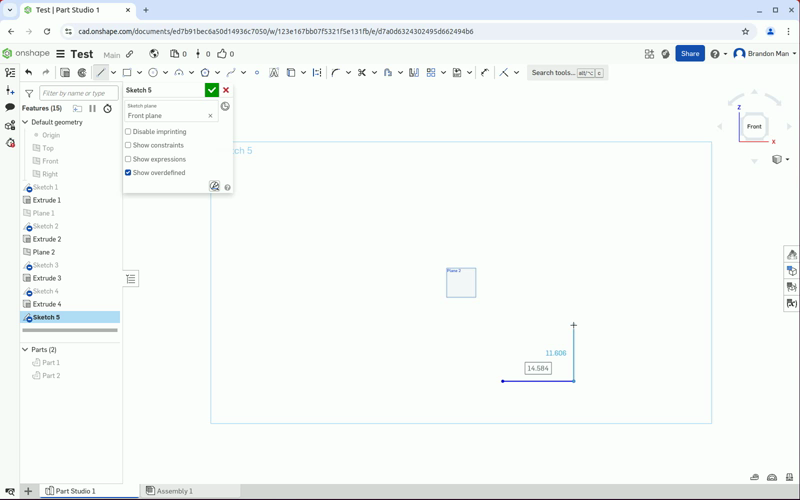
mouse_move(502, 324)
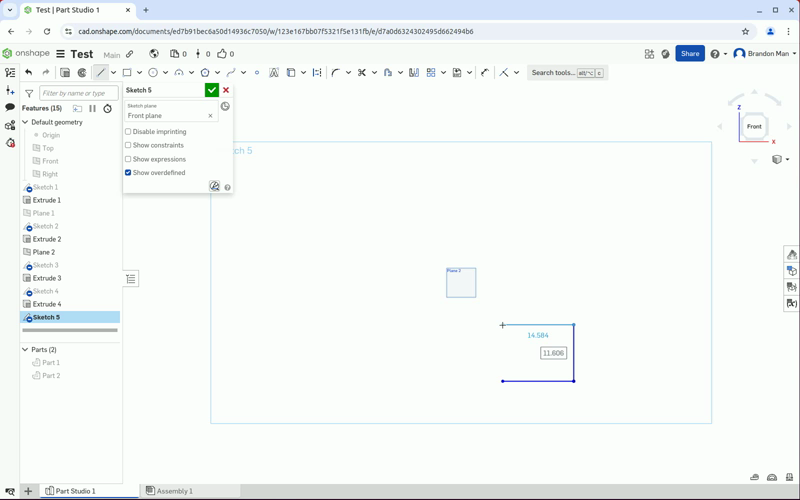
click(502, 324)
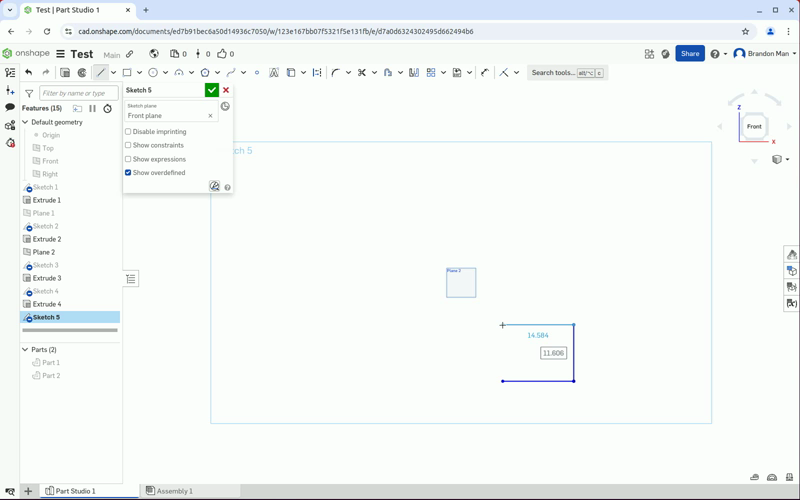
key_up(shift)
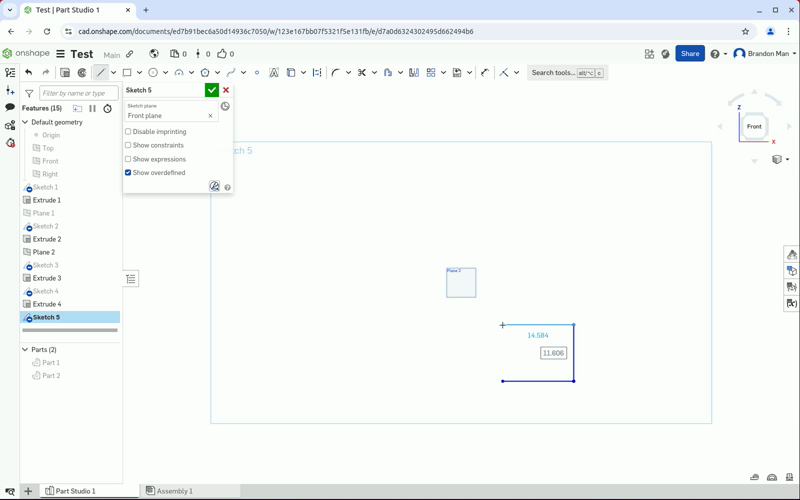
mouse_move(532, 324)
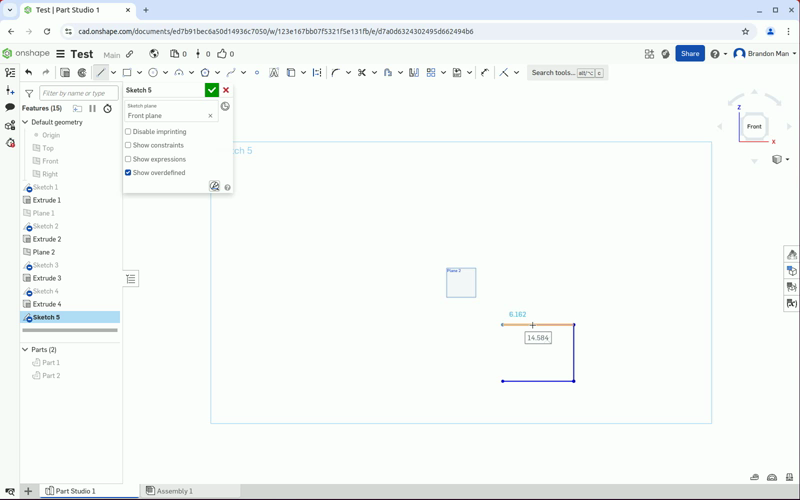
key_down(shift)
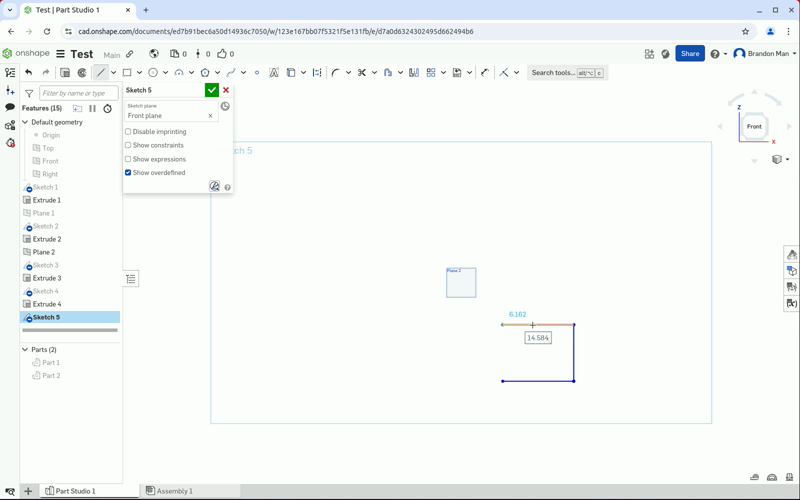
mouse_move(502, 381)
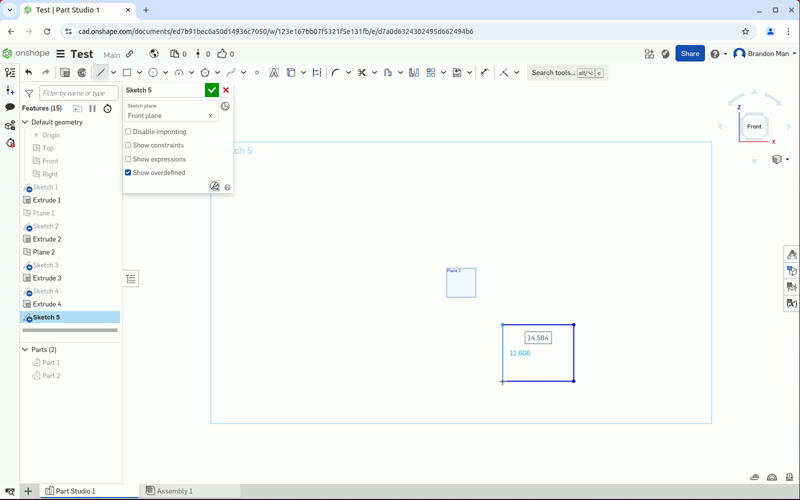
key_up(shift)
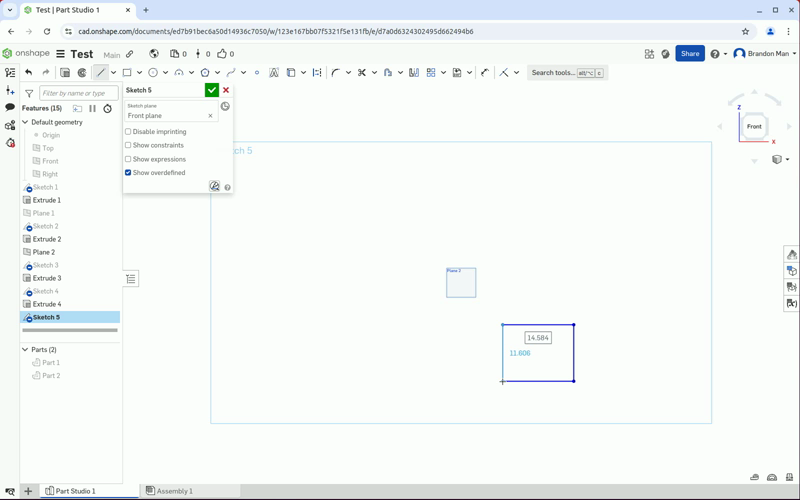
click(502, 381)
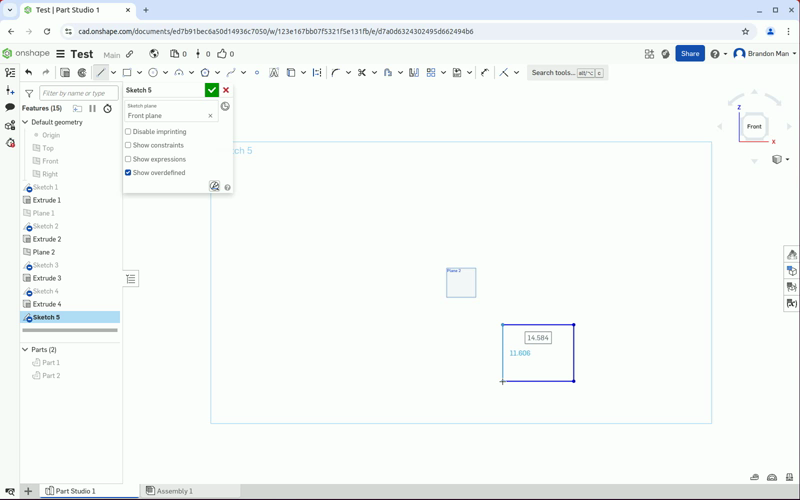
key(esc)
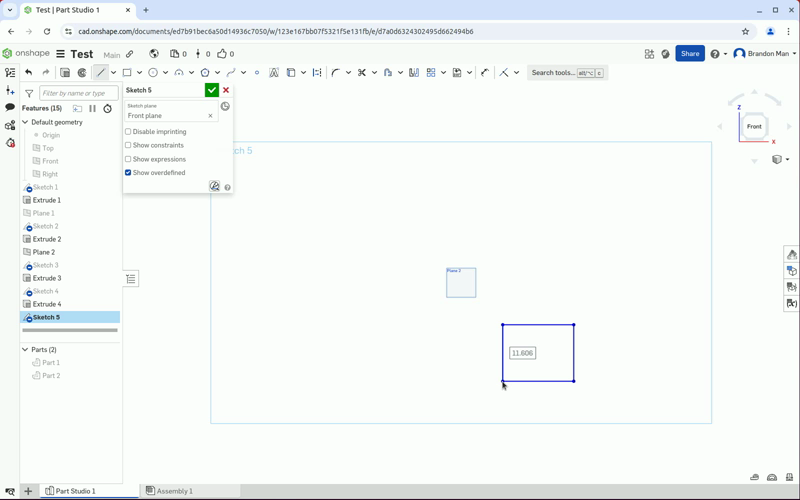
mouse_move(556, 365)
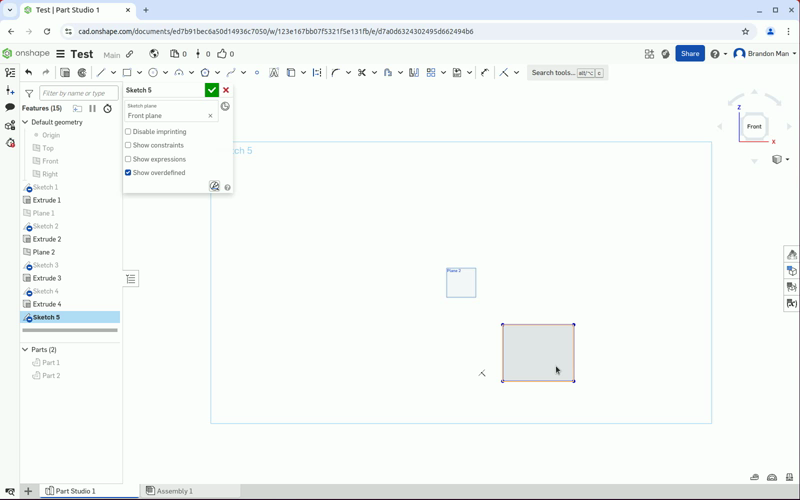
click(556, 365)
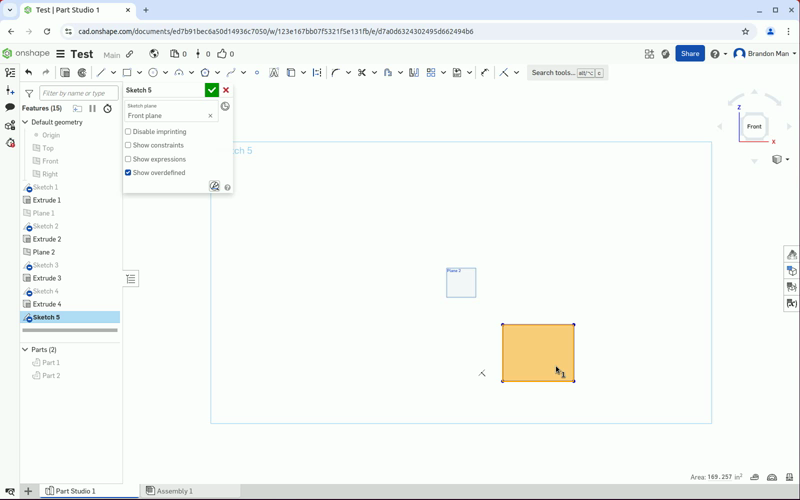
mouse_move(73, 352)
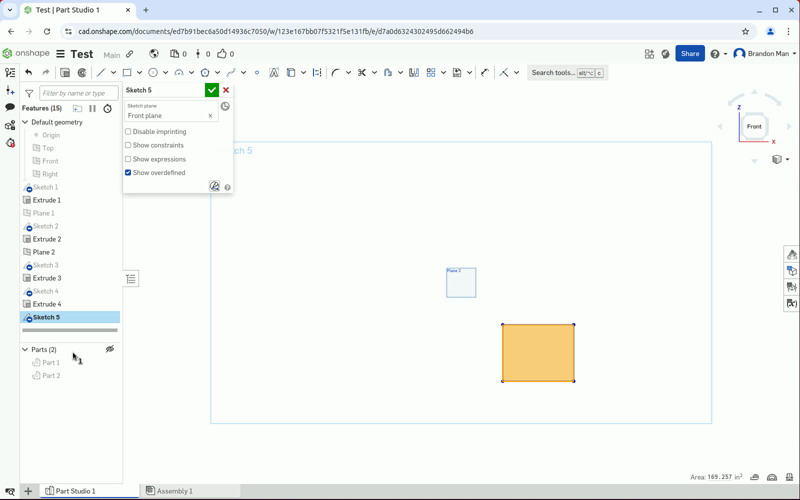
key(shift+y)
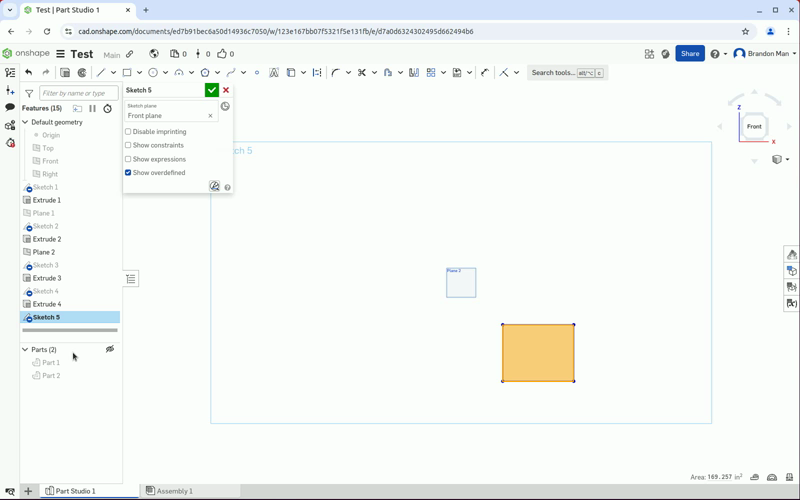
key(shift+e)
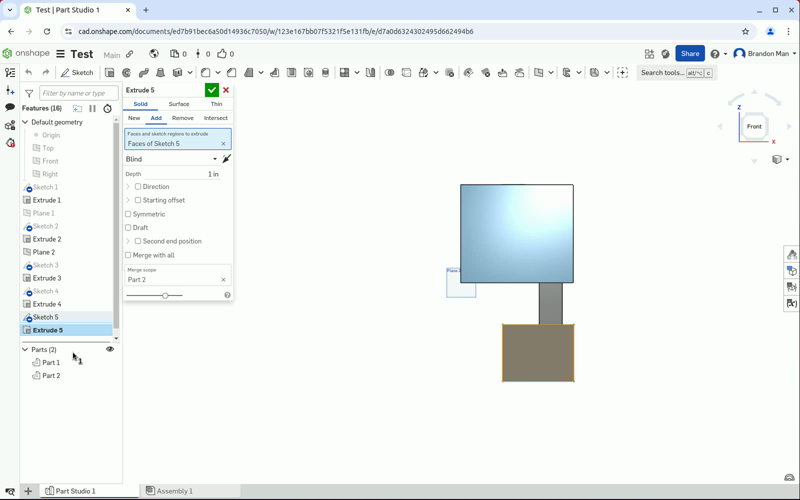
mouse_move(143, 106)
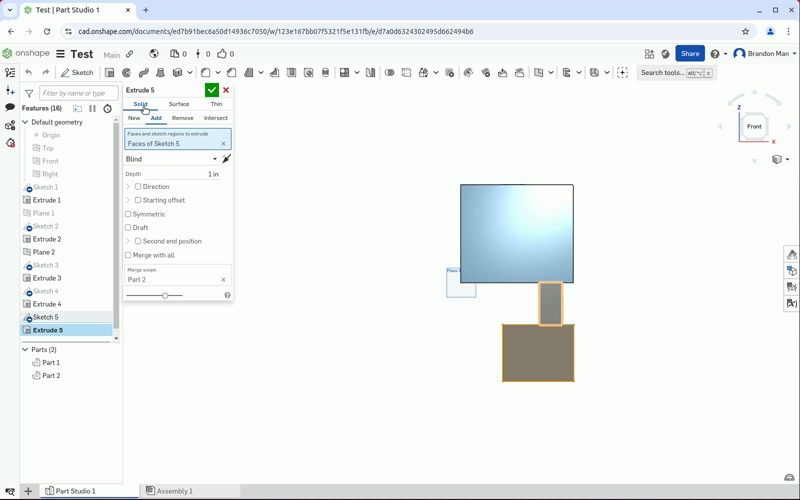
click(143, 106)
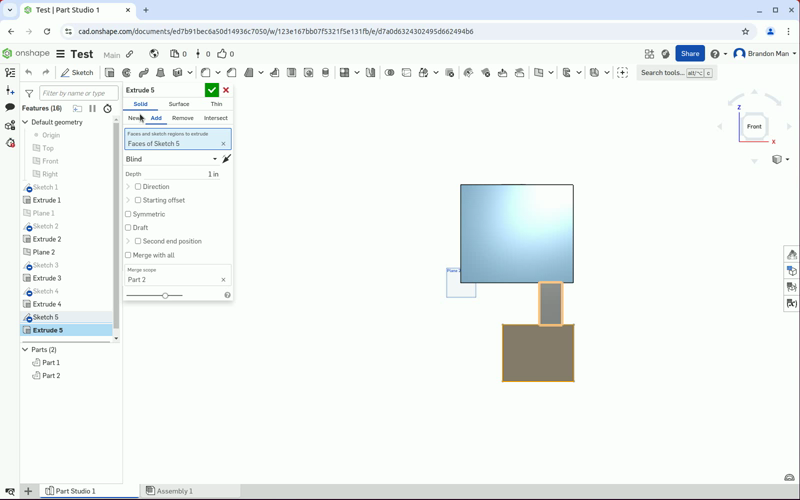
mouse_move(137, 120)
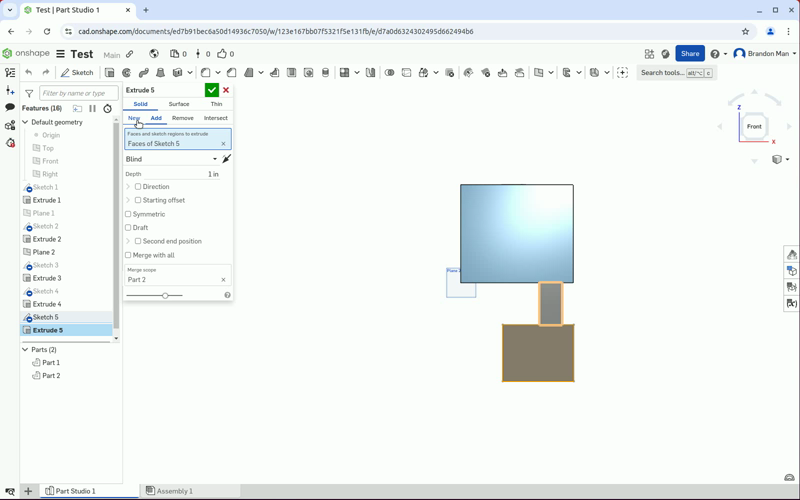
click(137, 120)
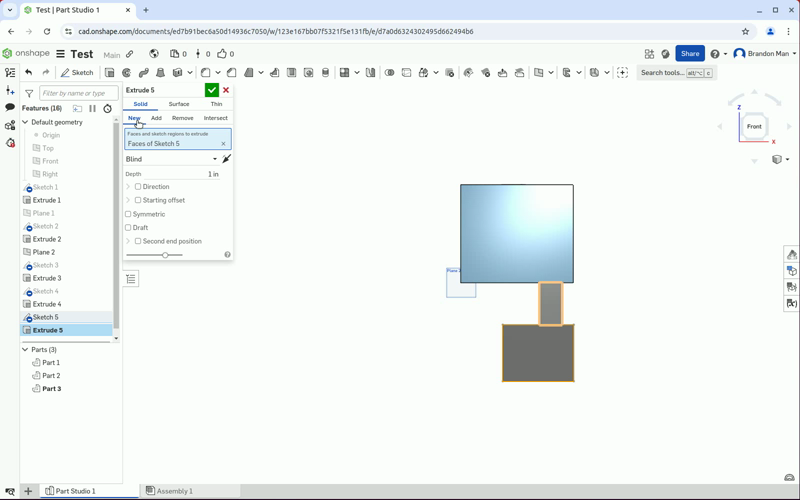
key(tab, 4)
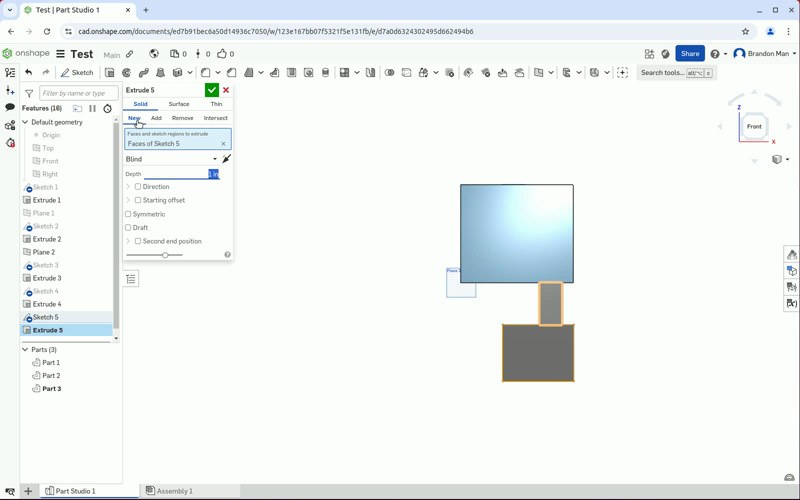
text(6.981)
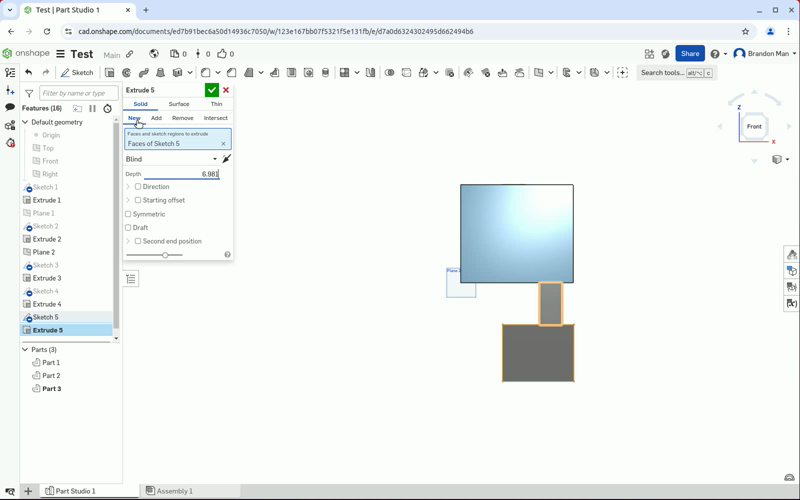
key(enter)
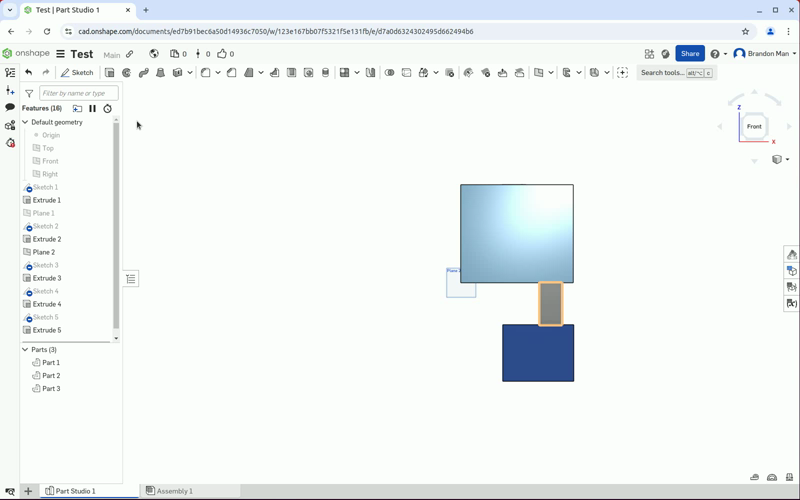
key(shift+h)
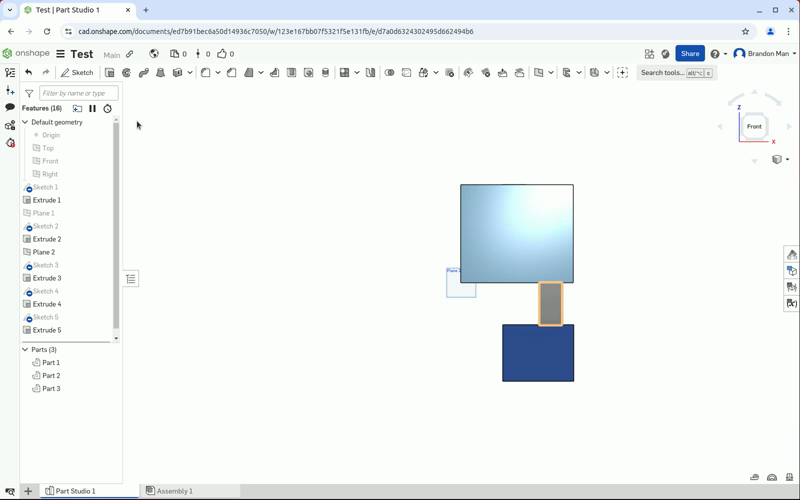
key(shift+h)
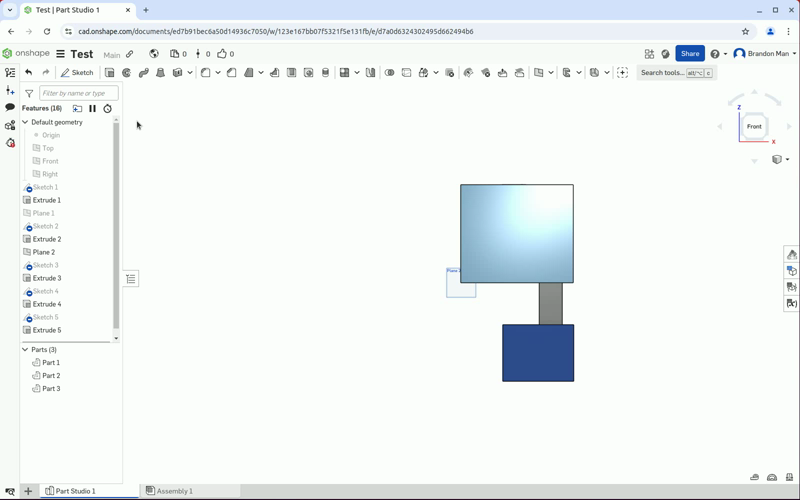
mouse_move(69, 189)
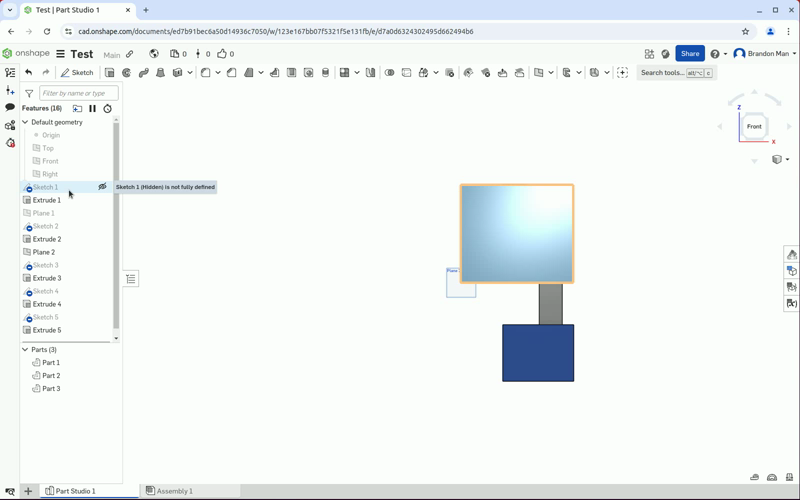
click(69, 189)
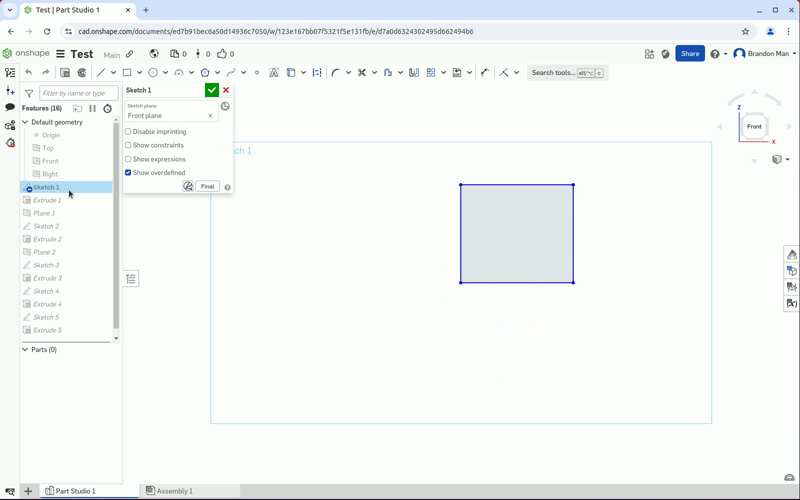
mouse_move(229, 92)
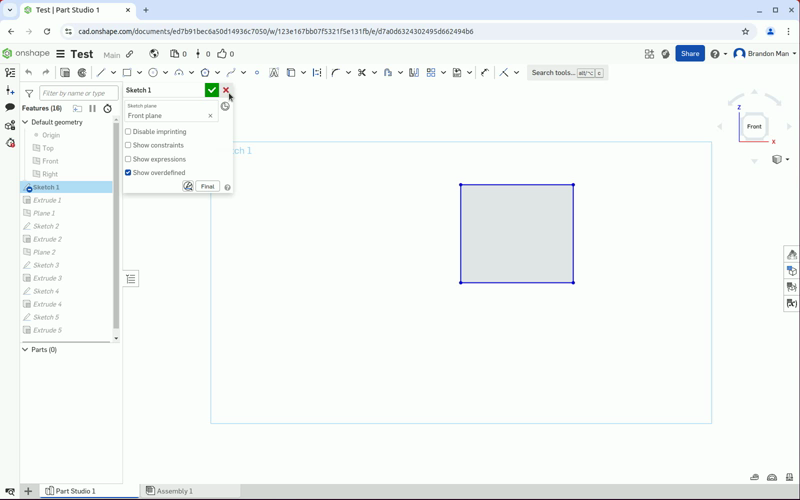
click(229, 92)
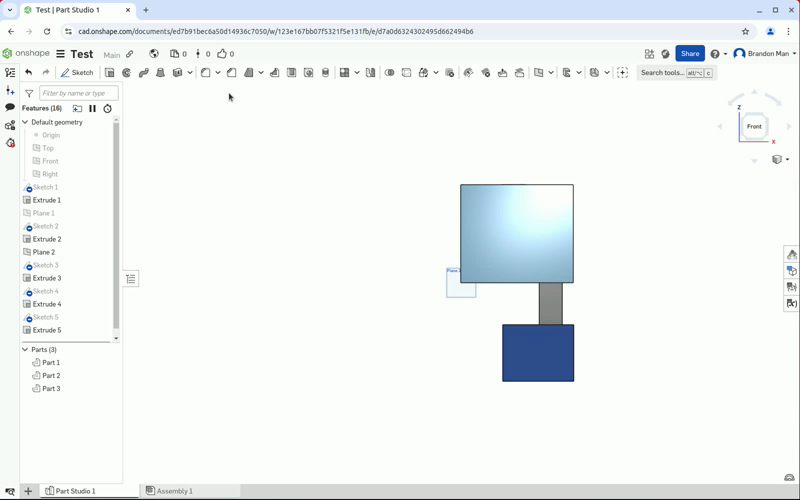
mouse_move(541, 75)
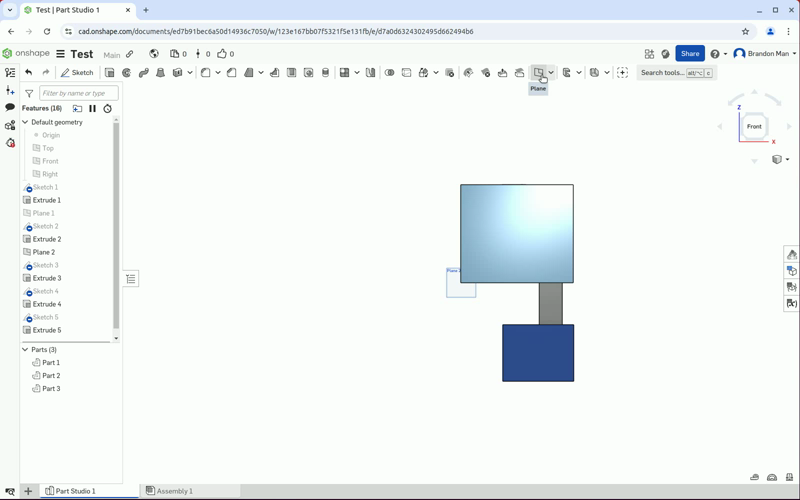
click(541, 75)
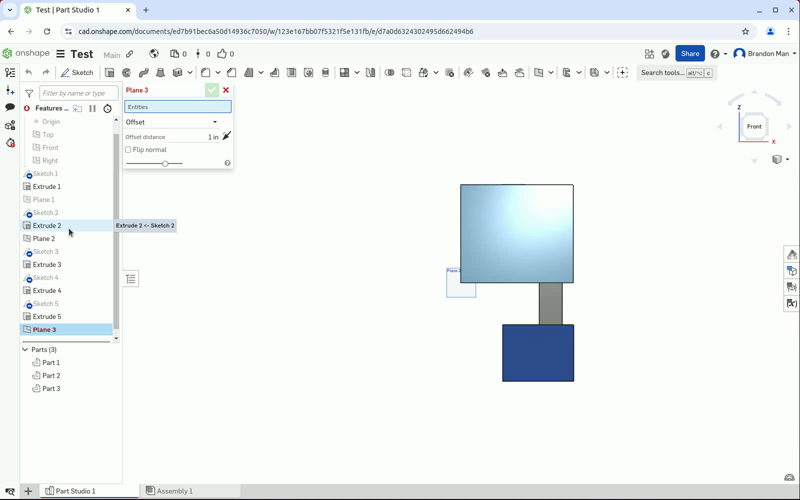
scroll(3)
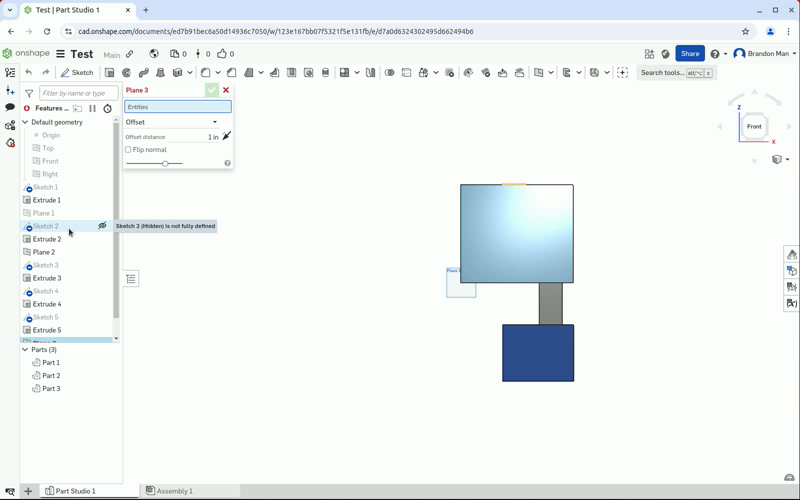
mouse_move(69, 163)
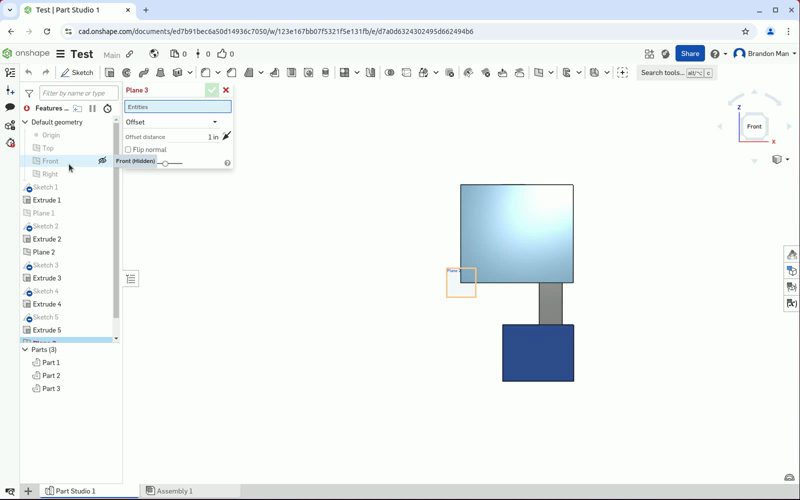
click(69, 163)
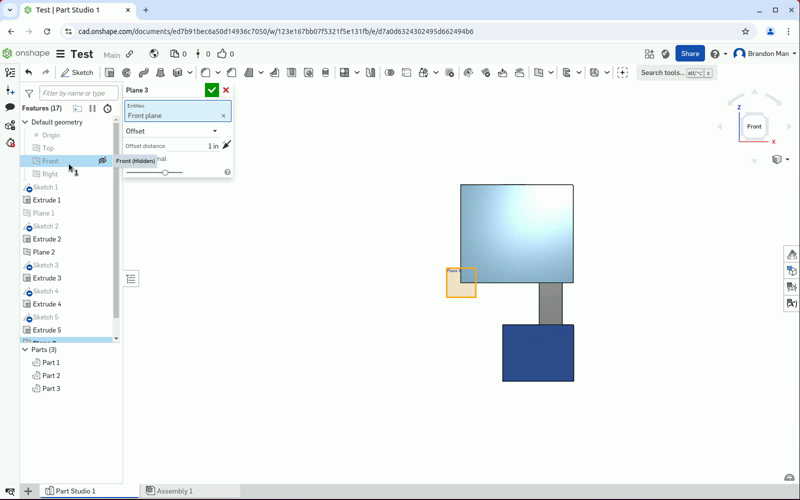
key(tab, 2)
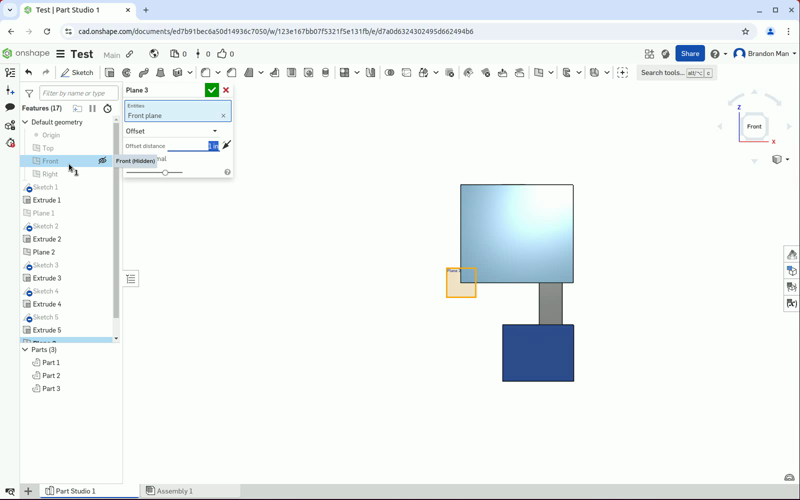
text(6.994)
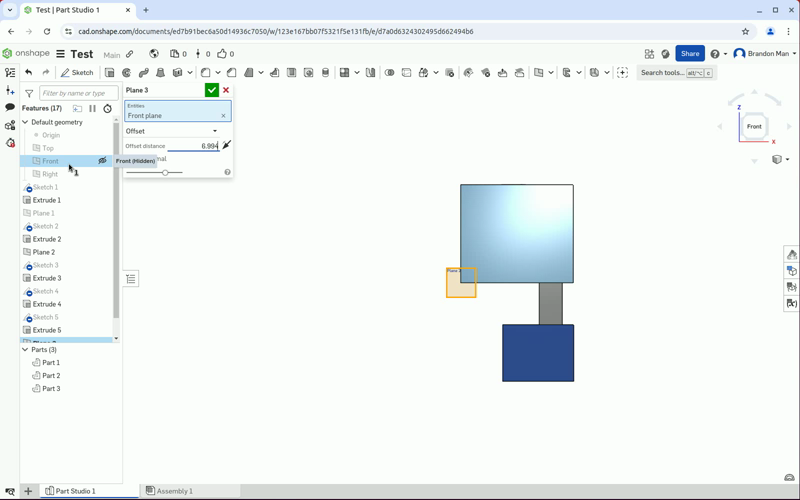
key(enter, 2)
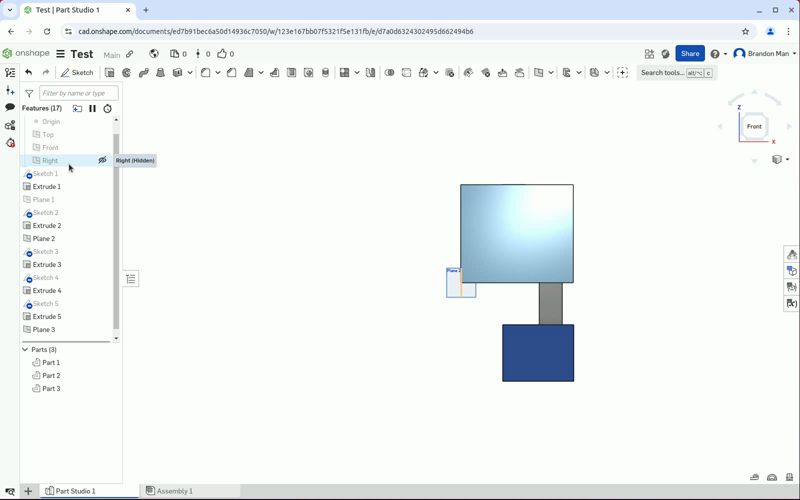
key(shift+s)
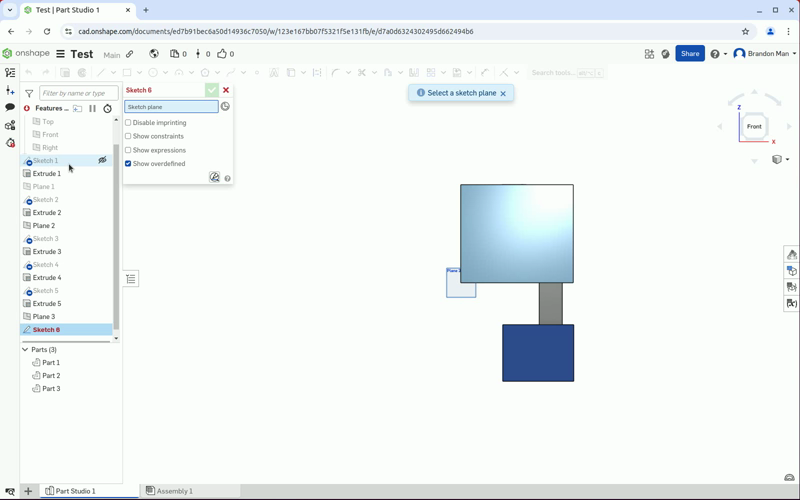
mouse_move(69, 319)
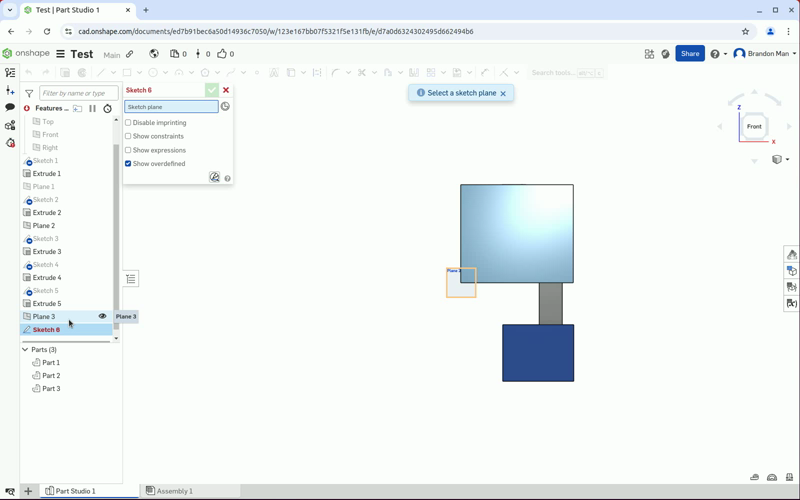
click(69, 319)
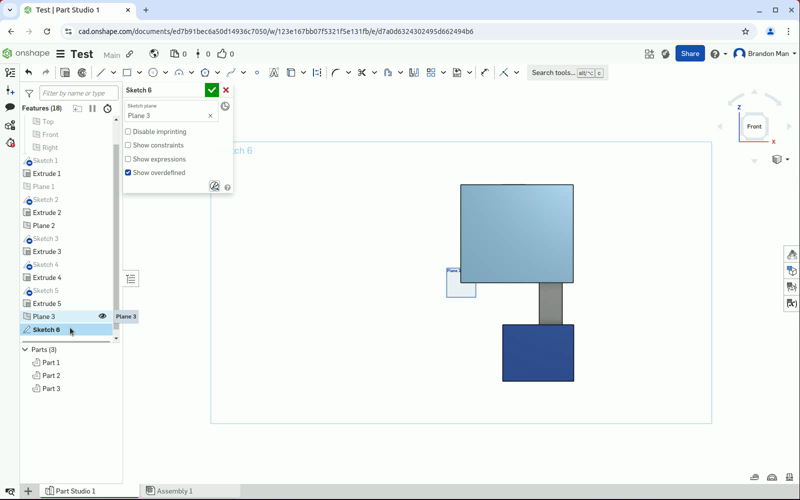
mouse_move(73, 352)
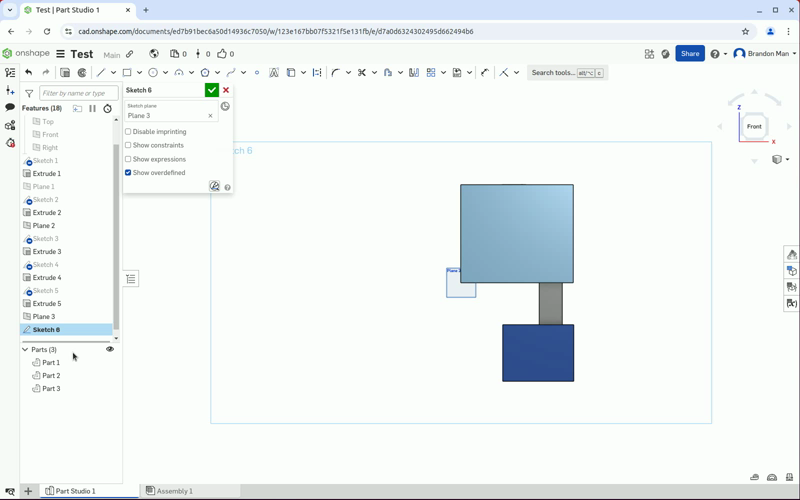
key(y)
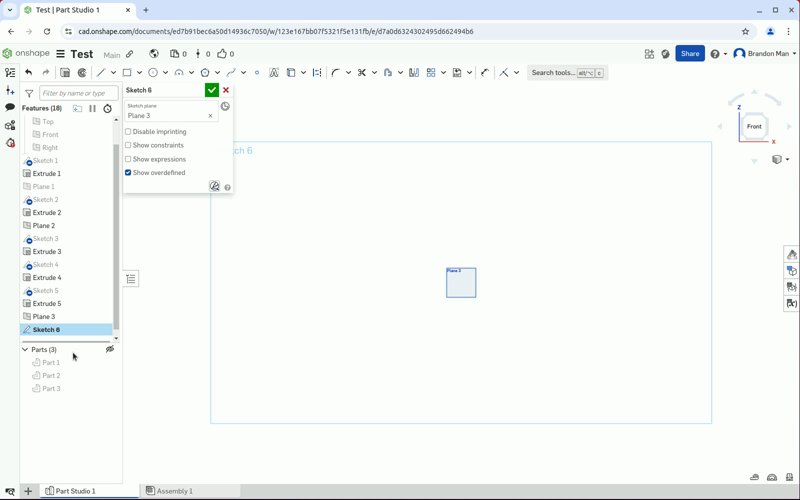
key(l)
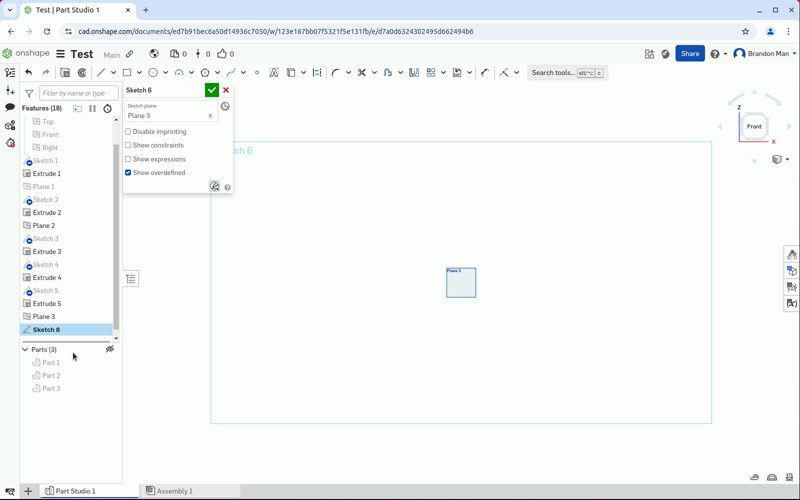
key_down(shift)
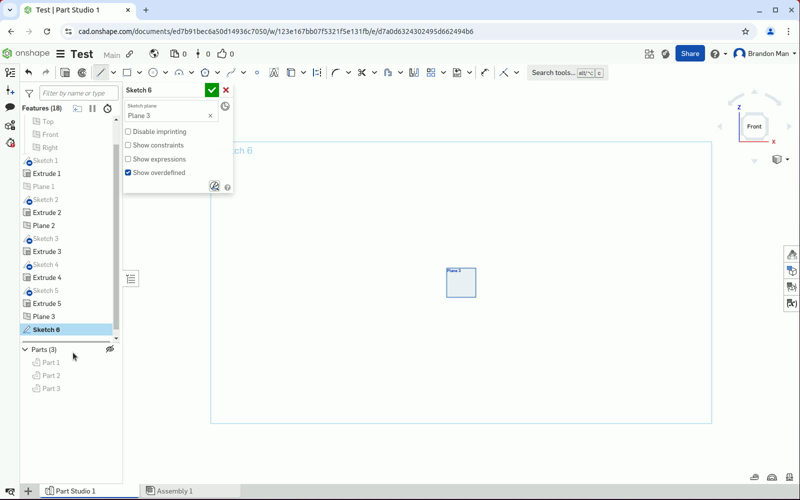
mouse_move(522, 366)
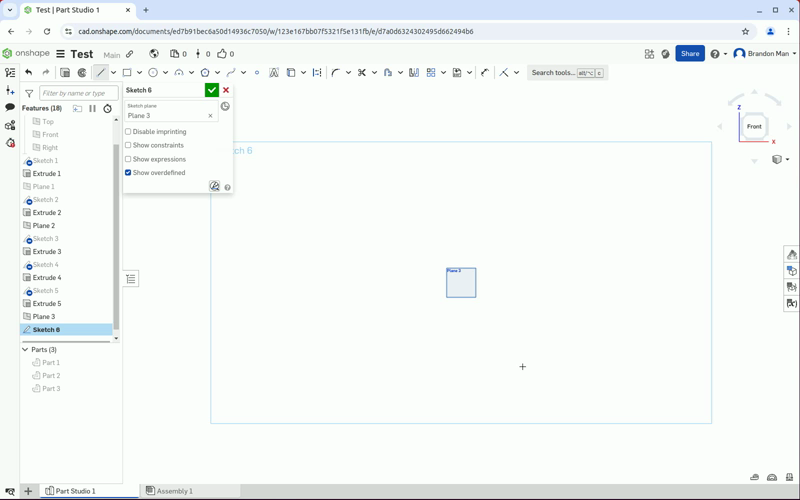
click(522, 366)
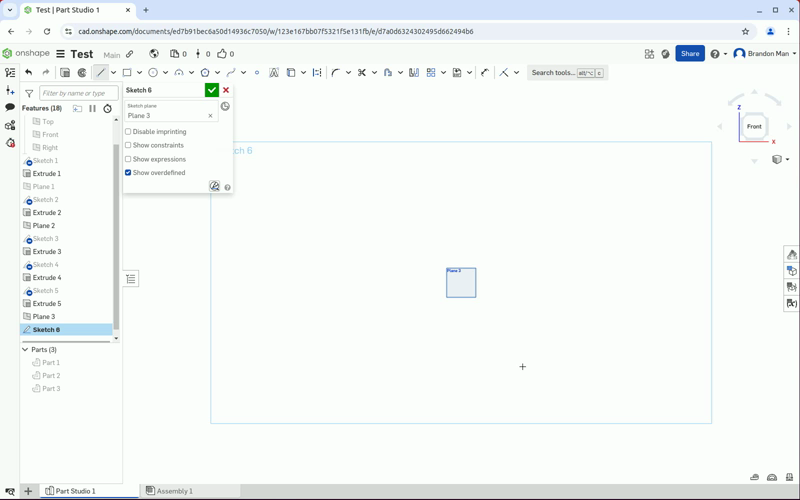
key_up(shift)
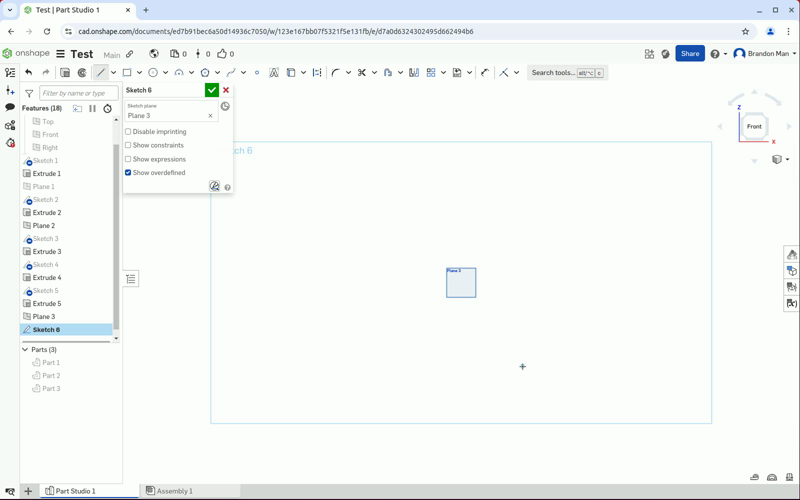
key_down(shift)
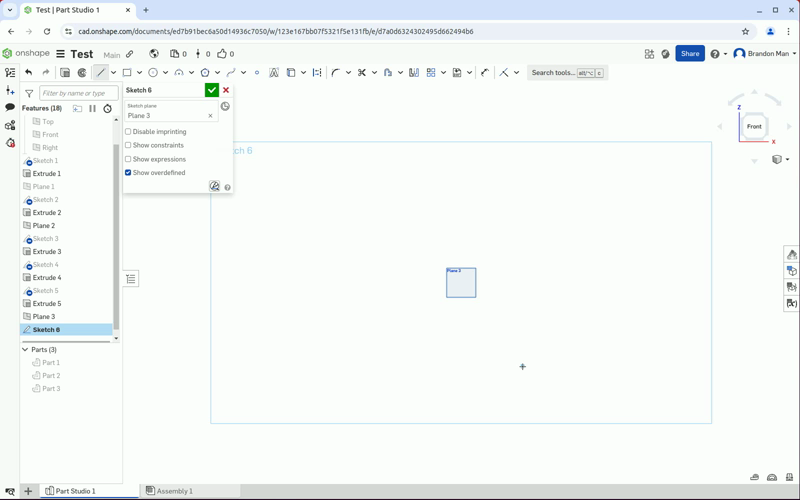
mouse_move(552, 366)
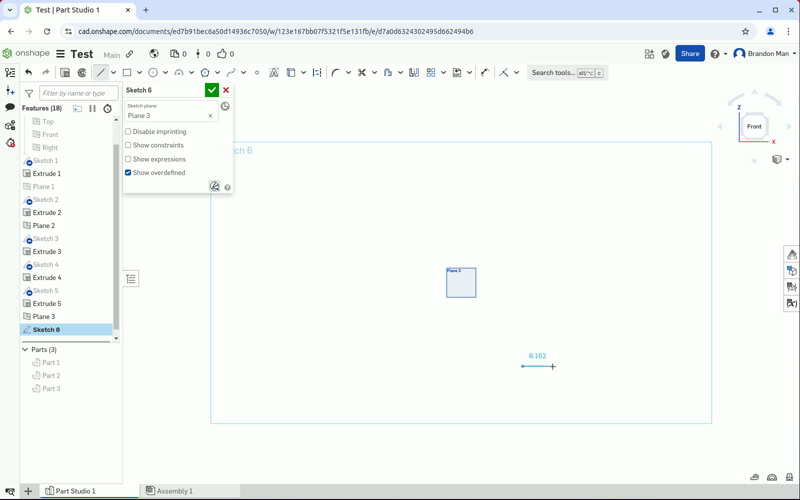
mouse_move(524, 366)
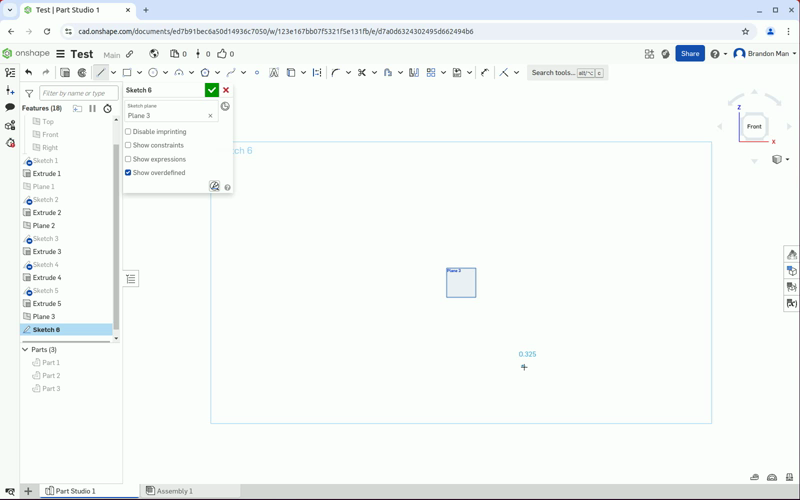
scroll(6)
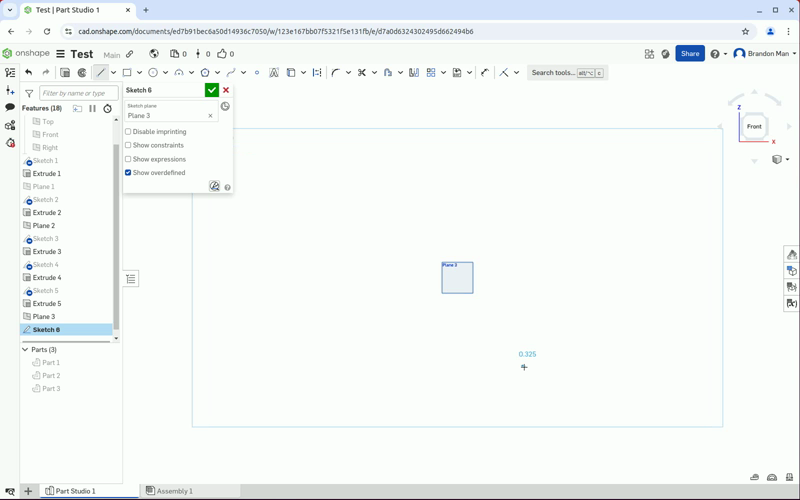
scroll(6)
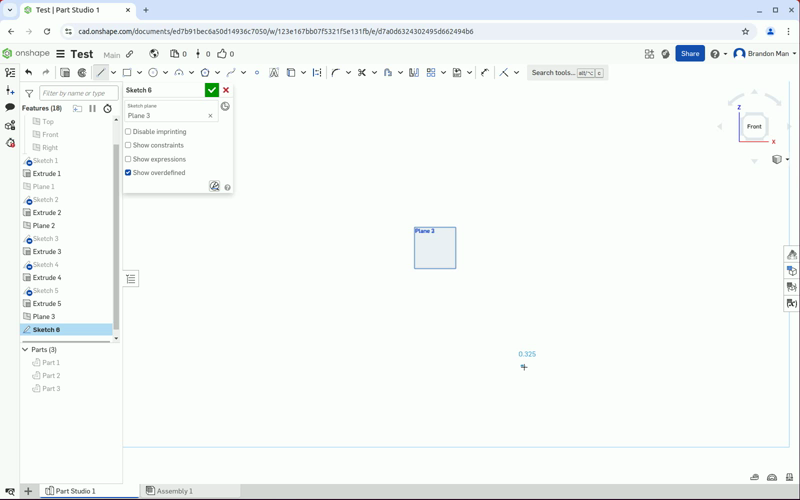
scroll(6)
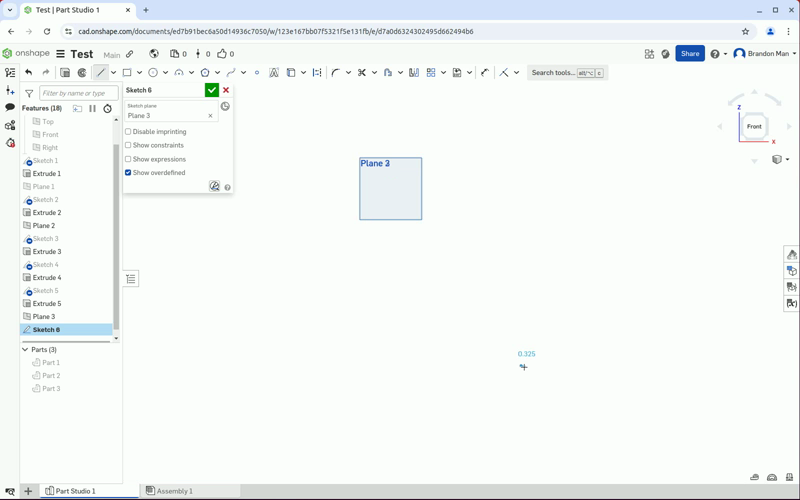
scroll(6)
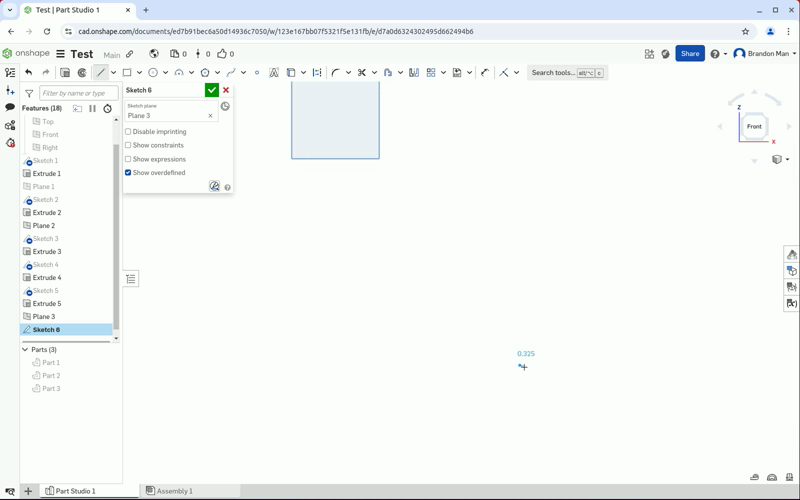
scroll(6)
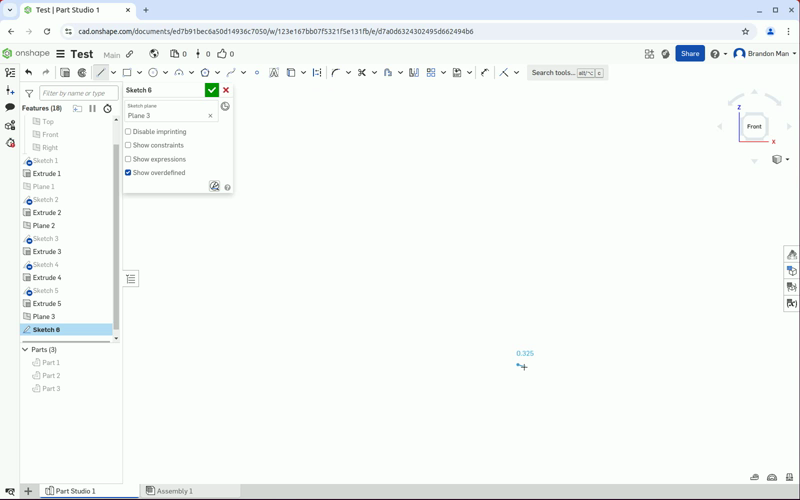
scroll(6)
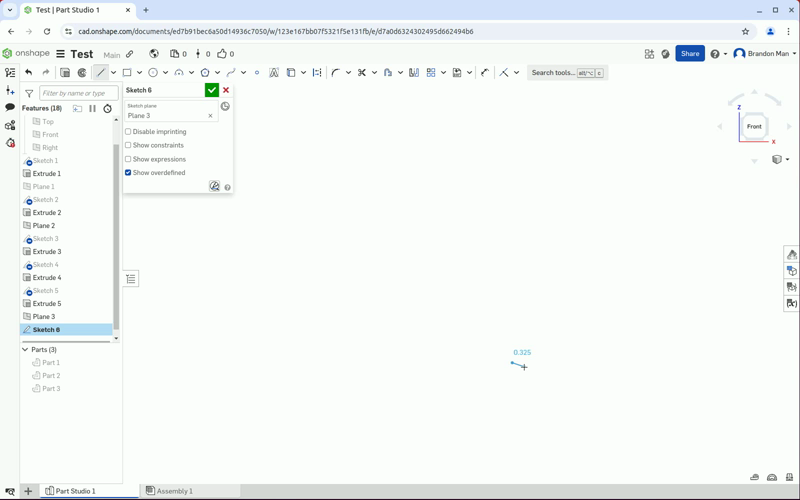
scroll(6)
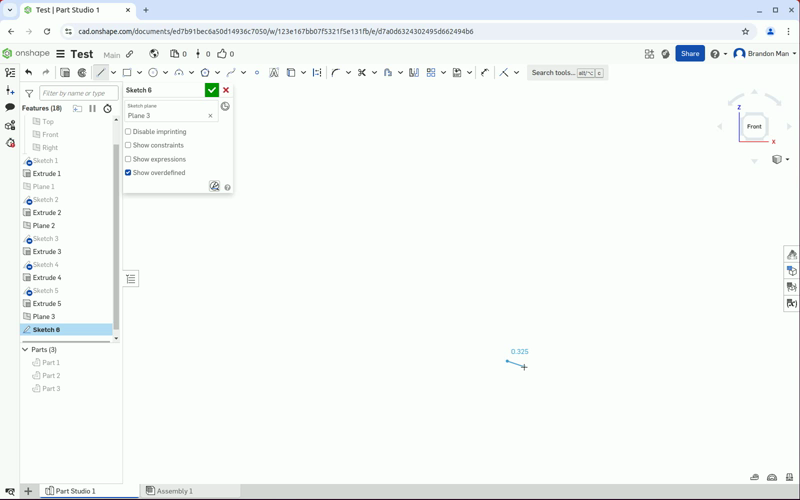
click(524, 366)
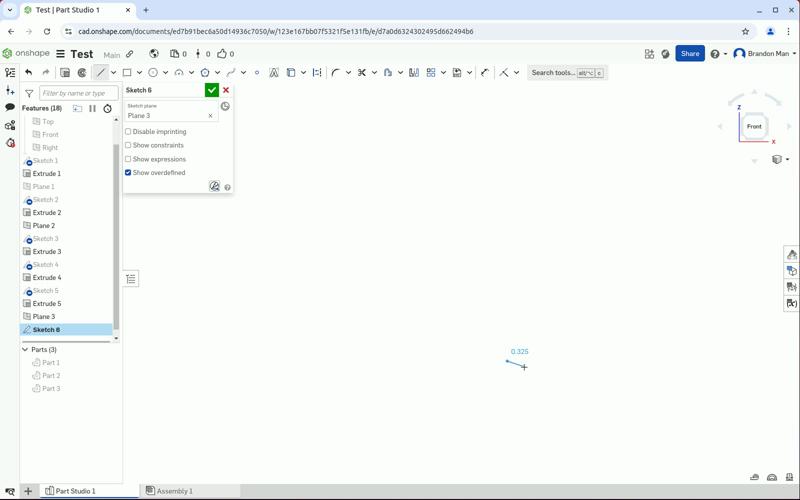
scroll(-6)
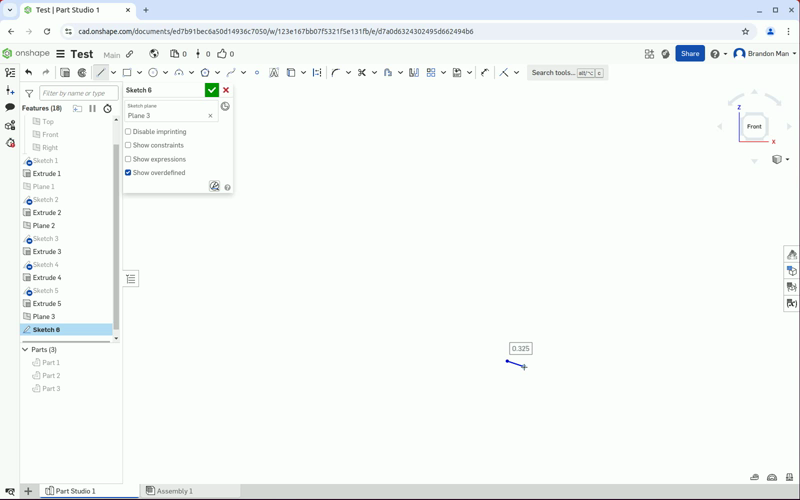
scroll(-6)
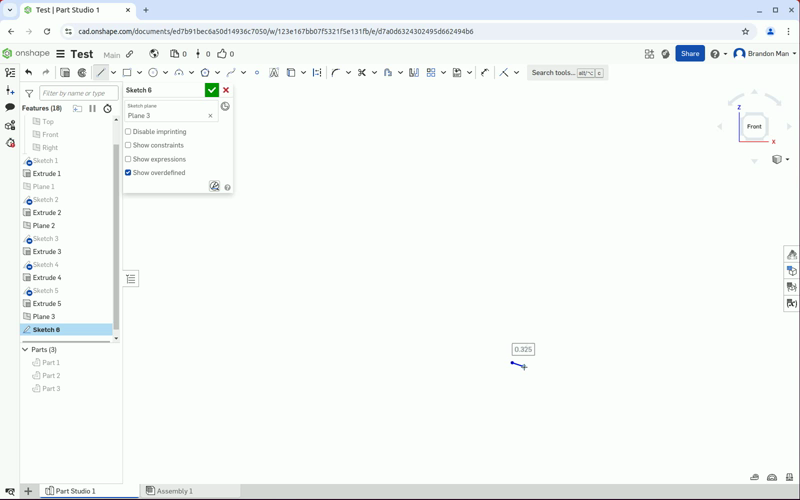
scroll(-6)
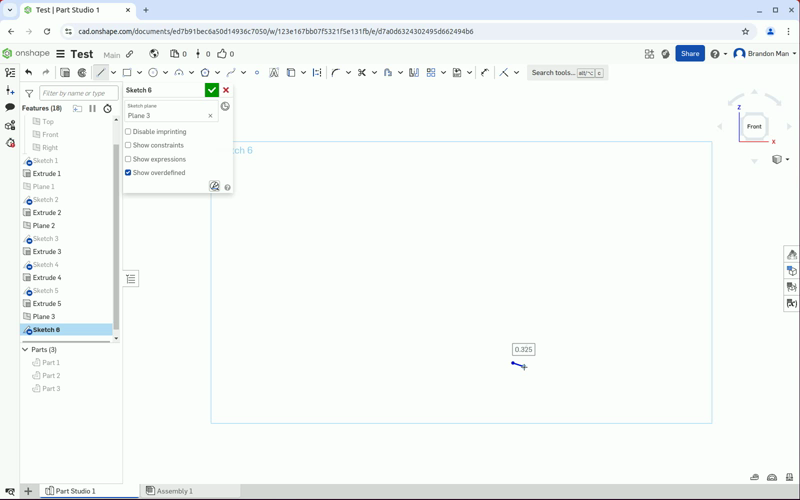
scroll(-6)
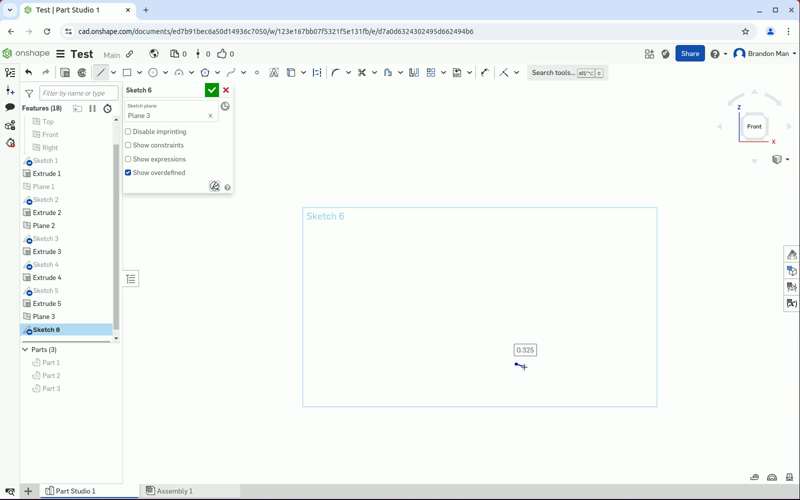
scroll(-6)
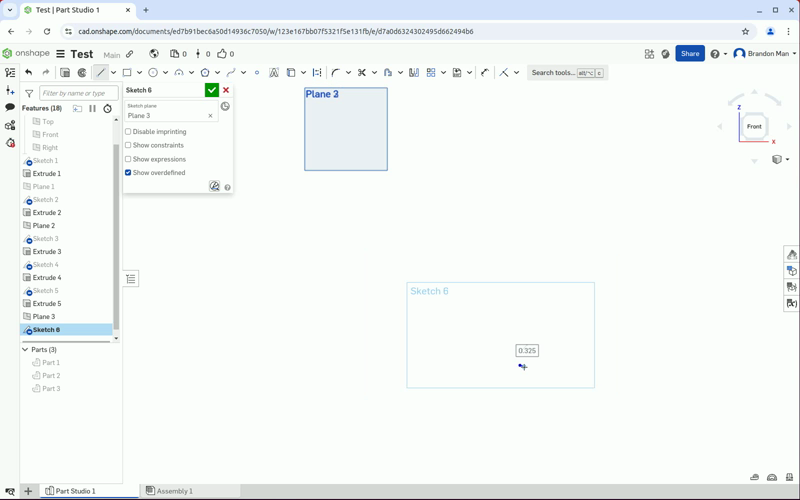
scroll(-6)
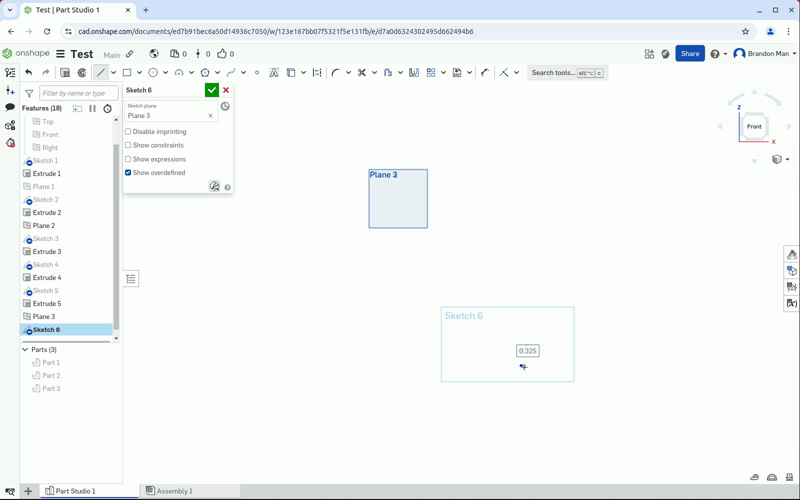
scroll(-6)
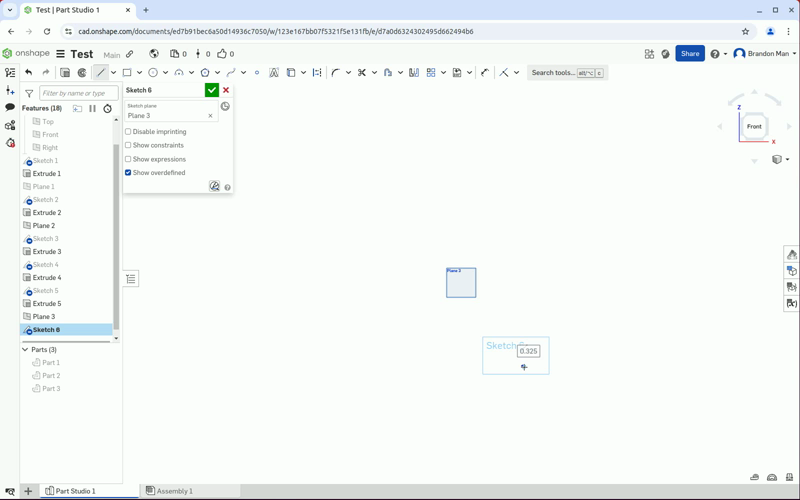
key_up(shift)
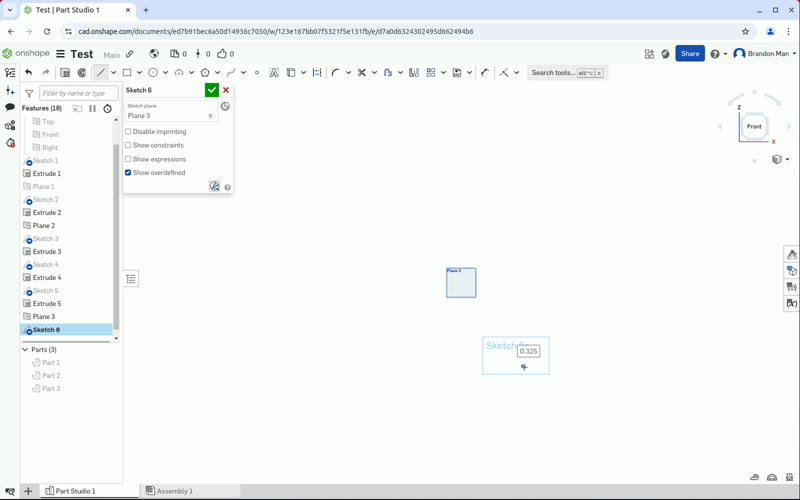
key_down(shift)
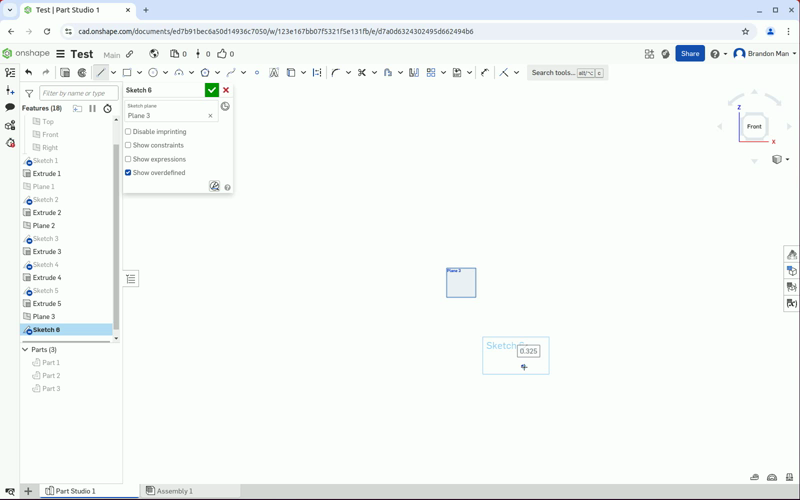
mouse_move(554, 366)
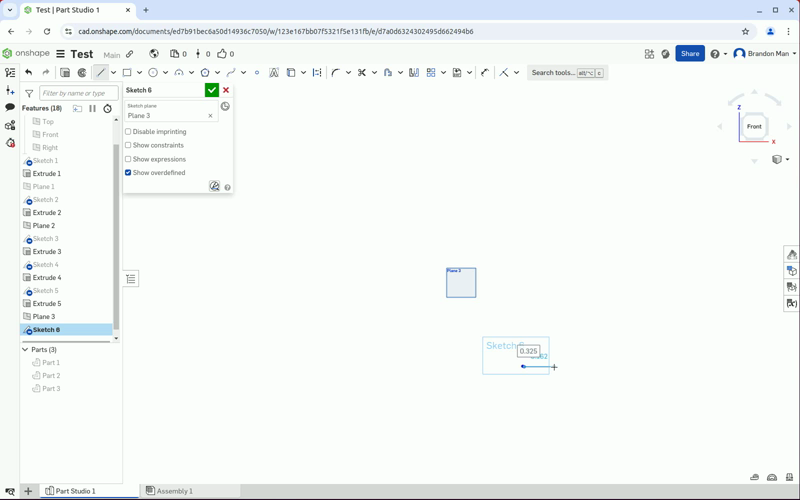
mouse_move(530, 355)
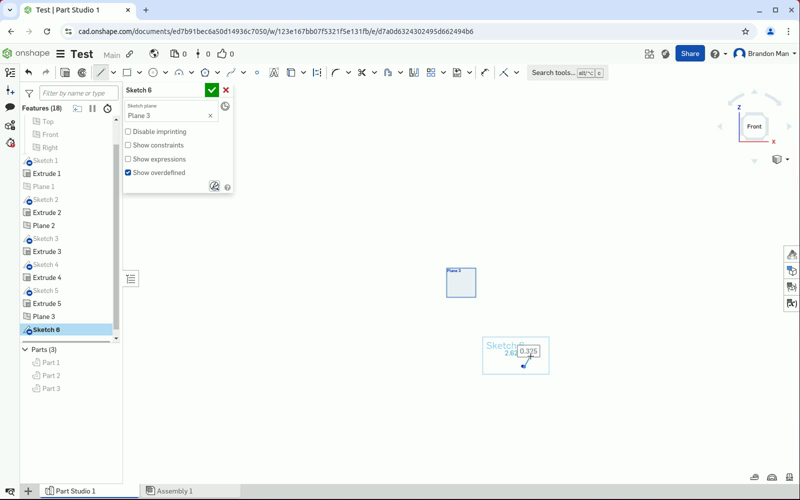
click(530, 355)
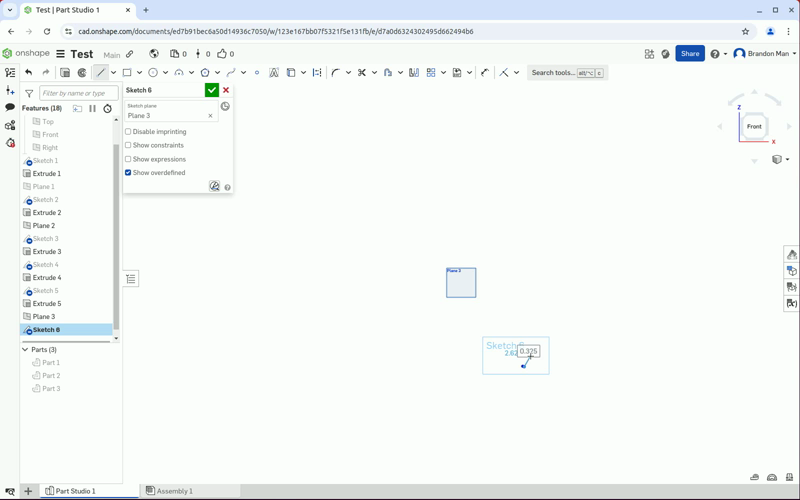
key_up(shift)
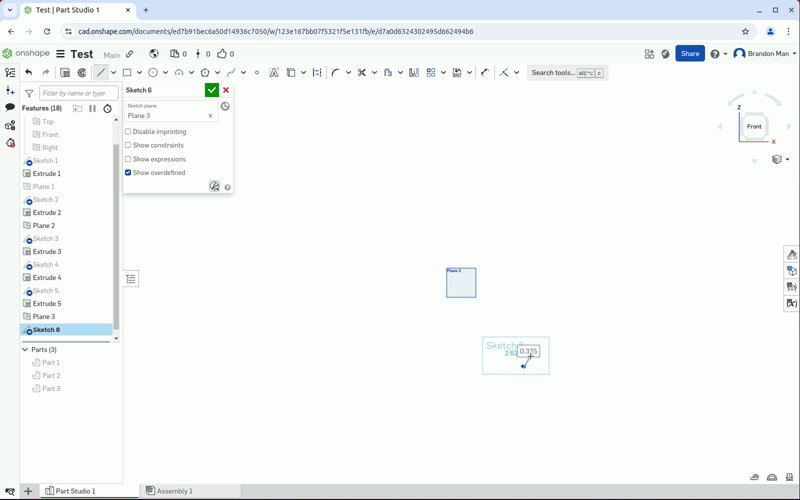
key_down(shift)
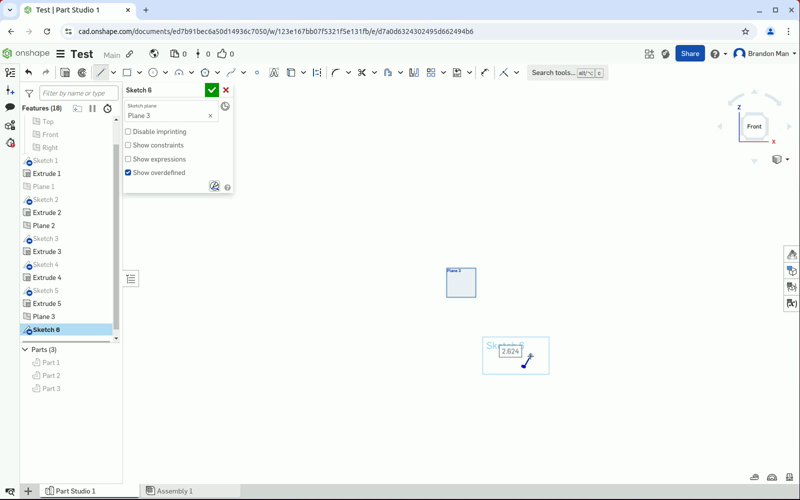
mouse_move(560, 355)
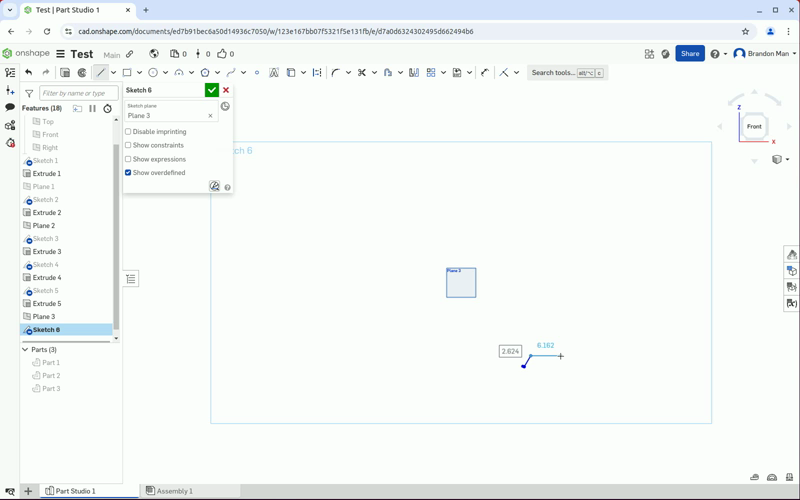
mouse_move(535, 358)
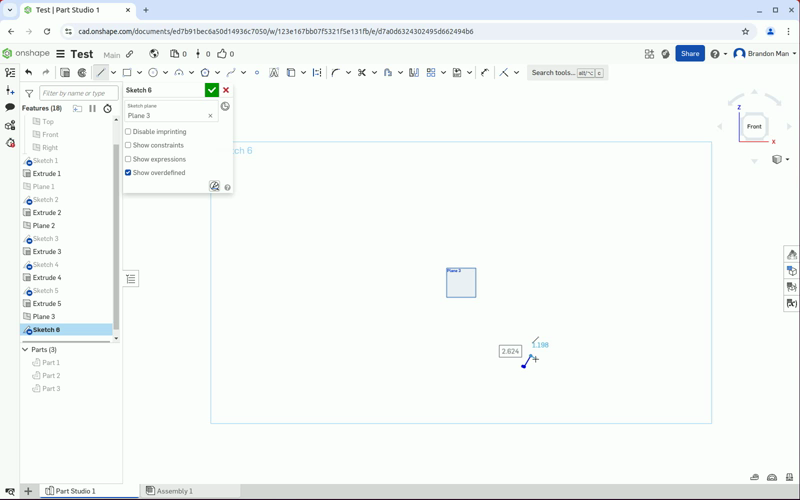
scroll(6)
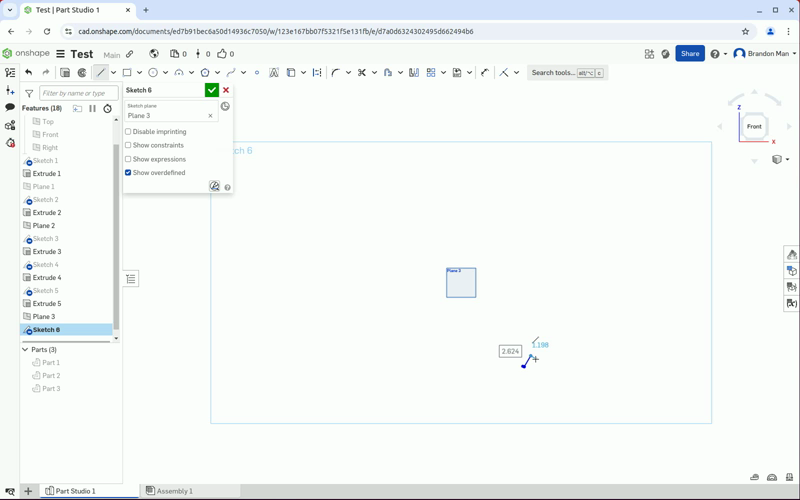
scroll(6)
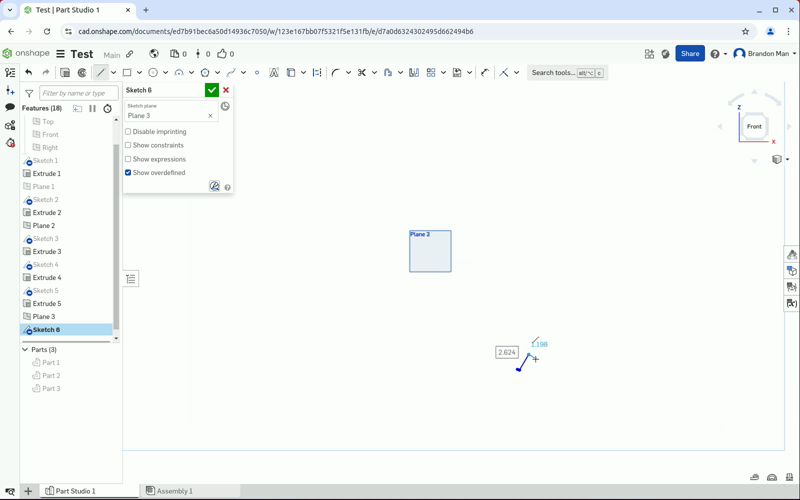
scroll(6)
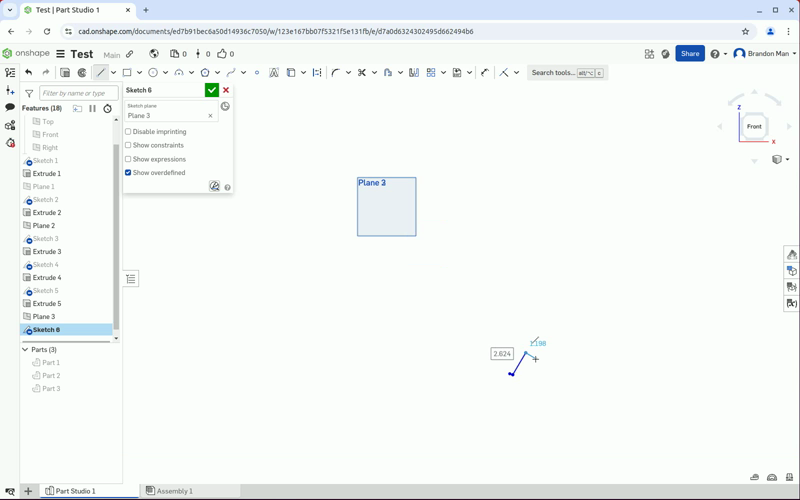
scroll(6)
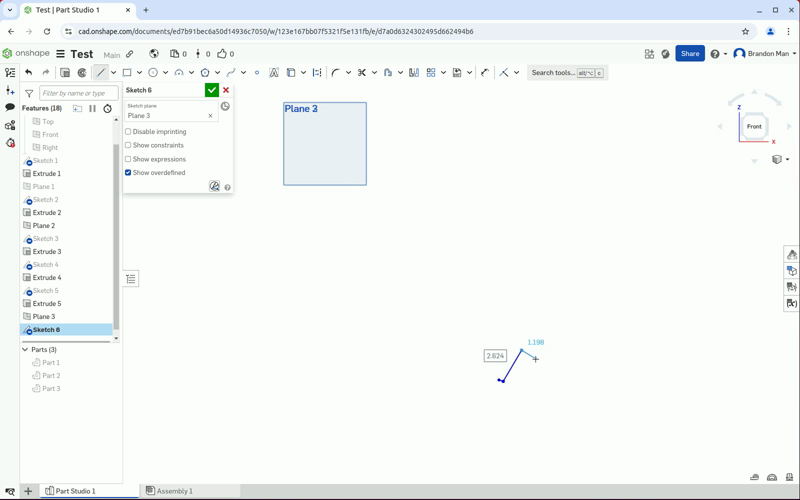
scroll(6)
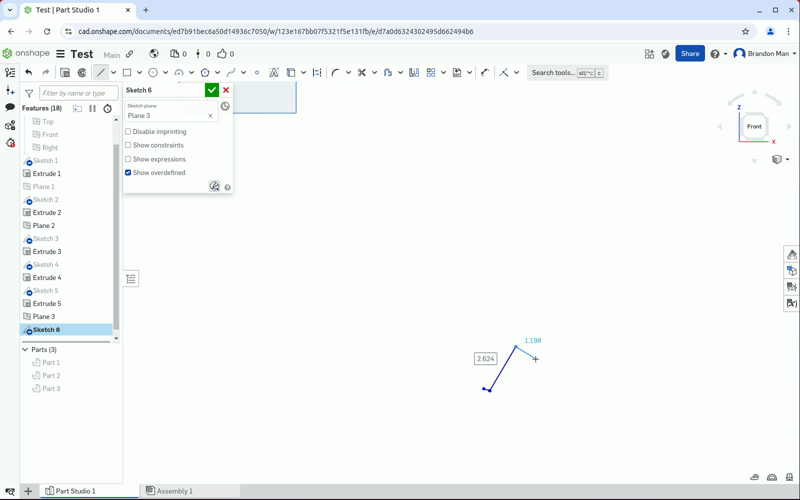
scroll(6)
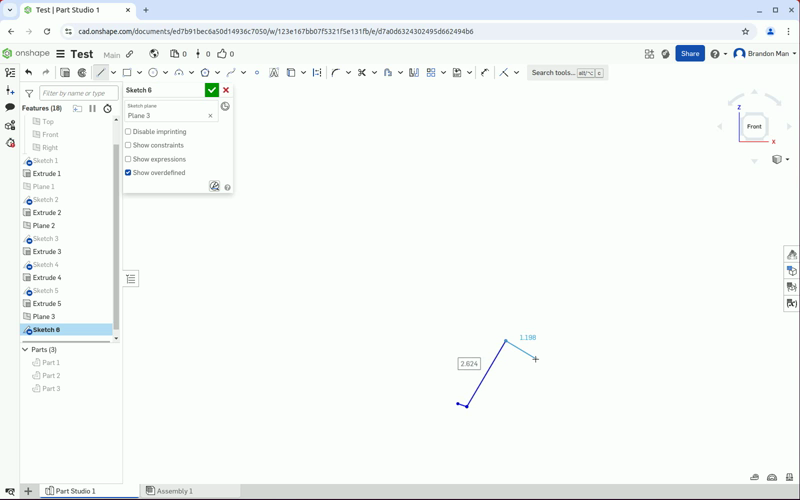
scroll(6)
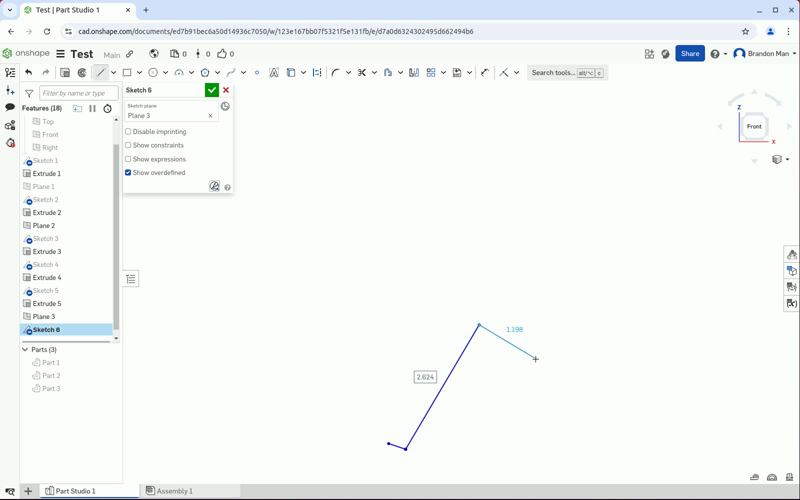
click(535, 358)
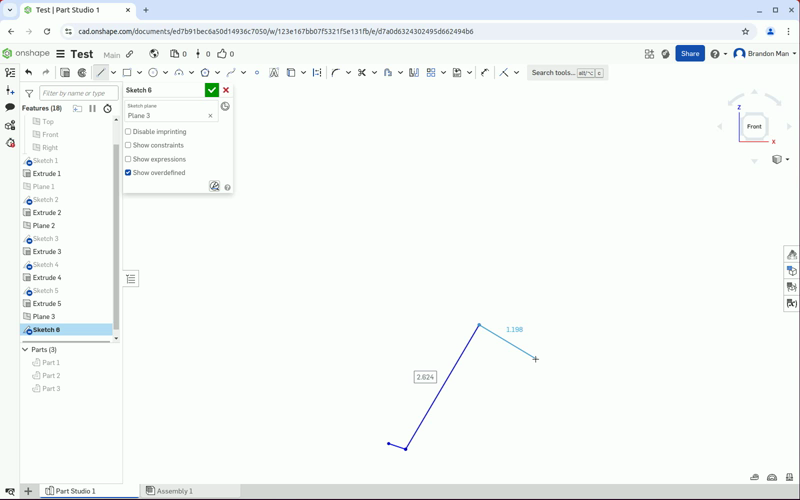
scroll(-6)
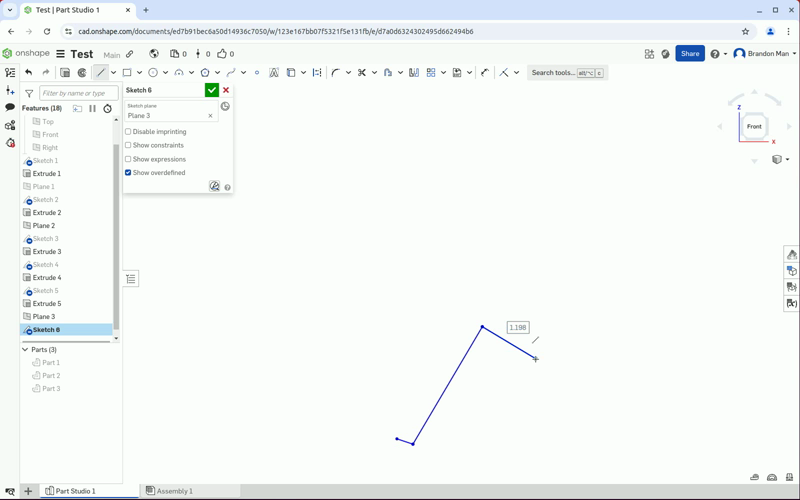
scroll(-6)
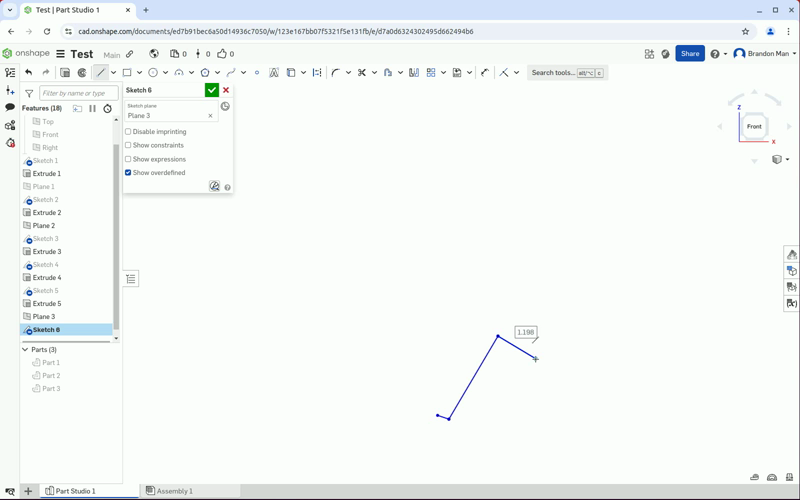
scroll(-6)
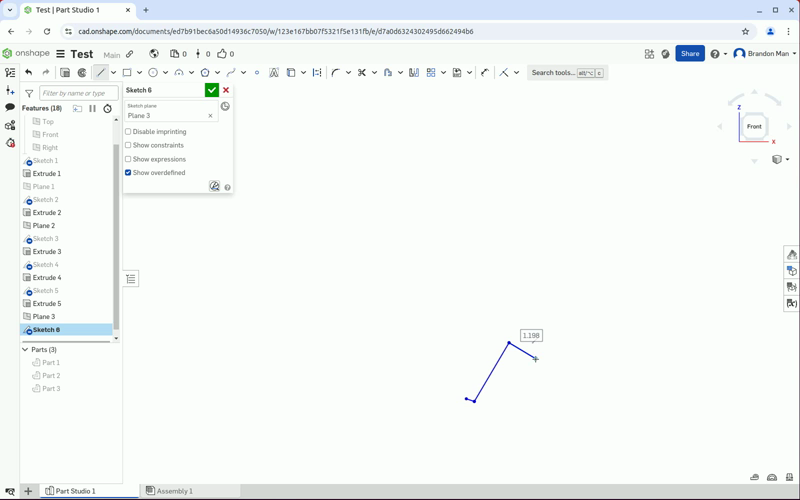
scroll(-6)
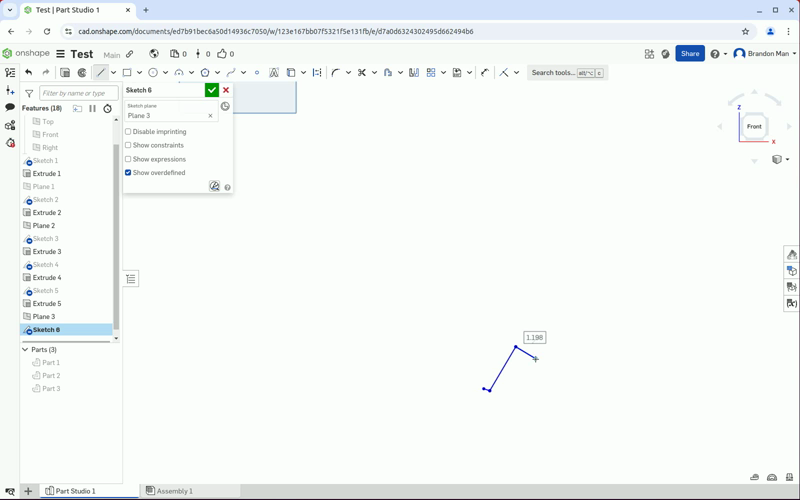
scroll(-6)
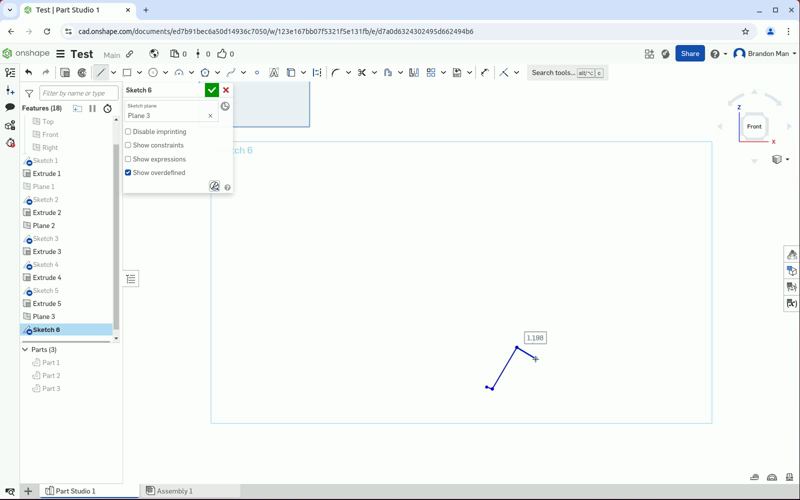
scroll(-6)
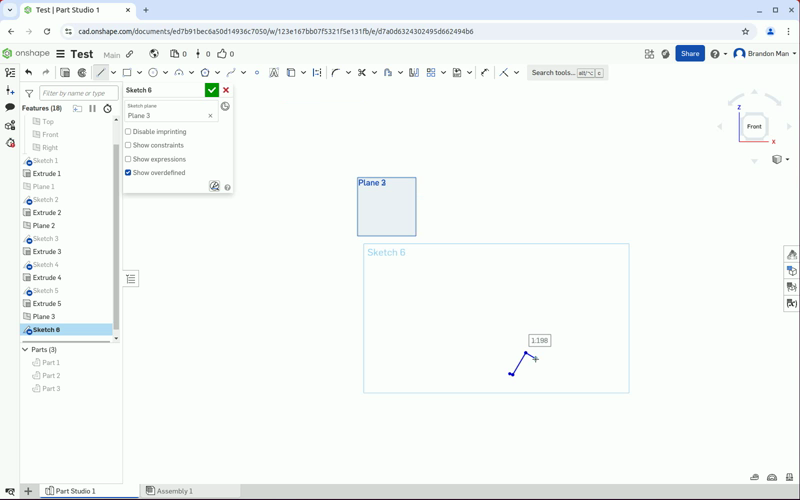
scroll(-6)
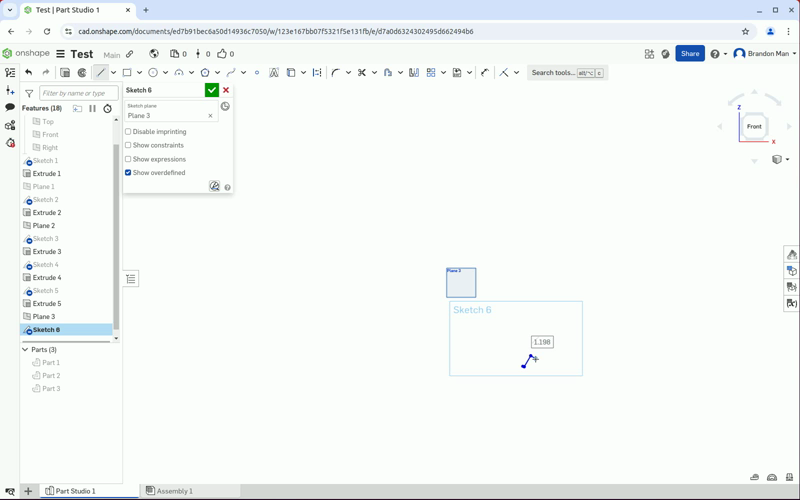
key_up(shift)
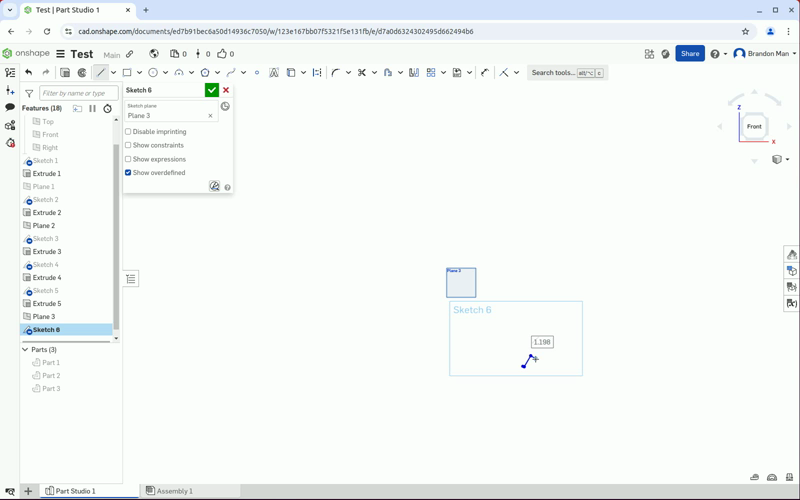
key_down(shift)
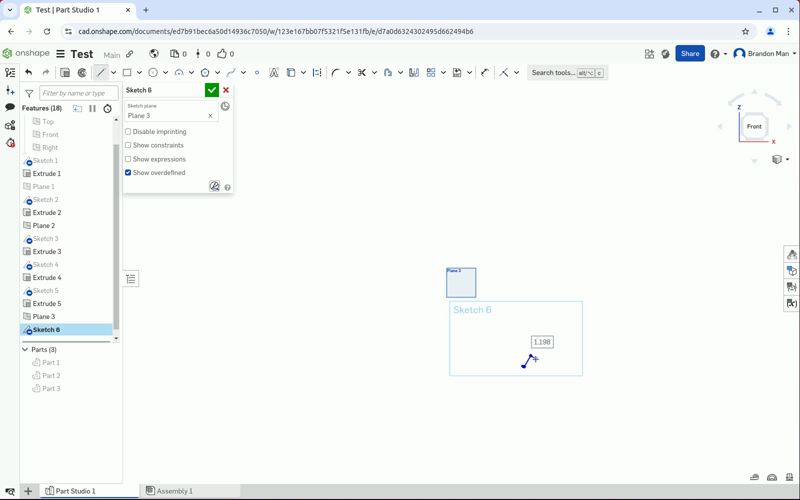
mouse_move(565, 358)
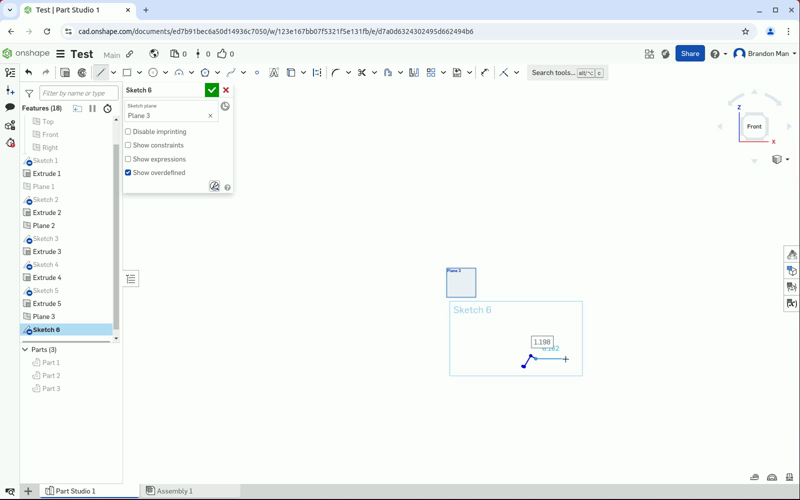
mouse_move(545, 342)
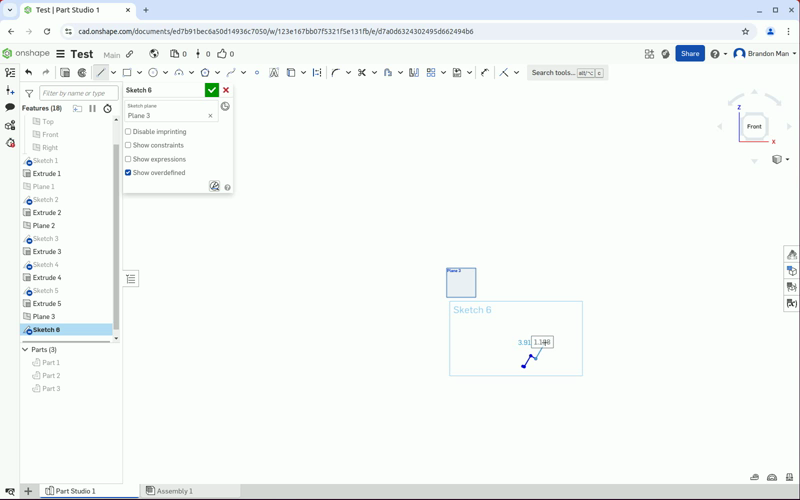
click(545, 342)
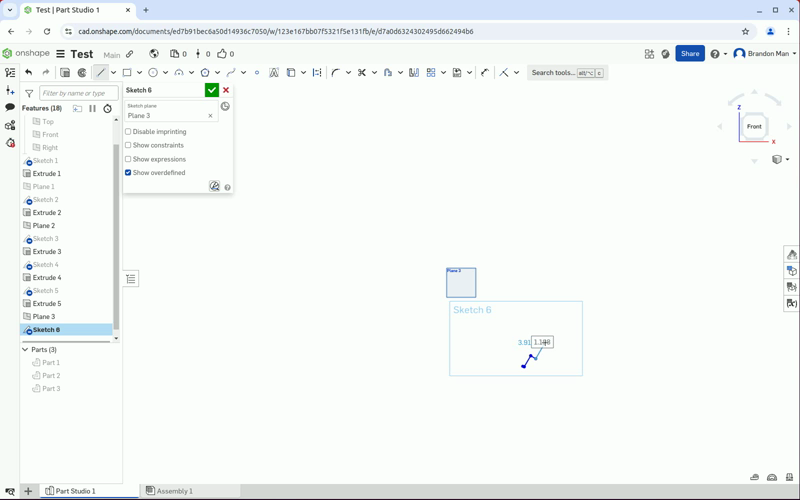
key_up(shift)
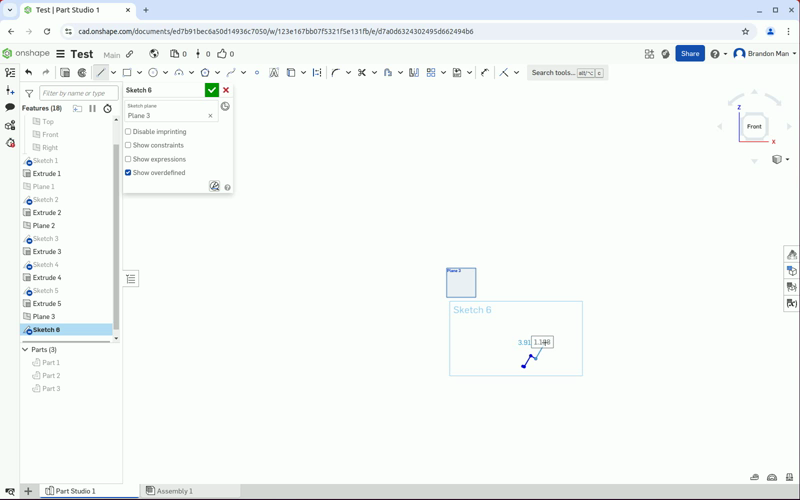
key_down(shift)
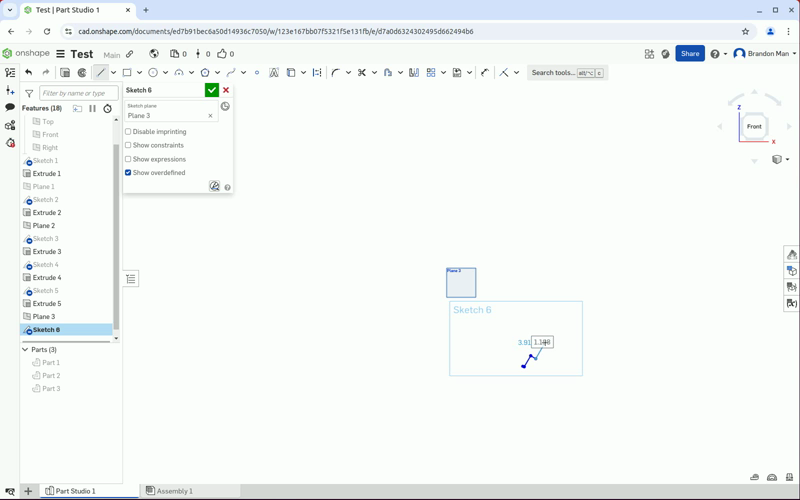
mouse_move(575, 342)
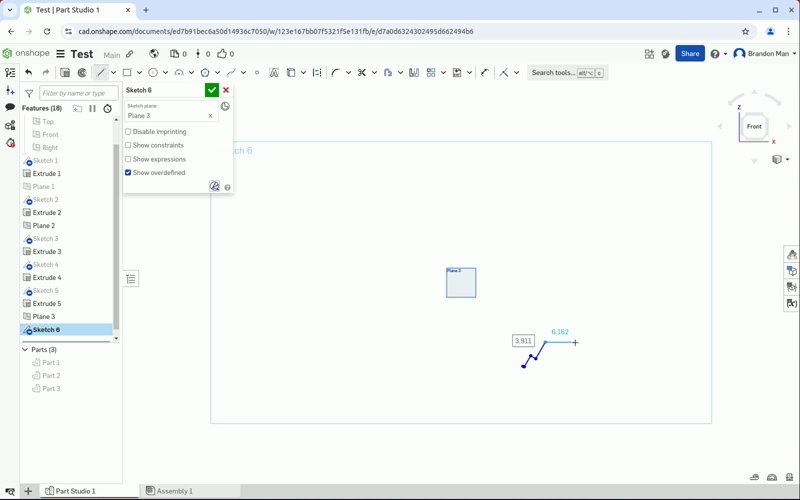
mouse_move(547, 342)
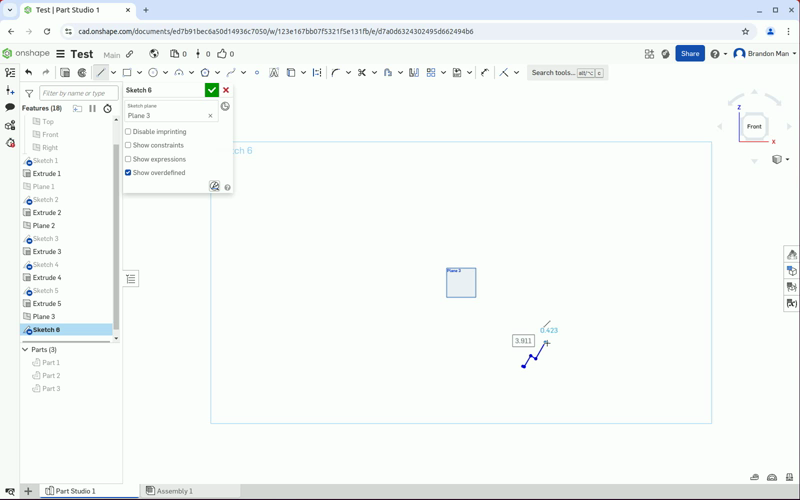
scroll(6)
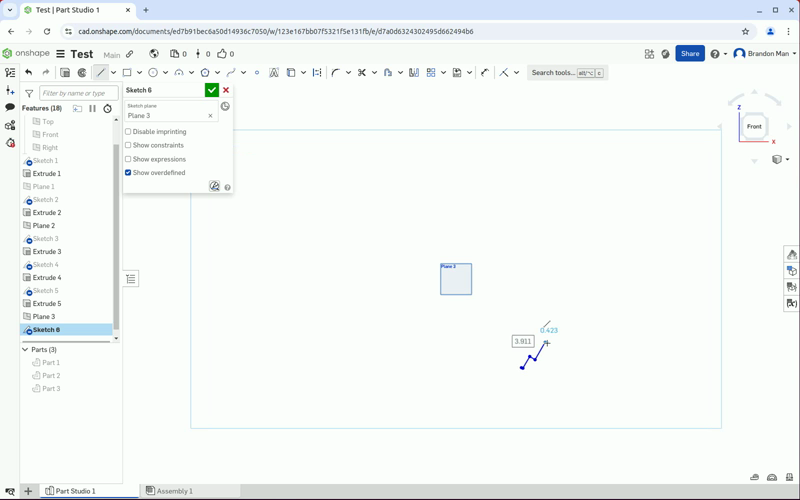
scroll(6)
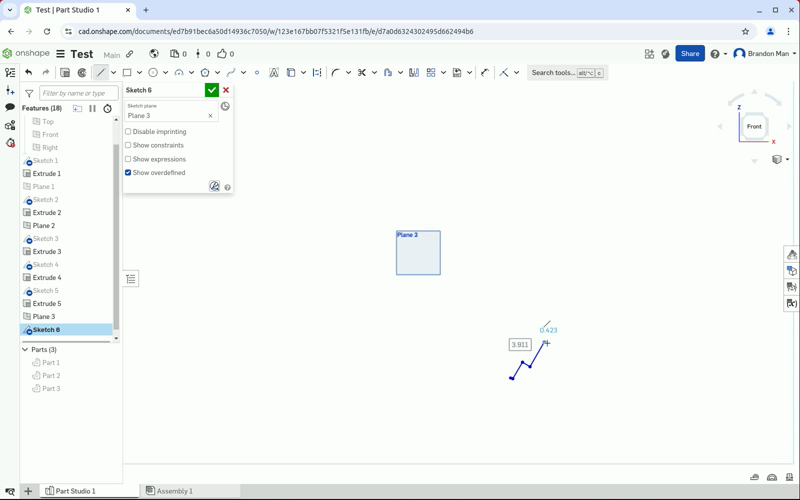
scroll(6)
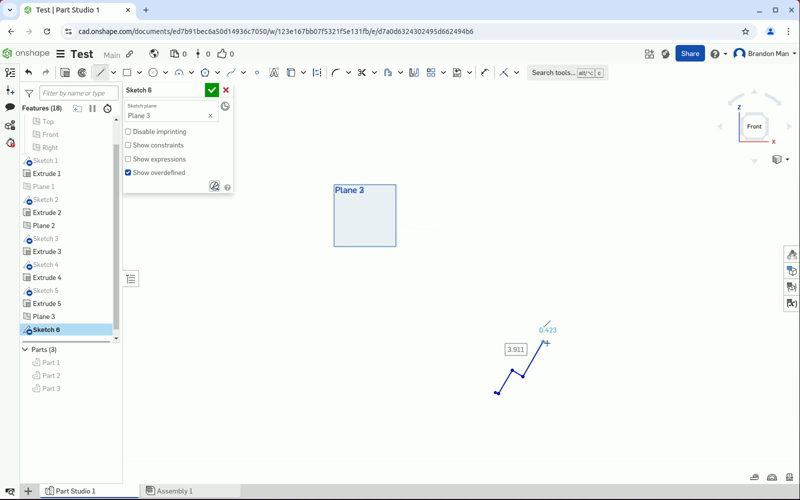
scroll(6)
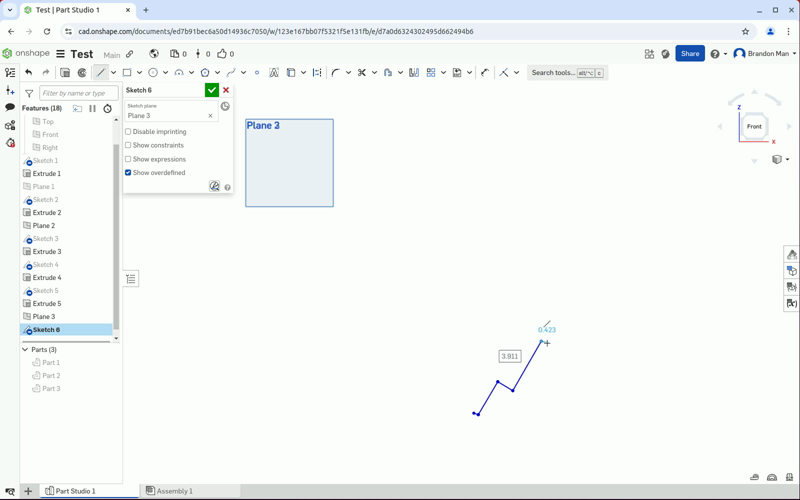
scroll(6)
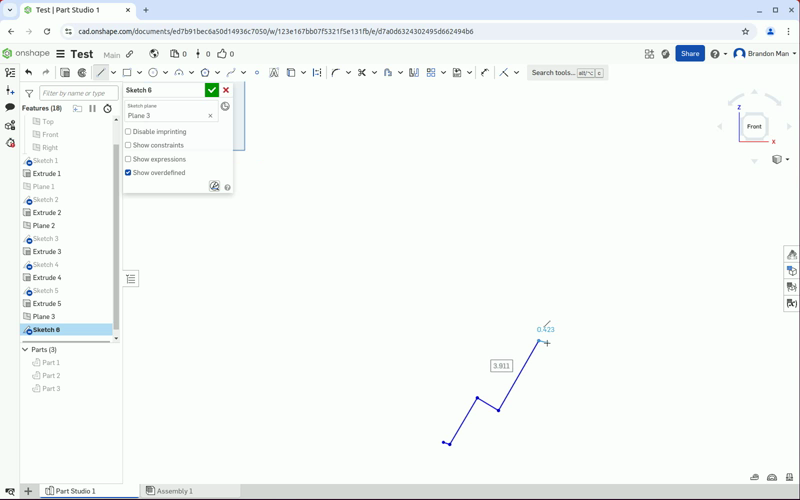
scroll(6)
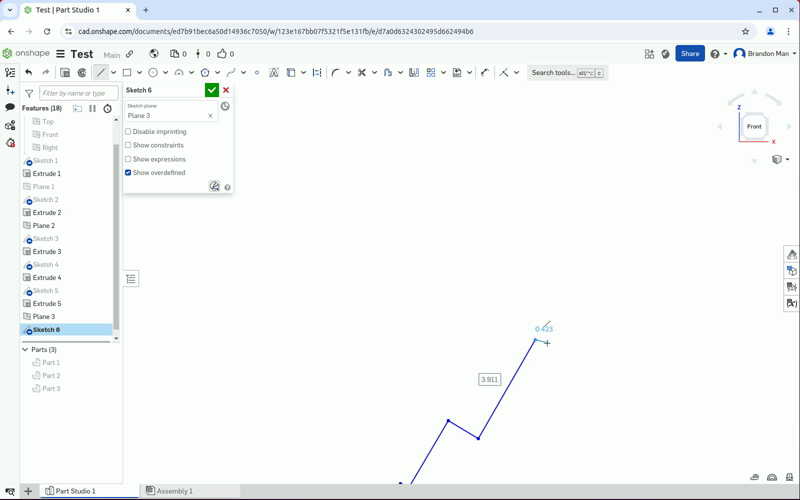
scroll(6)
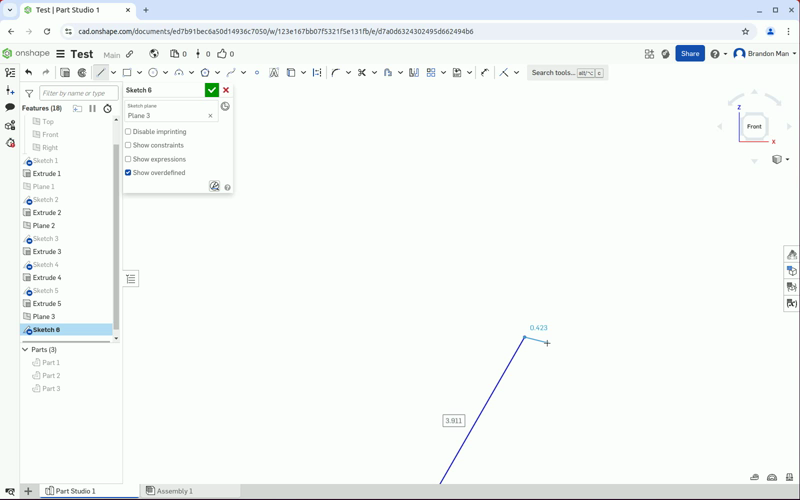
click(547, 342)
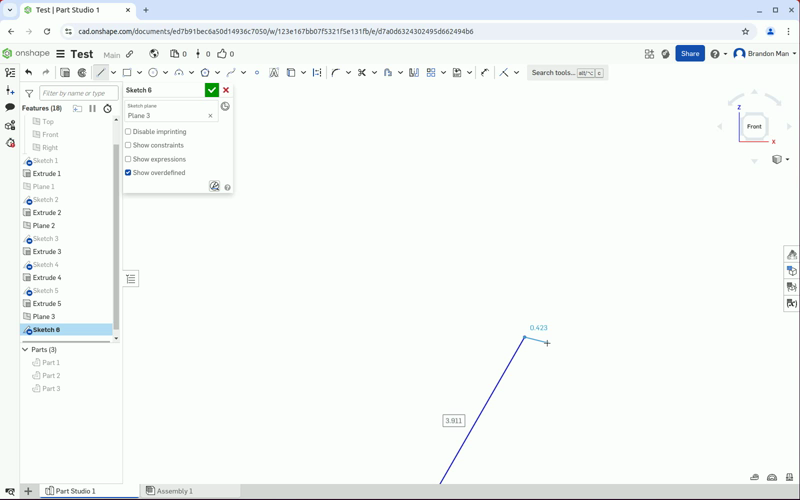
scroll(-6)
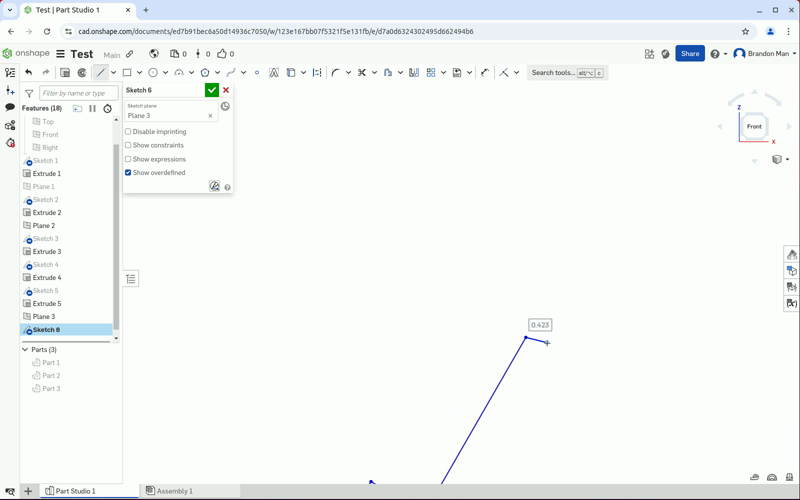
scroll(-6)
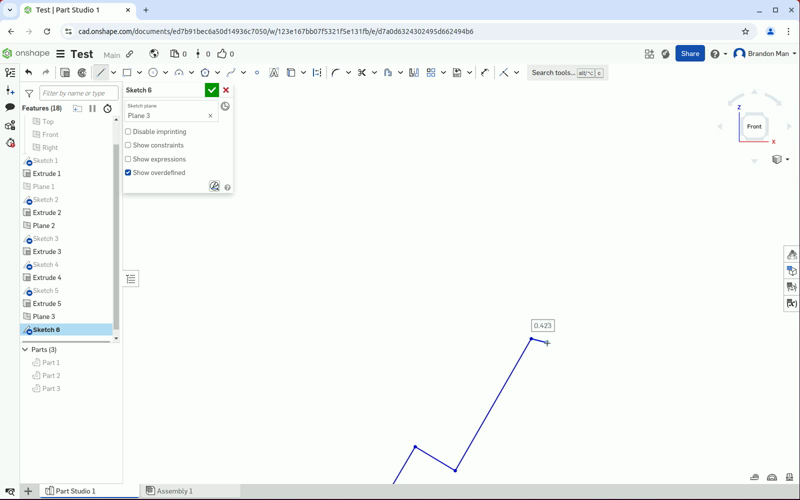
scroll(-6)
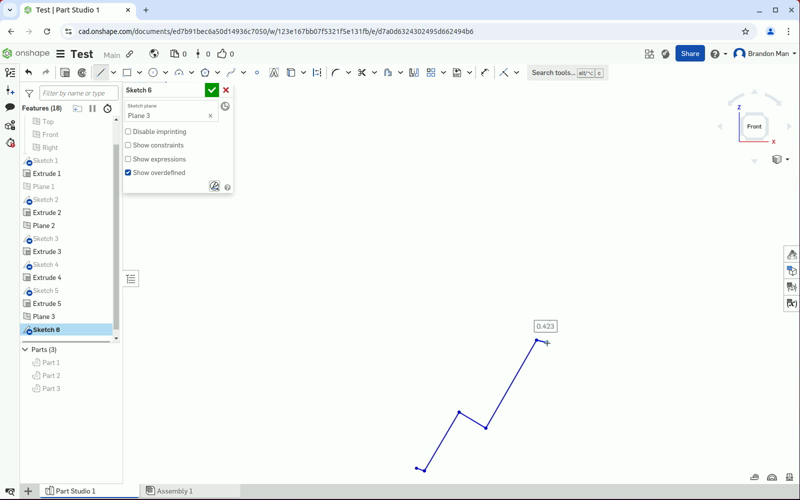
scroll(-6)
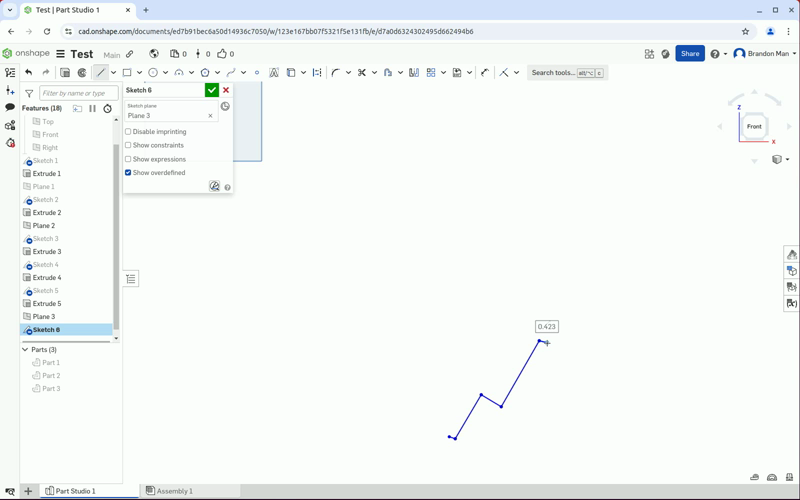
scroll(-6)
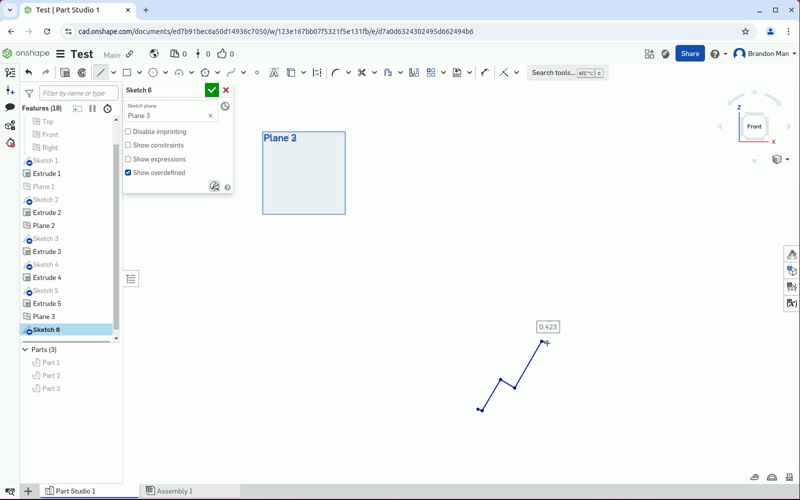
scroll(-6)
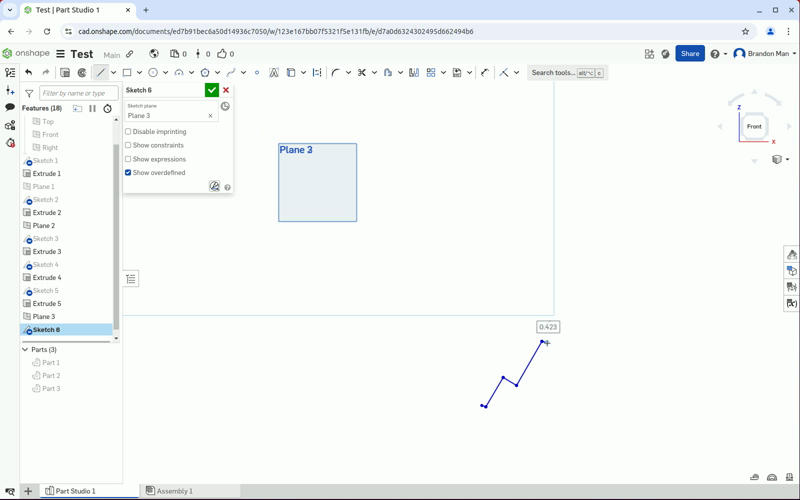
scroll(-6)
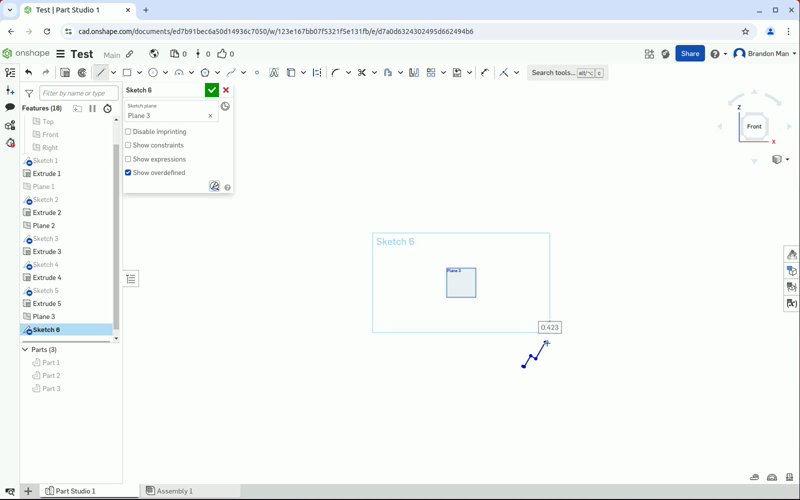
key_up(shift)
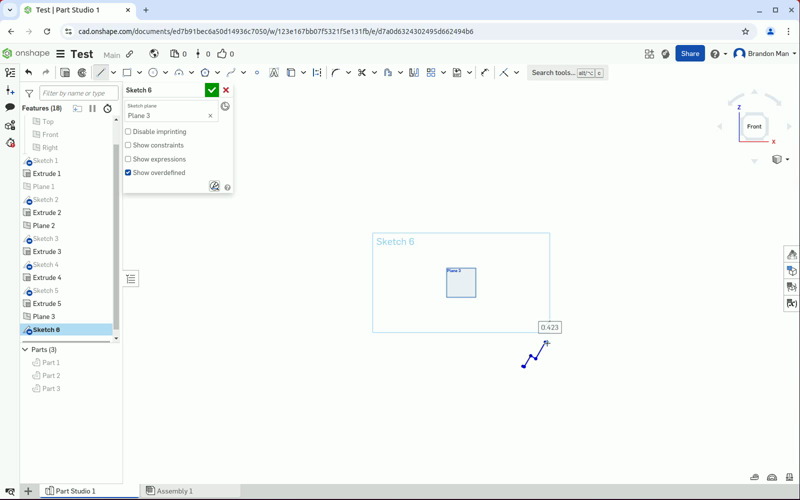
key_down(shift)
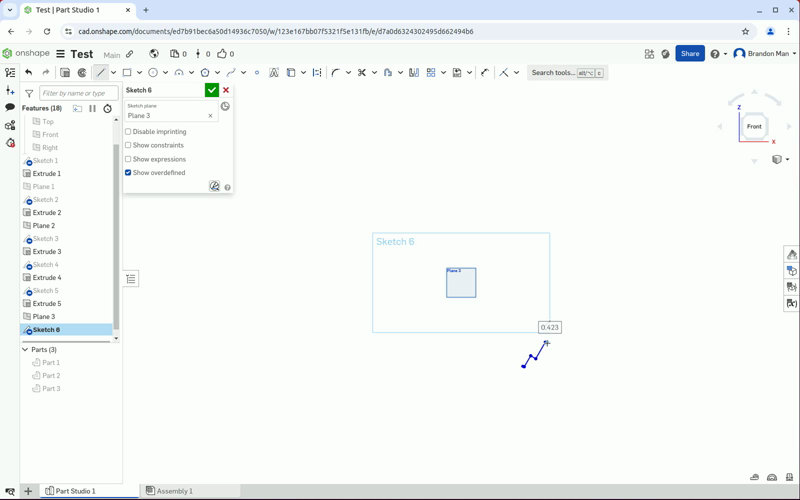
mouse_move(577, 342)
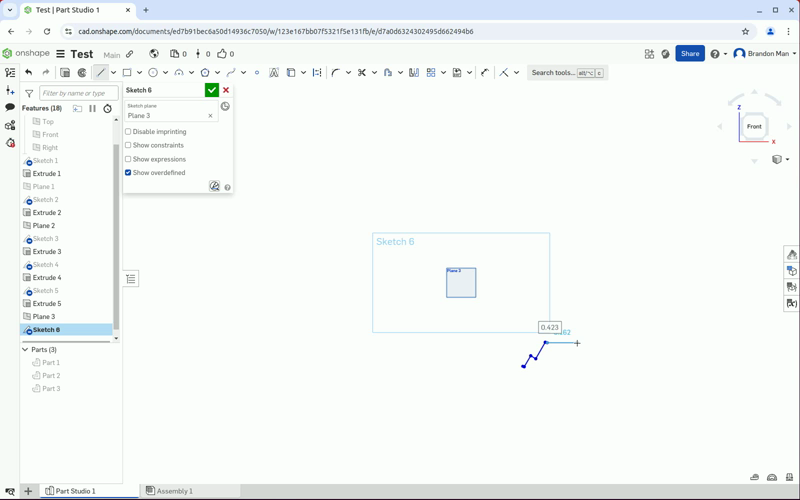
mouse_move(547, 337)
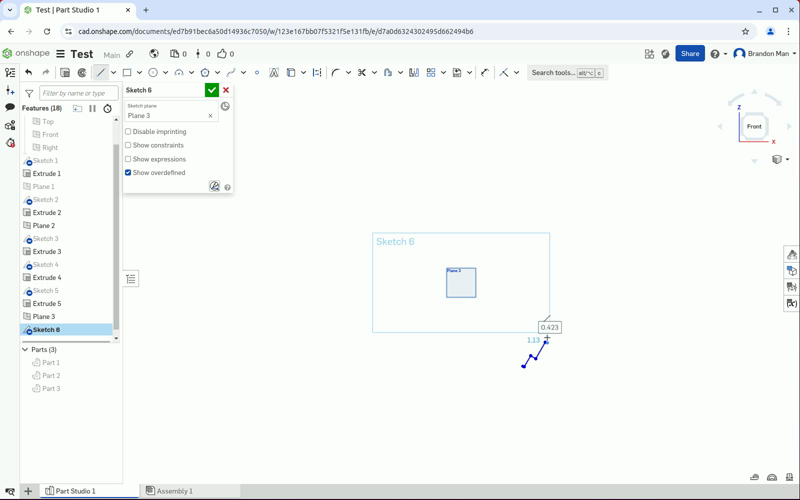
scroll(6)
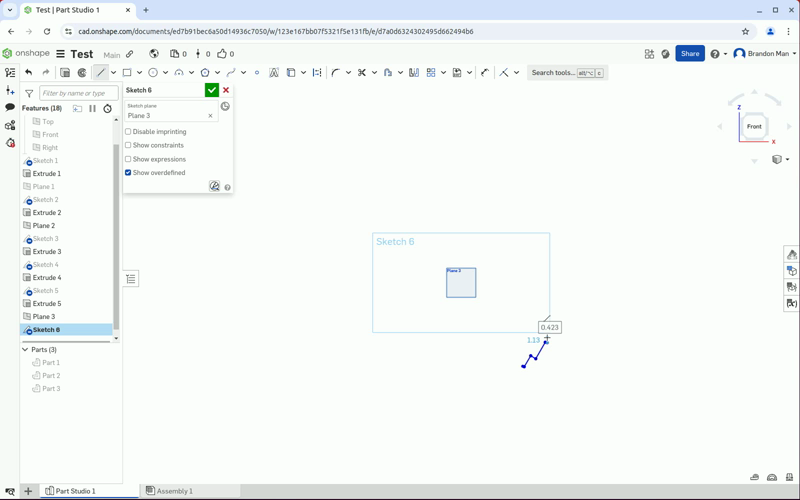
scroll(6)
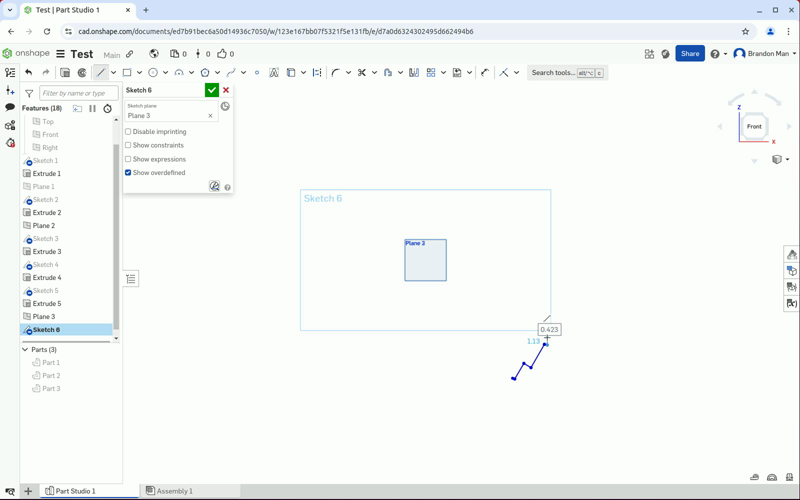
scroll(6)
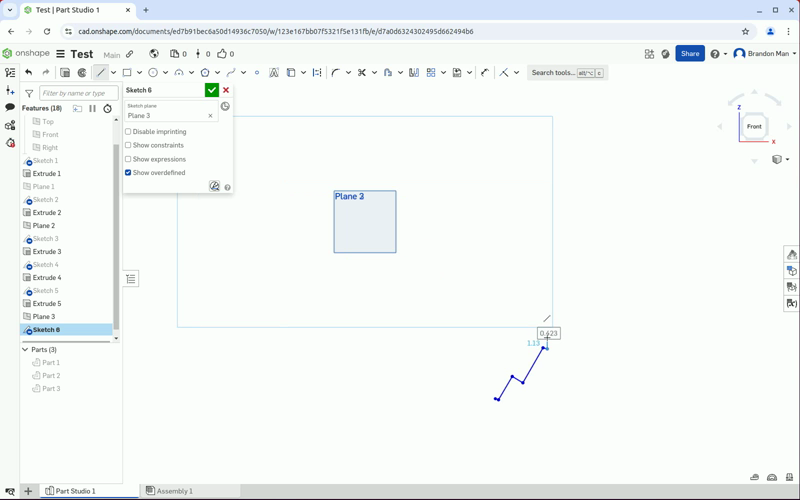
scroll(6)
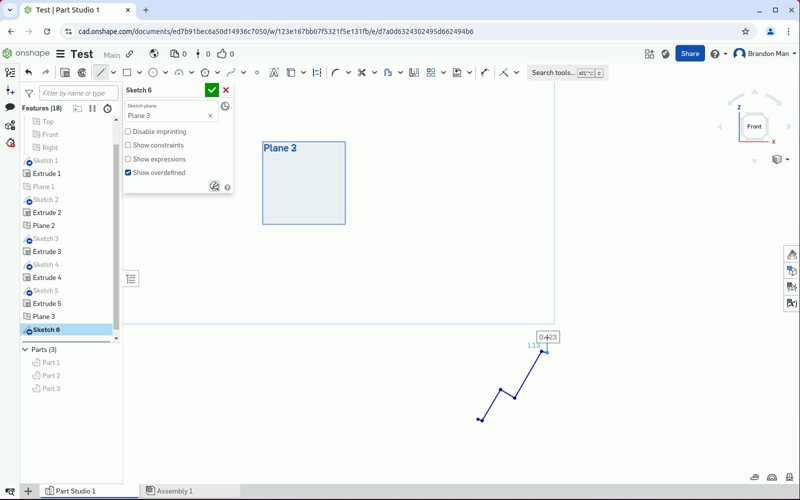
scroll(6)
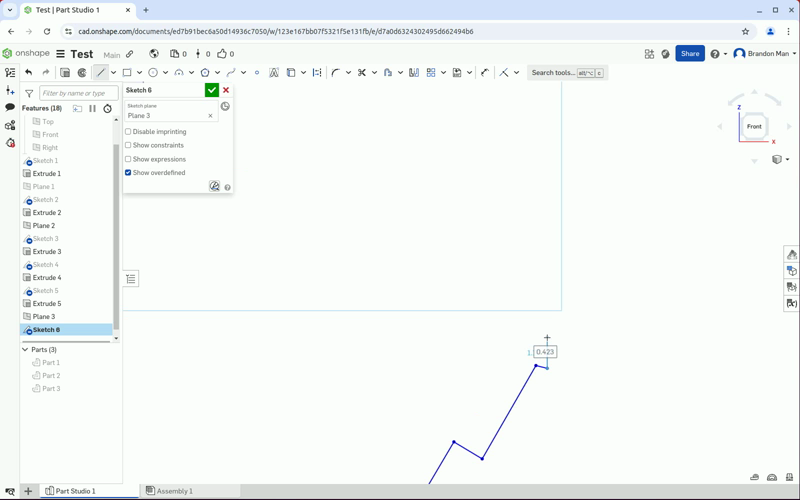
scroll(6)
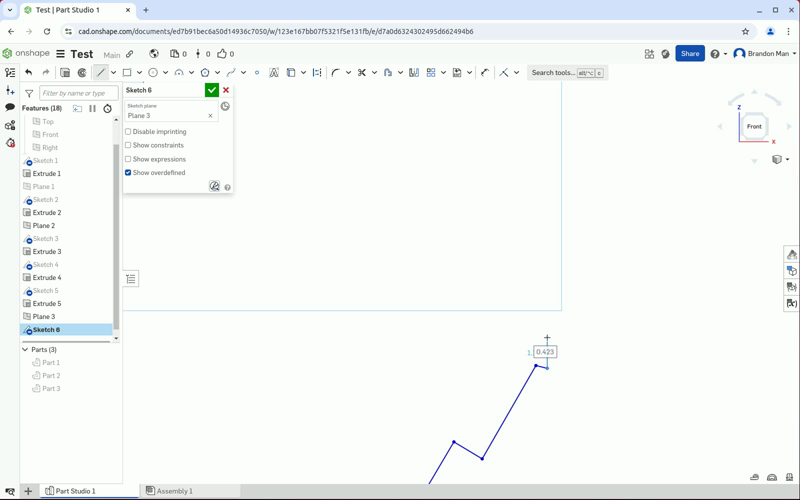
scroll(6)
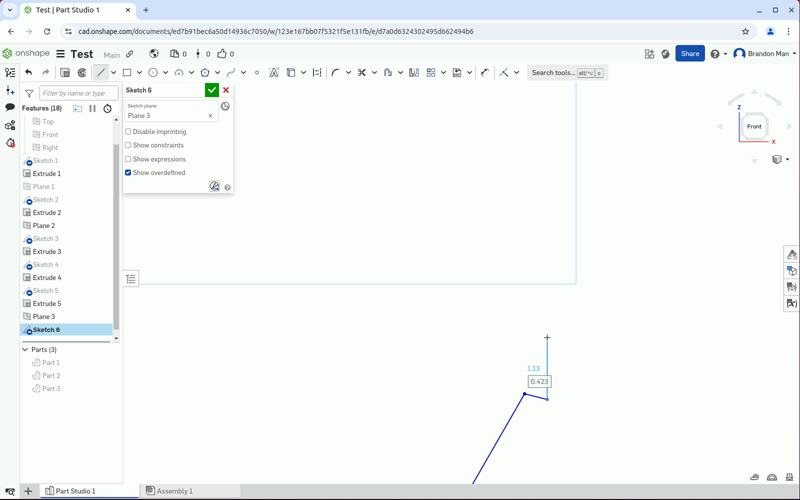
click(547, 337)
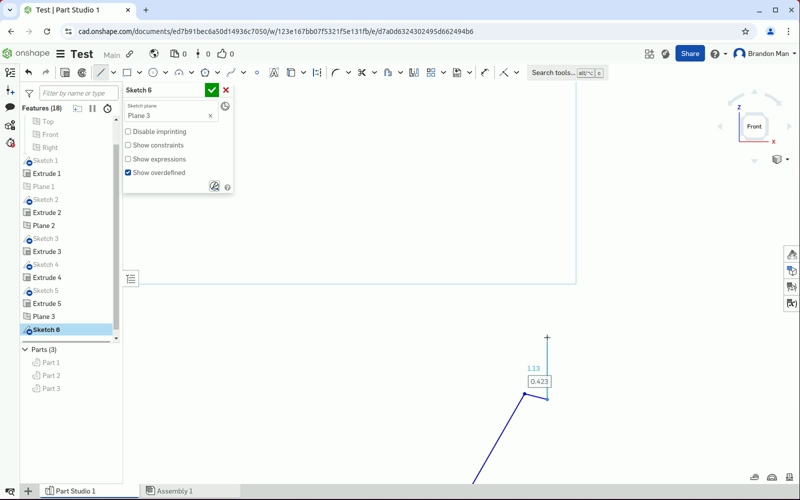
scroll(-6)
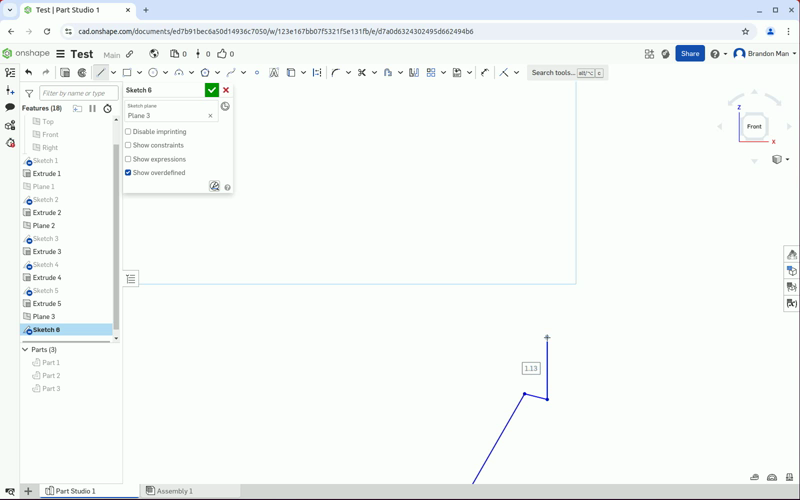
scroll(-6)
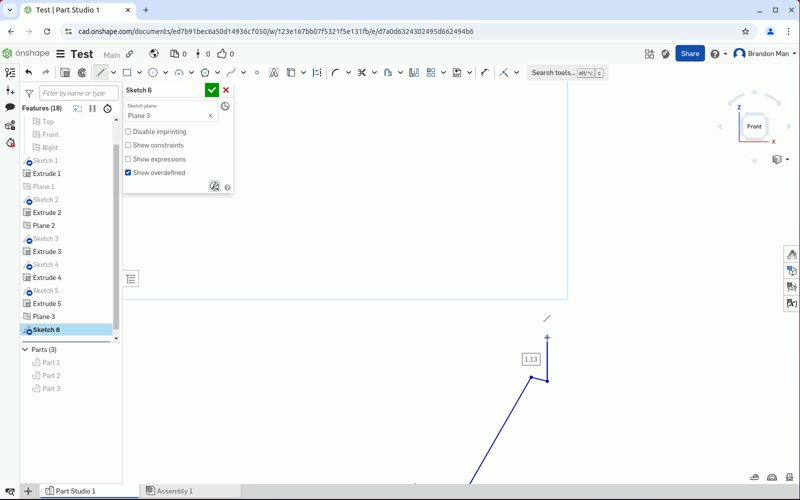
scroll(-6)
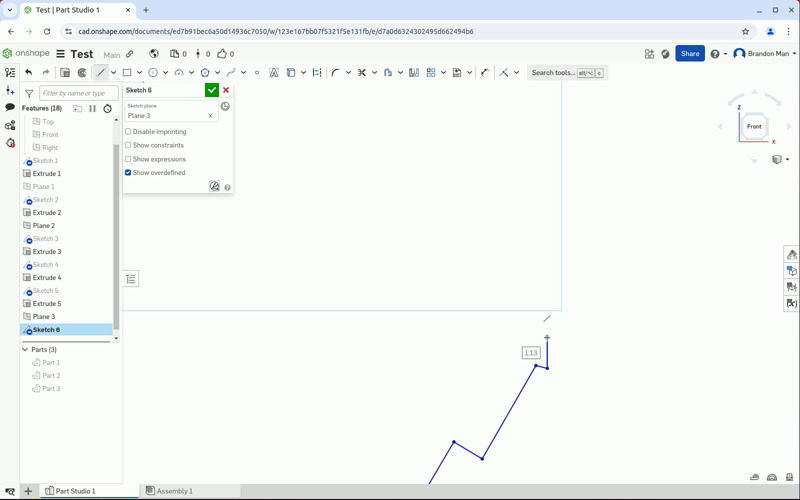
scroll(-6)
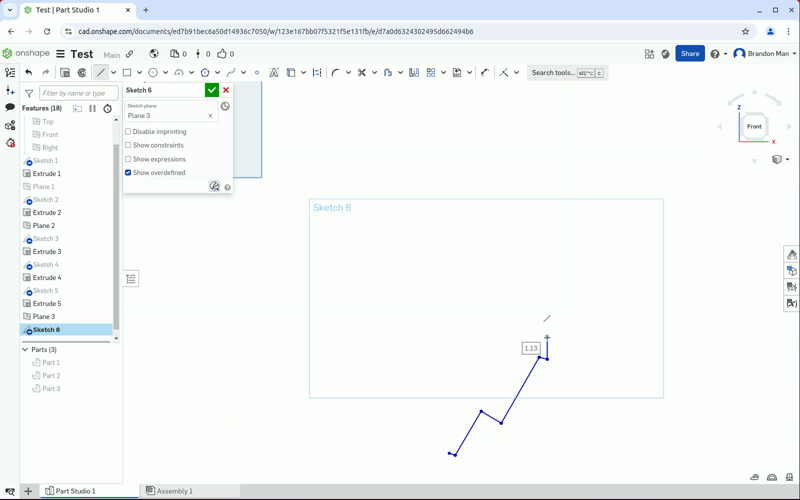
scroll(-6)
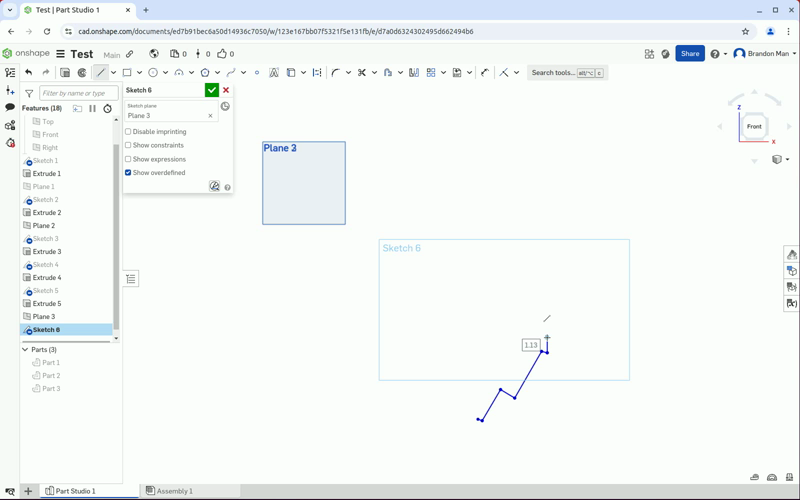
scroll(-6)
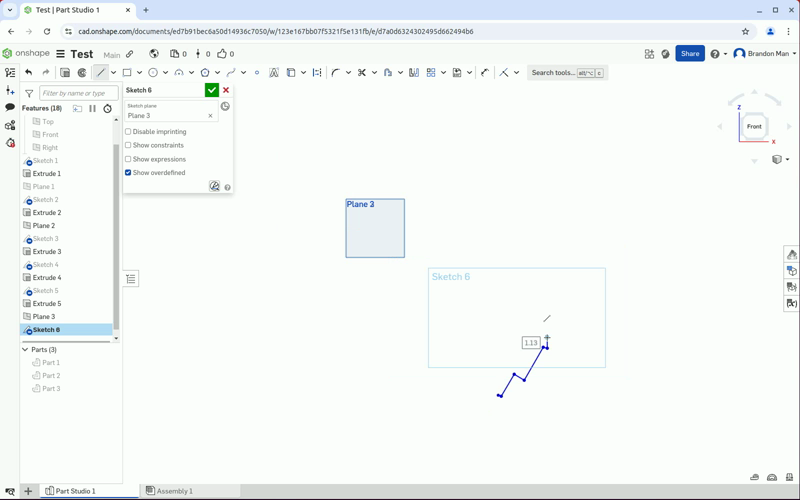
scroll(-6)
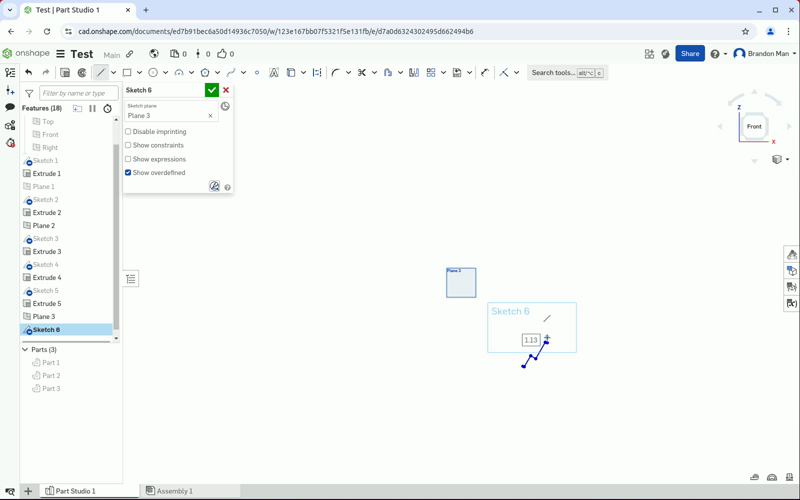
key_up(shift)
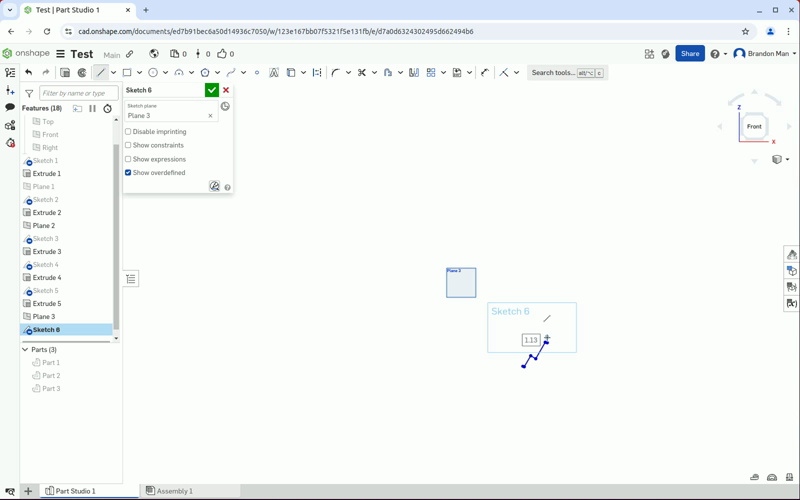
key_down(shift)
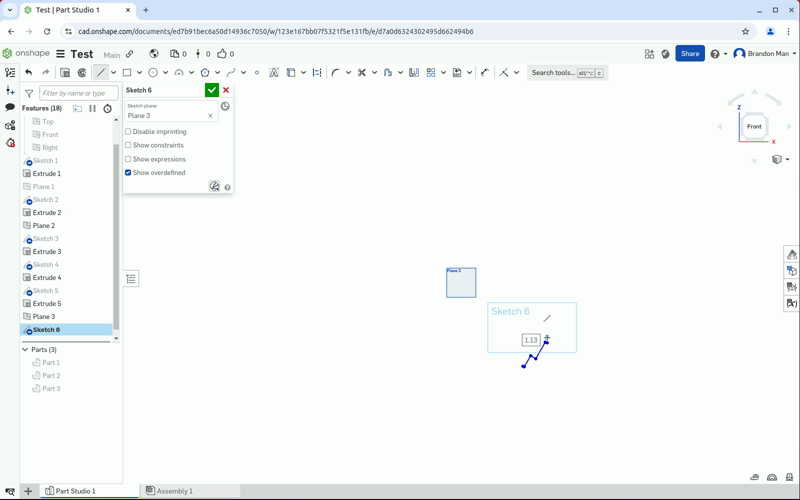
mouse_move(577, 337)
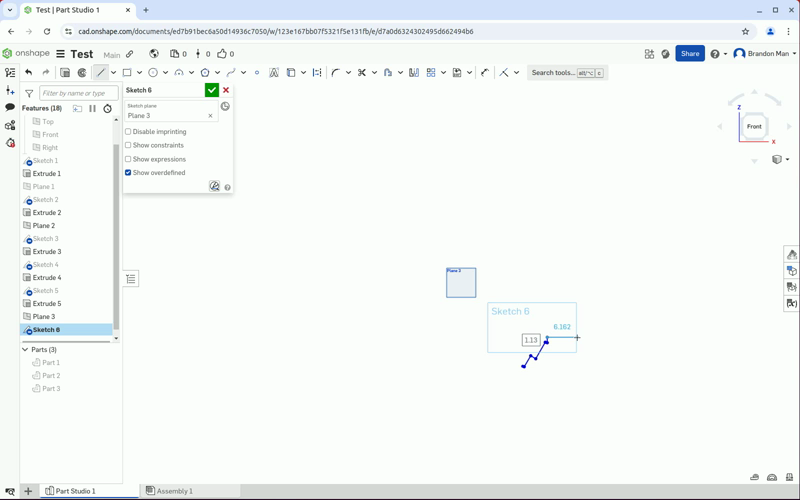
mouse_move(542, 340)
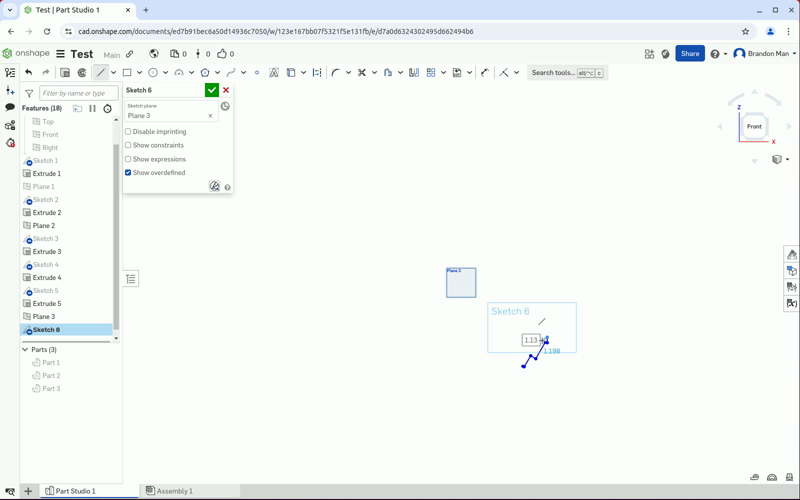
scroll(6)
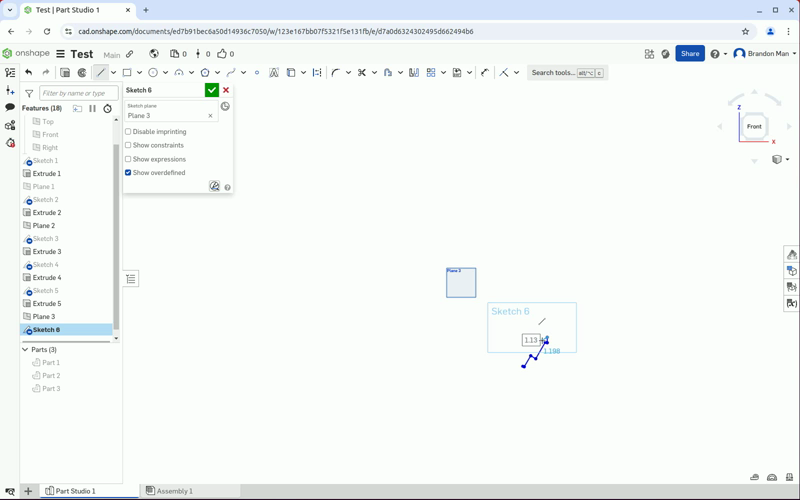
scroll(6)
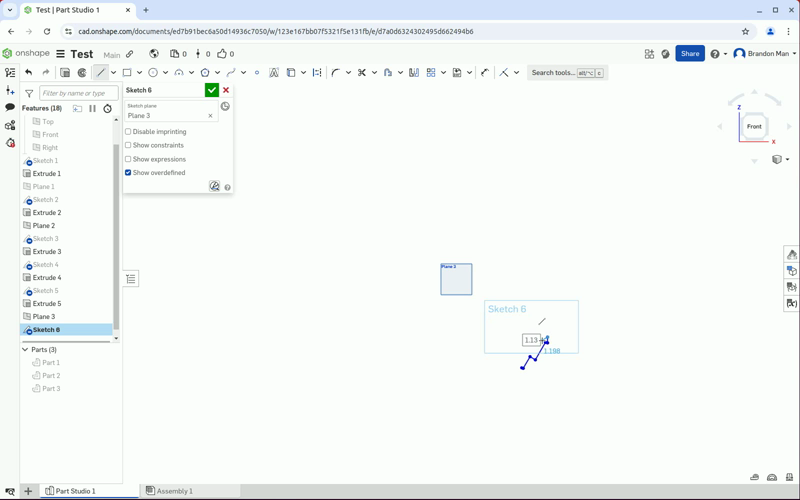
scroll(6)
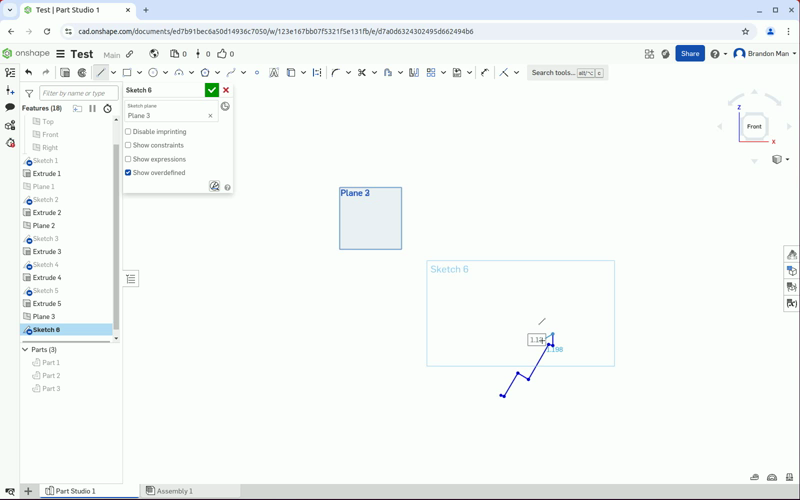
scroll(6)
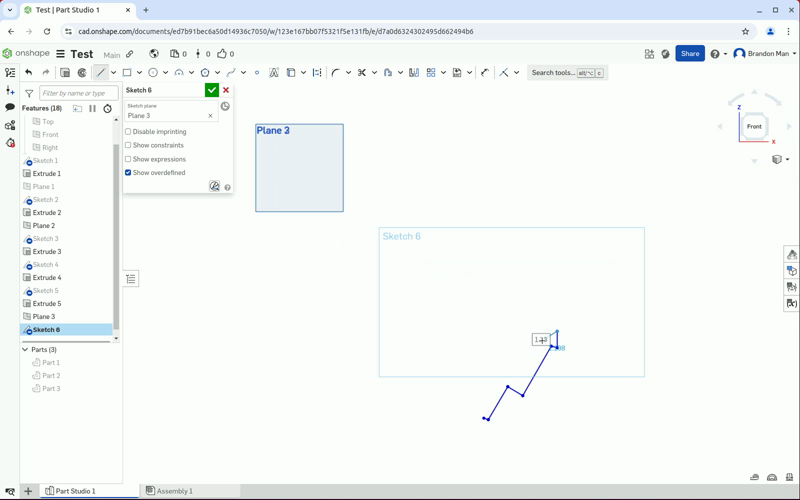
scroll(6)
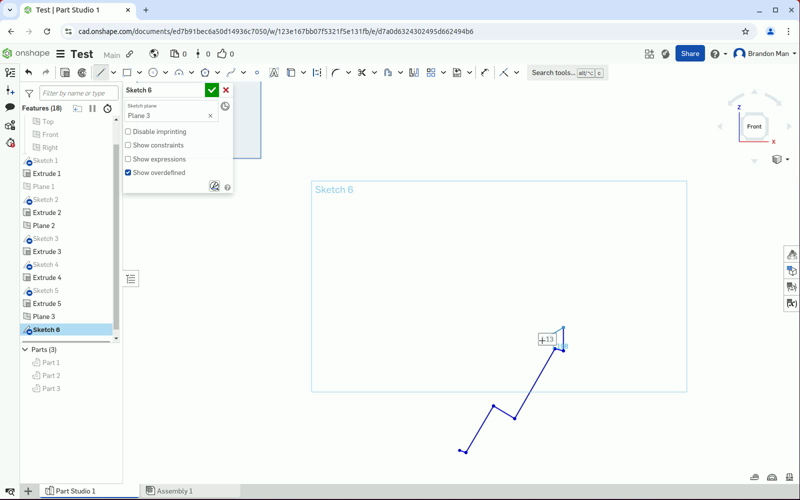
scroll(6)
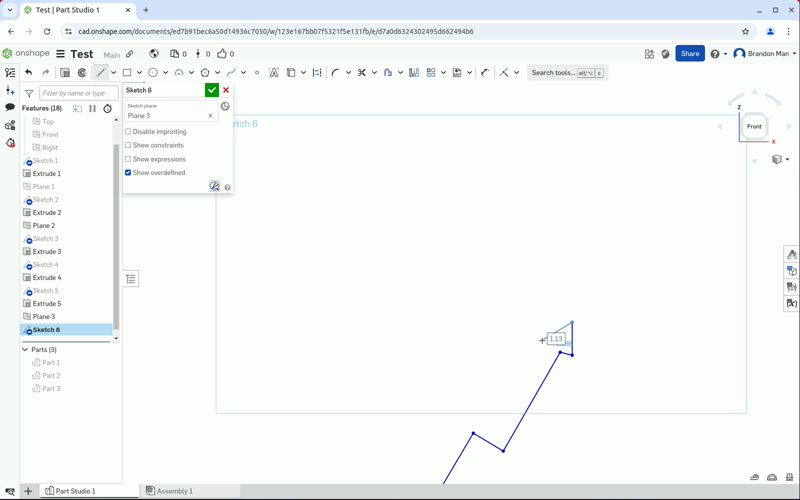
scroll(6)
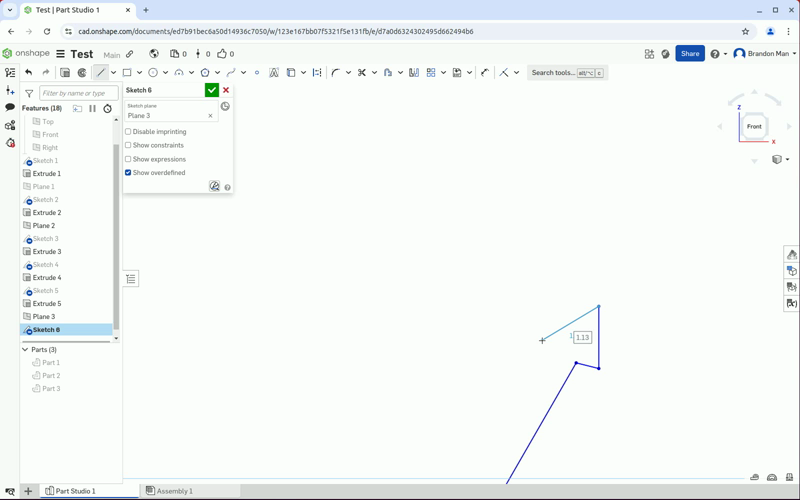
click(542, 340)
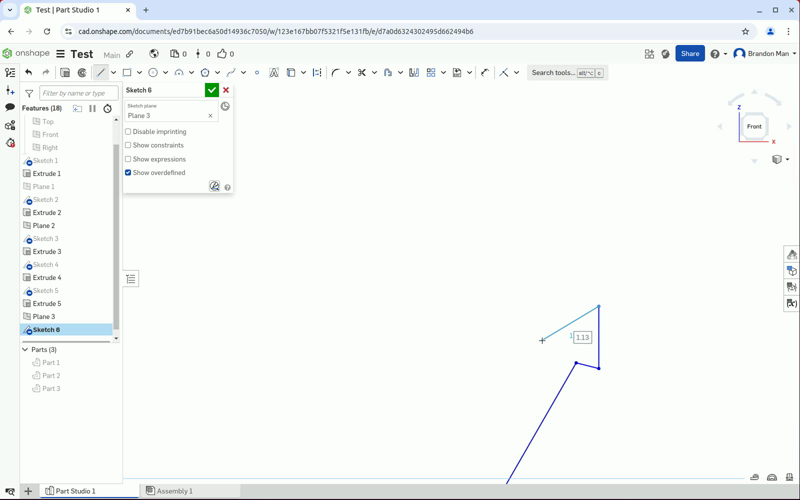
scroll(-6)
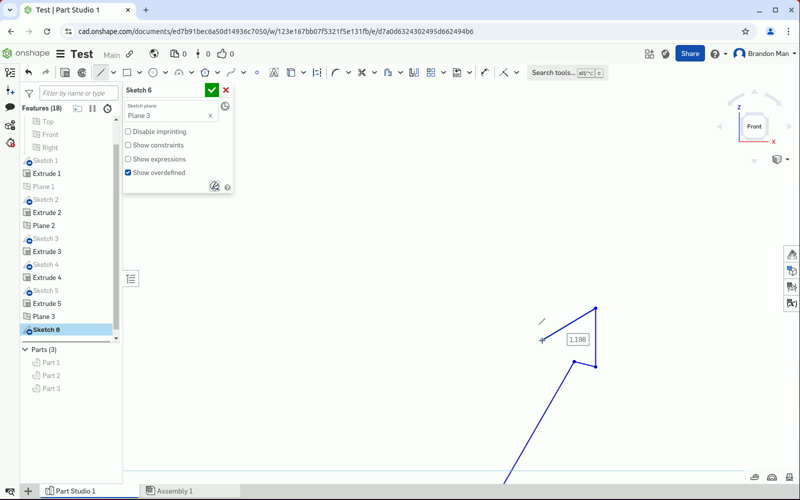
scroll(-6)
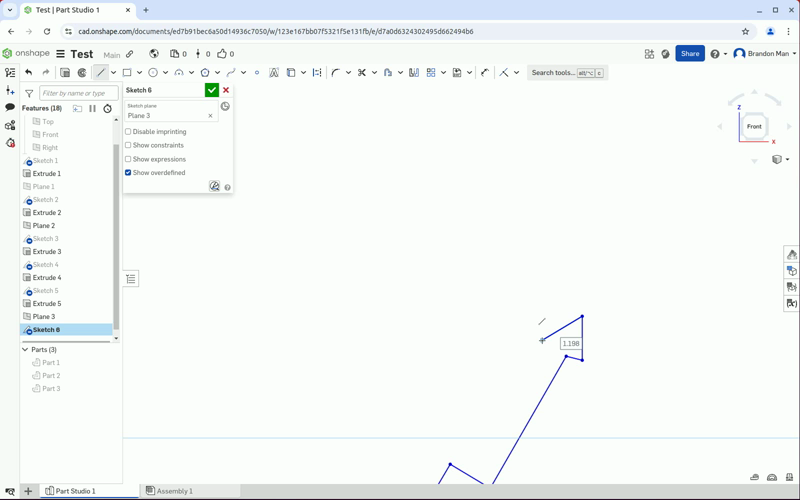
scroll(-6)
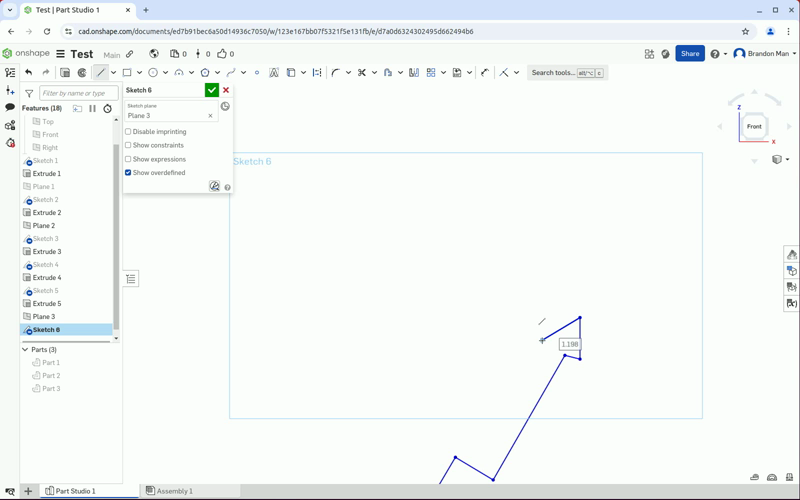
scroll(-6)
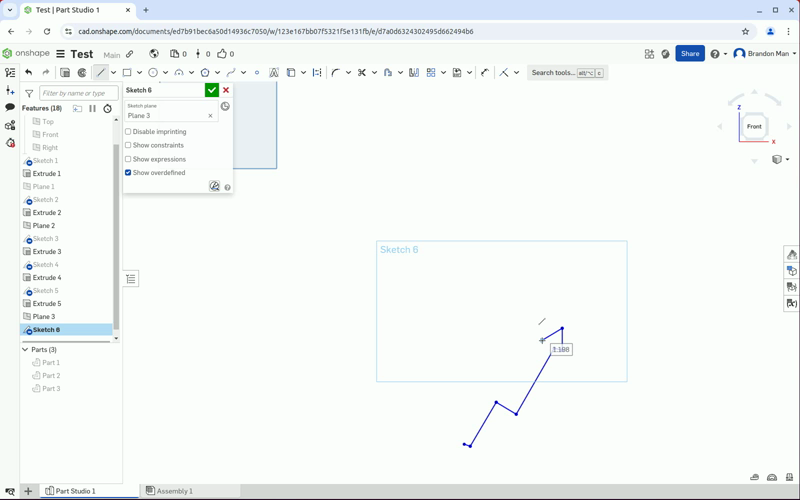
scroll(-6)
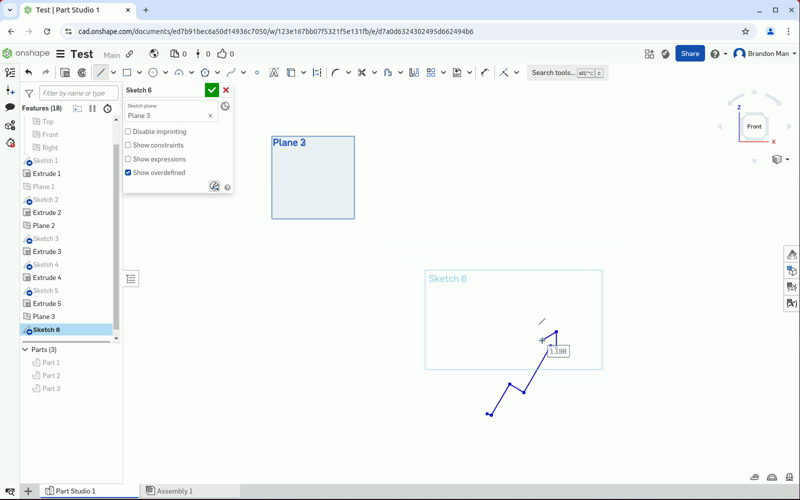
scroll(-6)
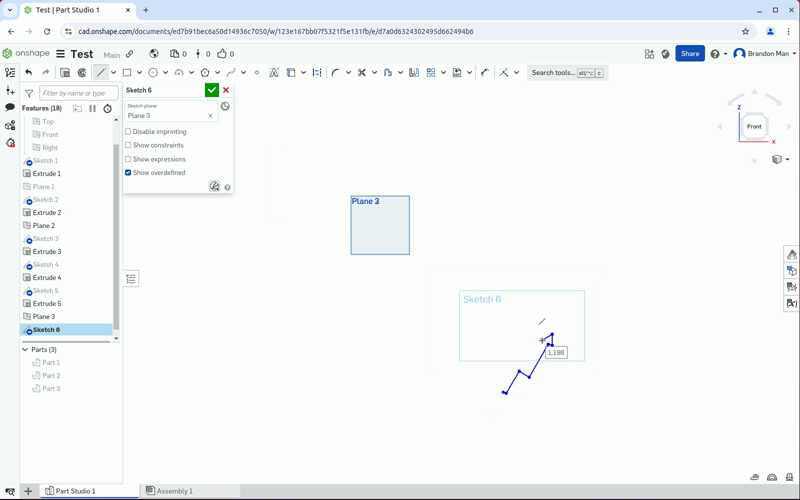
scroll(-6)
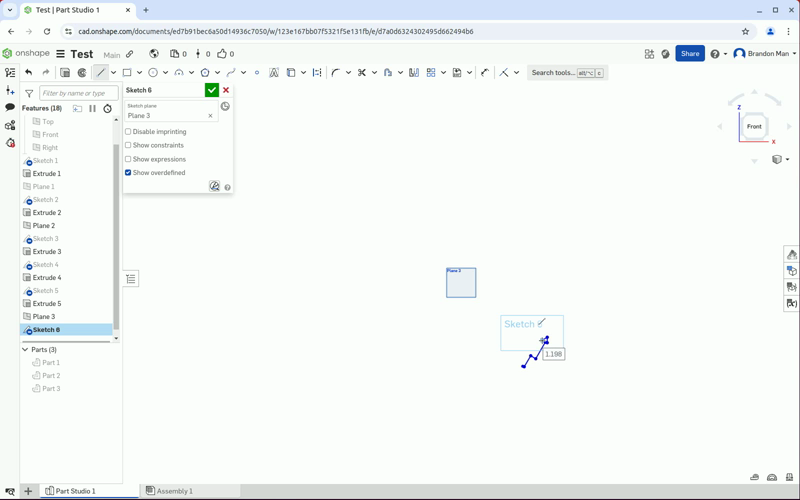
key_up(shift)
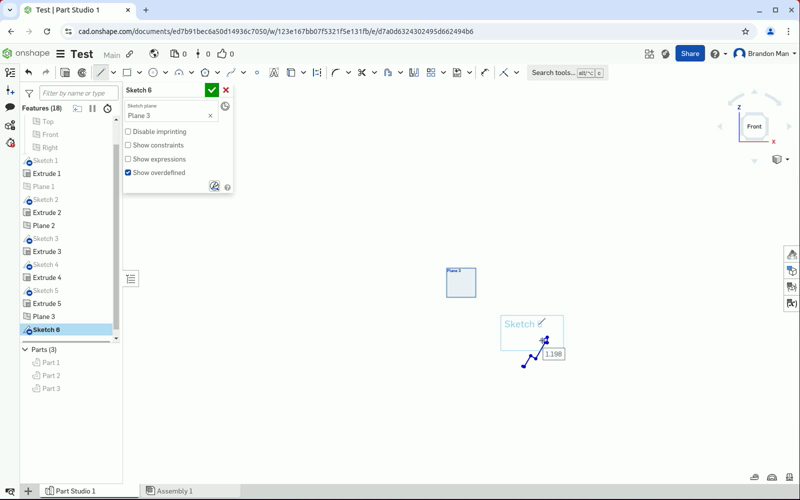
key_down(shift)
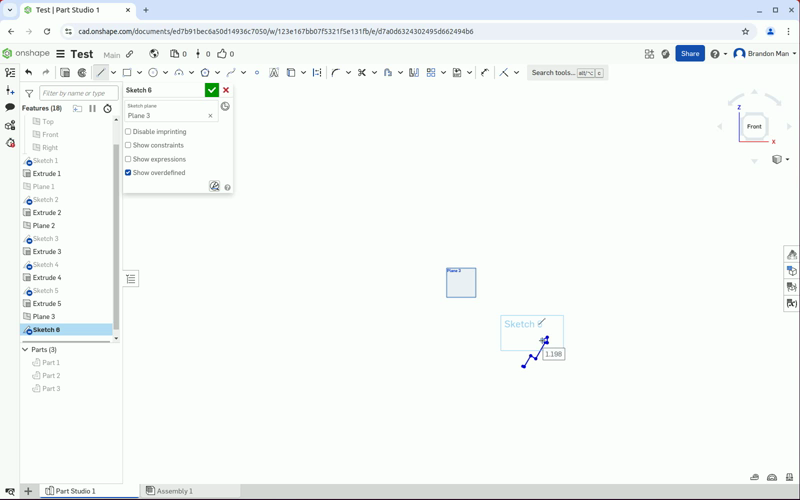
mouse_move(572, 340)
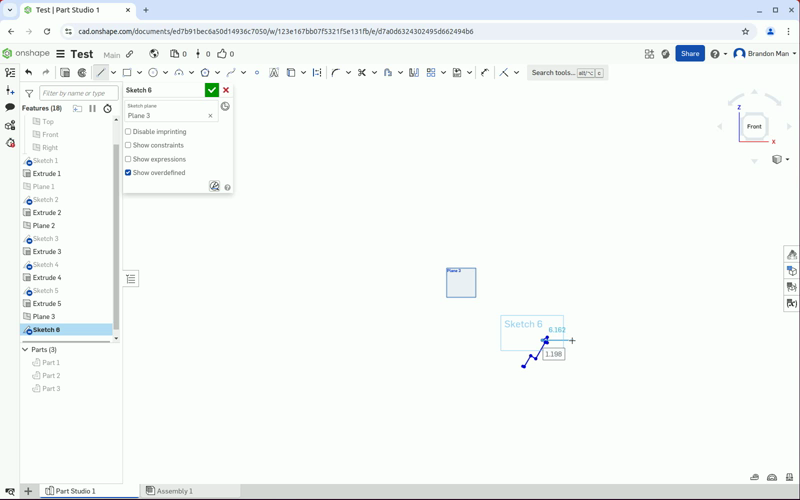
mouse_move(543, 341)
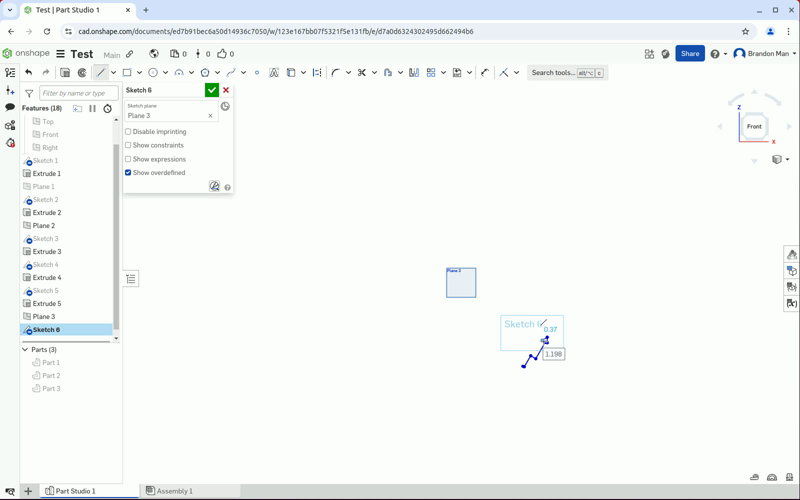
scroll(6)
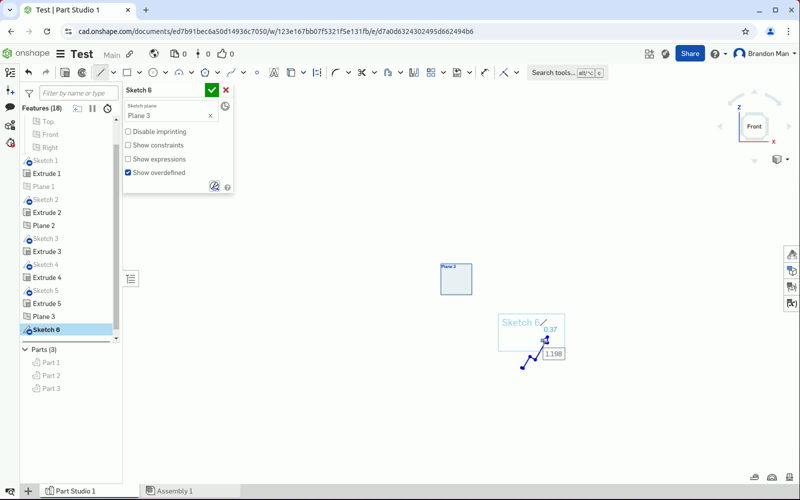
scroll(6)
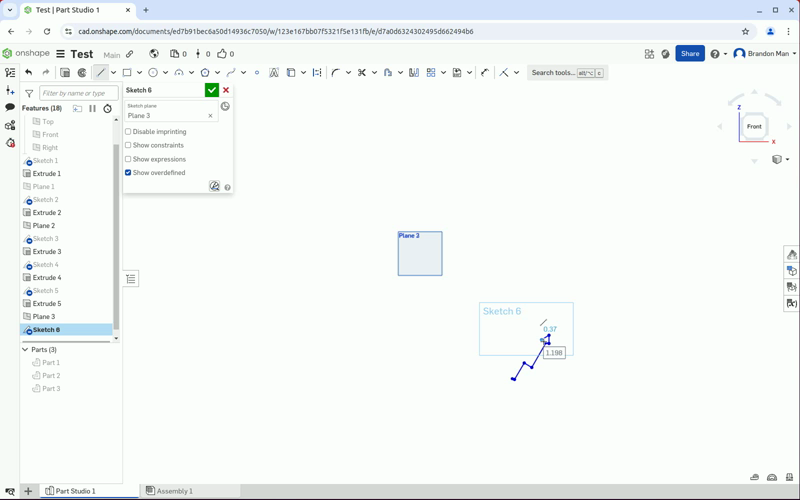
scroll(6)
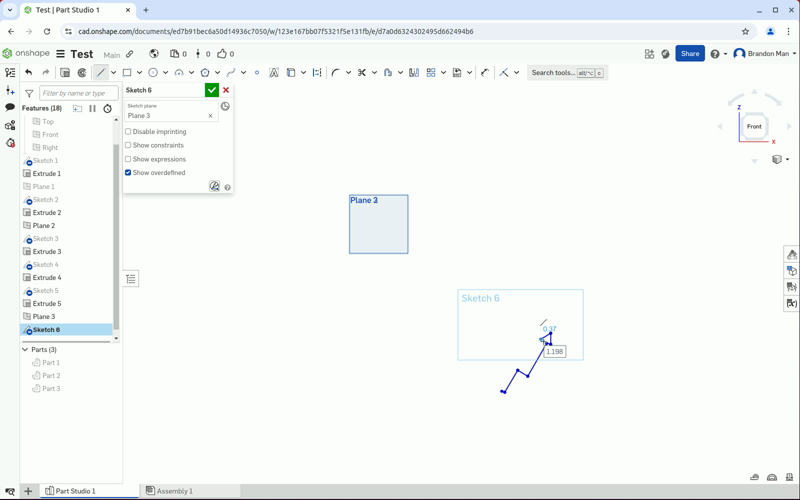
scroll(6)
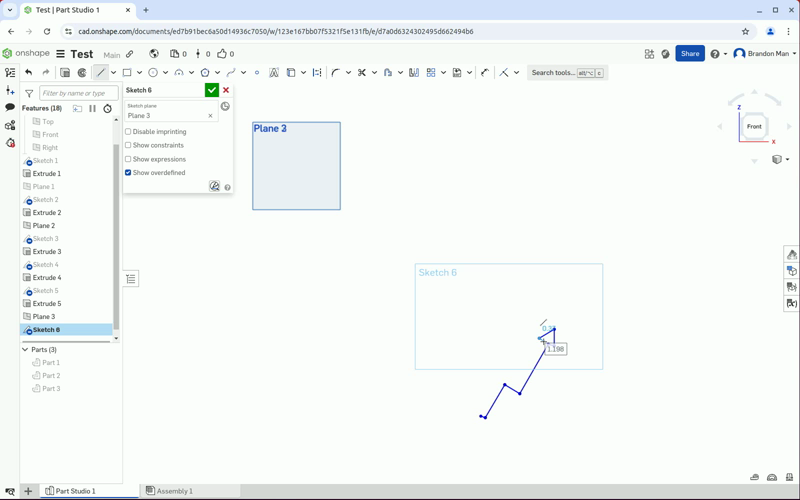
scroll(6)
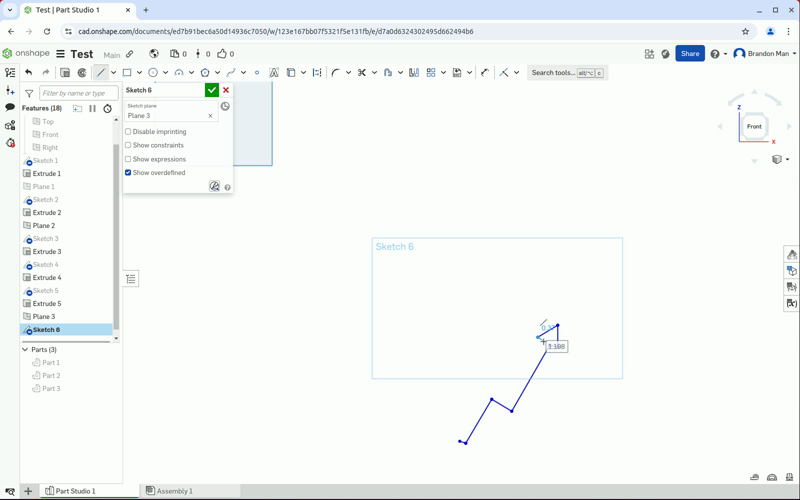
scroll(6)
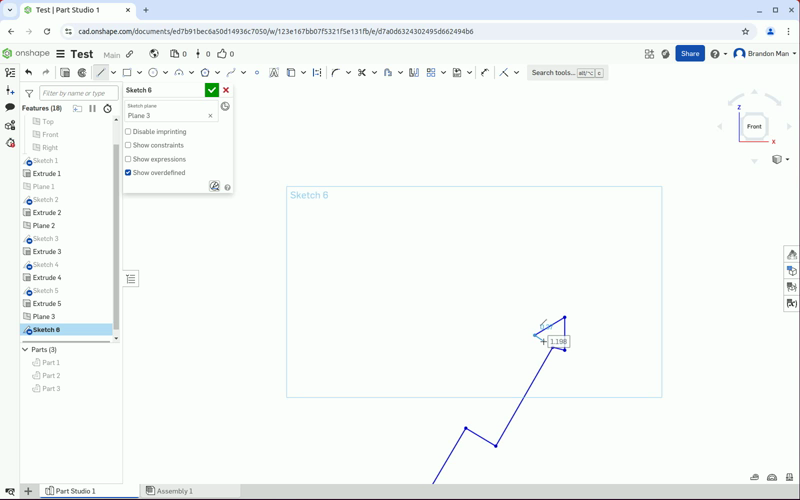
scroll(6)
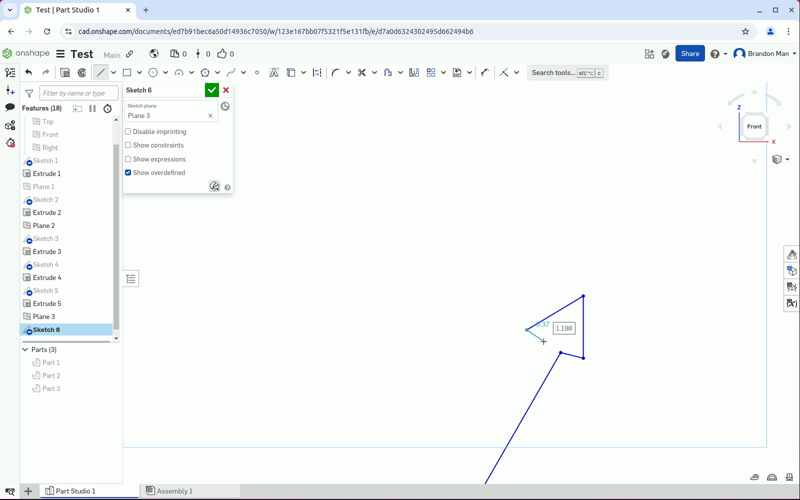
click(543, 341)
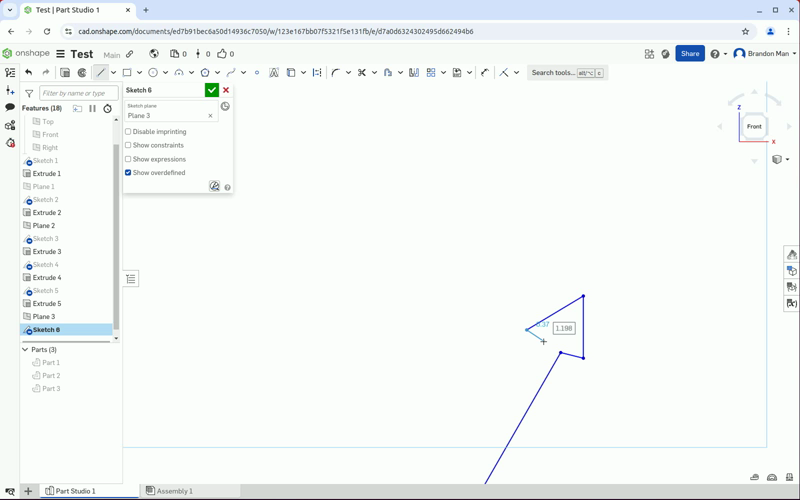
scroll(-6)
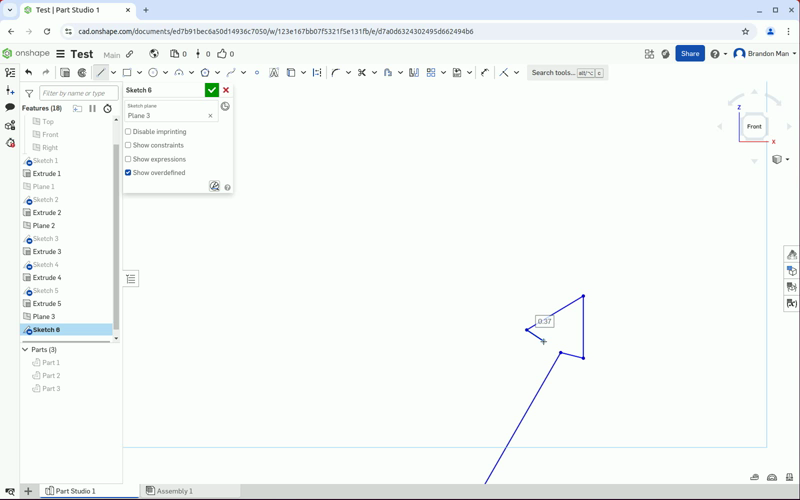
scroll(-6)
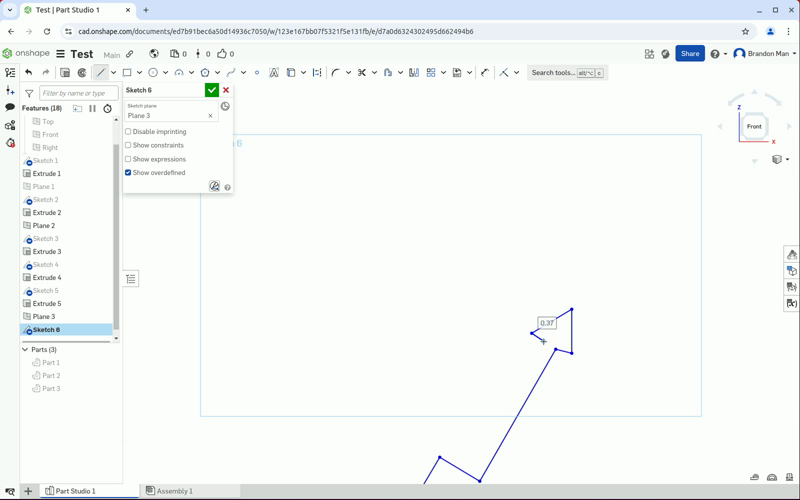
scroll(-6)
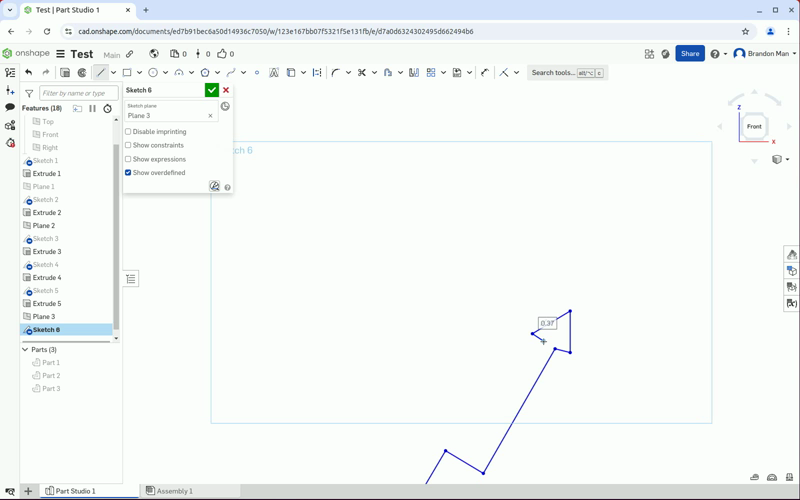
scroll(-6)
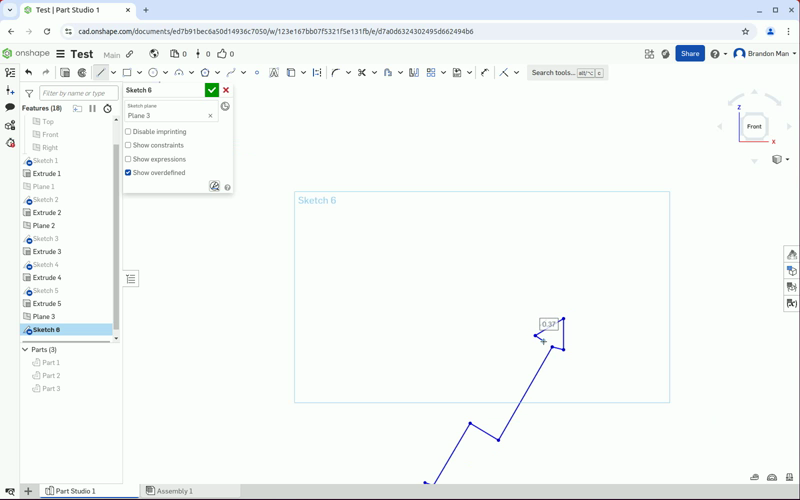
scroll(-6)
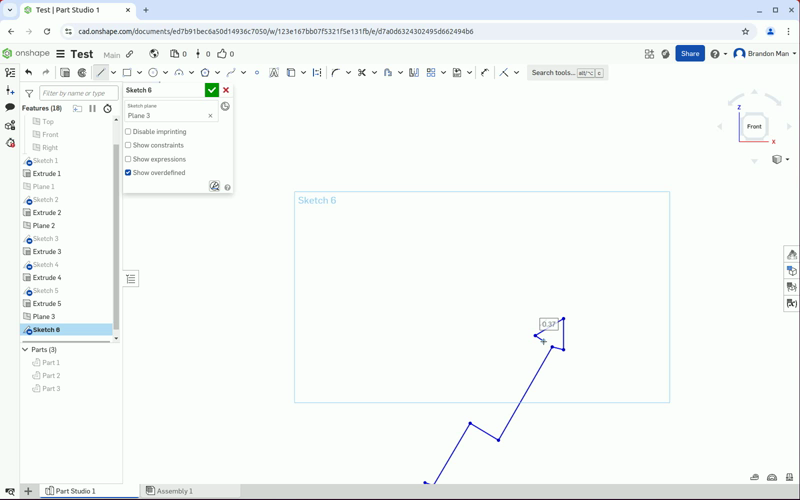
scroll(-6)
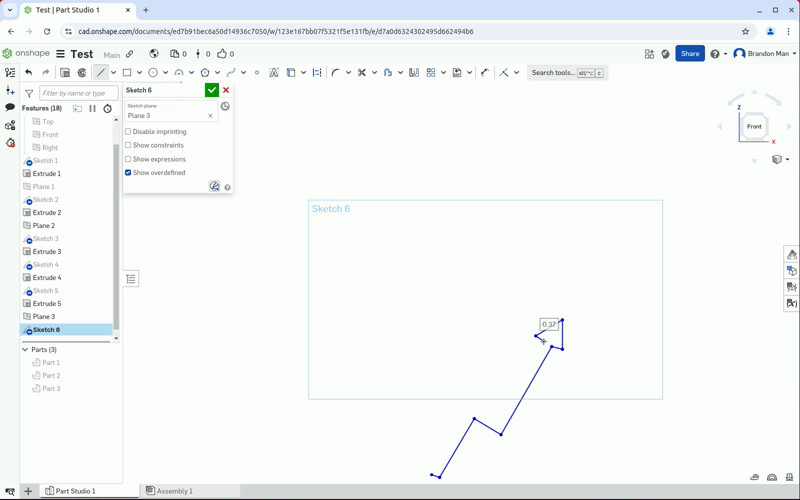
scroll(-6)
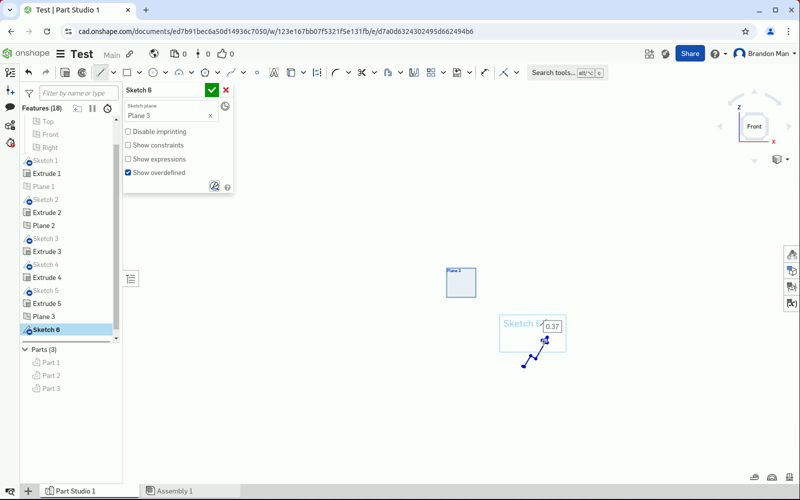
key_up(shift)
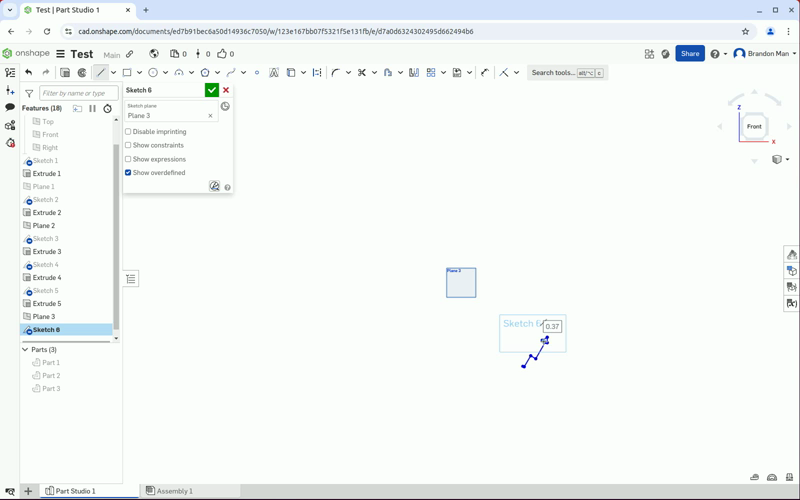
key_down(shift)
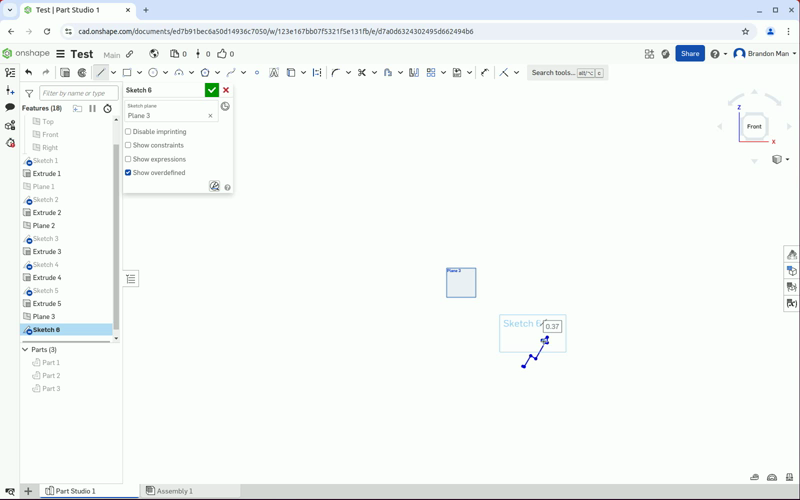
mouse_move(573, 341)
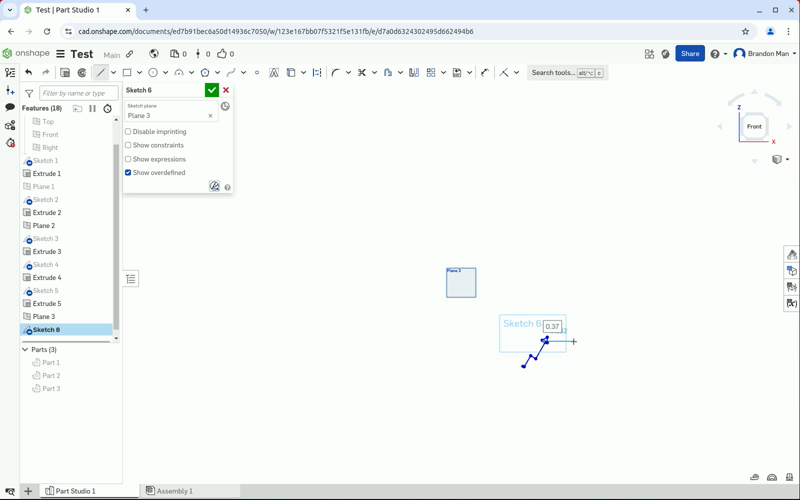
mouse_move(535, 356)
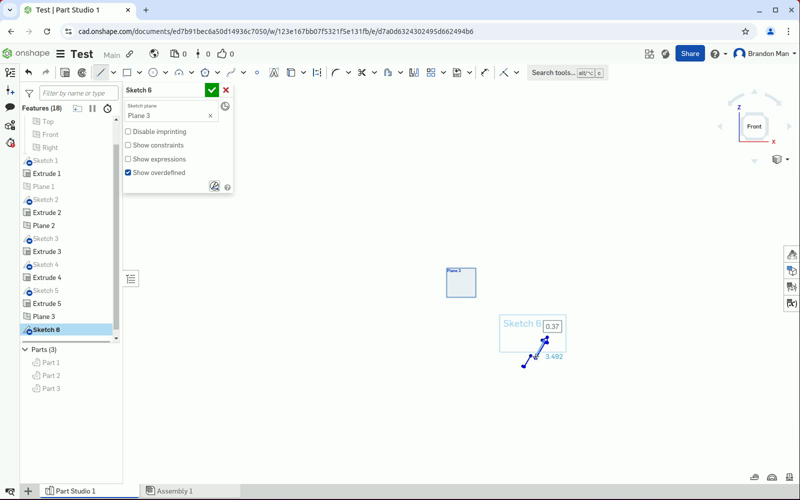
scroll(6)
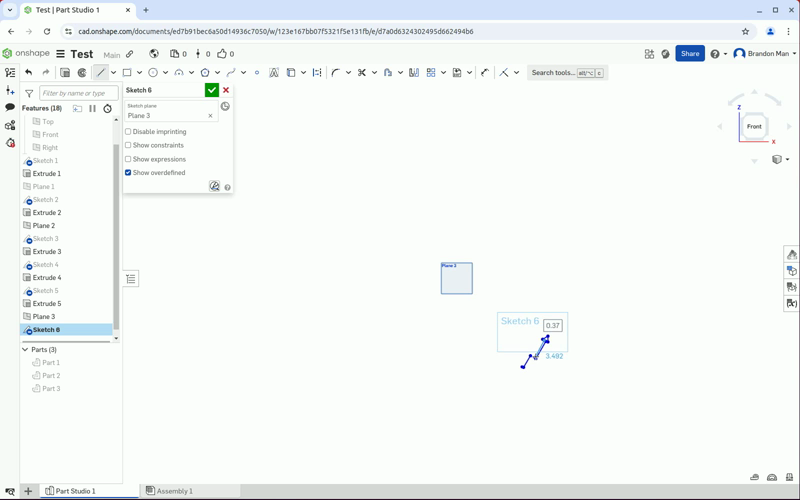
scroll(6)
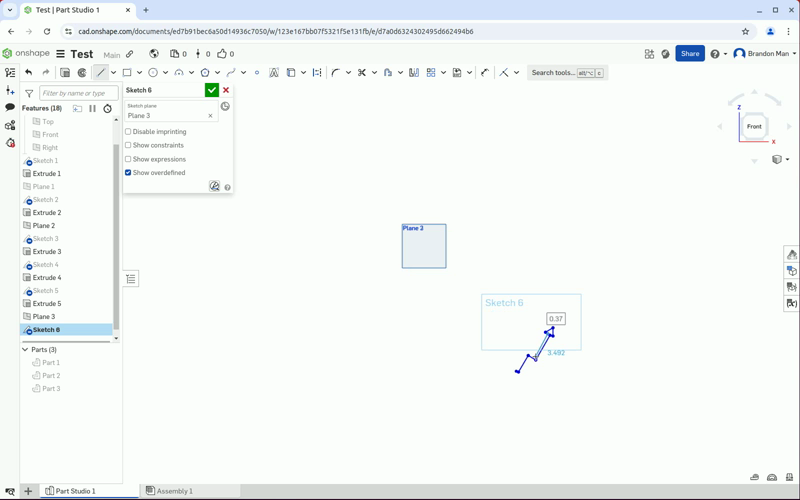
scroll(6)
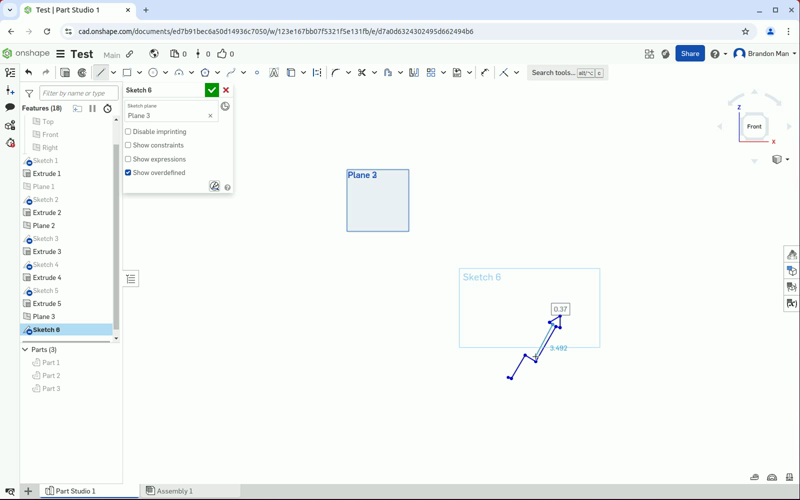
scroll(6)
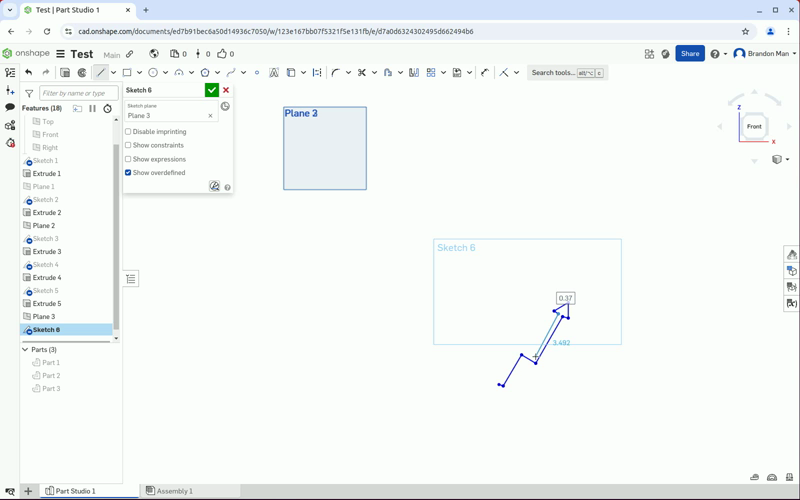
scroll(6)
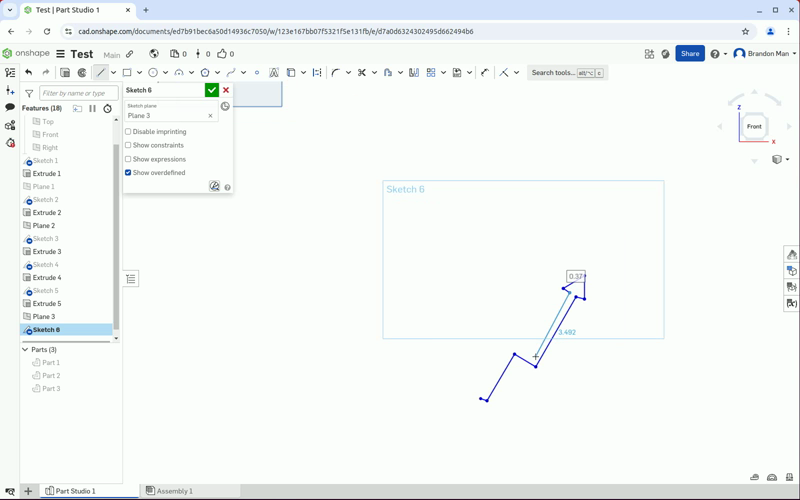
scroll(6)
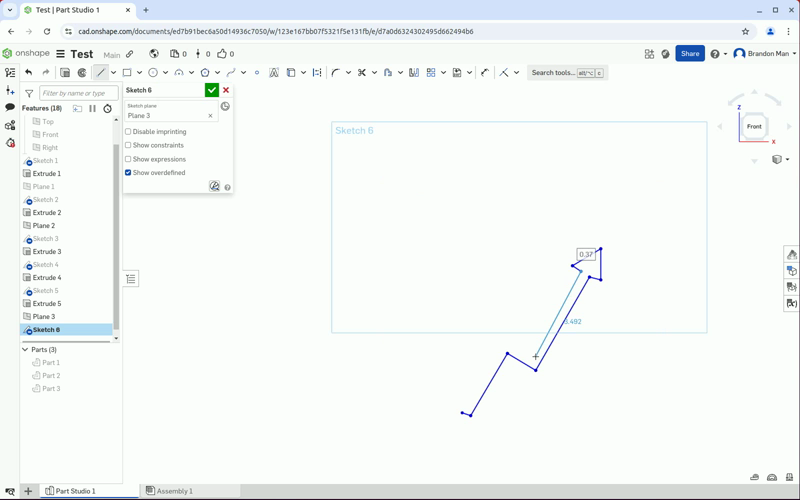
scroll(6)
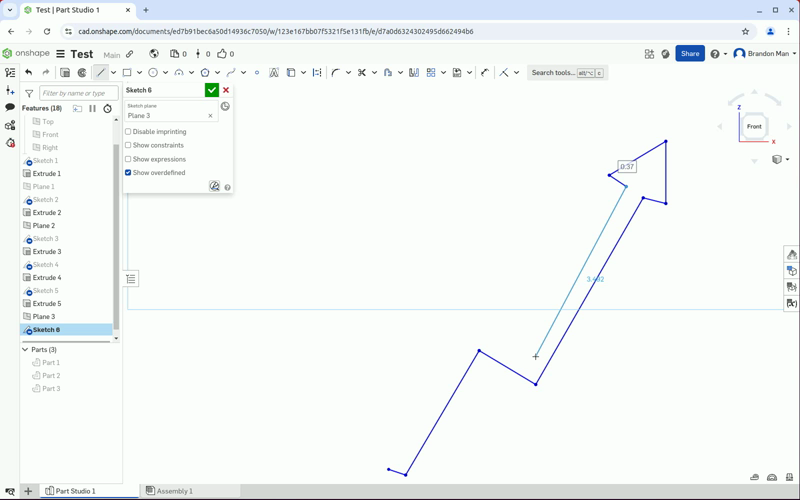
click(535, 356)
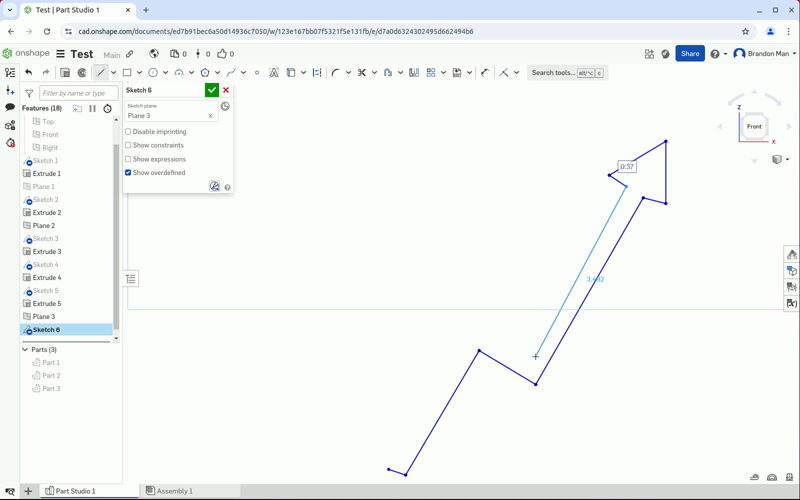
scroll(-6)
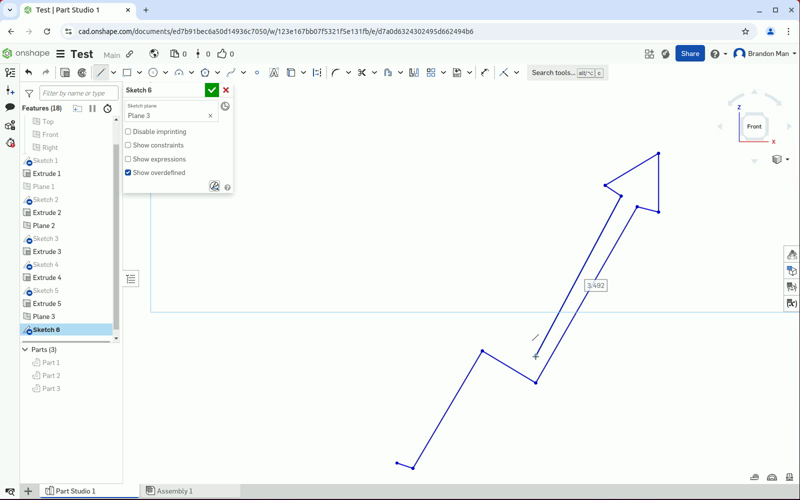
scroll(-6)
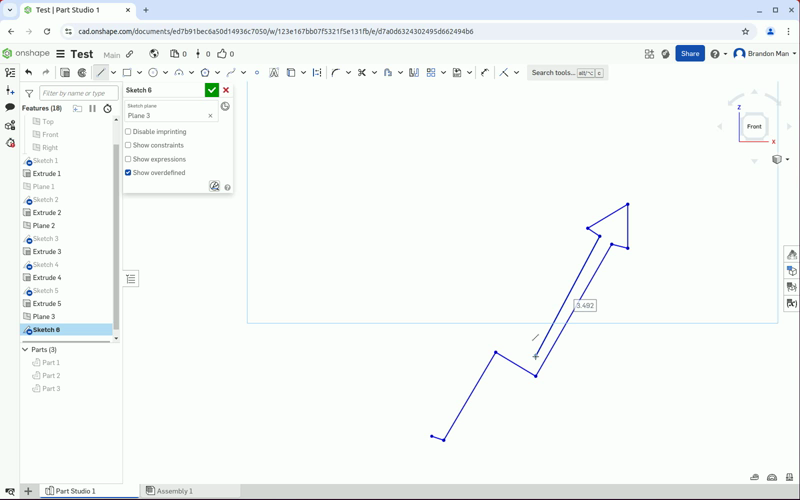
scroll(-6)
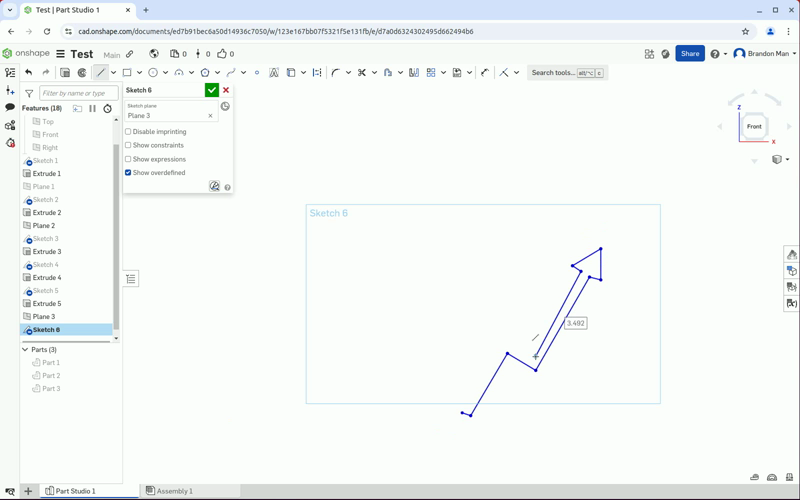
scroll(-6)
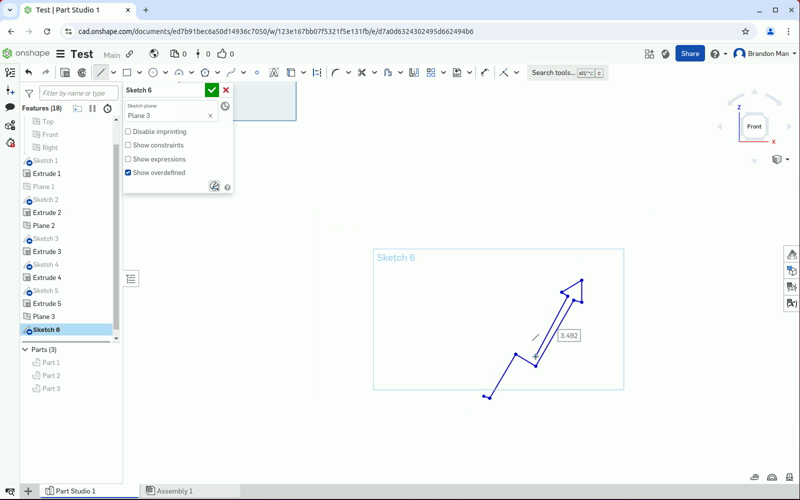
scroll(-6)
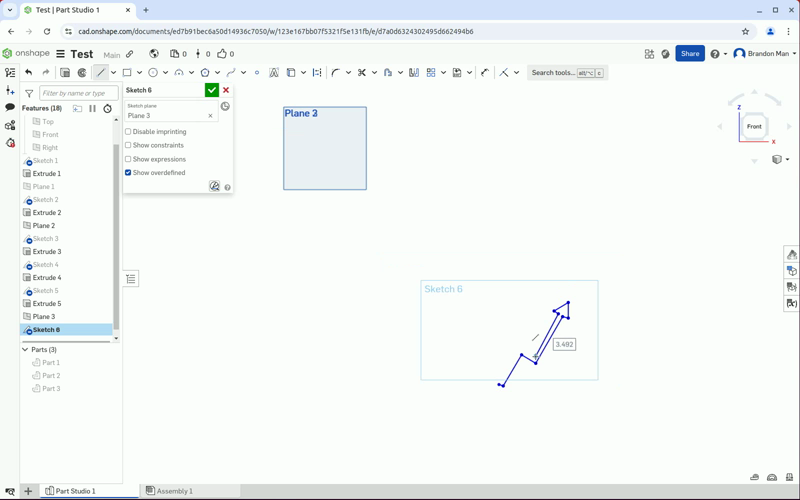
scroll(-6)
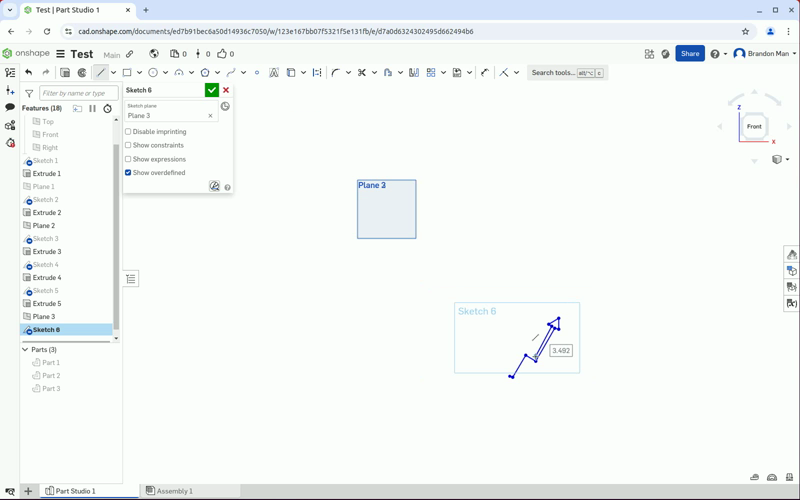
scroll(-6)
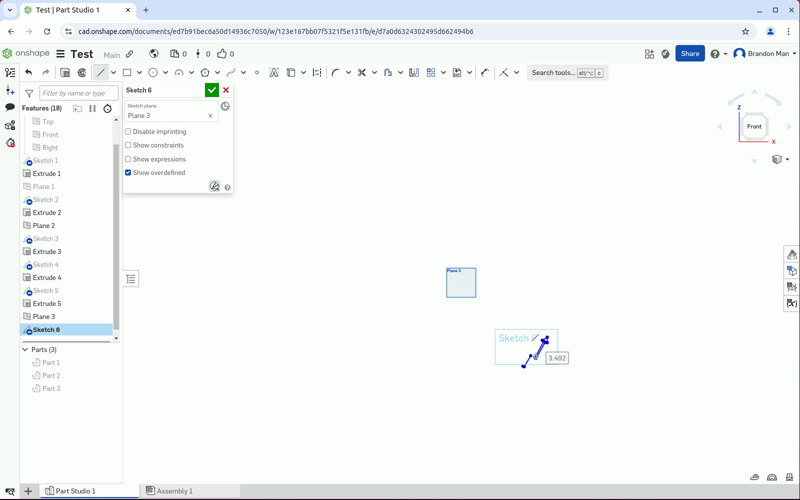
key_up(shift)
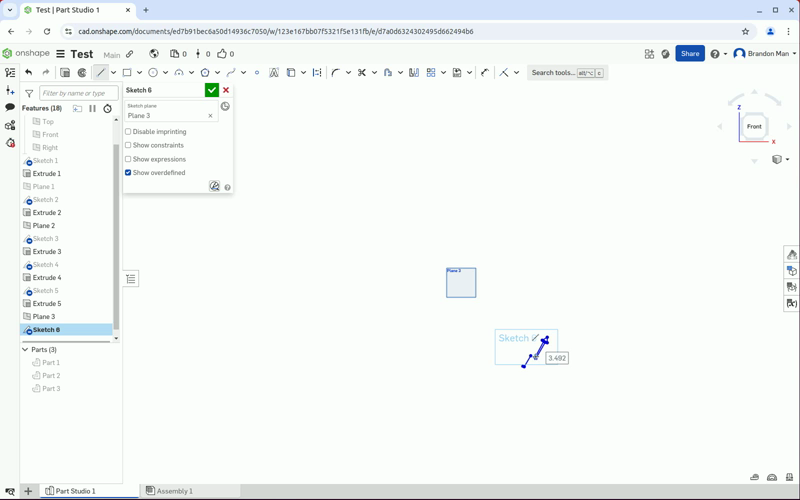
key_down(shift)
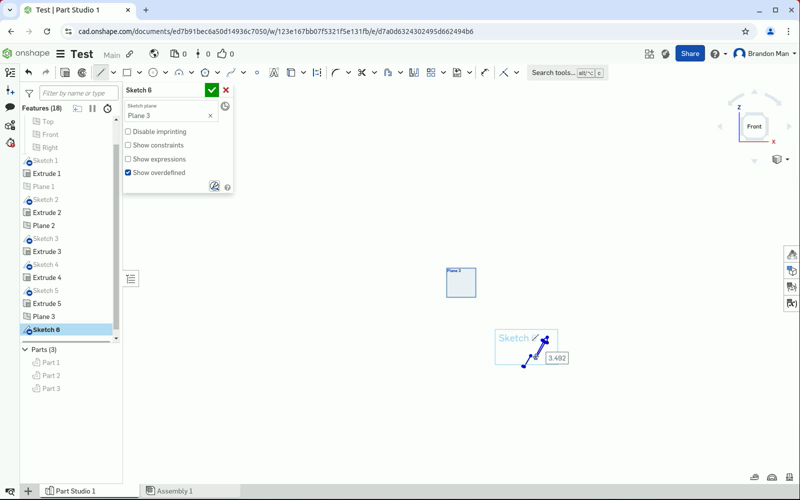
mouse_move(565, 356)
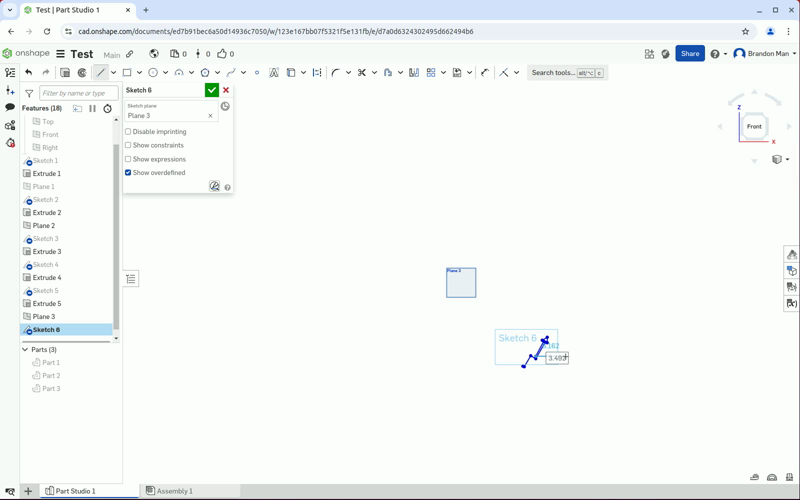
mouse_move(530, 353)
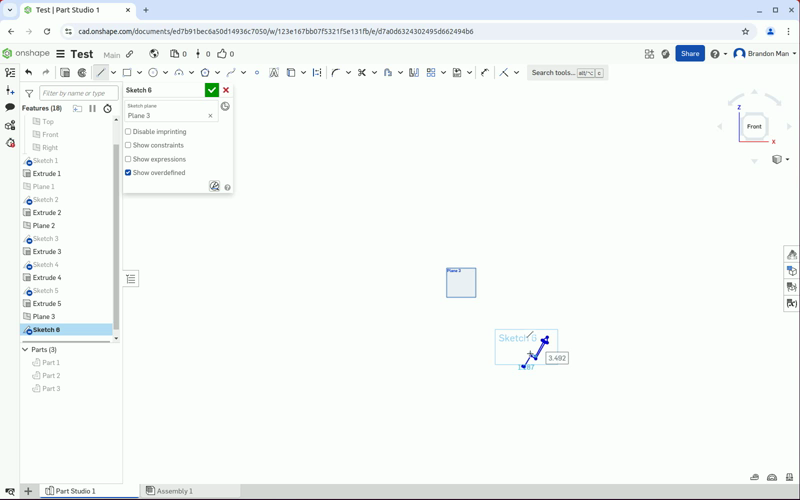
scroll(6)
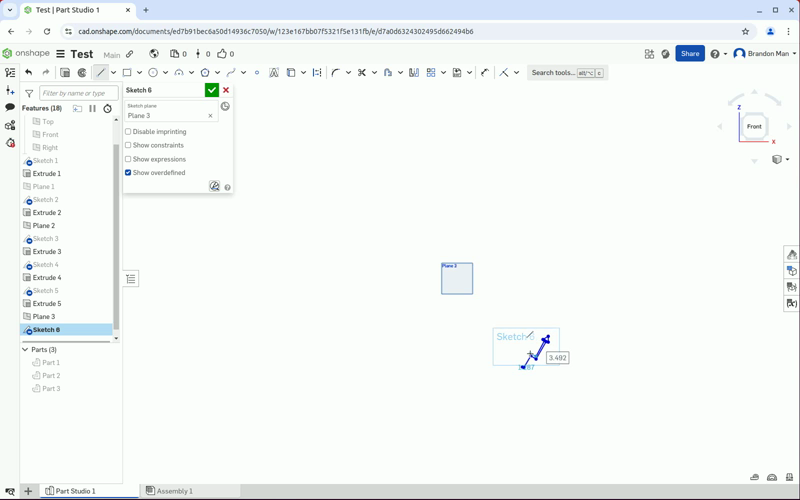
scroll(6)
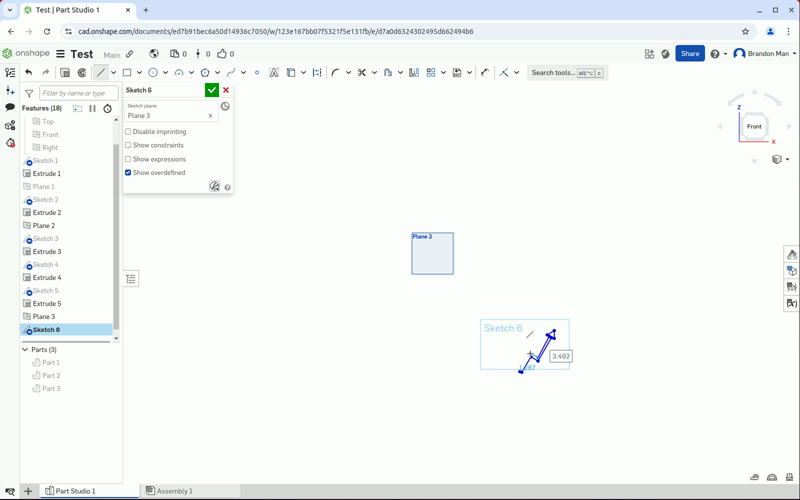
scroll(6)
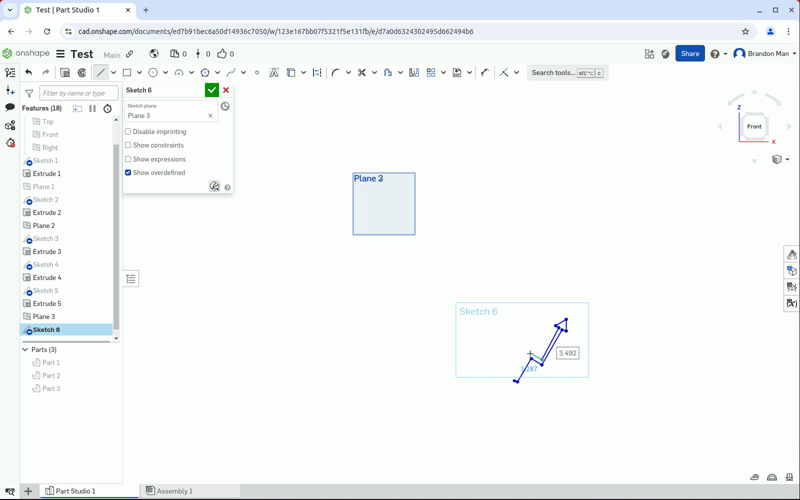
scroll(6)
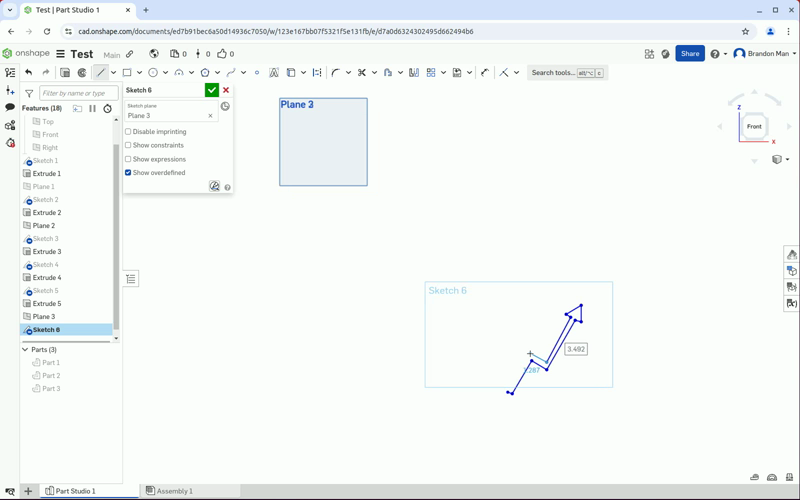
scroll(6)
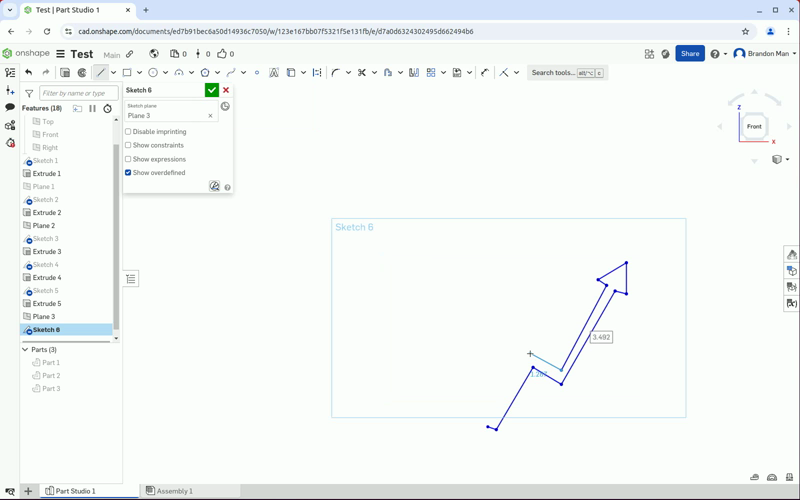
scroll(6)
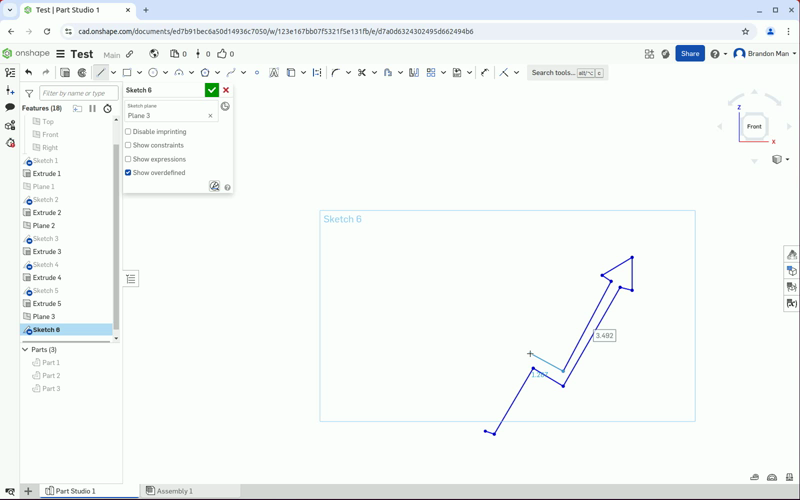
scroll(6)
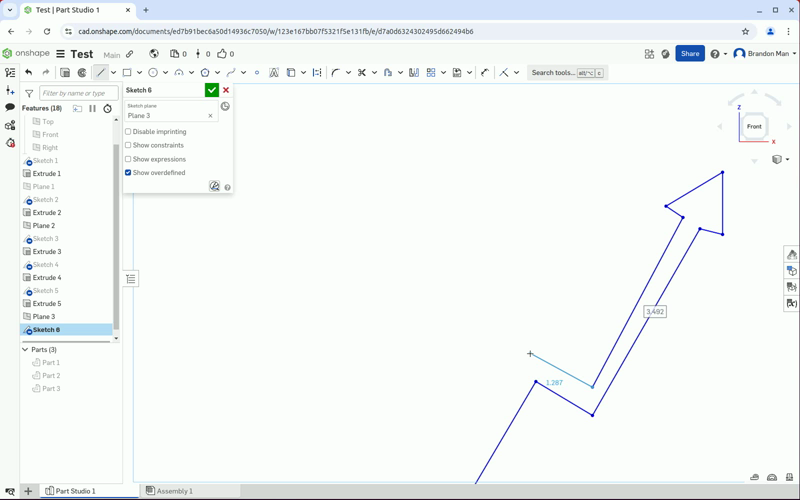
click(530, 353)
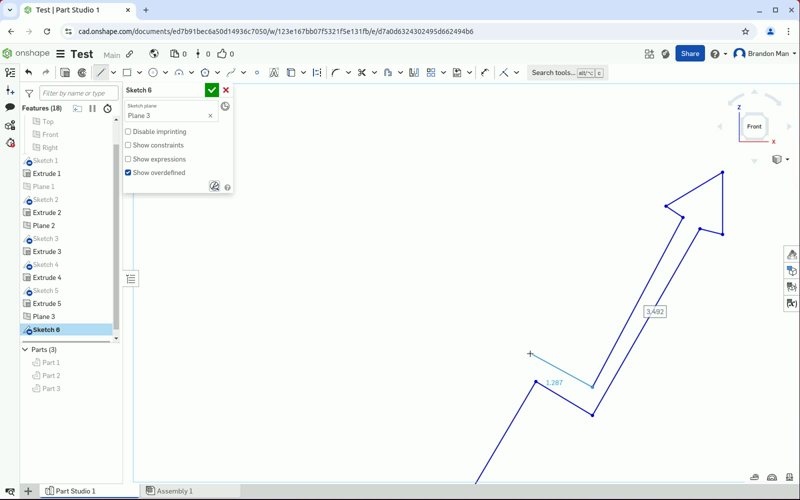
scroll(-6)
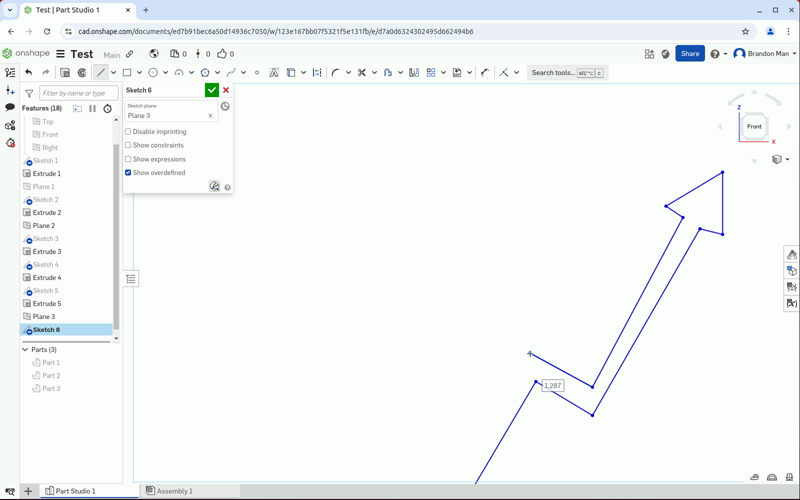
scroll(-6)
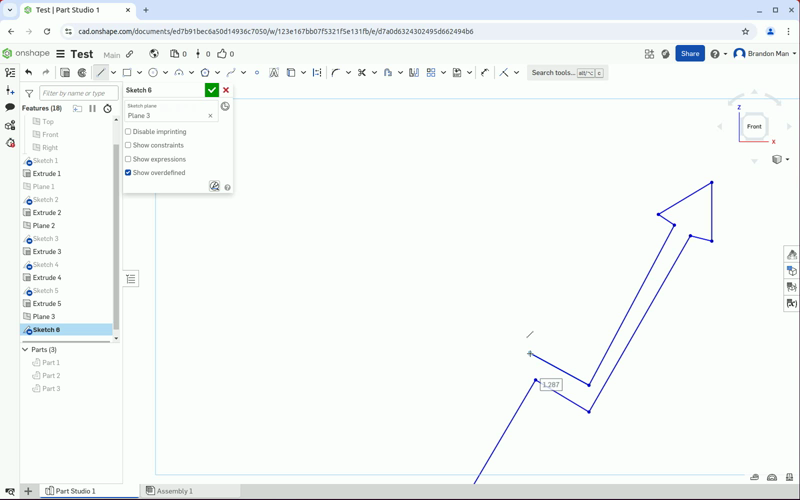
scroll(-6)
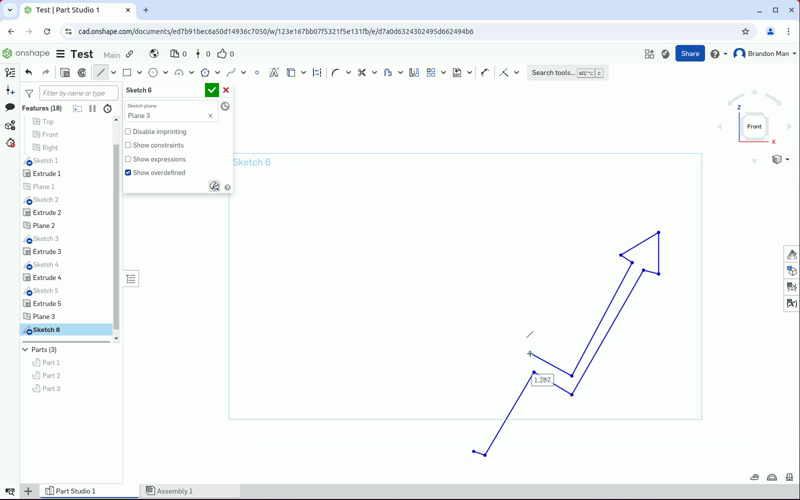
scroll(-6)
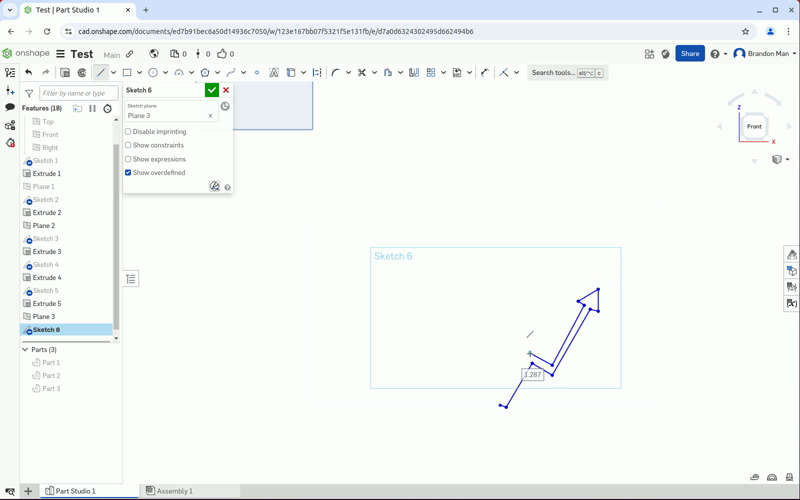
scroll(-6)
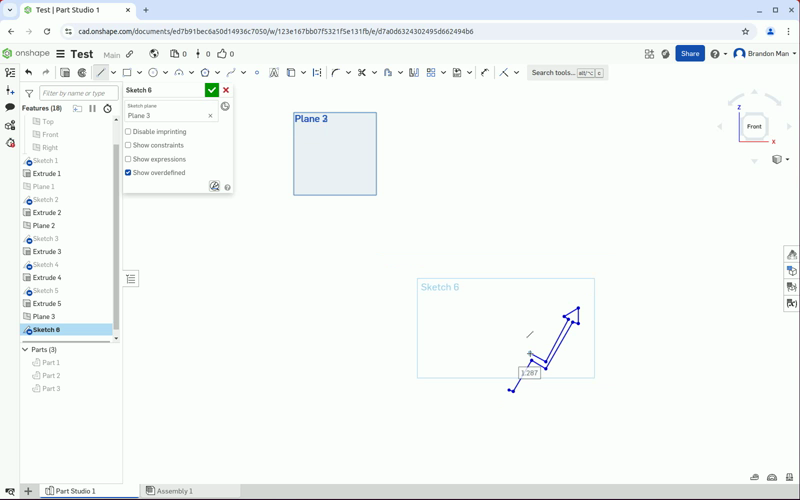
scroll(-6)
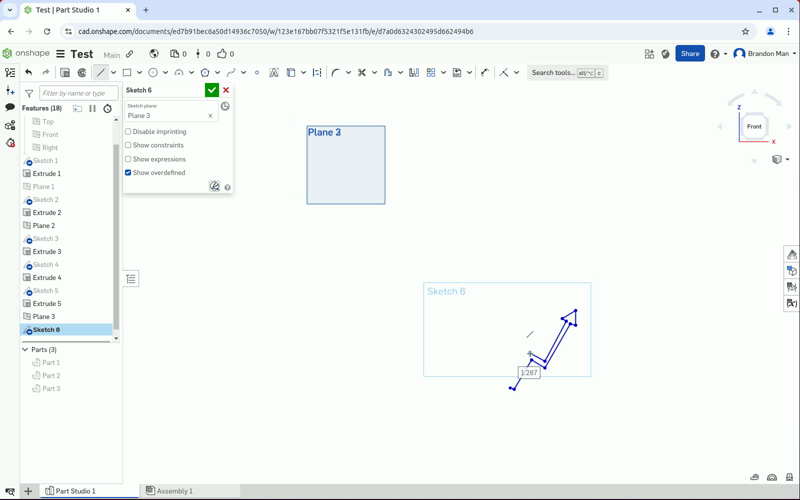
scroll(-6)
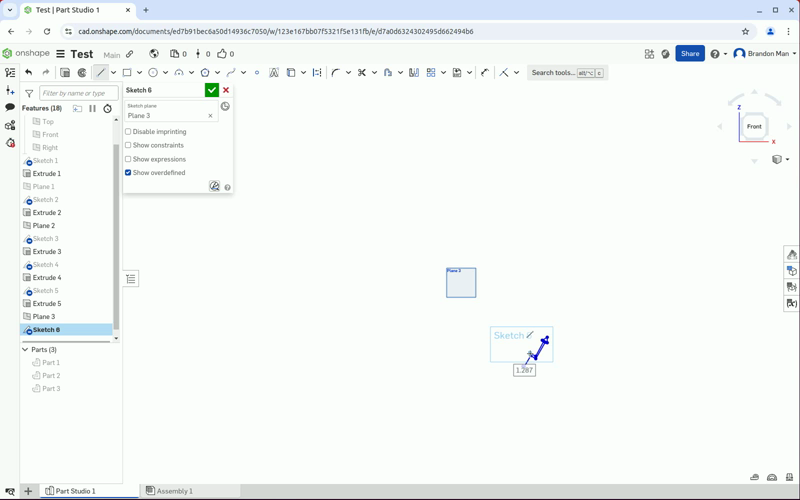
key_up(shift)
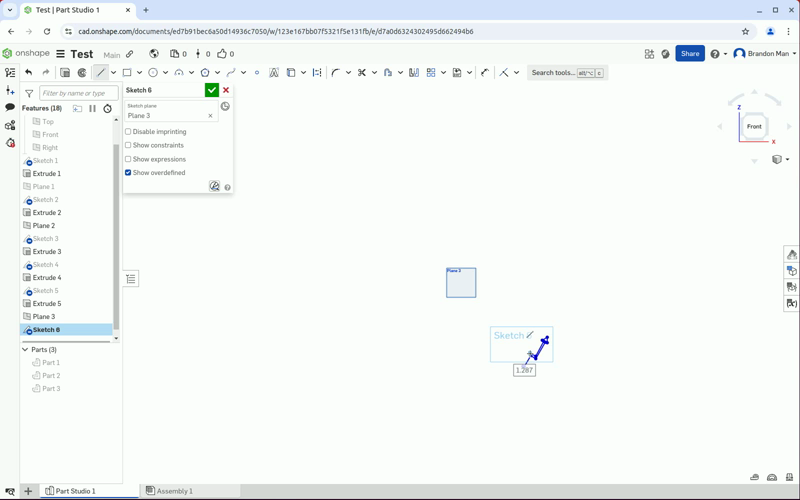
mouse_move(560, 353)
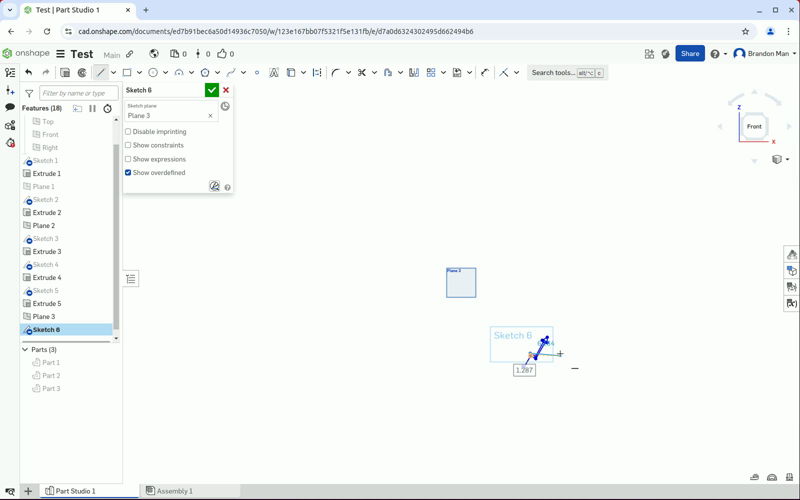
key_down(shift)
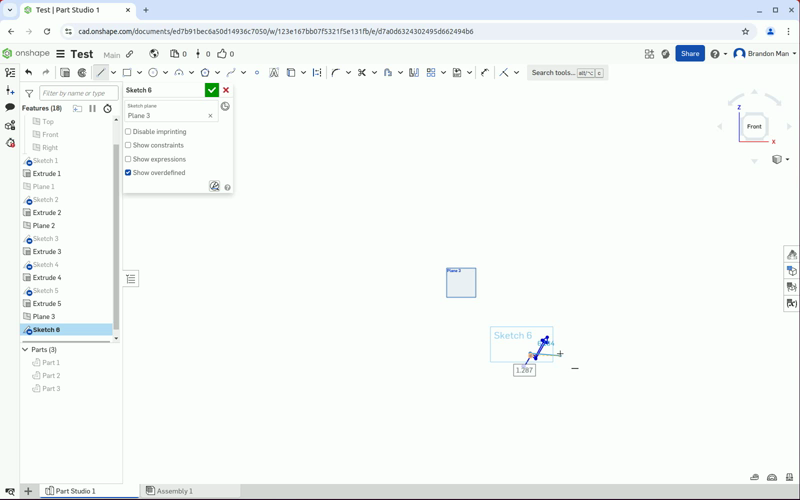
mouse_move(522, 366)
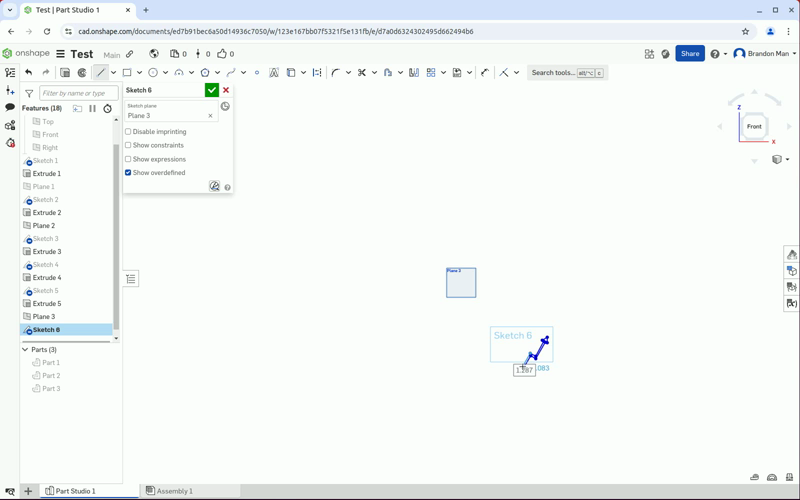
scroll(6)
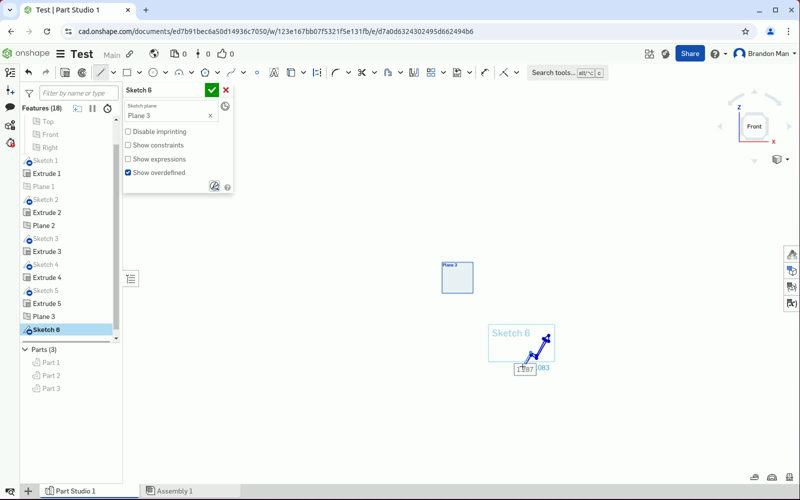
scroll(6)
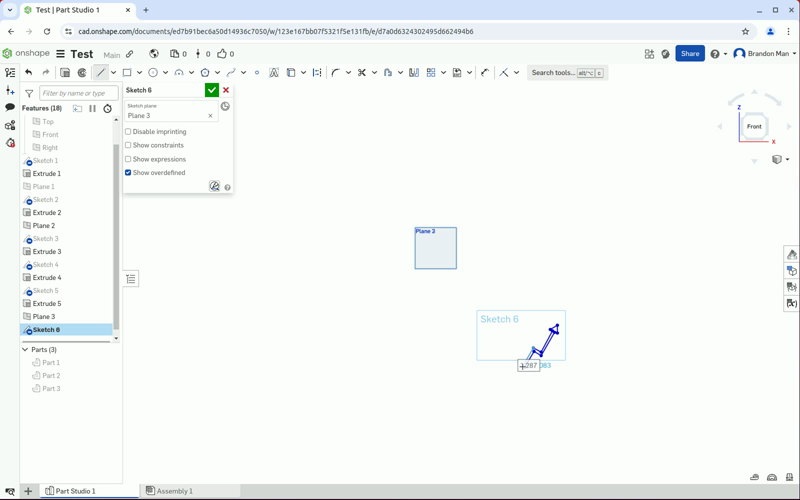
scroll(6)
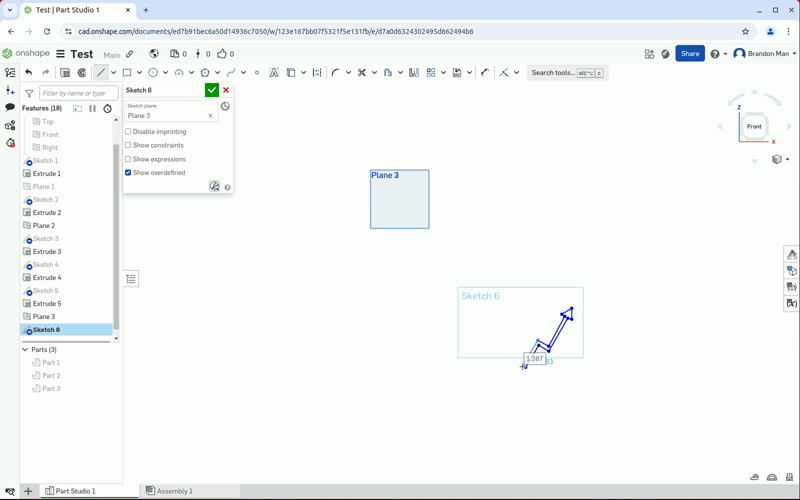
scroll(6)
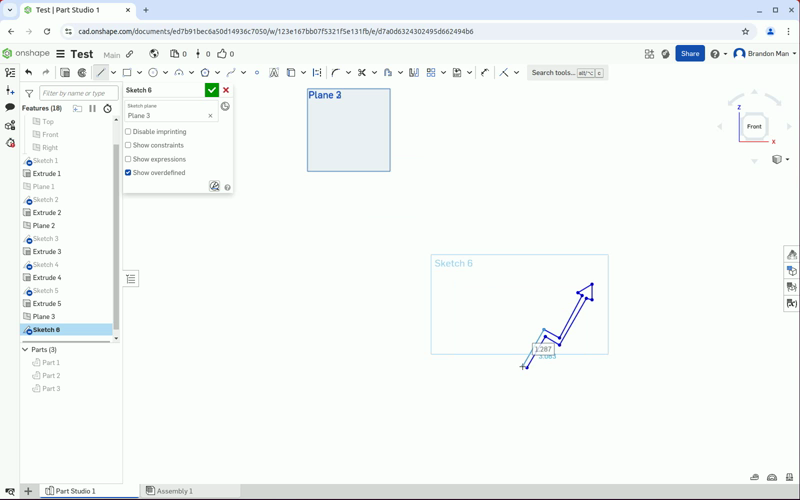
scroll(6)
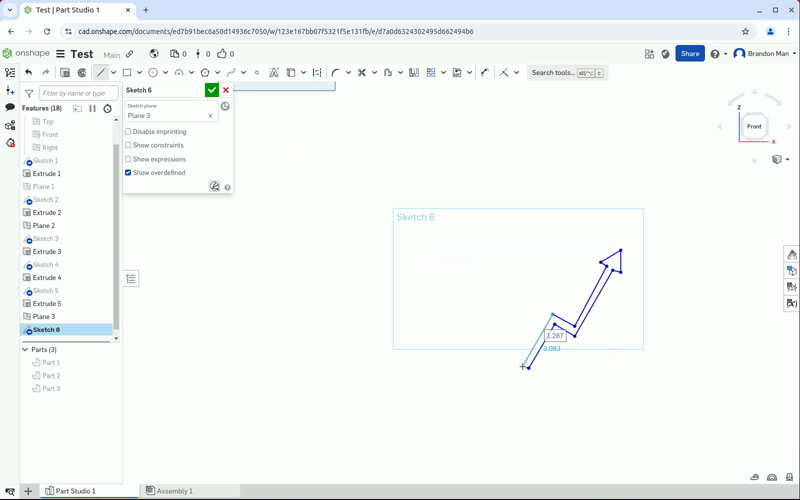
scroll(6)
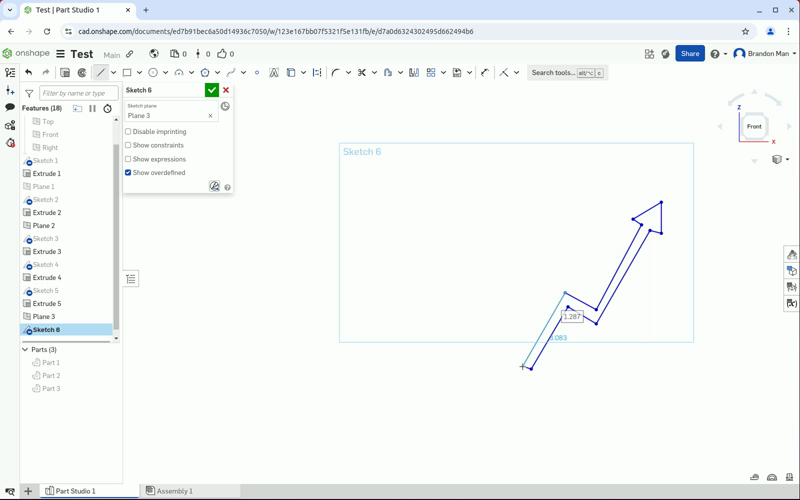
scroll(6)
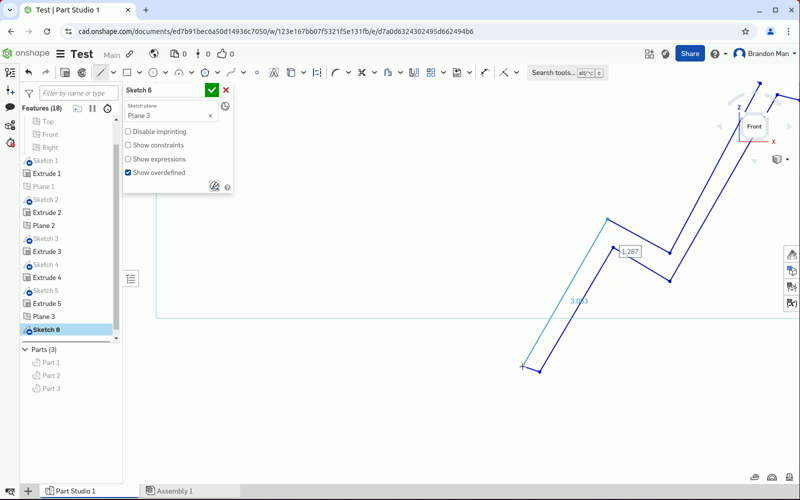
key_up(shift)
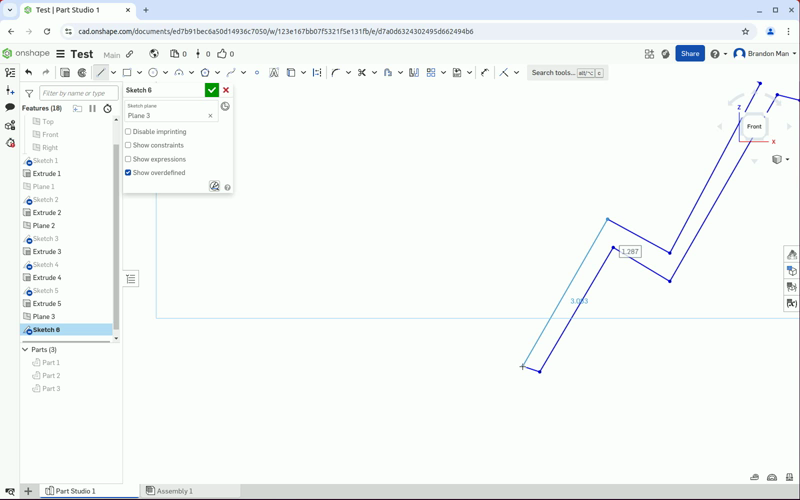
click(522, 366)
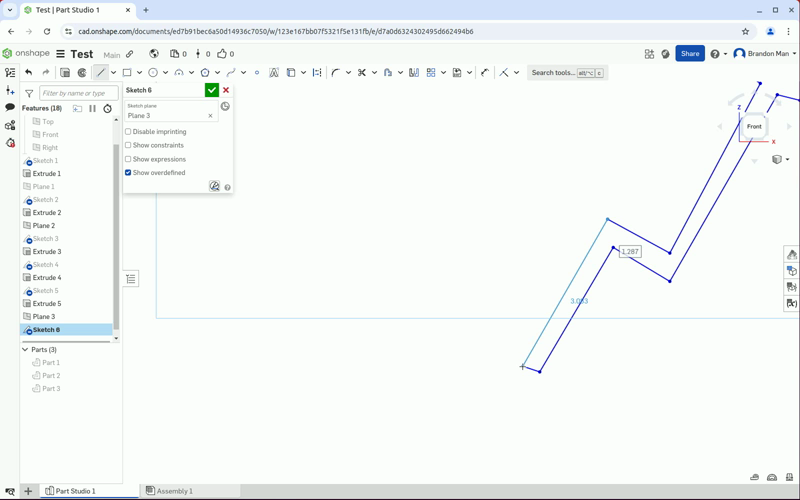
scroll(-6)
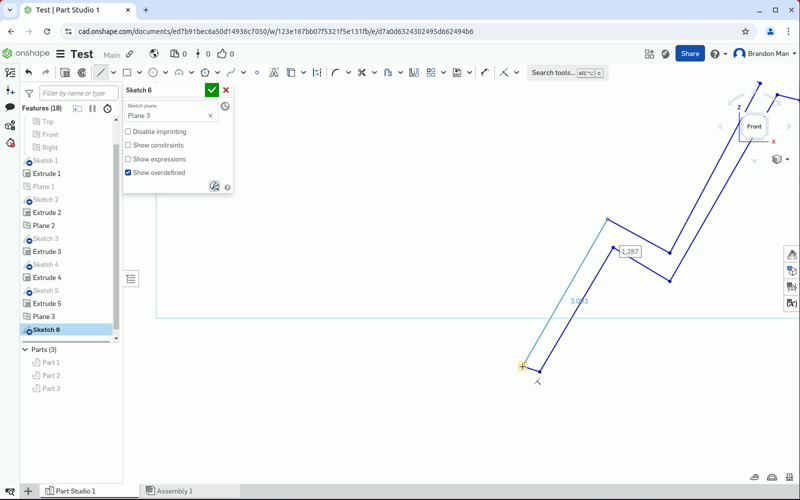
scroll(-6)
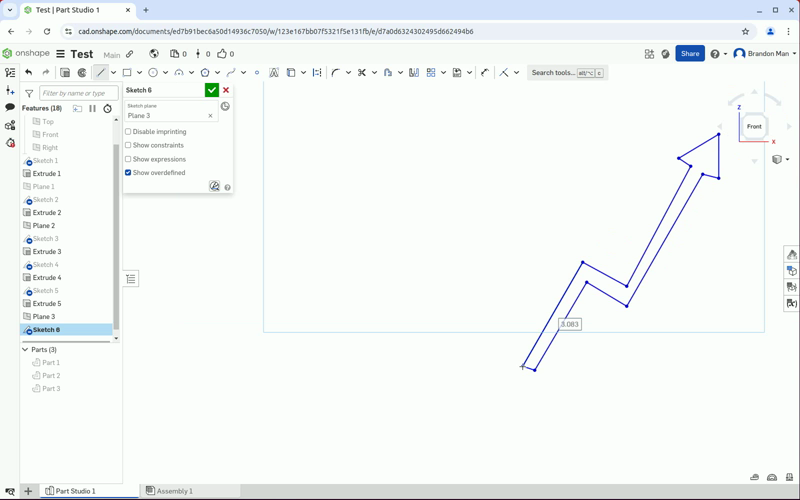
scroll(-6)
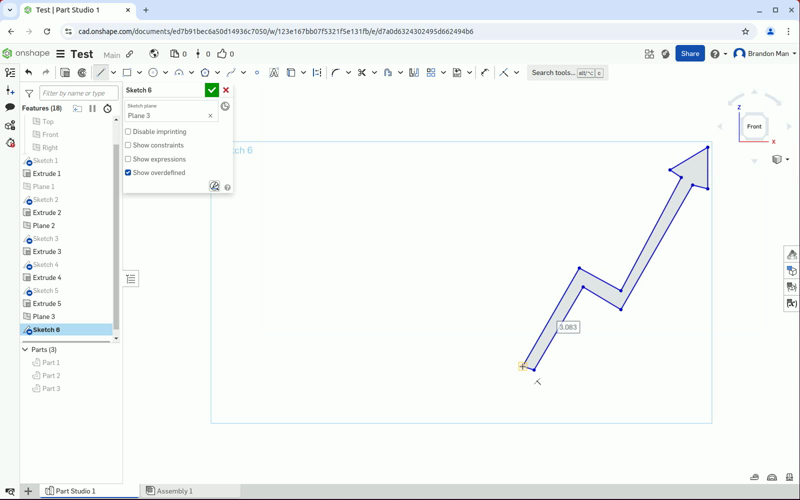
scroll(-6)
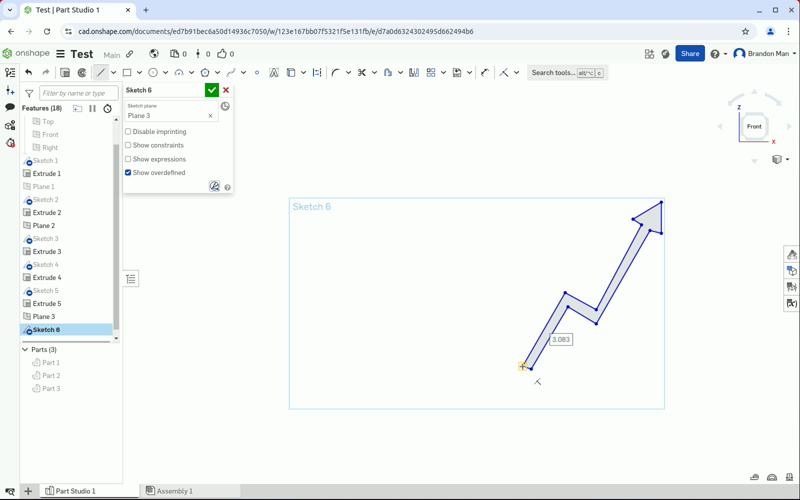
scroll(-6)
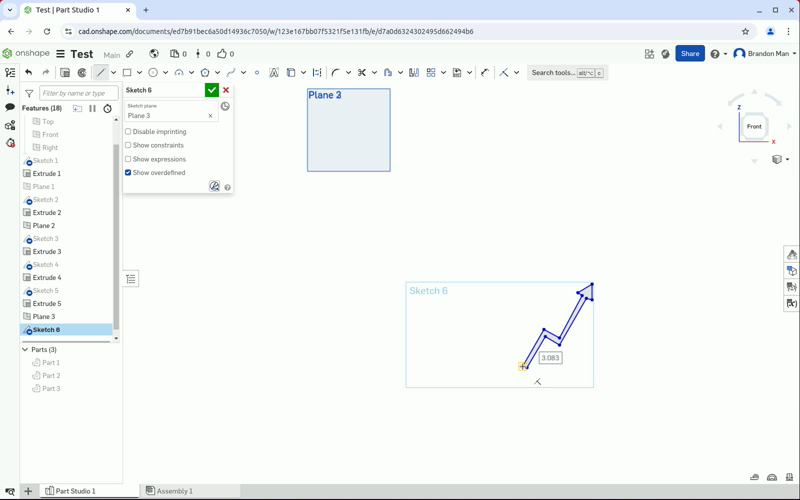
scroll(-6)
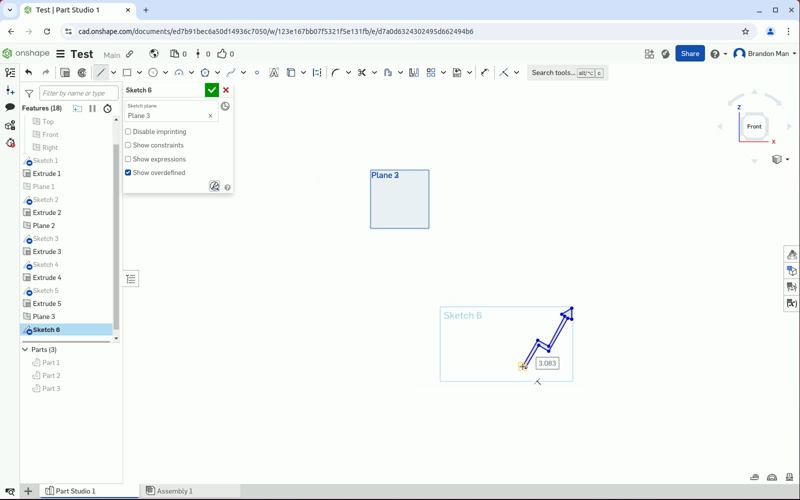
scroll(-6)
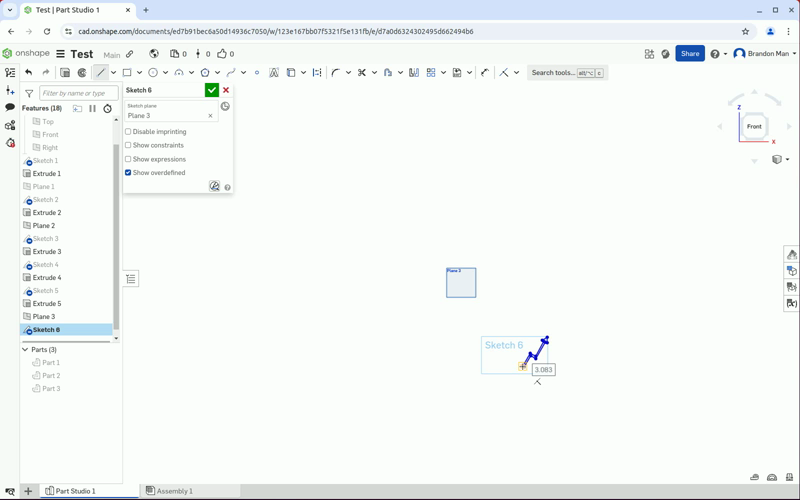
key(esc)
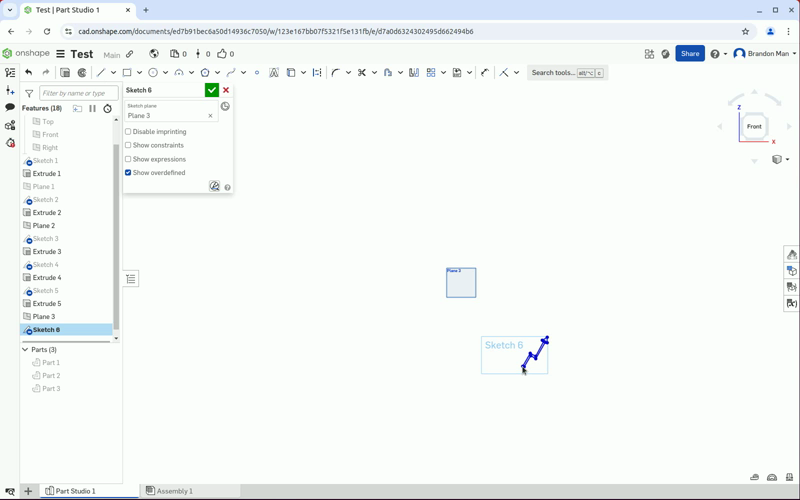
mouse_move(546, 339)
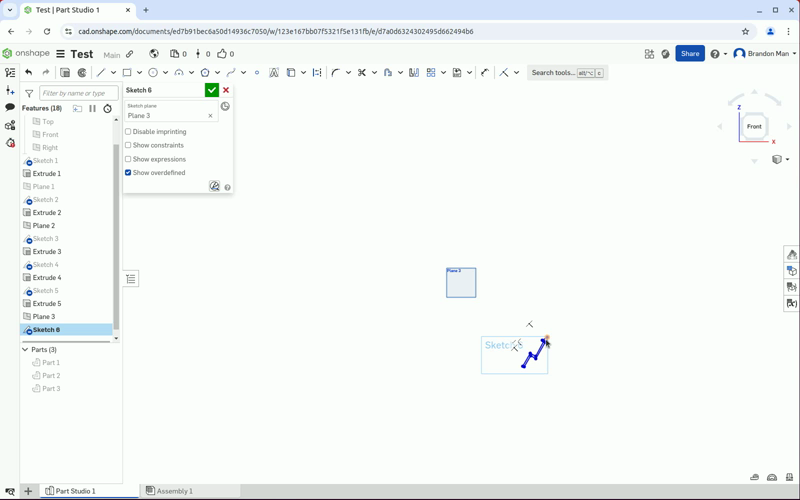
scroll(6)
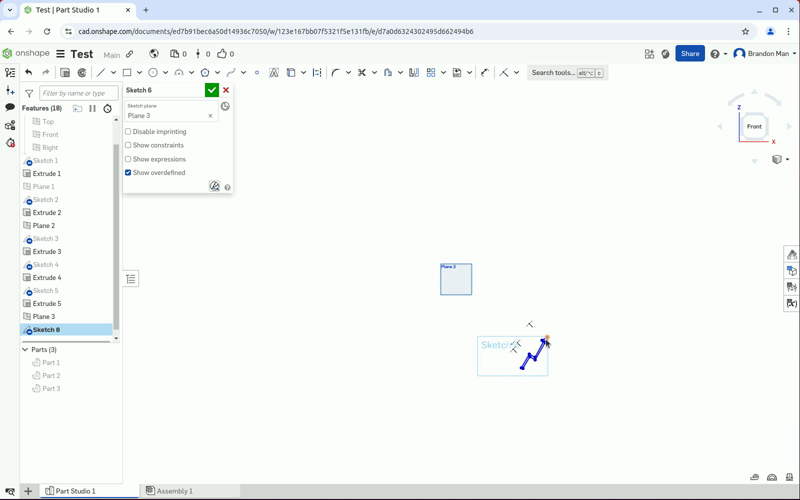
scroll(6)
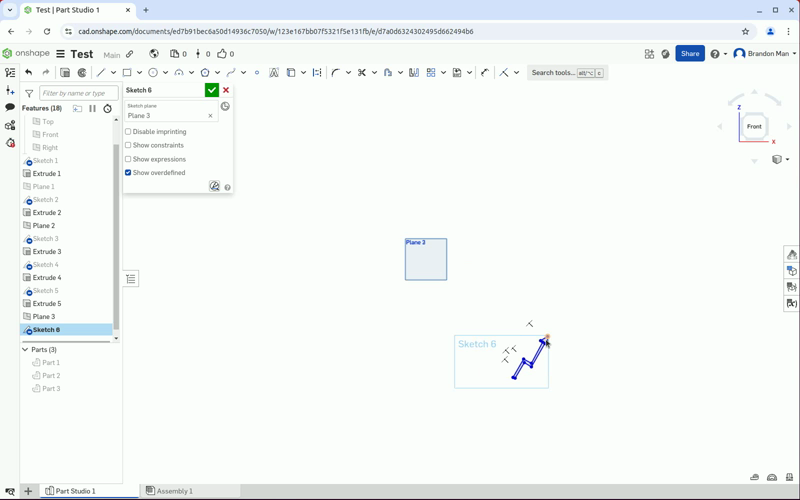
scroll(6)
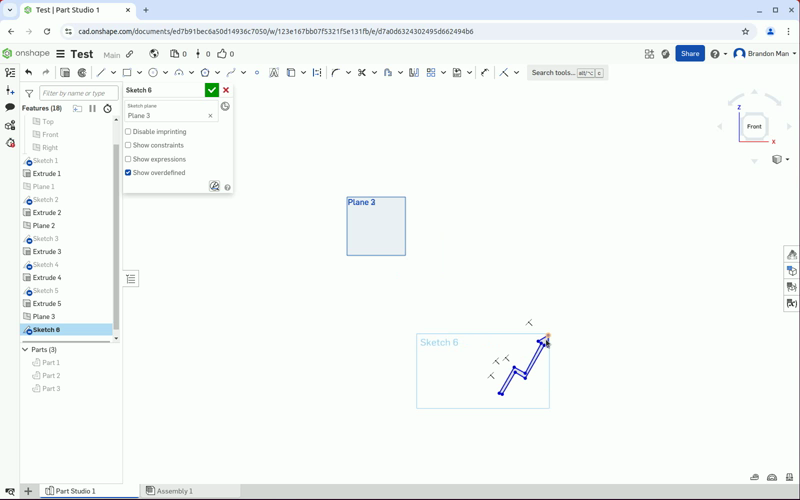
scroll(6)
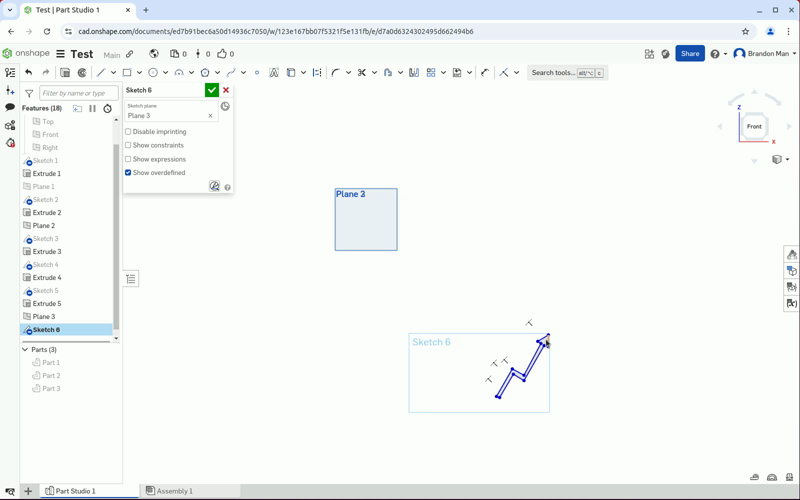
scroll(6)
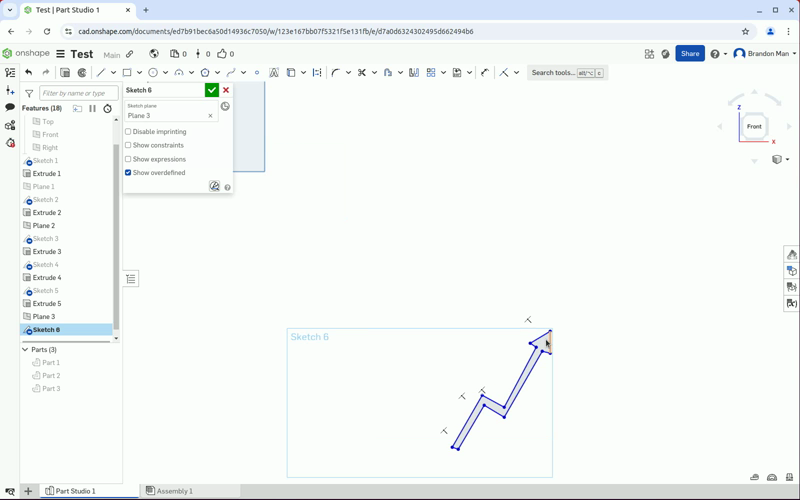
scroll(6)
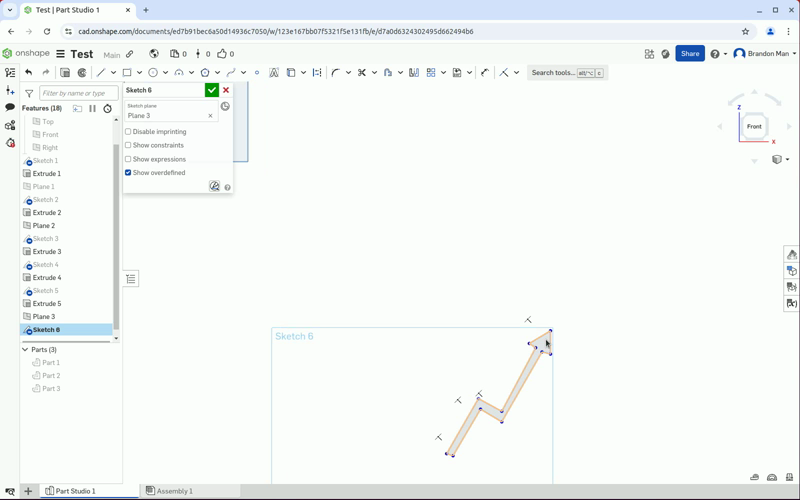
scroll(6)
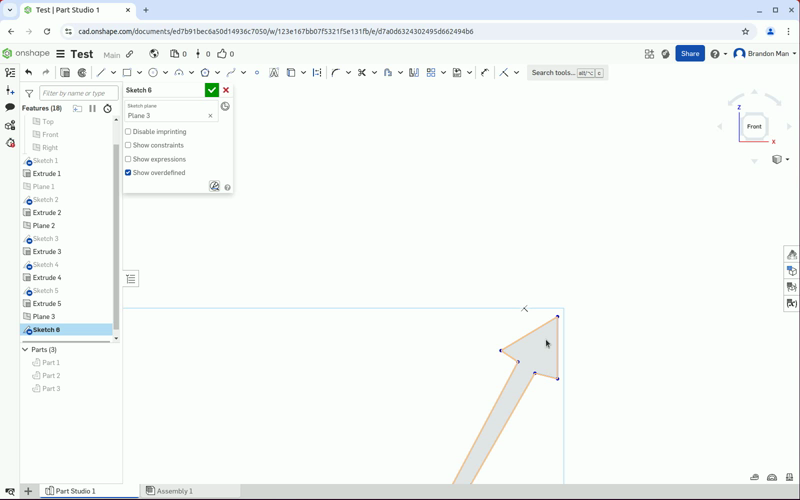
click(546, 339)
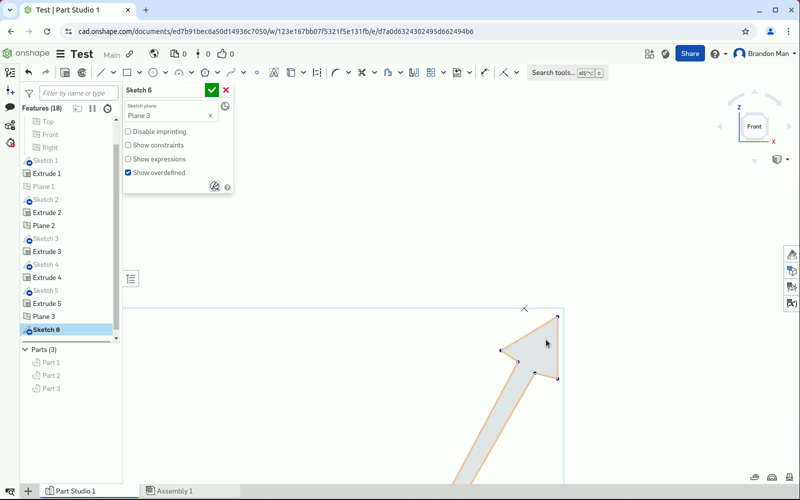
scroll(-6)
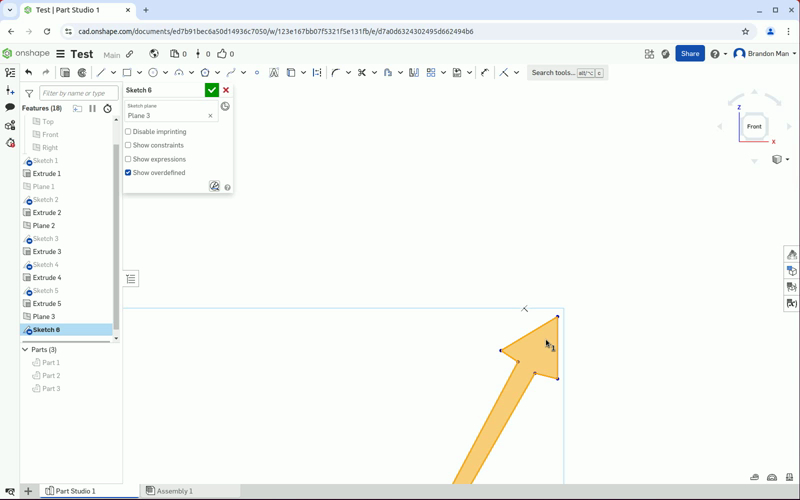
scroll(-6)
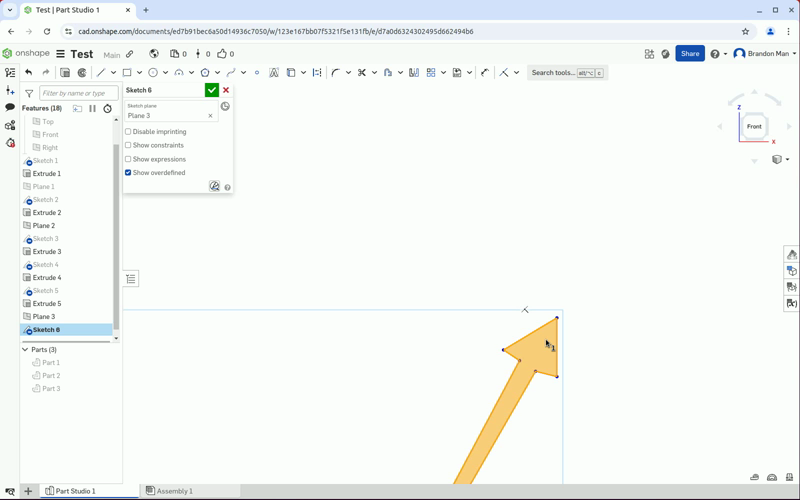
scroll(-6)
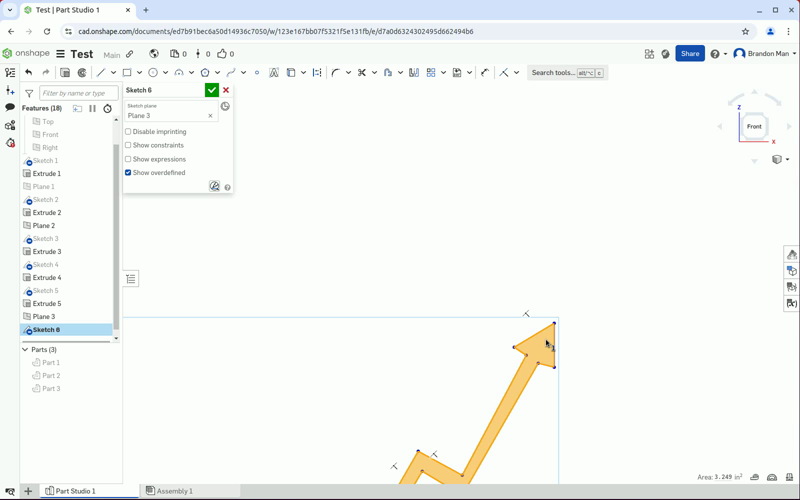
scroll(-6)
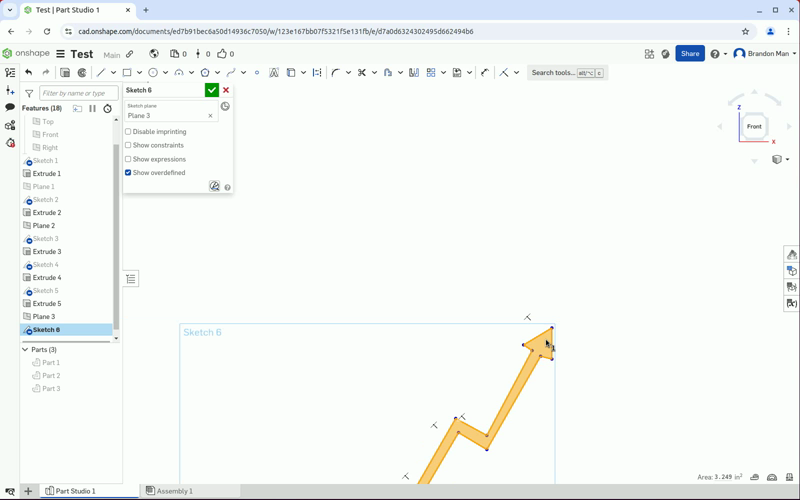
scroll(-6)
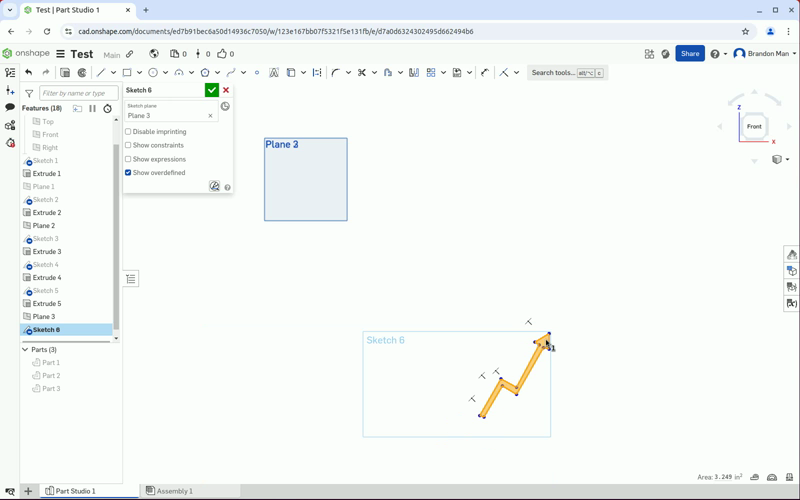
scroll(-6)
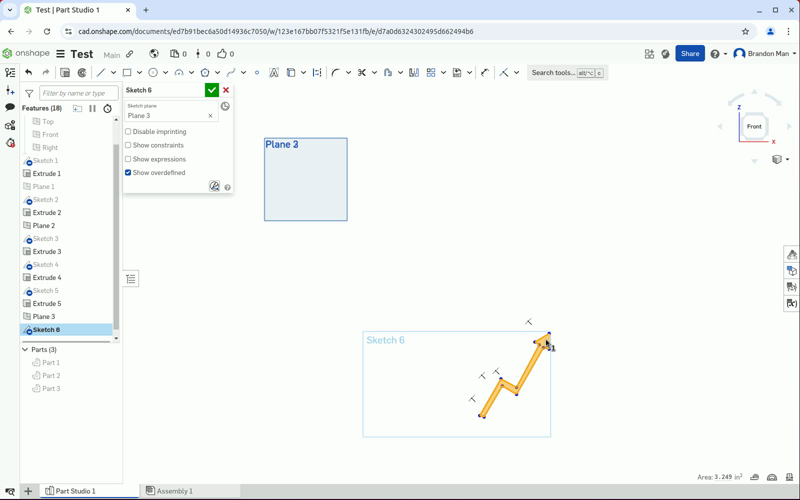
scroll(-6)
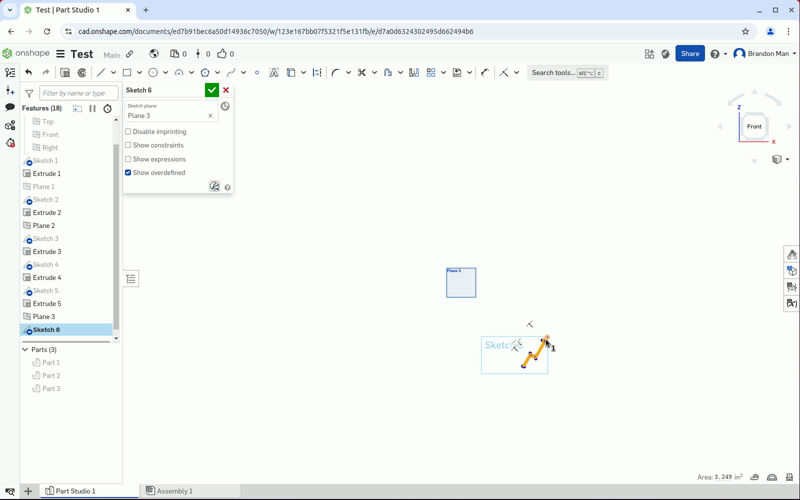
mouse_move(73, 352)
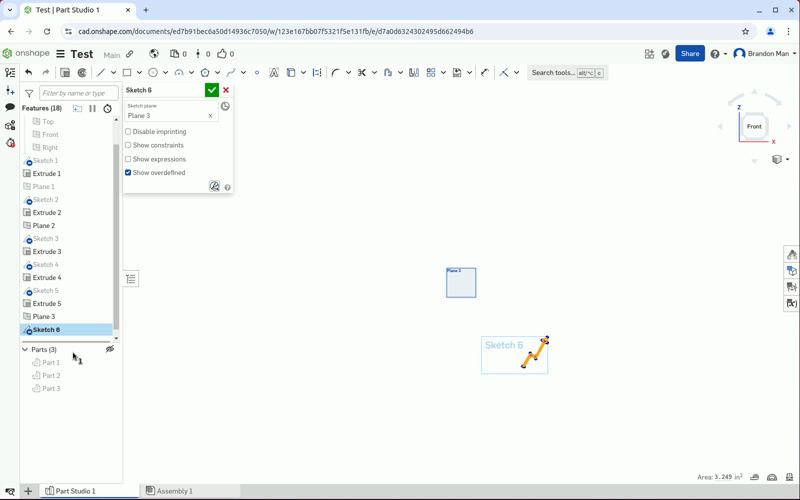
key(shift+y)
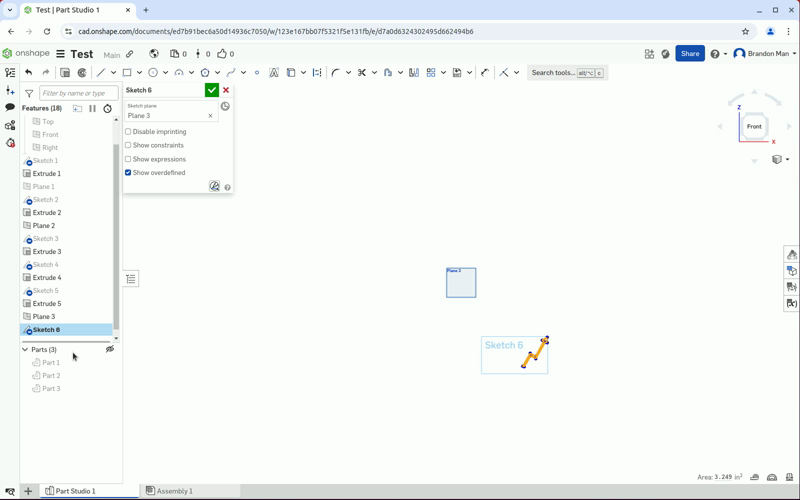
key(shift+e)
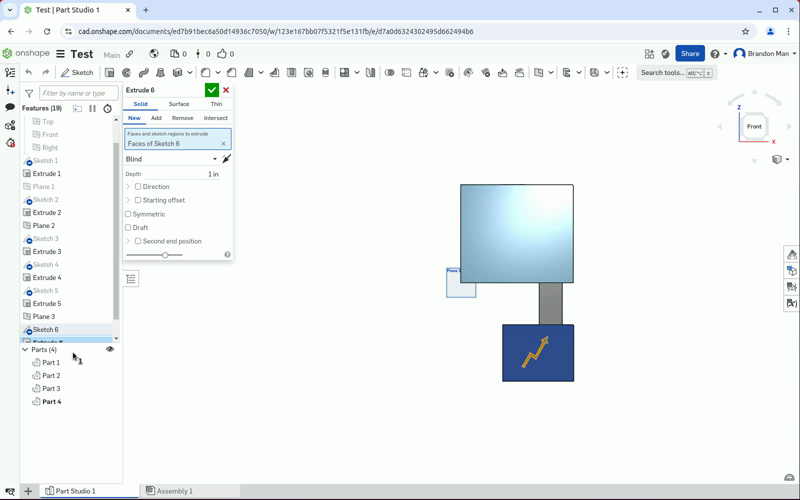
mouse_move(143, 106)
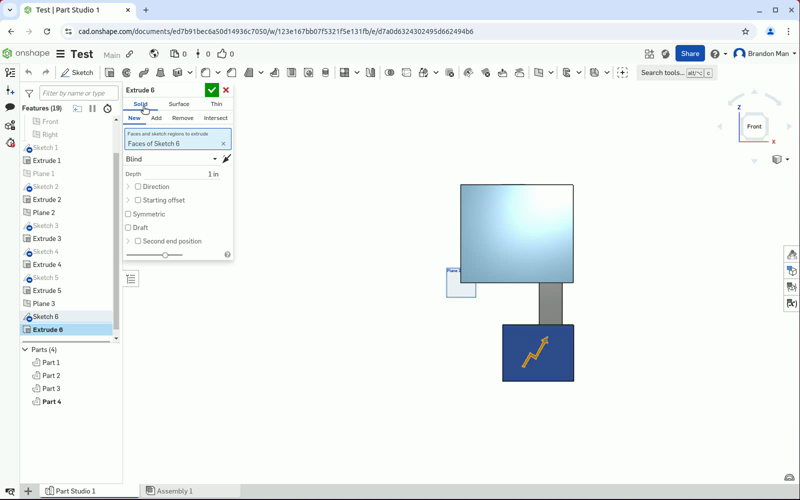
click(143, 106)
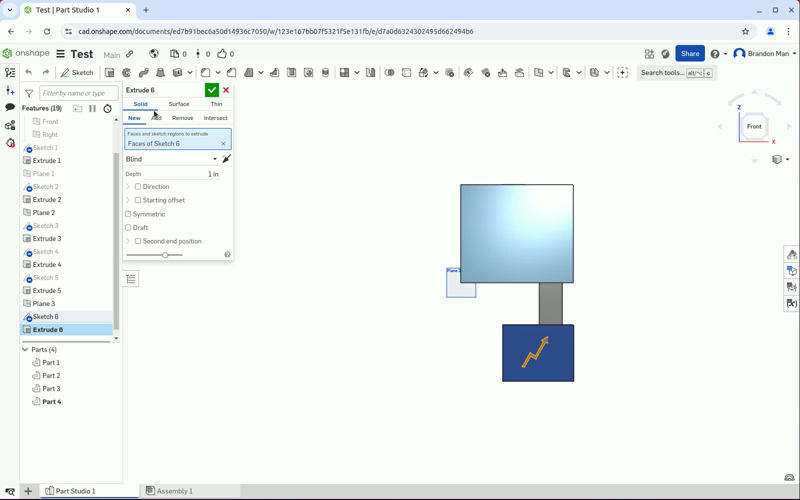
mouse_move(186, 120)
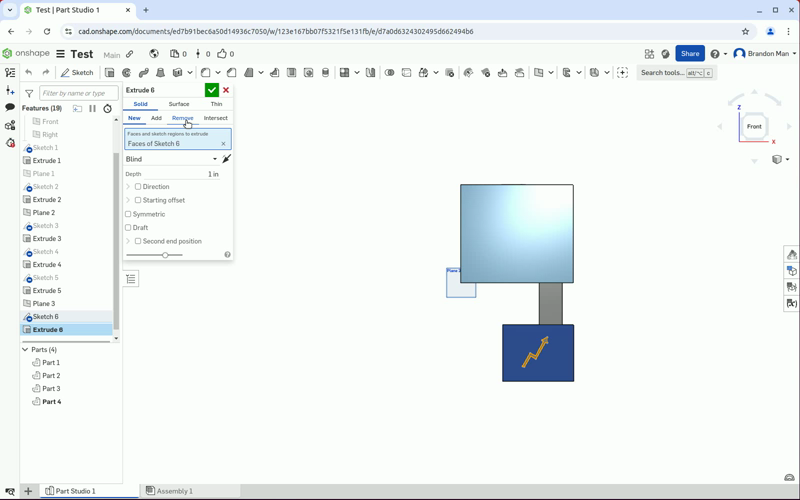
click(186, 120)
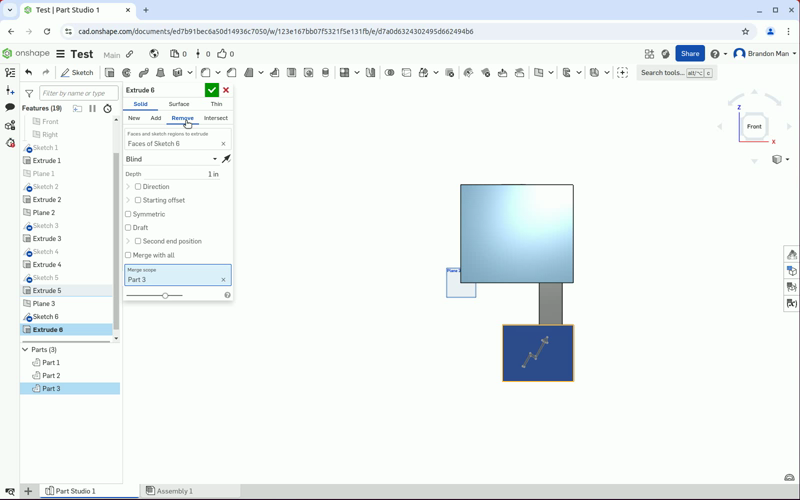
key(tab, 4)
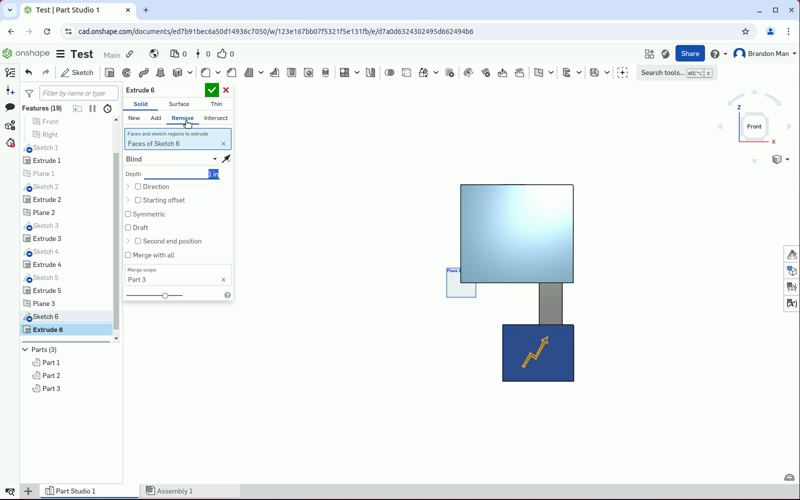
text(0.241)
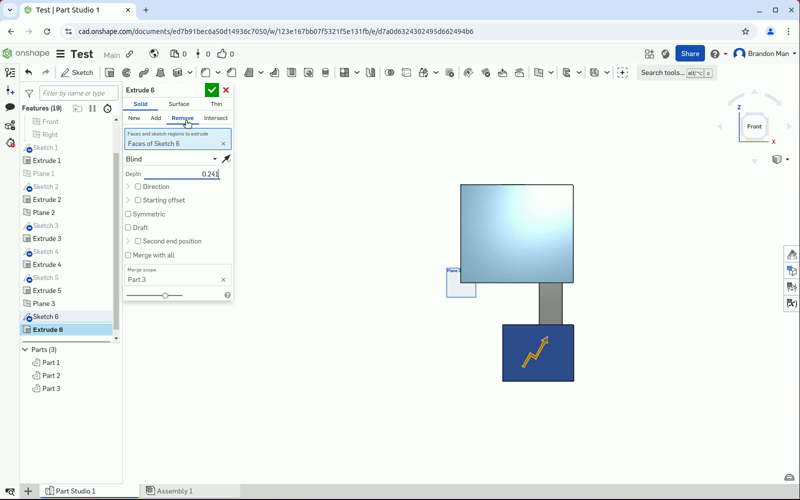
key(tab, 6)
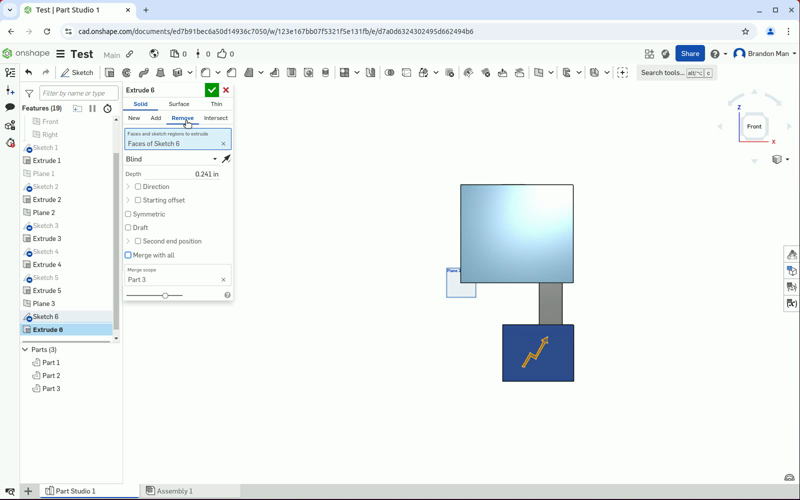
key(space)
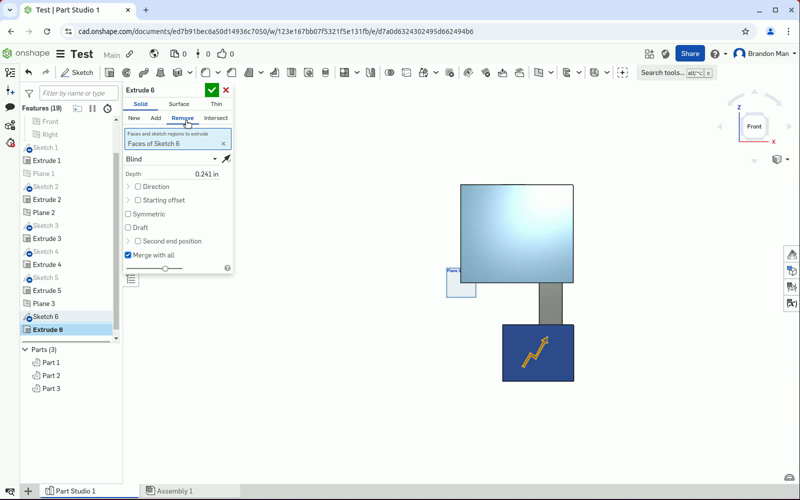
key(enter)
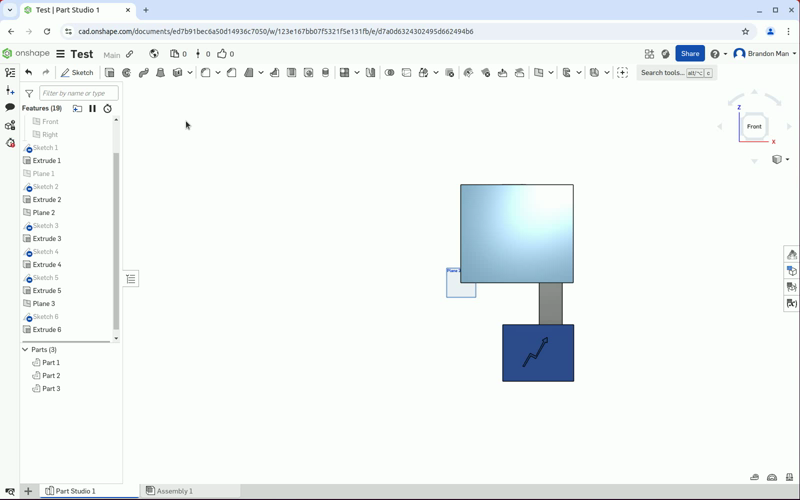
key(shift+h)
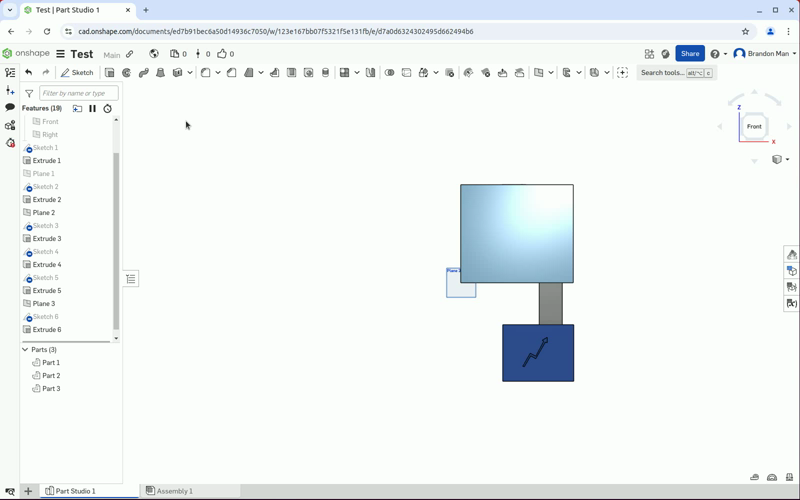
key(shift+h)
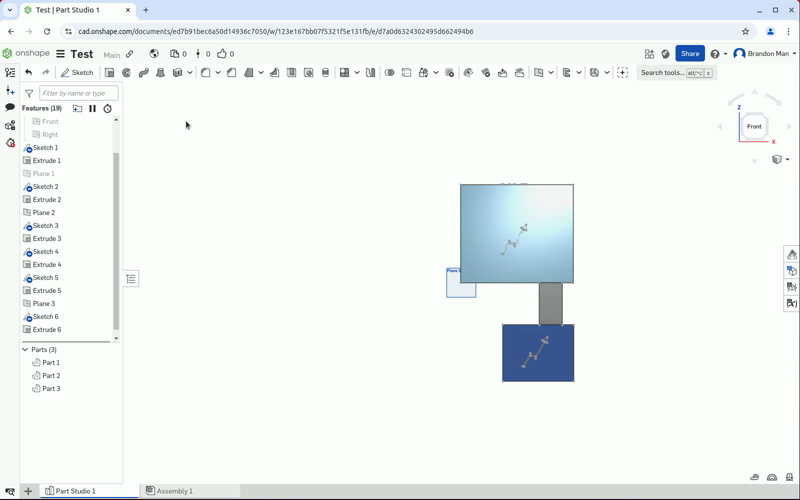
key(shift+7)
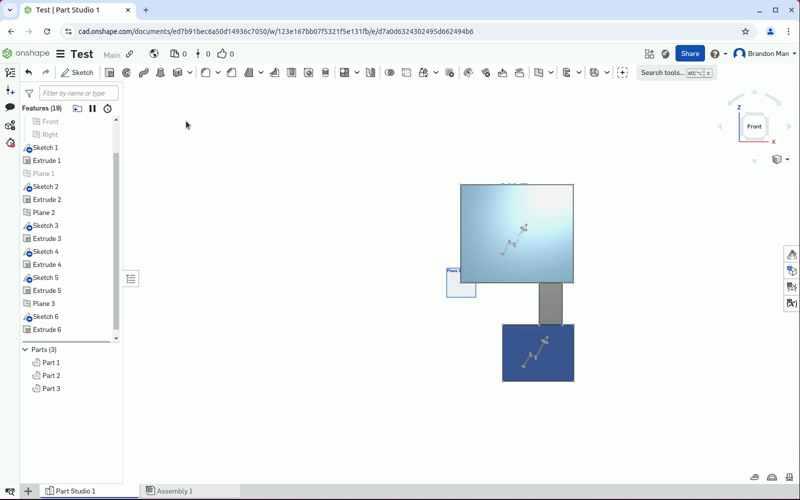
key(left, 2)
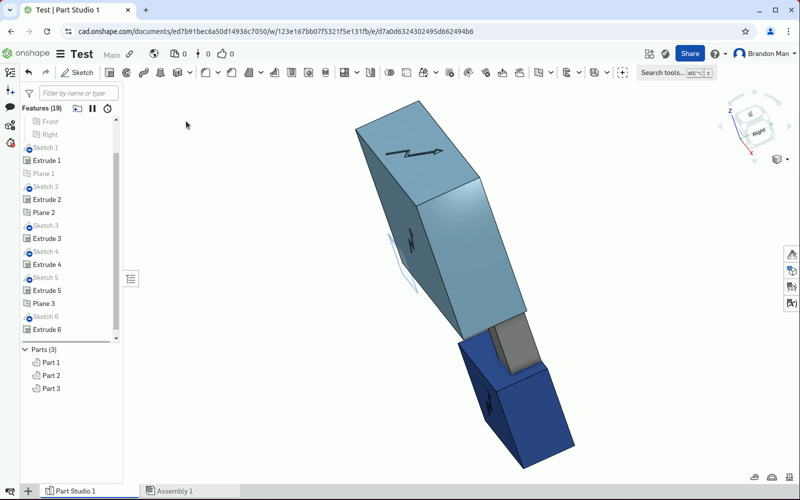
key(down, 2)
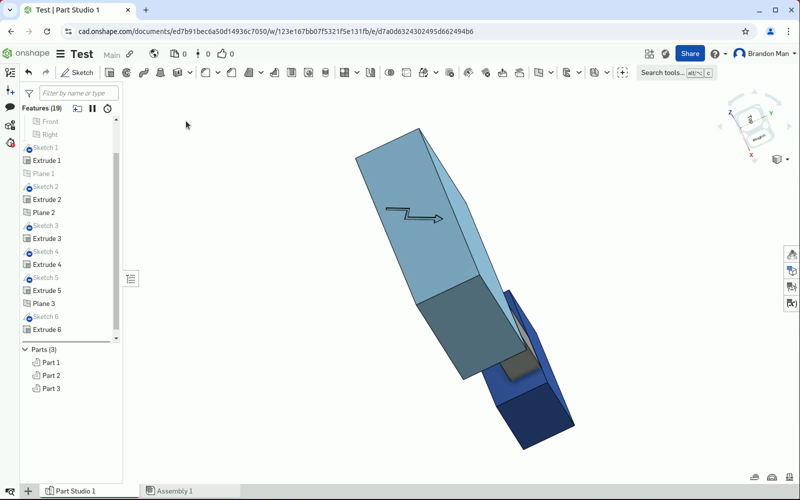
key(up, 2)
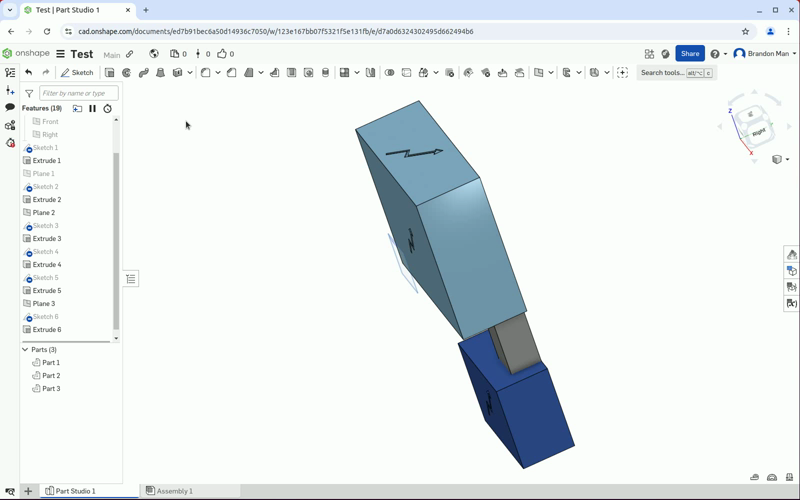
key(right, 2)
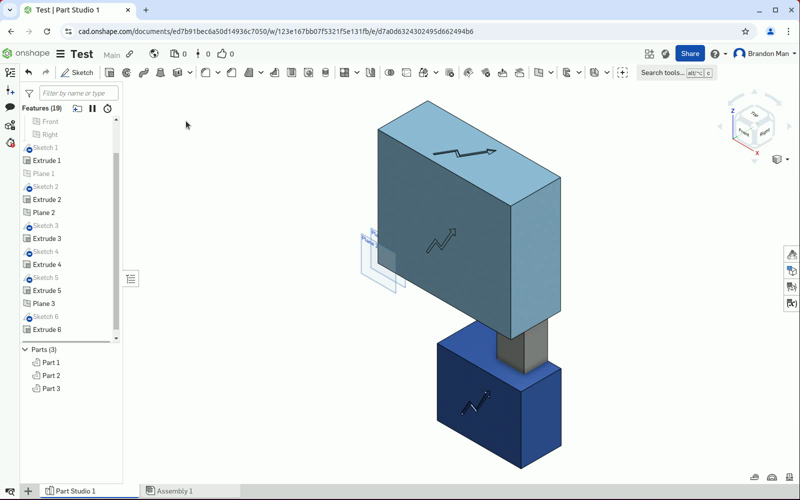
mouse_move(69, 150)
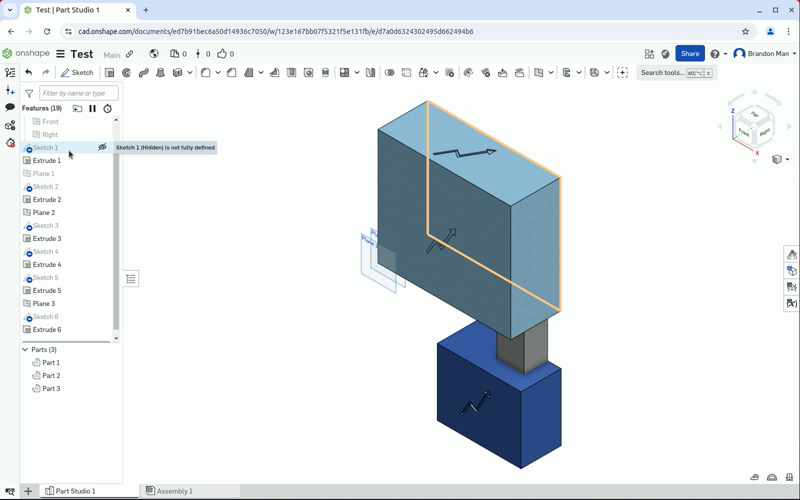
click(69, 150)